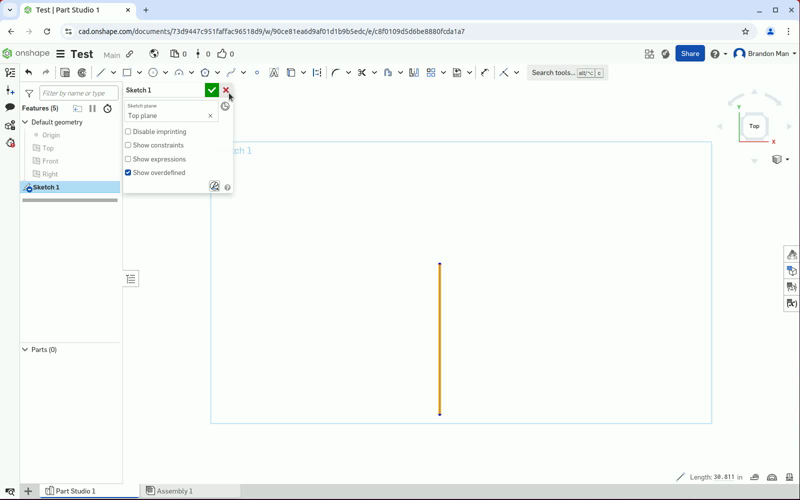
key(shift+h)
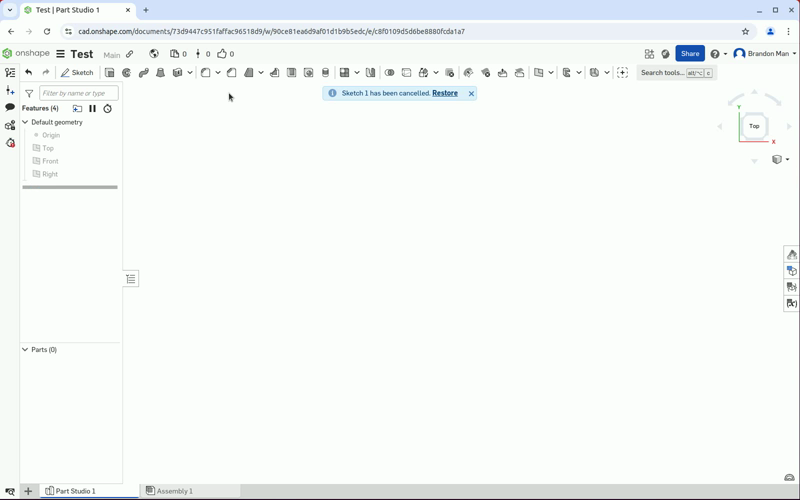
mouse_move(73, 352)
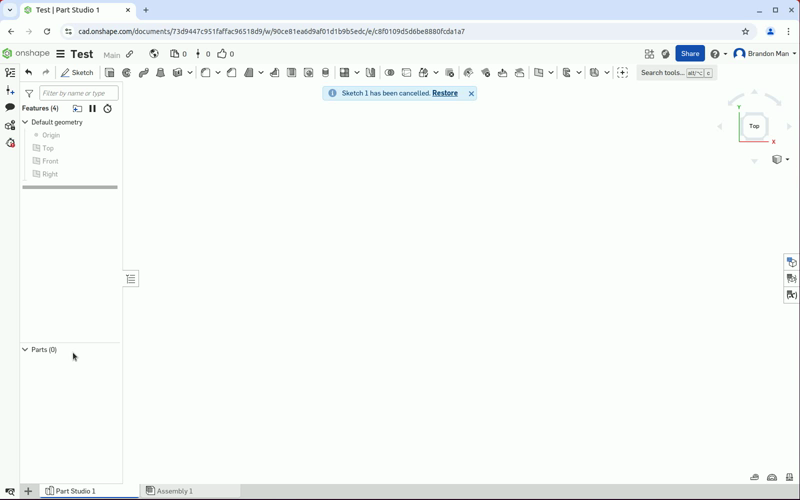
key(y)
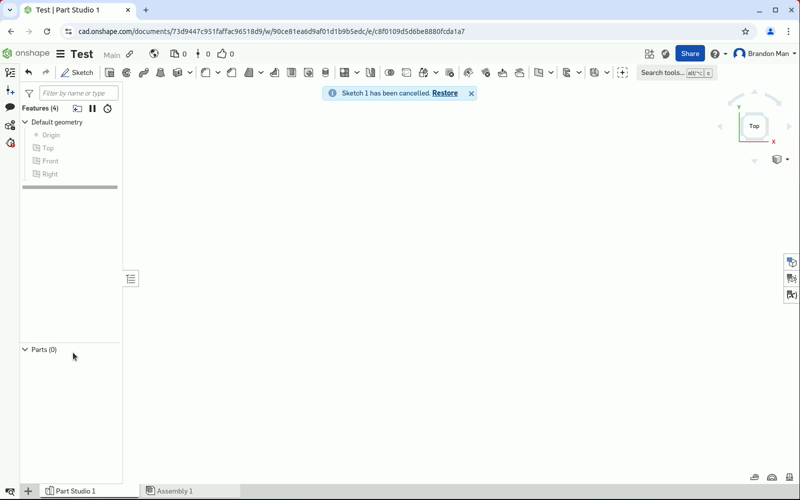
key(shift+p)
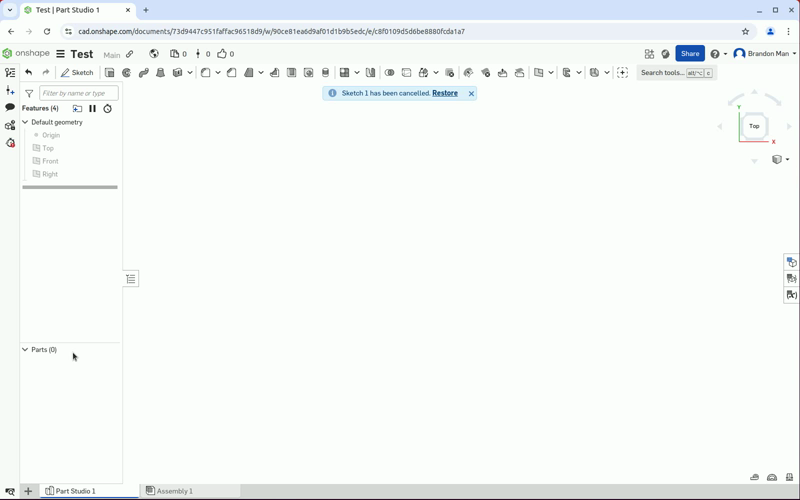
key(space)
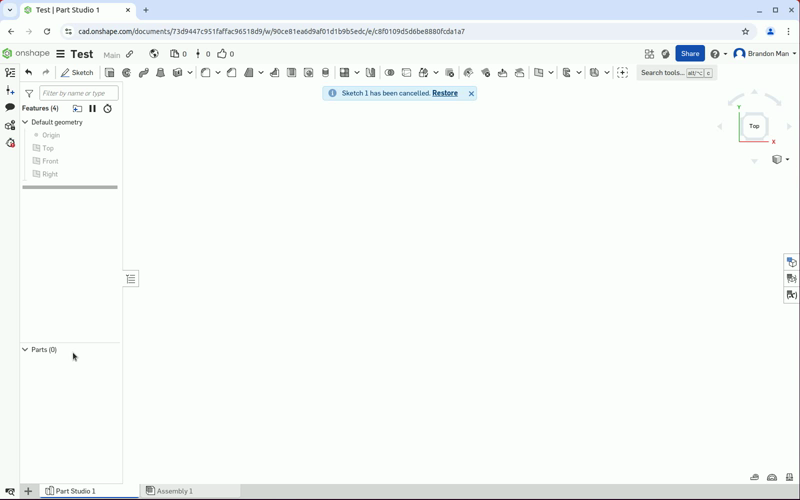
key_down(shift)
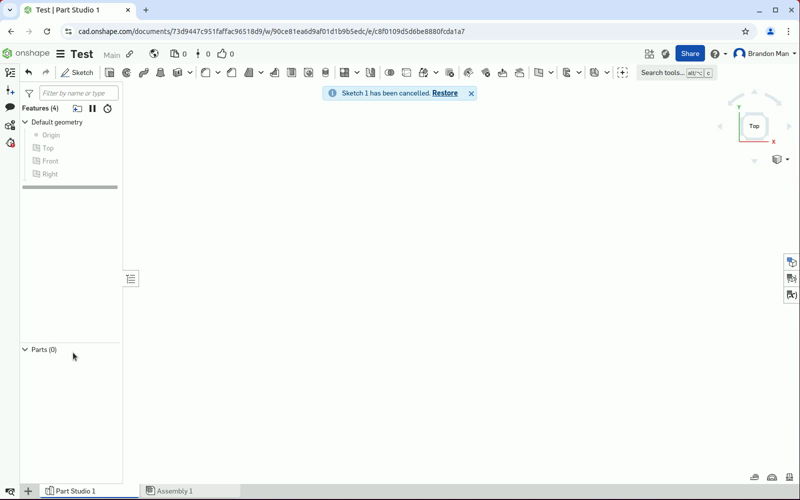
key(up)
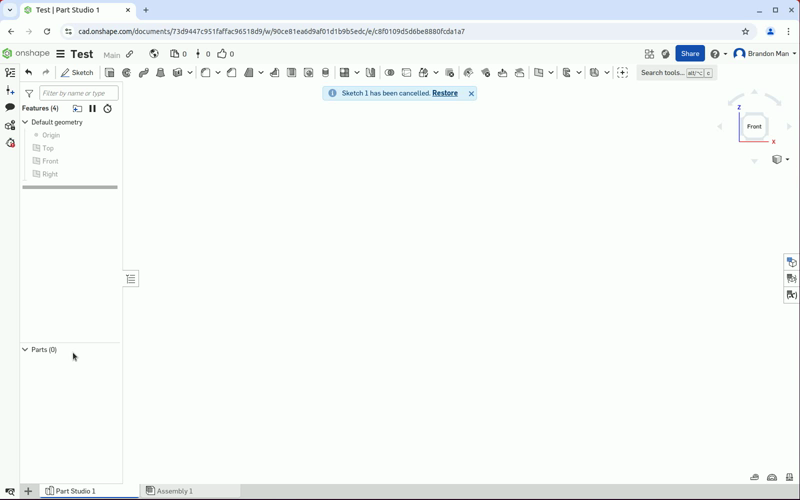
key_up(shift)
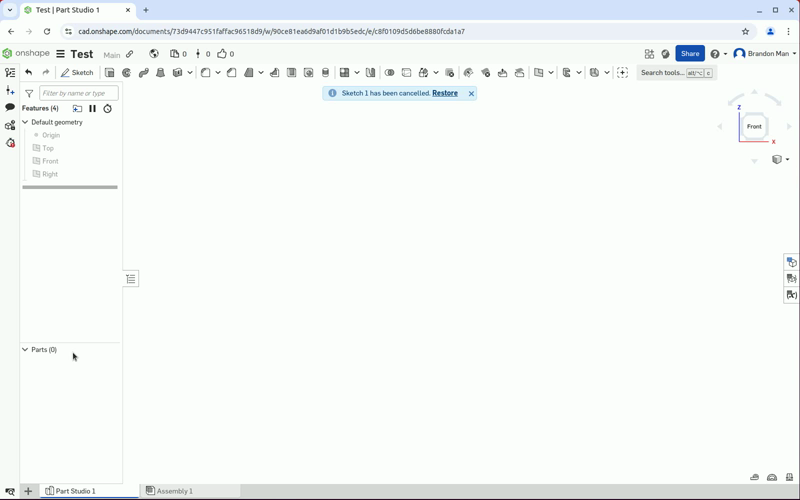
mouse_move(73, 352)
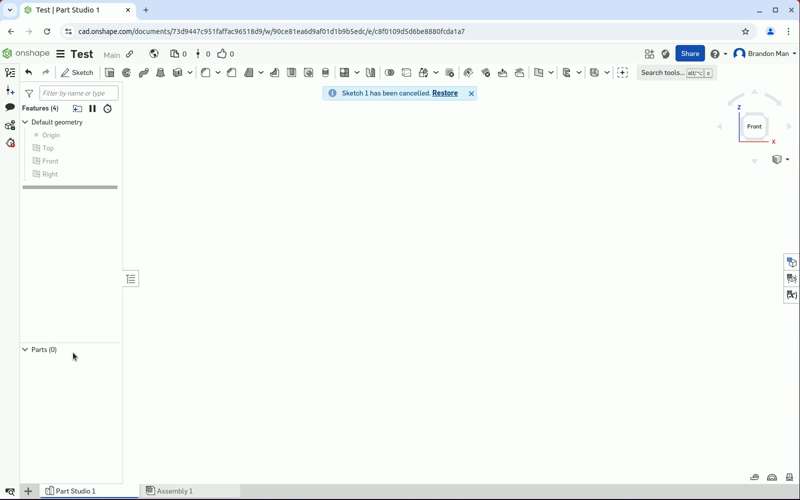
key(shift+y)
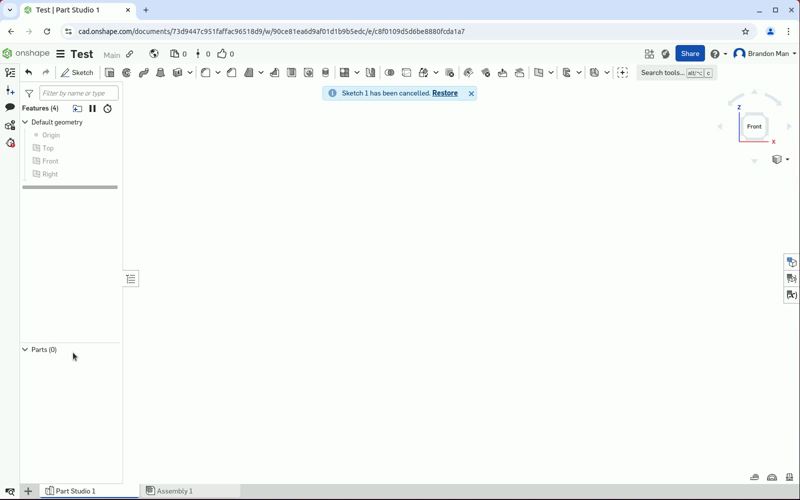
key(shift+s)
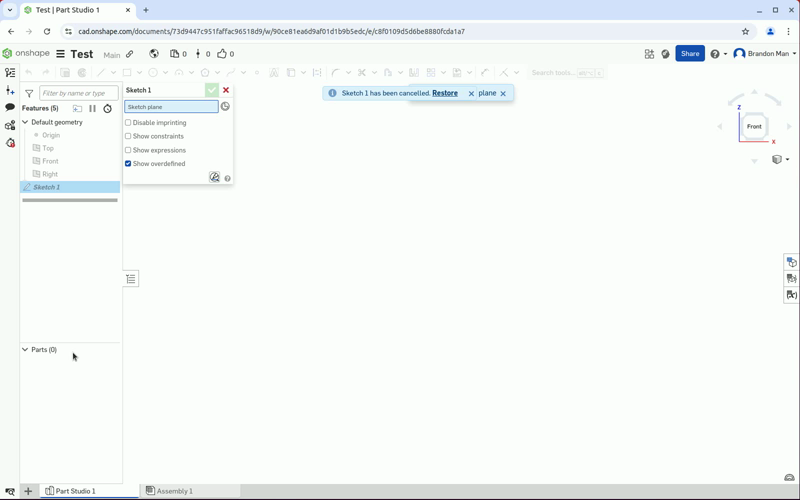
mouse_move(73, 163)
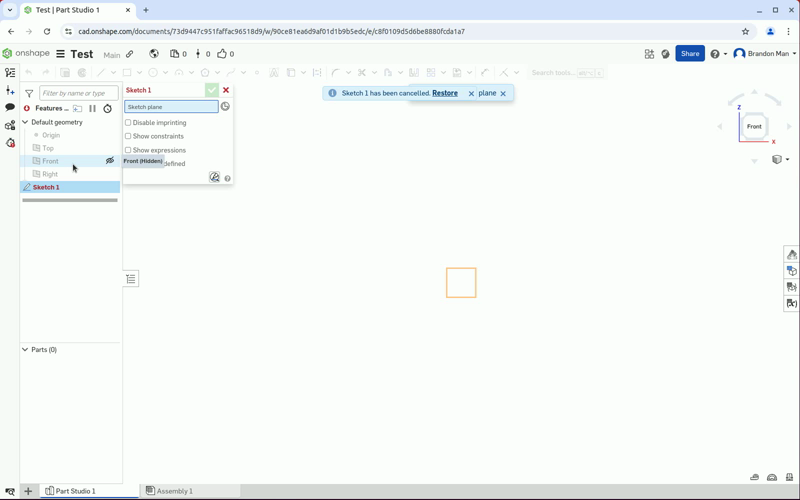
click(73, 163)
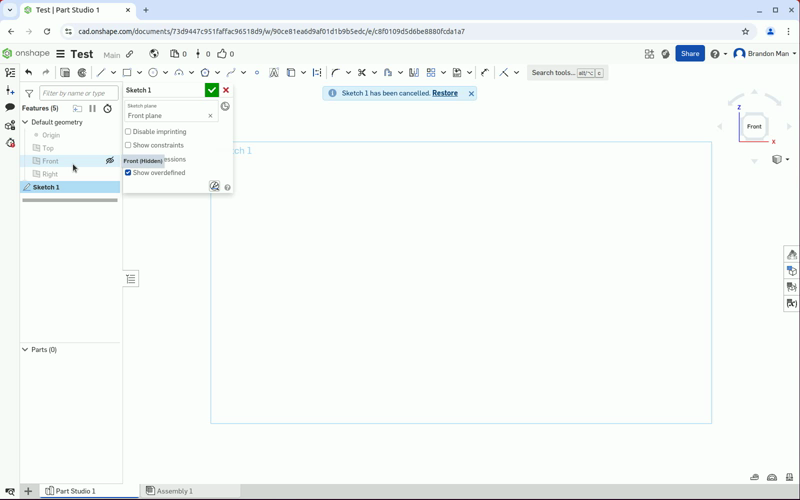
mouse_move(73, 352)
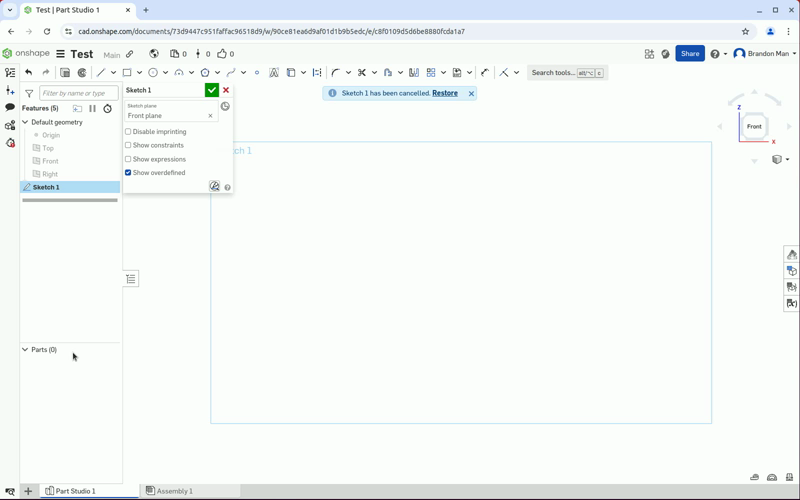
key(y)
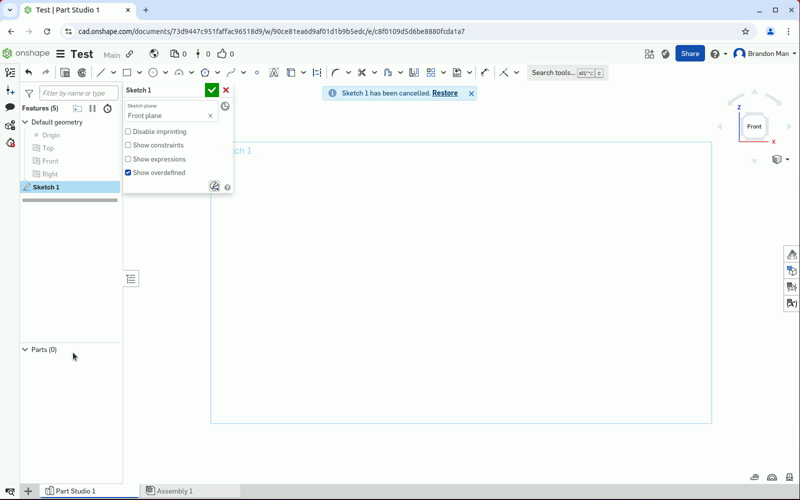
key(a)
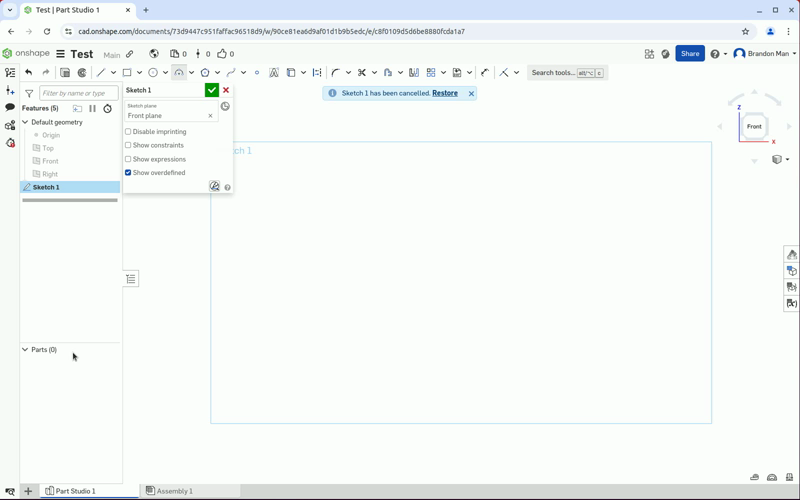
key_down(shift)
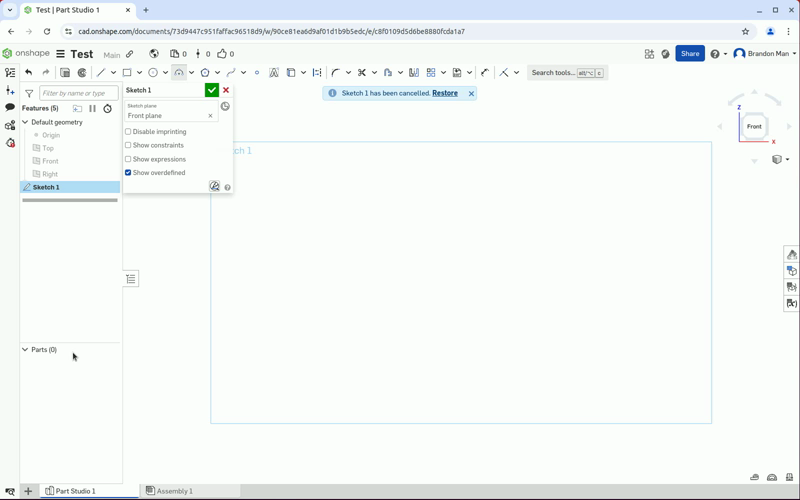
mouse_move(349, 363)
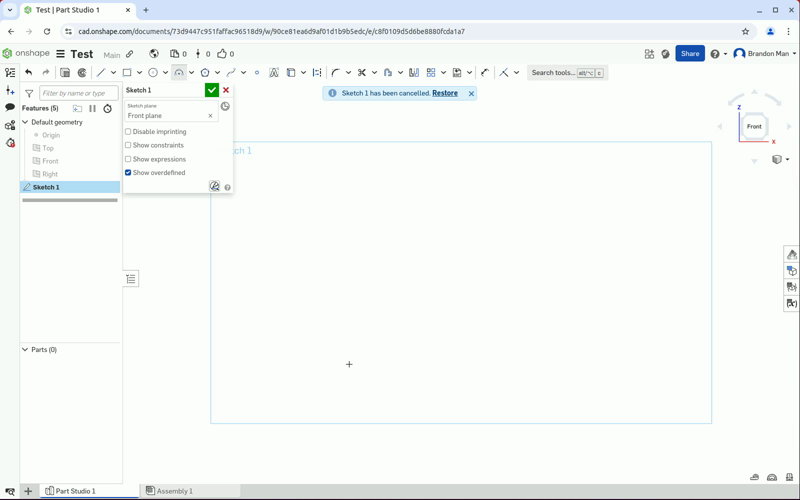
click(349, 363)
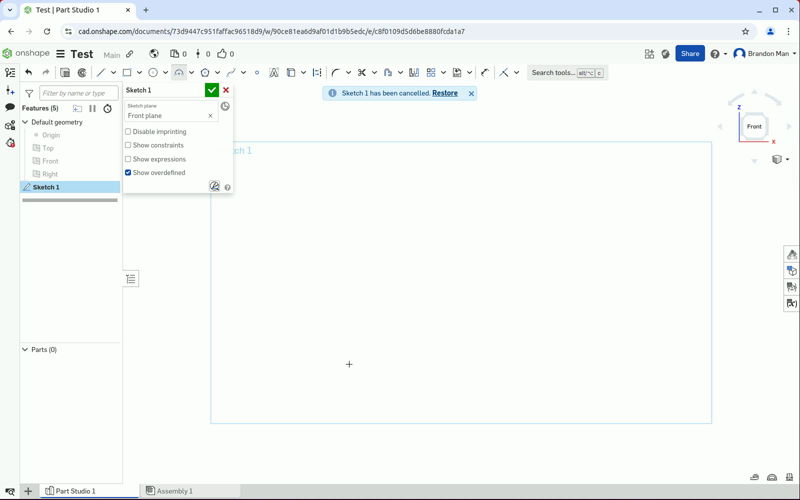
key_up(shift)
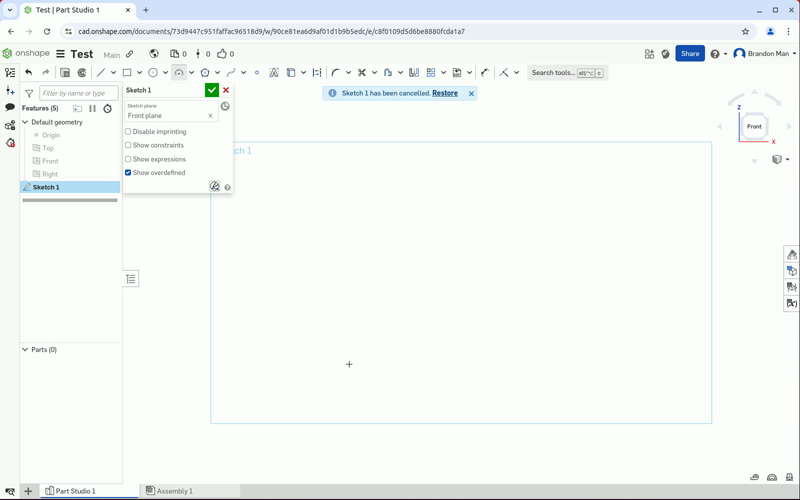
key_down(shift)
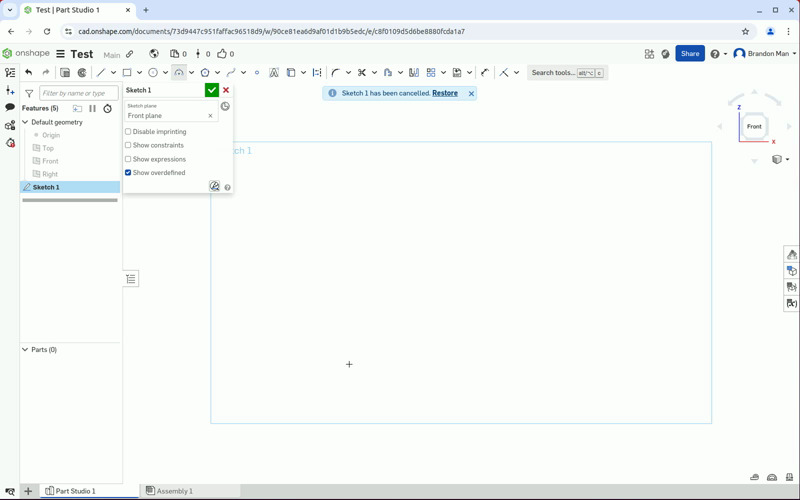
mouse_move(351, 366)
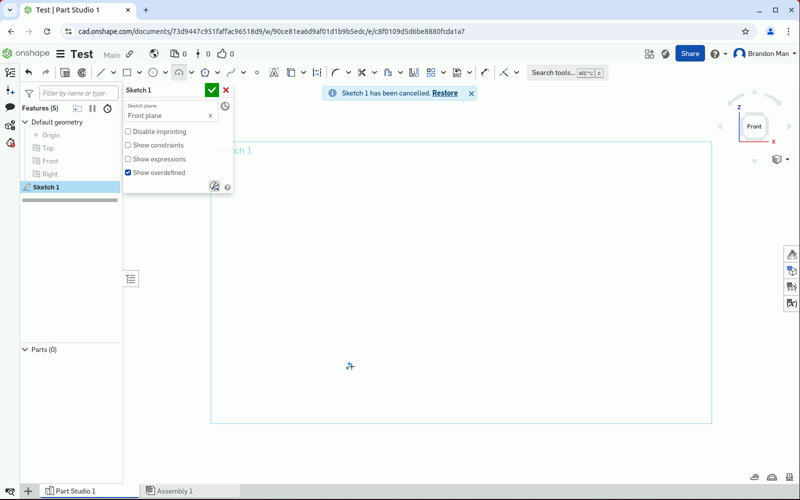
scroll(6)
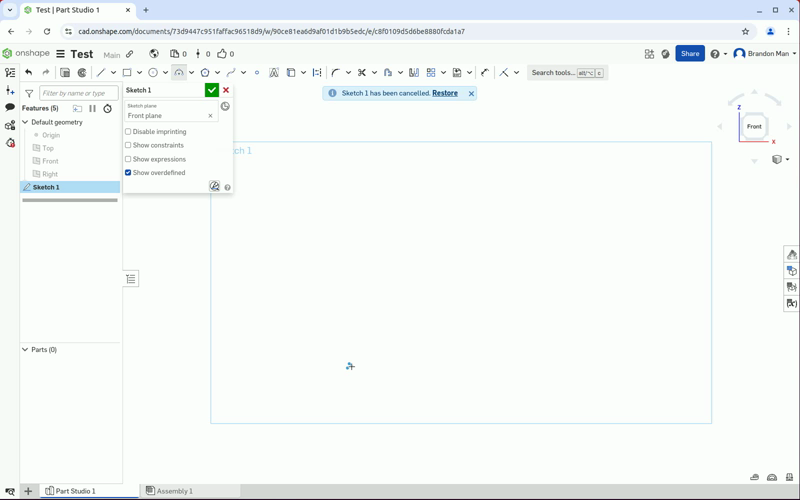
scroll(6)
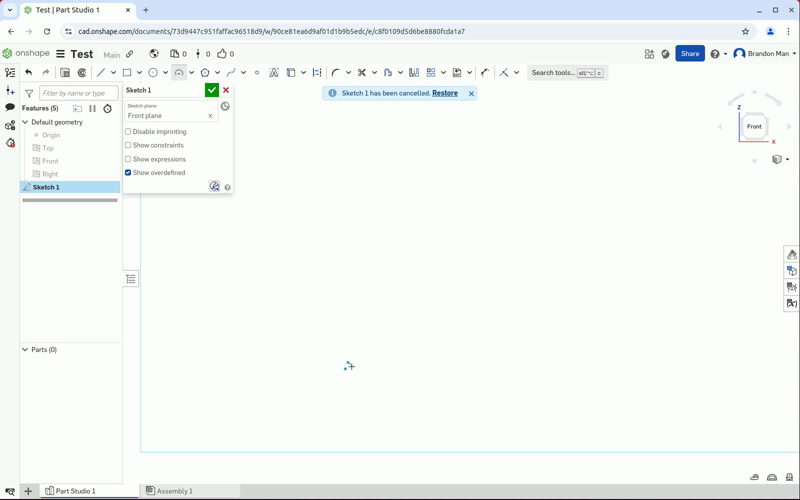
scroll(6)
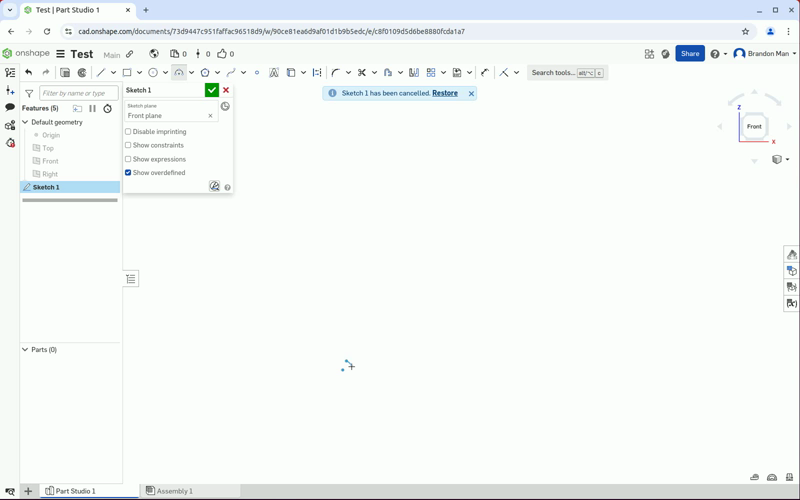
scroll(6)
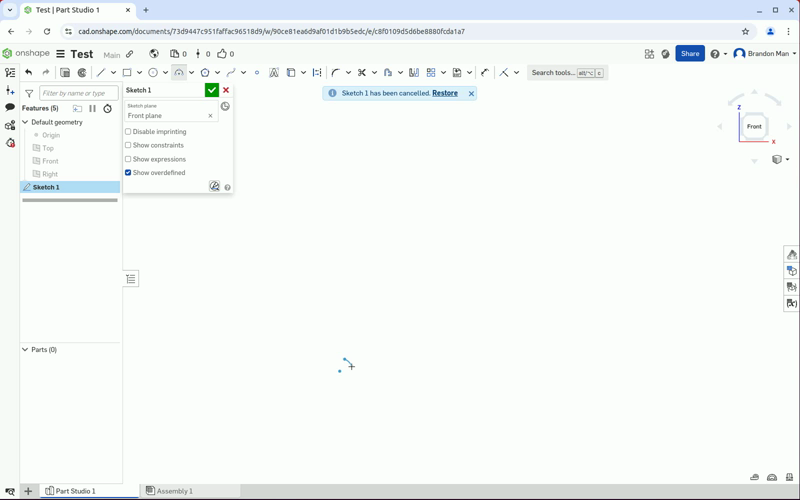
scroll(6)
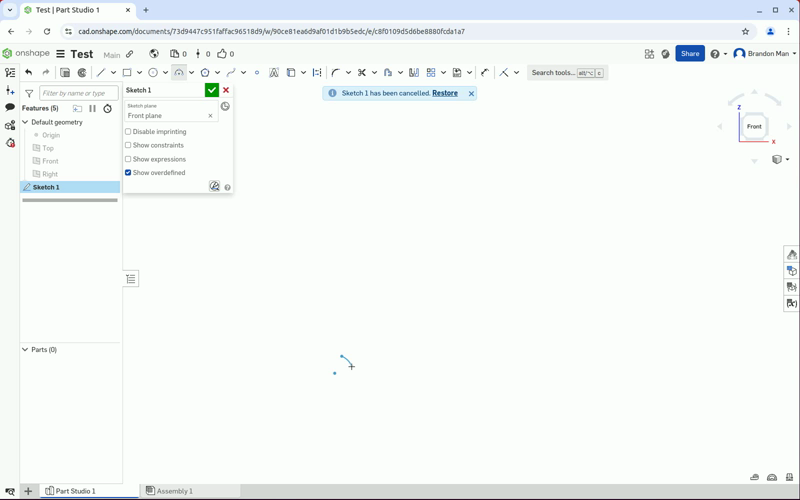
scroll(6)
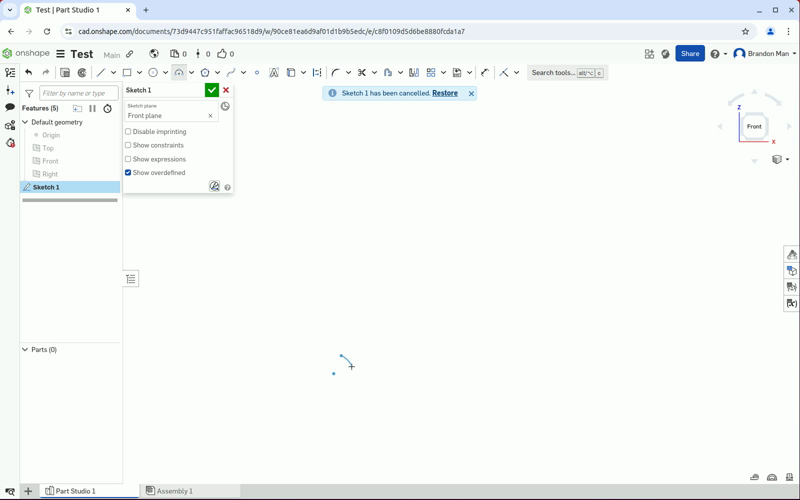
scroll(6)
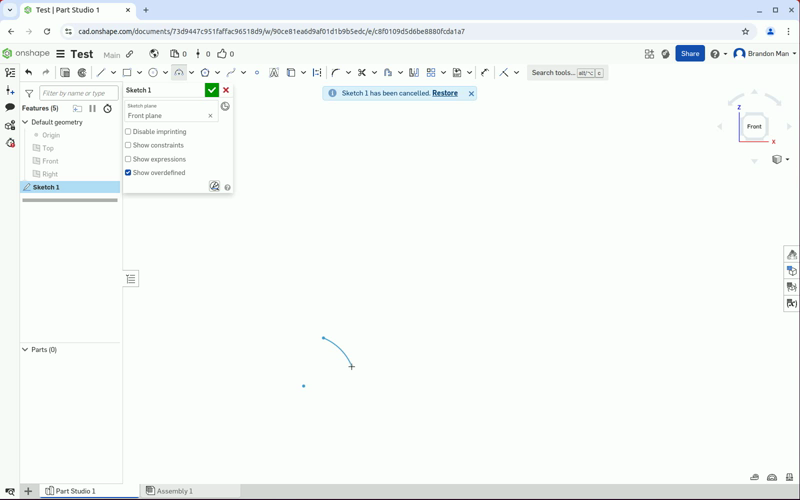
click(351, 366)
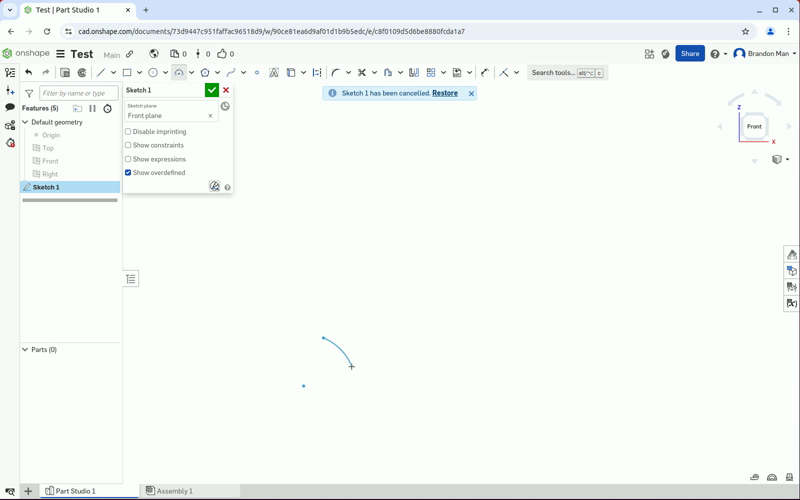
scroll(-6)
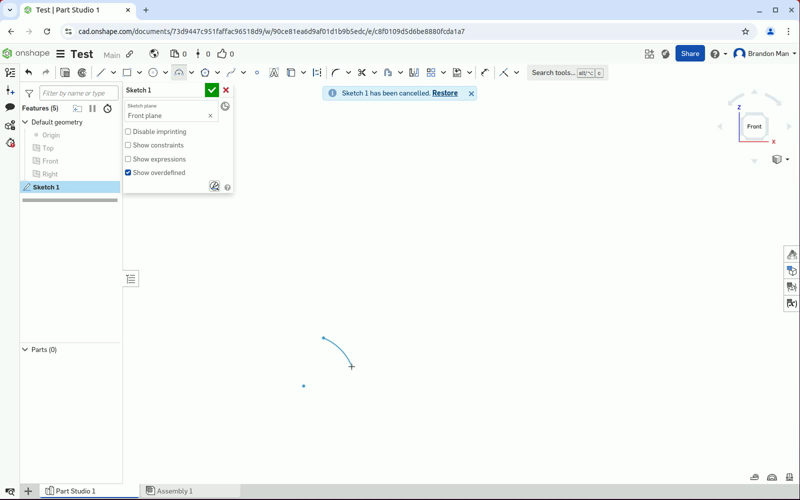
scroll(-6)
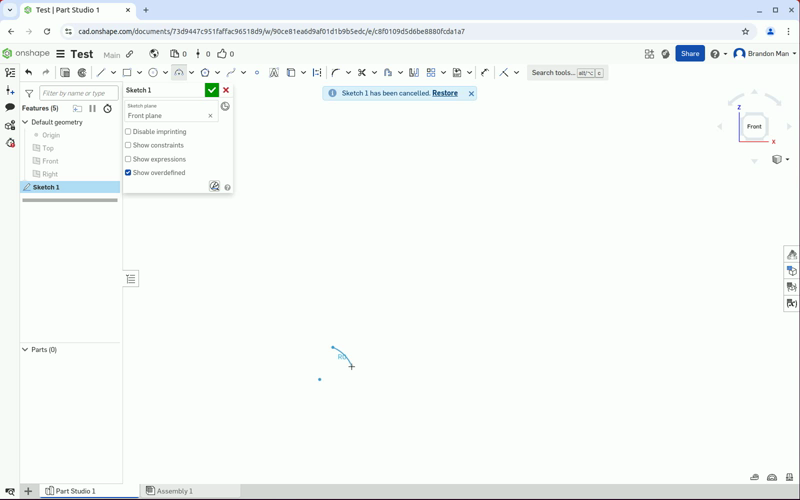
scroll(-6)
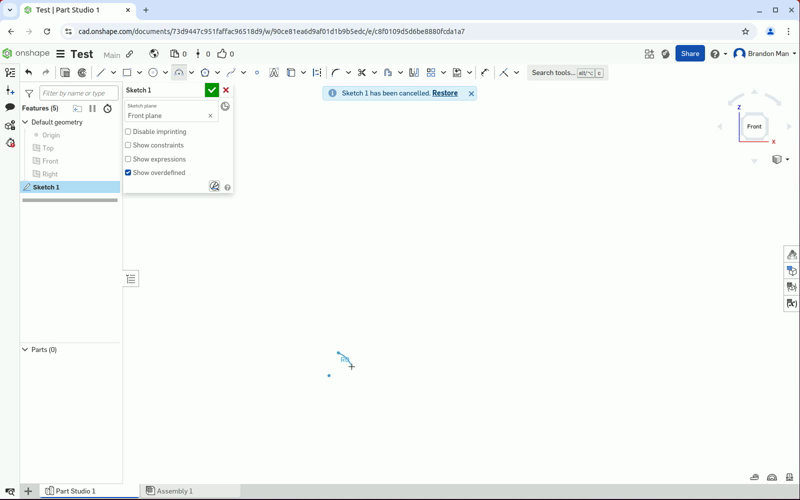
scroll(-6)
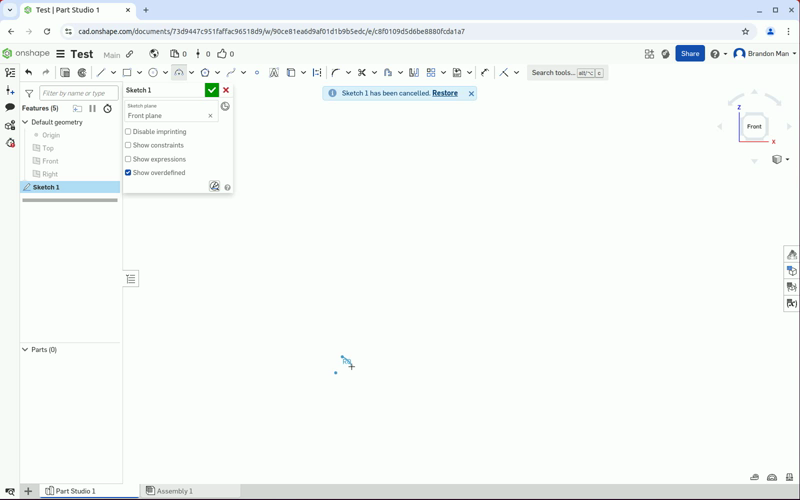
scroll(-6)
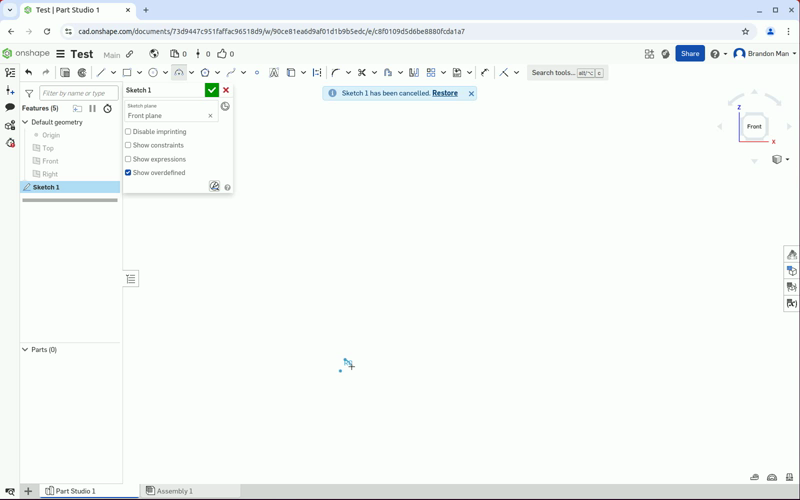
scroll(-6)
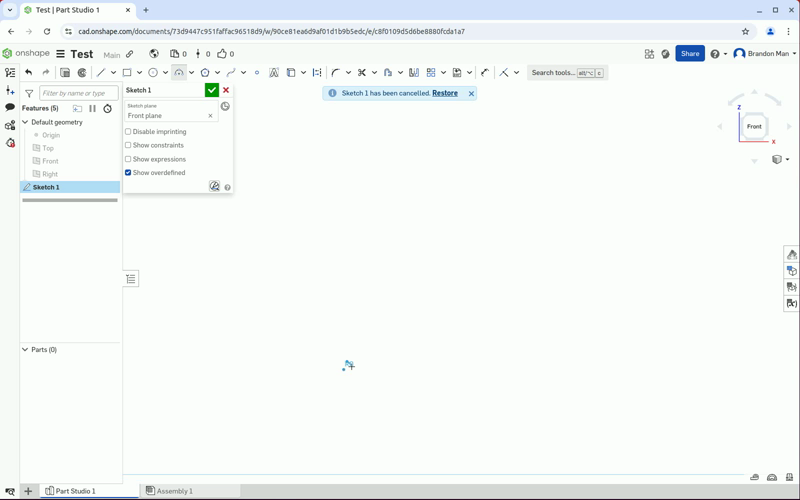
scroll(-6)
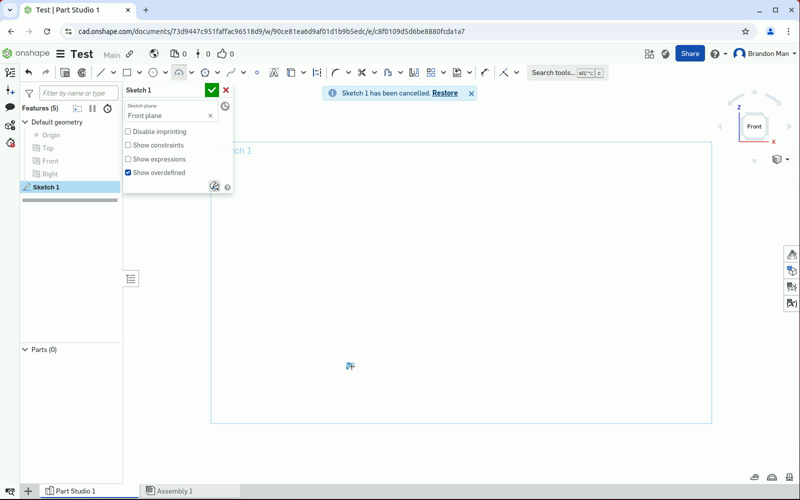
mouse_move(350, 365)
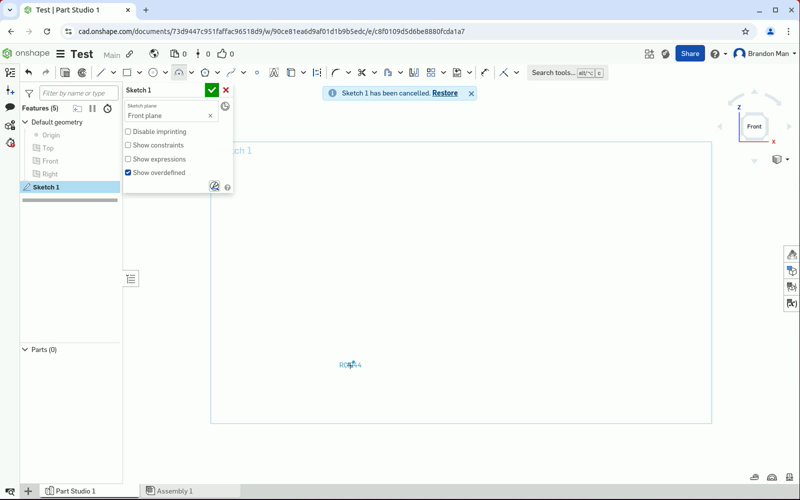
scroll(6)
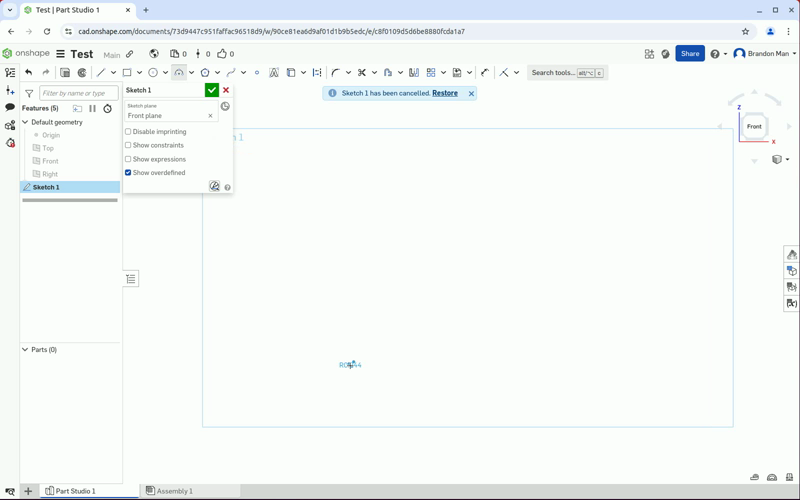
scroll(6)
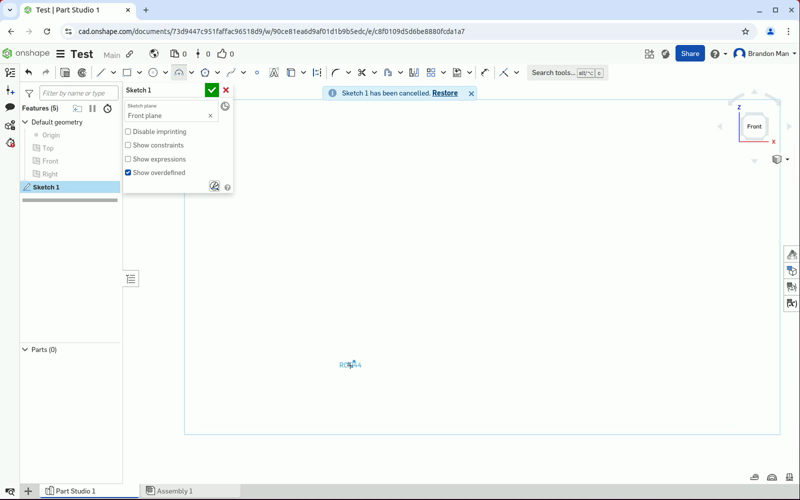
scroll(6)
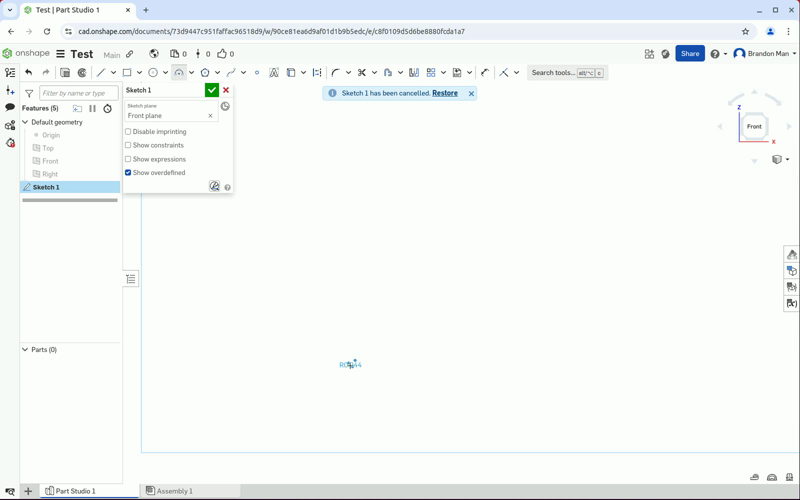
scroll(6)
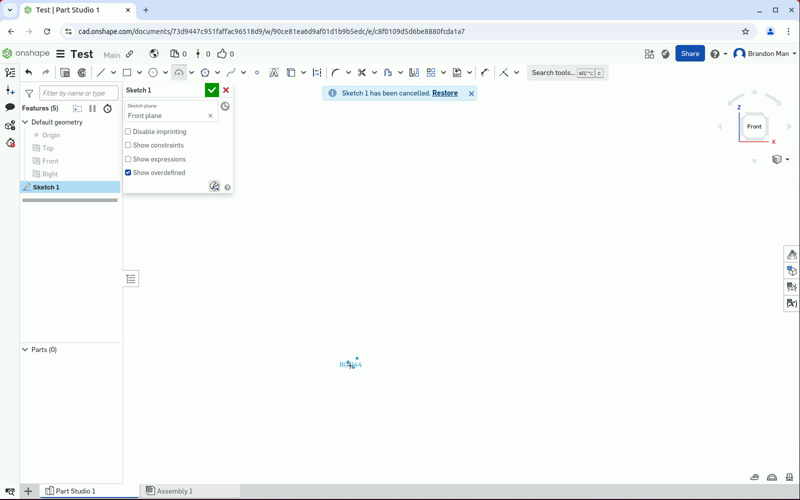
scroll(6)
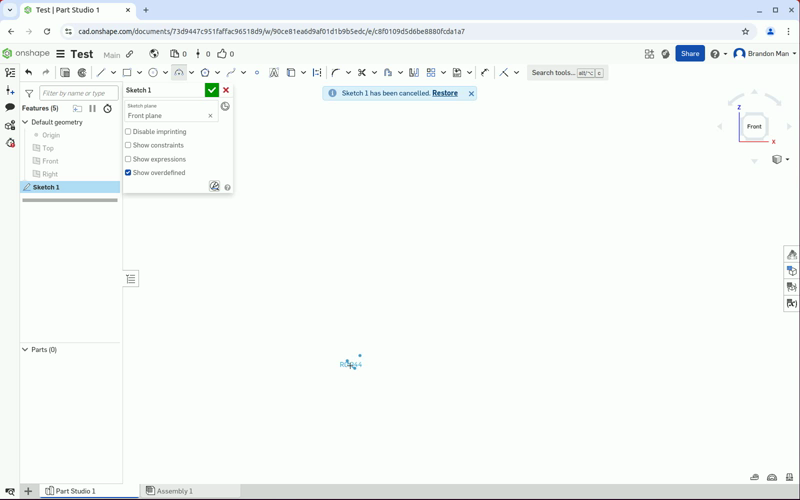
scroll(6)
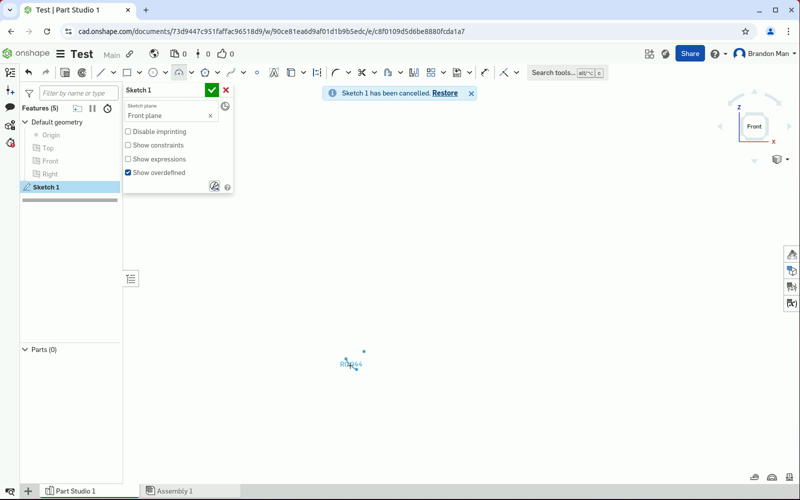
scroll(6)
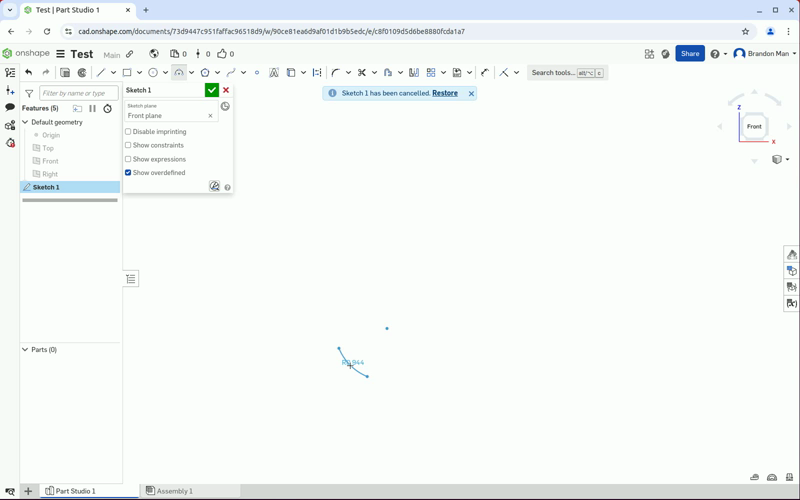
click(350, 365)
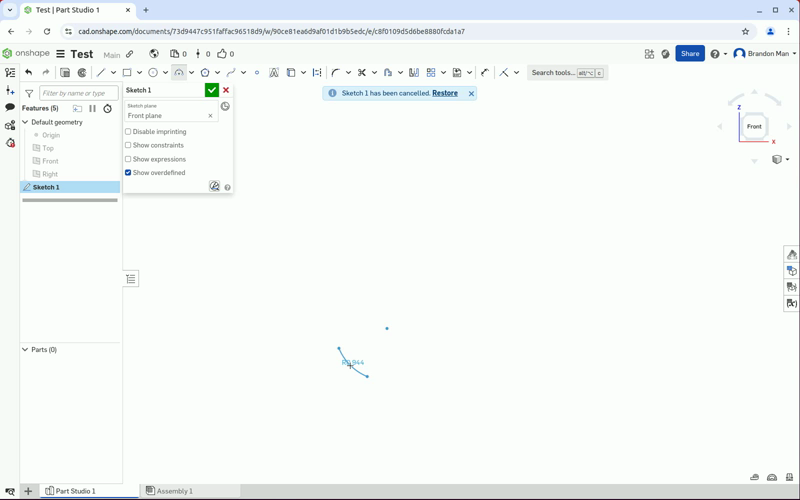
scroll(-6)
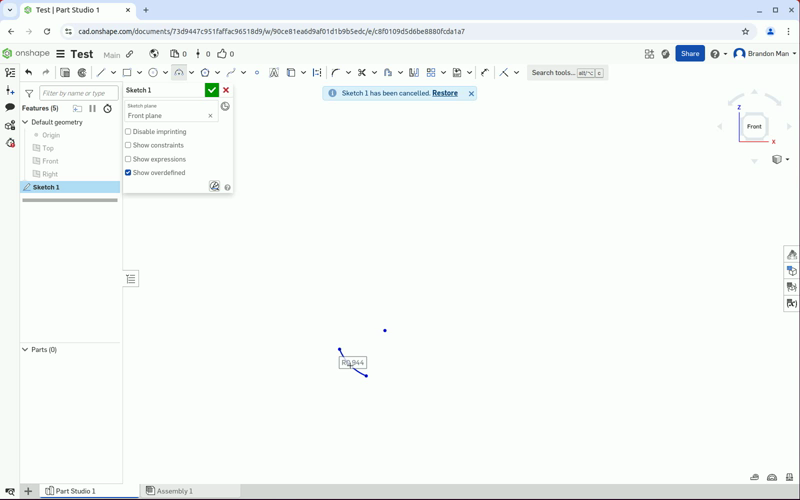
scroll(-6)
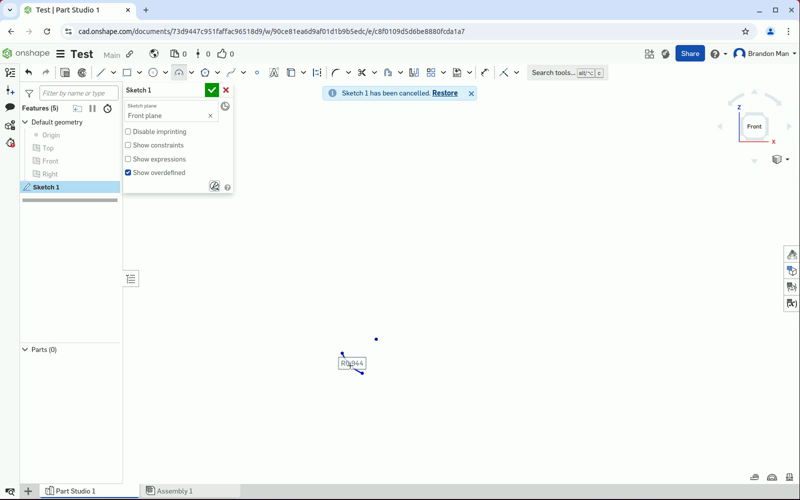
scroll(-6)
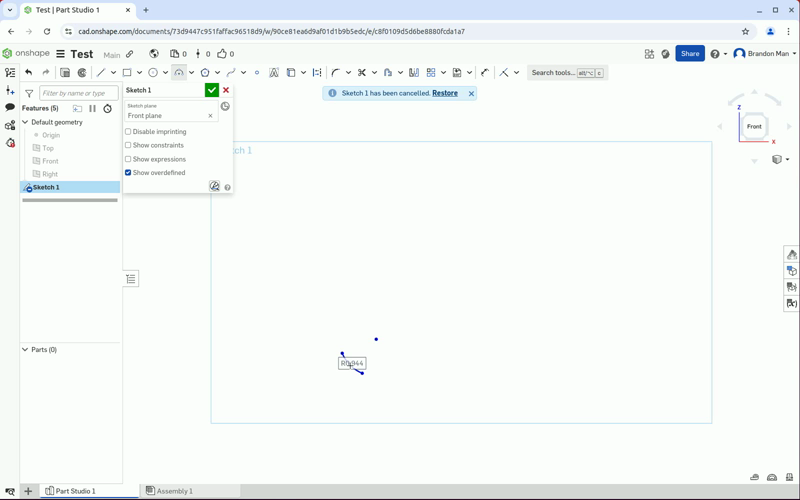
scroll(-6)
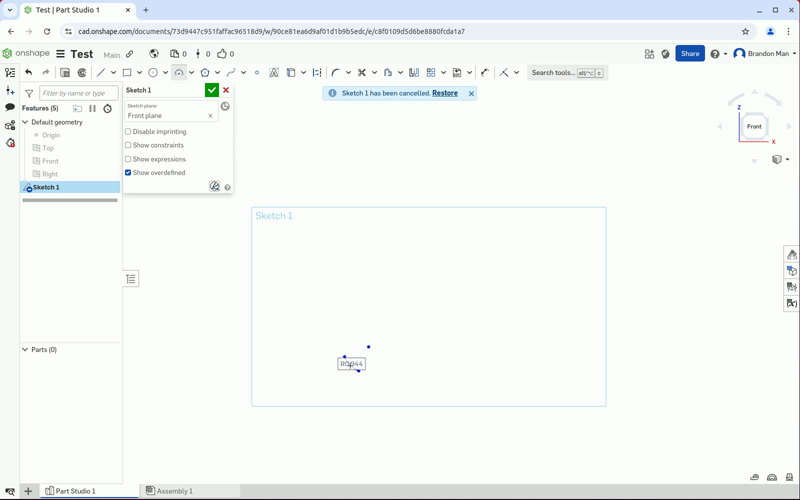
scroll(-6)
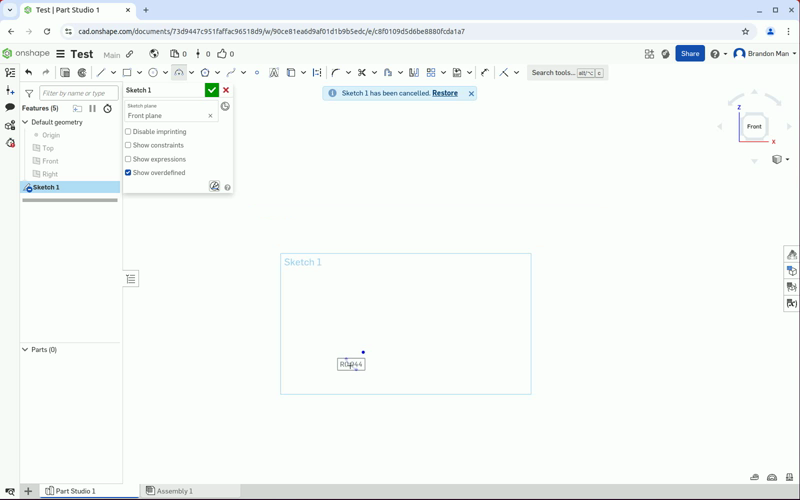
scroll(-6)
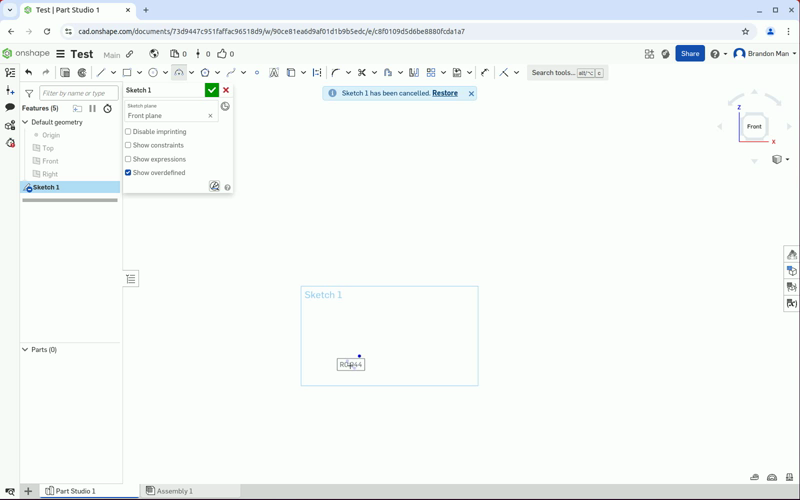
scroll(-6)
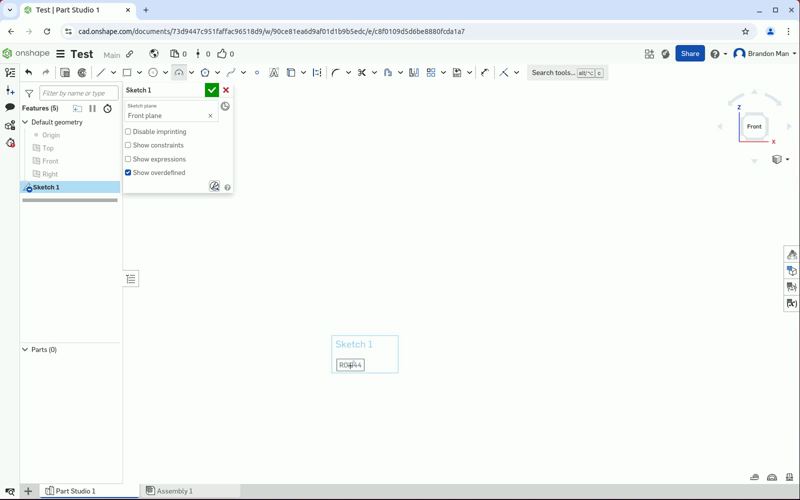
key_up(shift)
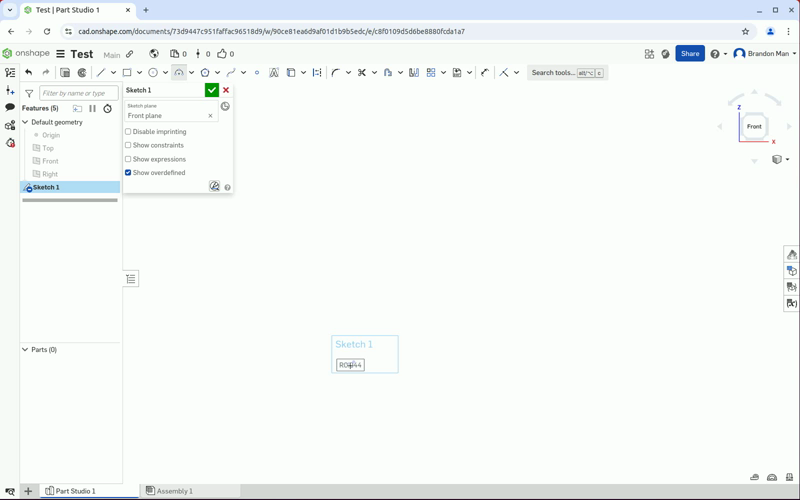
key(esc)
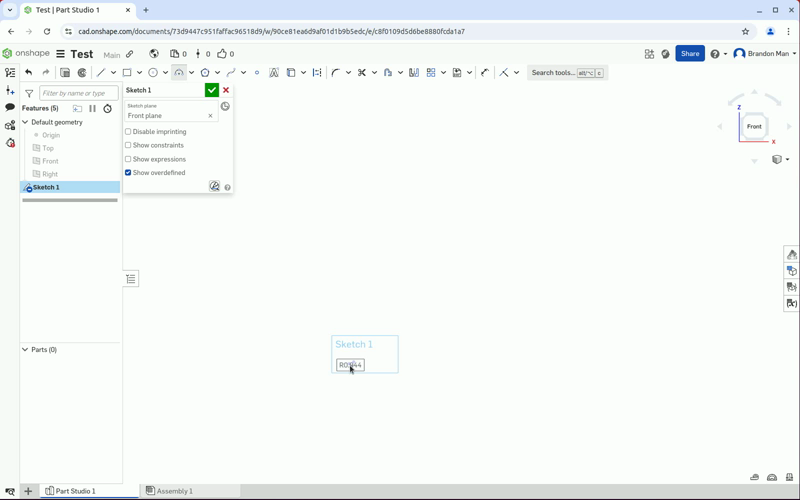
key(l)
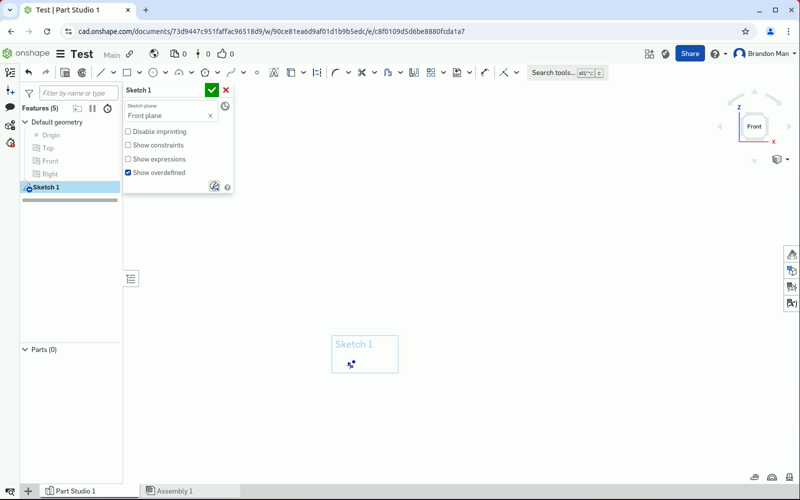
mouse_move(351, 366)
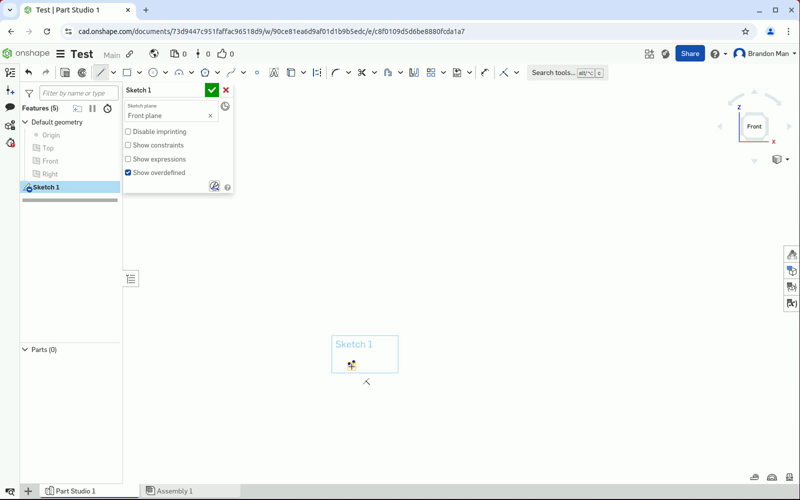
scroll(6)
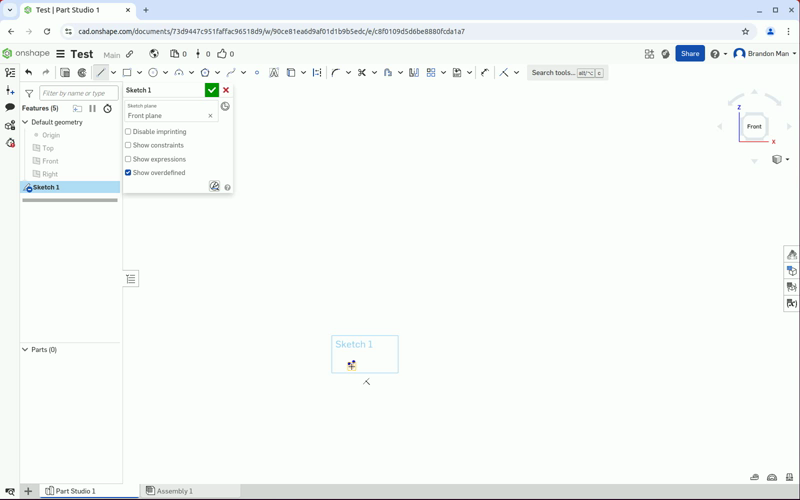
scroll(6)
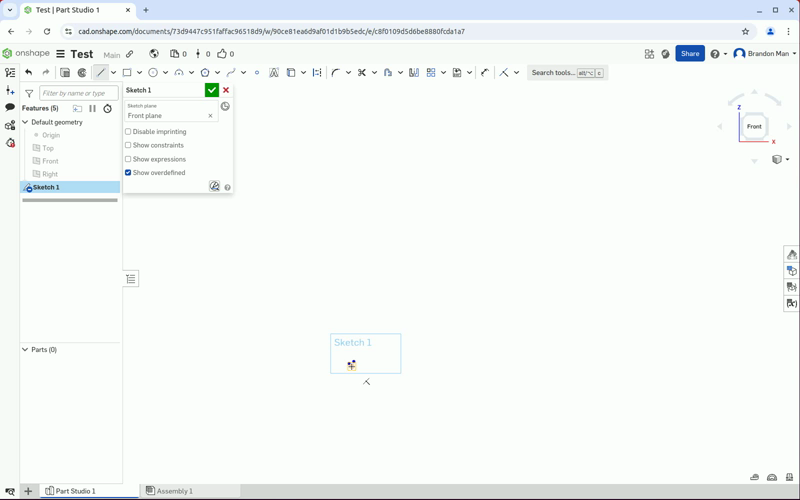
scroll(6)
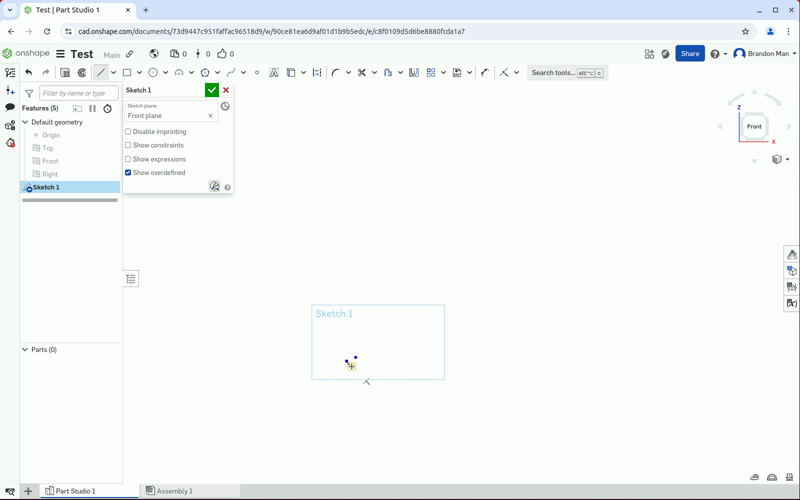
scroll(6)
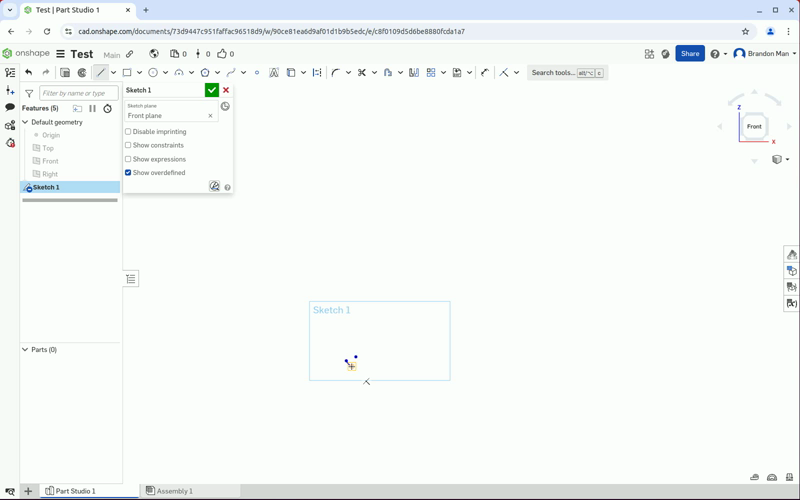
scroll(6)
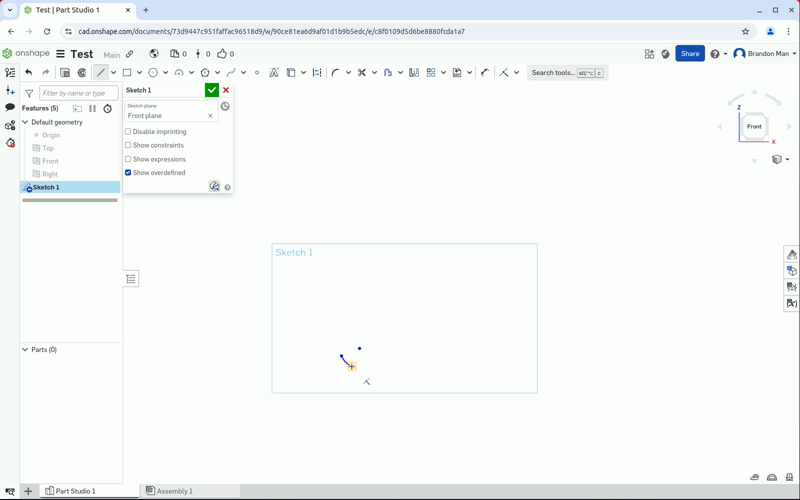
scroll(6)
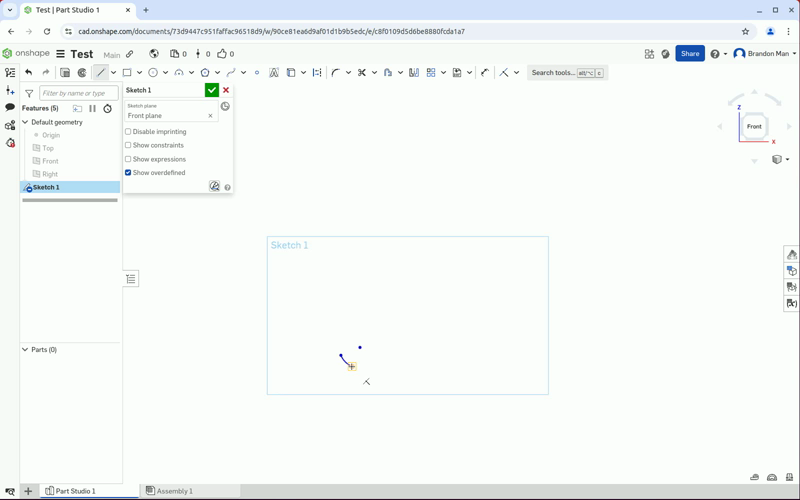
scroll(6)
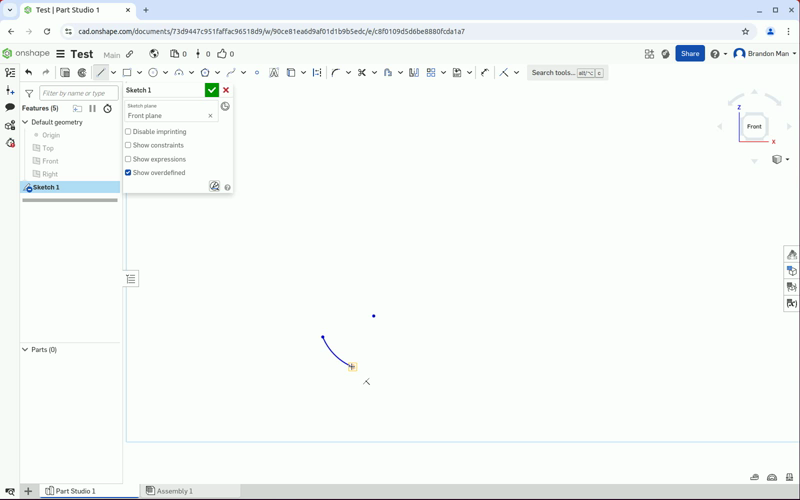
click(351, 366)
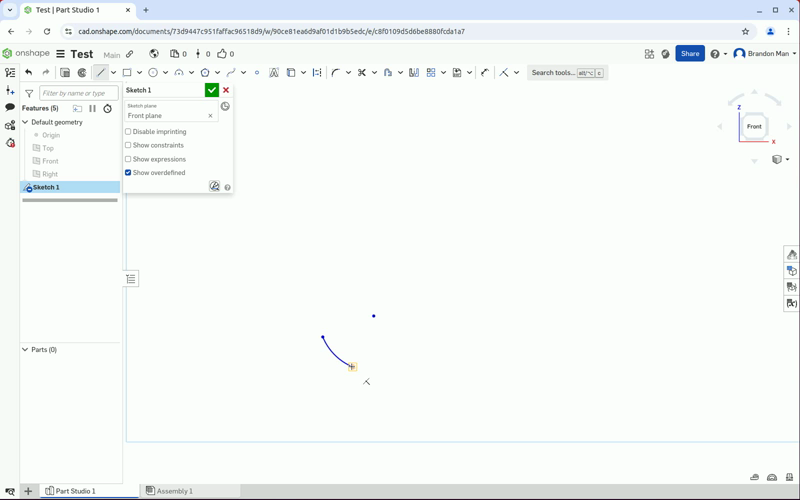
scroll(-6)
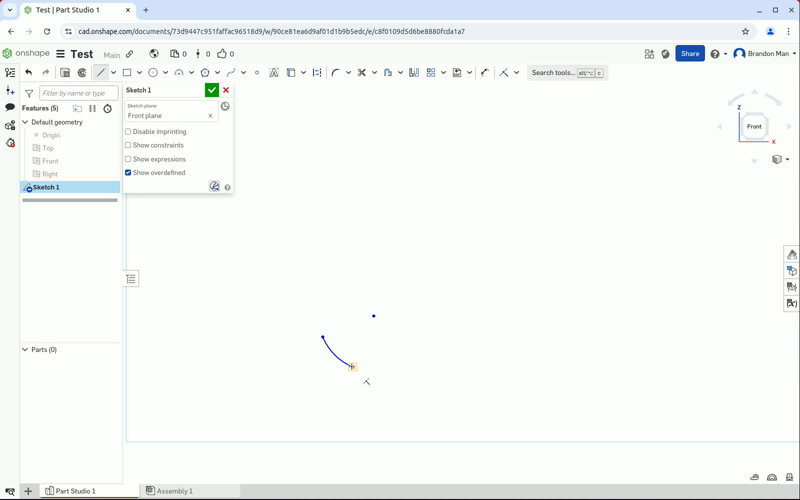
scroll(-6)
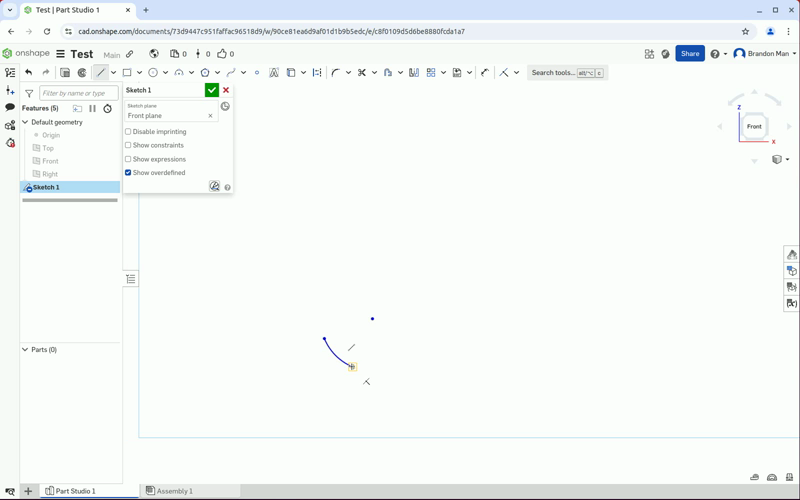
scroll(-6)
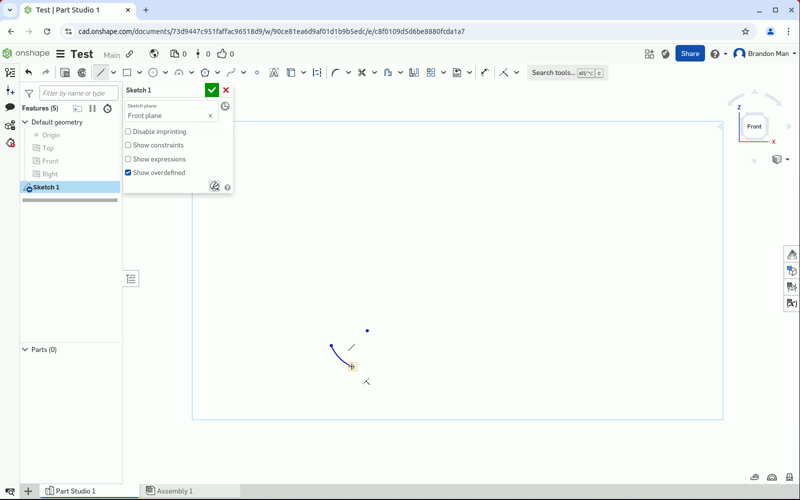
scroll(-6)
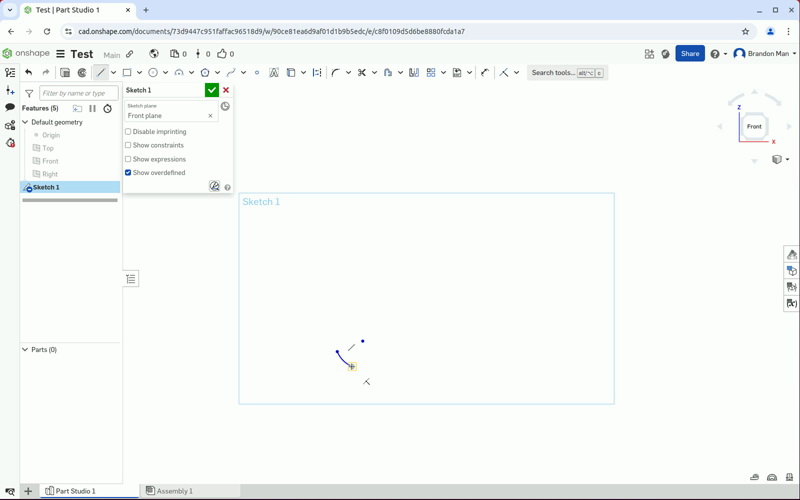
scroll(-6)
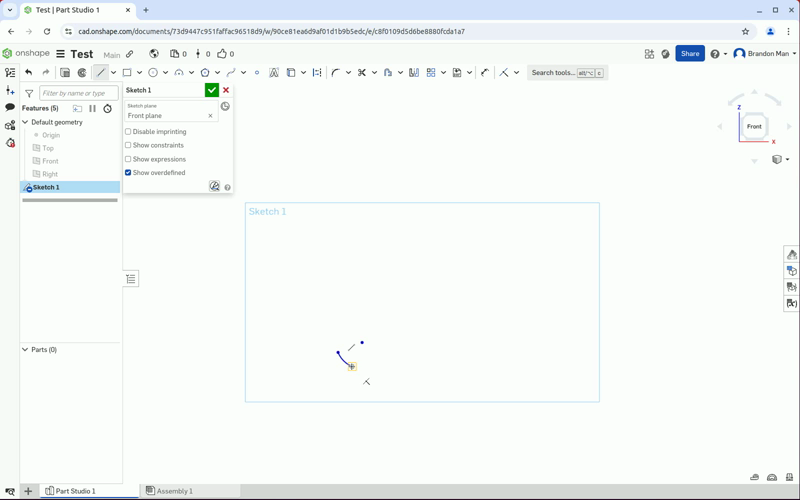
scroll(-6)
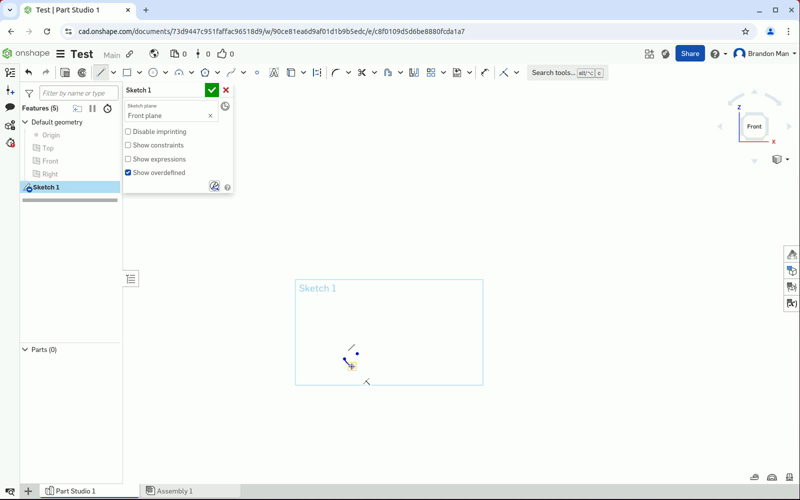
scroll(-6)
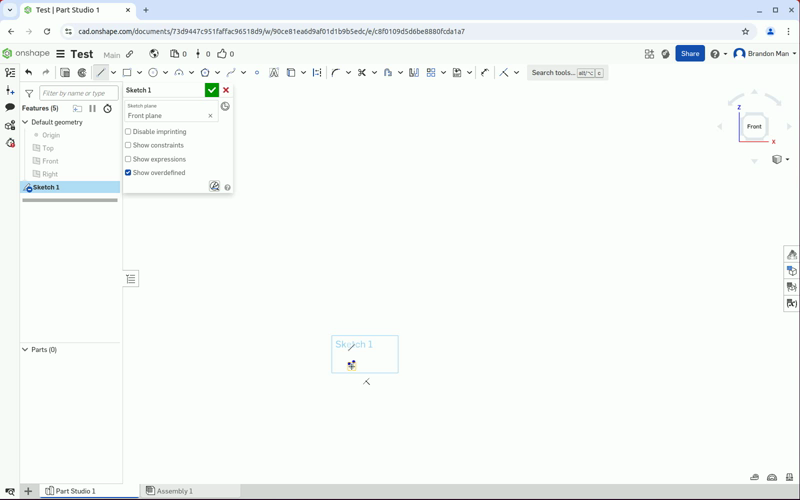
key_down(shift)
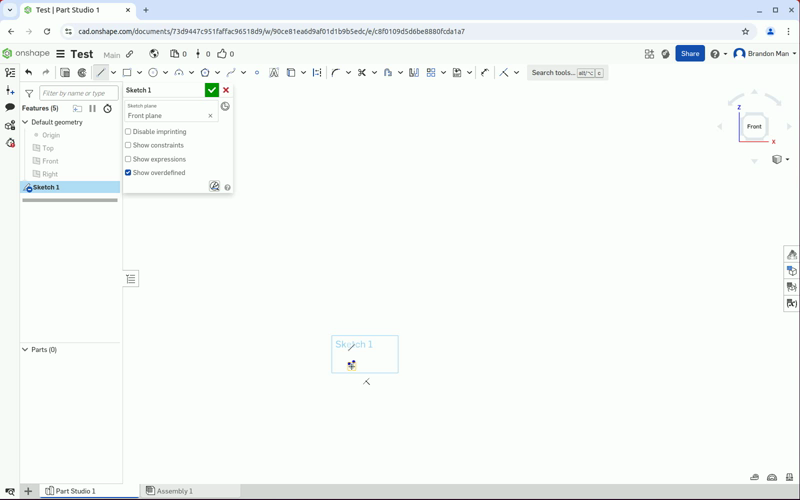
mouse_move(569, 366)
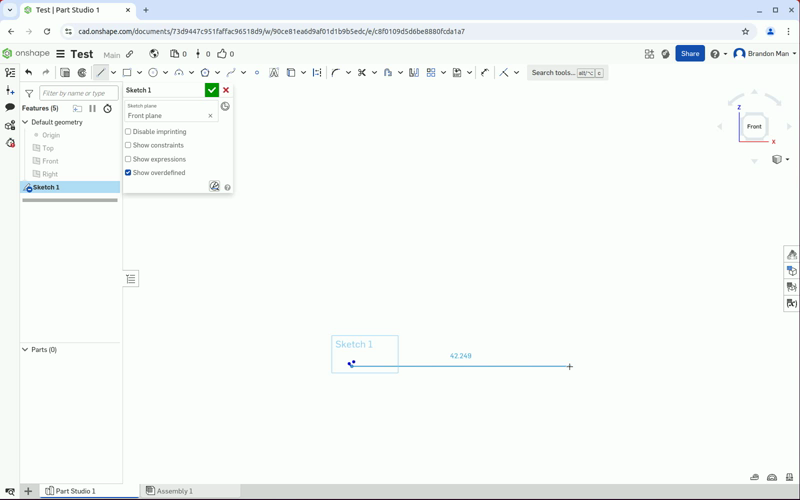
click(569, 366)
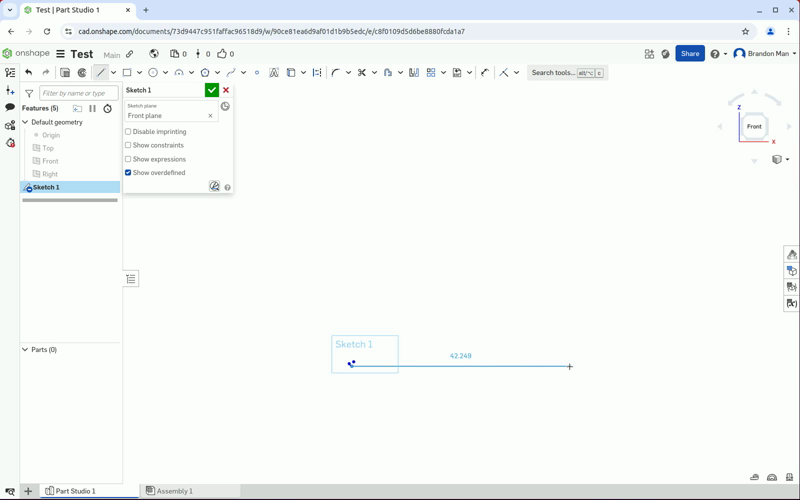
key_up(shift)
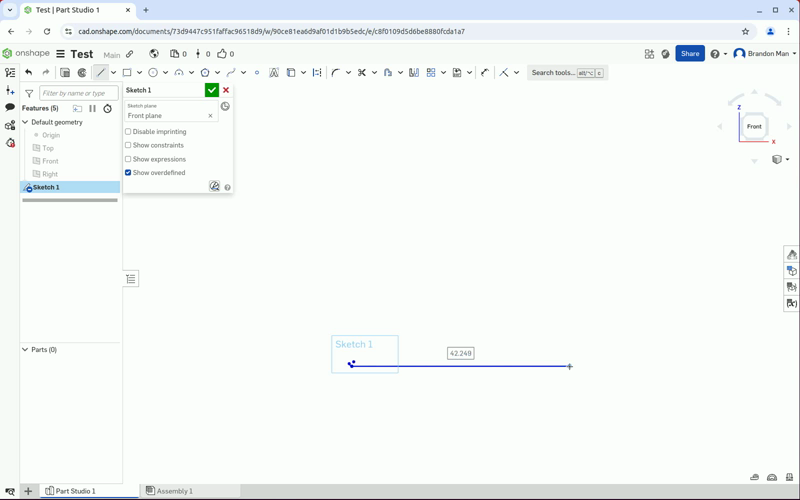
key(esc)
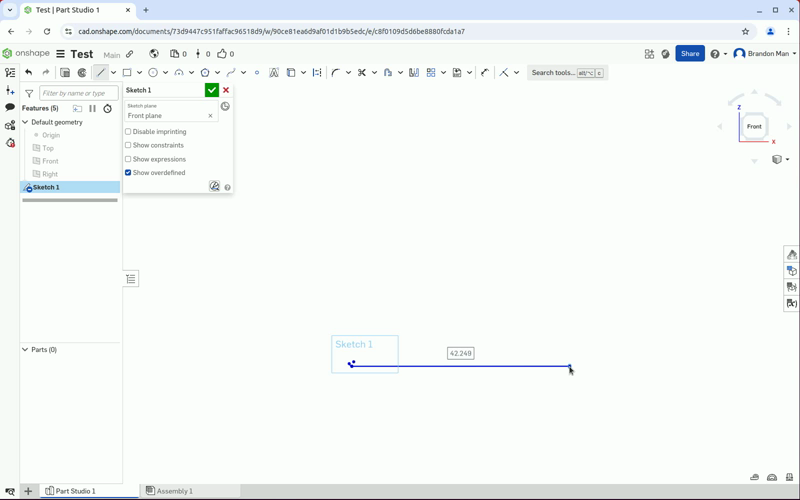
key(a)
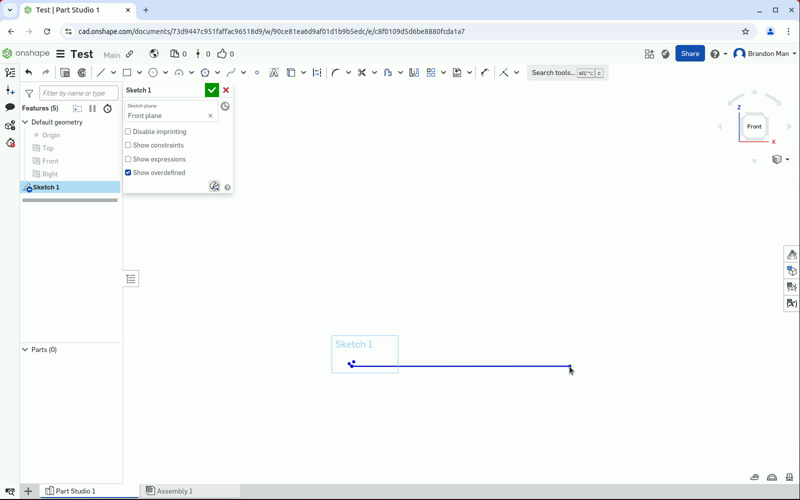
mouse_move(569, 366)
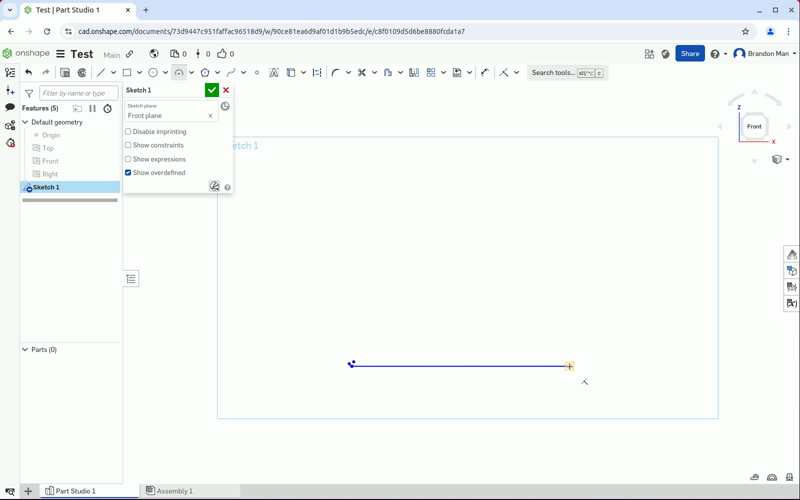
click(569, 366)
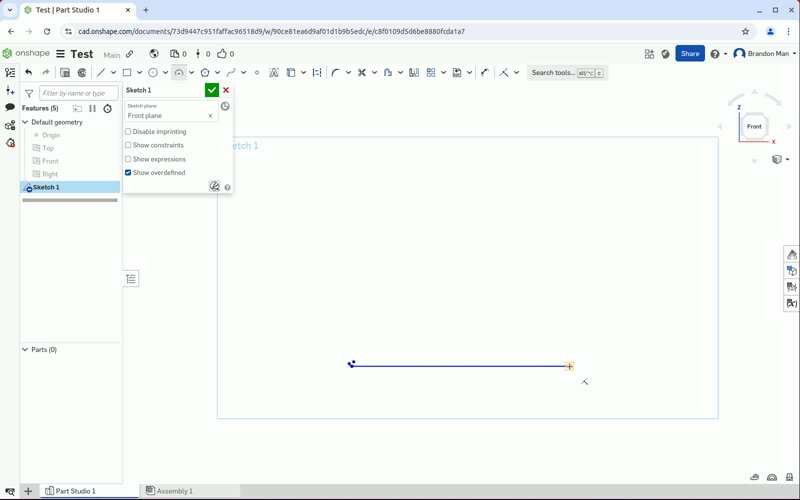
key_down(shift)
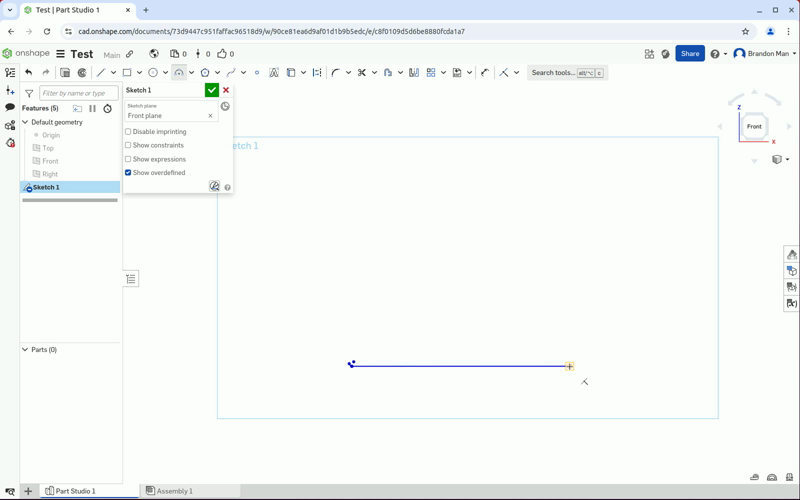
mouse_move(572, 363)
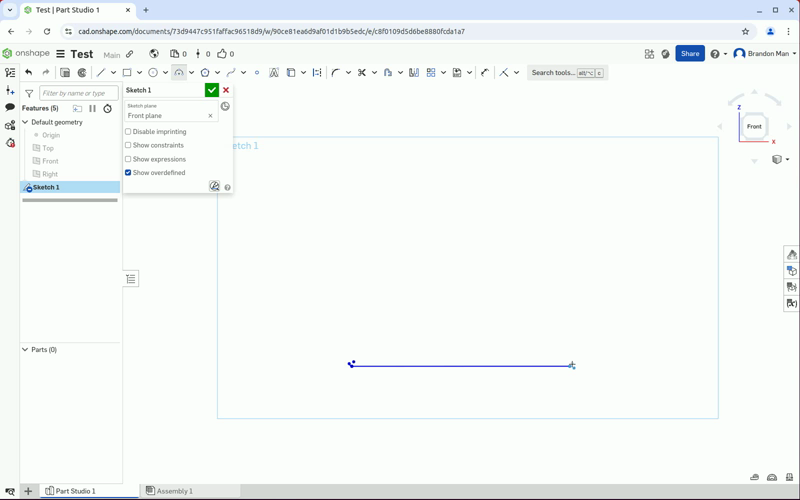
scroll(6)
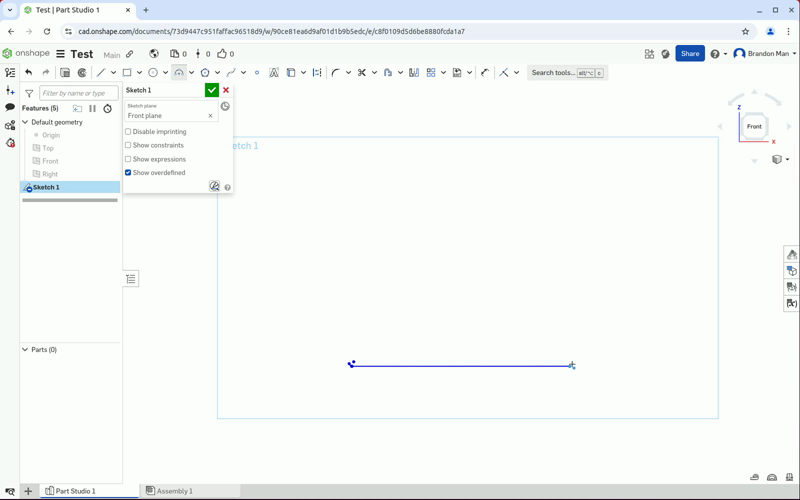
scroll(6)
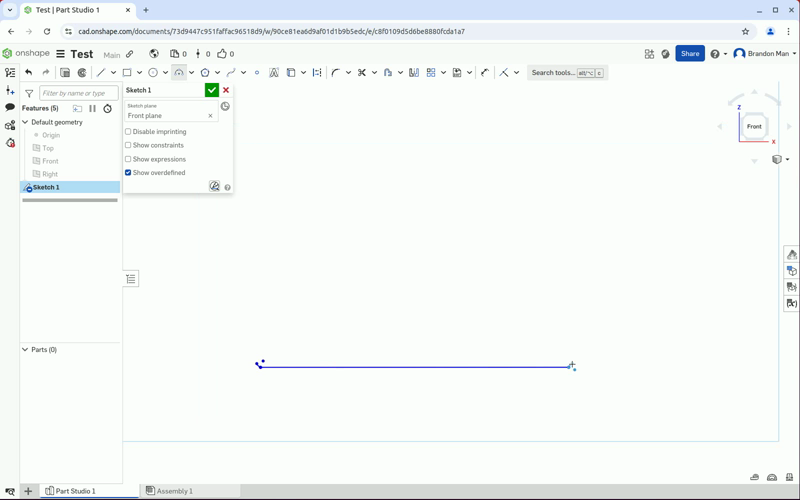
scroll(6)
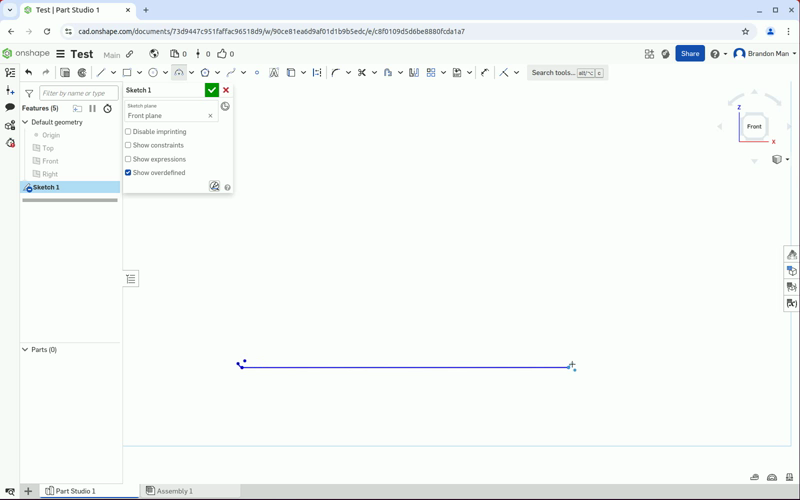
scroll(6)
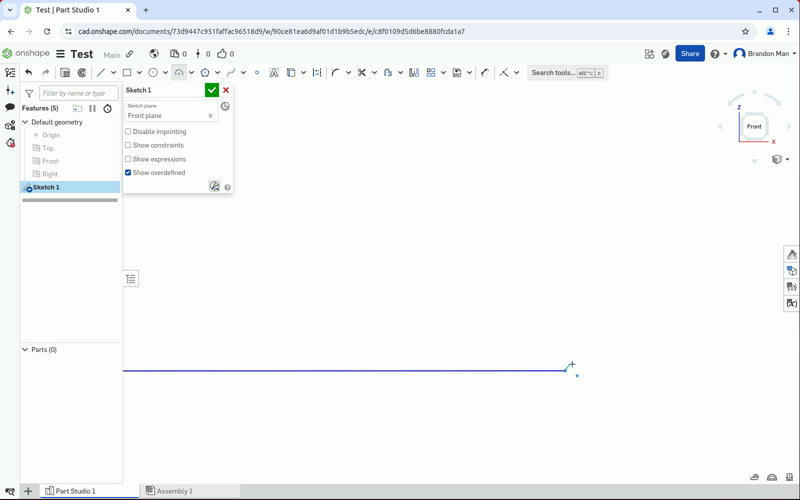
scroll(6)
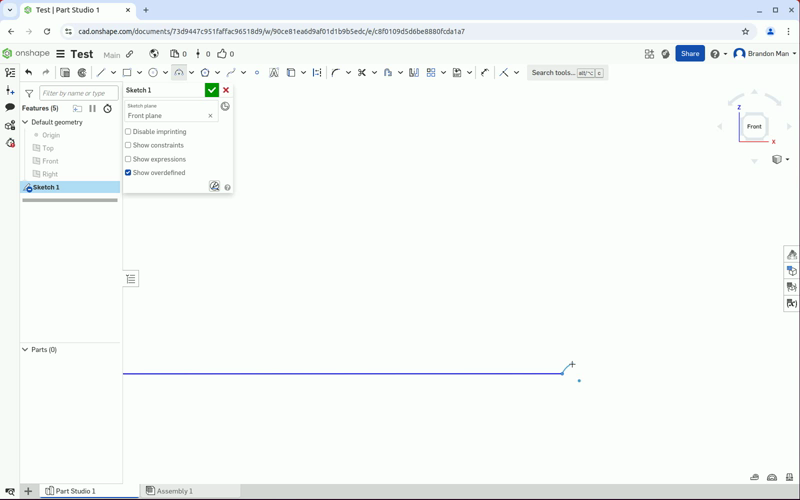
scroll(6)
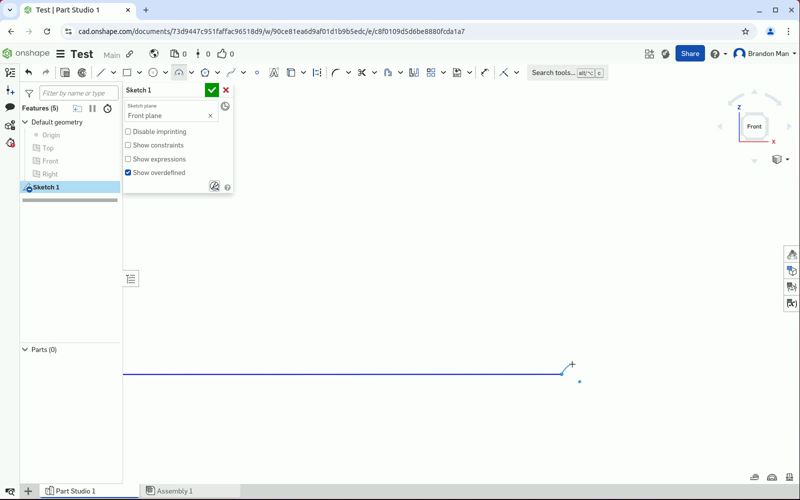
scroll(6)
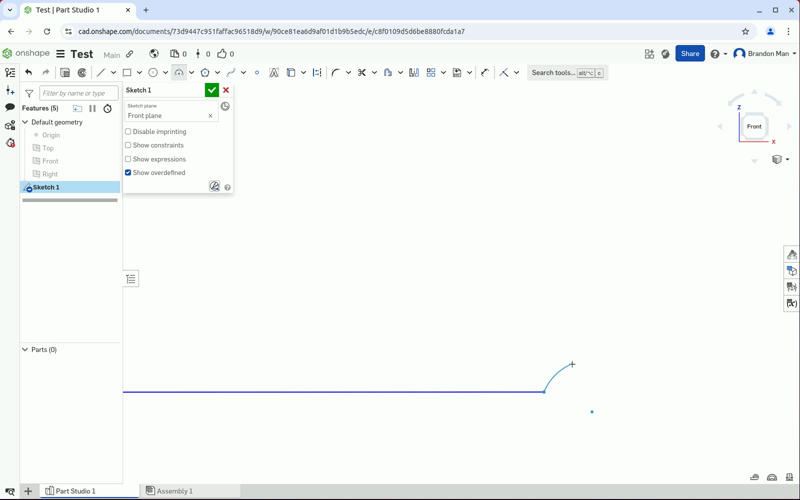
click(572, 363)
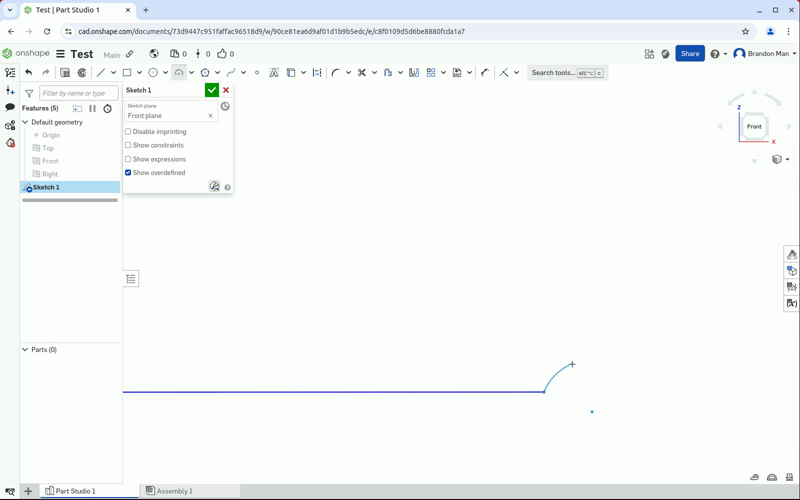
scroll(-6)
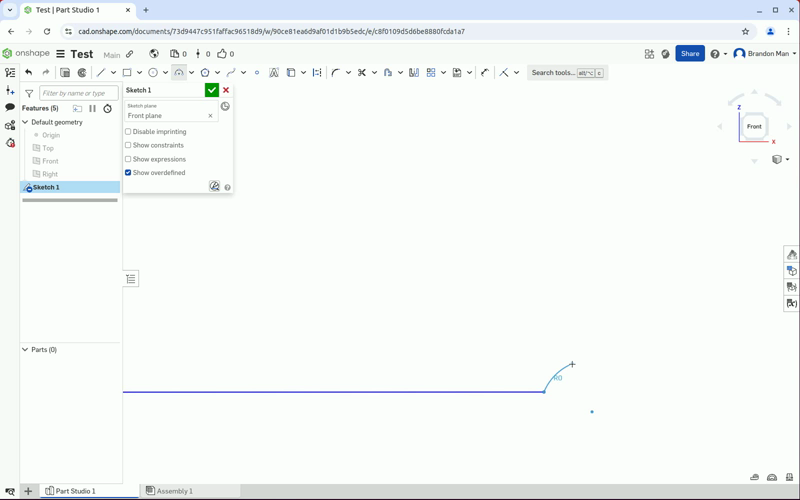
scroll(-6)
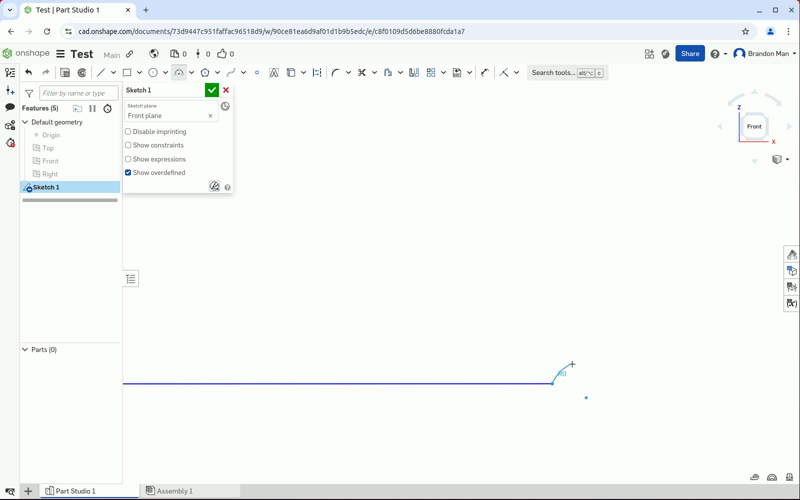
scroll(-6)
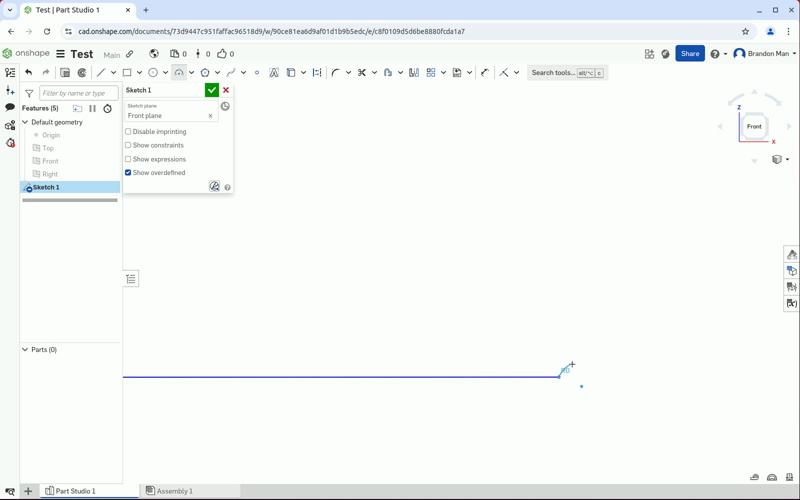
scroll(-6)
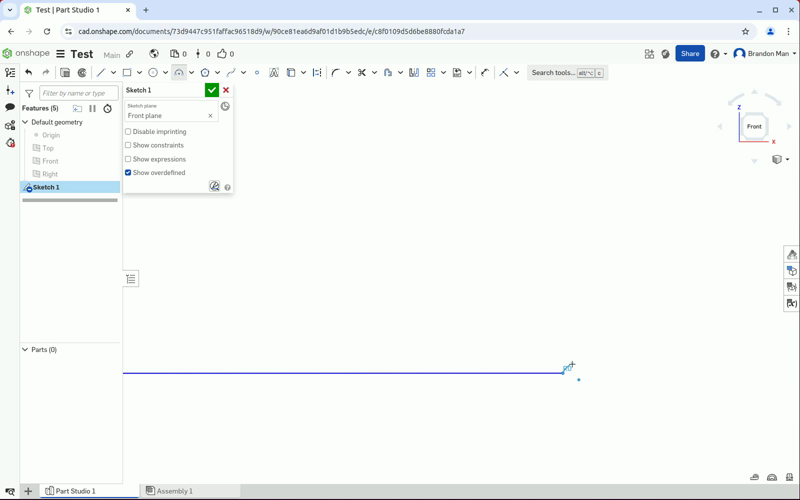
scroll(-6)
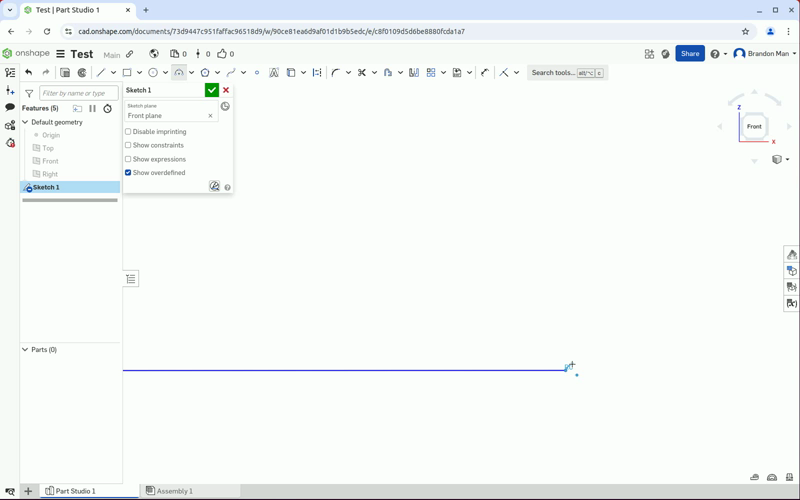
scroll(-6)
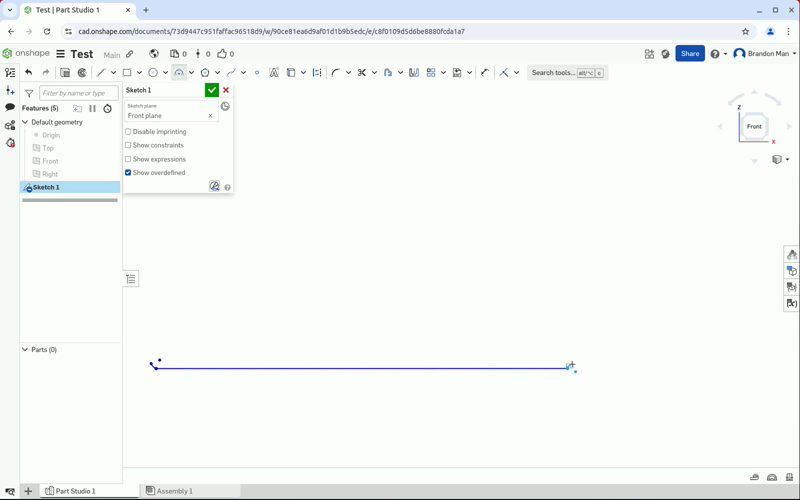
scroll(-6)
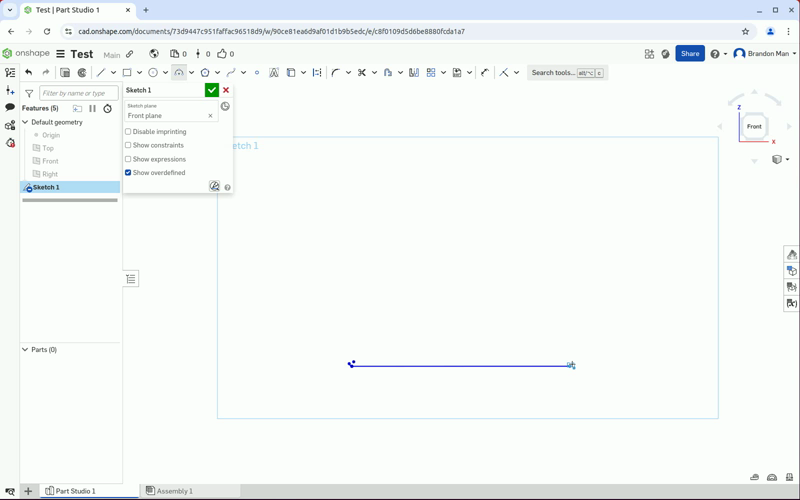
mouse_move(571, 365)
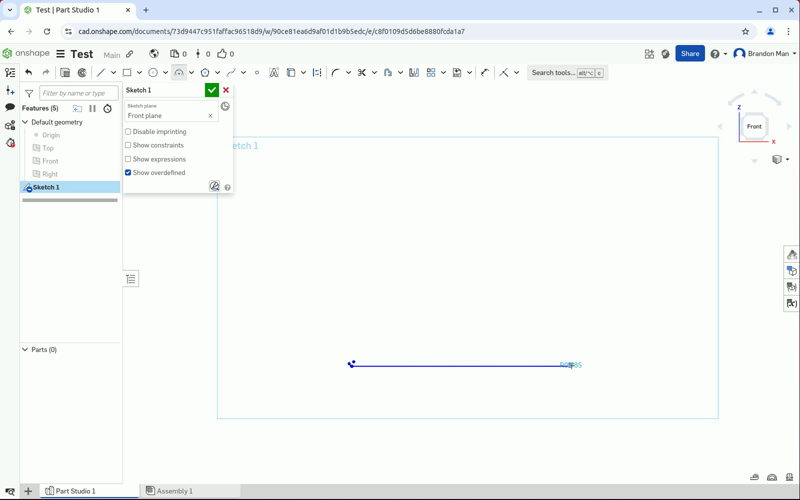
scroll(6)
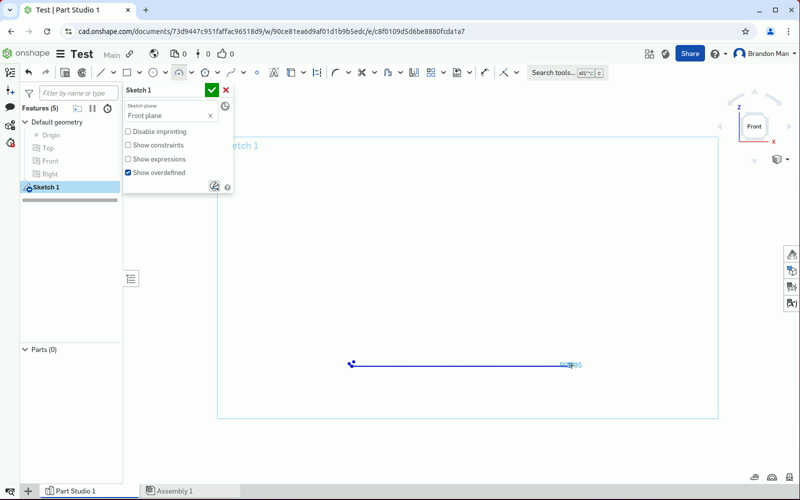
scroll(6)
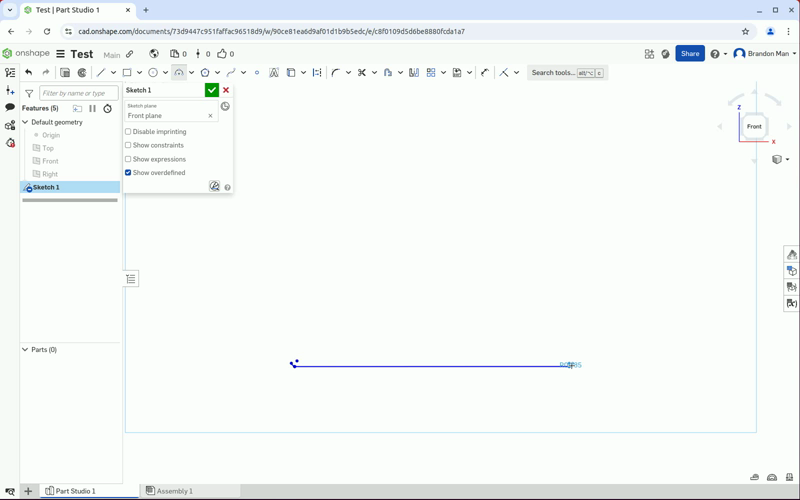
scroll(6)
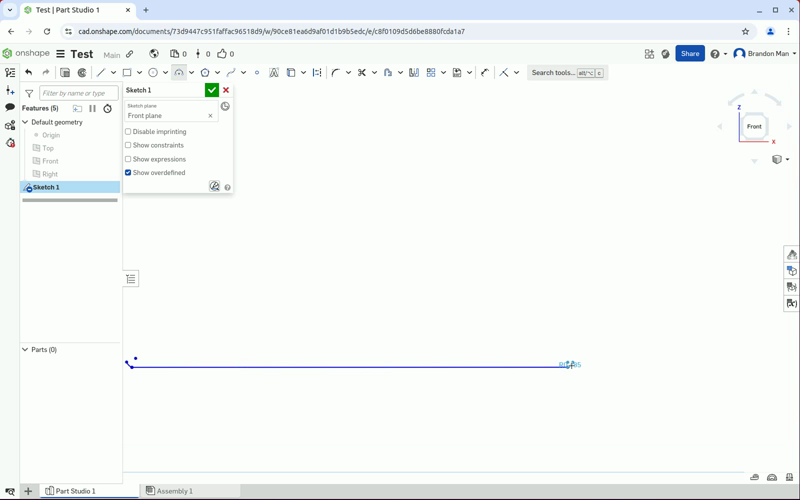
scroll(6)
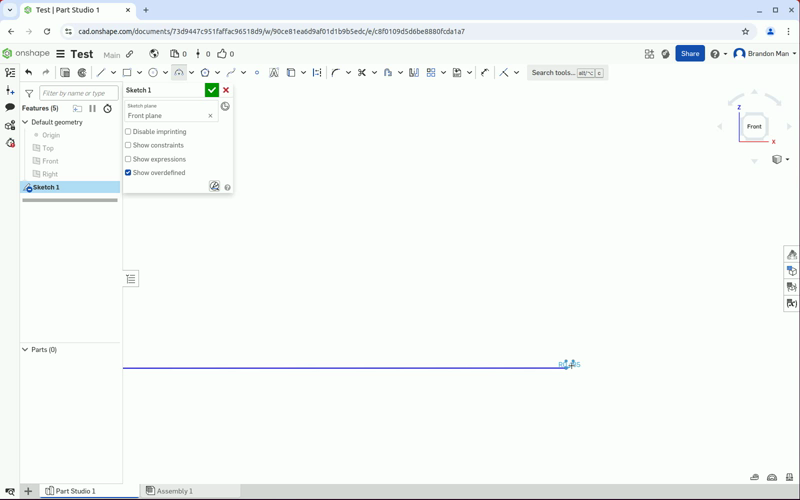
scroll(6)
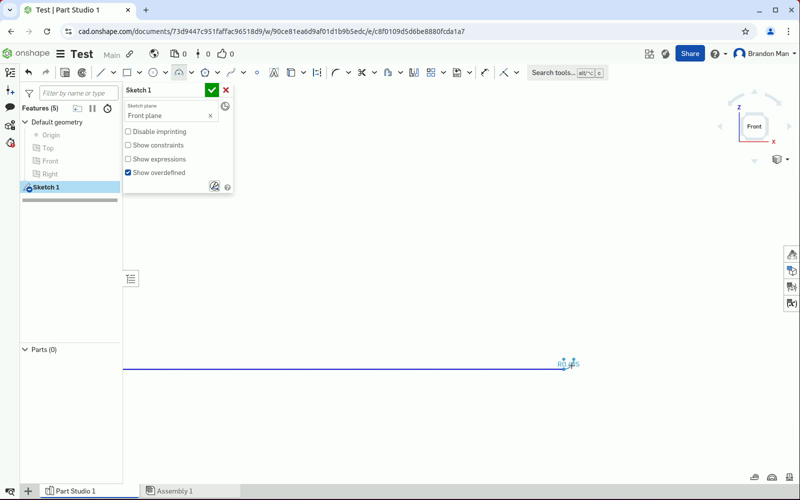
scroll(6)
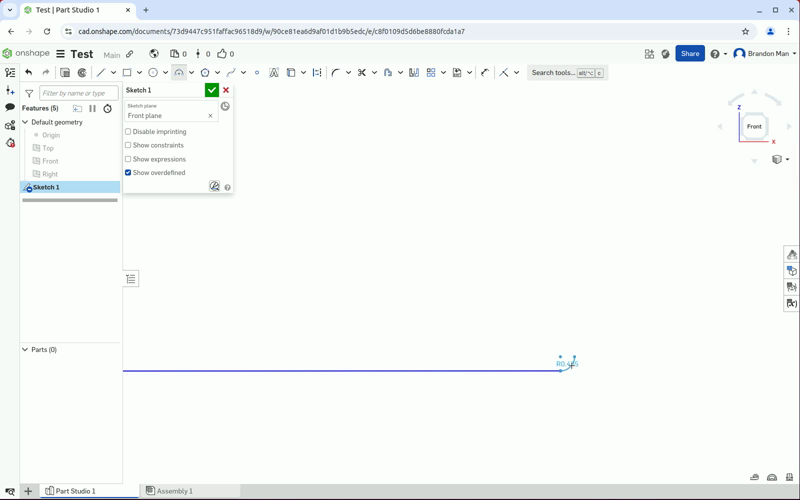
scroll(6)
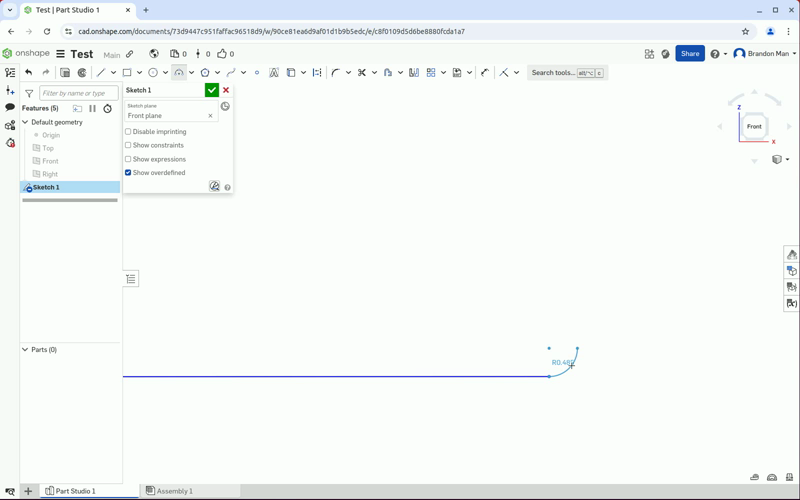
click(571, 365)
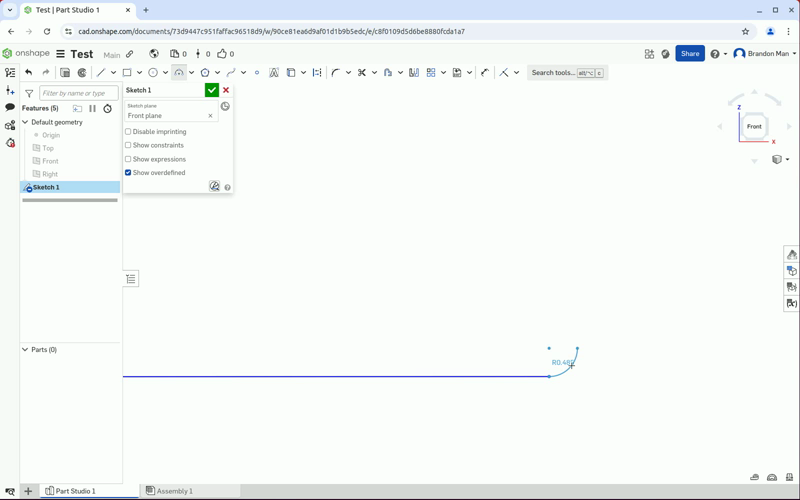
scroll(-6)
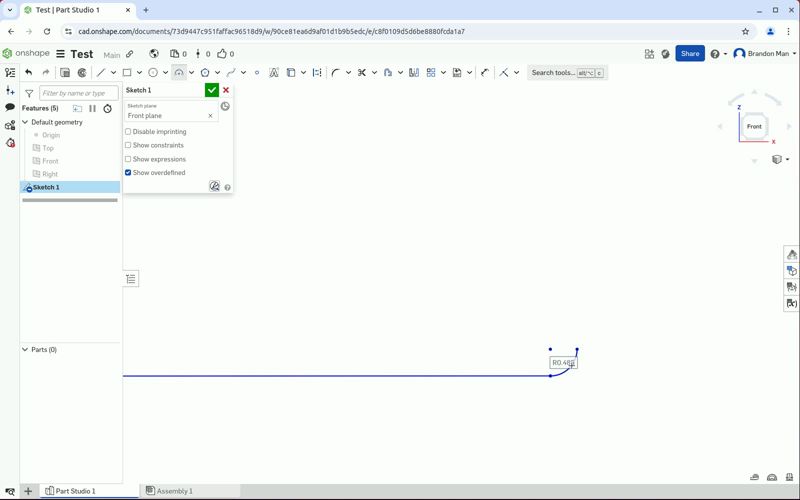
scroll(-6)
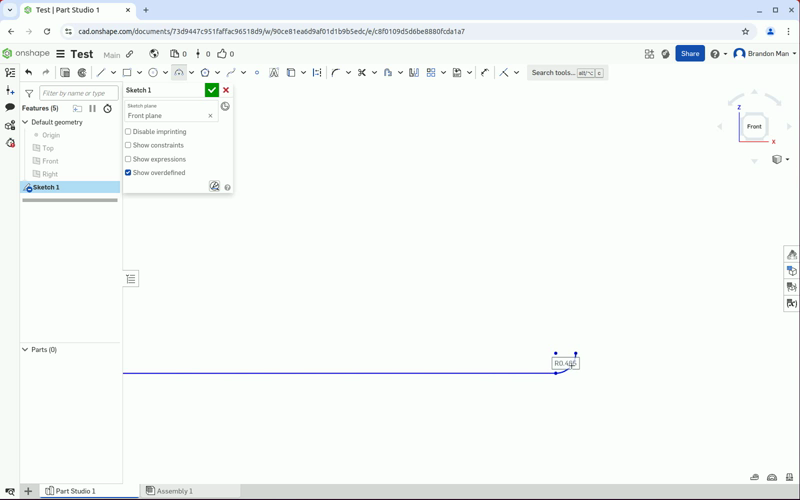
scroll(-6)
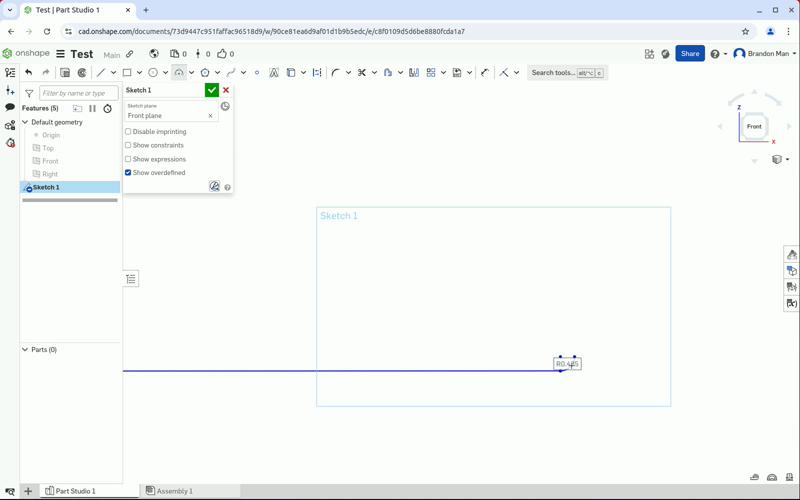
scroll(-6)
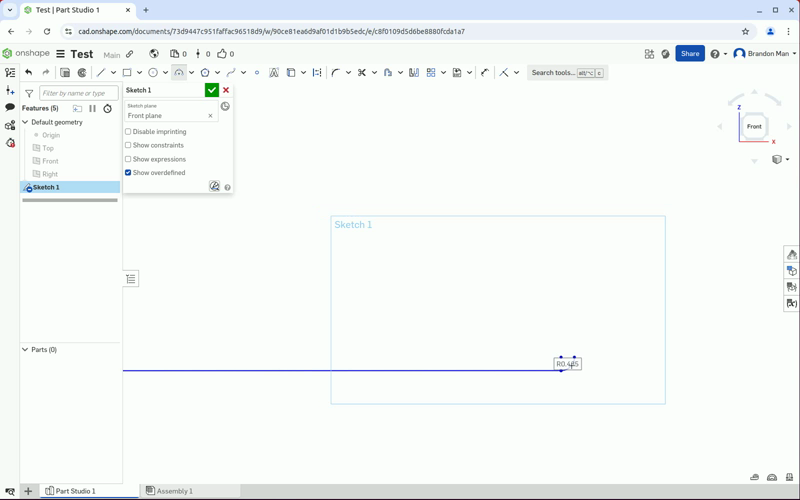
scroll(-6)
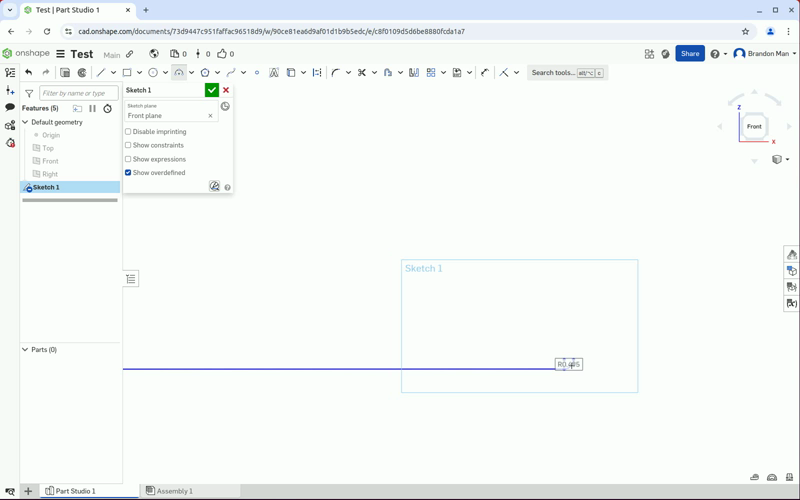
scroll(-6)
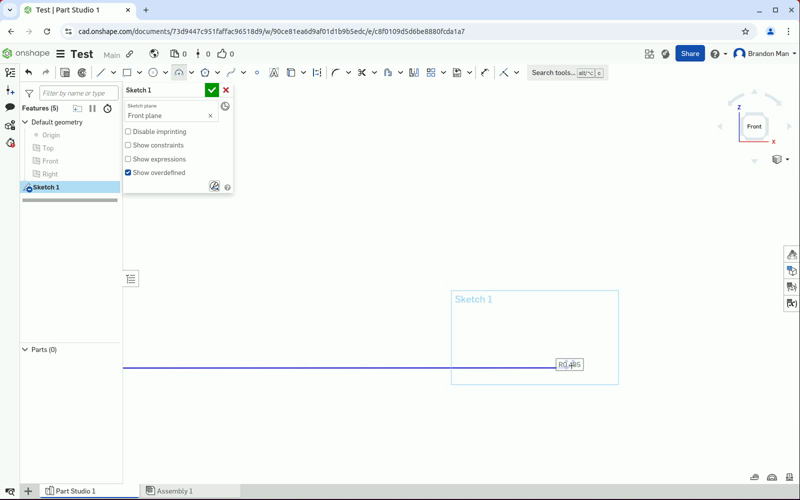
scroll(-6)
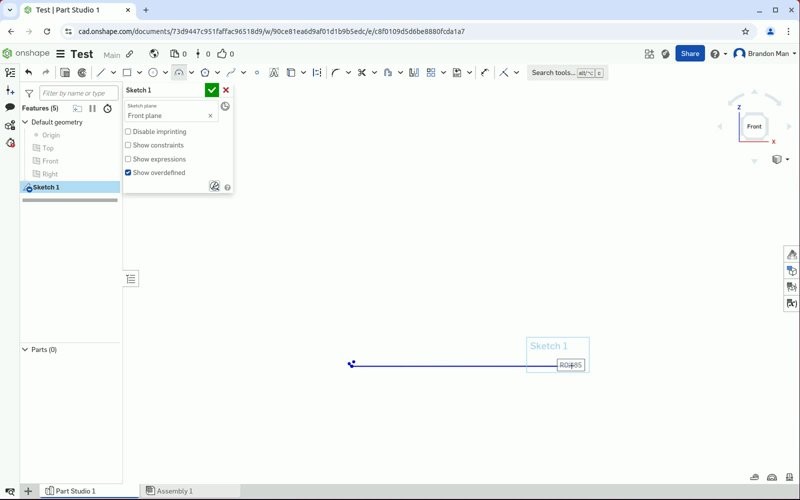
key_up(shift)
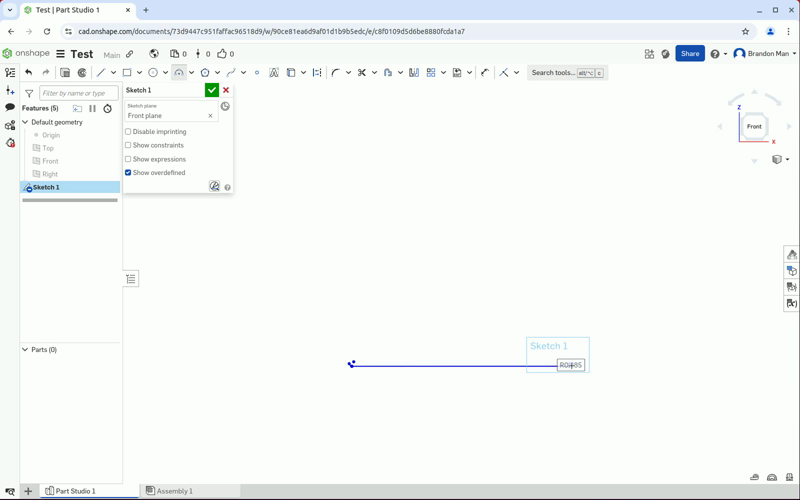
key(esc)
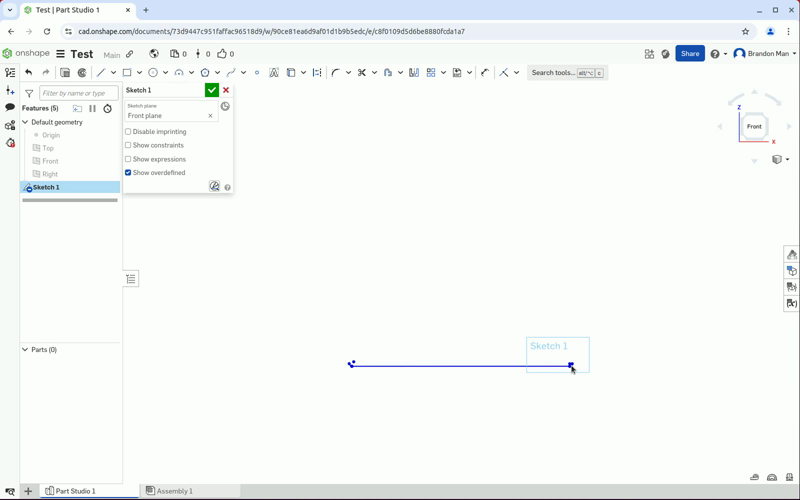
key(l)
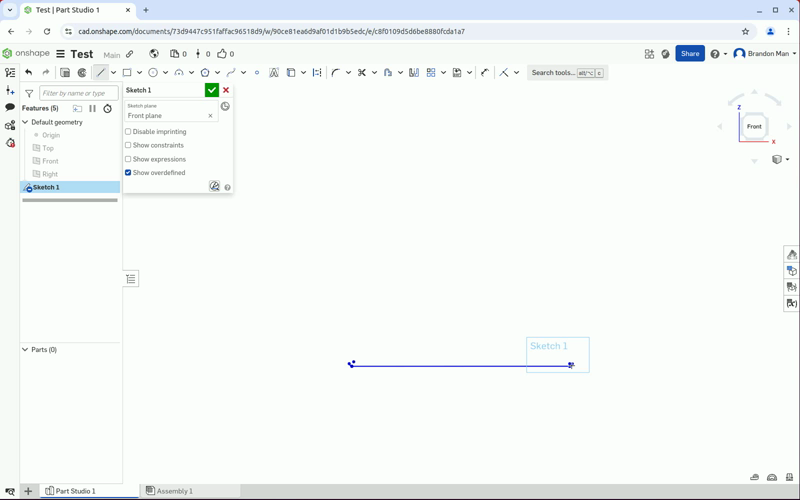
mouse_move(572, 363)
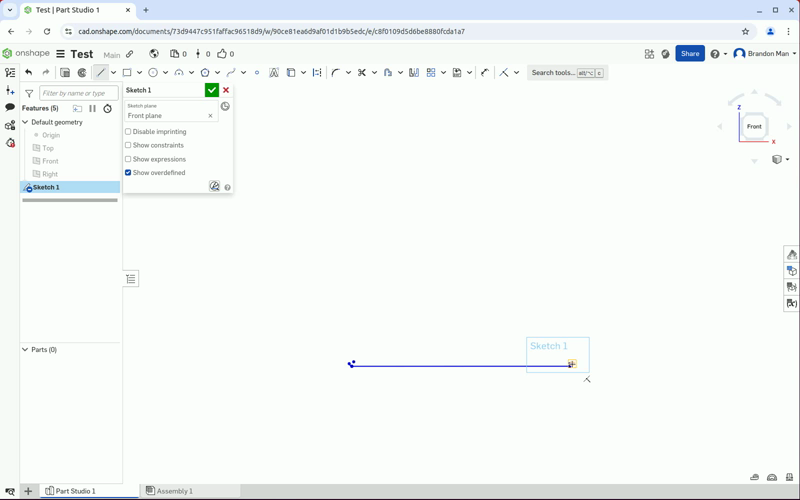
scroll(6)
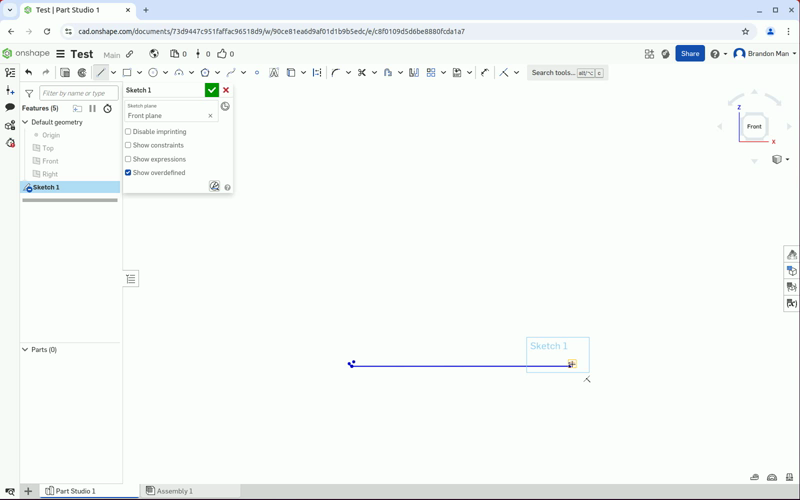
scroll(6)
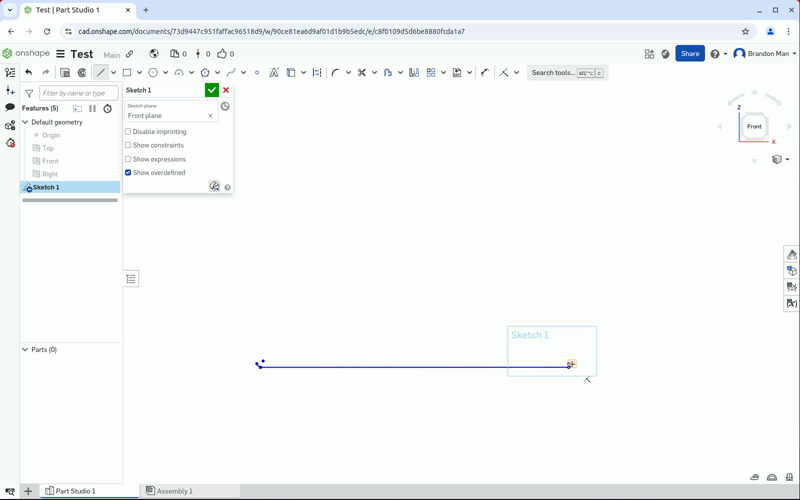
scroll(6)
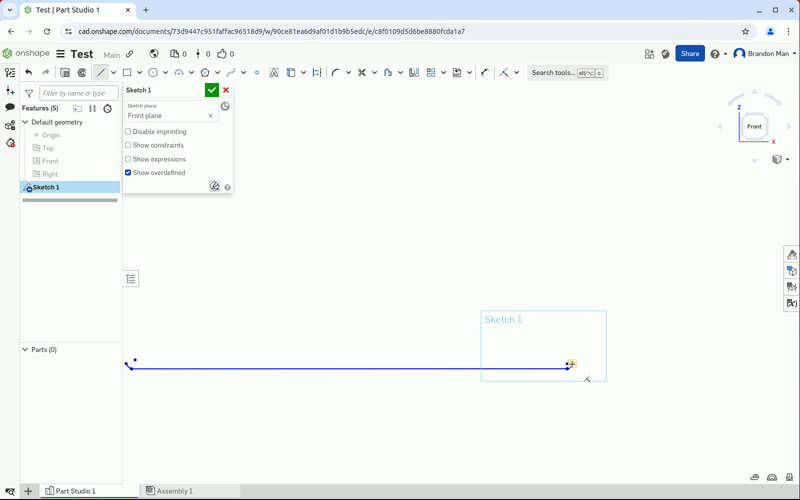
scroll(6)
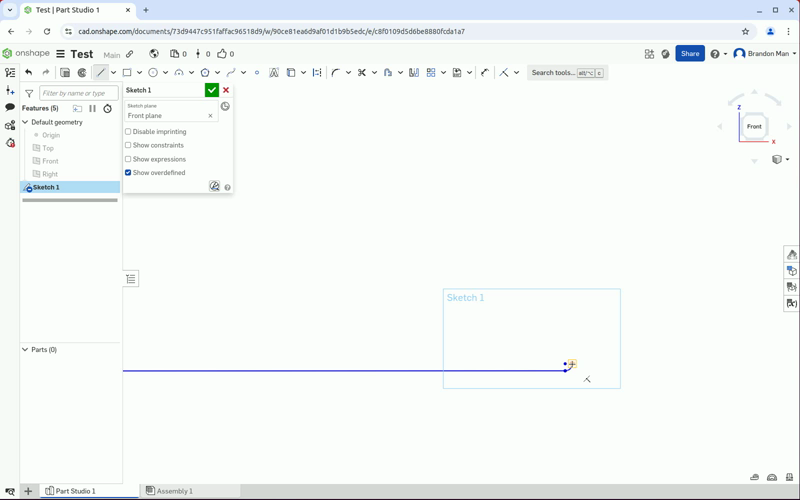
scroll(6)
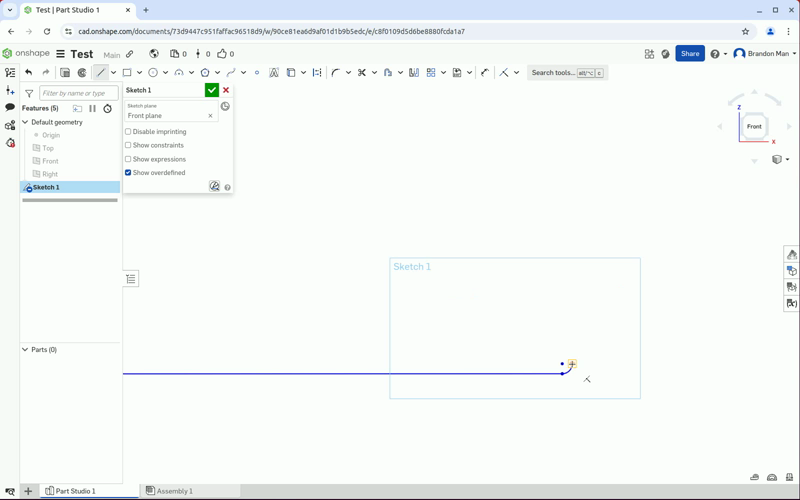
scroll(6)
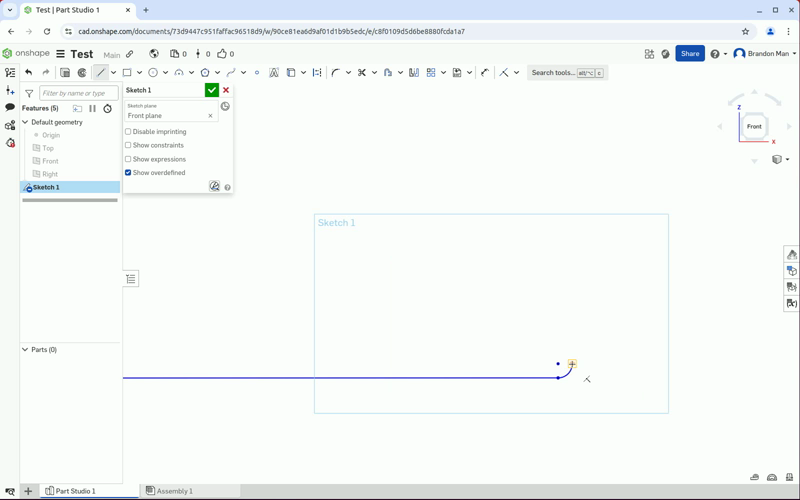
scroll(6)
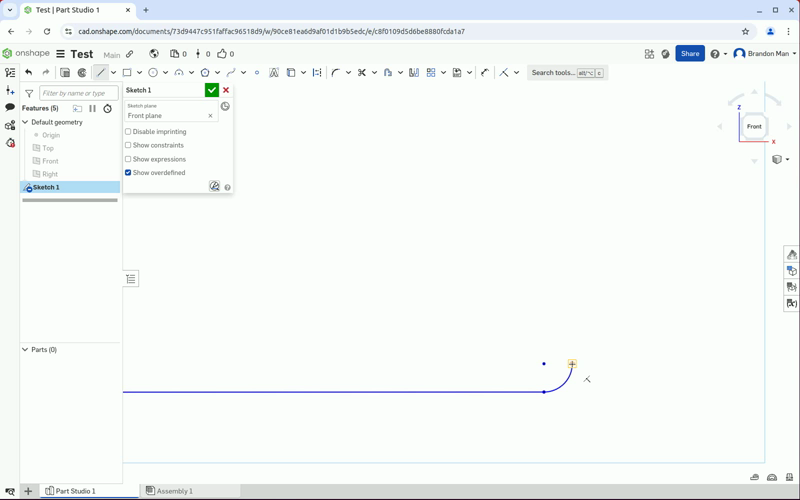
click(572, 363)
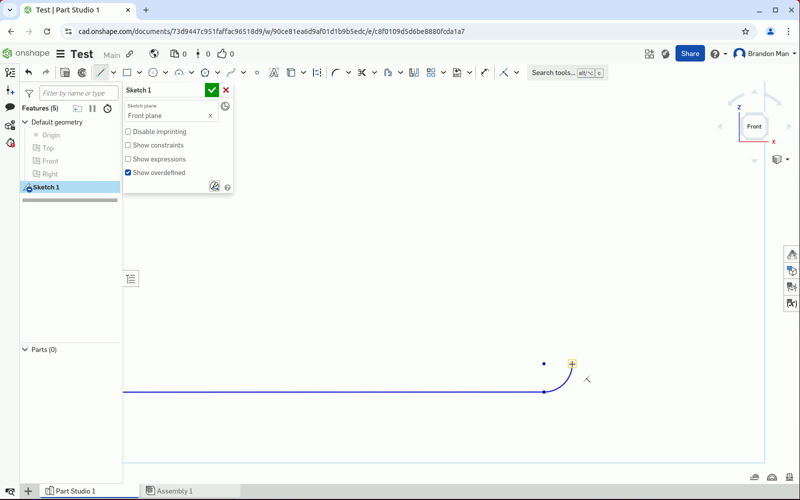
scroll(-6)
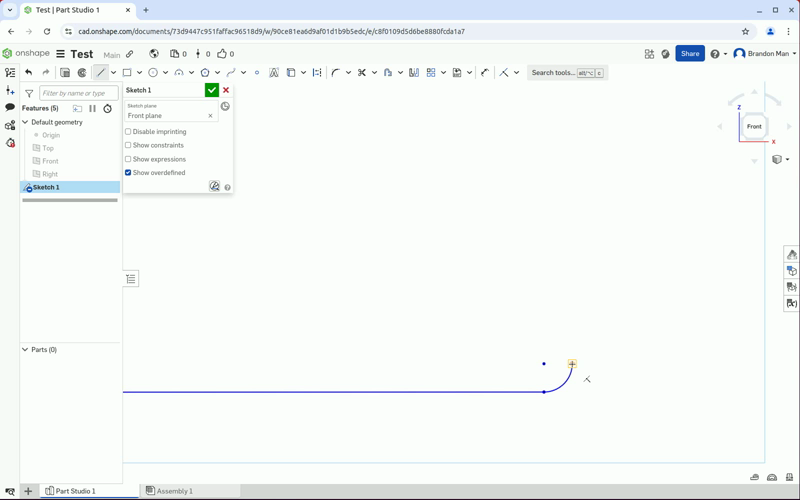
scroll(-6)
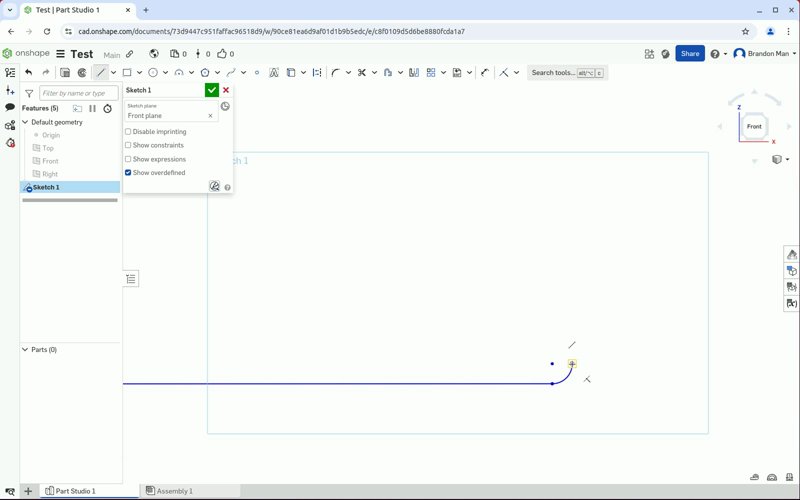
scroll(-6)
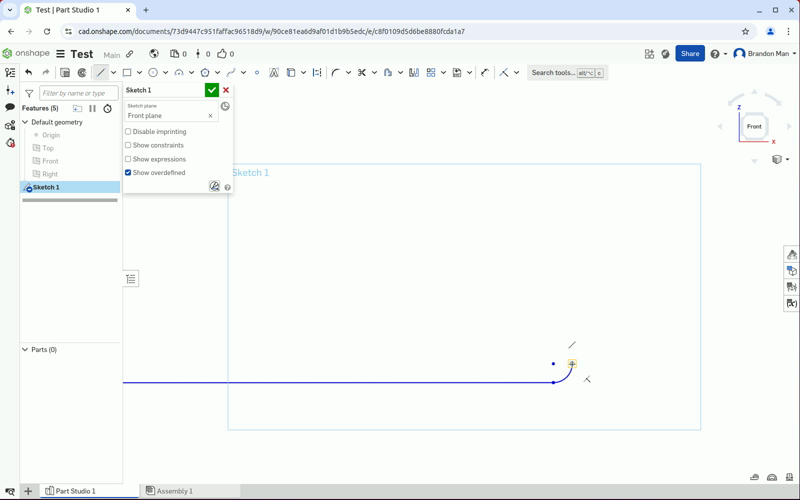
scroll(-6)
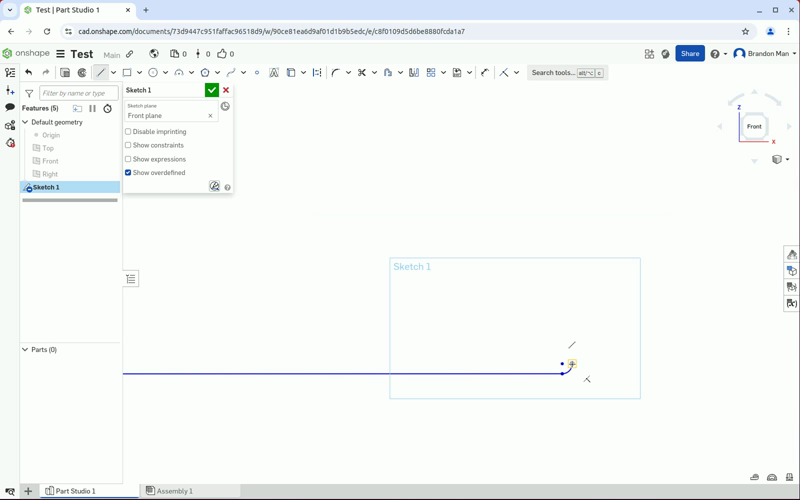
scroll(-6)
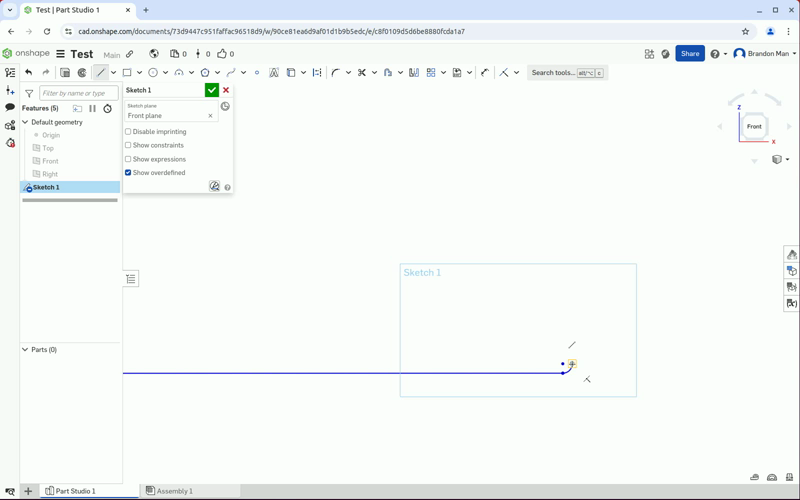
scroll(-6)
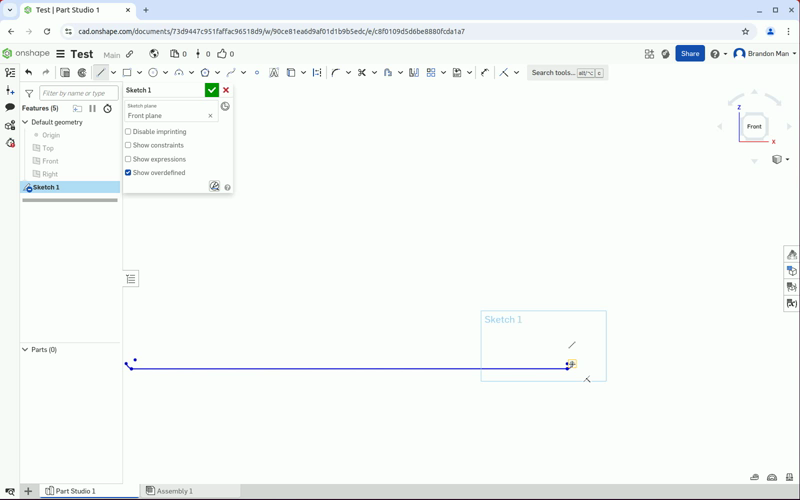
scroll(-6)
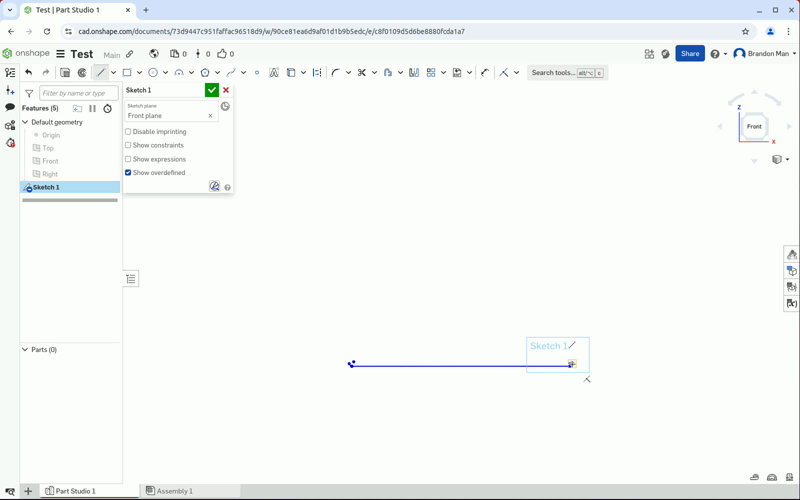
key_down(shift)
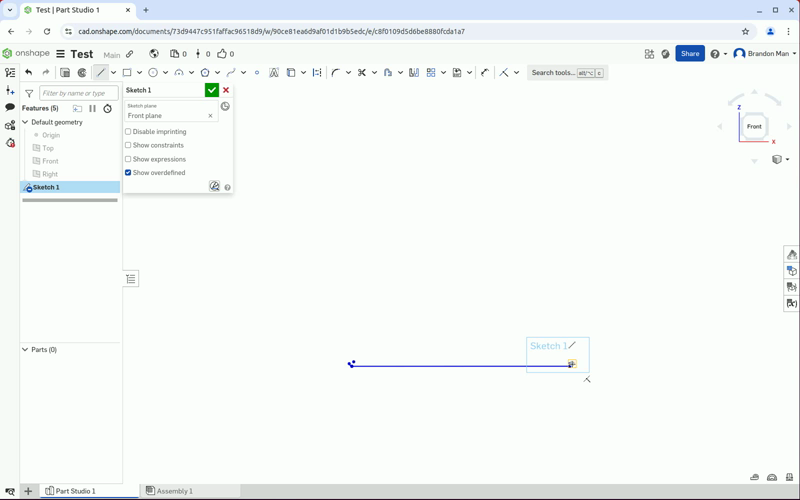
mouse_move(572, 213)
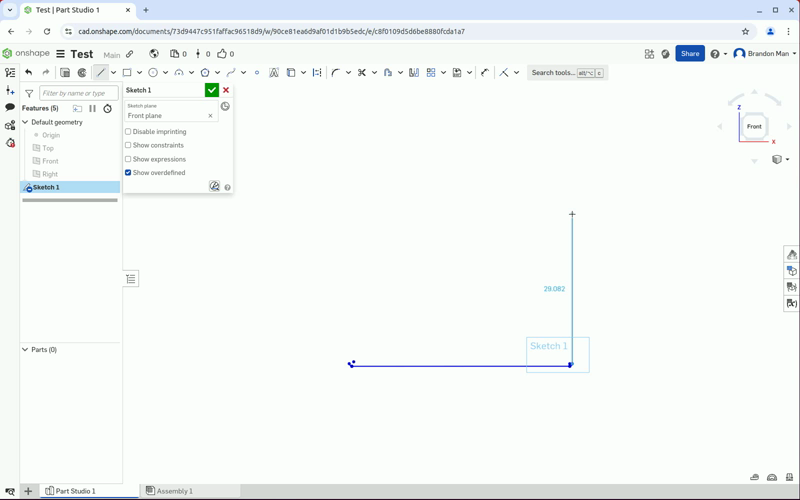
click(572, 213)
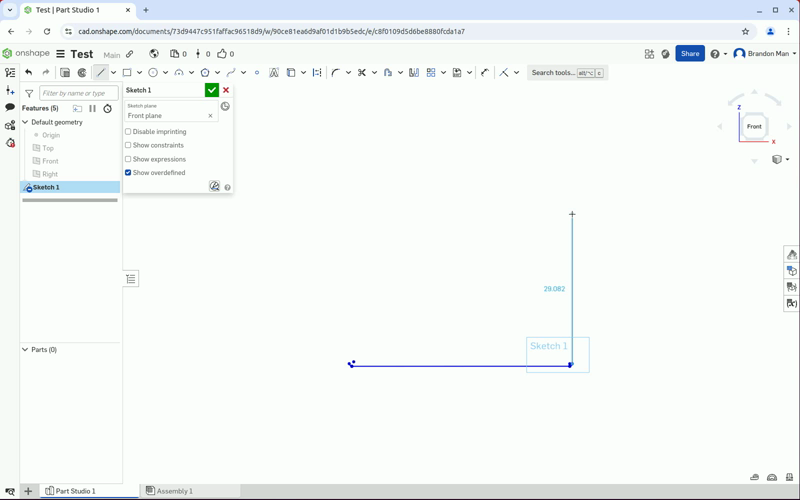
key_up(shift)
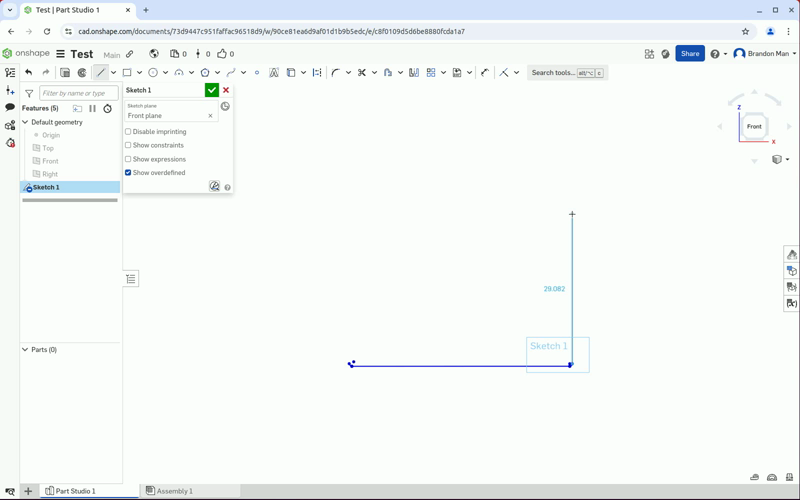
key(esc)
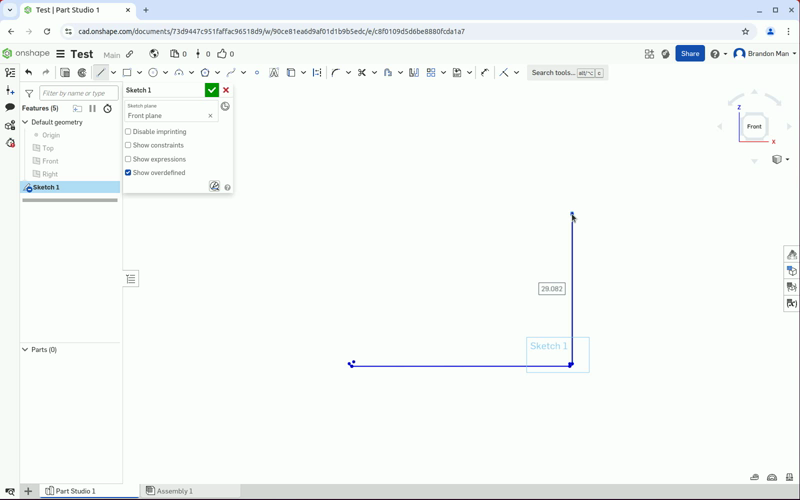
key(a)
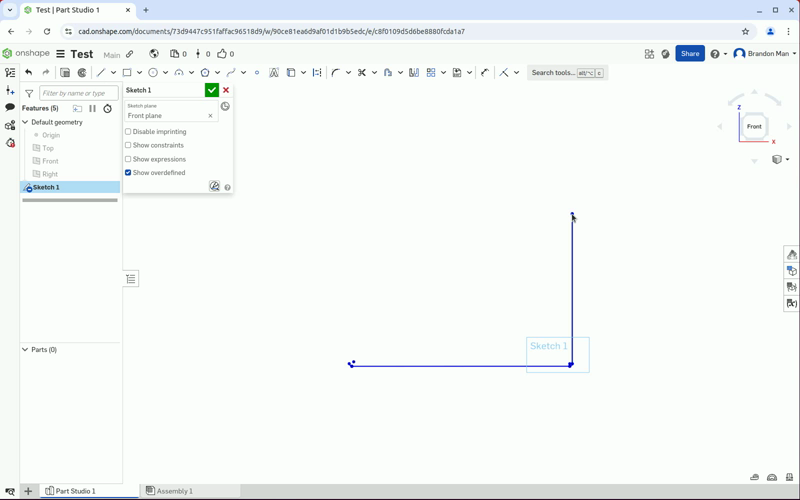
mouse_move(572, 213)
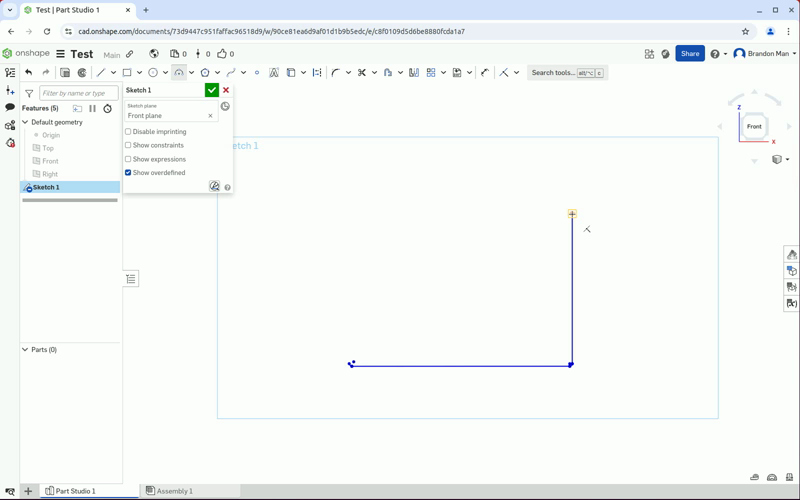
click(572, 213)
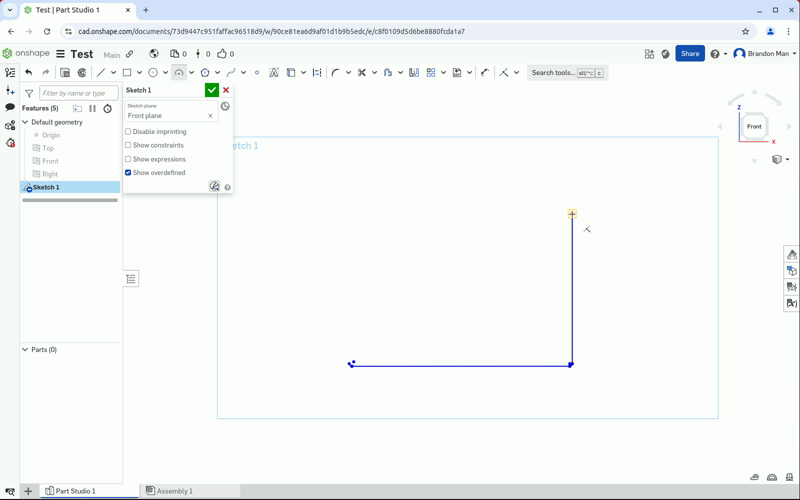
key_down(shift)
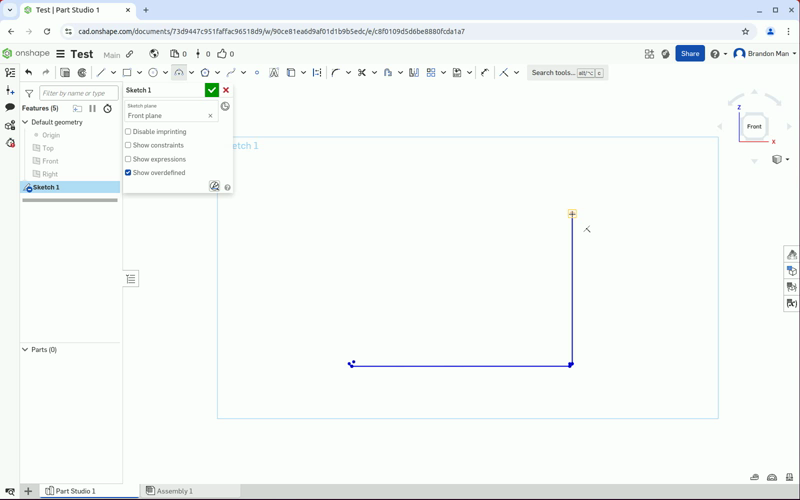
mouse_move(569, 209)
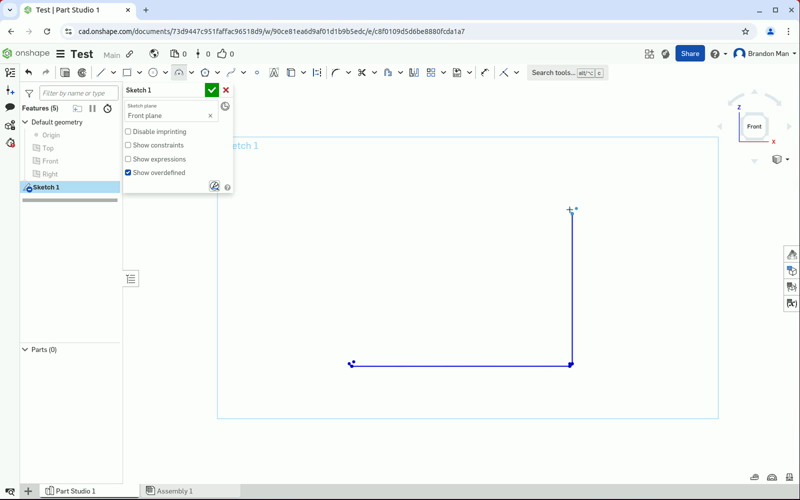
scroll(6)
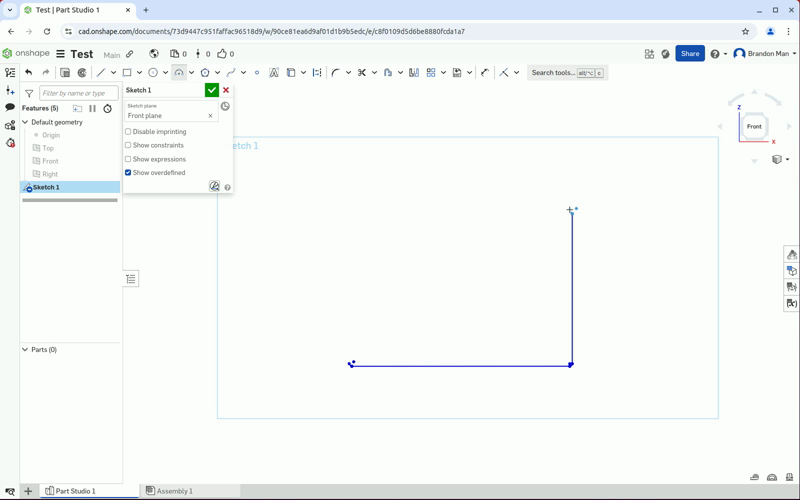
scroll(6)
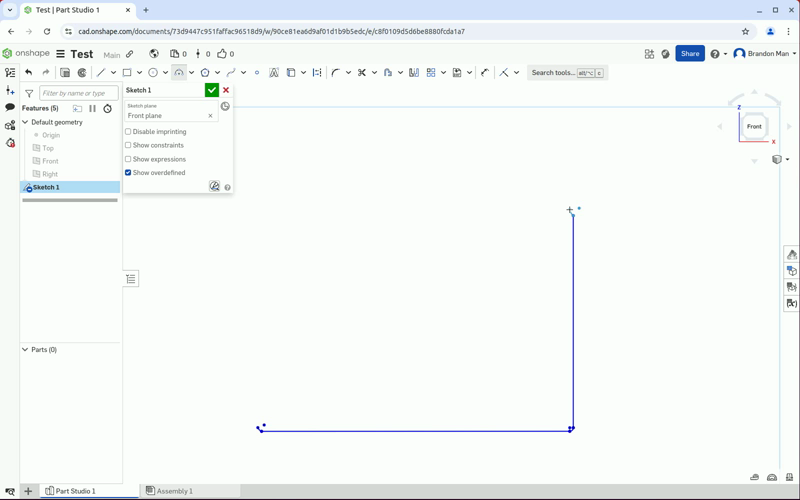
scroll(6)
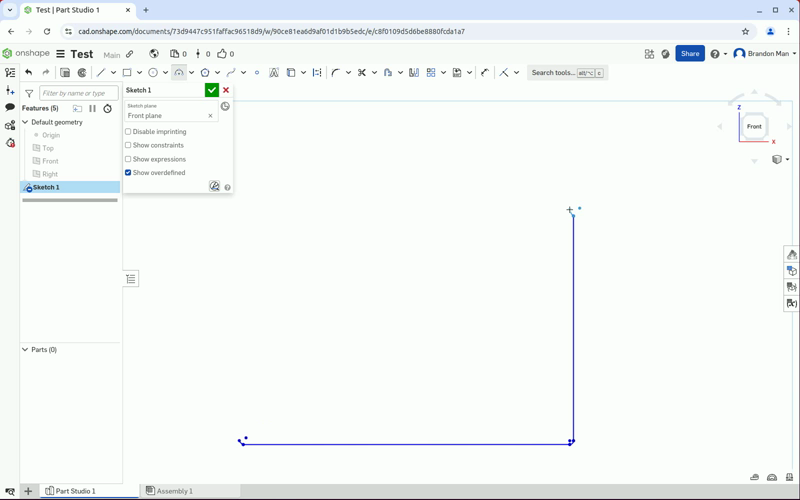
scroll(6)
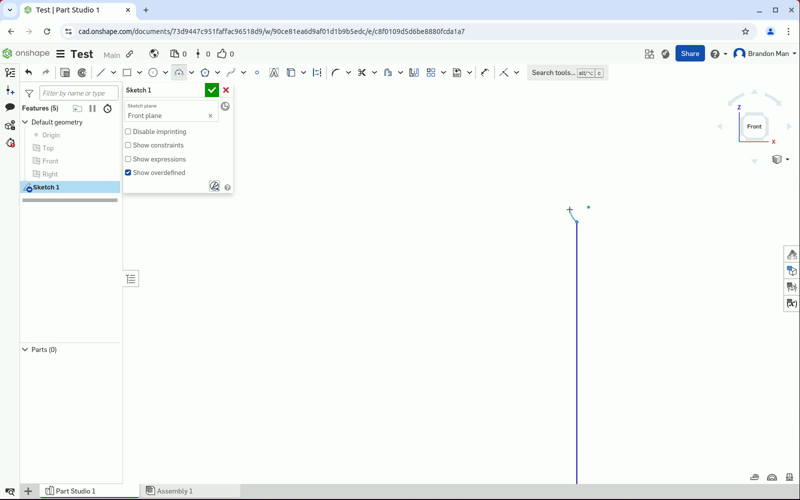
scroll(6)
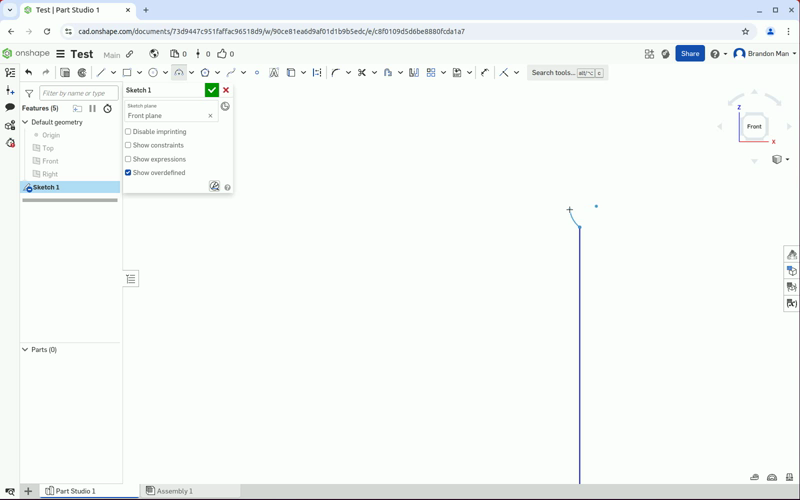
scroll(6)
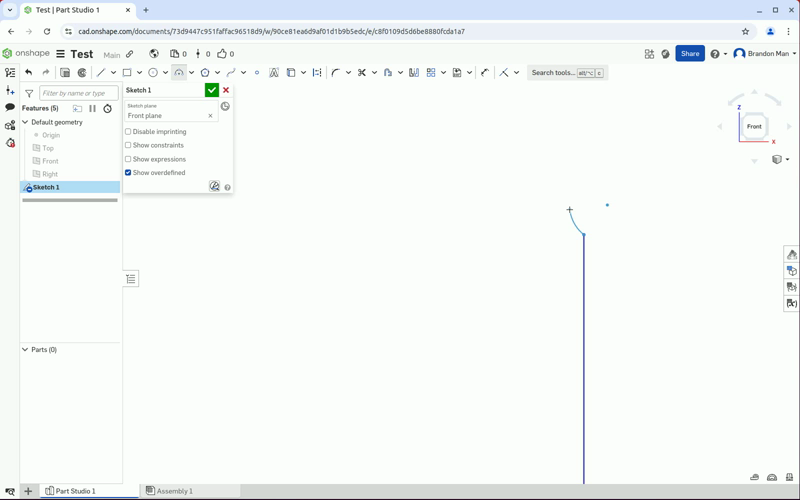
scroll(6)
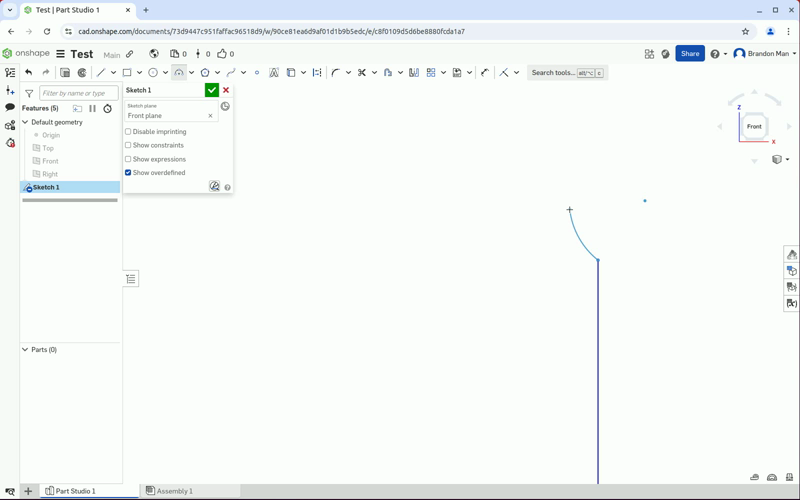
click(569, 209)
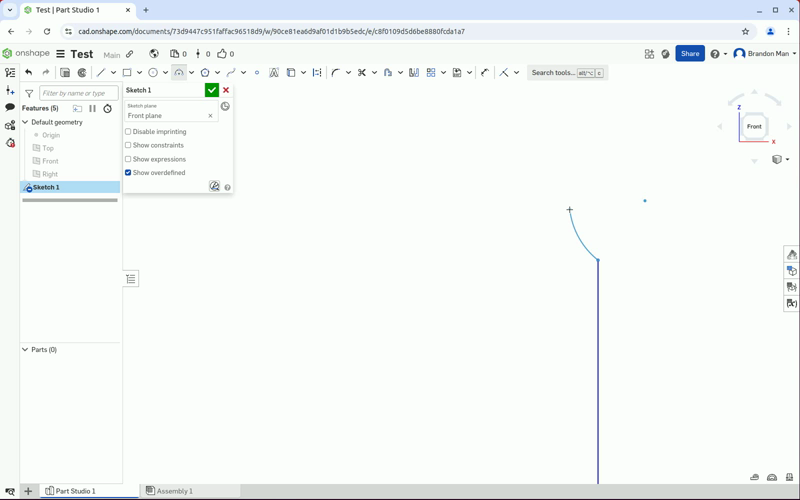
scroll(-6)
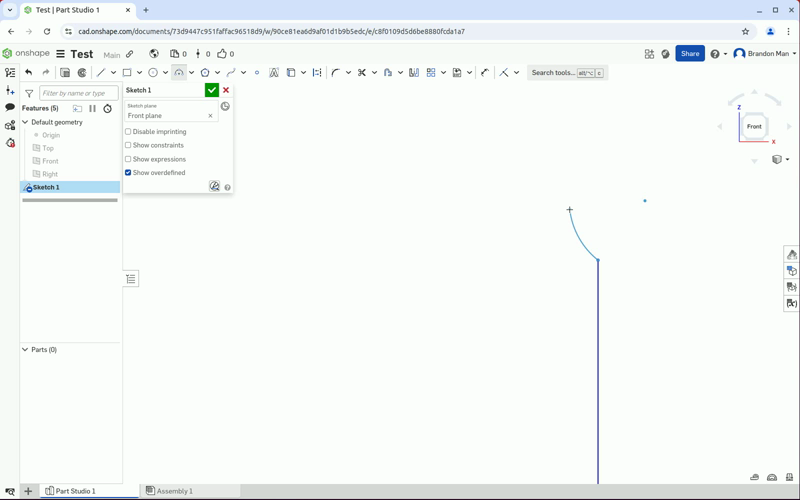
scroll(-6)
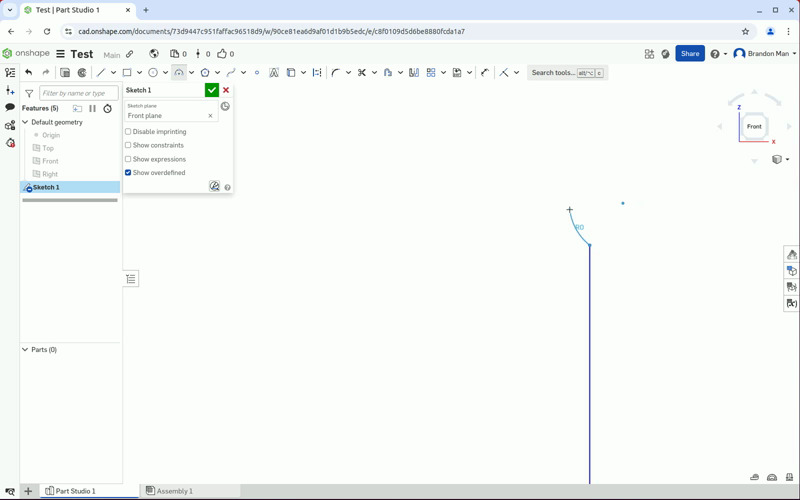
scroll(-6)
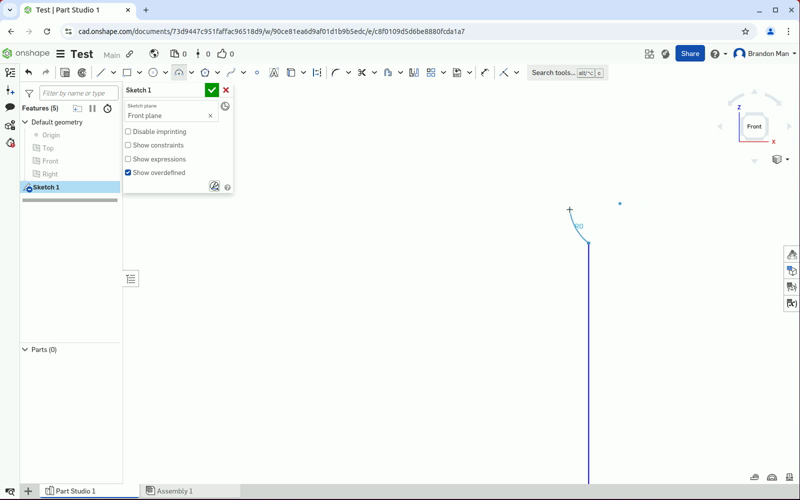
scroll(-6)
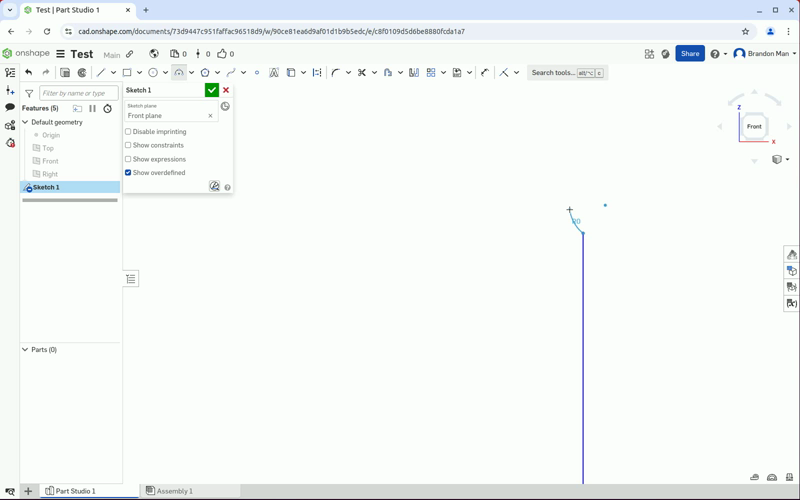
scroll(-6)
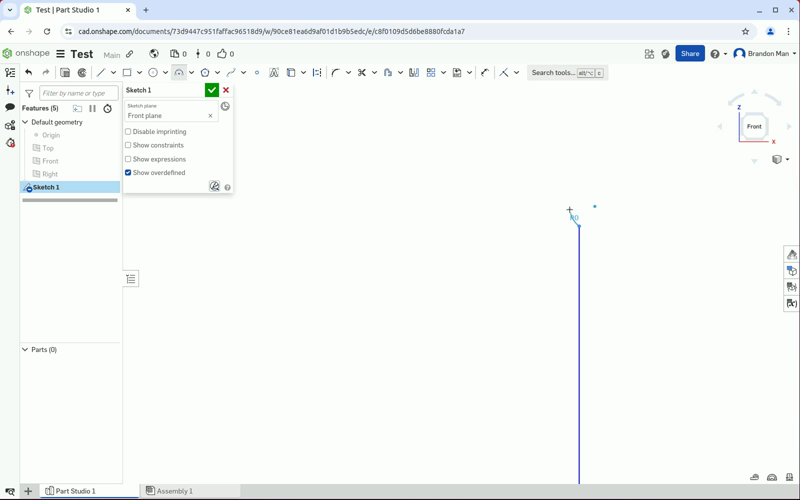
scroll(-6)
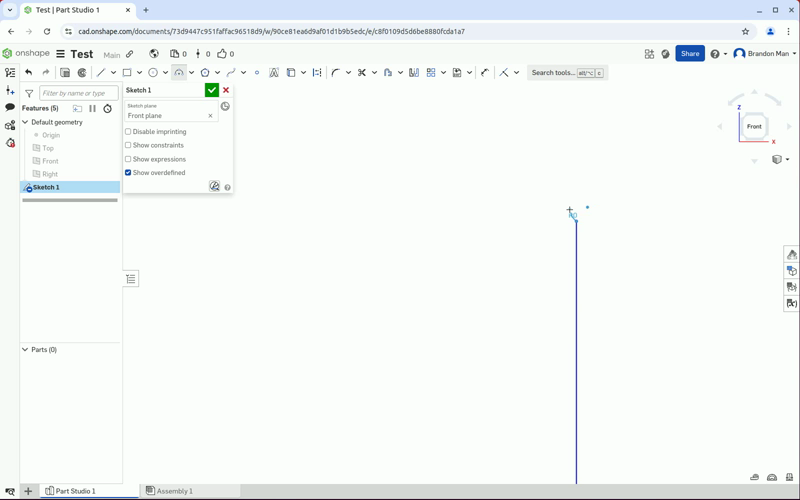
scroll(-6)
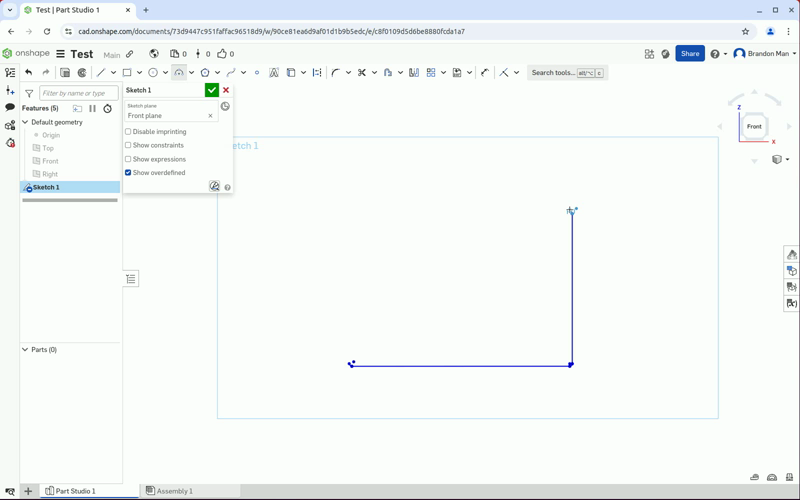
mouse_move(572, 210)
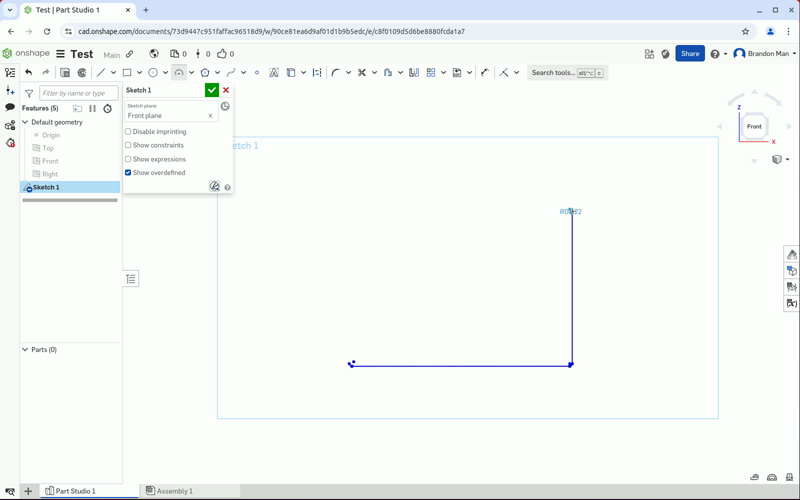
scroll(6)
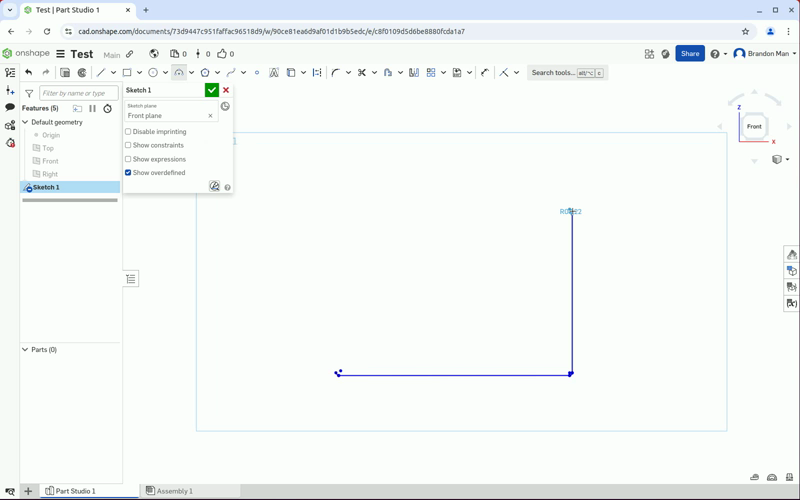
scroll(6)
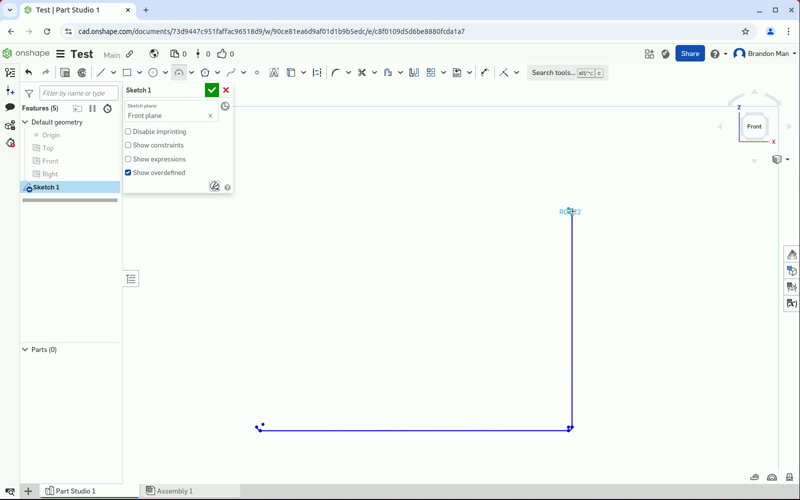
scroll(6)
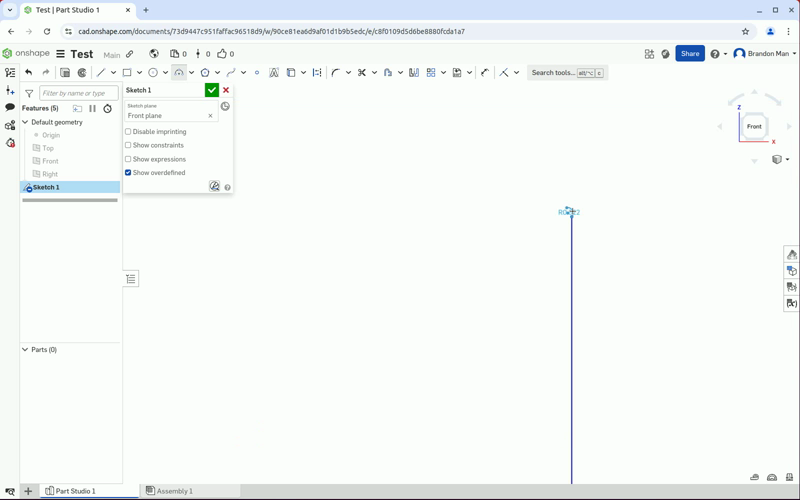
scroll(6)
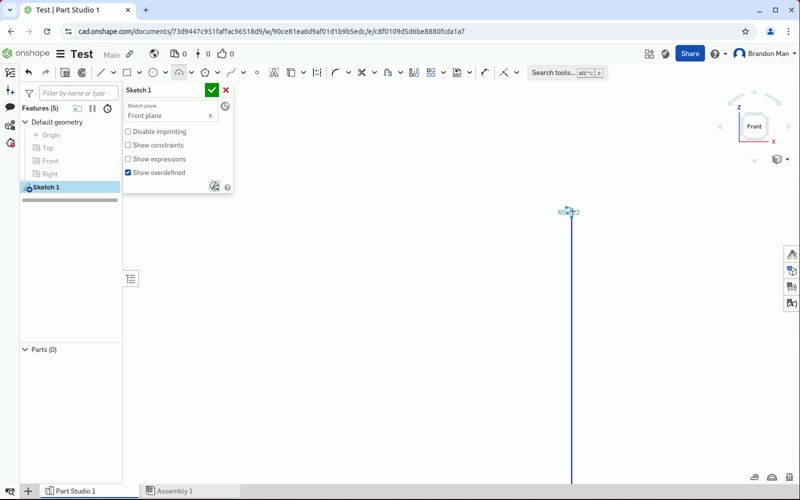
scroll(6)
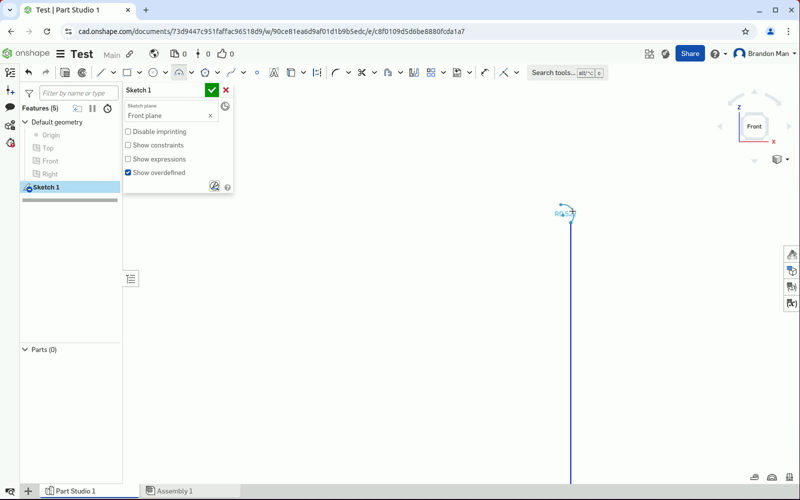
scroll(6)
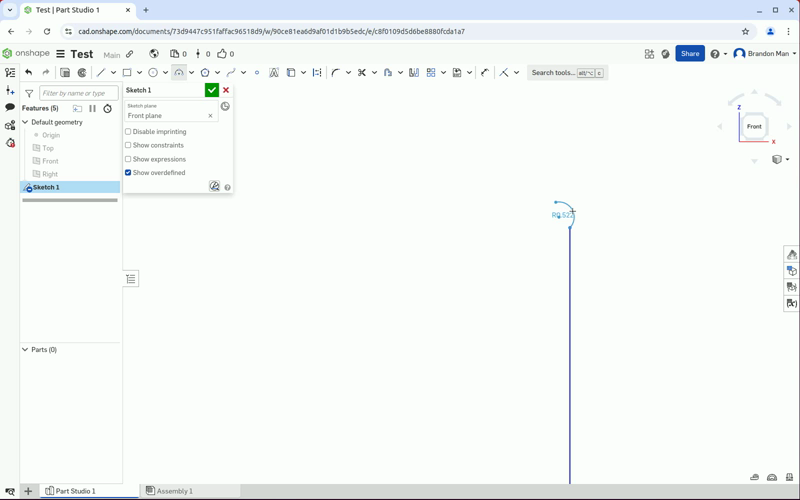
scroll(6)
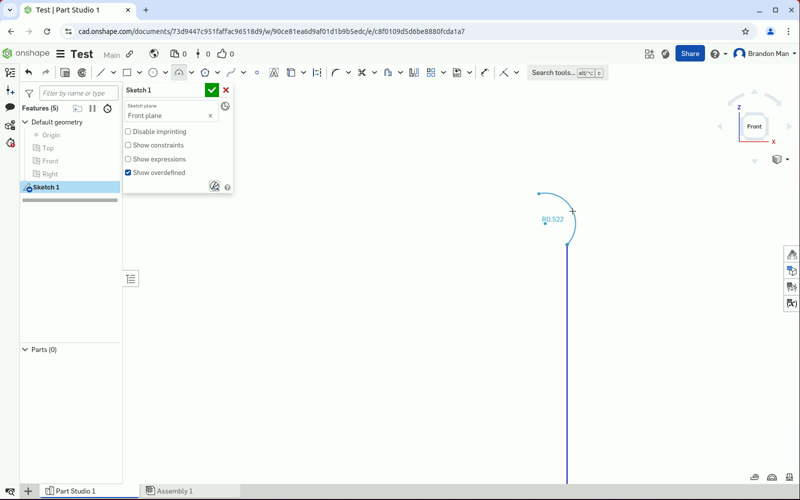
click(572, 210)
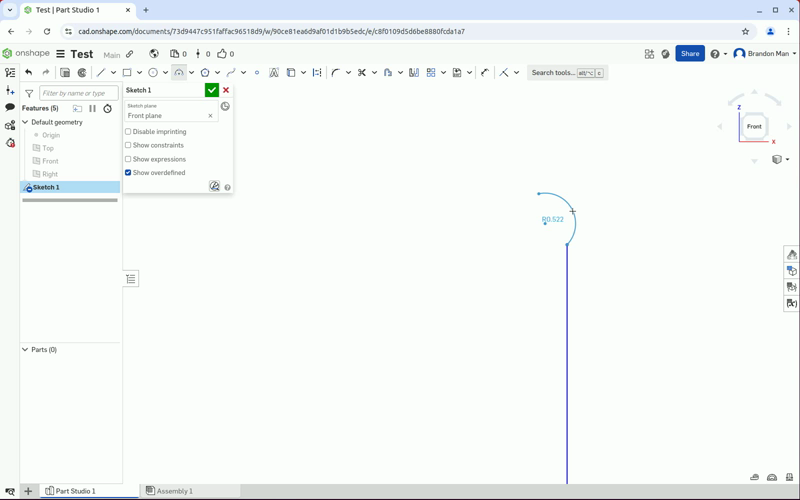
scroll(-6)
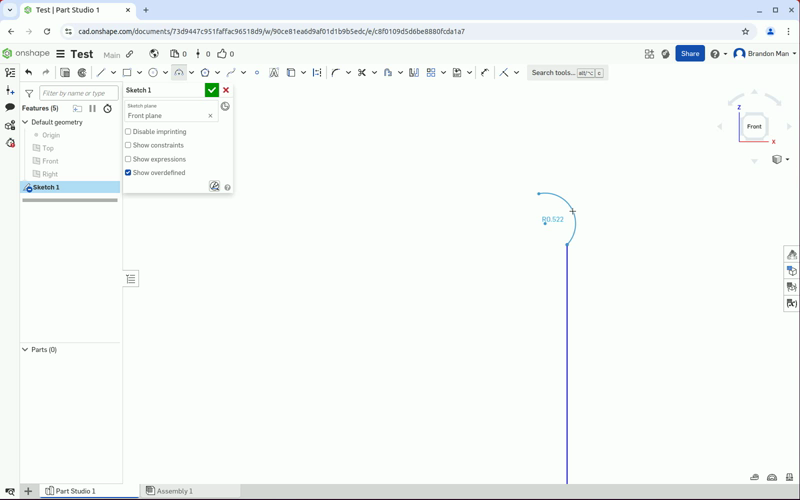
scroll(-6)
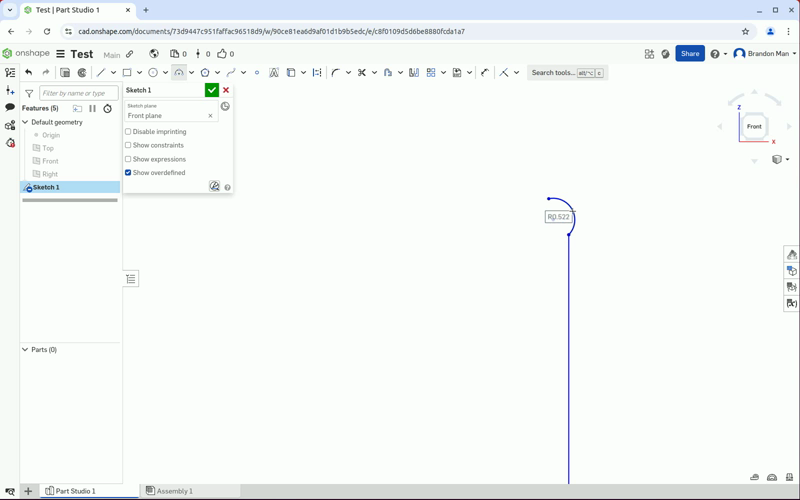
scroll(-6)
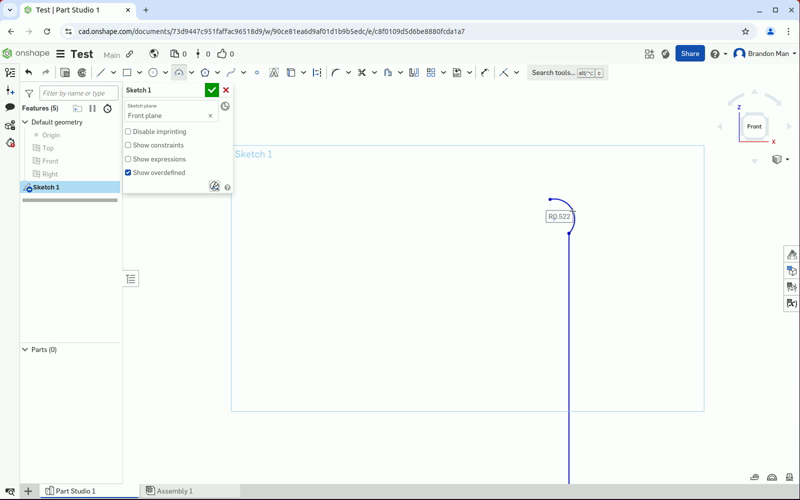
scroll(-6)
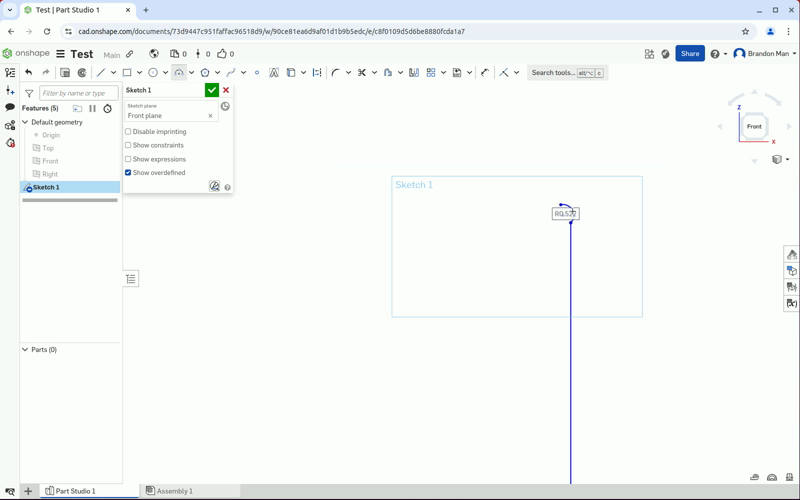
scroll(-6)
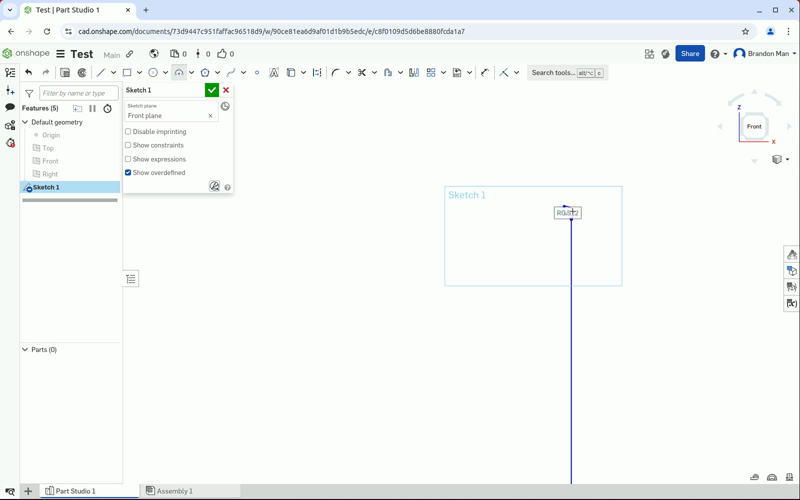
scroll(-6)
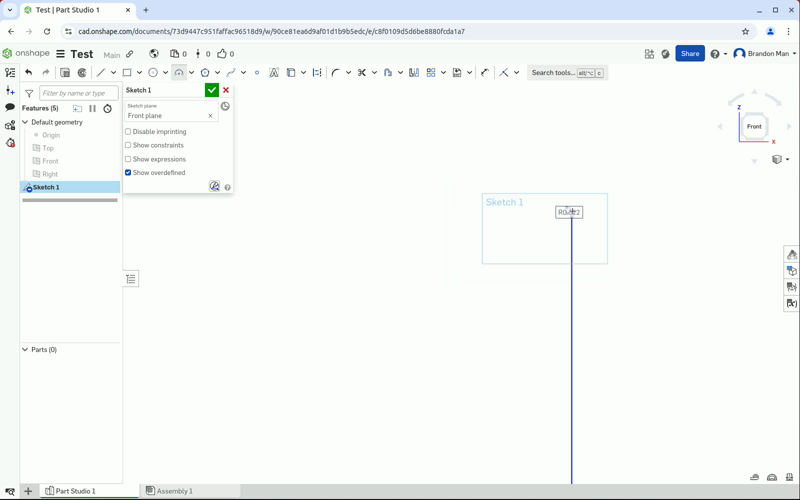
scroll(-6)
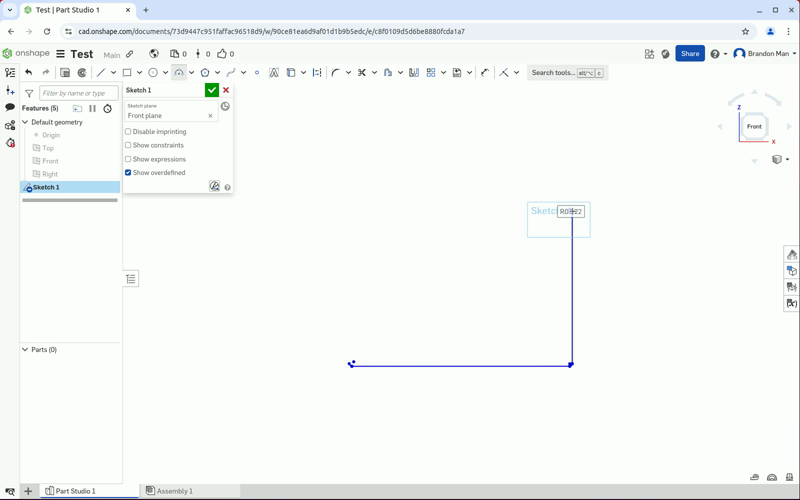
key_up(shift)
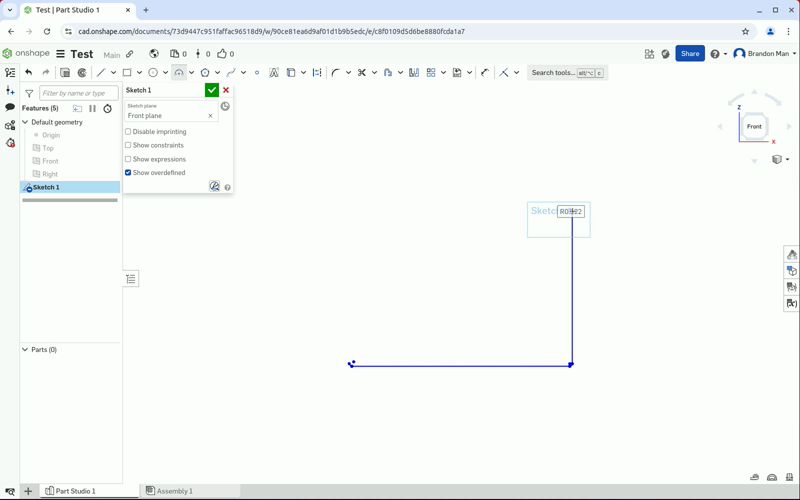
key(esc)
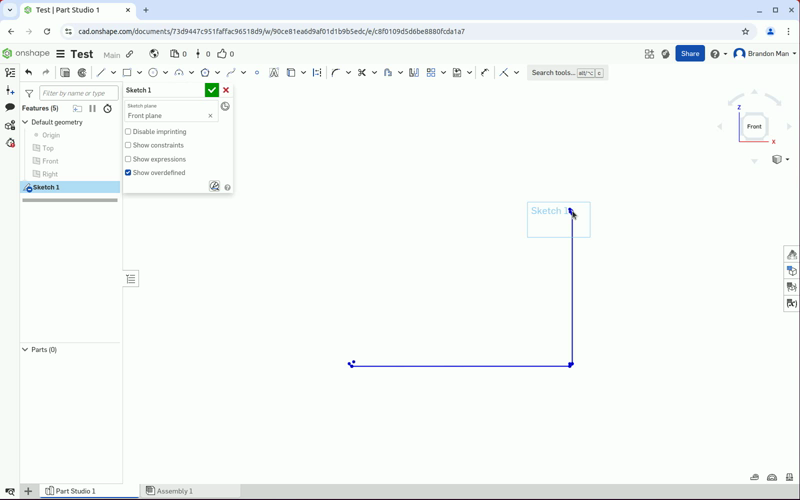
key(l)
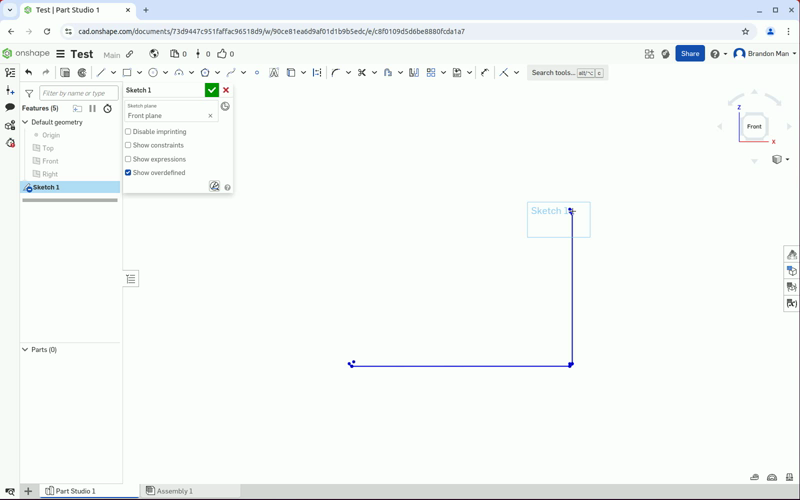
mouse_move(569, 209)
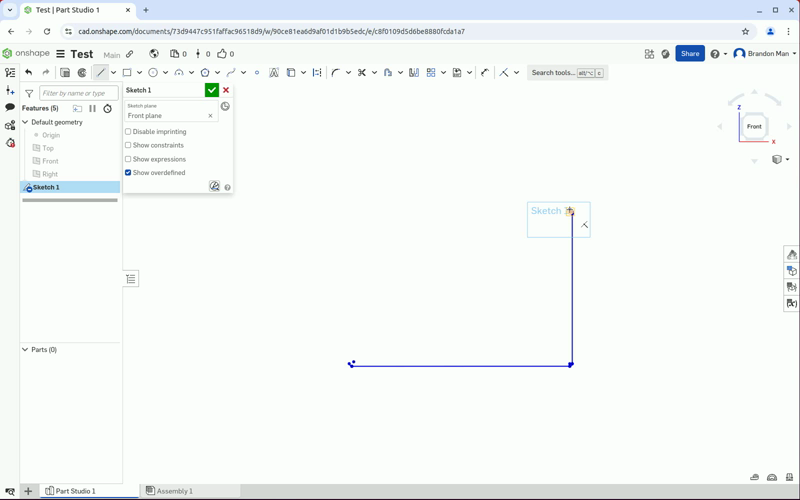
scroll(6)
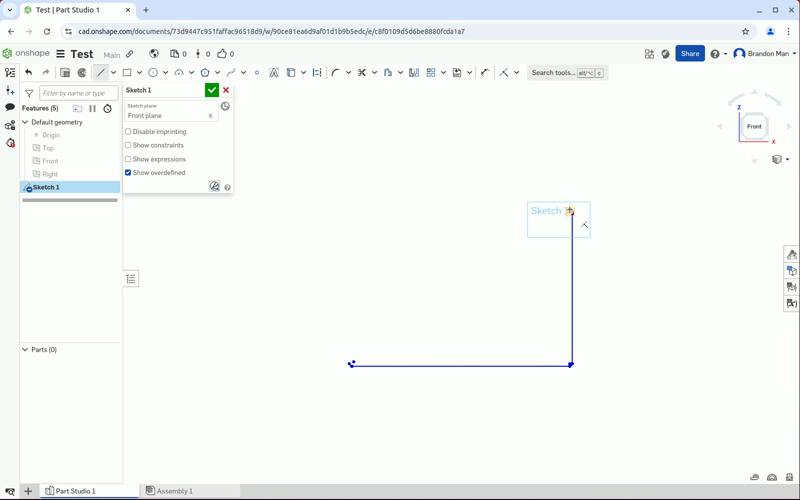
scroll(6)
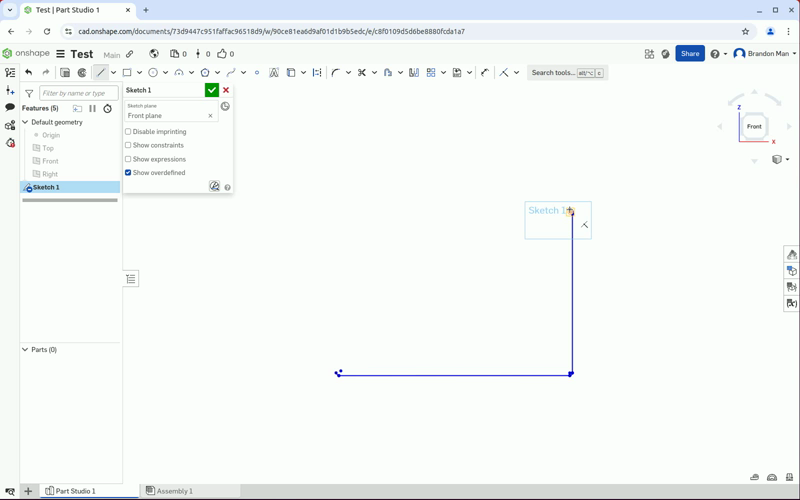
scroll(6)
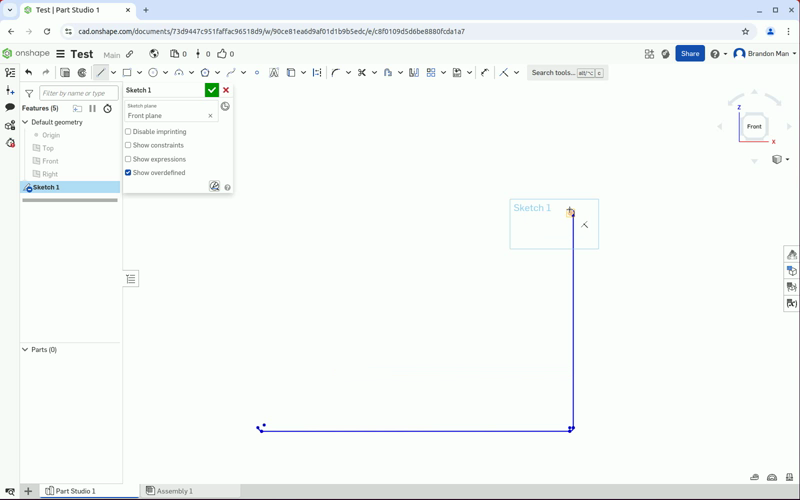
scroll(6)
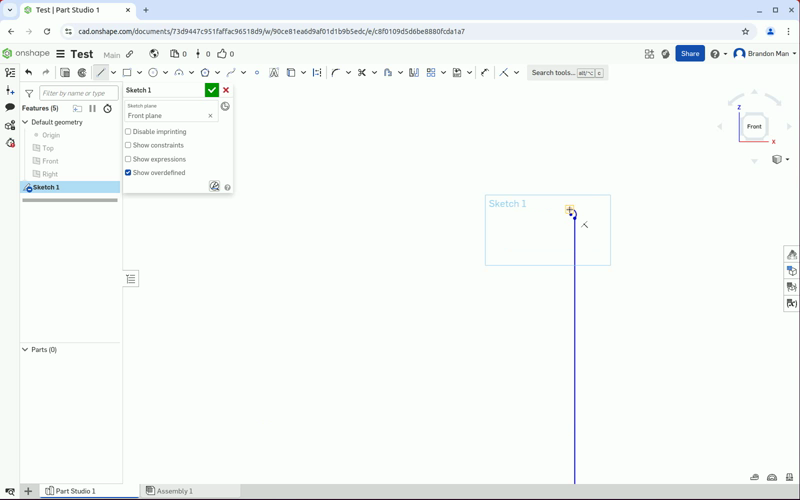
scroll(6)
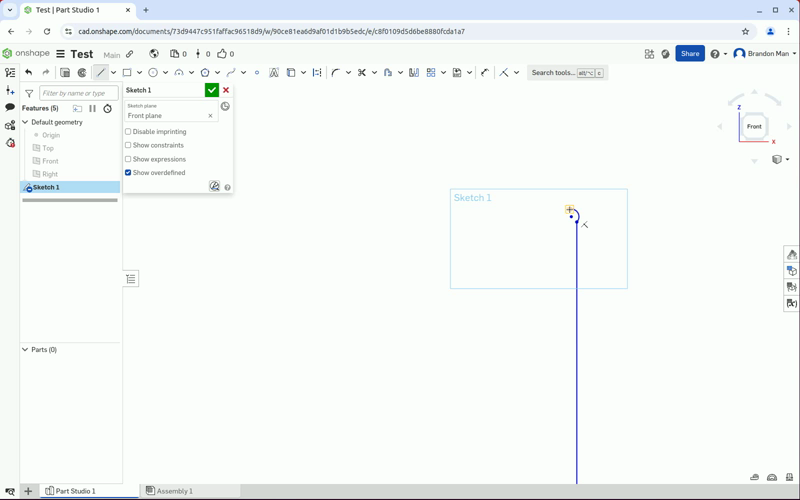
scroll(6)
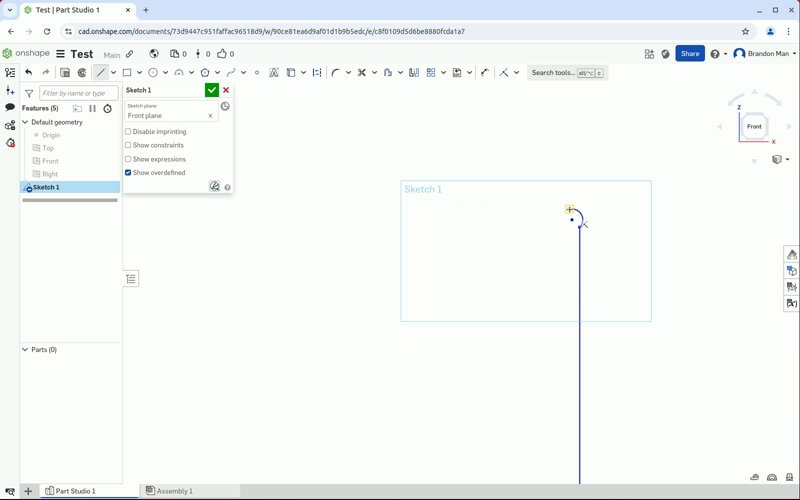
scroll(6)
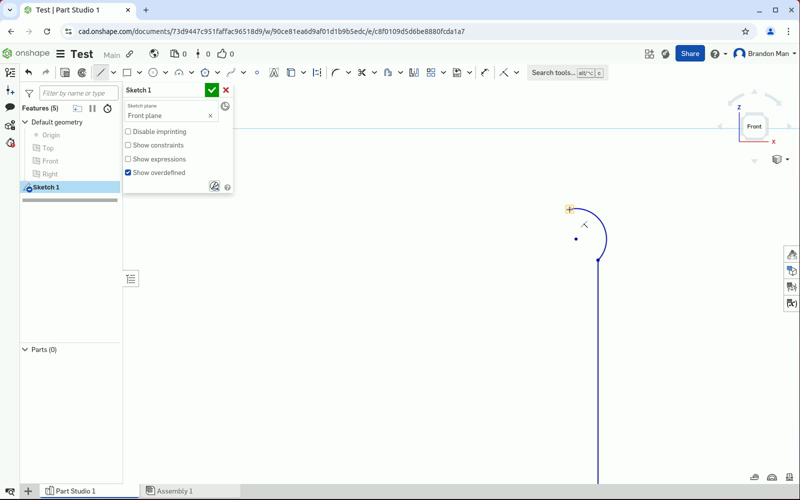
click(569, 209)
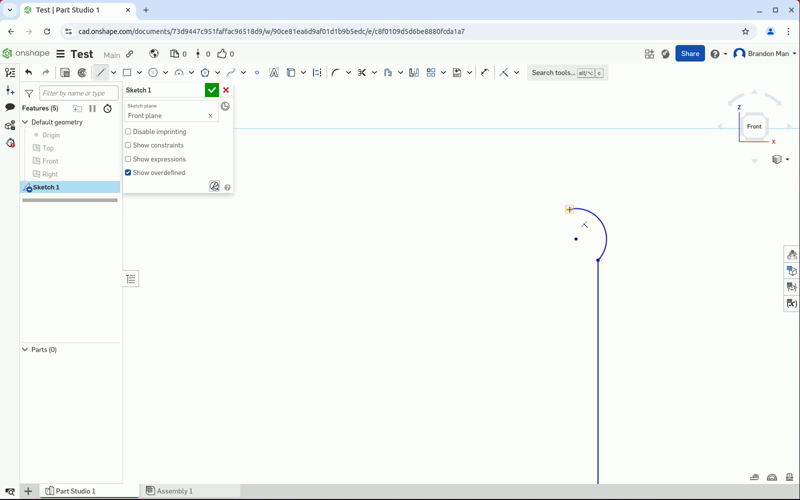
scroll(-6)
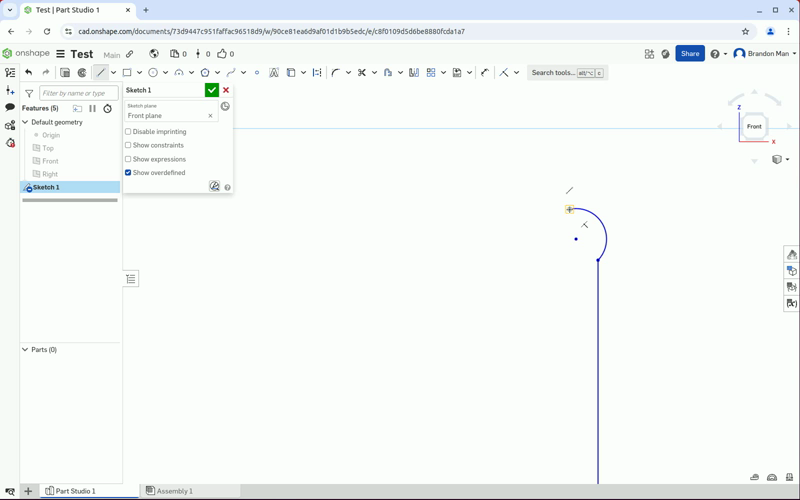
scroll(-6)
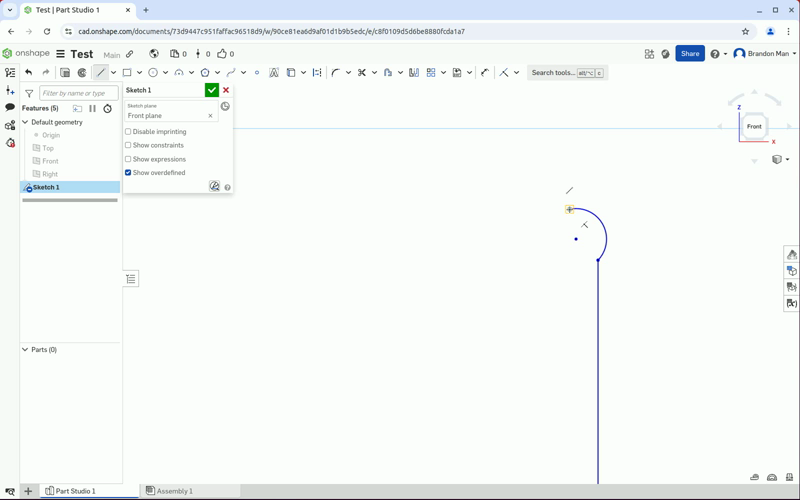
scroll(-6)
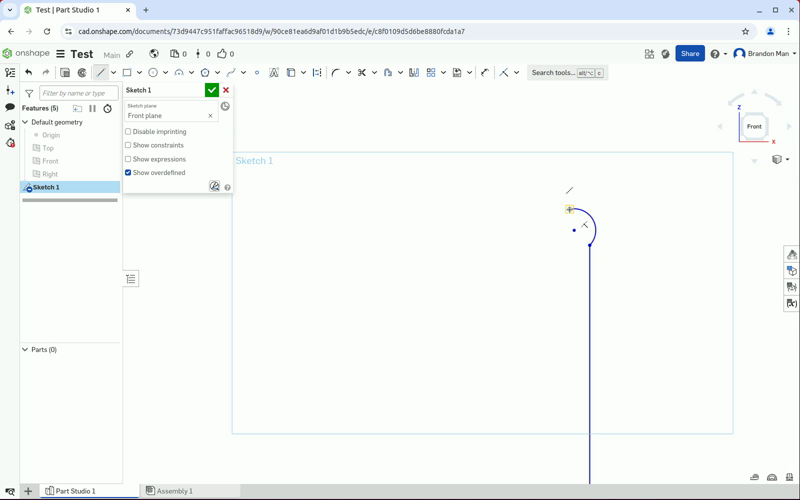
scroll(-6)
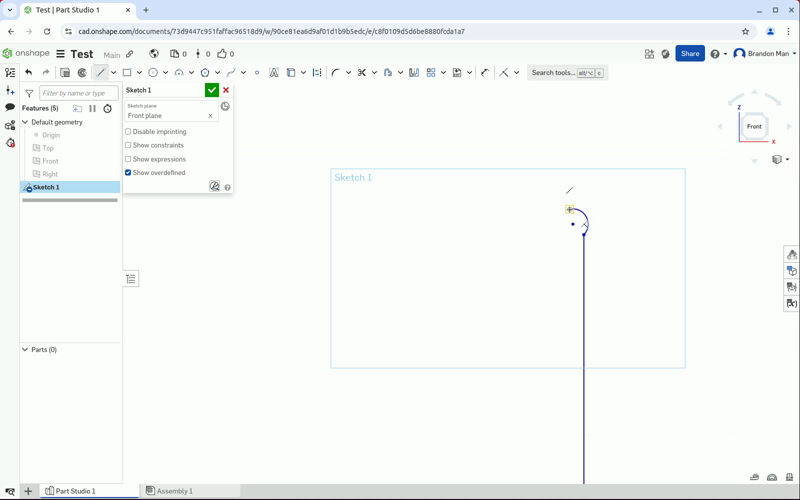
scroll(-6)
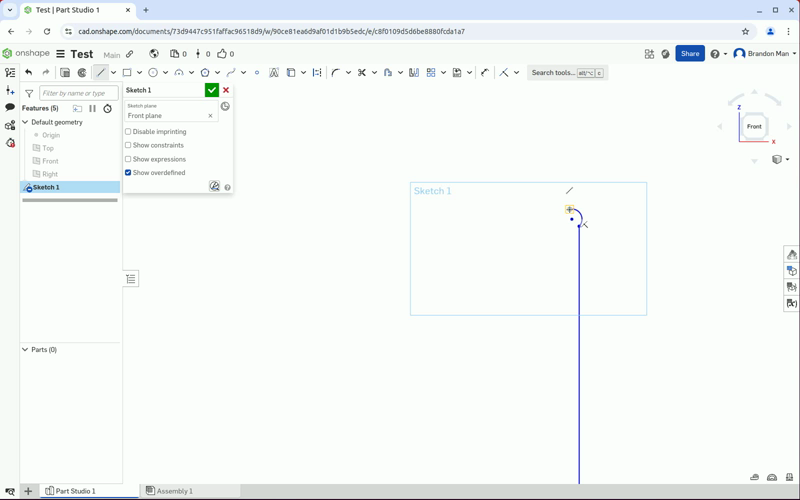
scroll(-6)
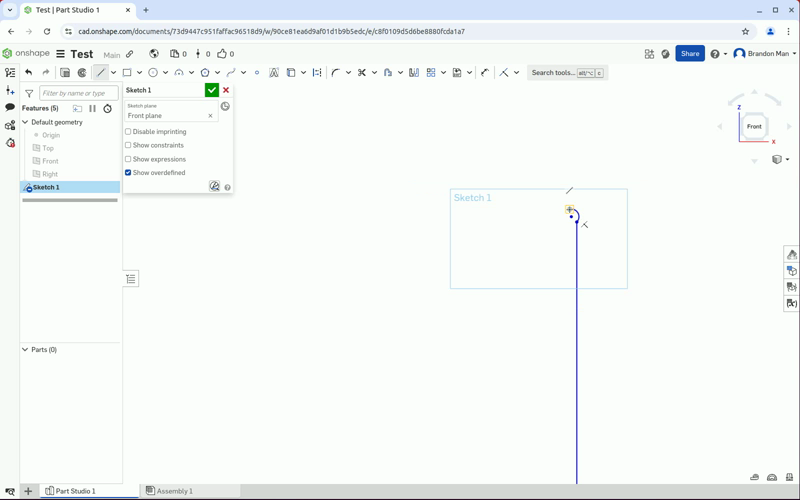
scroll(-6)
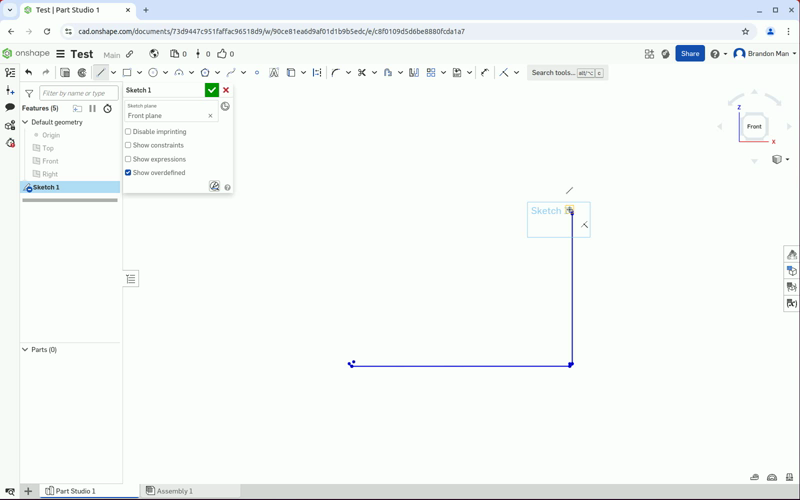
key_down(shift)
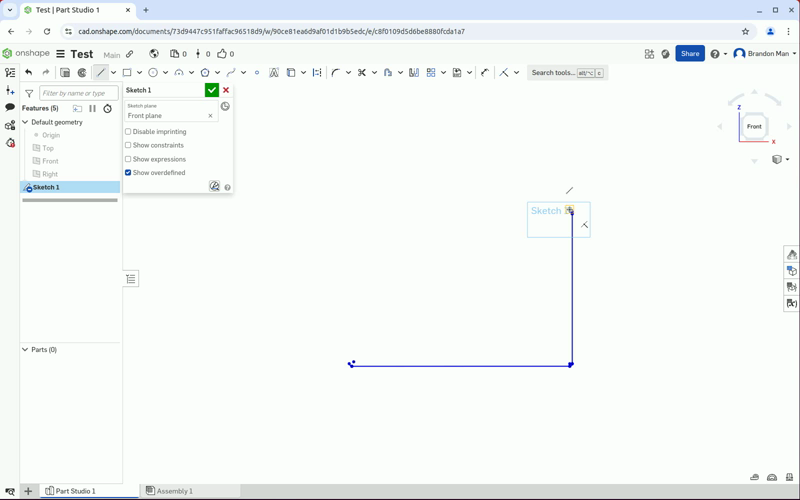
mouse_move(351, 209)
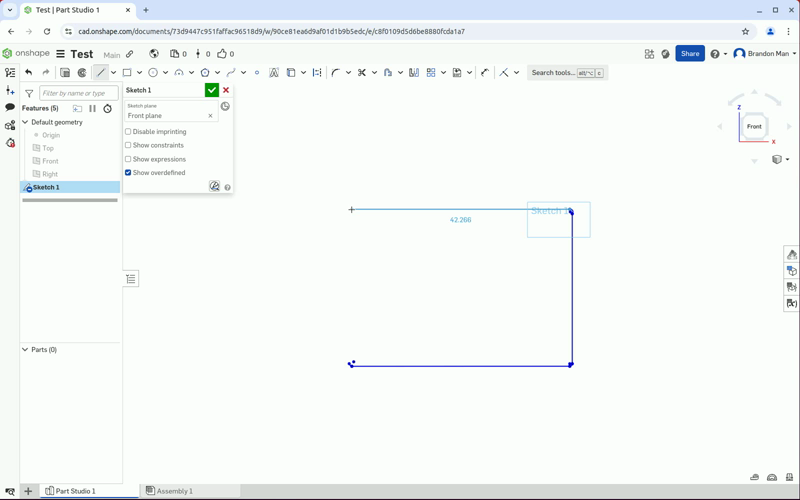
click(351, 209)
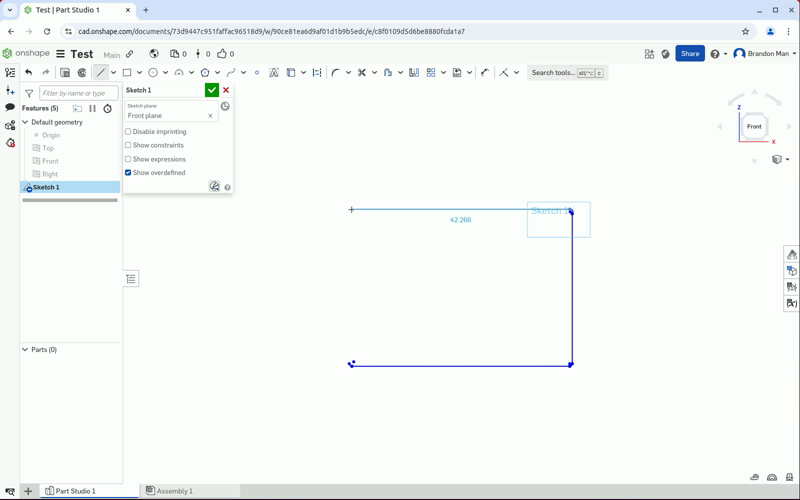
key_up(shift)
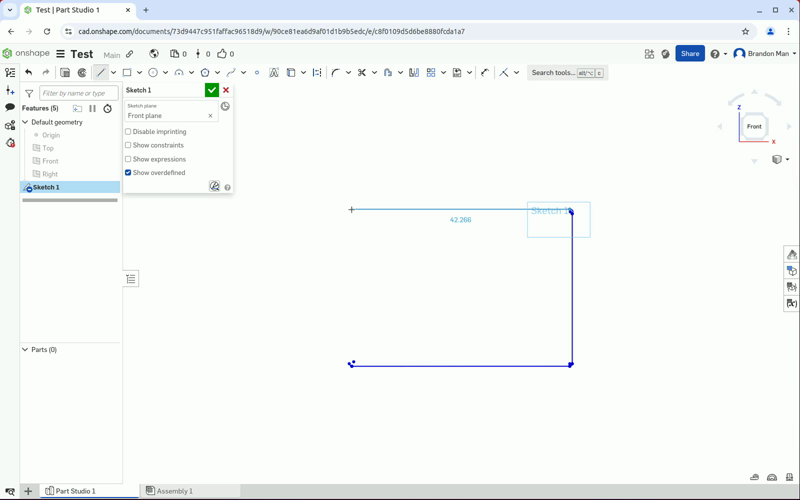
key(esc)
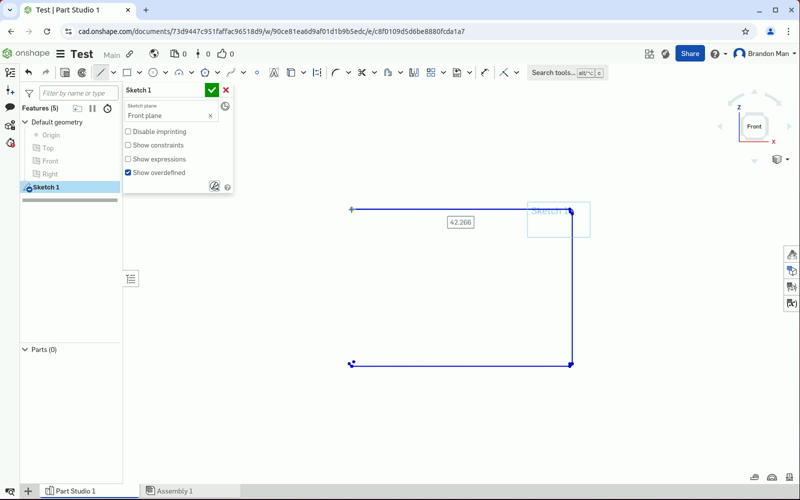
key(a)
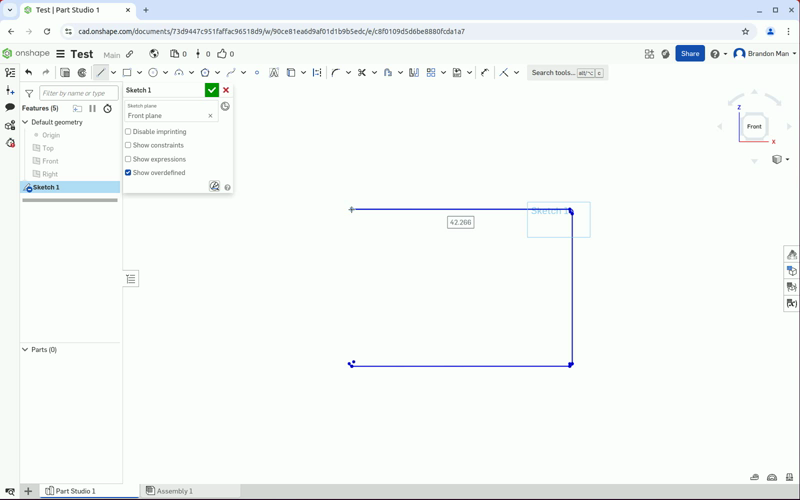
mouse_move(351, 209)
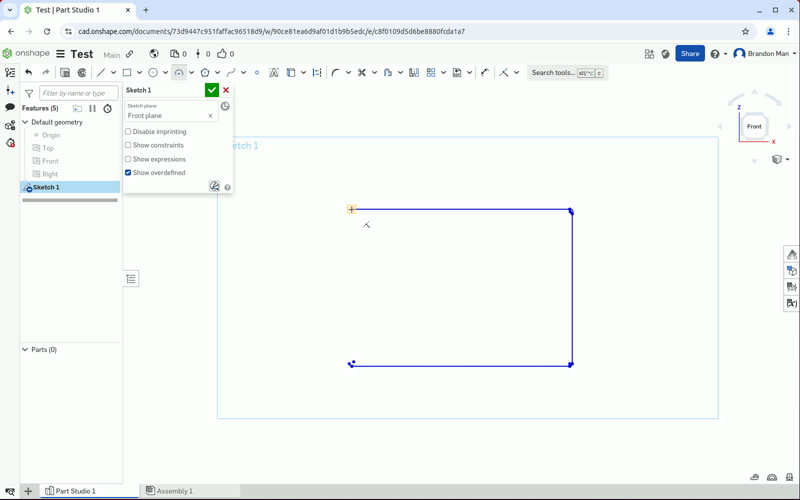
click(351, 209)
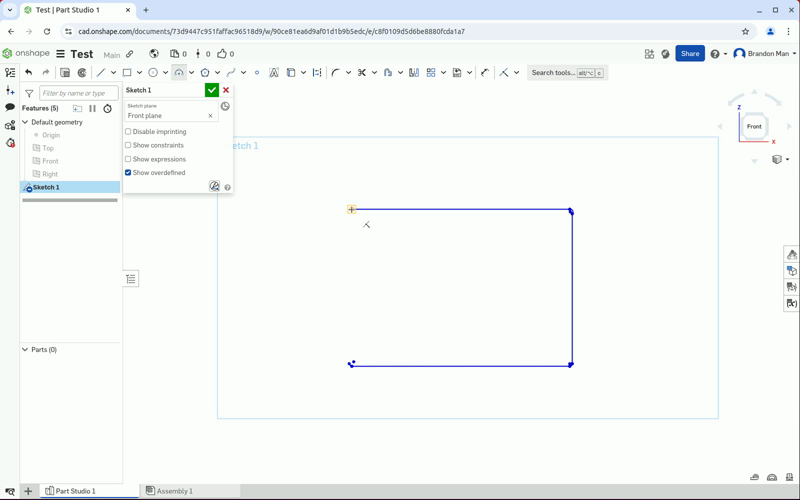
key_down(shift)
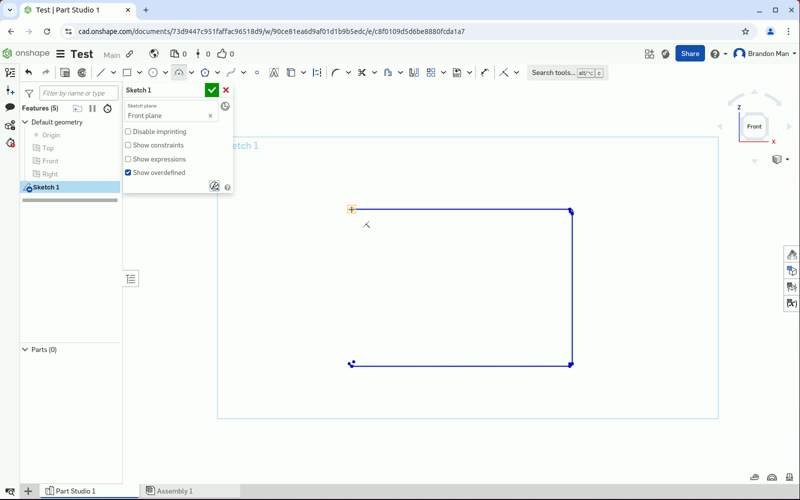
mouse_move(349, 213)
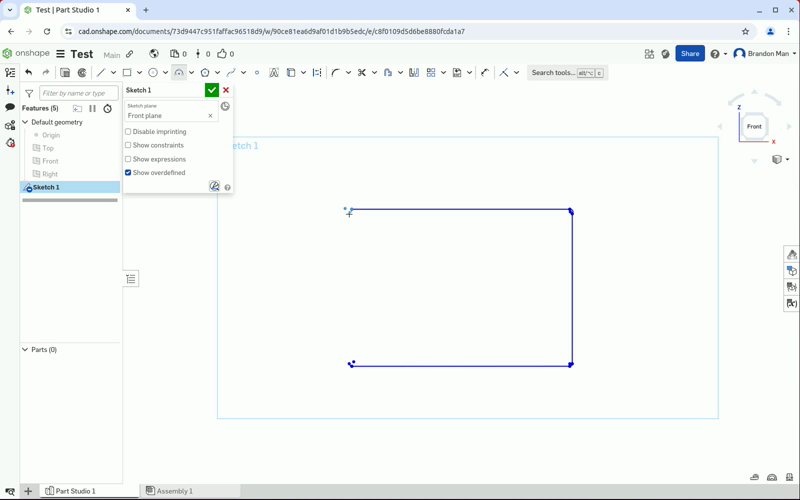
scroll(6)
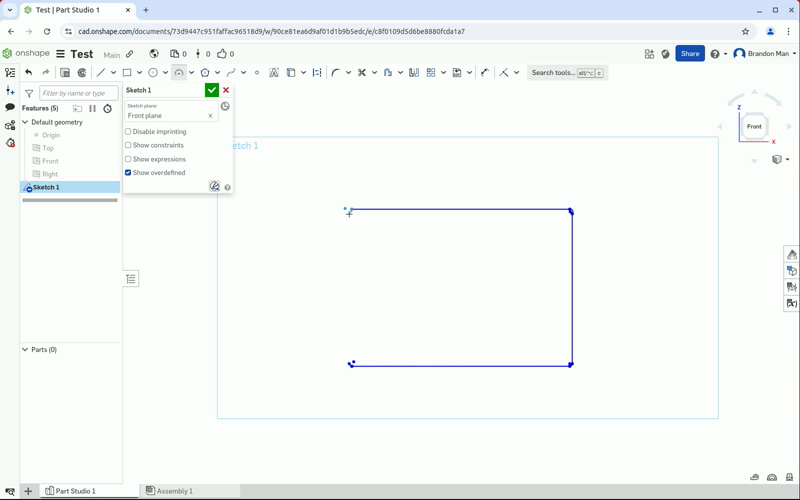
scroll(6)
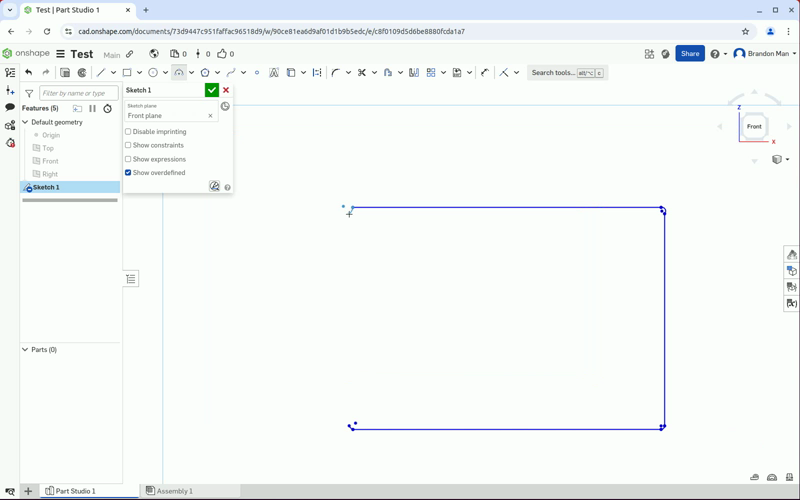
scroll(6)
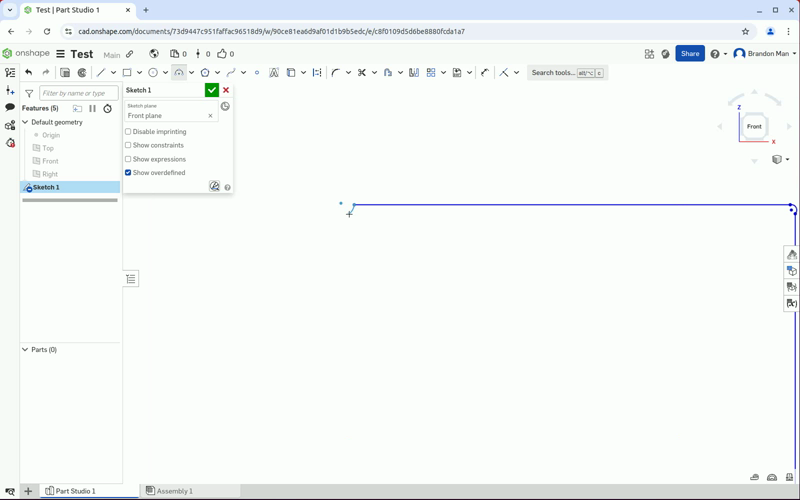
scroll(6)
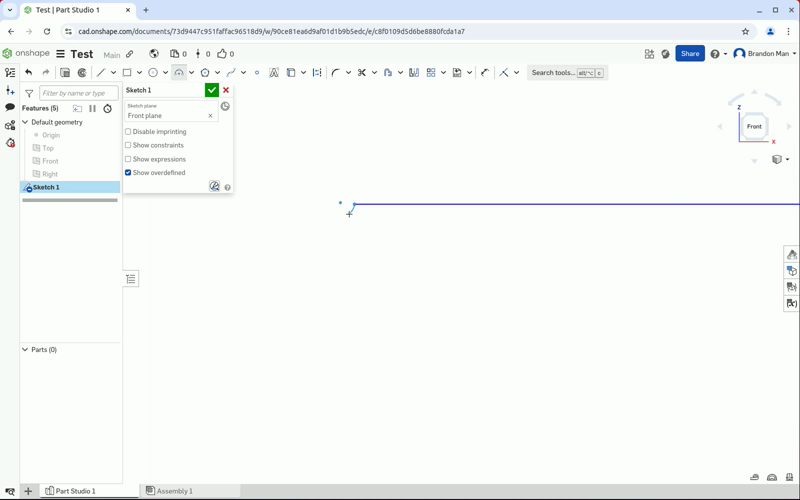
scroll(6)
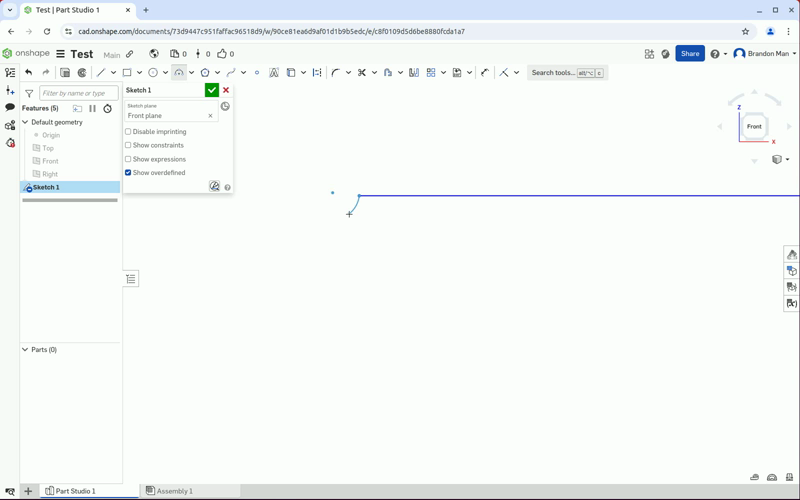
scroll(6)
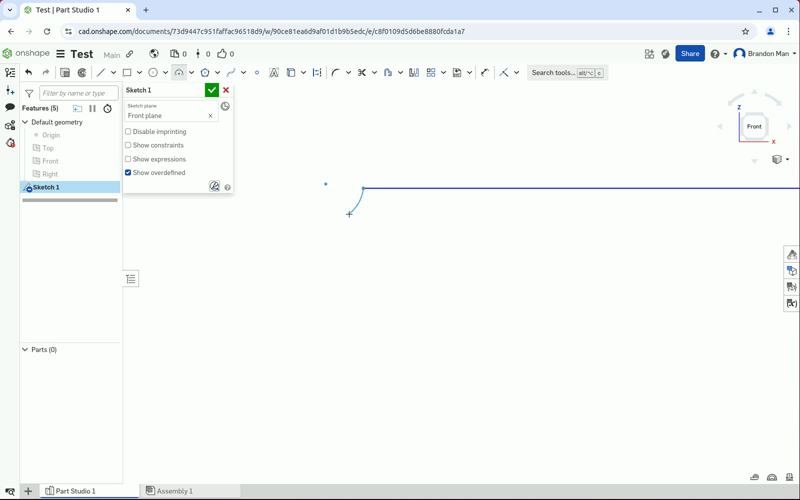
scroll(6)
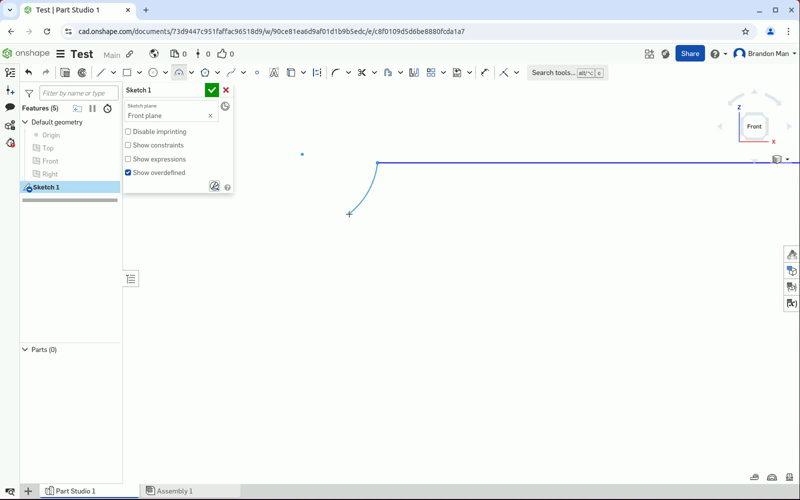
click(349, 213)
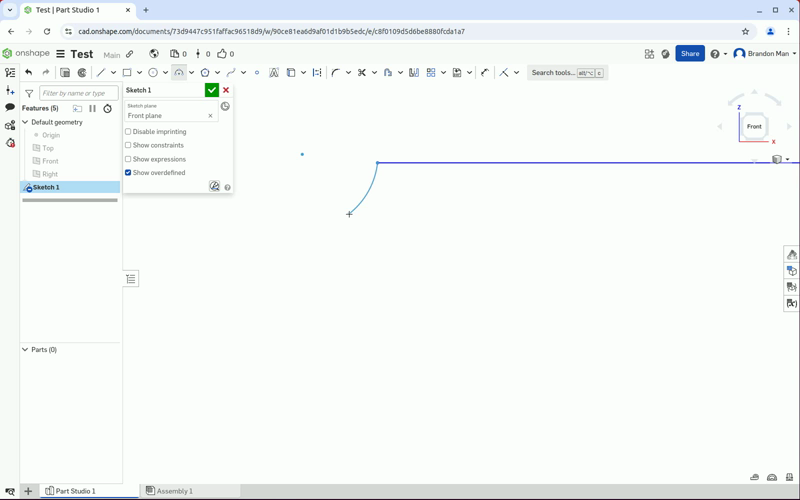
scroll(-6)
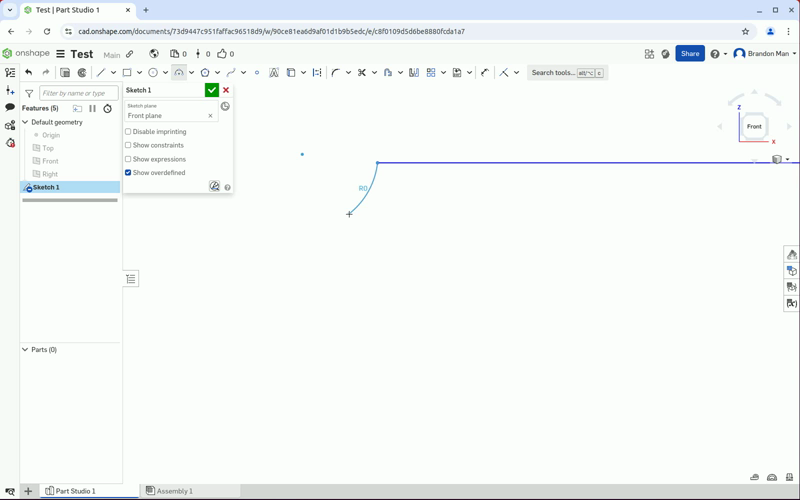
scroll(-6)
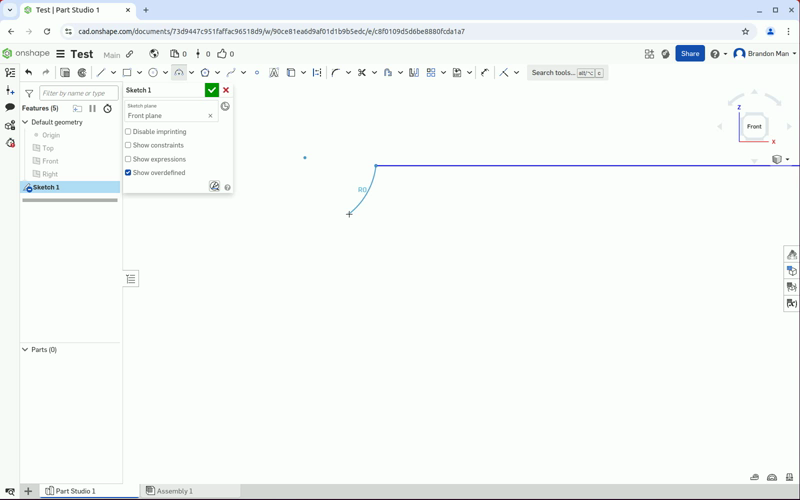
scroll(-6)
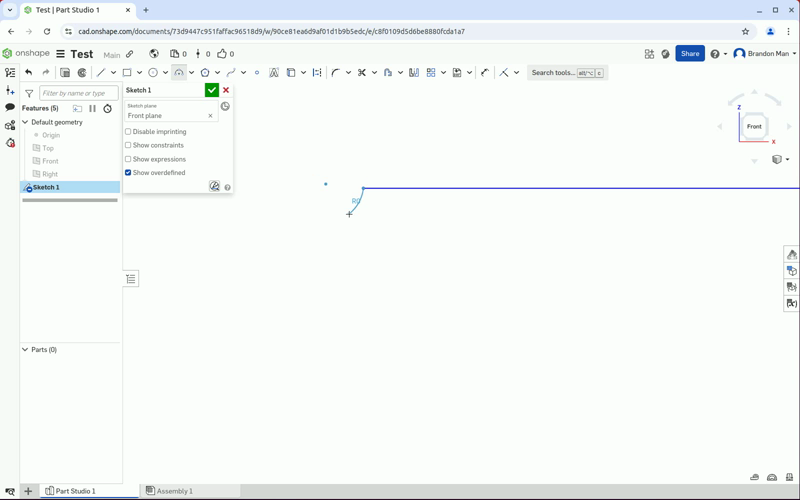
scroll(-6)
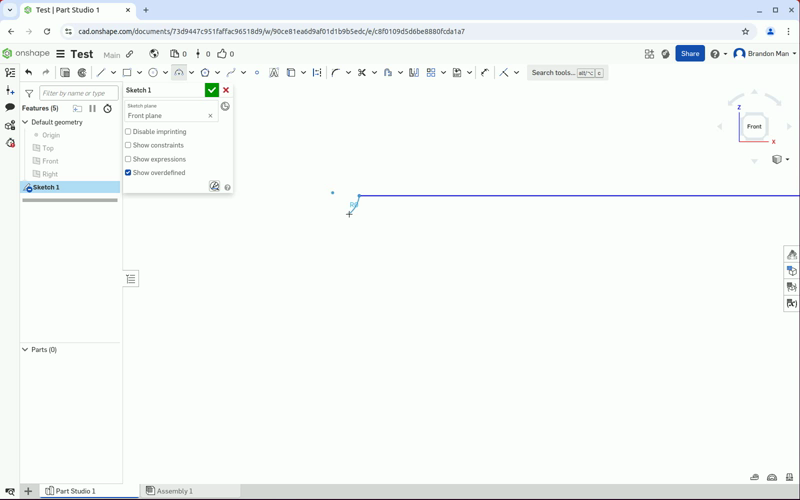
scroll(-6)
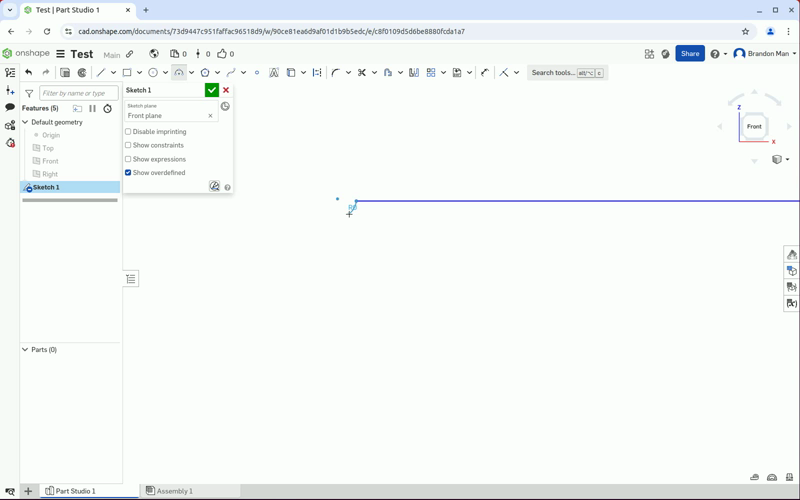
scroll(-6)
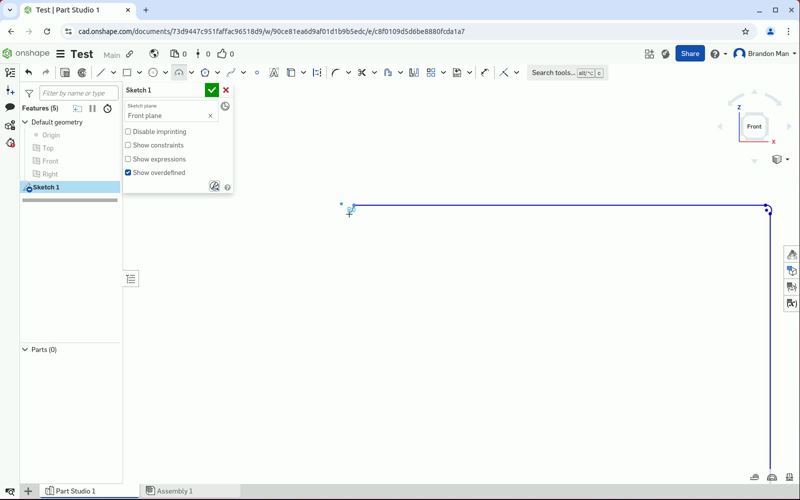
scroll(-6)
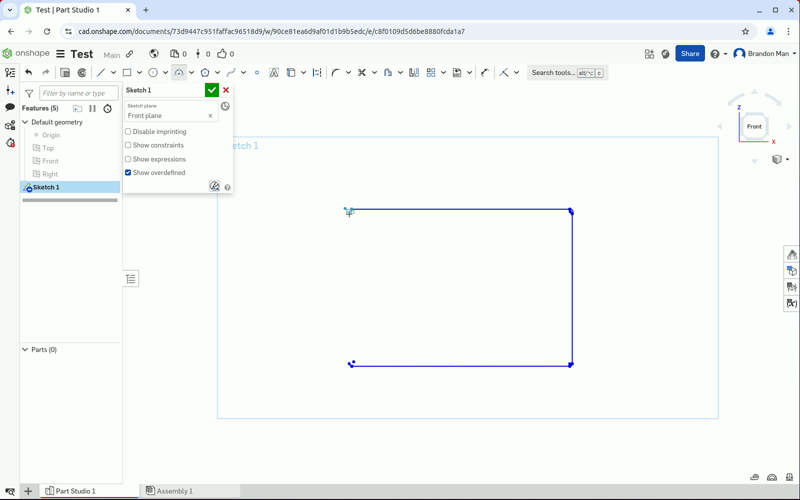
mouse_move(349, 210)
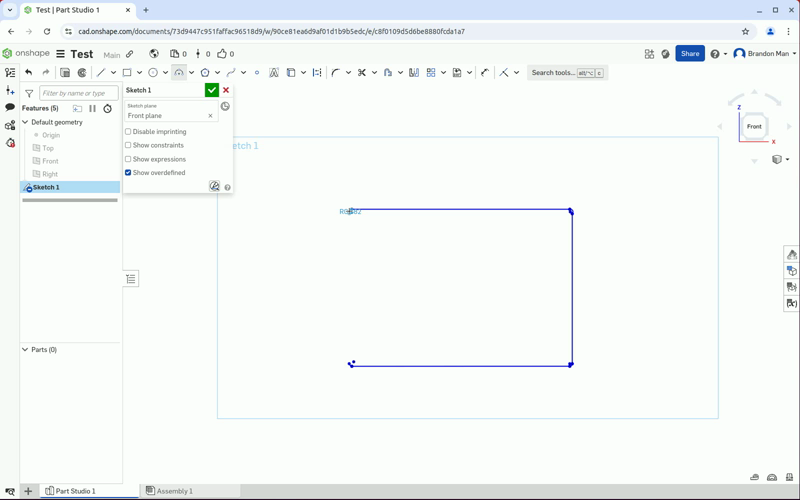
scroll(6)
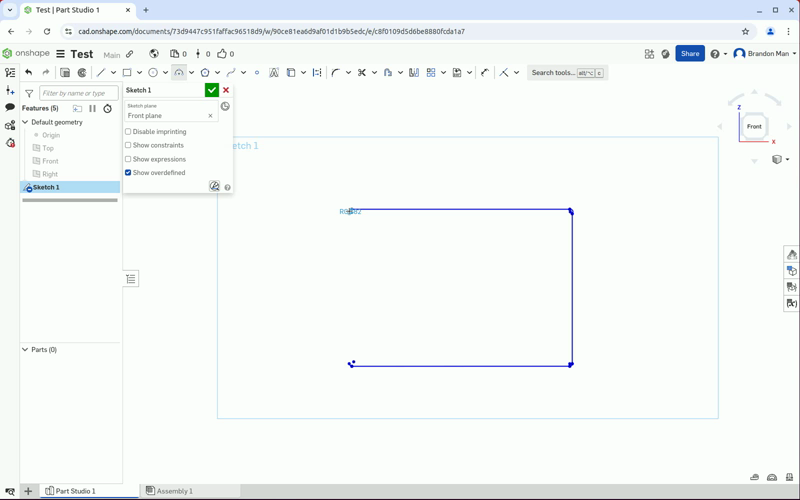
scroll(6)
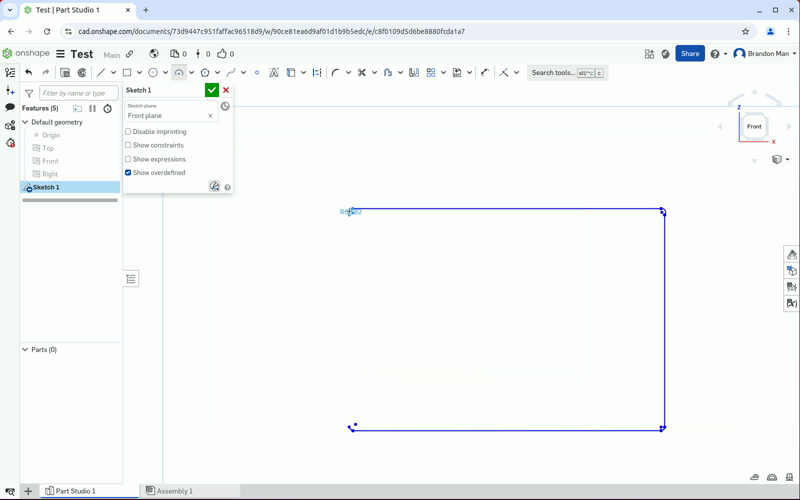
scroll(6)
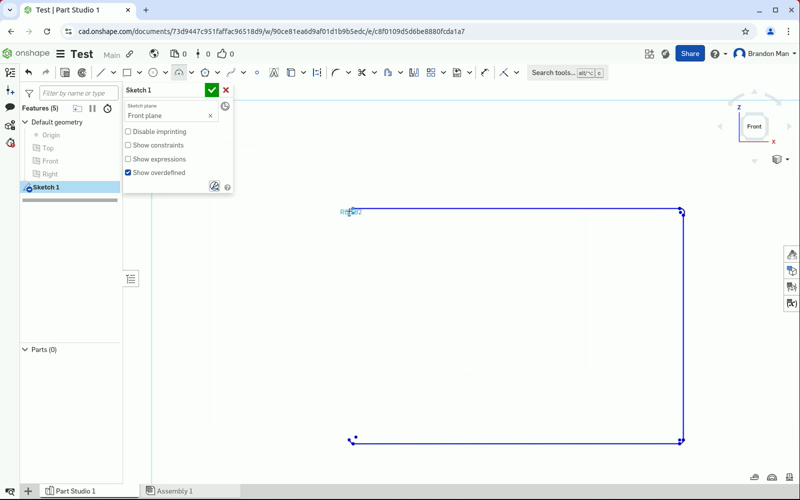
scroll(6)
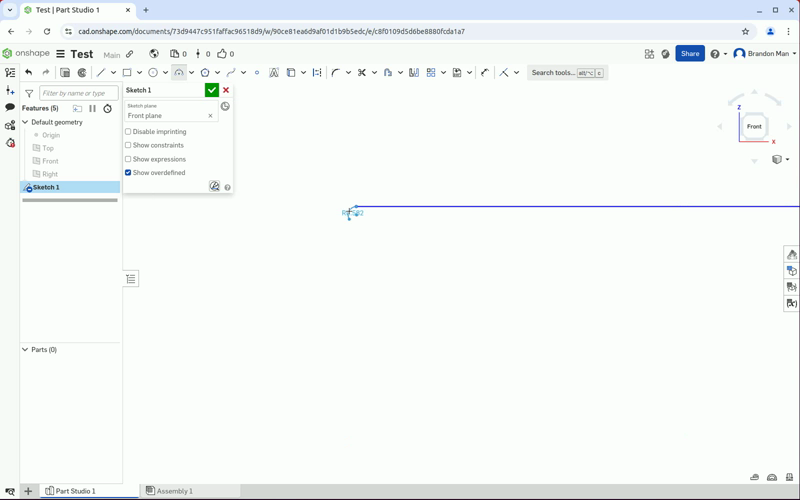
scroll(6)
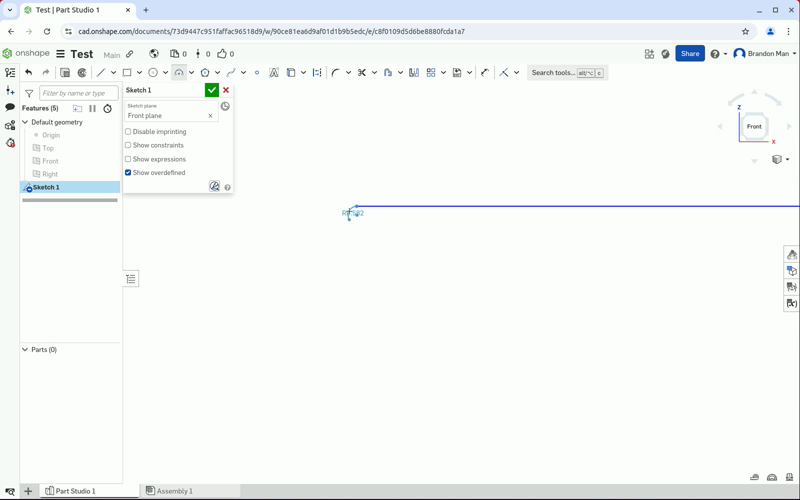
scroll(6)
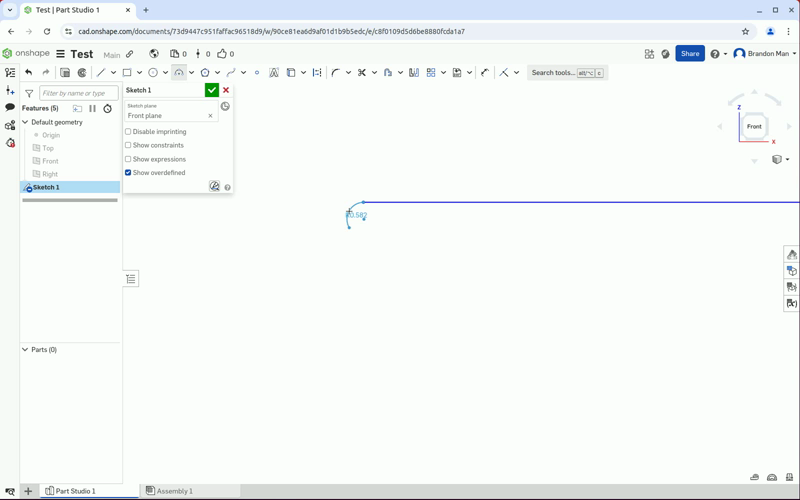
scroll(6)
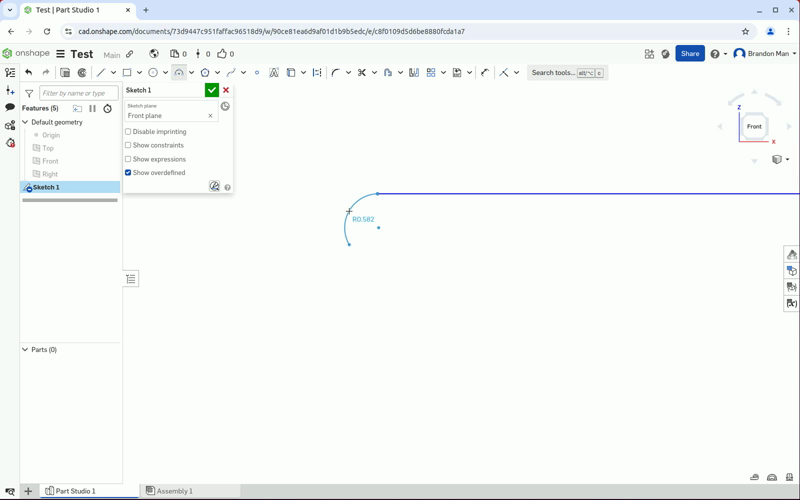
click(349, 210)
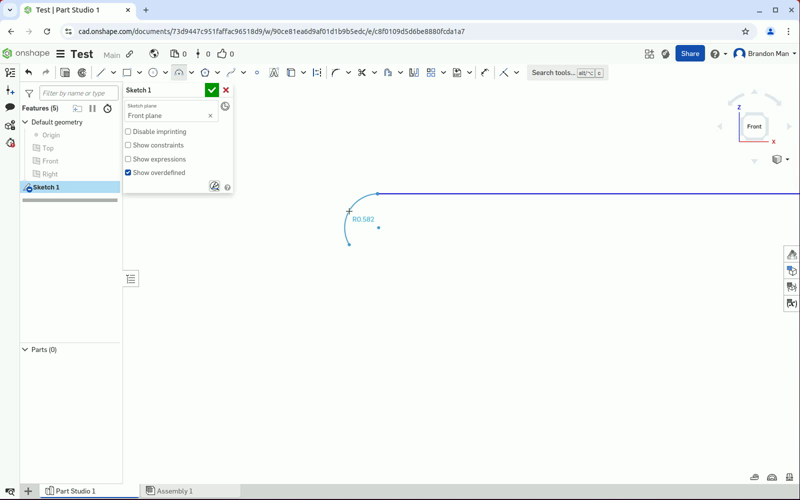
scroll(-6)
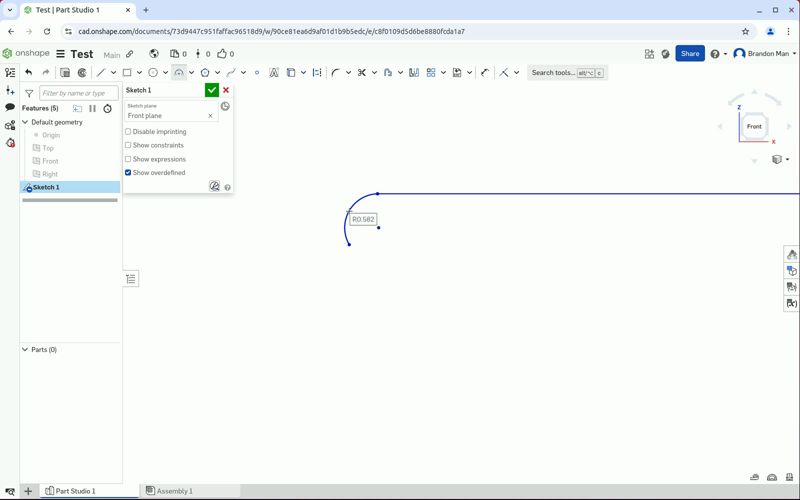
scroll(-6)
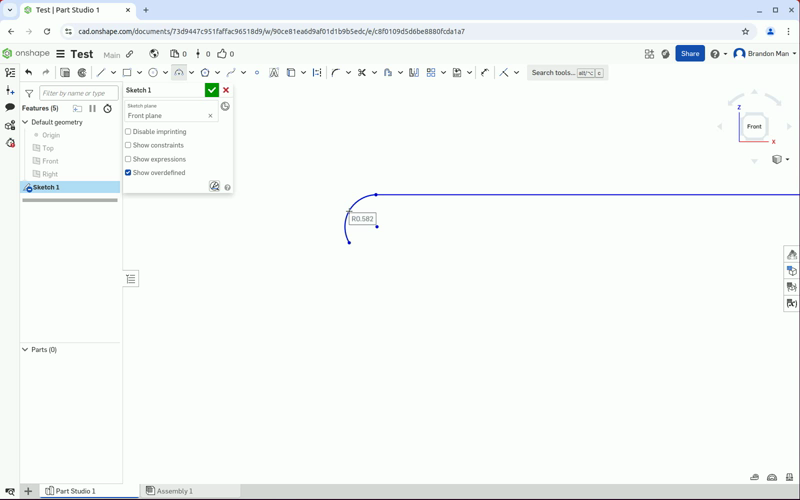
scroll(-6)
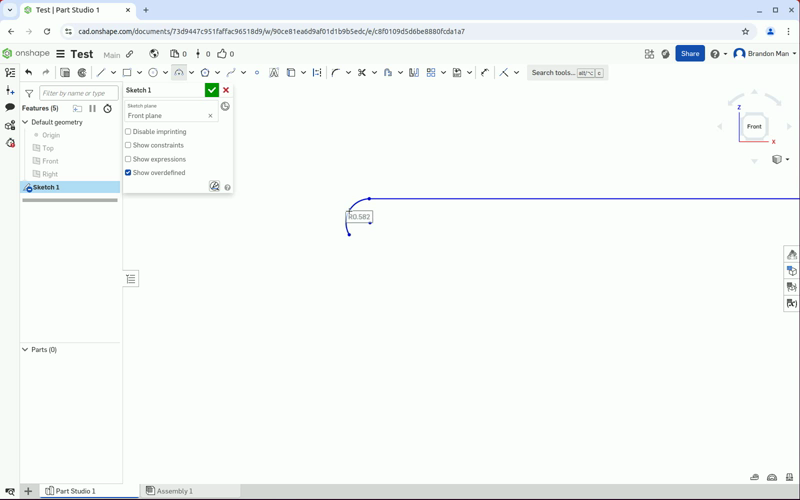
scroll(-6)
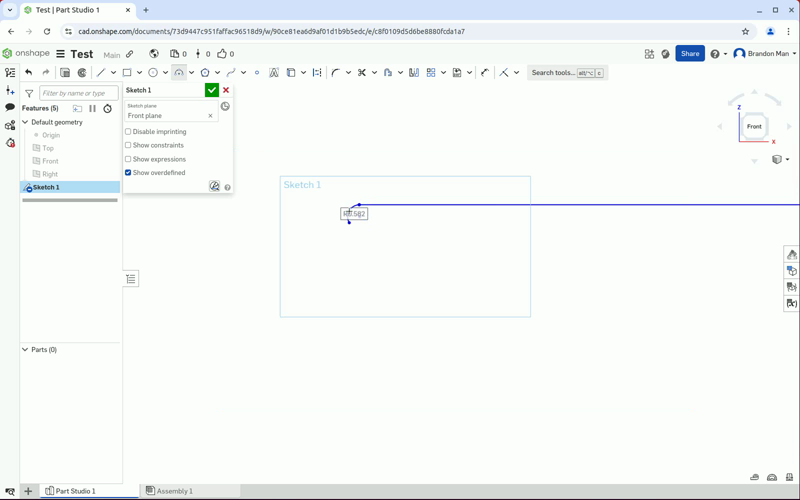
scroll(-6)
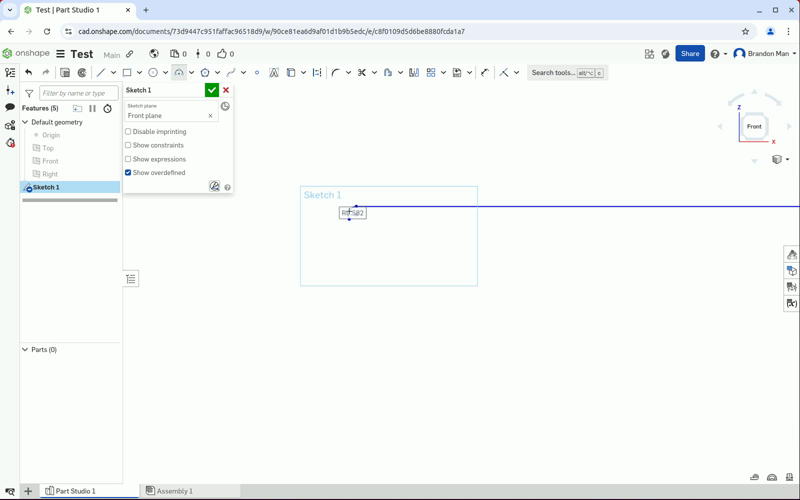
scroll(-6)
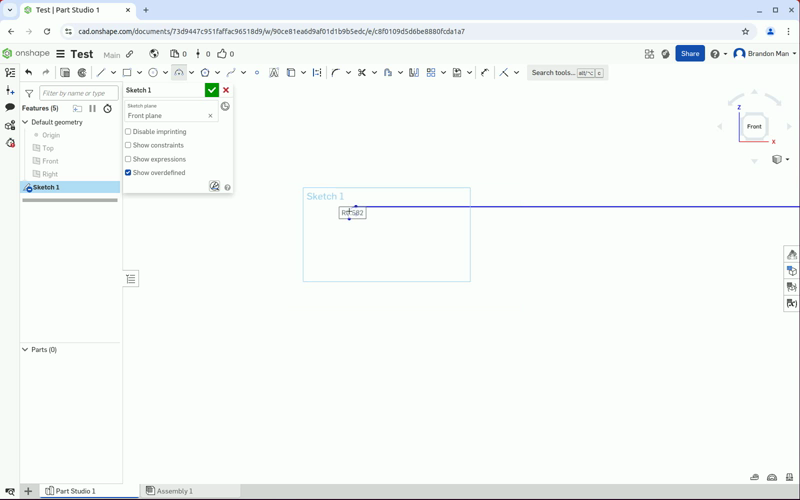
scroll(-6)
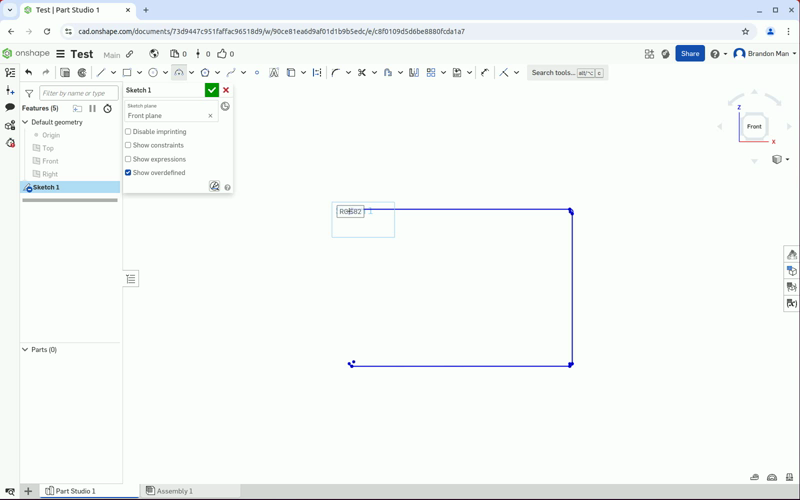
key_up(shift)
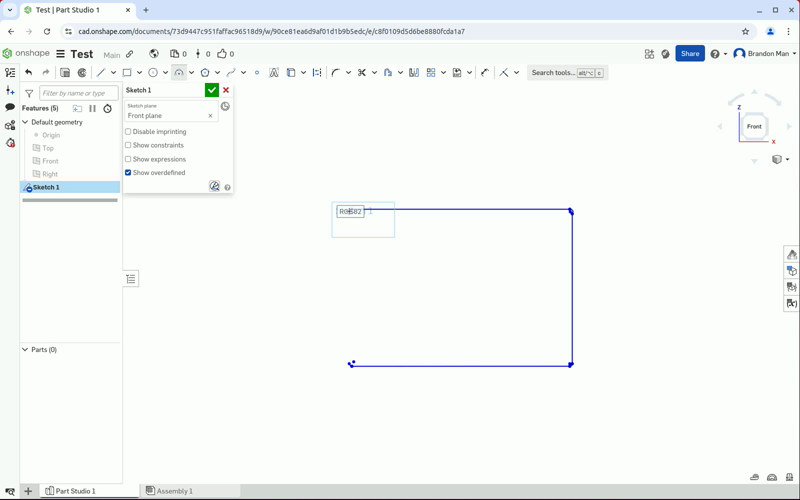
key(esc)
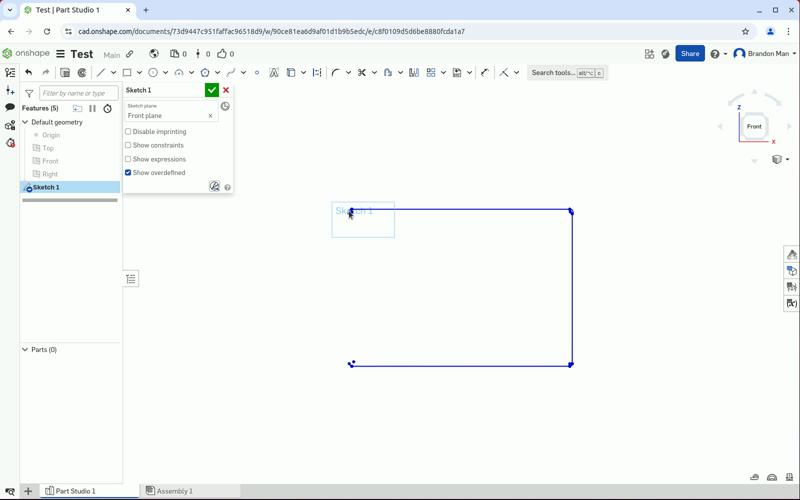
key(l)
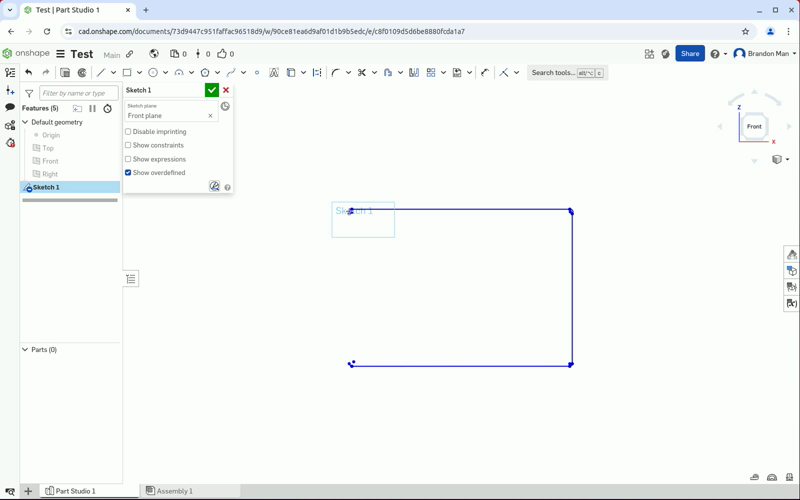
mouse_move(349, 213)
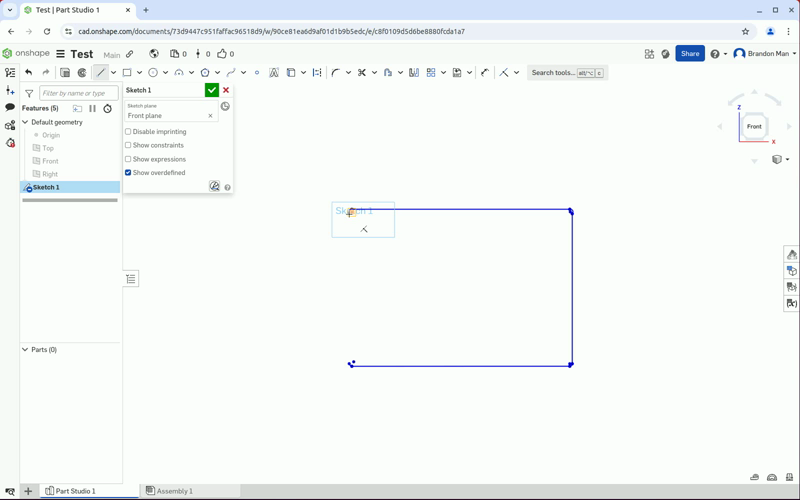
scroll(6)
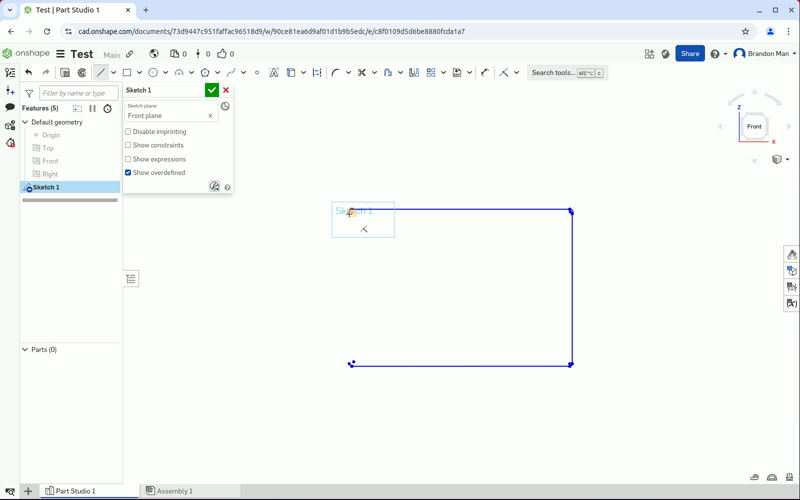
scroll(6)
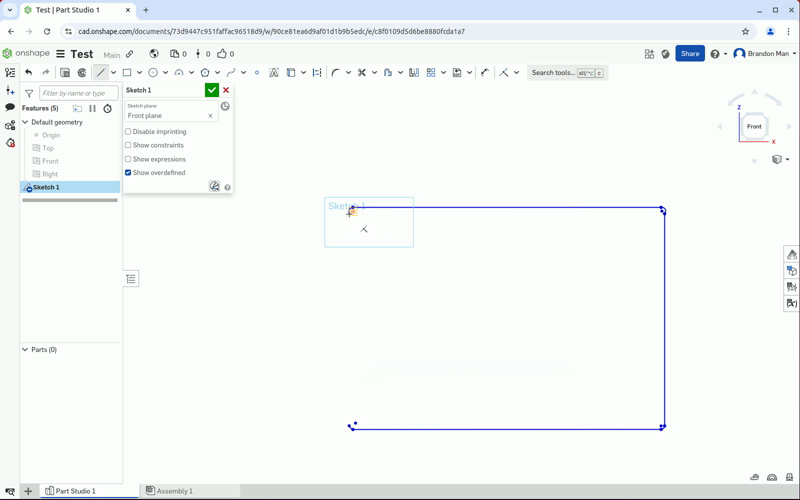
scroll(6)
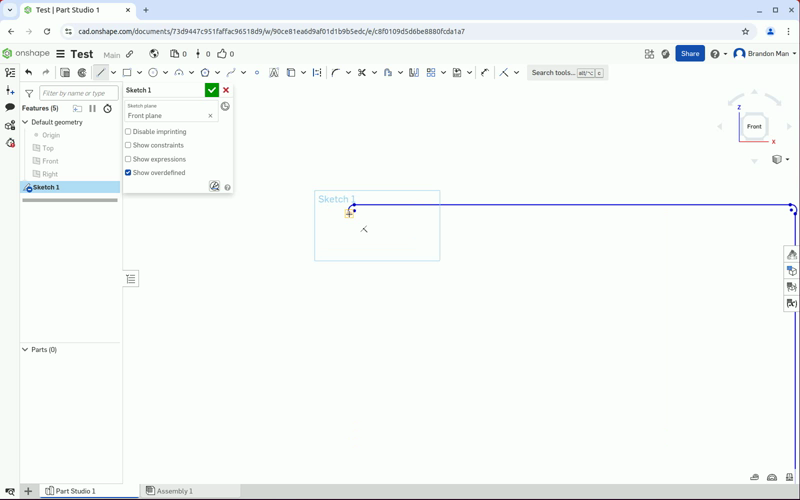
scroll(6)
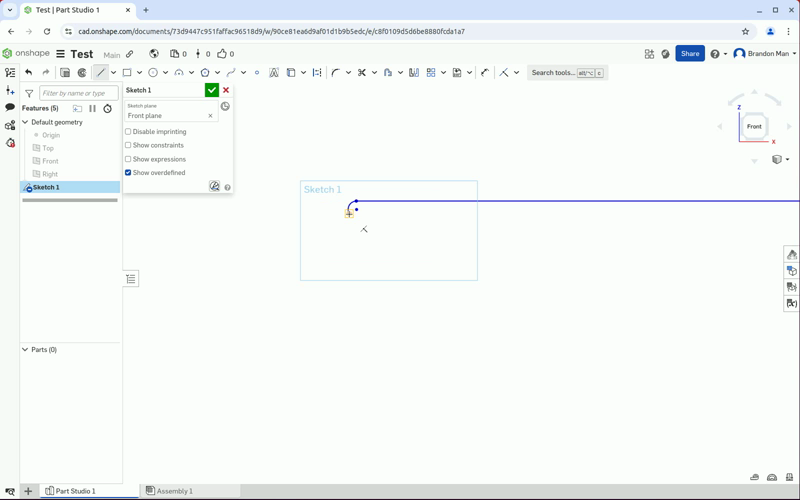
scroll(6)
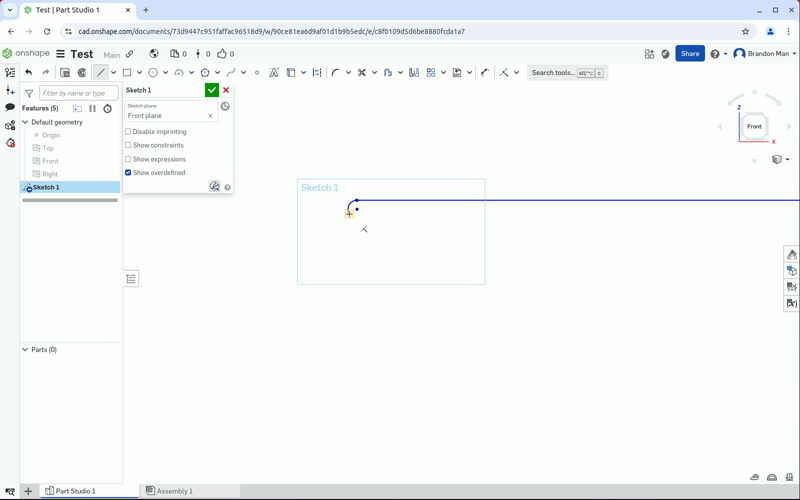
scroll(6)
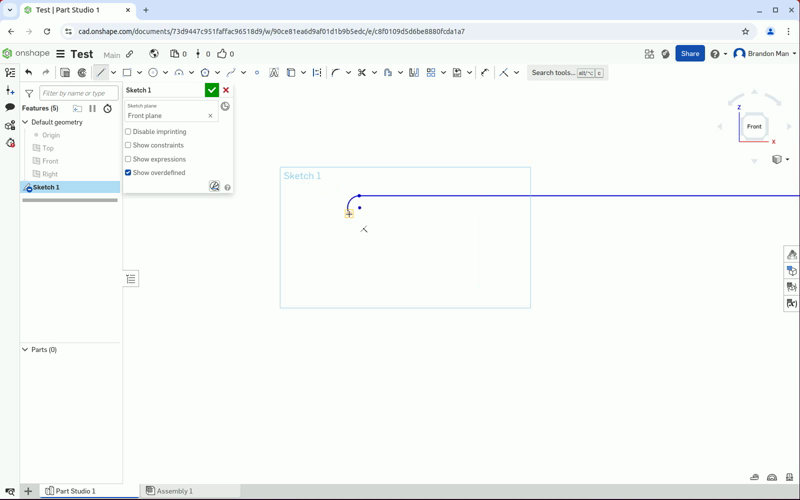
scroll(6)
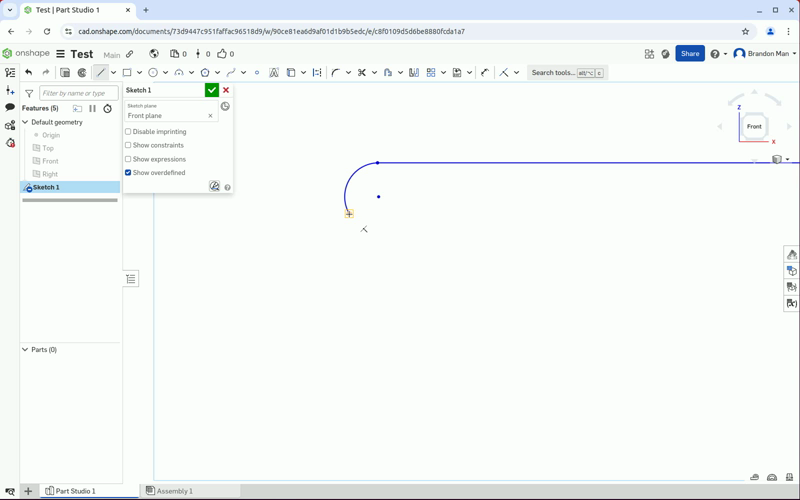
click(349, 213)
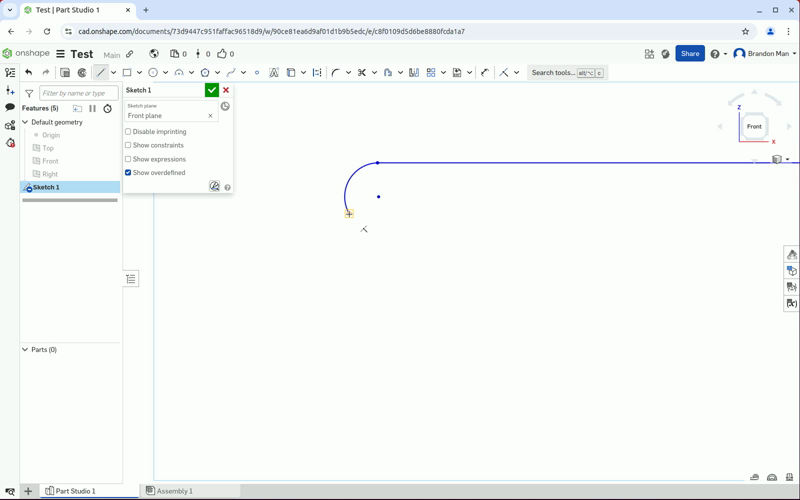
scroll(-6)
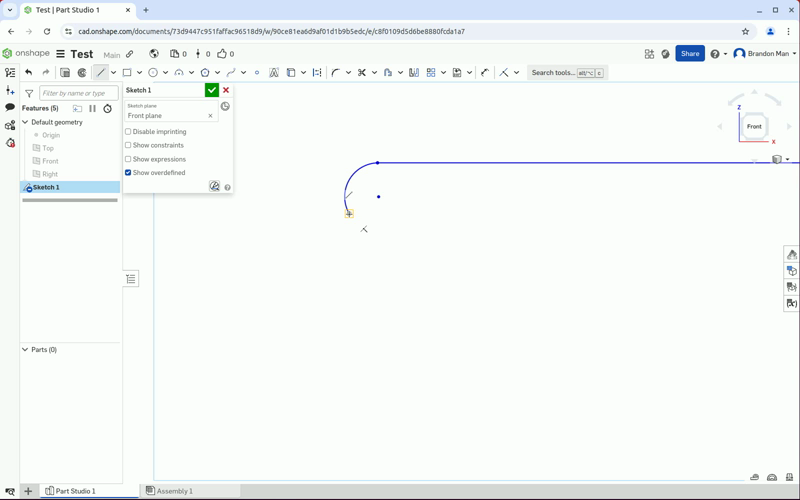
scroll(-6)
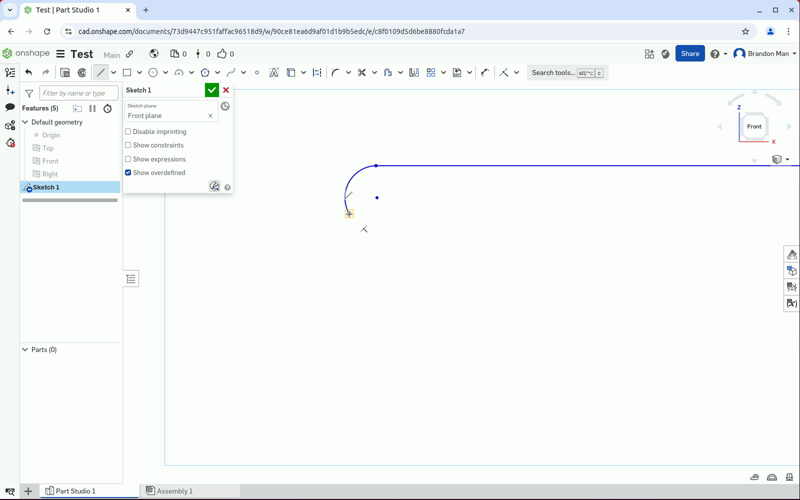
scroll(-6)
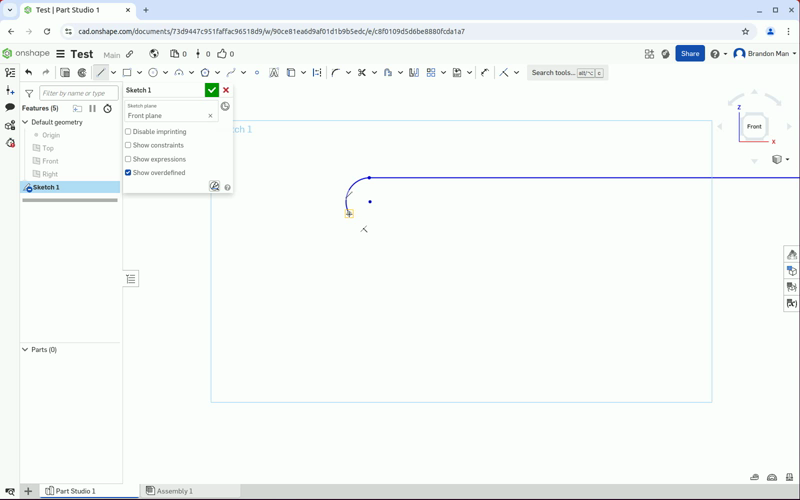
scroll(-6)
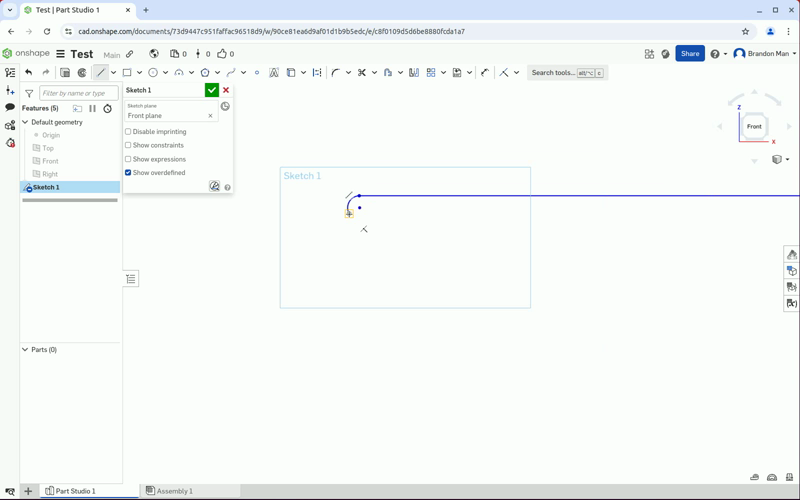
scroll(-6)
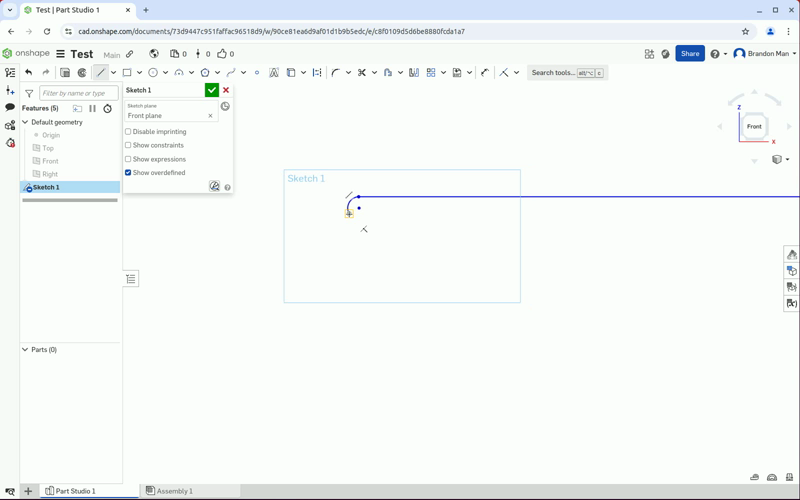
scroll(-6)
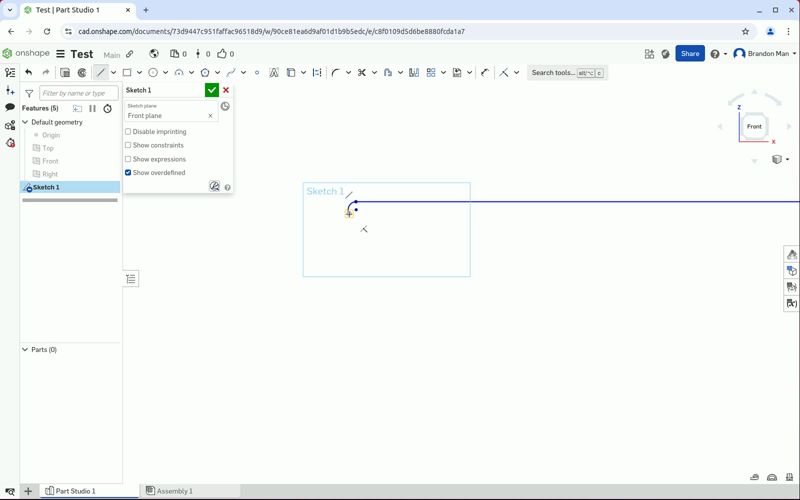
scroll(-6)
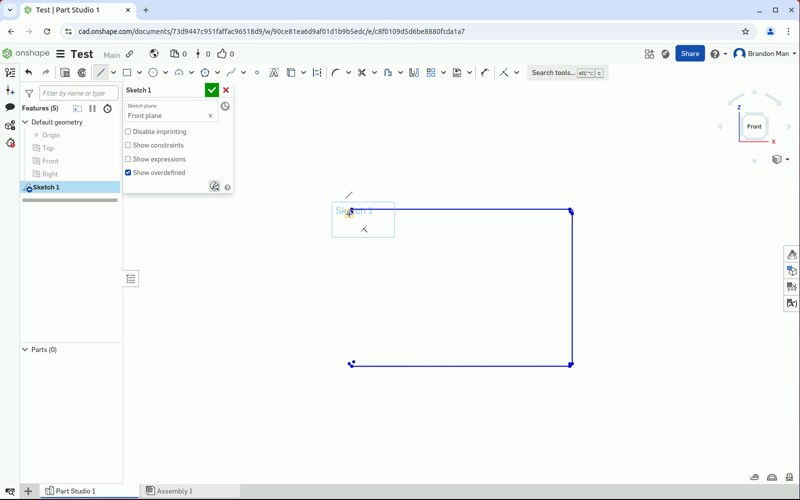
key_down(shift)
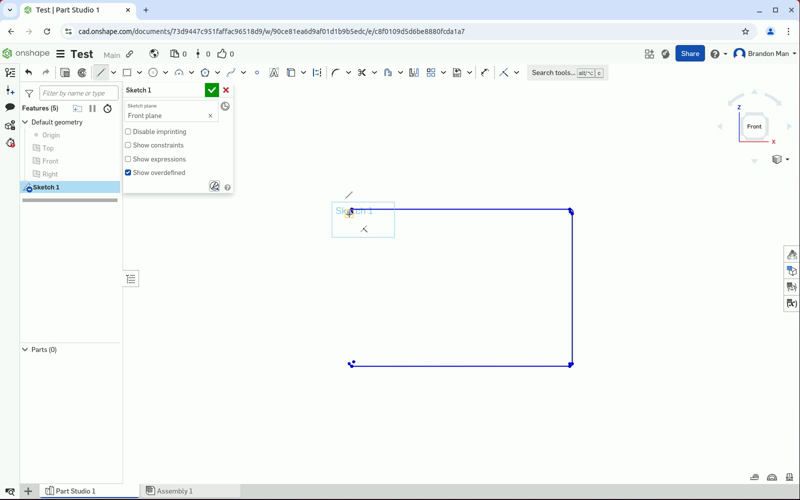
mouse_move(349, 363)
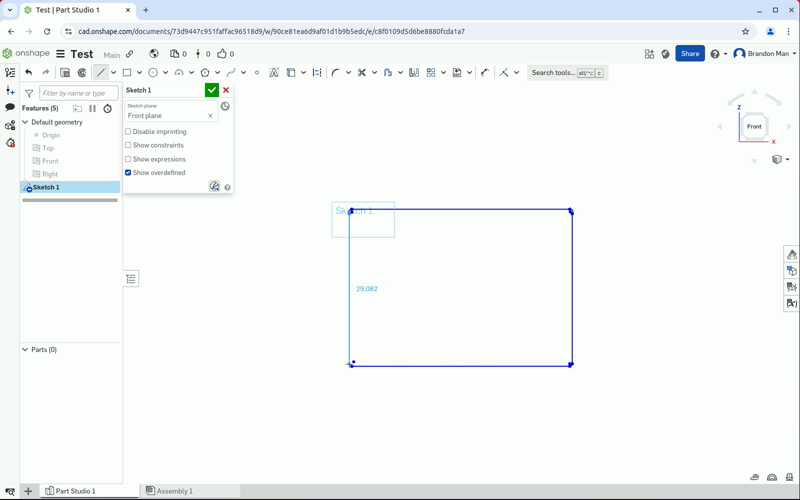
scroll(6)
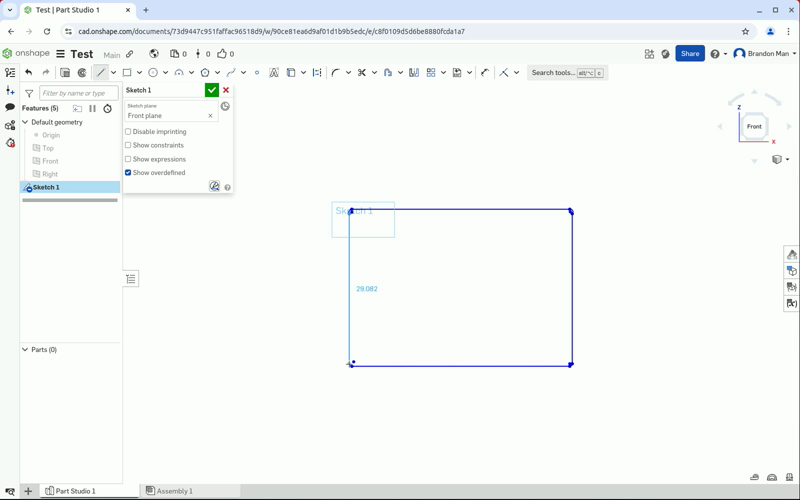
scroll(6)
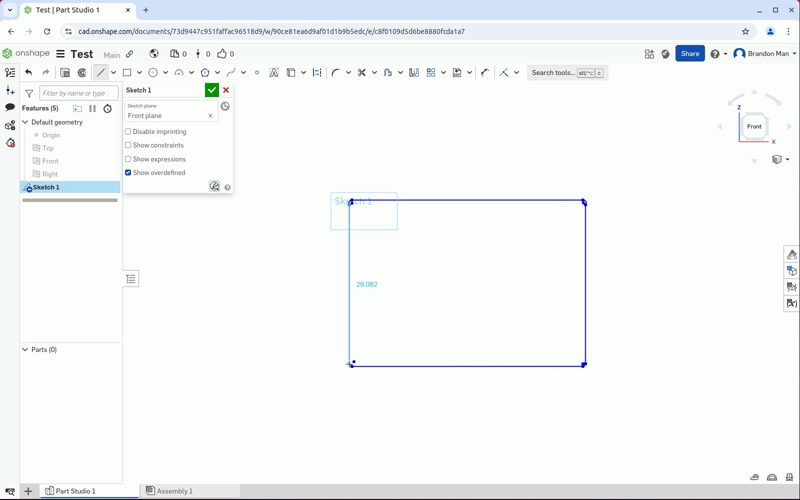
scroll(6)
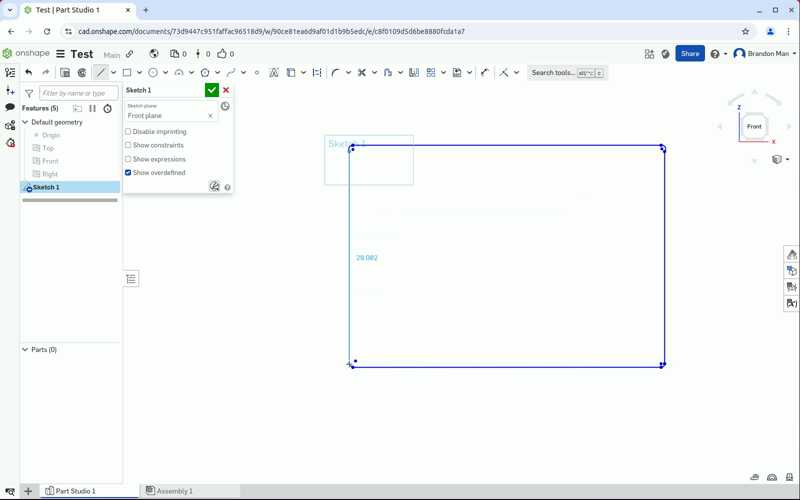
scroll(6)
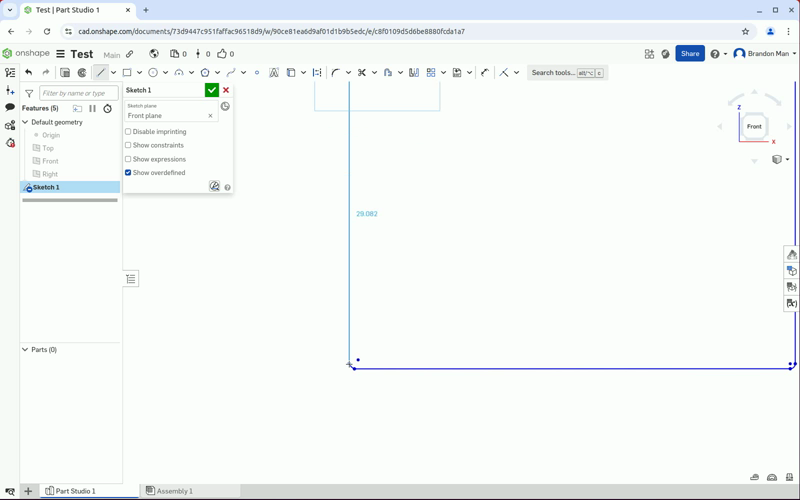
scroll(6)
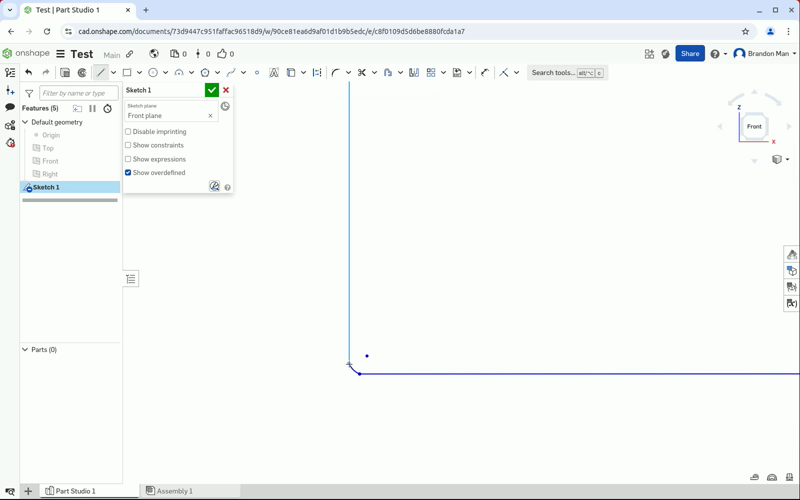
scroll(6)
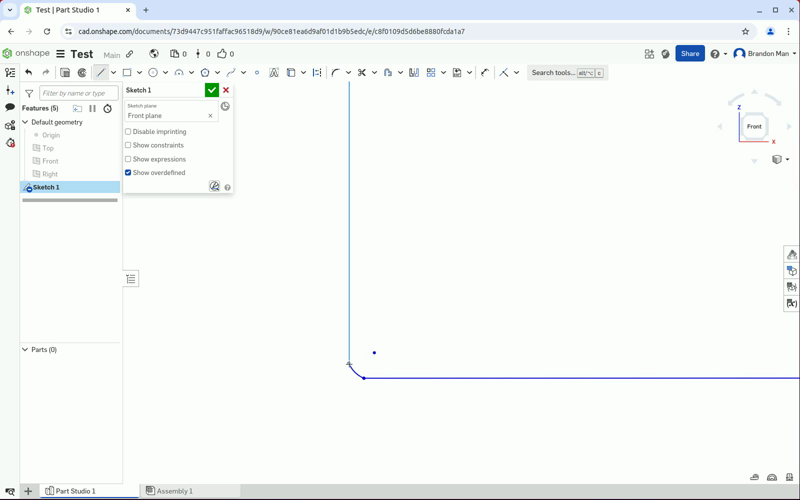
scroll(6)
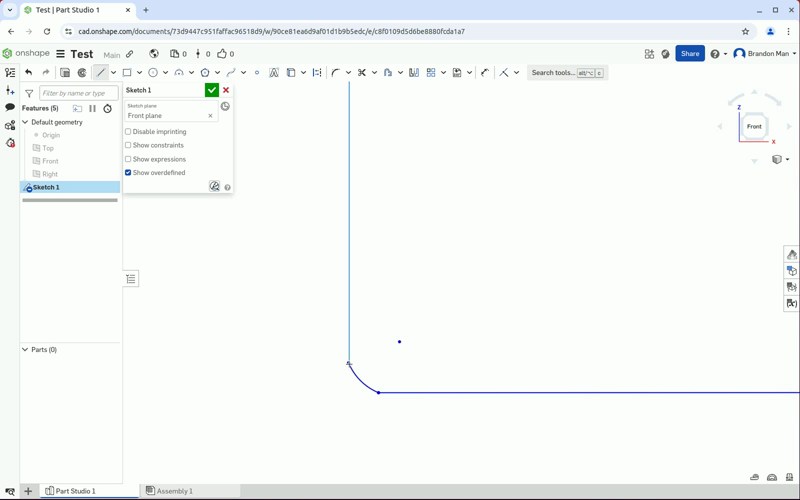
key_up(shift)
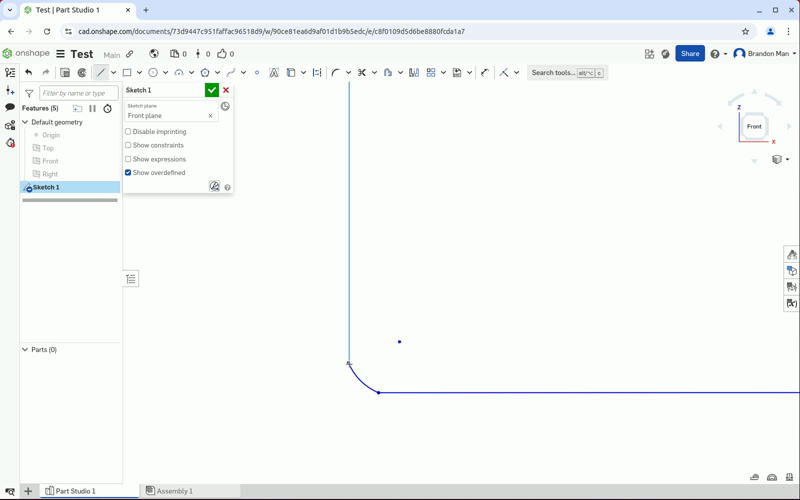
click(349, 363)
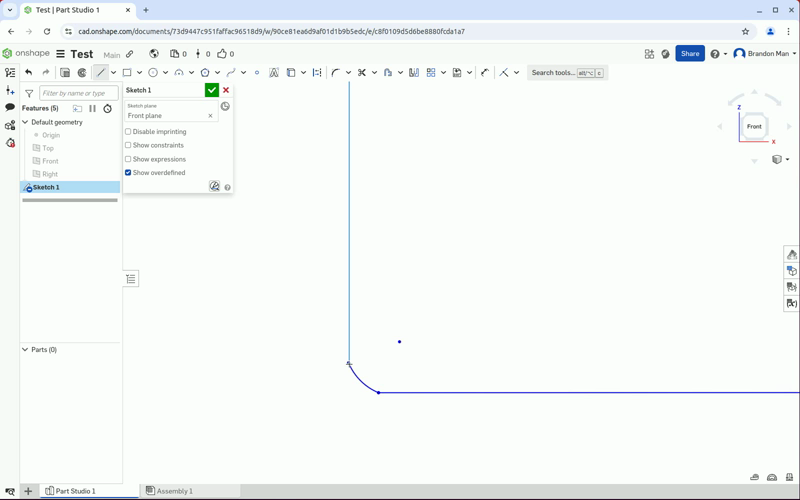
scroll(-6)
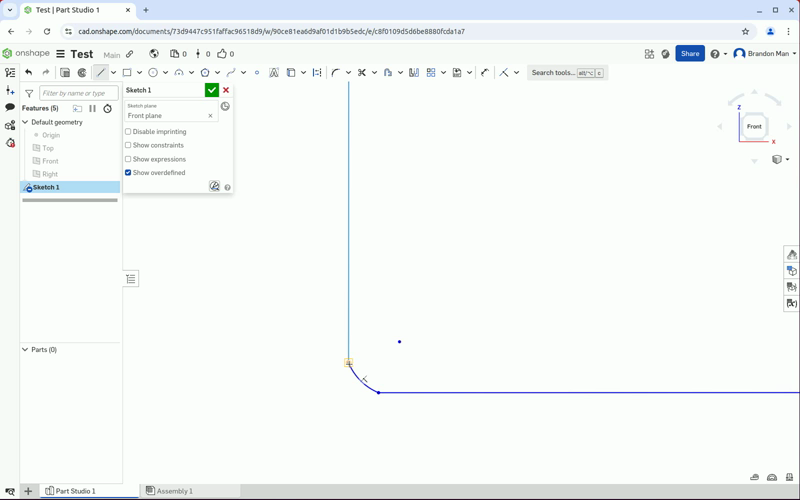
scroll(-6)
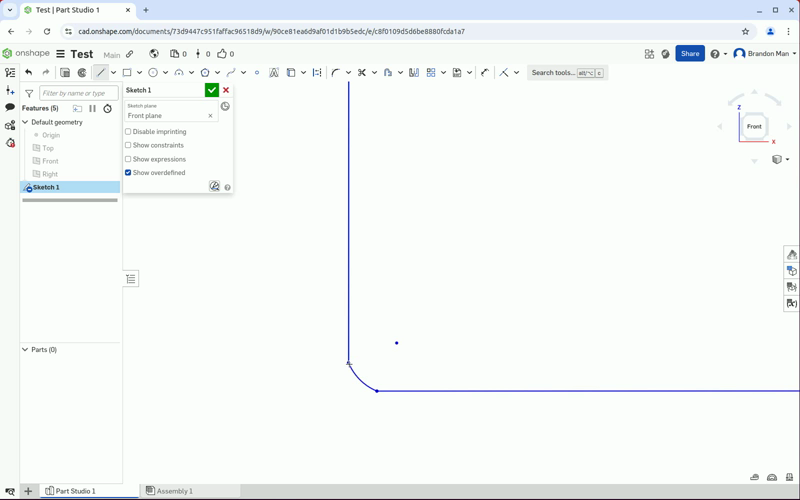
scroll(-6)
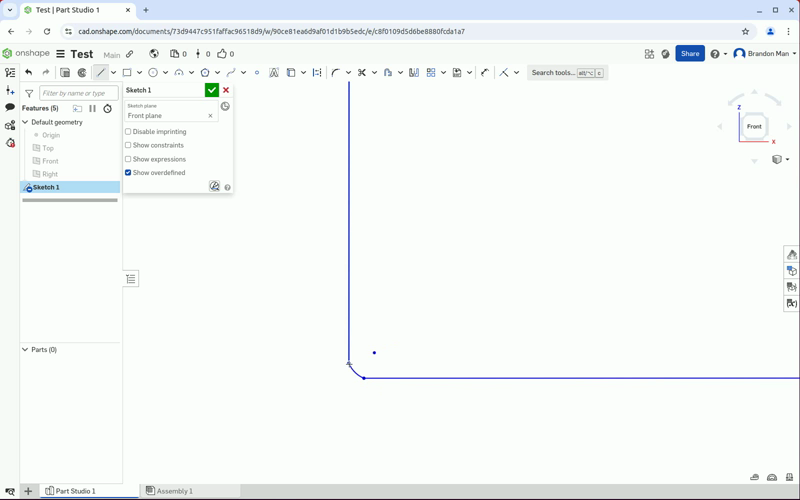
scroll(-6)
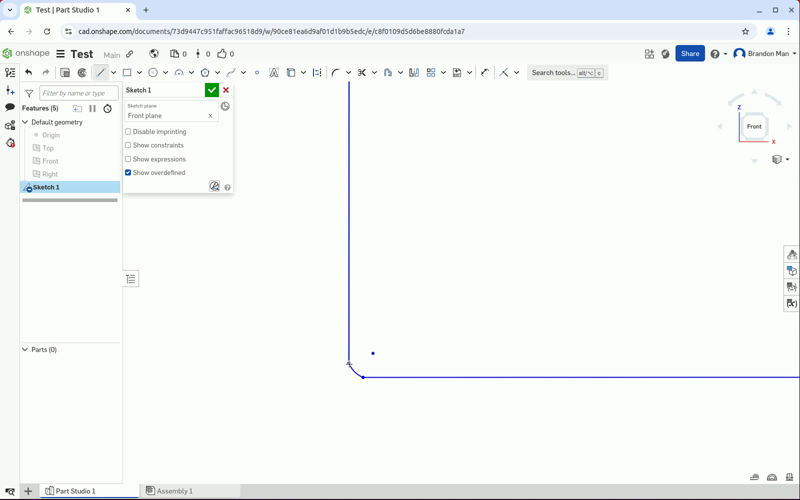
scroll(-6)
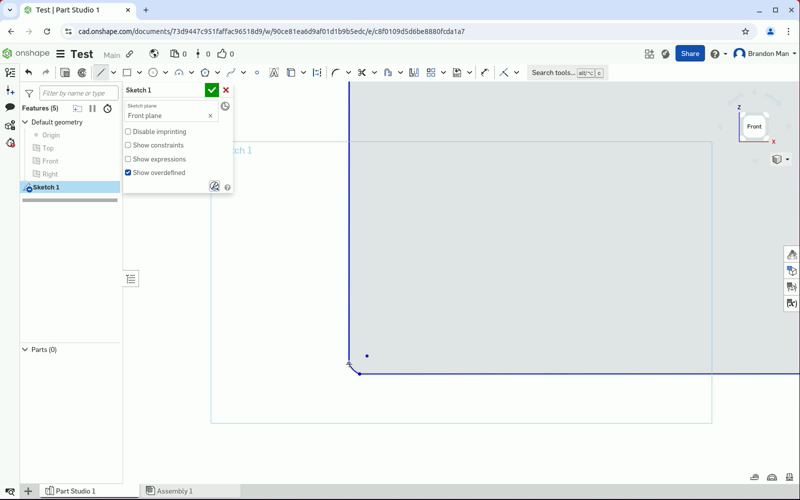
scroll(-6)
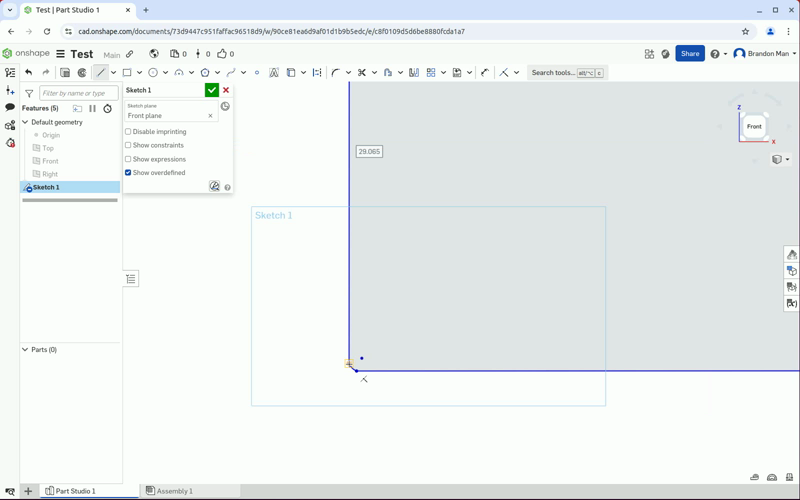
scroll(-6)
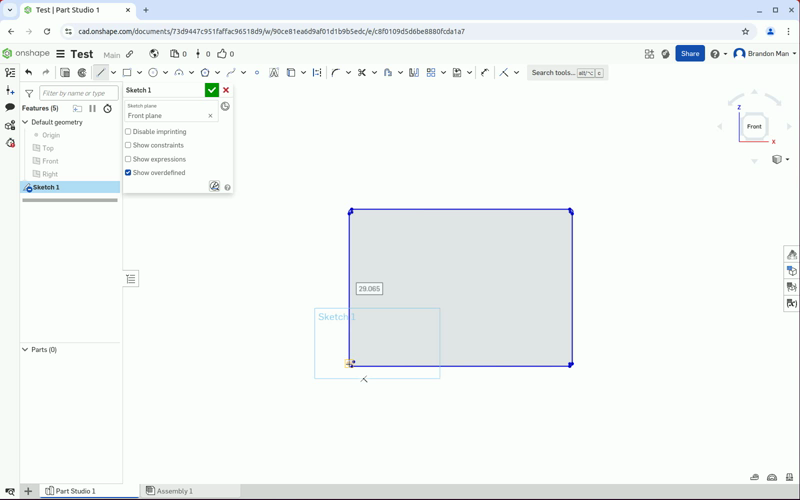
key(esc)
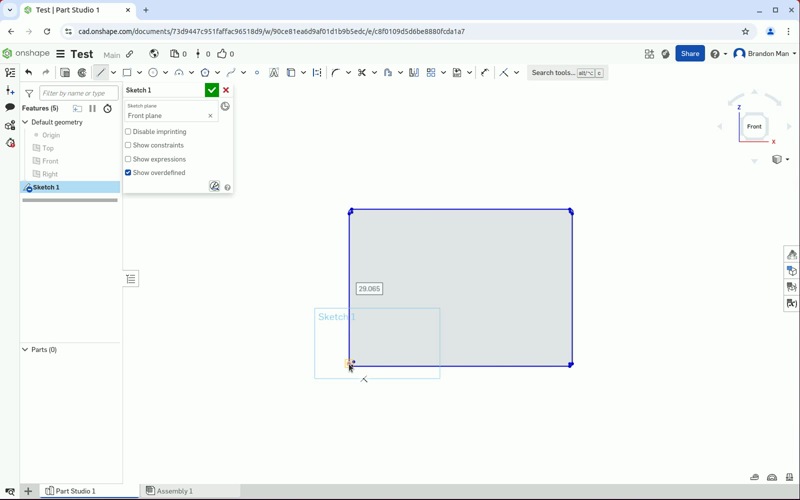
key(l)
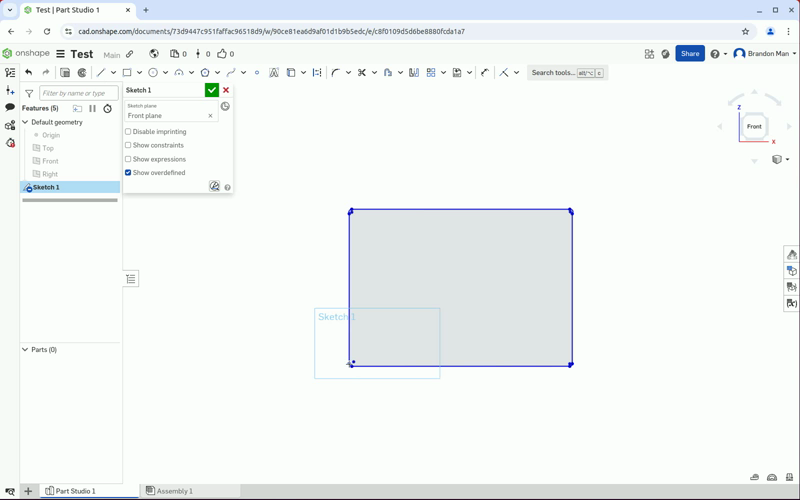
key_down(shift)
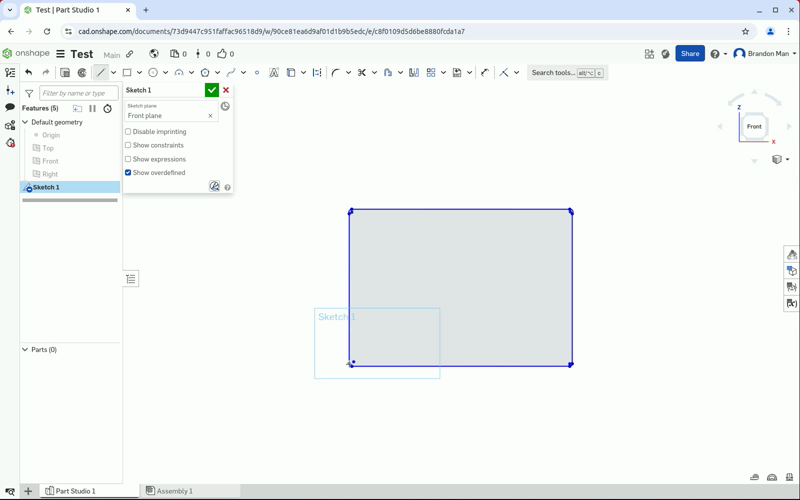
mouse_move(354, 351)
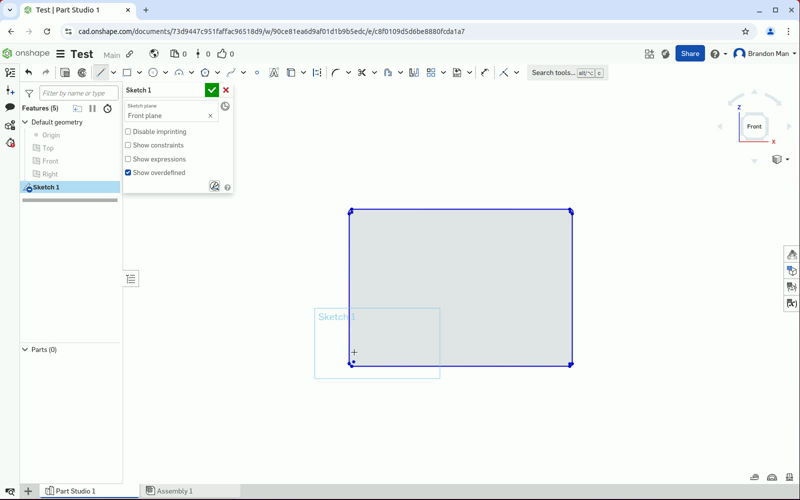
click(354, 351)
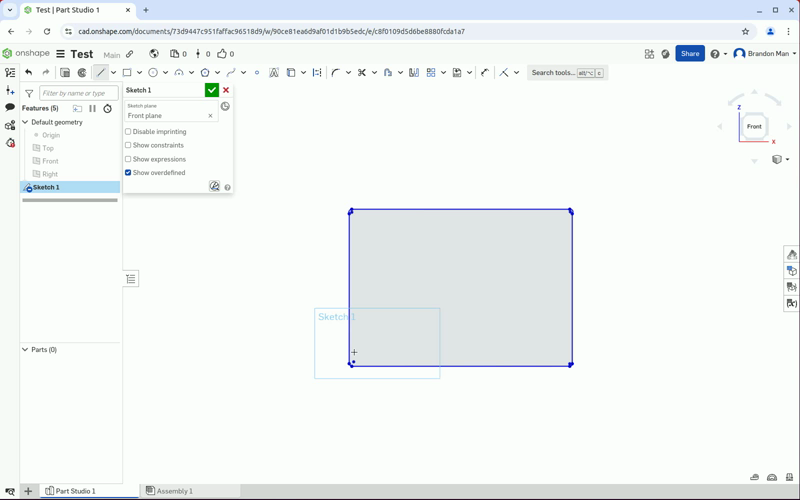
key_up(shift)
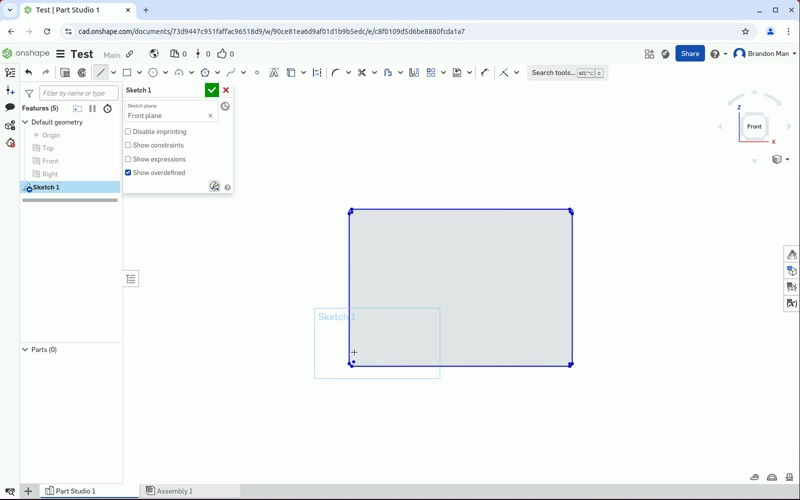
key_down(shift)
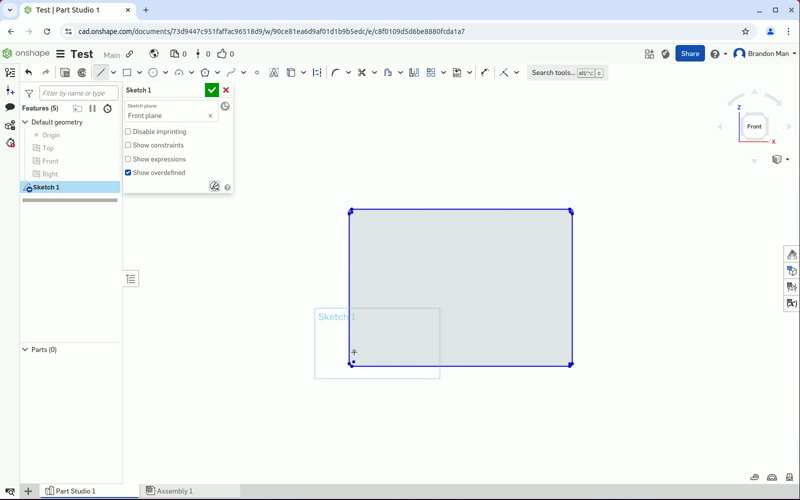
mouse_move(567, 351)
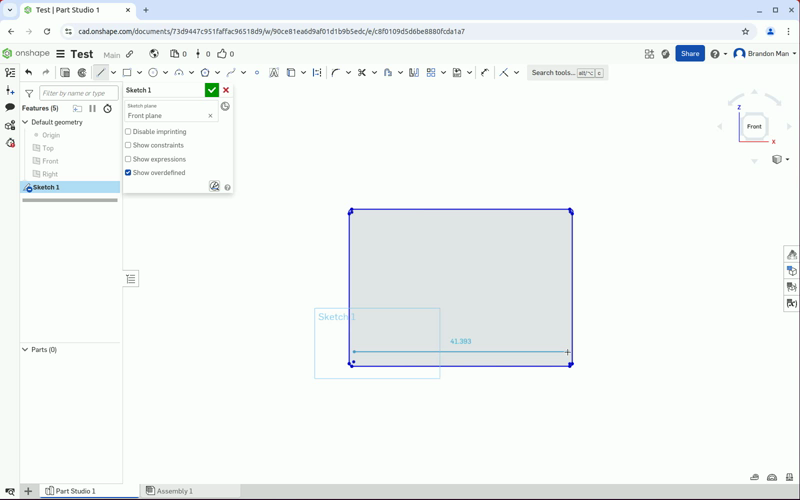
click(567, 351)
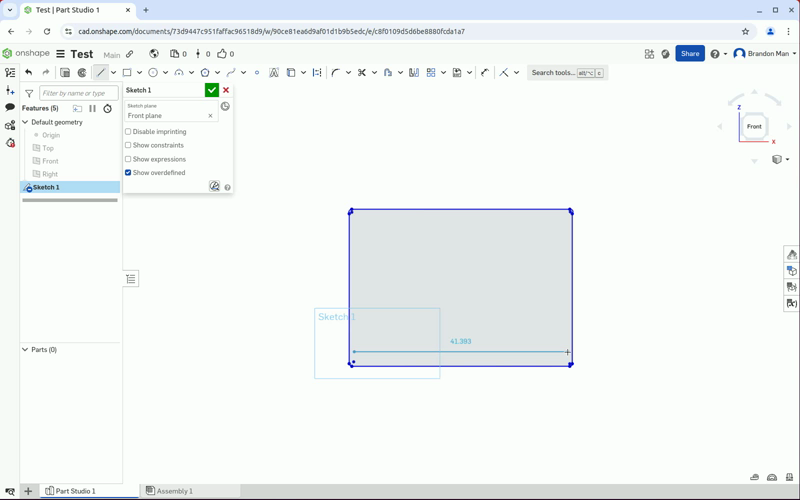
key_up(shift)
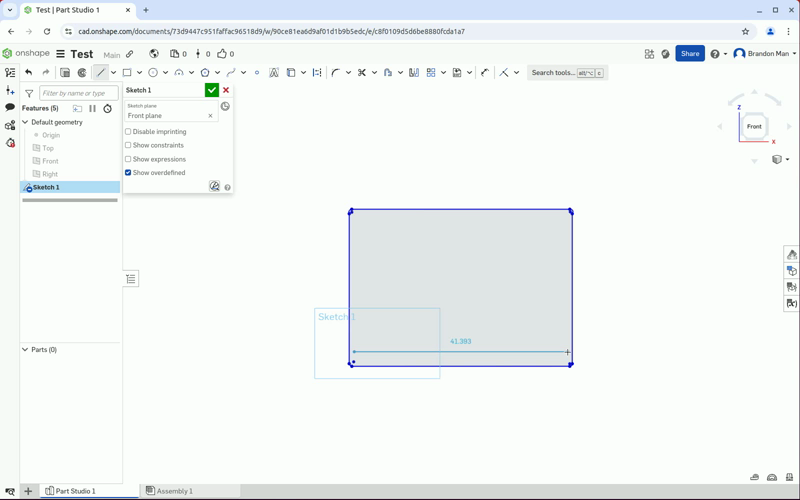
key_down(shift)
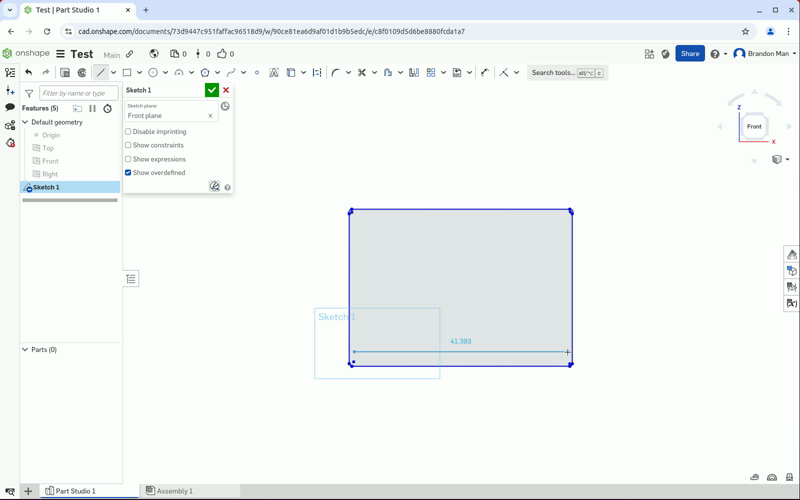
mouse_move(567, 216)
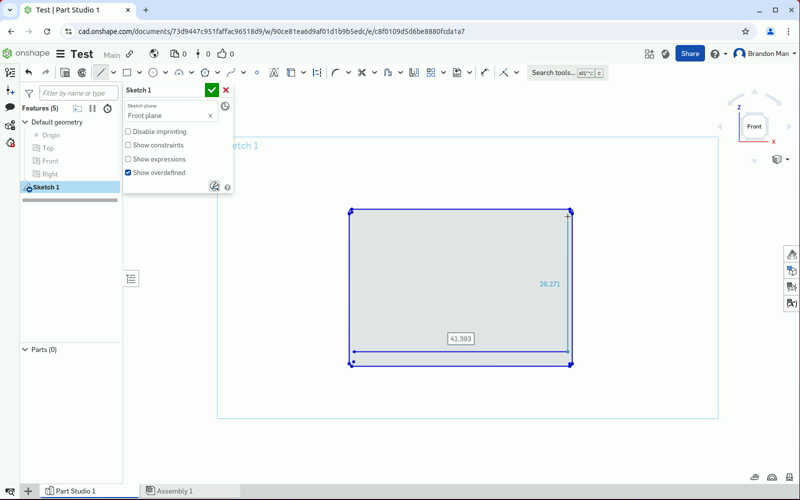
scroll(6)
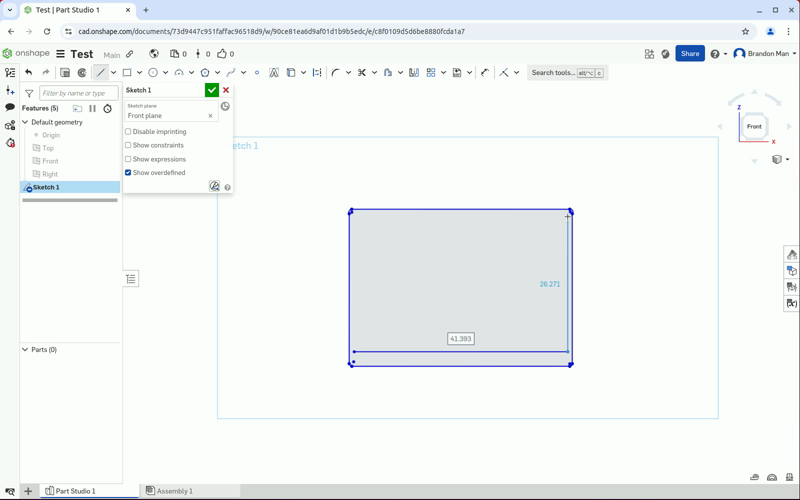
scroll(6)
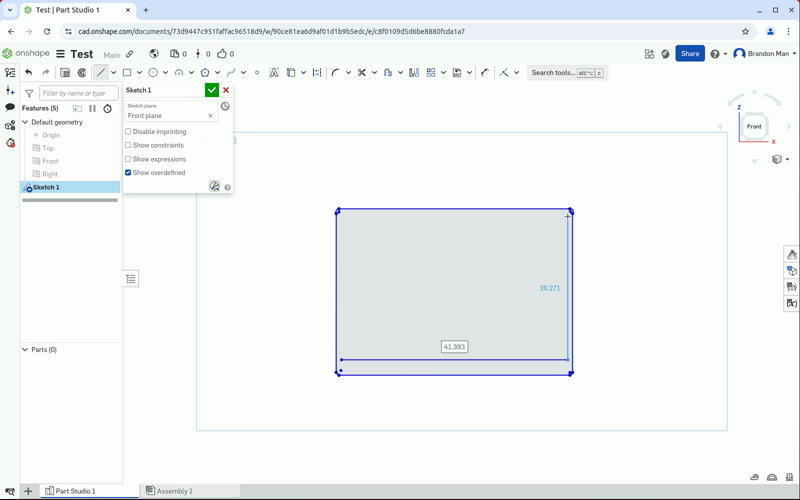
scroll(6)
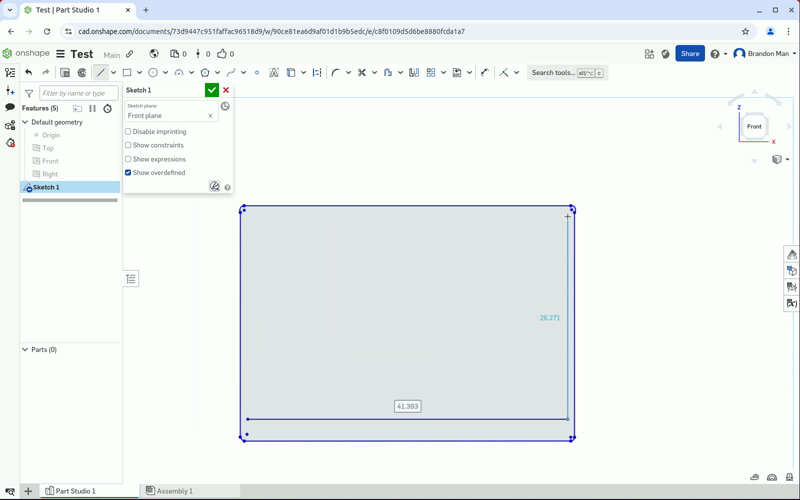
scroll(6)
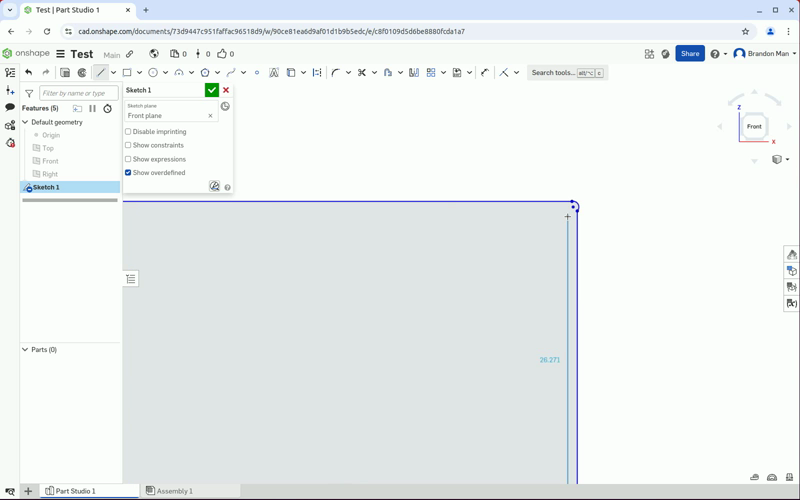
scroll(6)
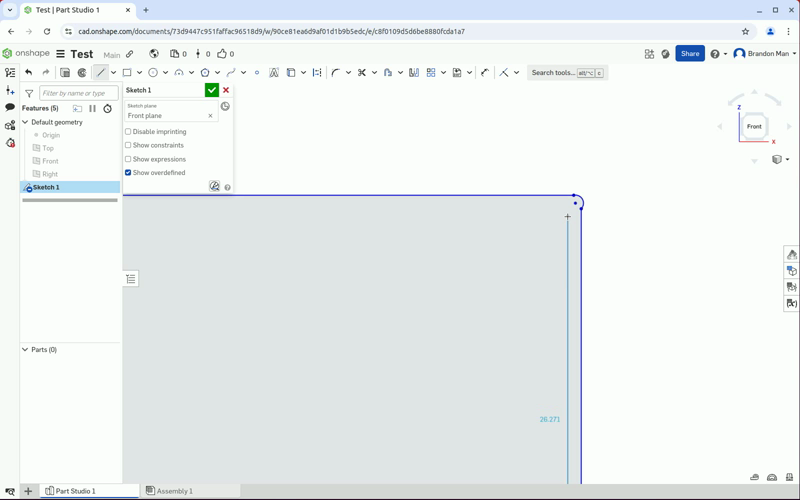
scroll(6)
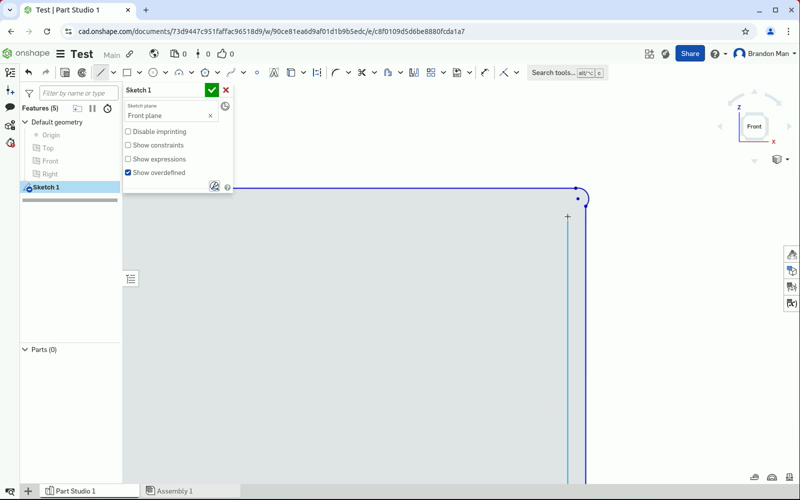
scroll(6)
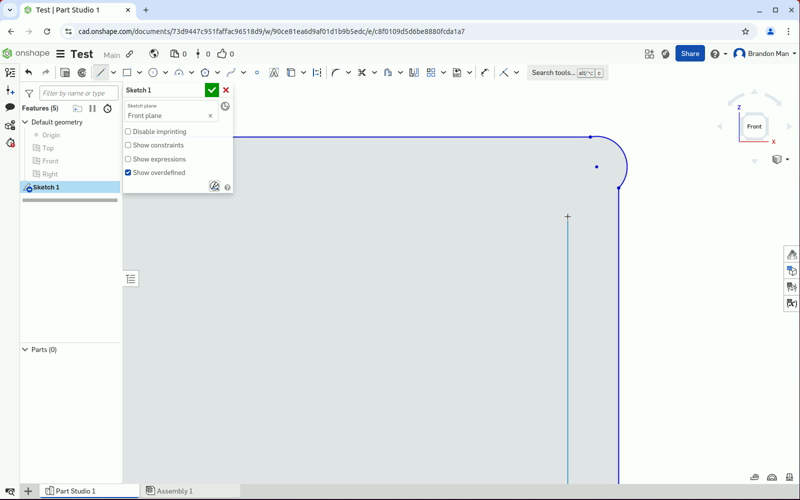
click(567, 216)
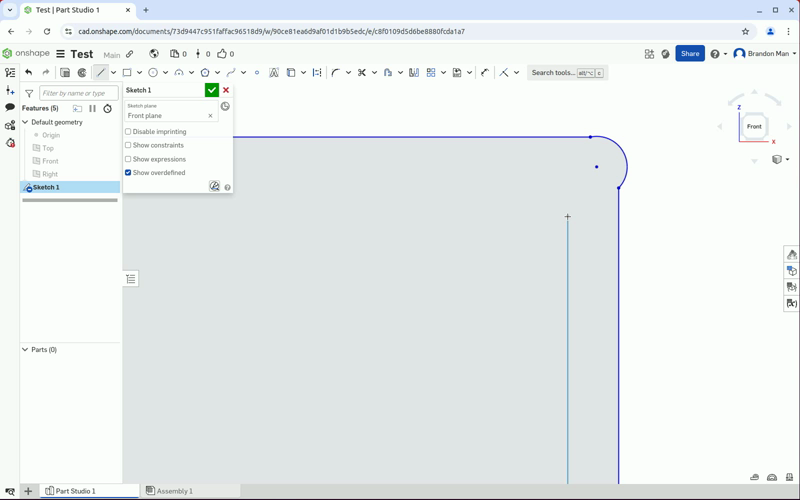
scroll(-6)
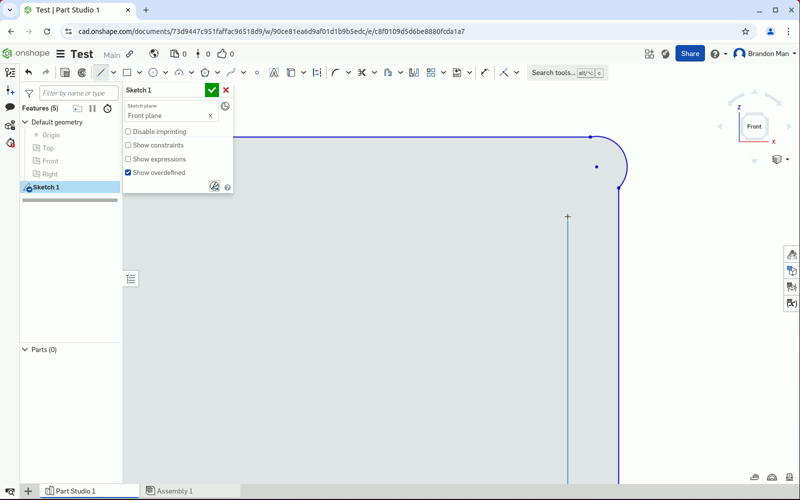
scroll(-6)
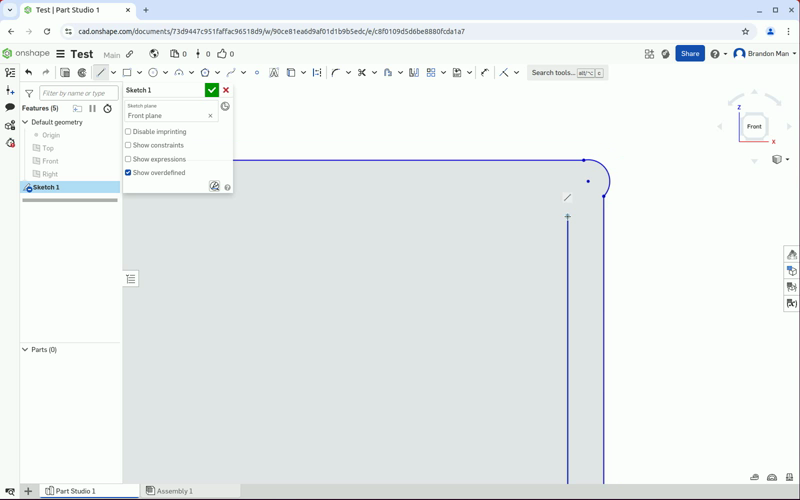
scroll(-6)
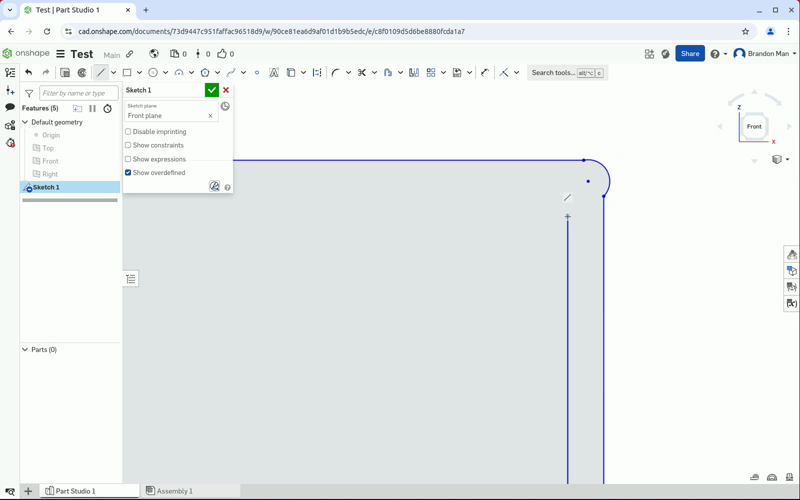
scroll(-6)
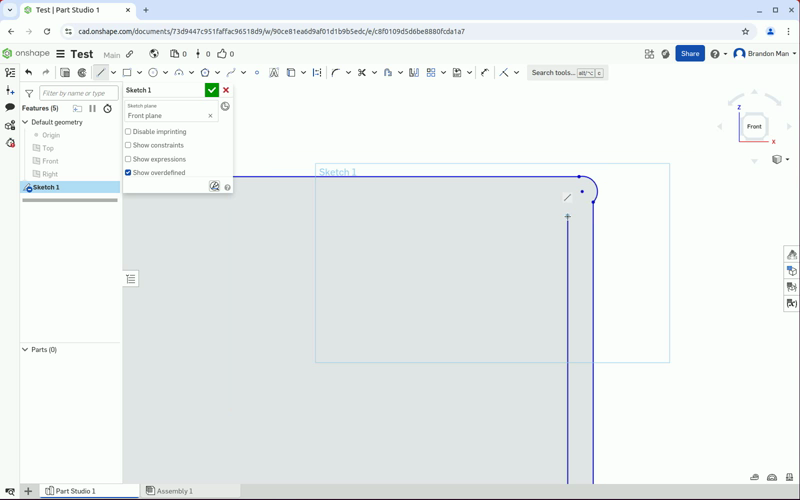
scroll(-6)
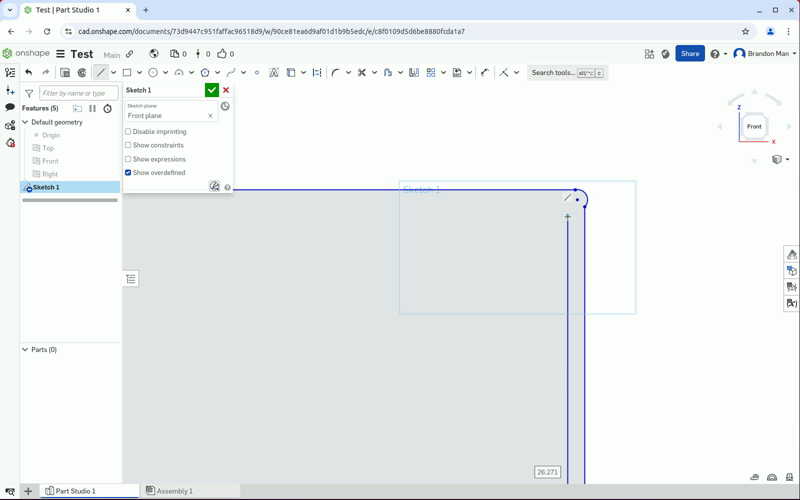
scroll(-6)
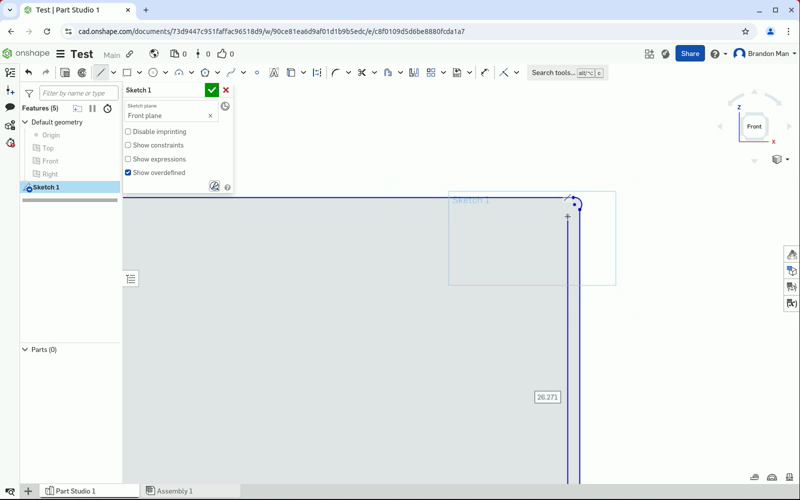
scroll(-6)
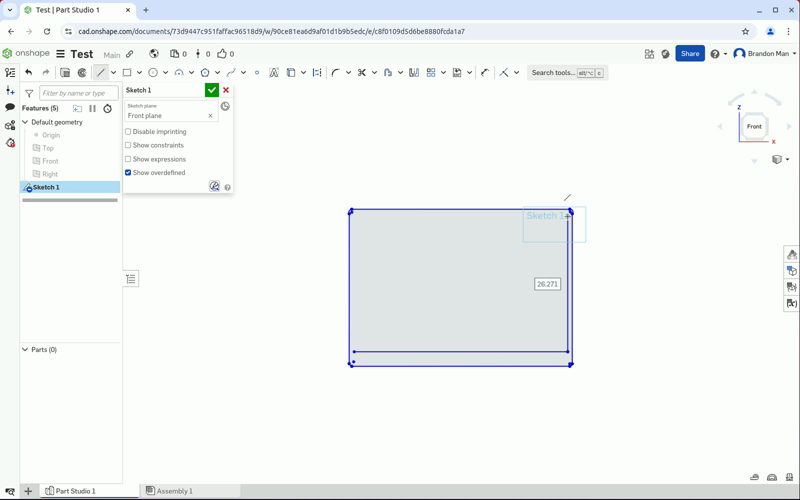
key_up(shift)
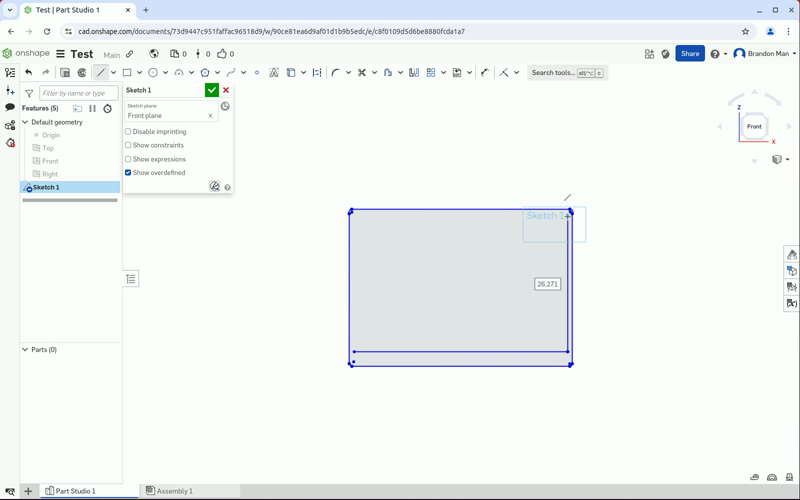
key_down(shift)
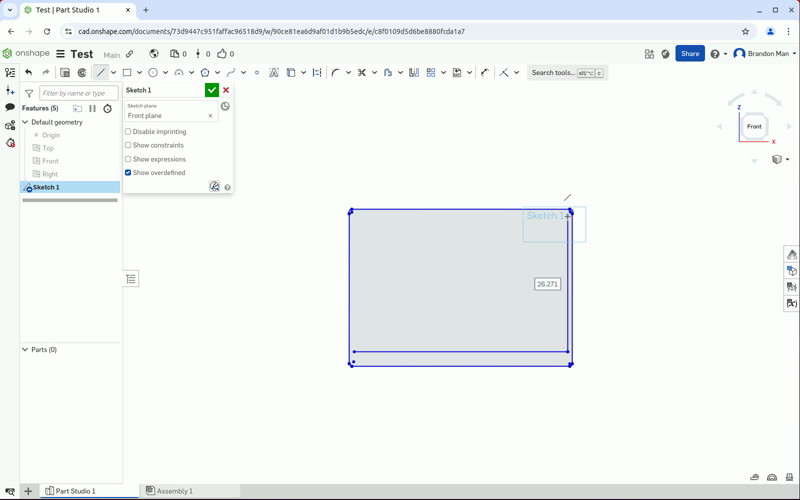
mouse_move(354, 216)
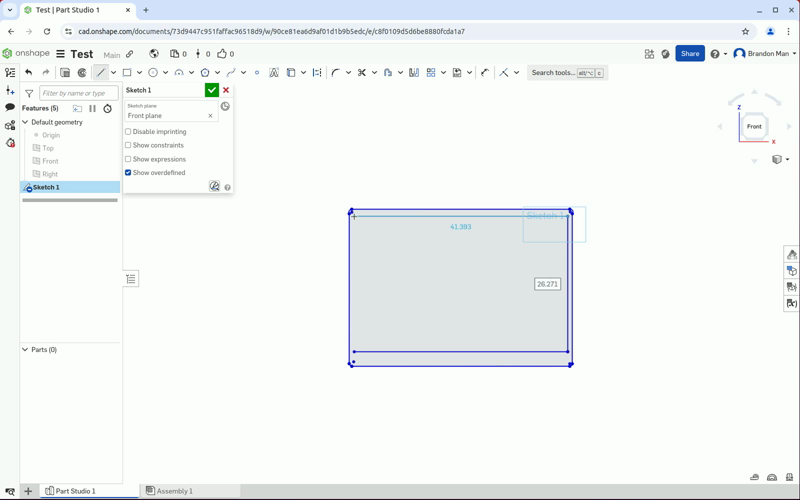
scroll(6)
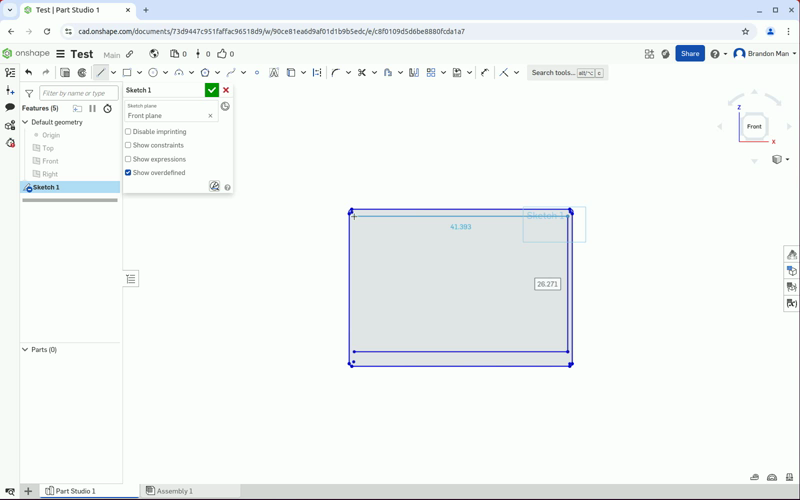
scroll(6)
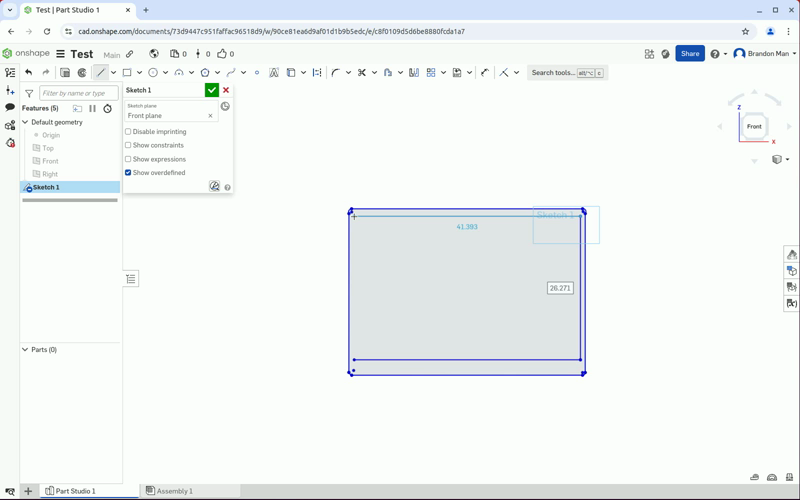
scroll(6)
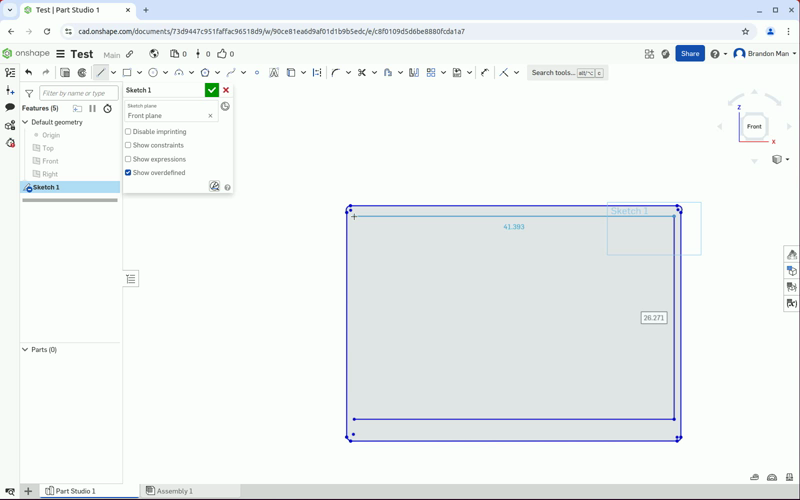
scroll(6)
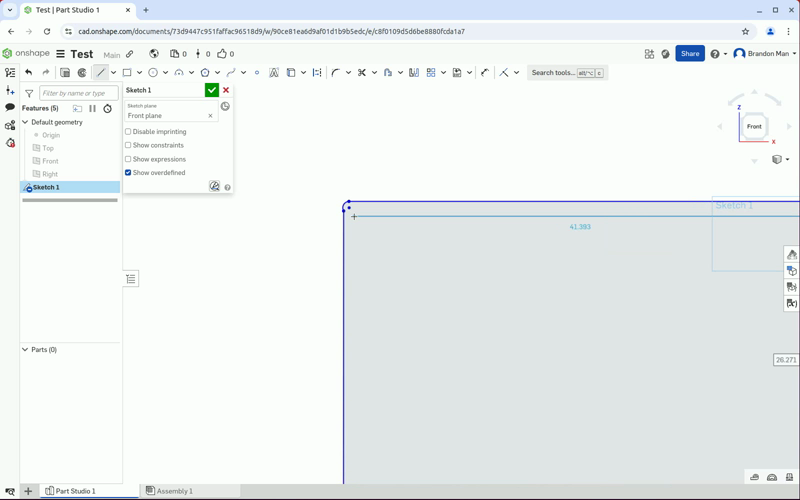
scroll(6)
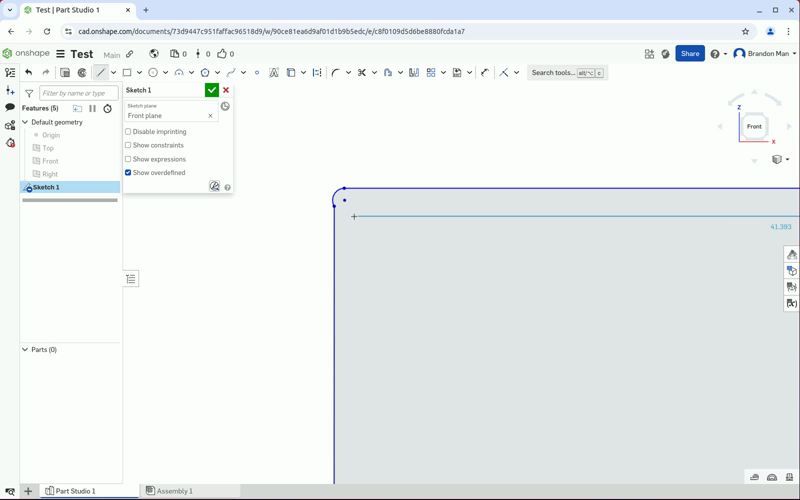
scroll(6)
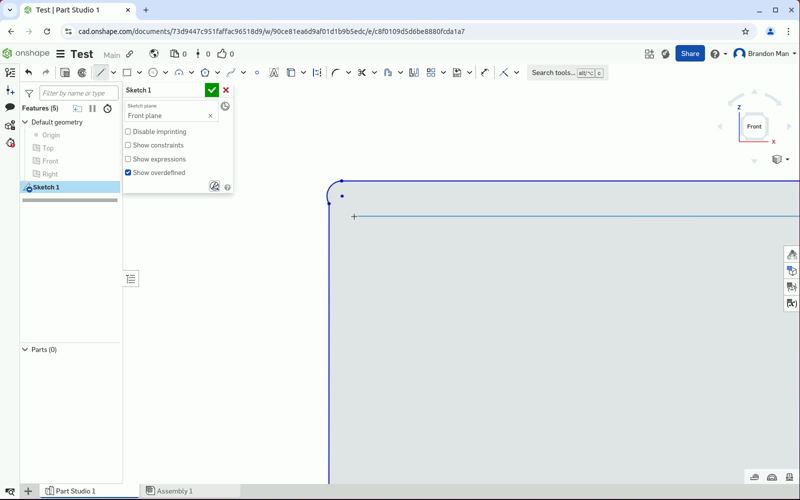
scroll(6)
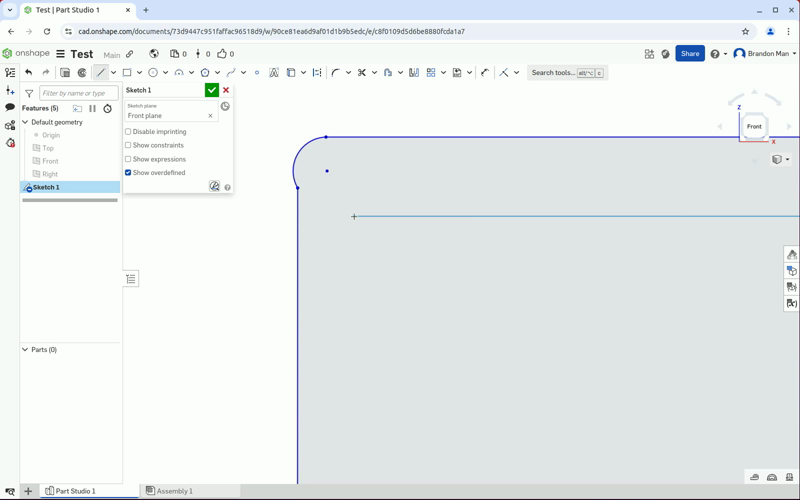
click(354, 216)
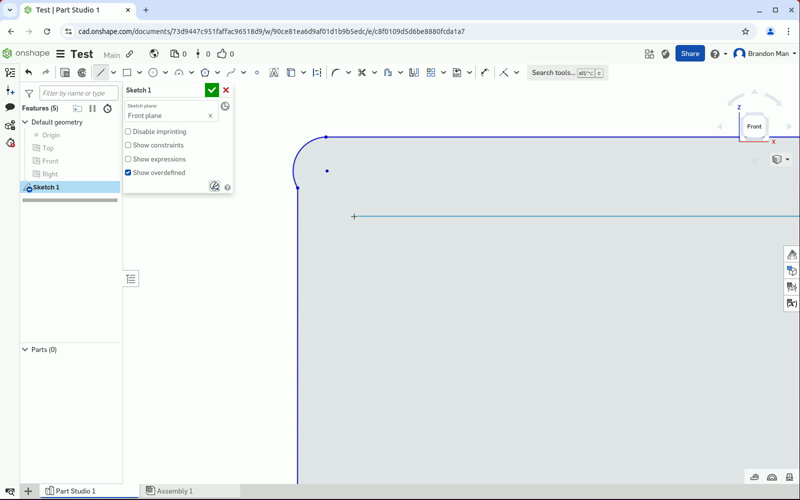
scroll(-6)
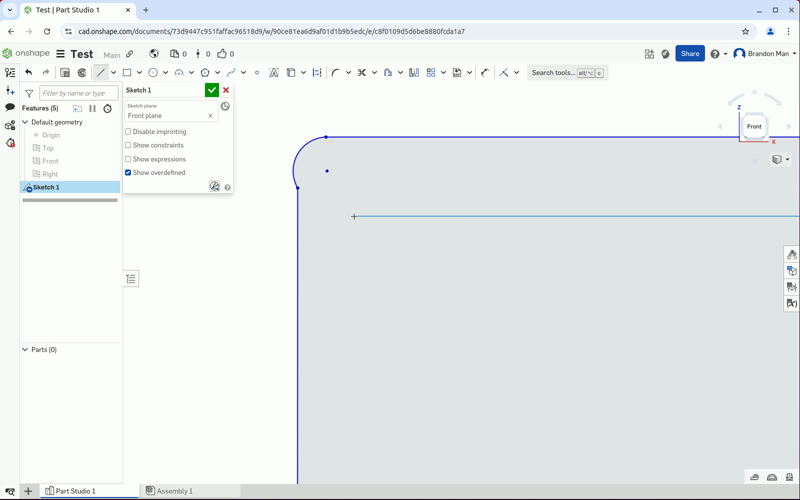
scroll(-6)
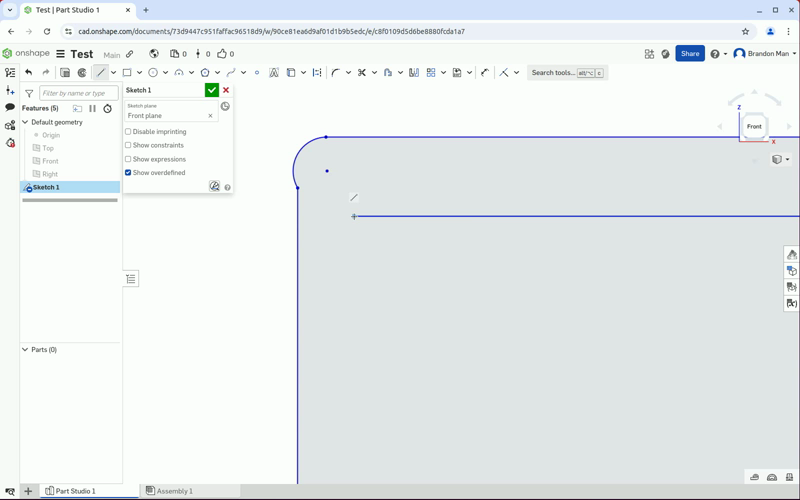
scroll(-6)
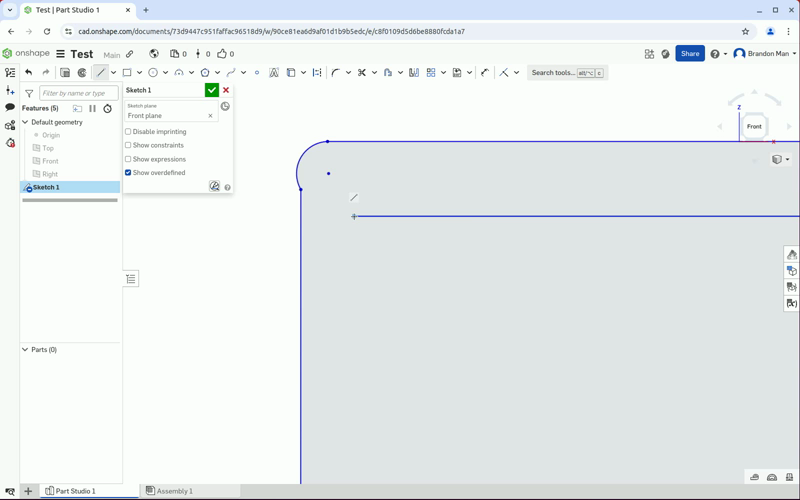
scroll(-6)
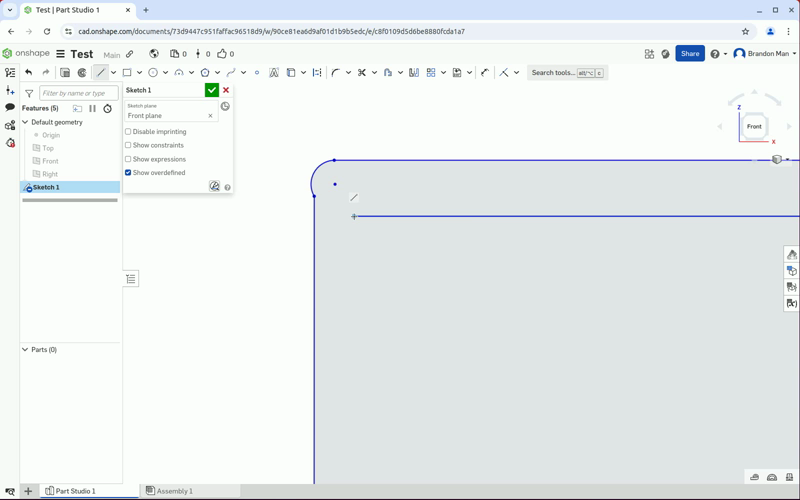
scroll(-6)
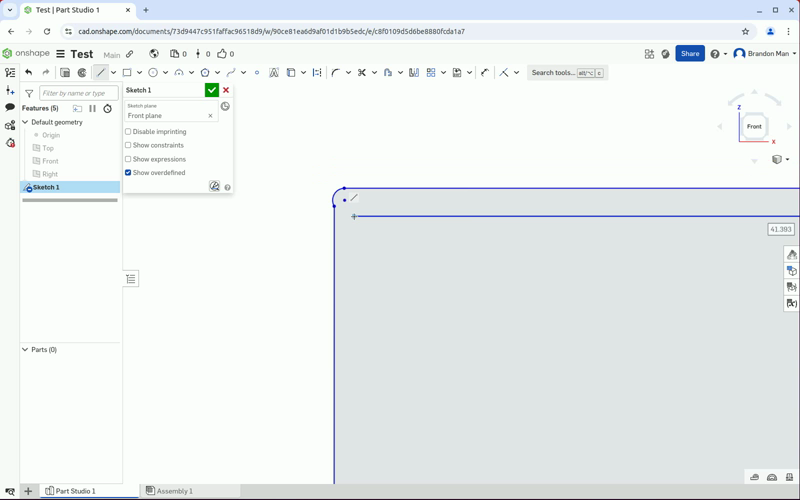
scroll(-6)
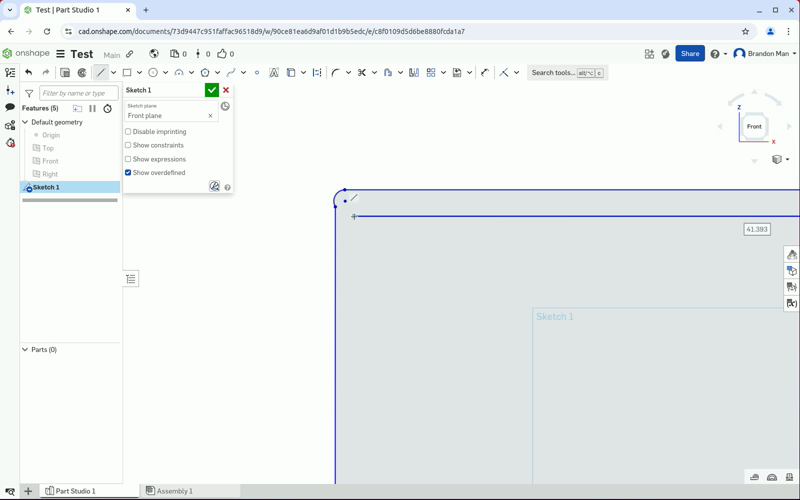
scroll(-6)
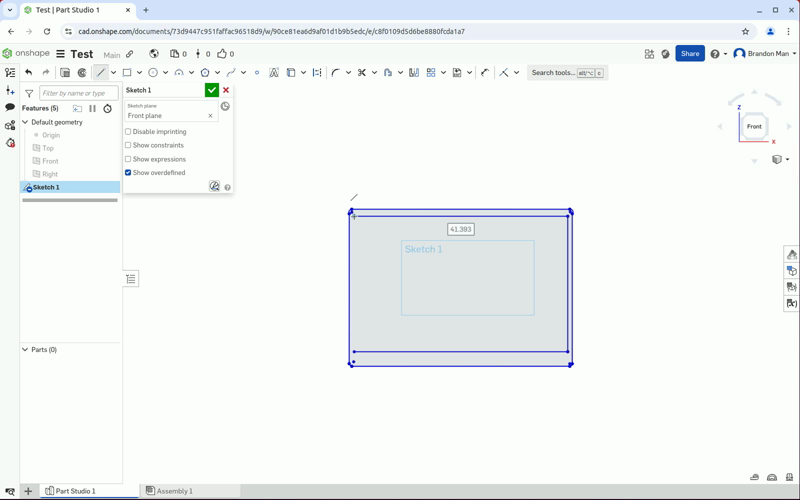
key_up(shift)
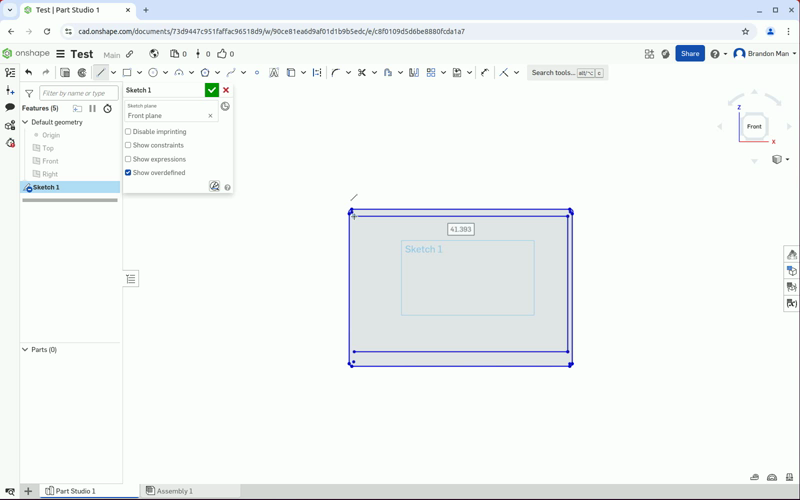
key_down(shift)
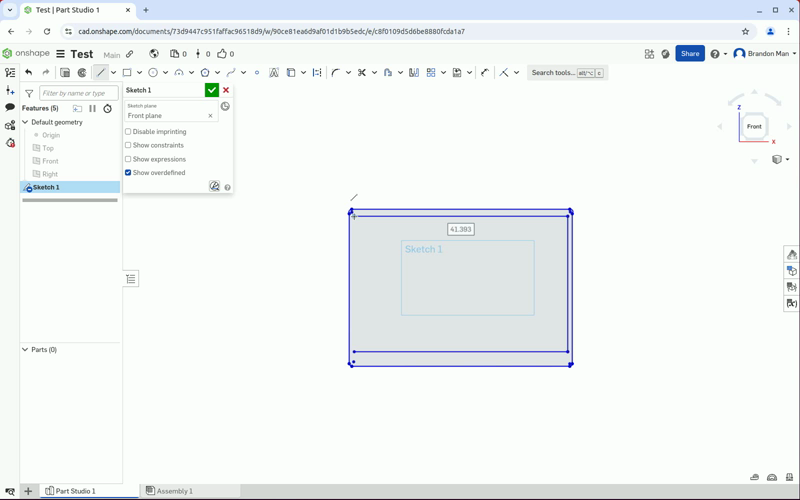
mouse_move(354, 351)
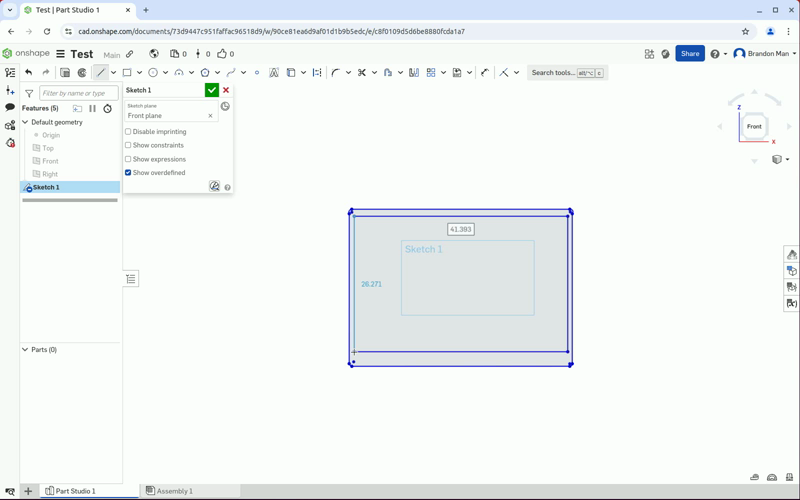
key_up(shift)
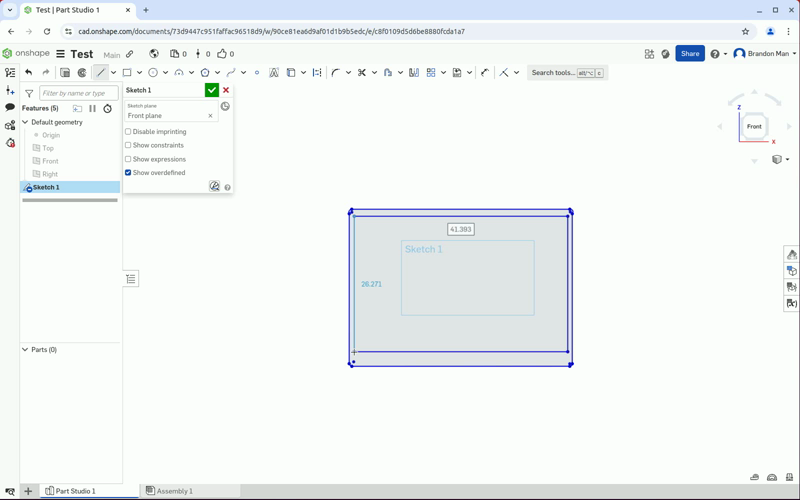
click(354, 351)
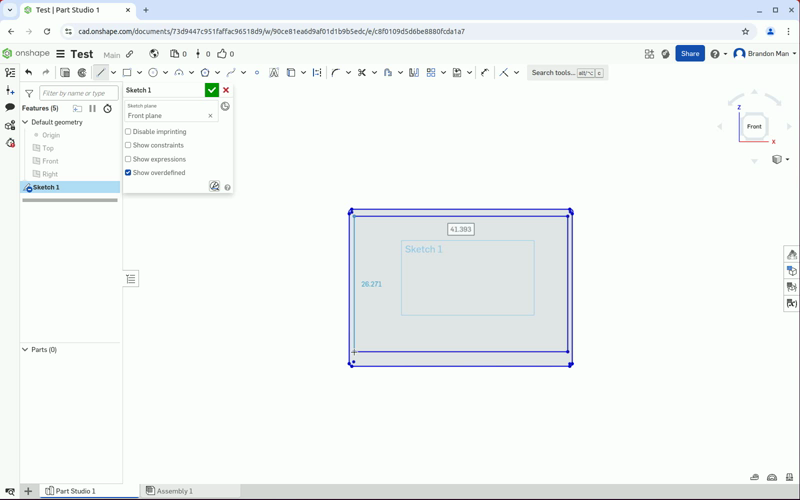
key(esc)
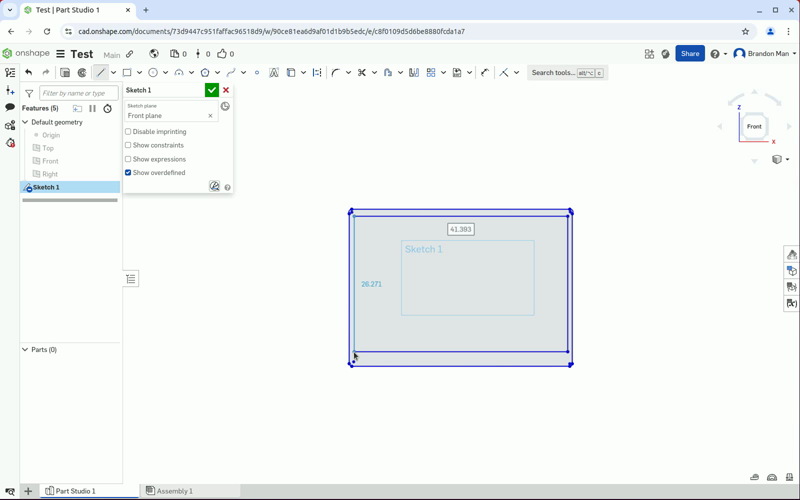
key(l)
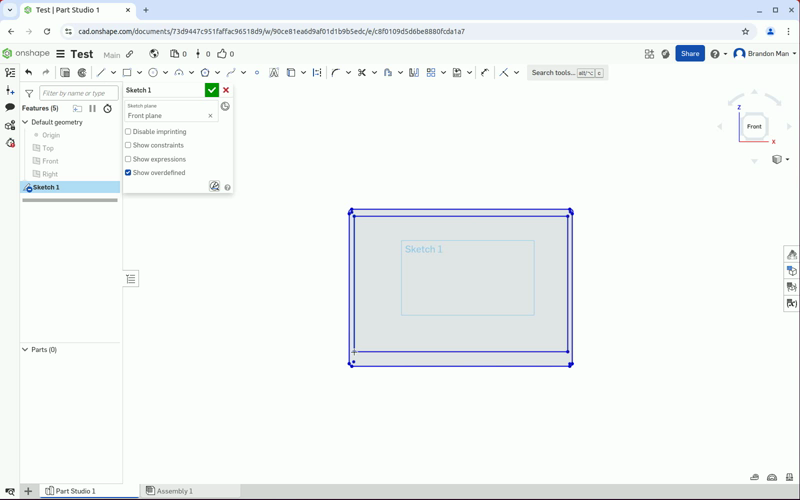
key_down(shift)
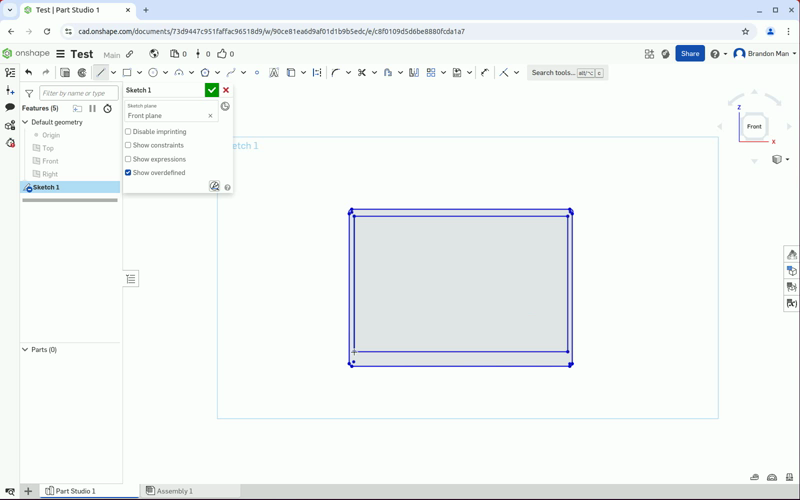
mouse_move(380, 363)
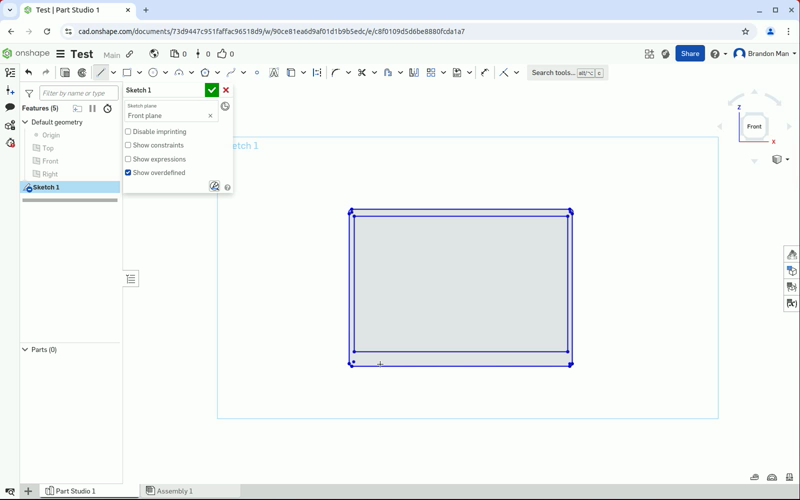
click(380, 363)
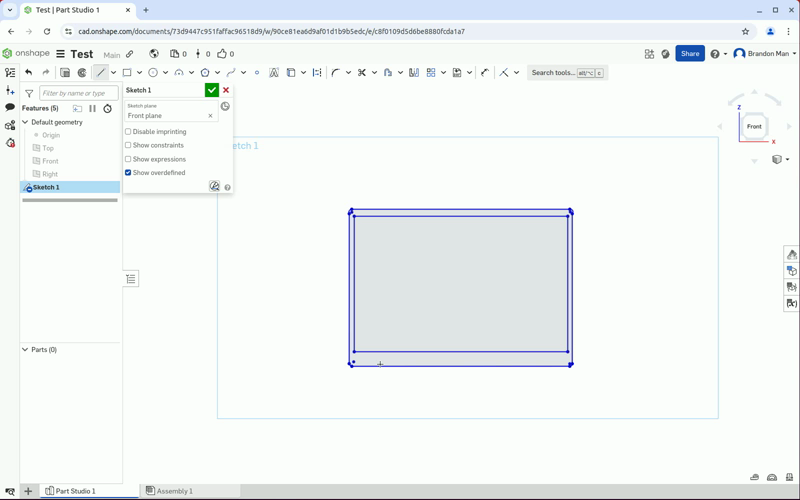
key_up(shift)
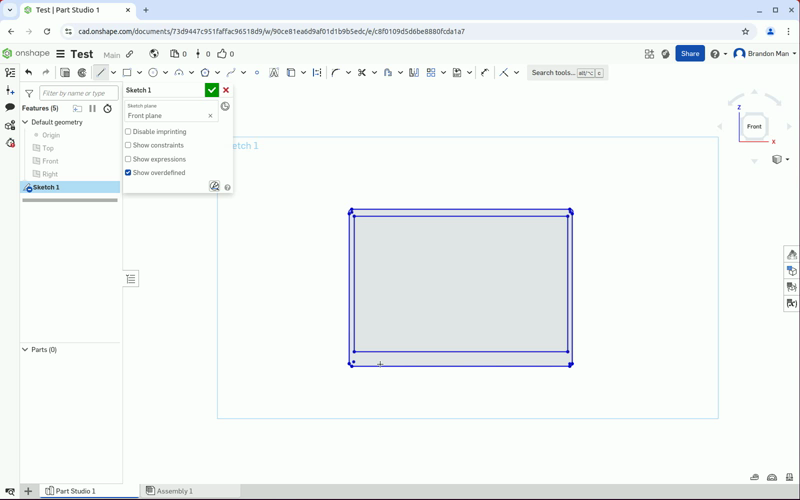
key_down(shift)
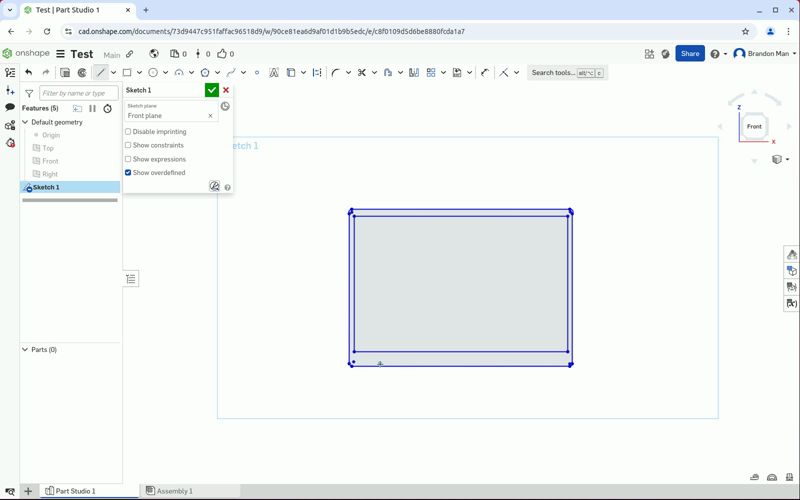
mouse_move(410, 363)
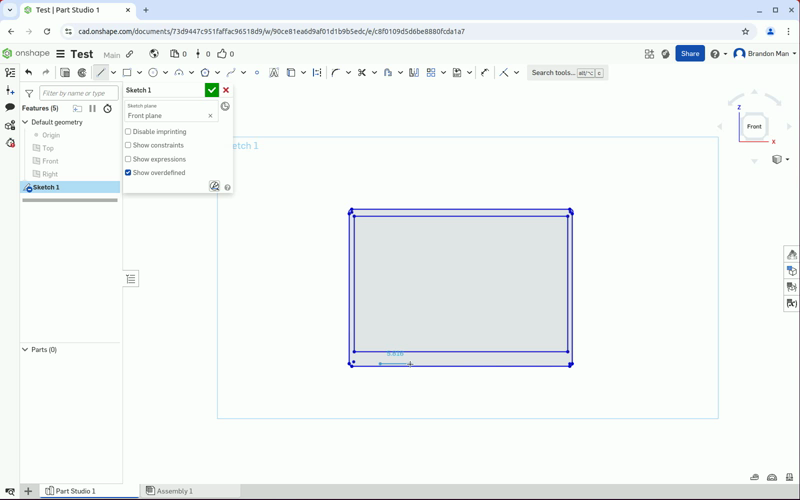
mouse_move(386, 363)
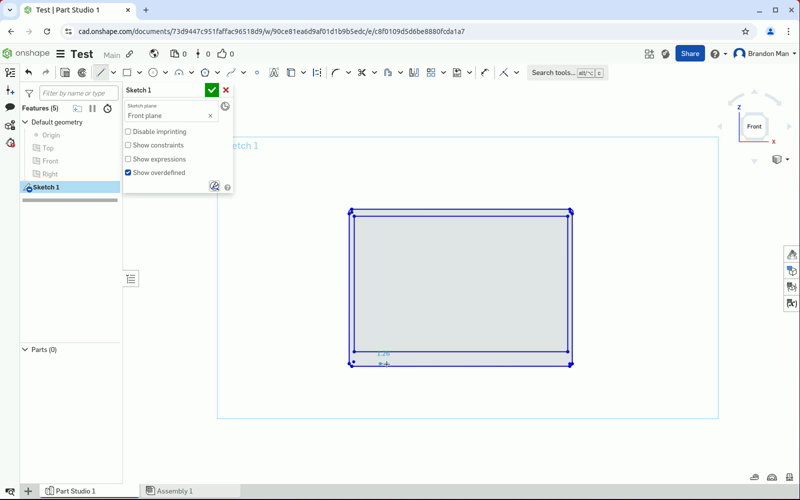
scroll(6)
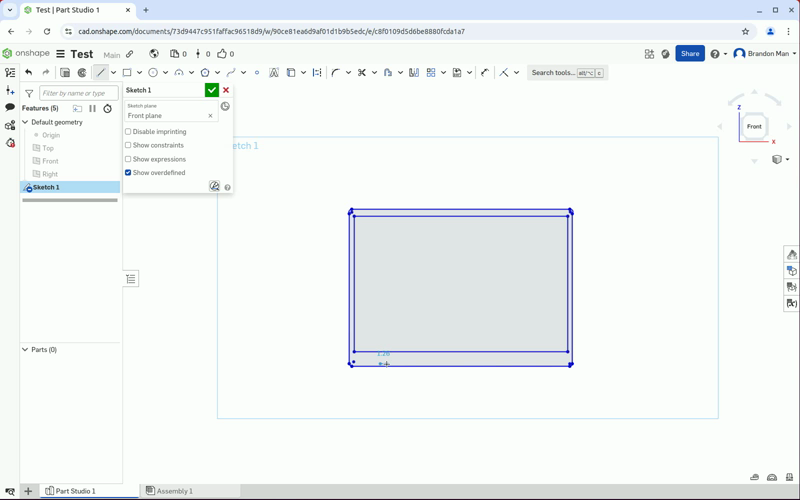
scroll(6)
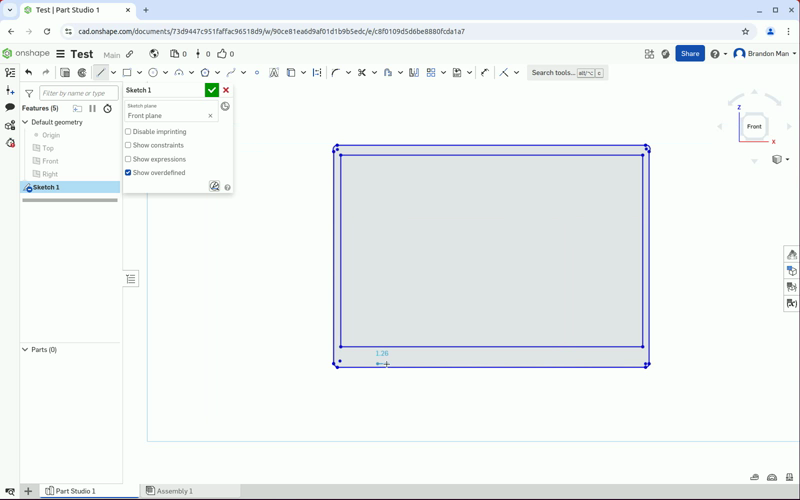
scroll(6)
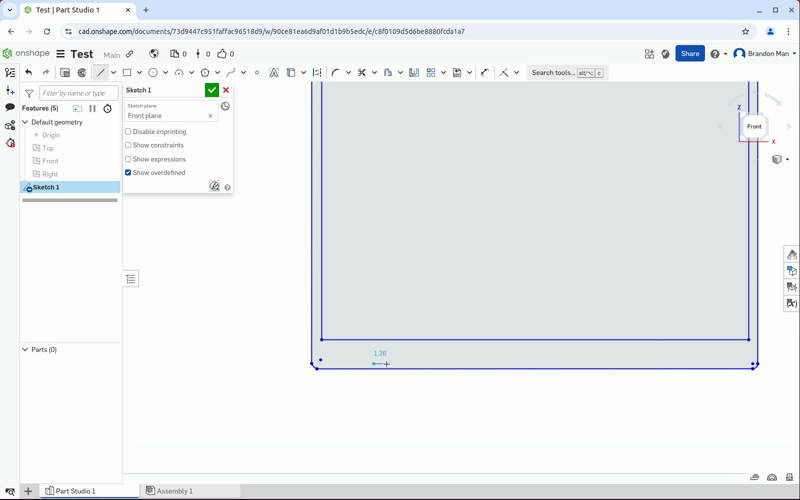
scroll(6)
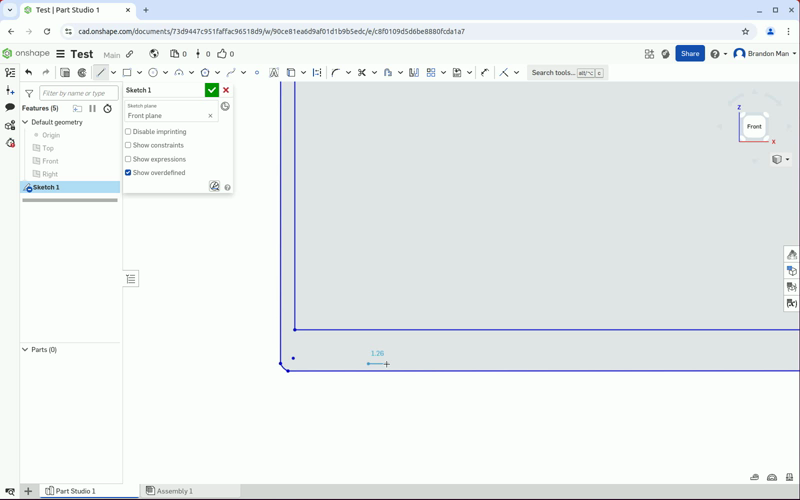
scroll(6)
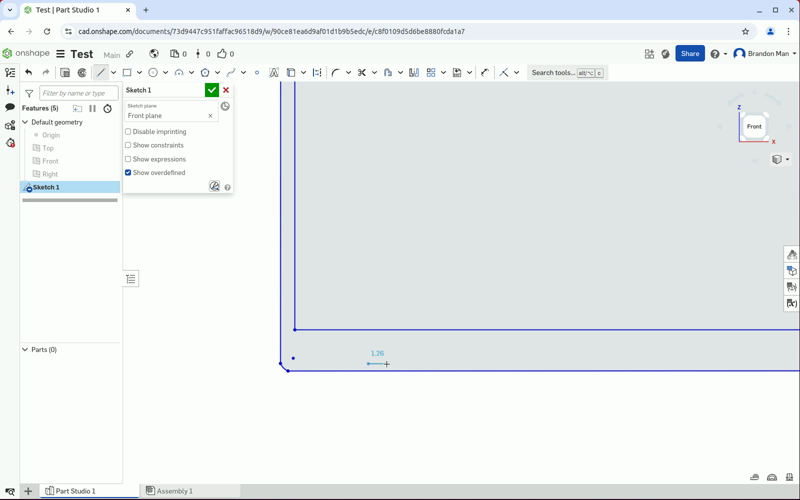
scroll(6)
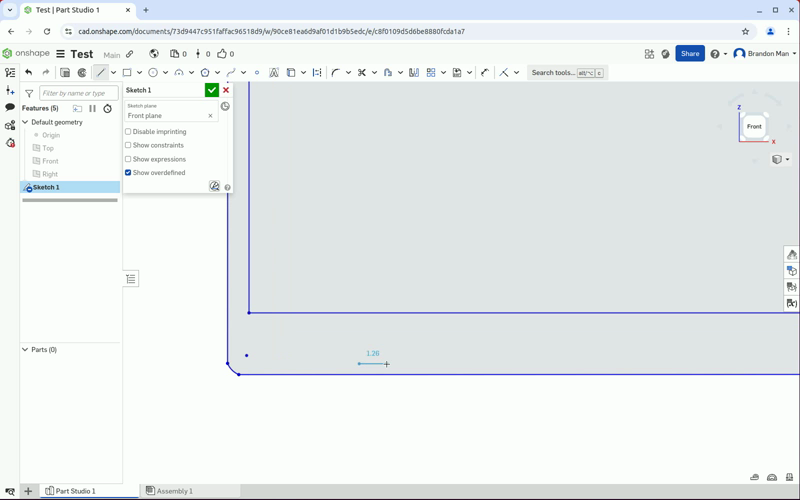
scroll(6)
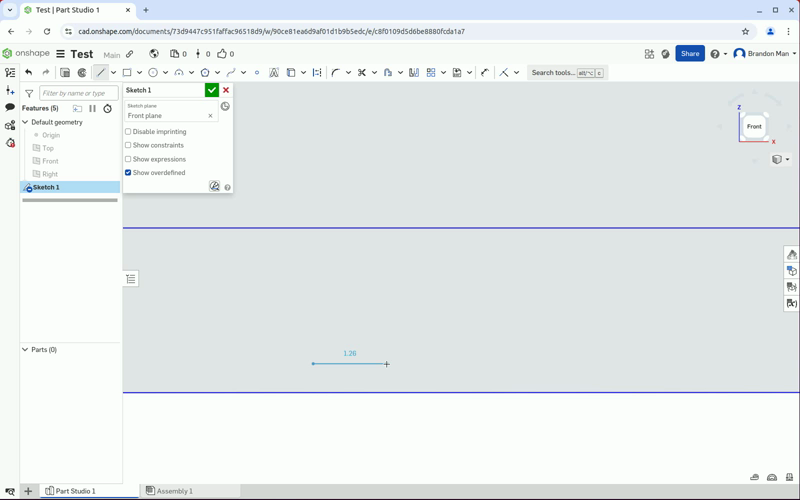
click(386, 363)
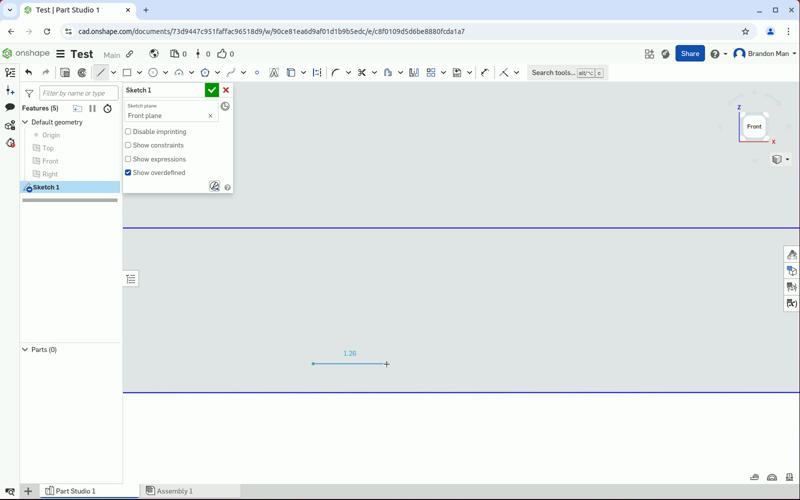
scroll(-6)
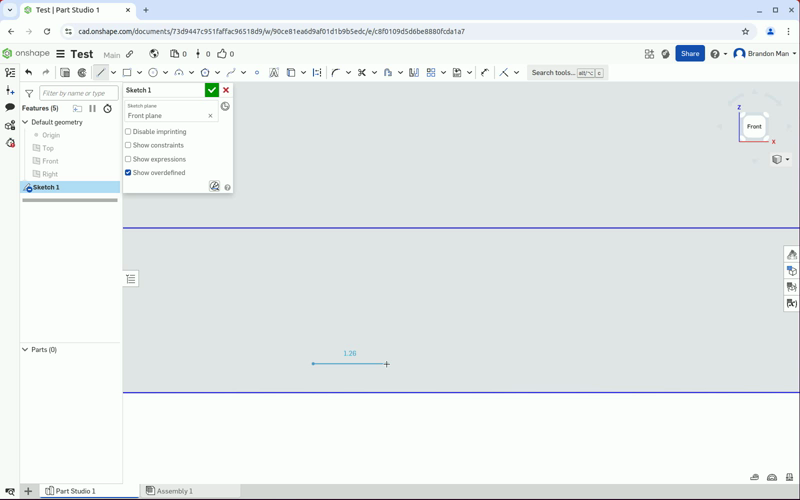
scroll(-6)
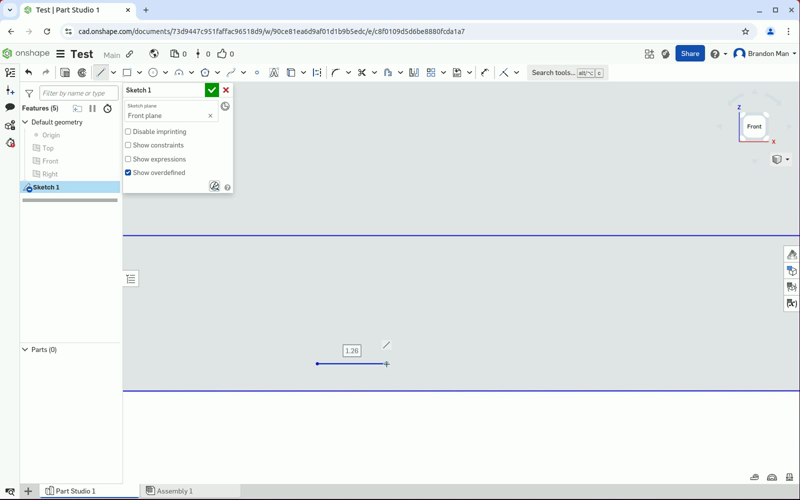
scroll(-6)
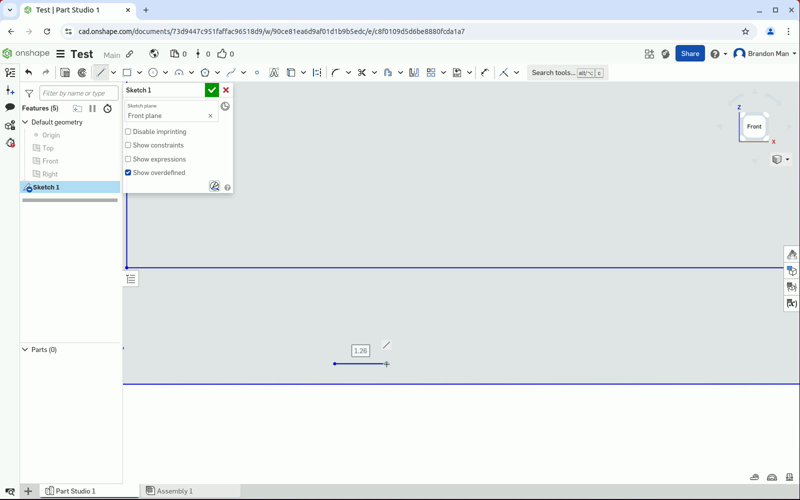
scroll(-6)
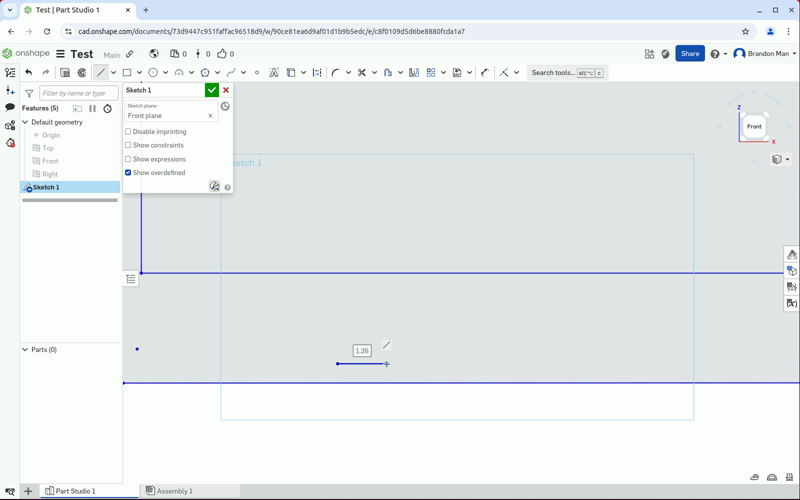
scroll(-6)
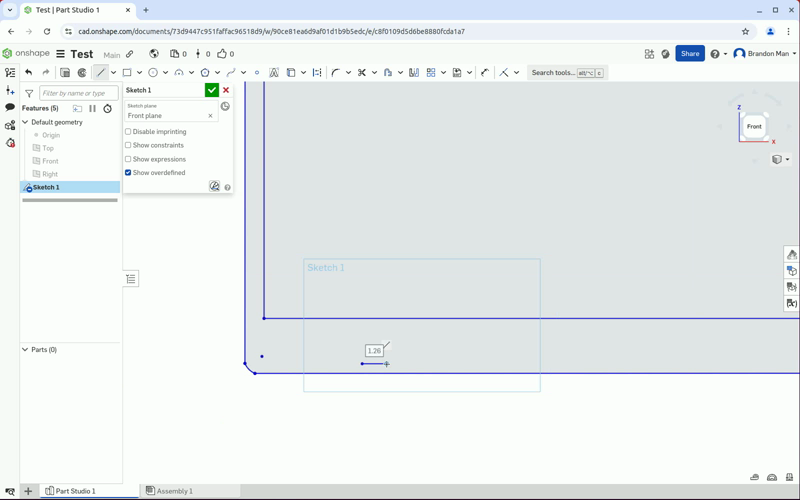
scroll(-6)
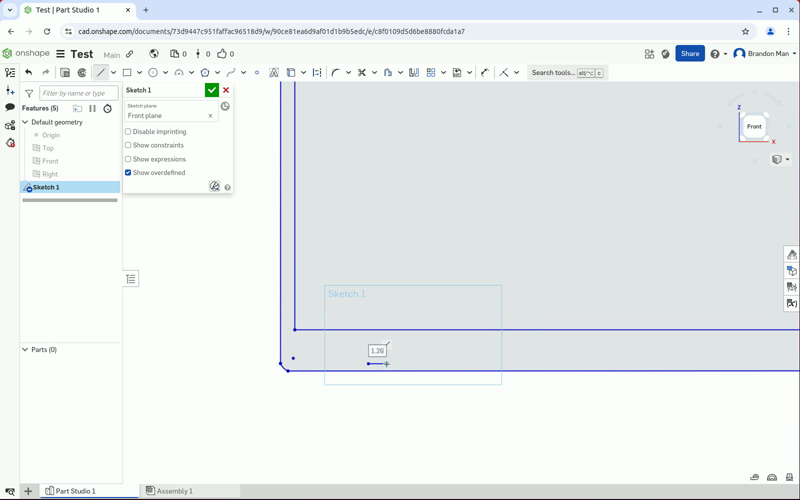
scroll(-6)
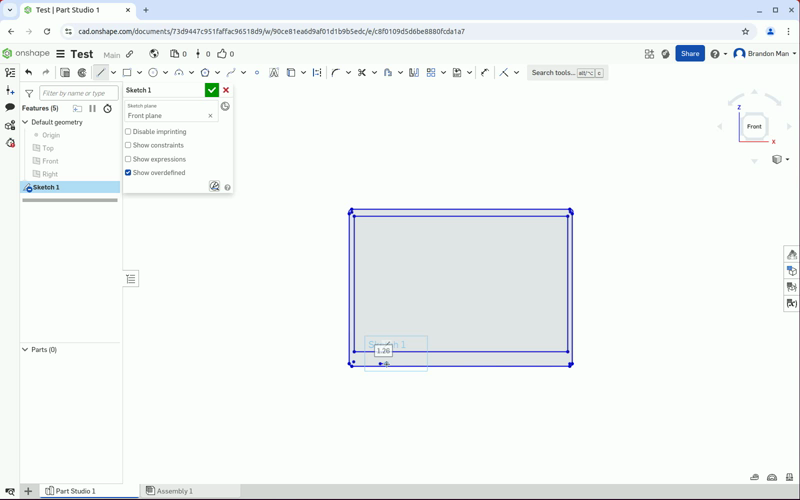
key_up(shift)
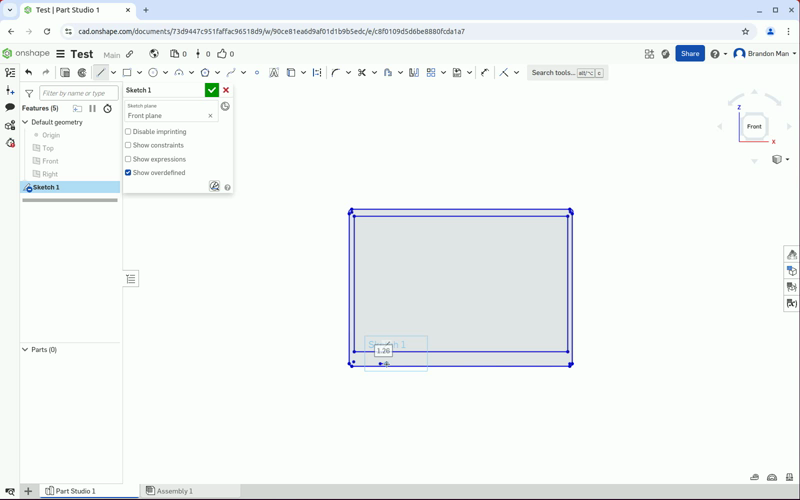
key_down(shift)
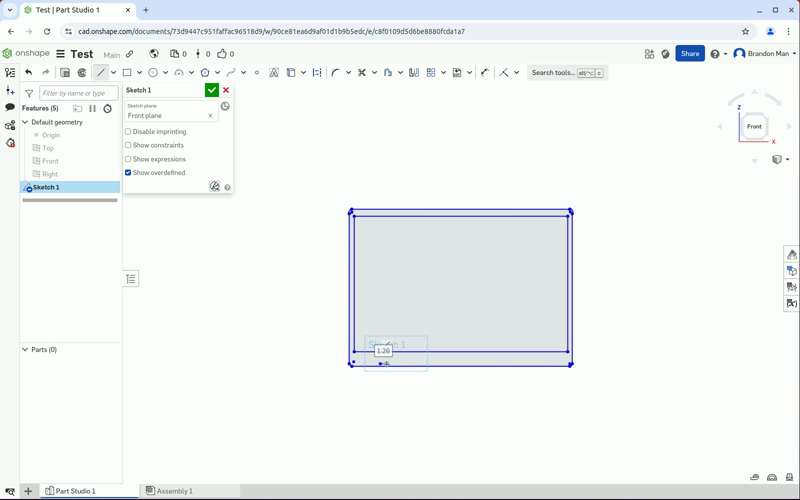
mouse_move(417, 363)
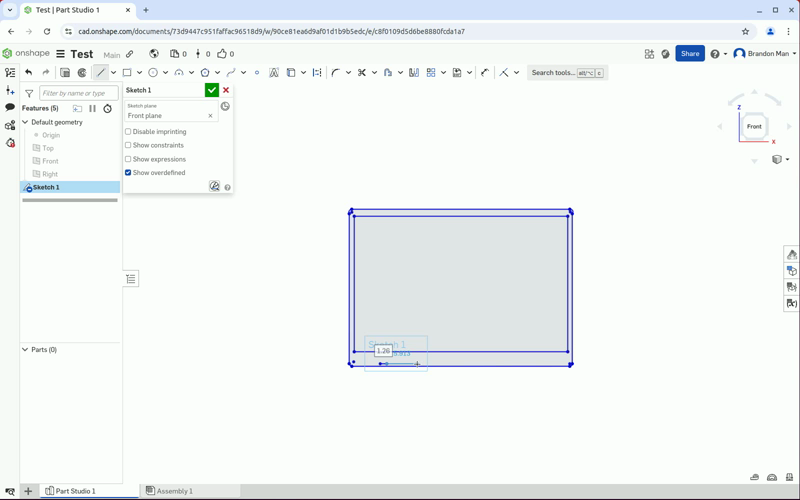
mouse_move(386, 356)
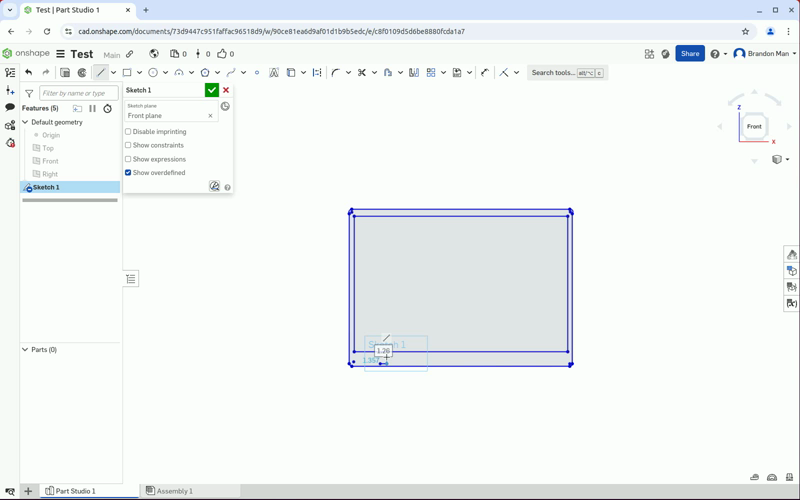
scroll(6)
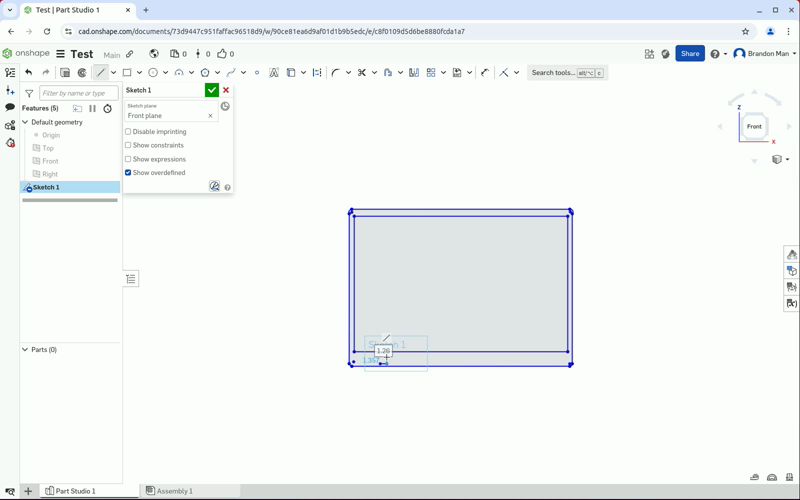
scroll(6)
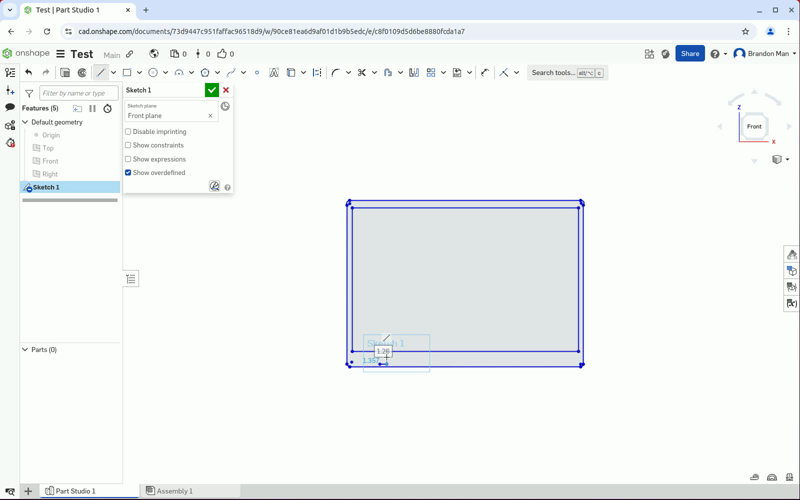
scroll(6)
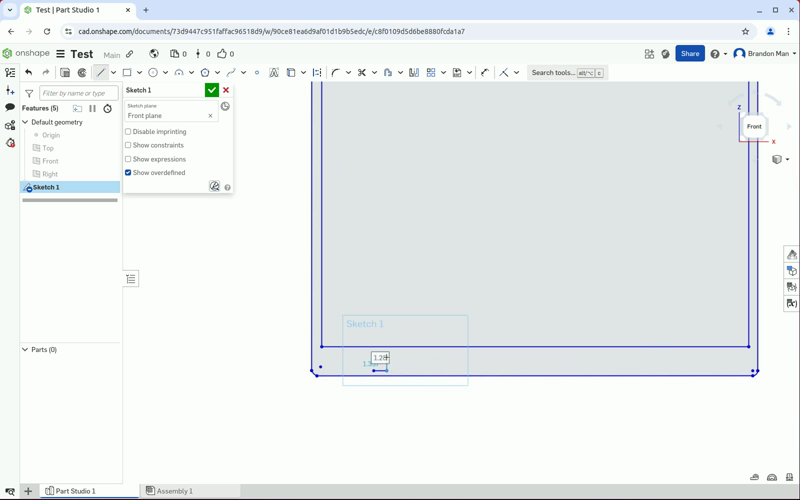
scroll(6)
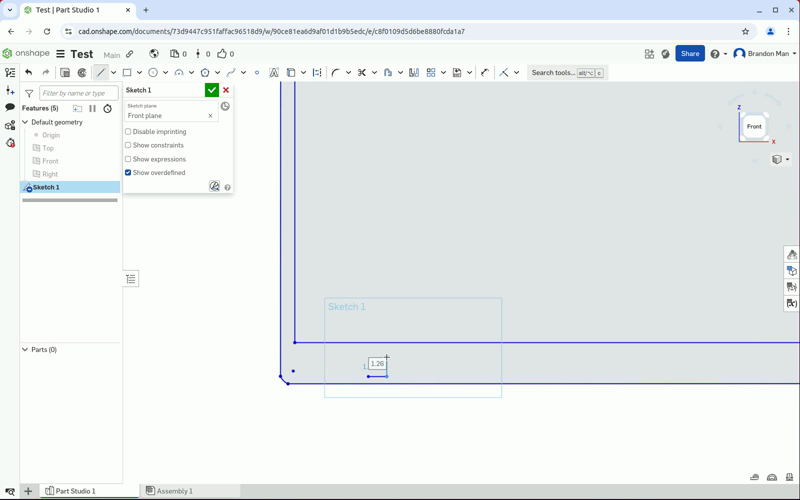
scroll(6)
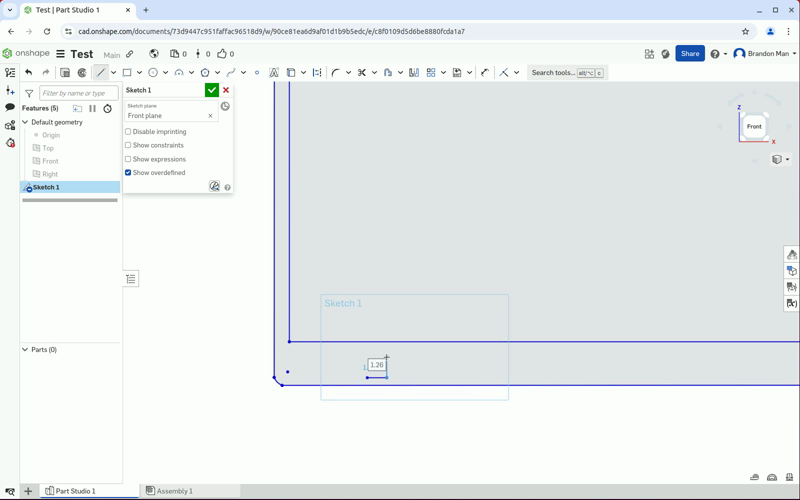
scroll(6)
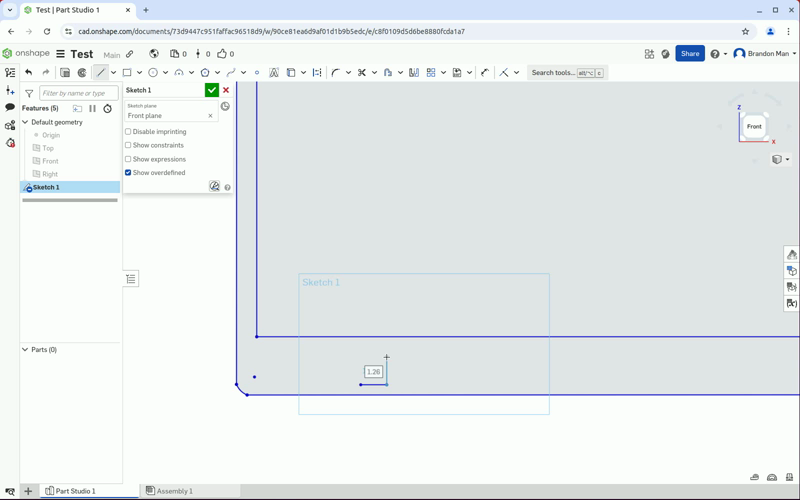
scroll(6)
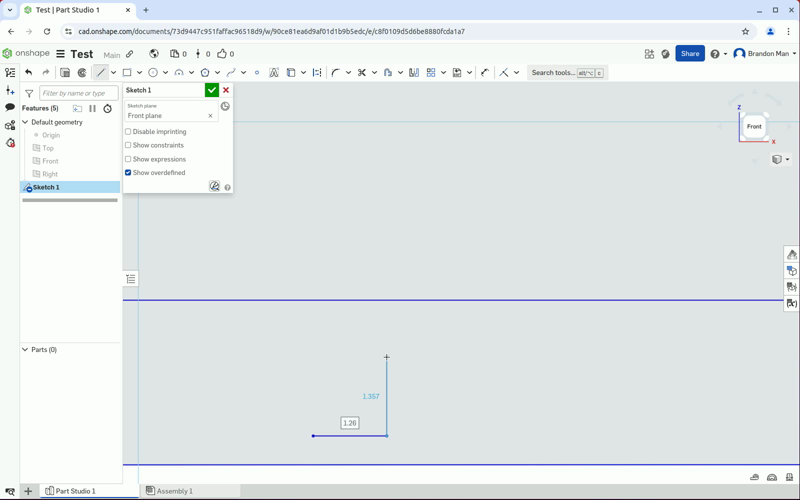
click(386, 356)
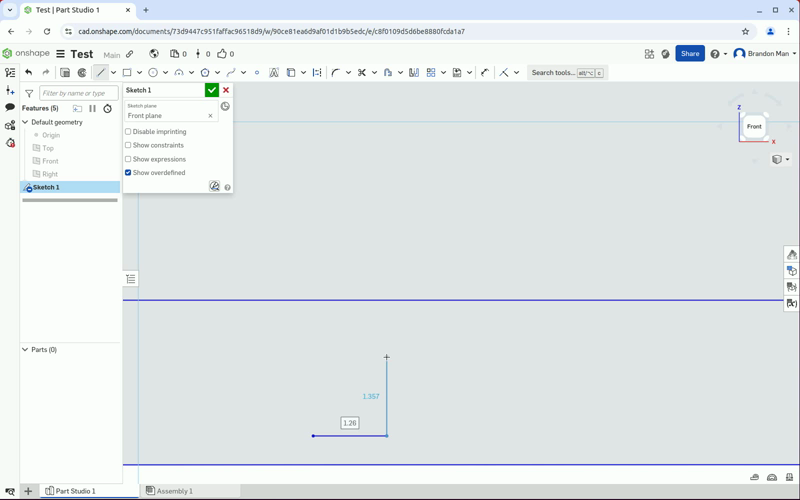
scroll(-6)
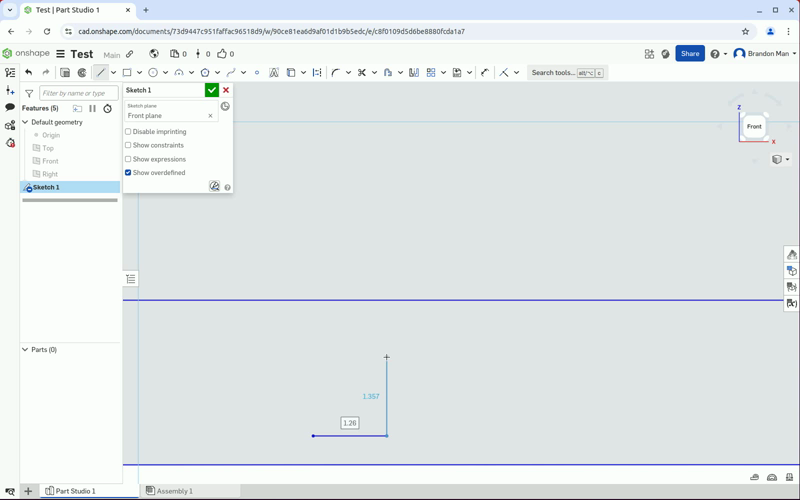
scroll(-6)
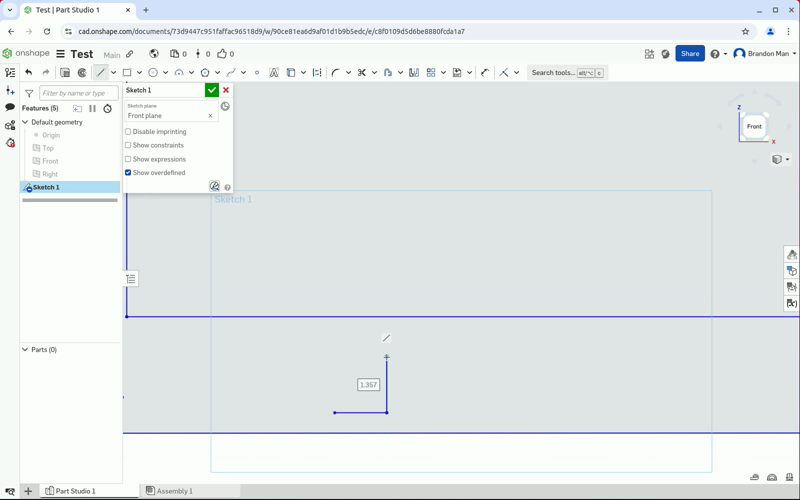
scroll(-6)
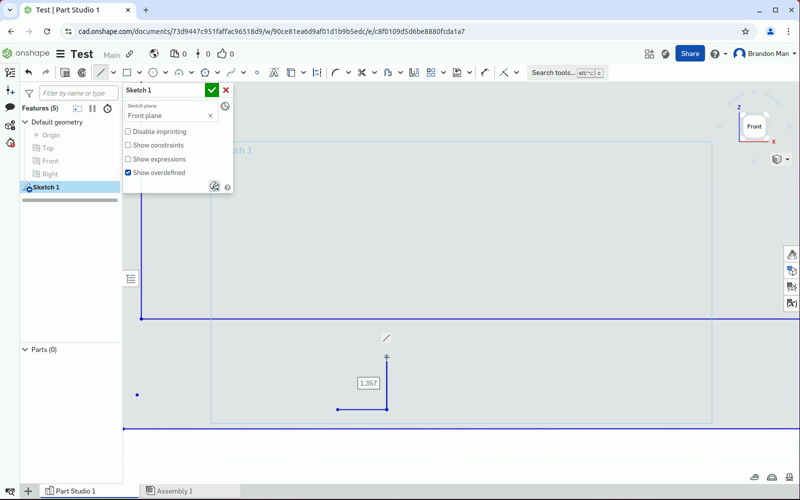
scroll(-6)
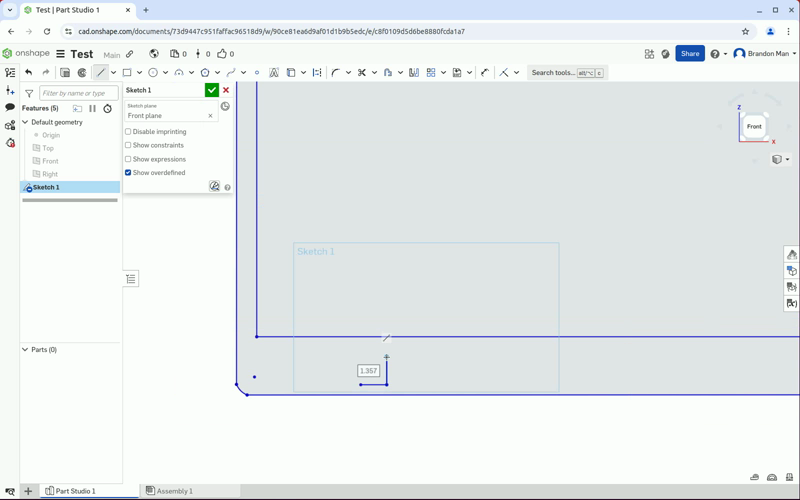
scroll(-6)
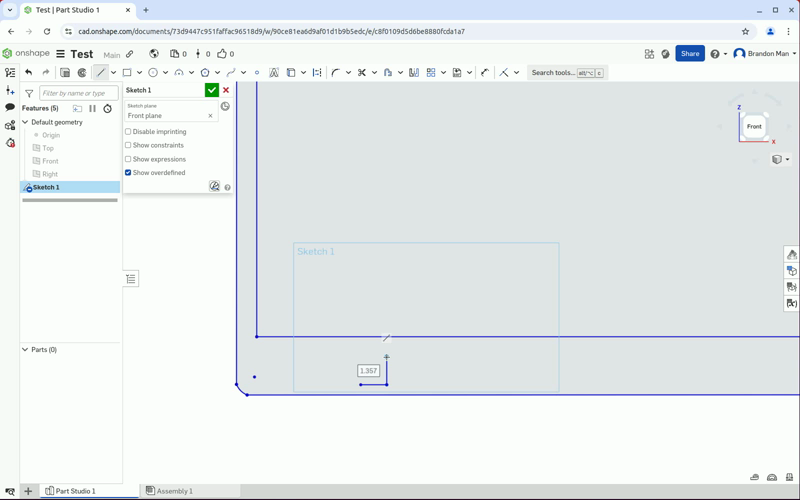
scroll(-6)
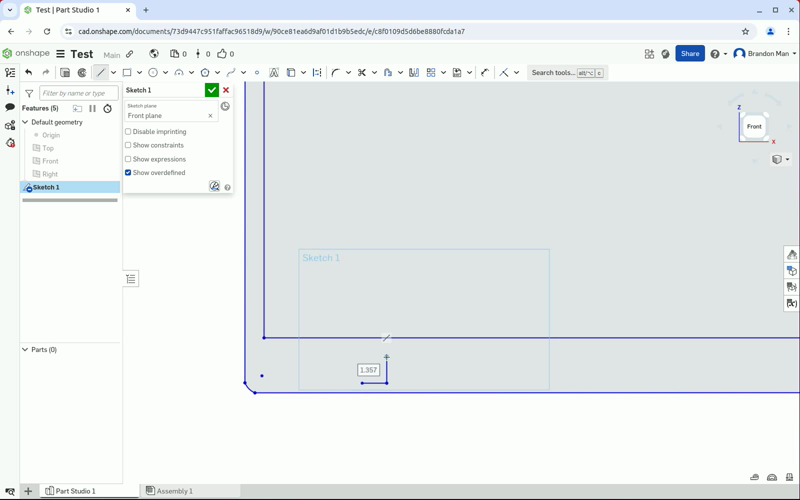
scroll(-6)
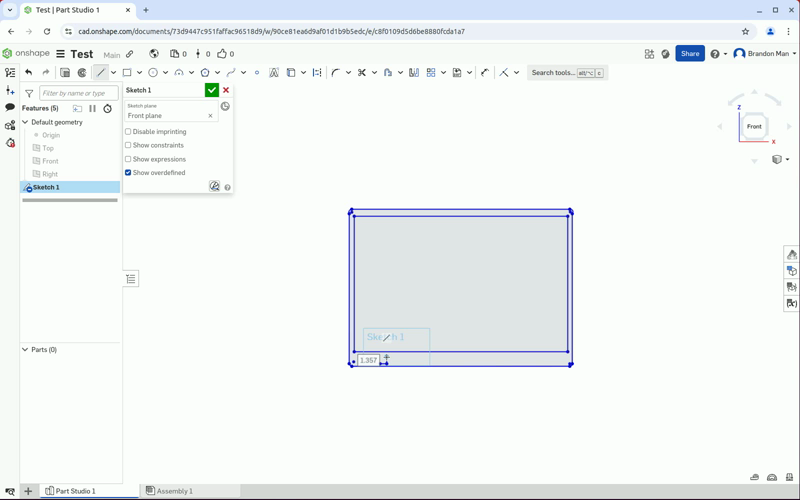
key_up(shift)
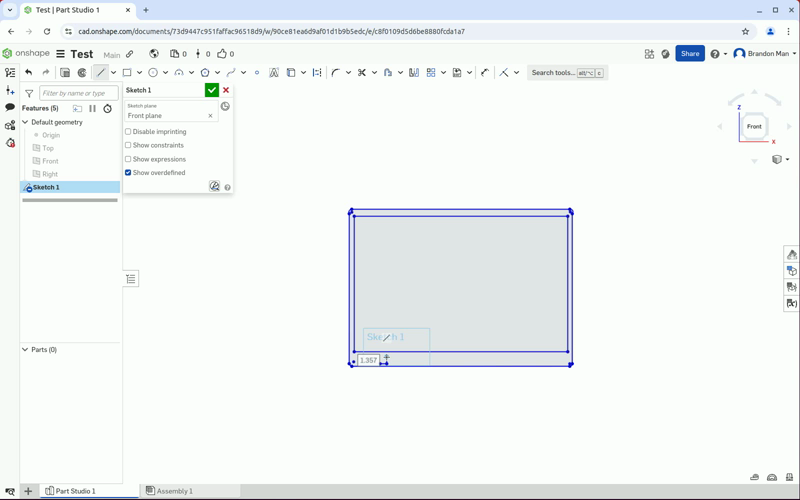
key_down(shift)
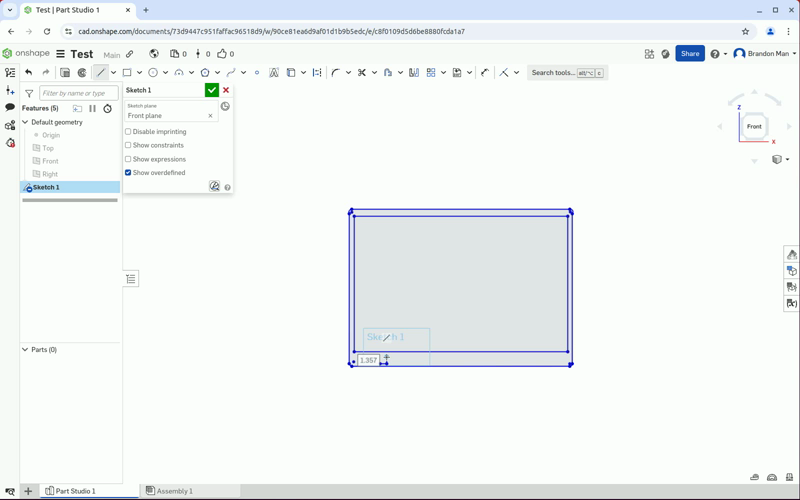
mouse_move(417, 356)
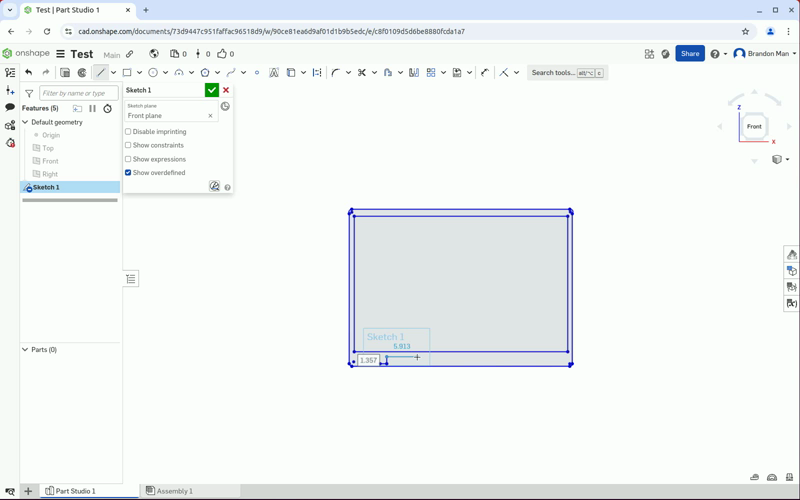
mouse_move(380, 356)
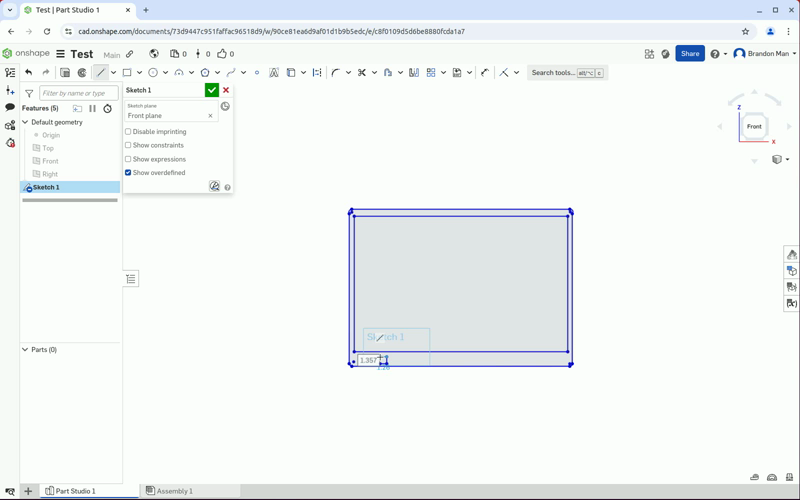
scroll(6)
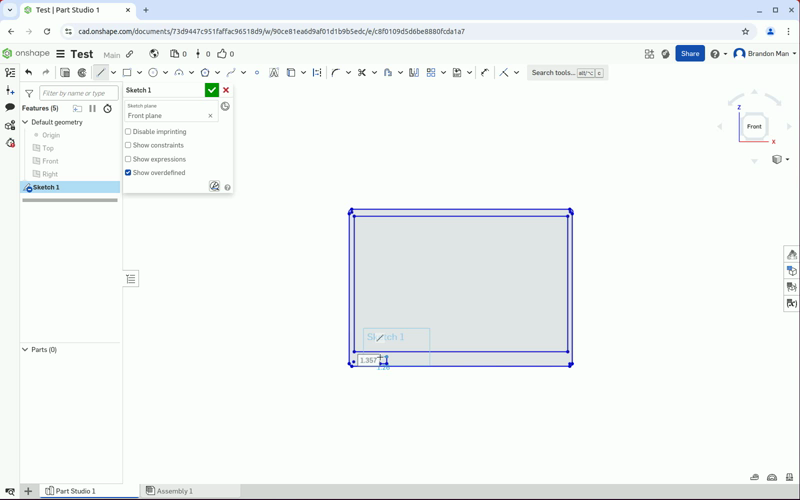
scroll(6)
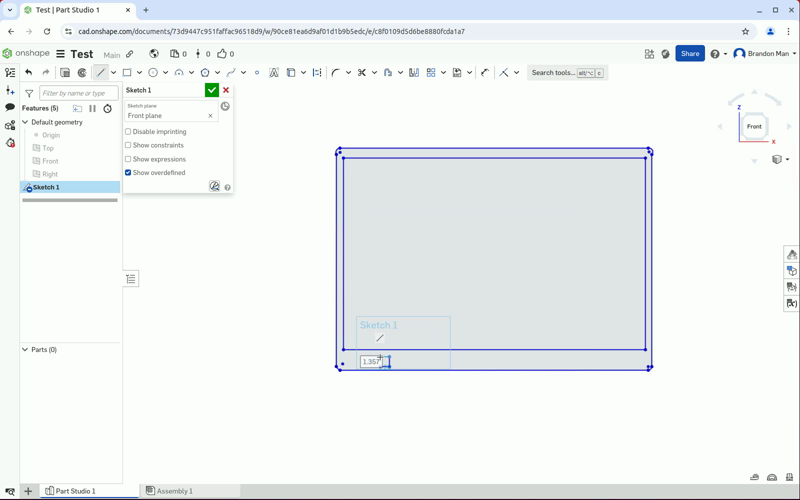
scroll(6)
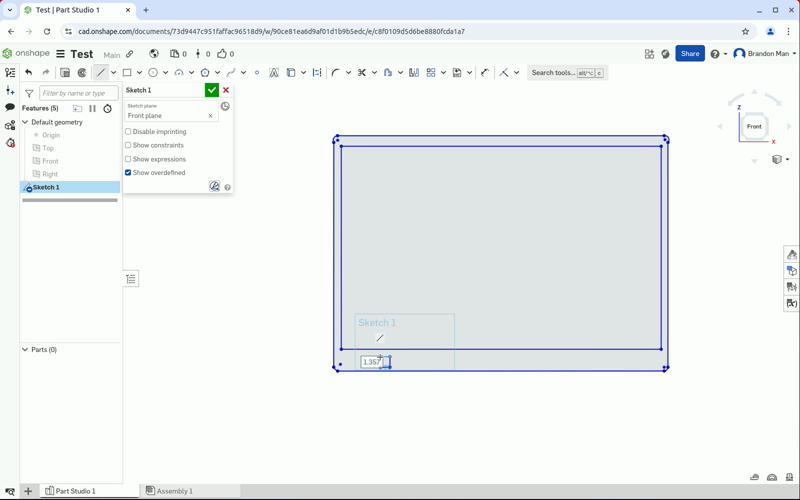
scroll(6)
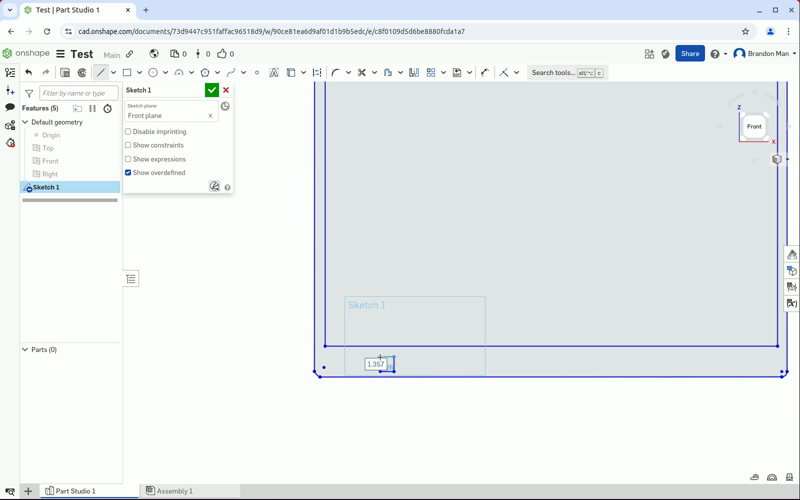
scroll(6)
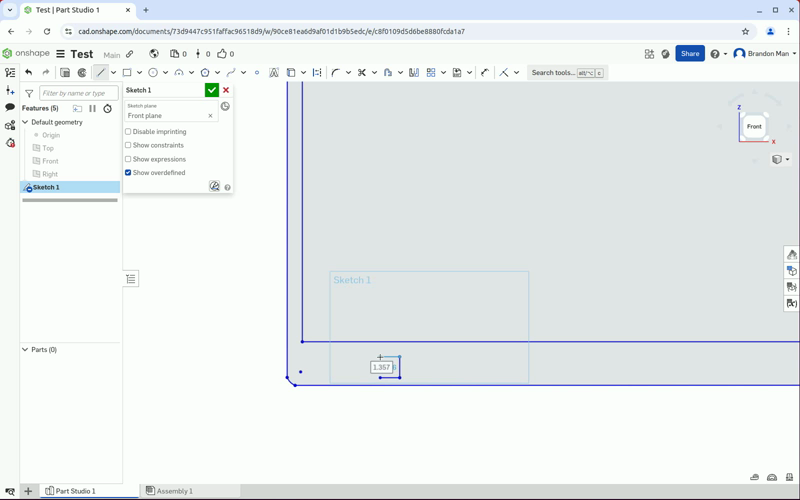
scroll(6)
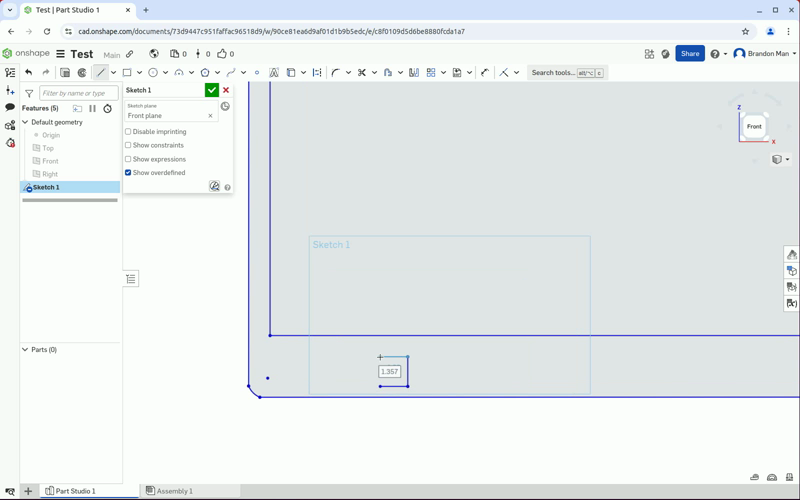
scroll(6)
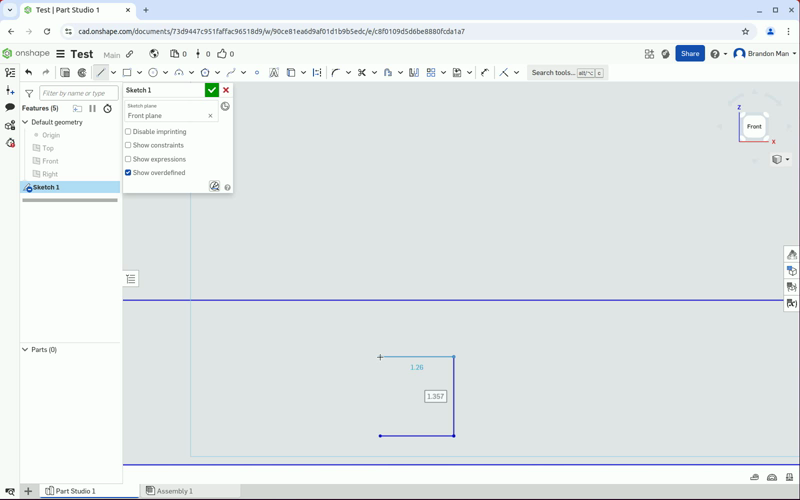
click(380, 356)
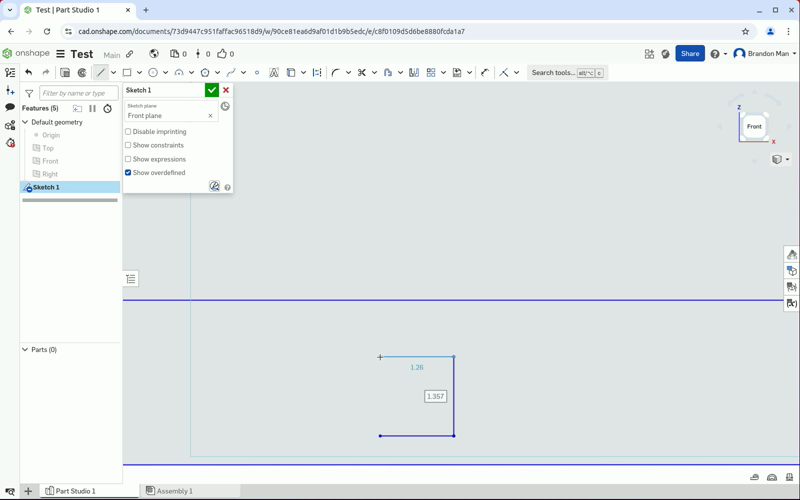
scroll(-6)
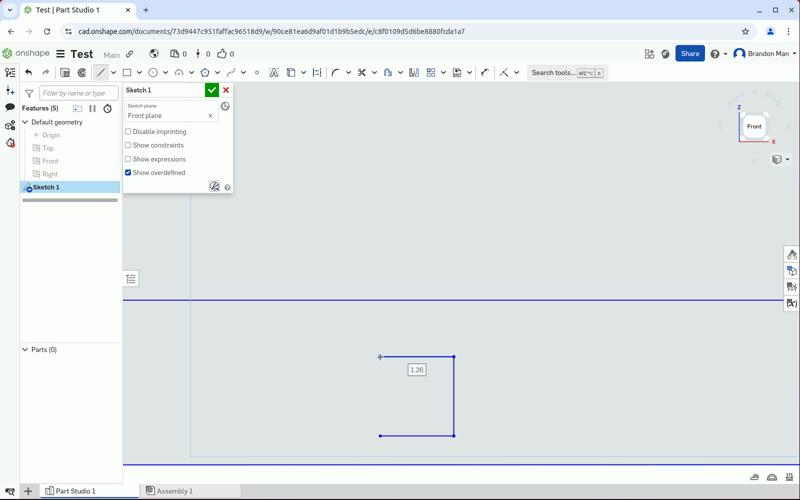
scroll(-6)
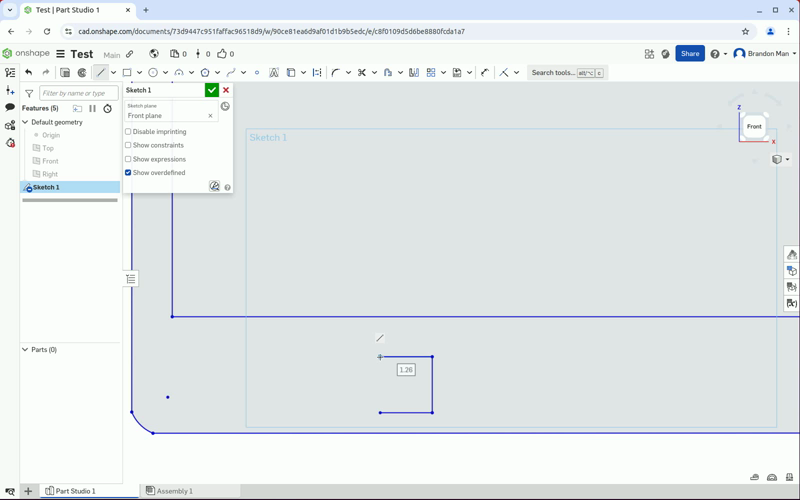
scroll(-6)
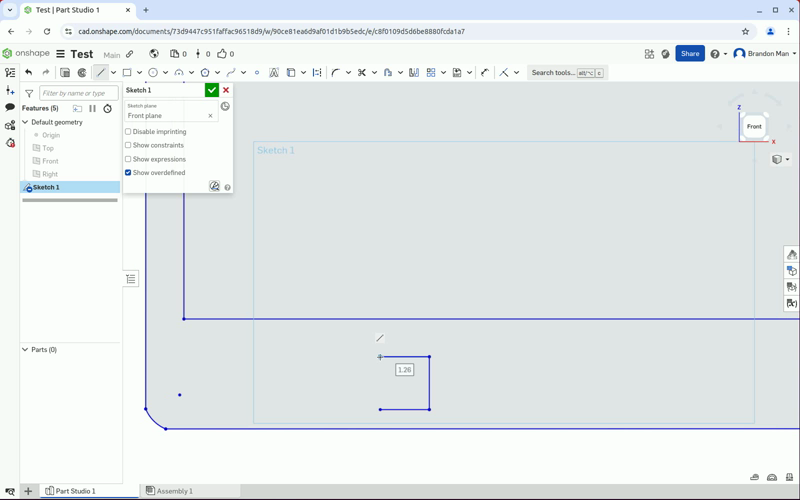
scroll(-6)
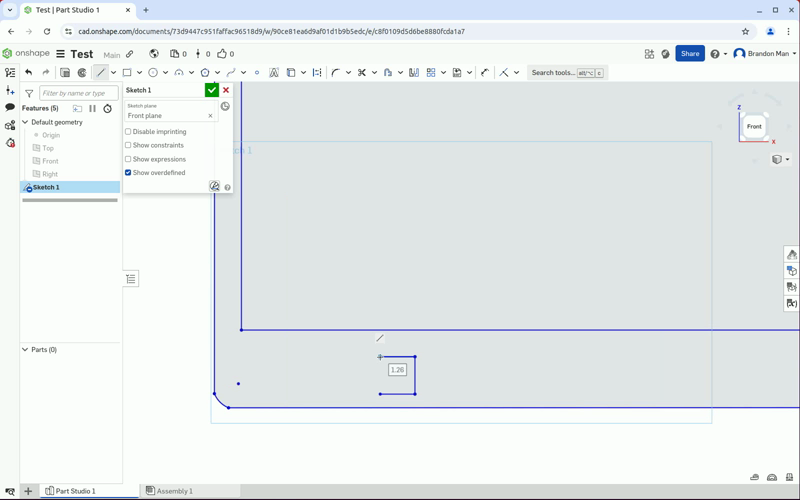
scroll(-6)
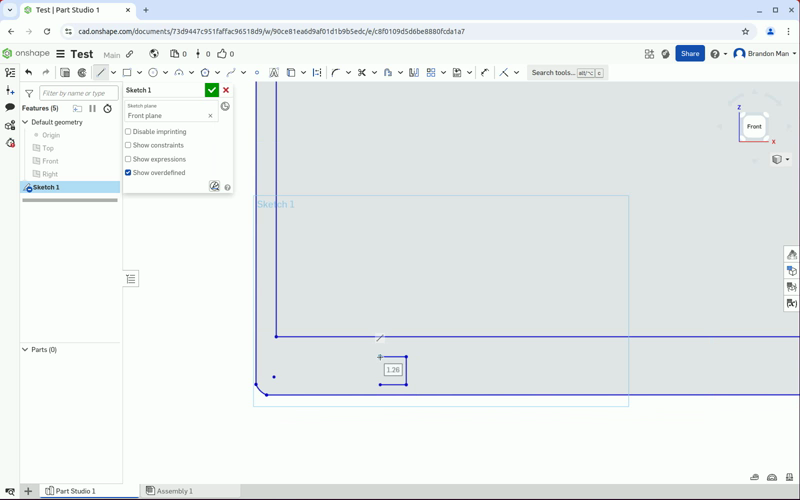
scroll(-6)
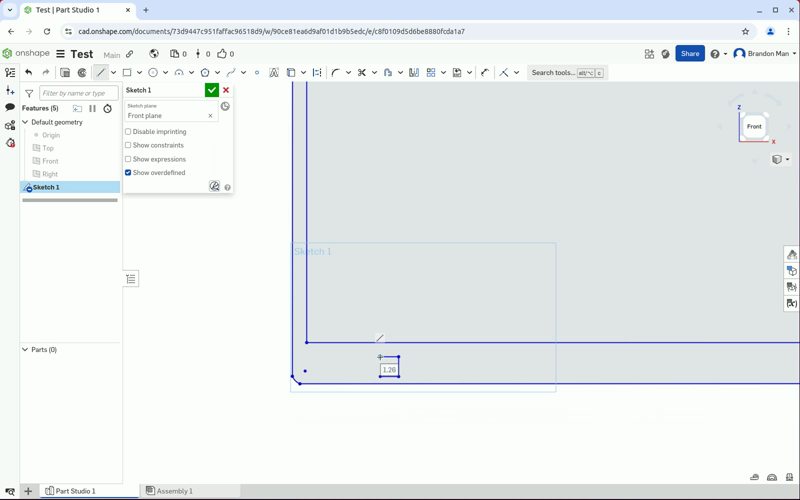
scroll(-6)
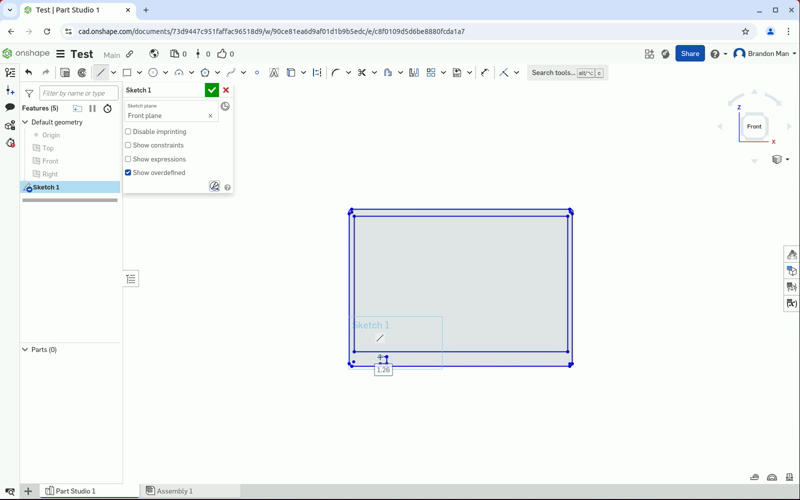
key_up(shift)
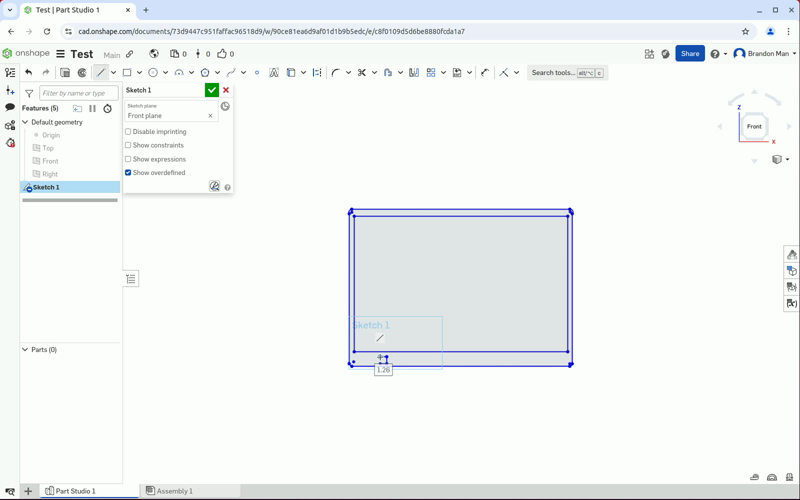
mouse_move(410, 356)
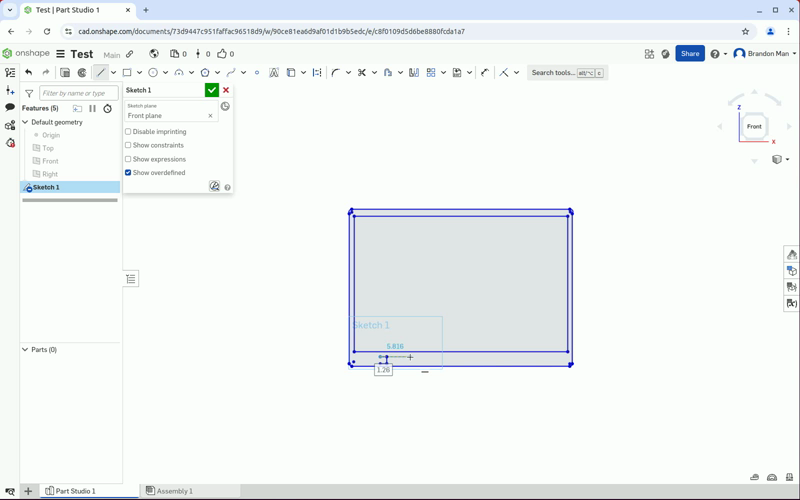
key_down(shift)
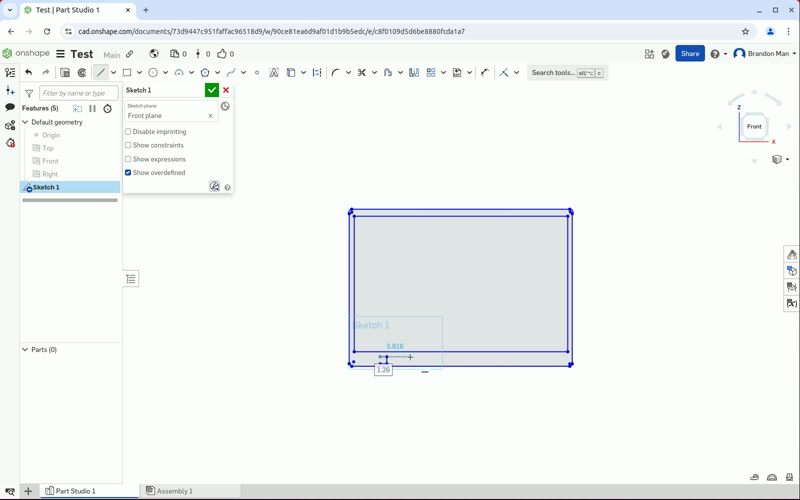
mouse_move(380, 363)
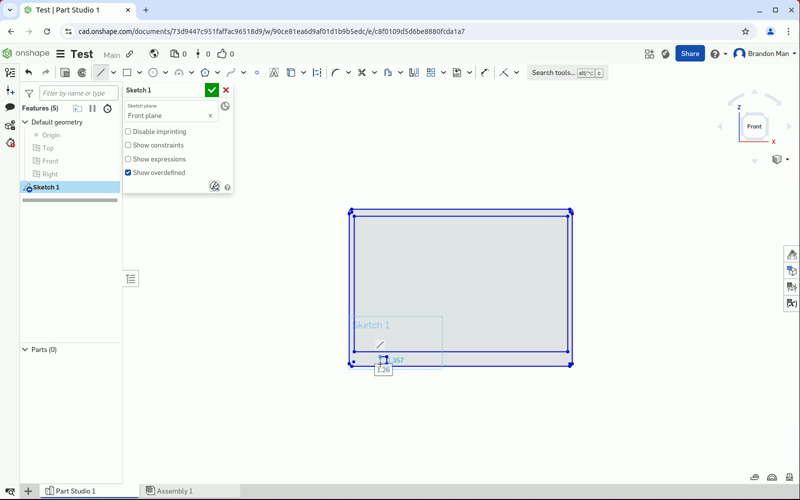
scroll(6)
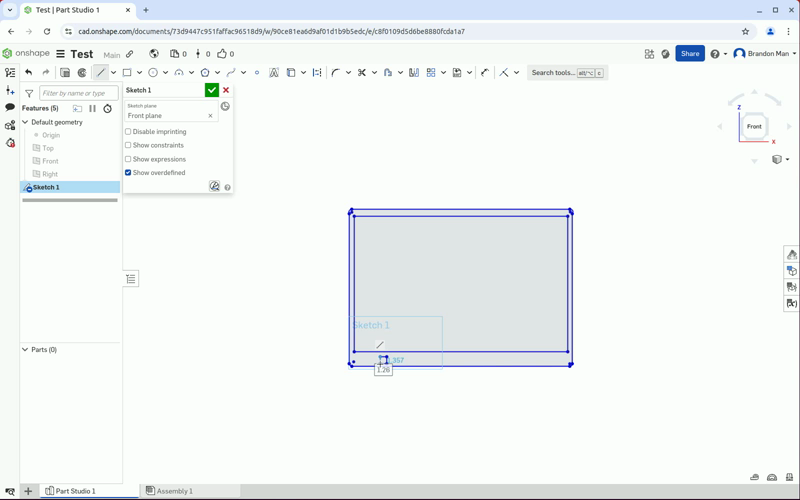
scroll(6)
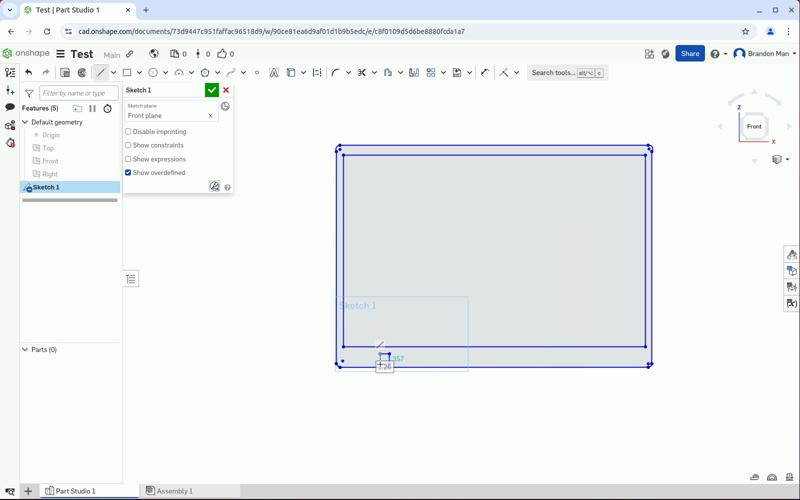
scroll(6)
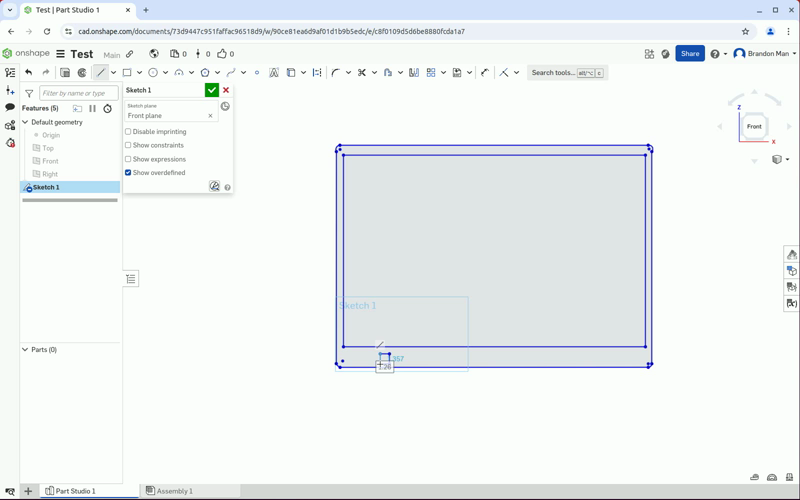
scroll(6)
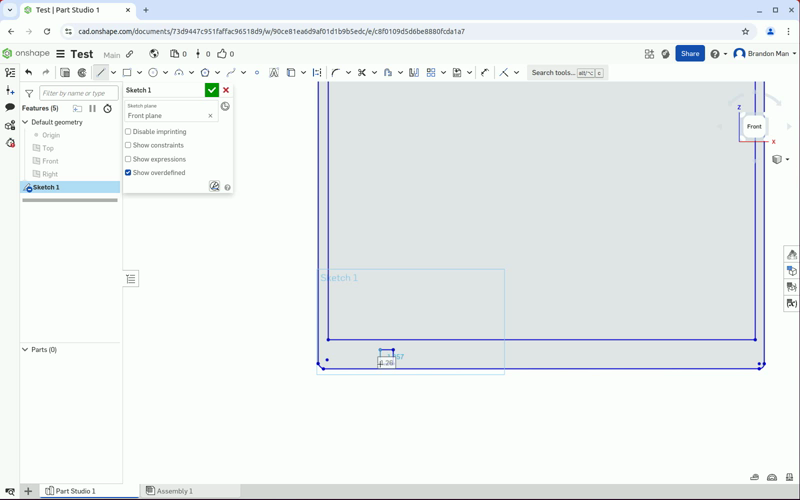
scroll(6)
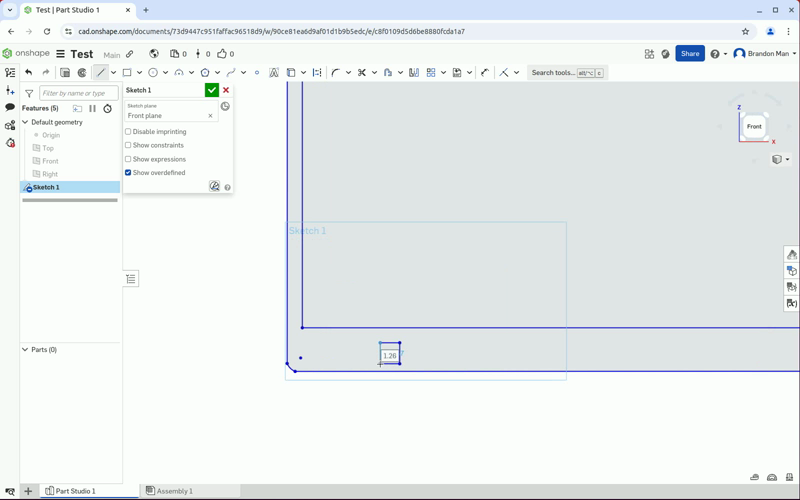
scroll(6)
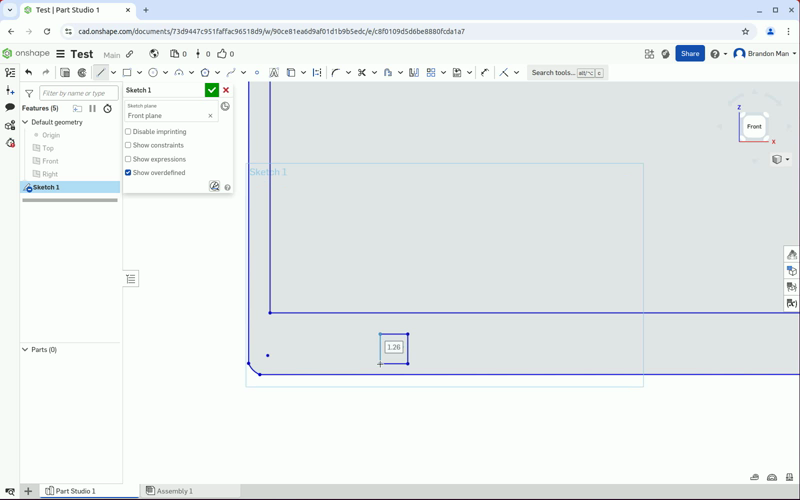
scroll(6)
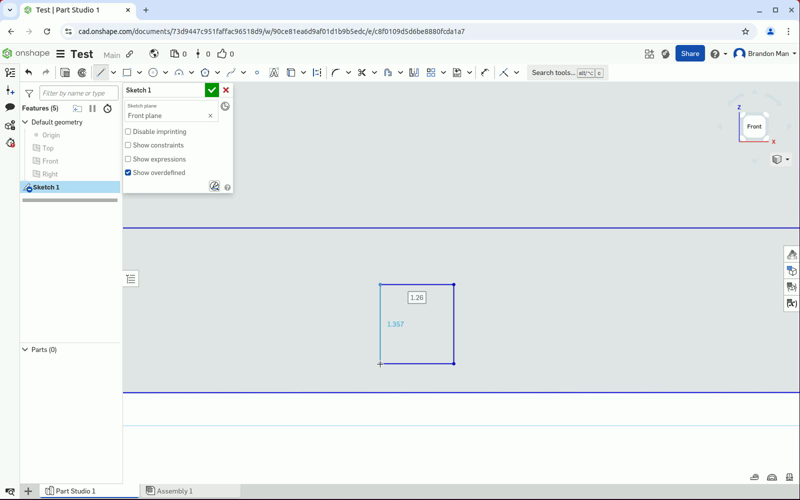
key_up(shift)
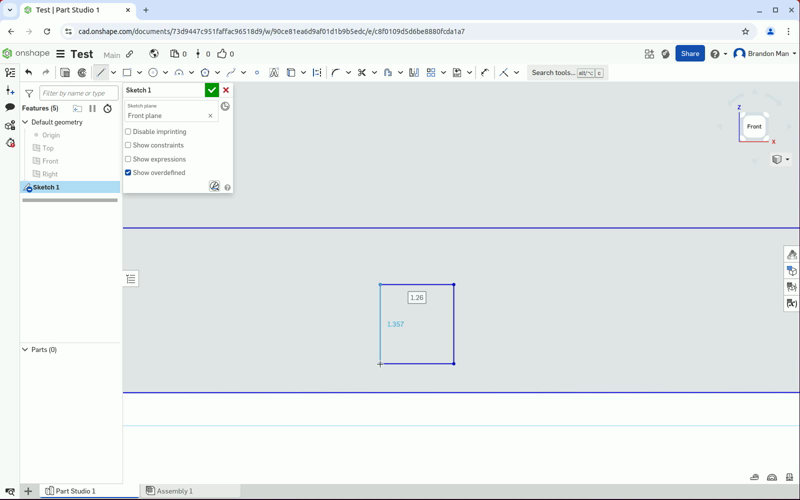
click(380, 363)
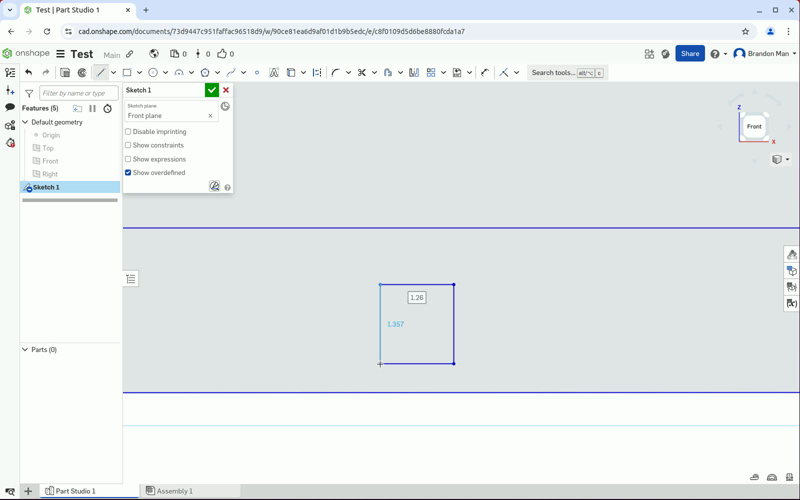
scroll(-6)
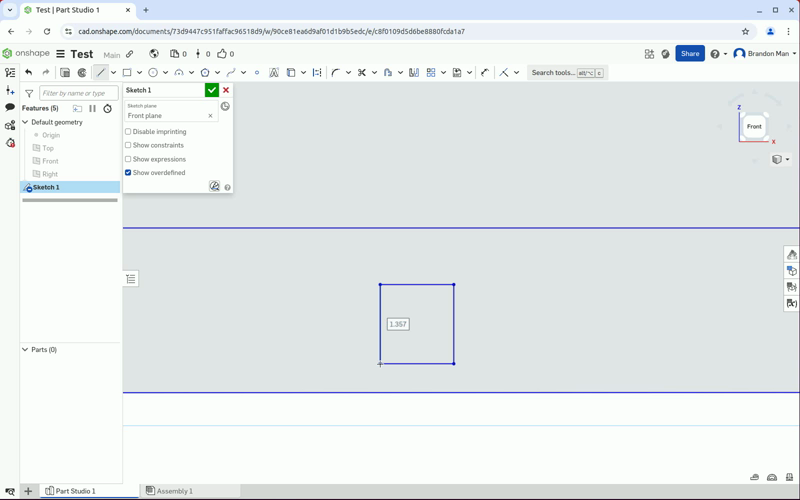
scroll(-6)
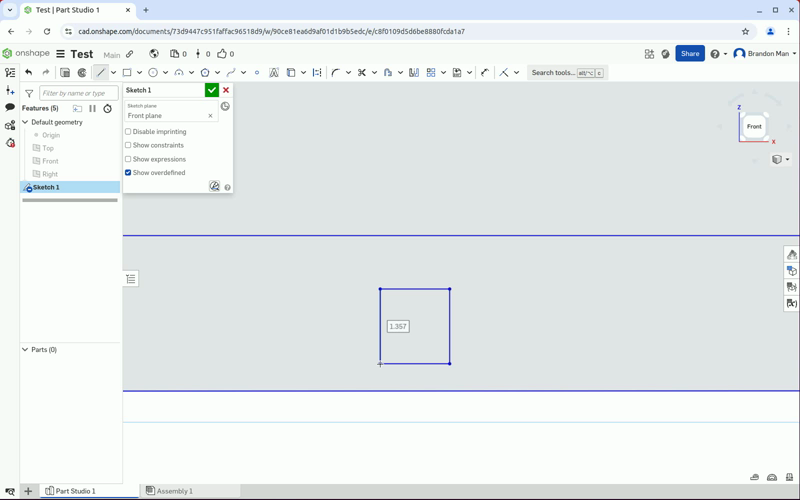
scroll(-6)
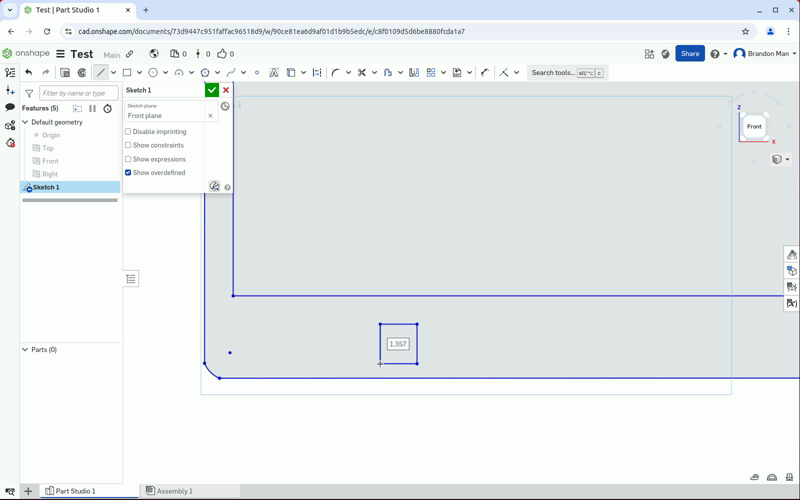
scroll(-6)
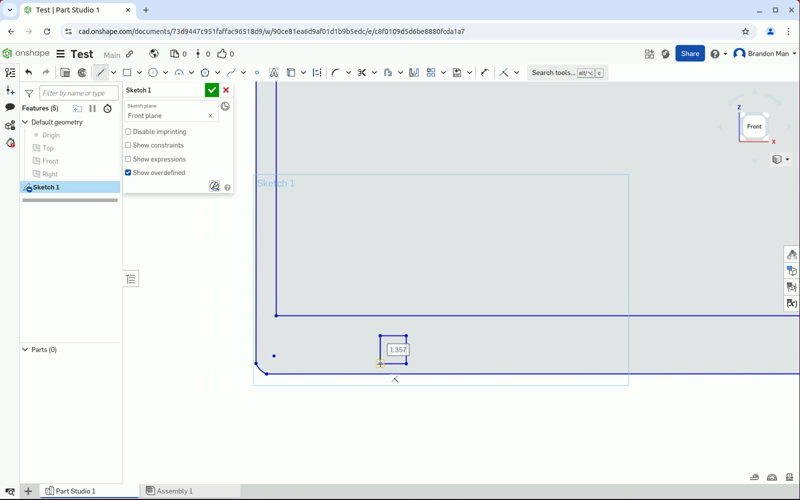
scroll(-6)
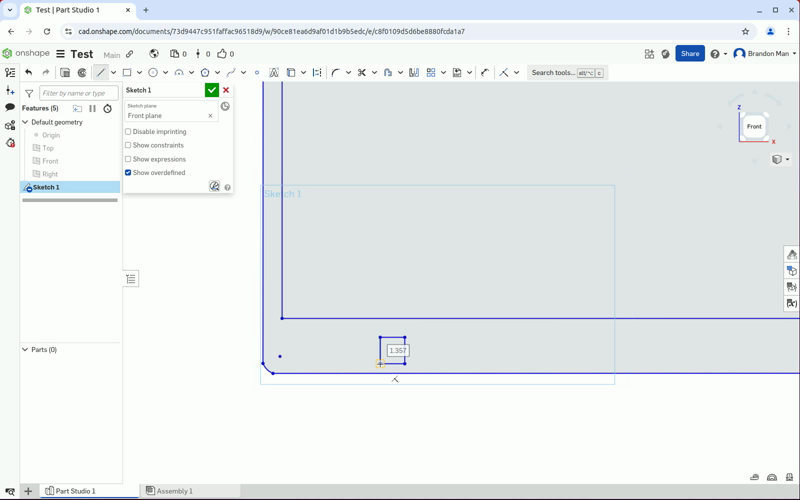
scroll(-6)
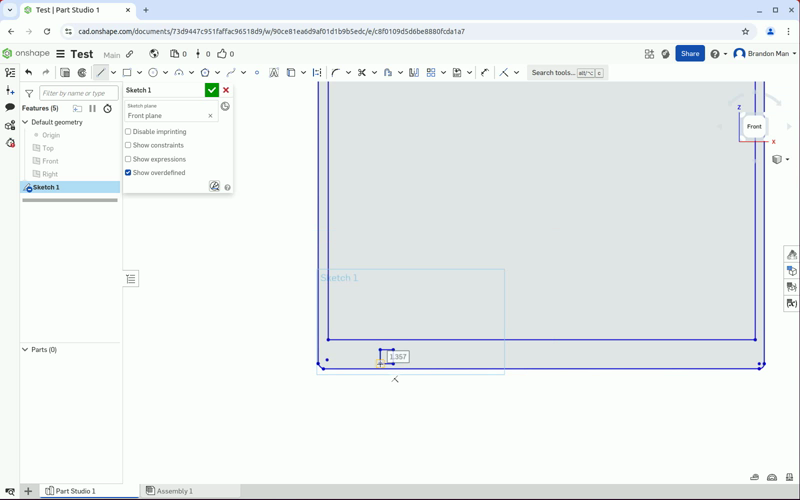
scroll(-6)
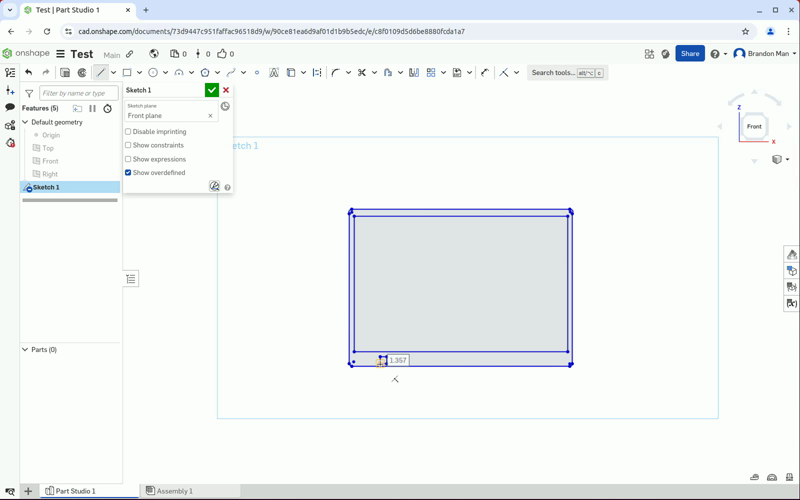
key(esc)
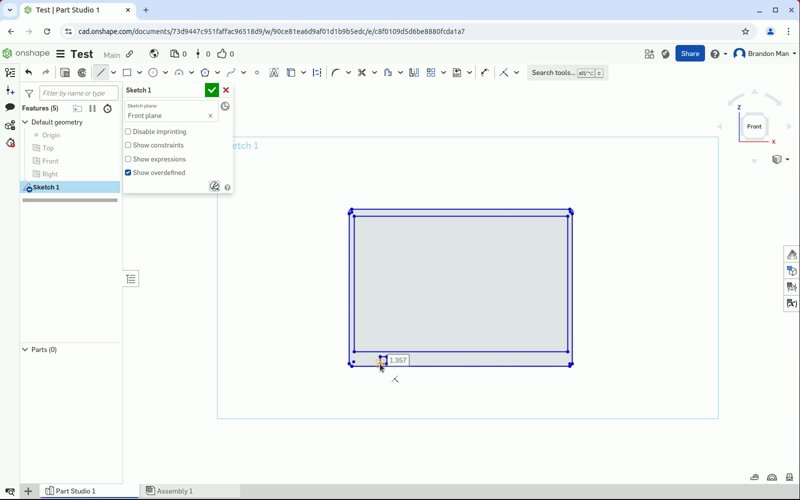
key(c)
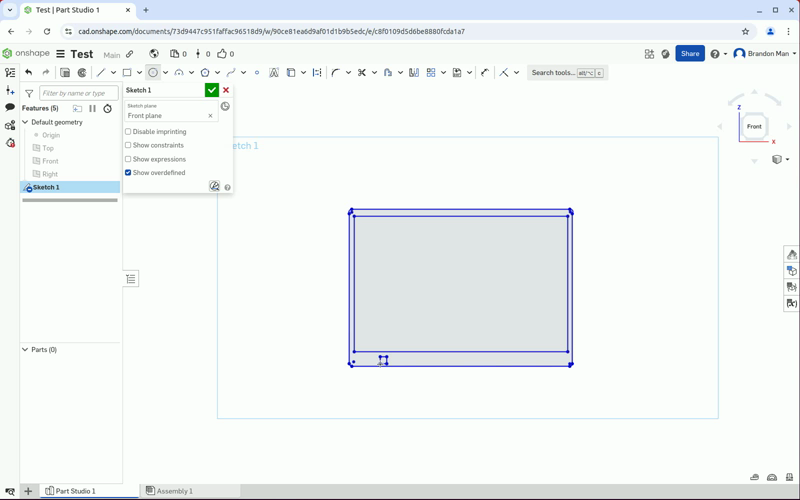
key_down(shift)
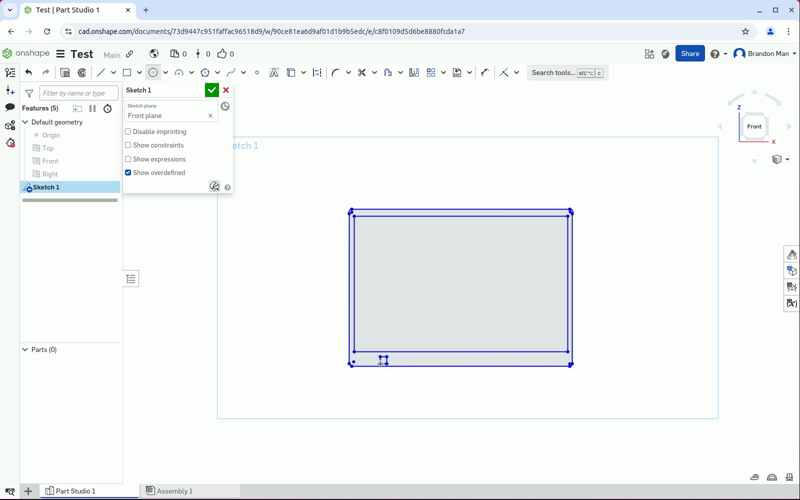
mouse_move(391, 359)
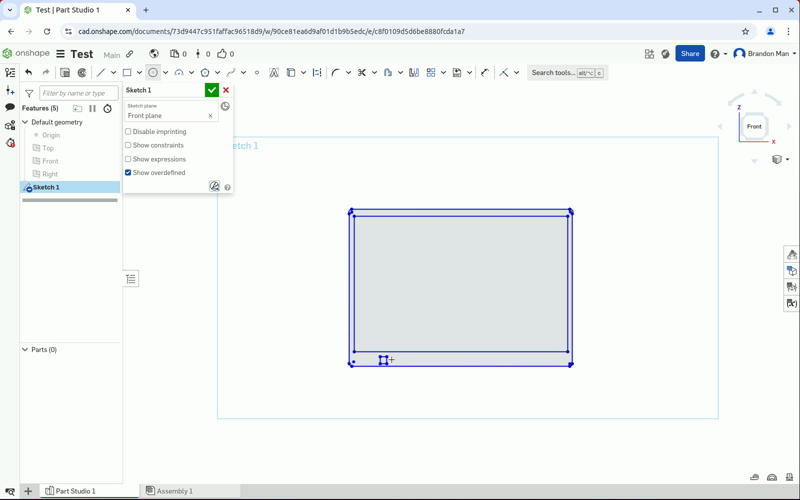
click(391, 359)
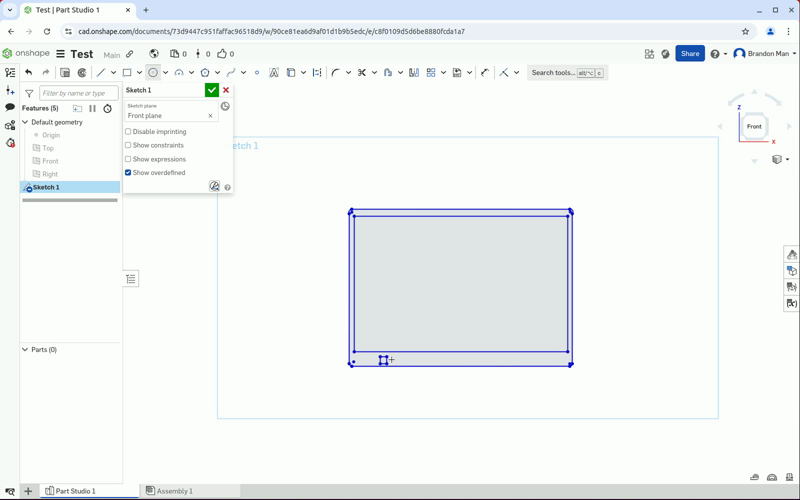
key_up(shift)
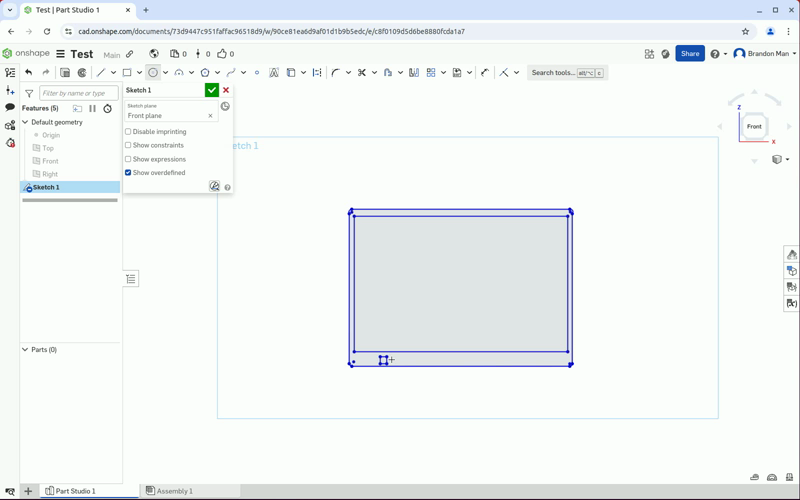
mouse_move(394, 359)
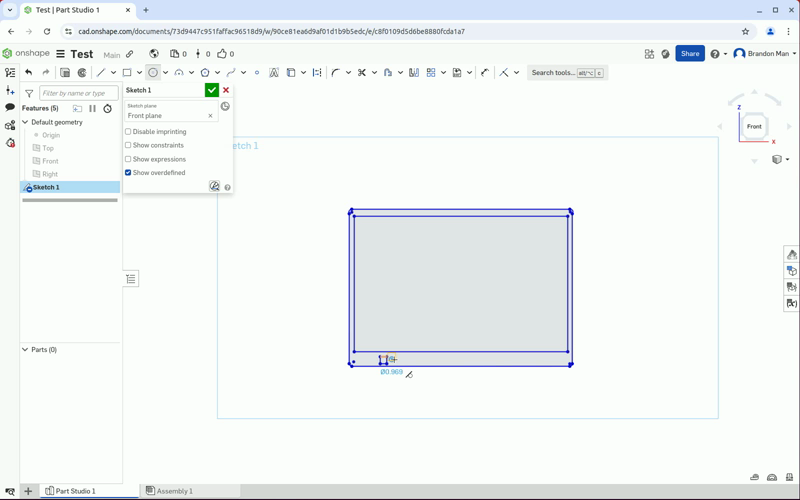
scroll(6)
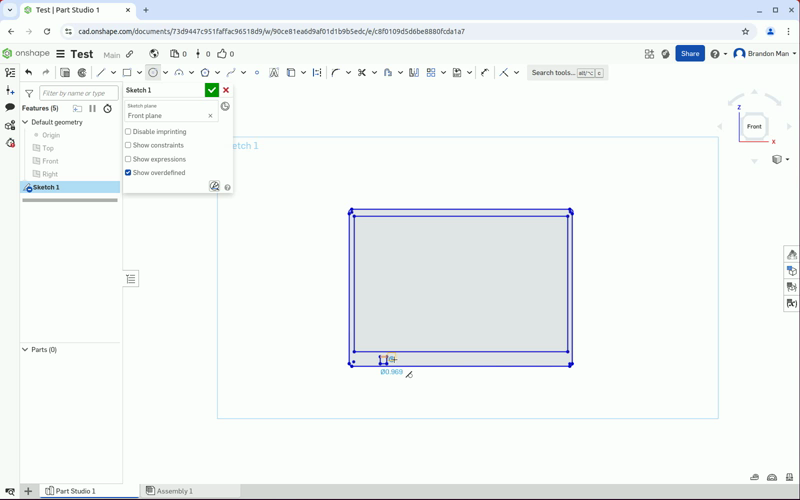
scroll(6)
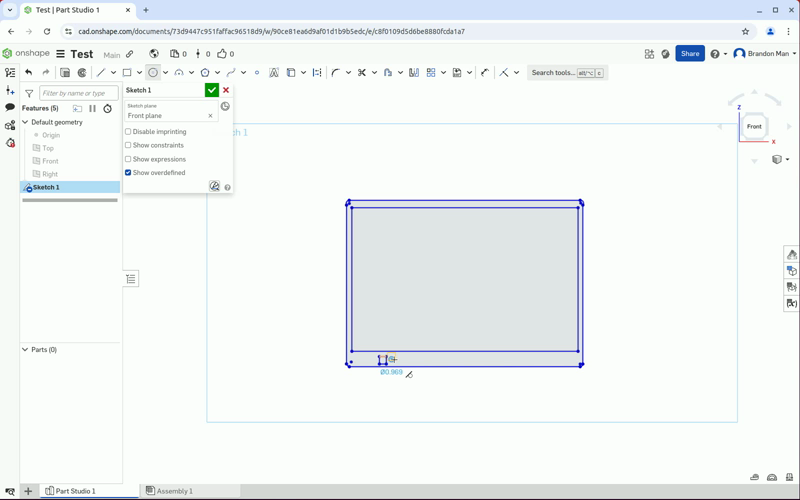
scroll(6)
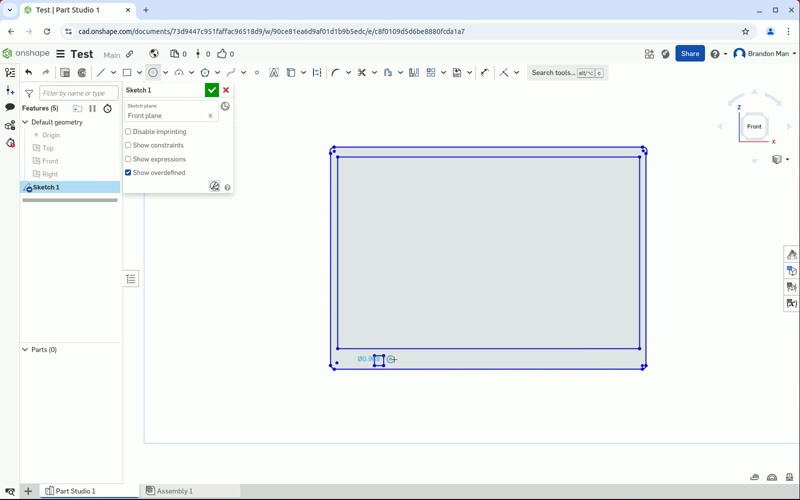
scroll(6)
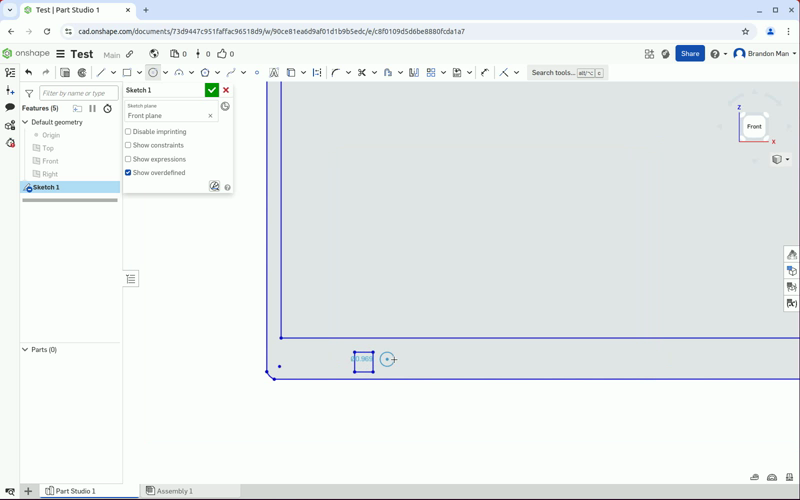
scroll(6)
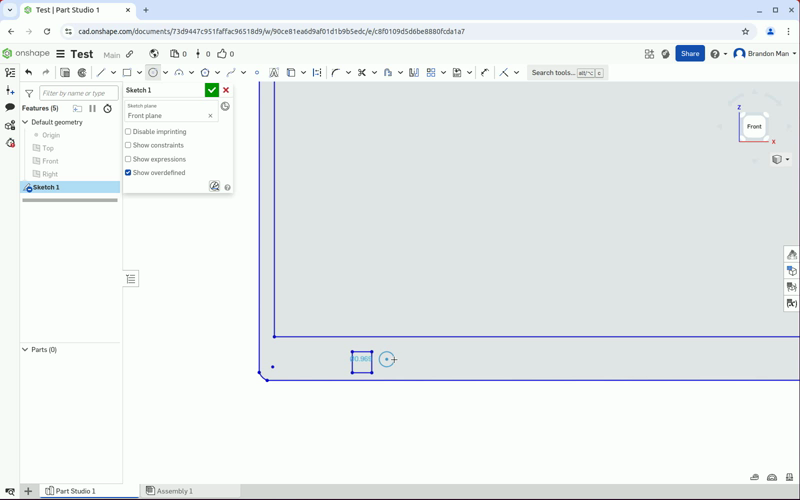
scroll(6)
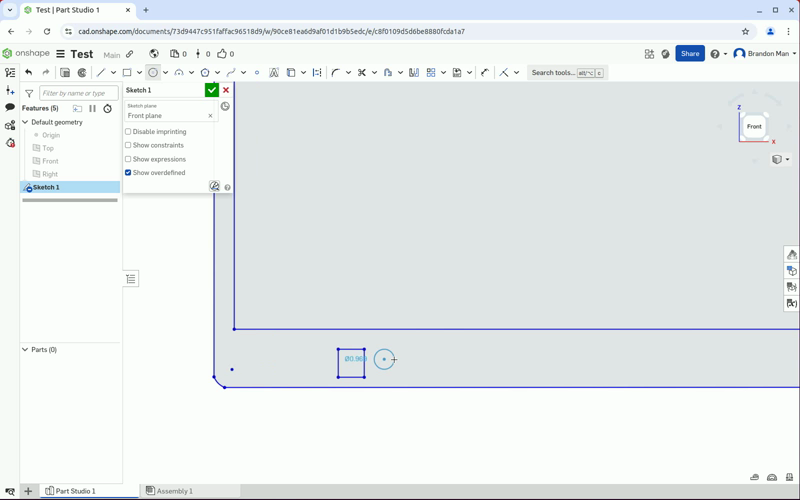
scroll(6)
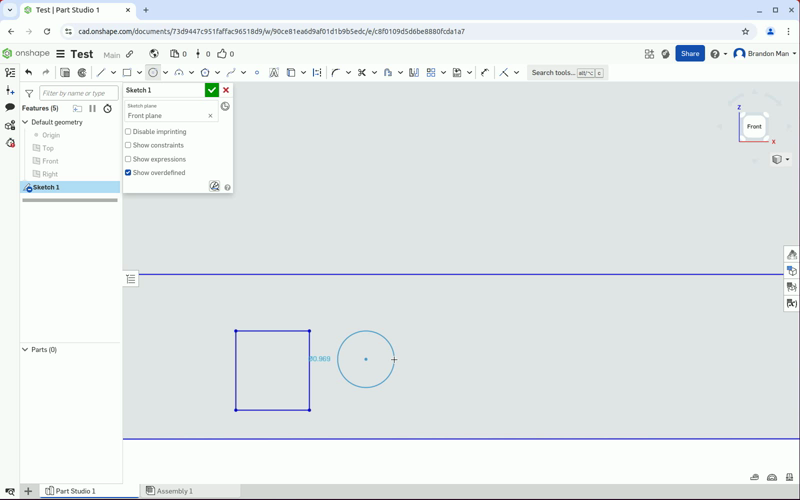
click(394, 359)
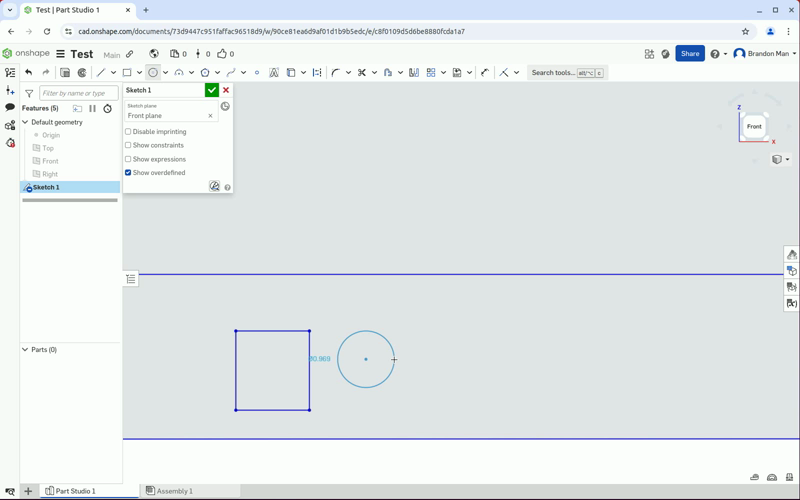
scroll(-6)
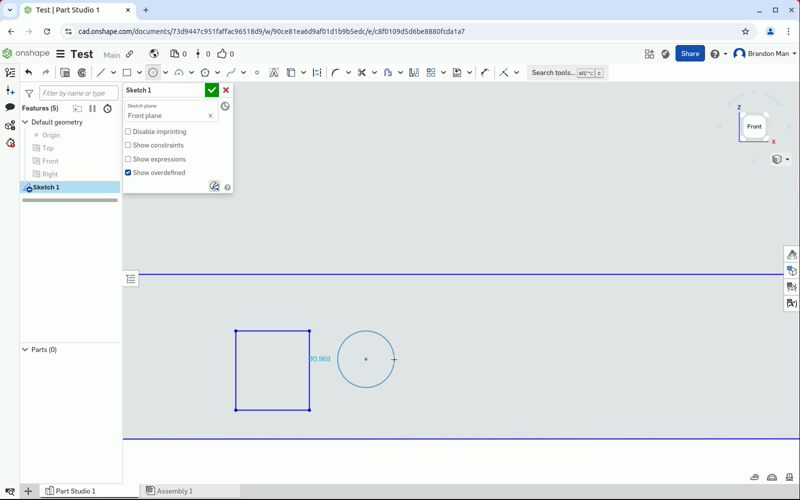
scroll(-6)
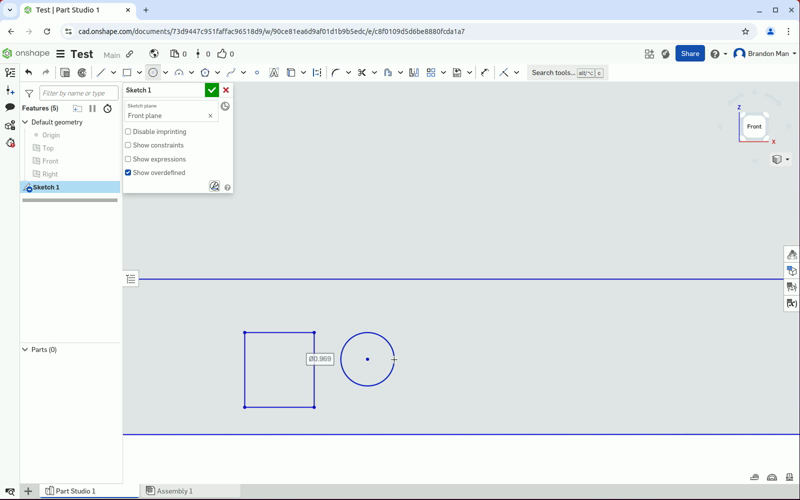
scroll(-6)
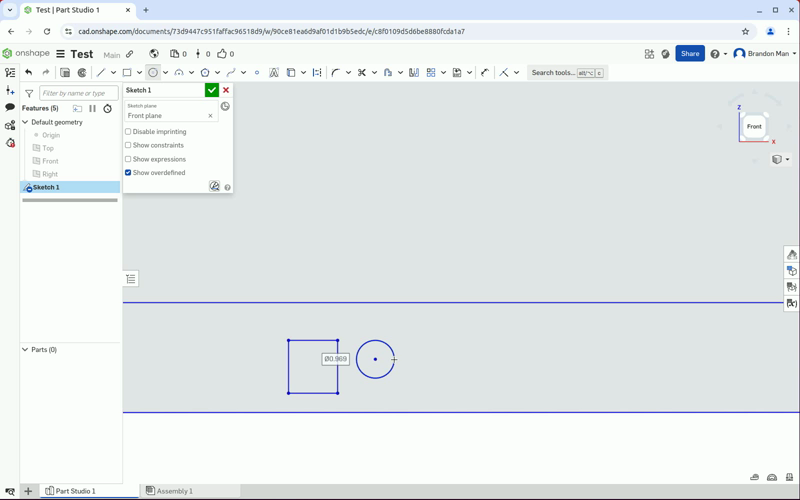
scroll(-6)
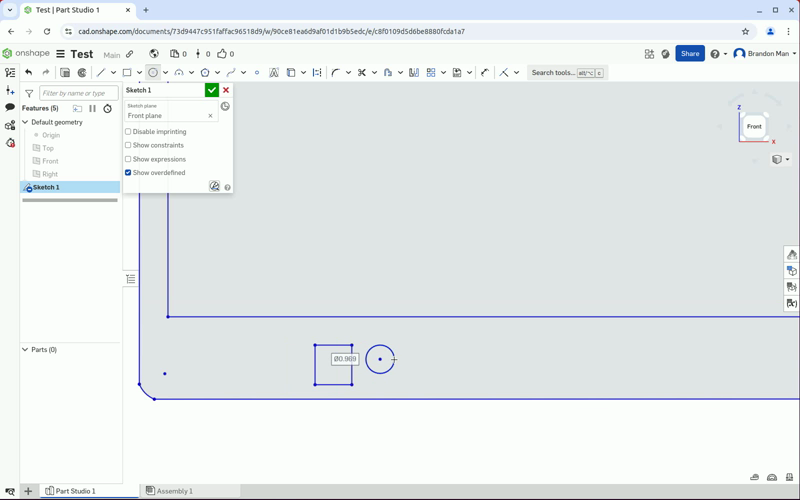
scroll(-6)
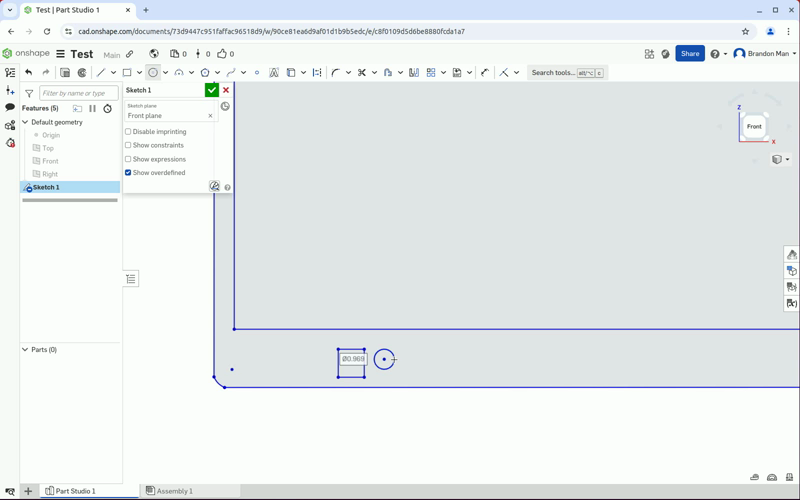
scroll(-6)
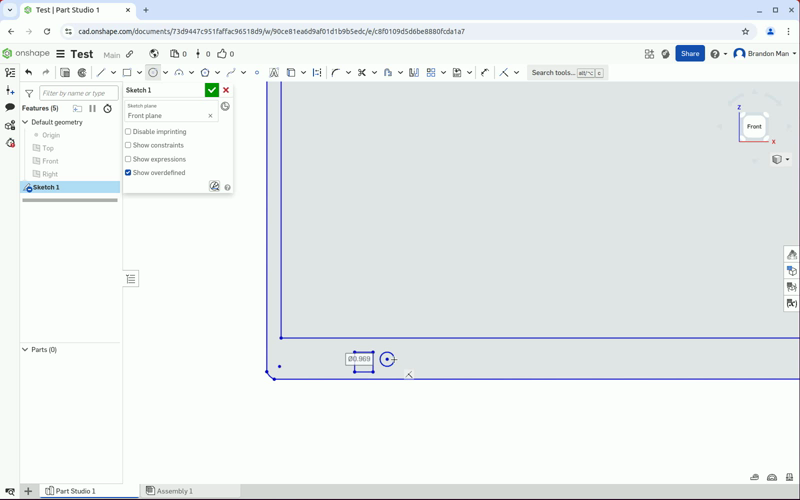
scroll(-6)
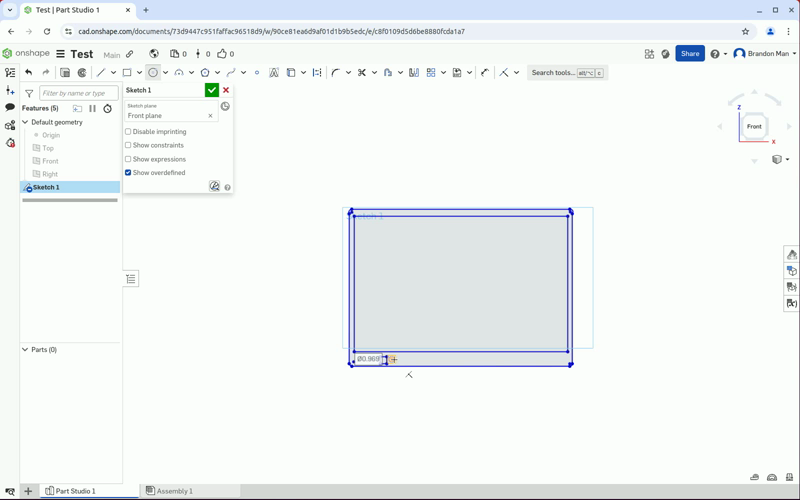
key(esc)
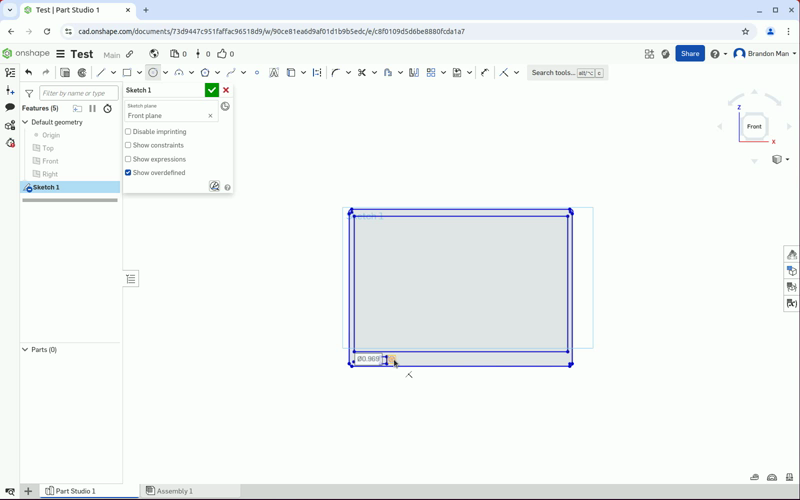
key(l)
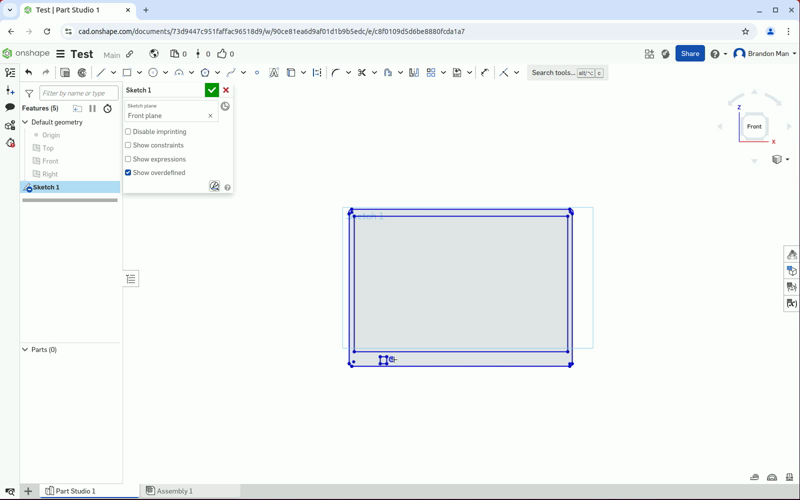
key_down(shift)
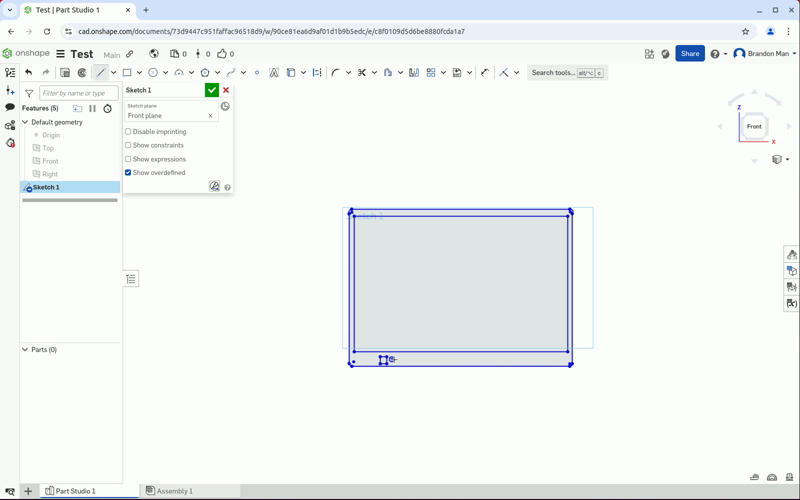
mouse_move(459, 361)
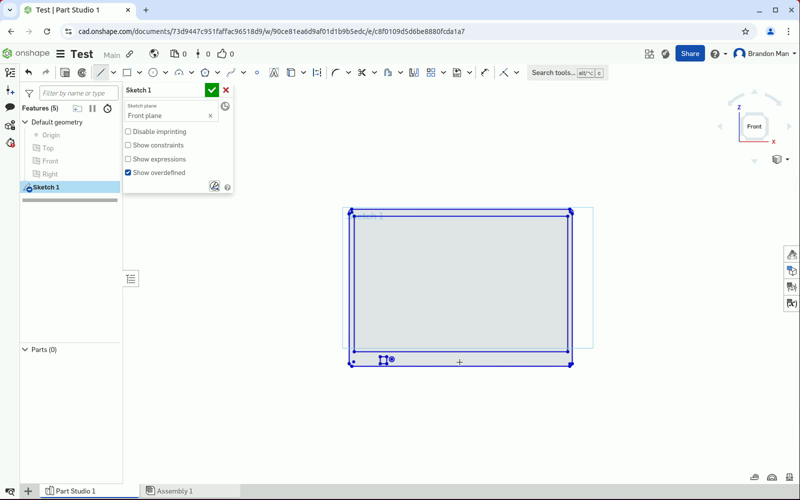
click(459, 361)
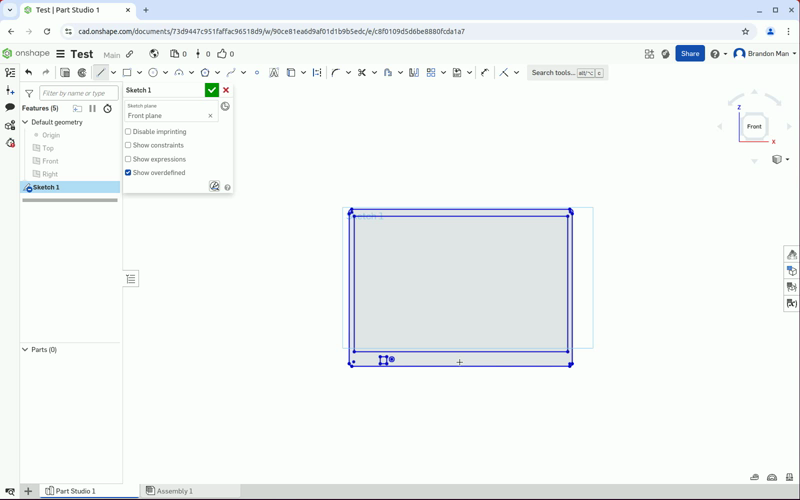
key_up(shift)
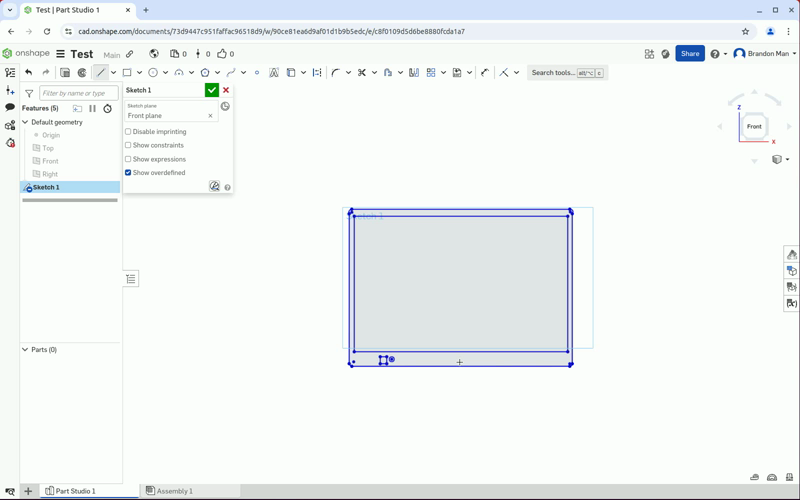
key_down(shift)
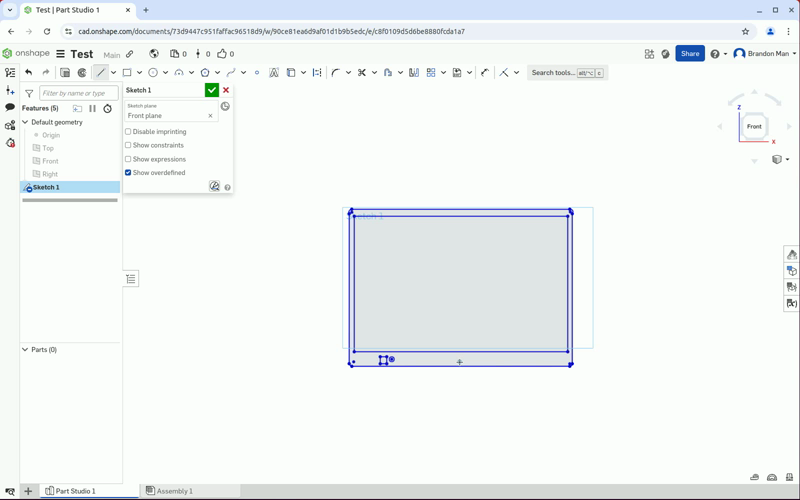
mouse_move(489, 361)
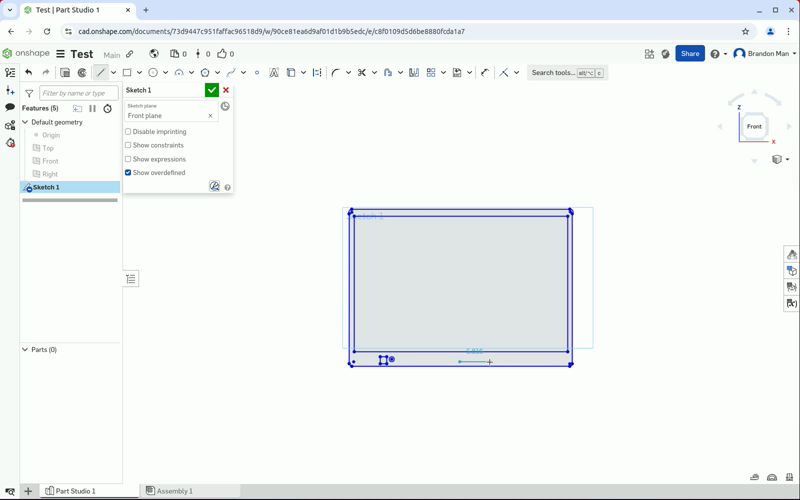
mouse_move(461, 361)
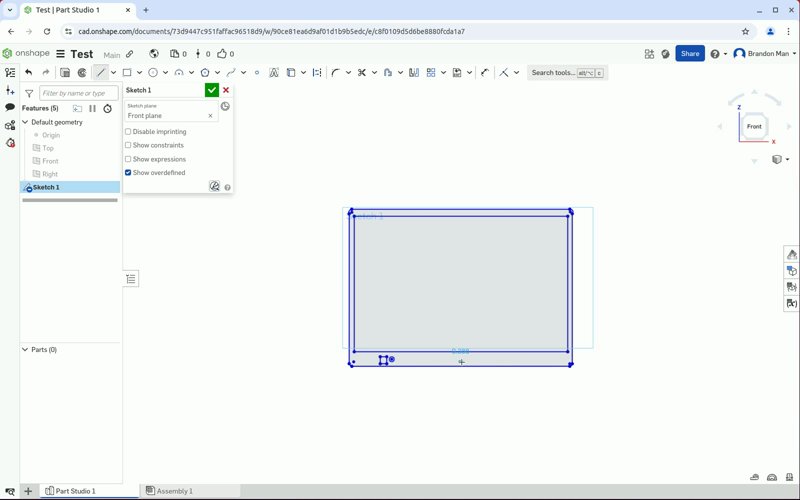
scroll(6)
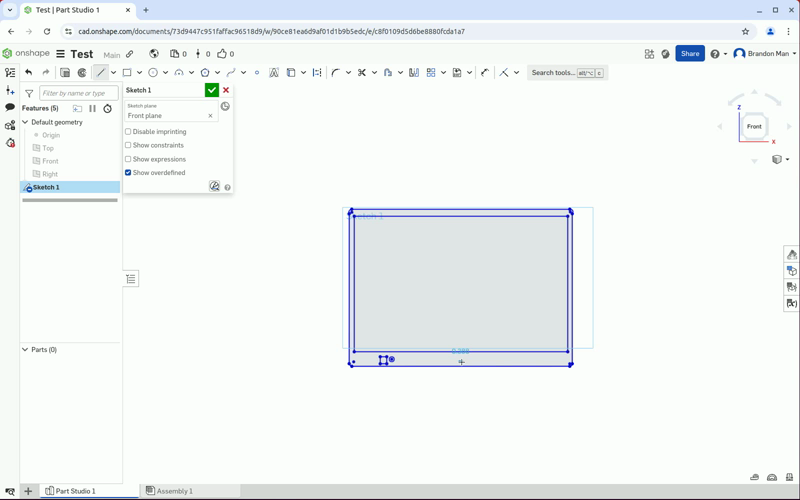
scroll(6)
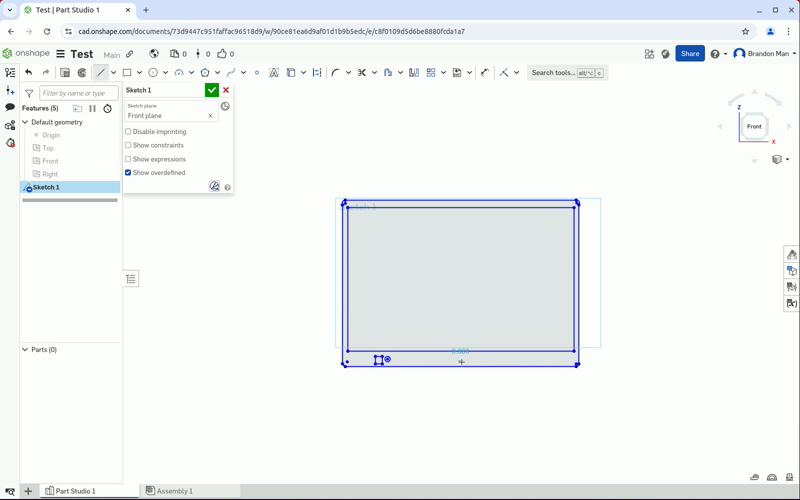
scroll(6)
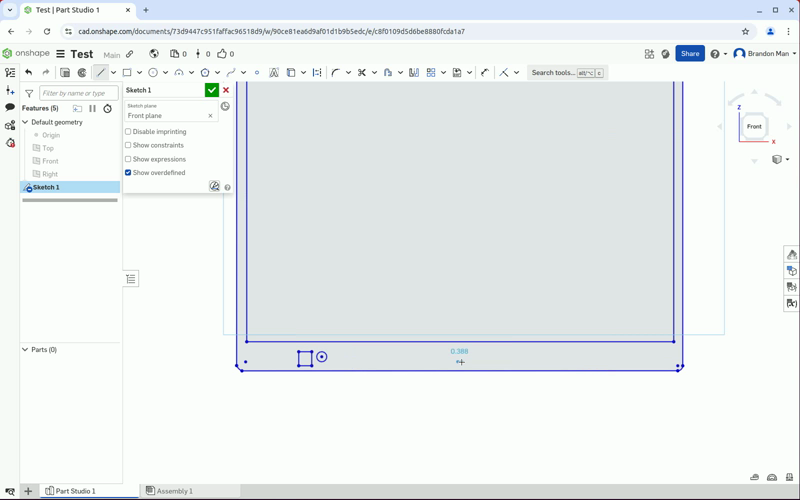
scroll(6)
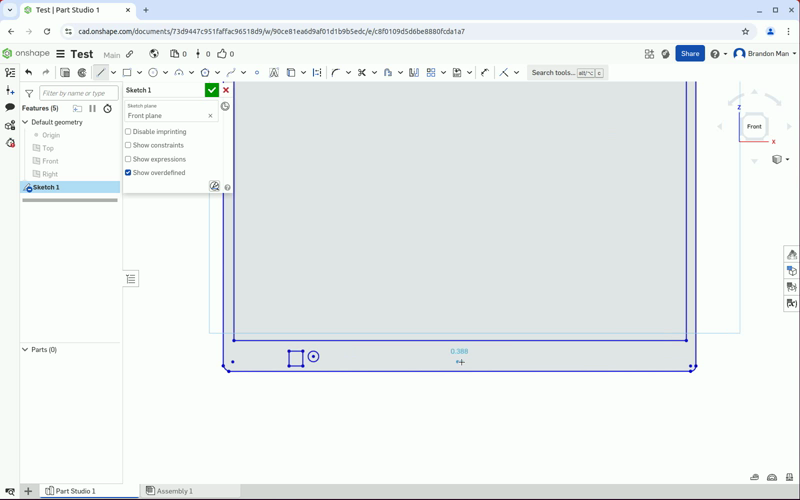
scroll(6)
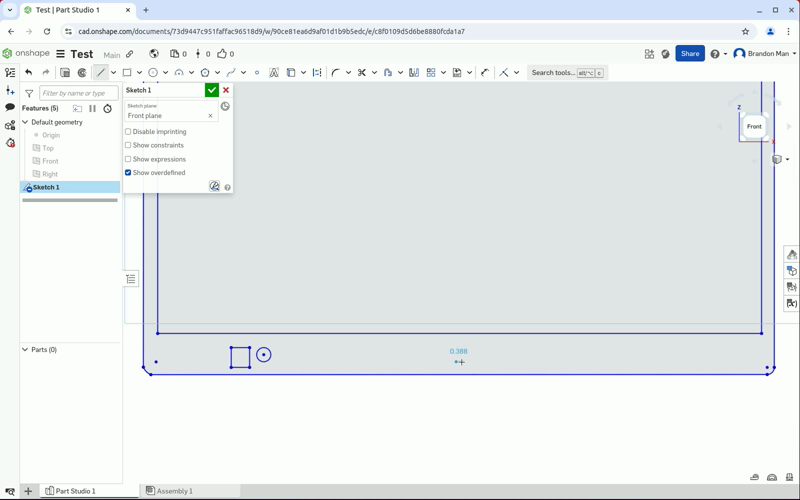
scroll(6)
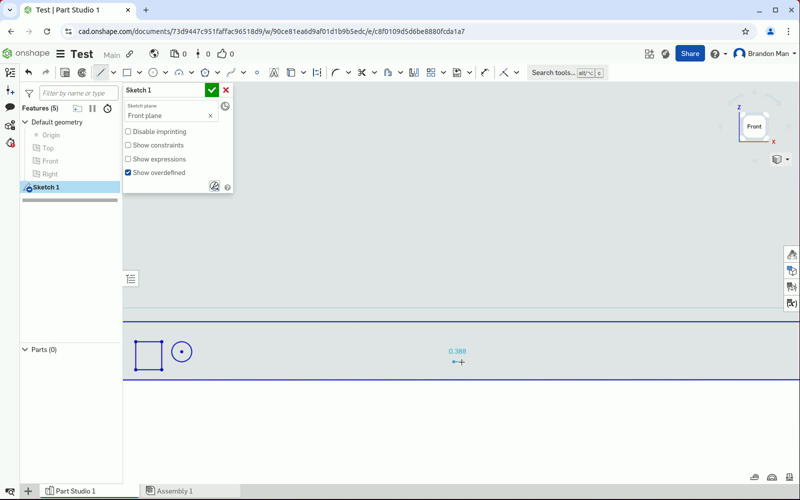
scroll(6)
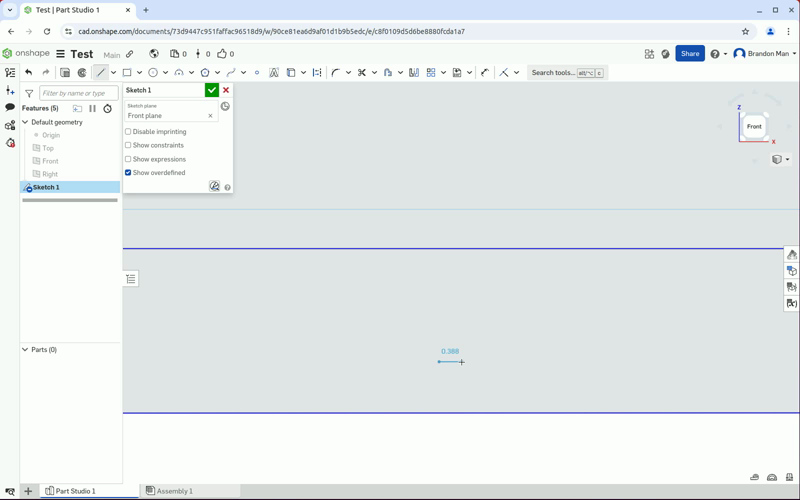
click(461, 361)
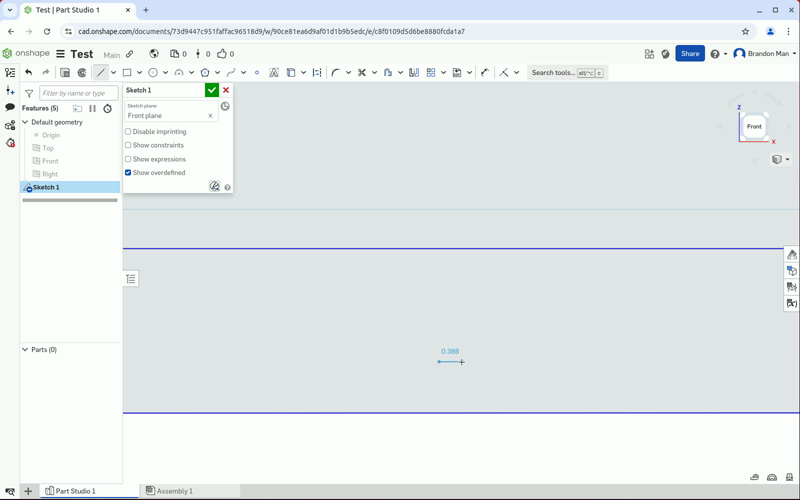
scroll(-6)
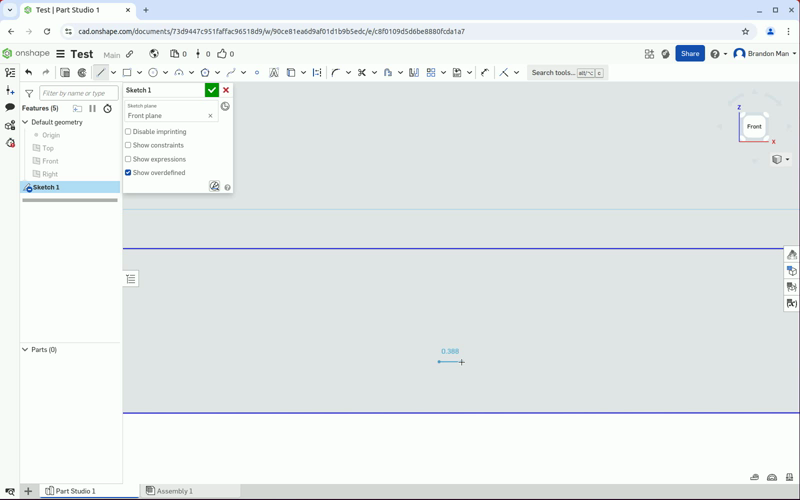
scroll(-6)
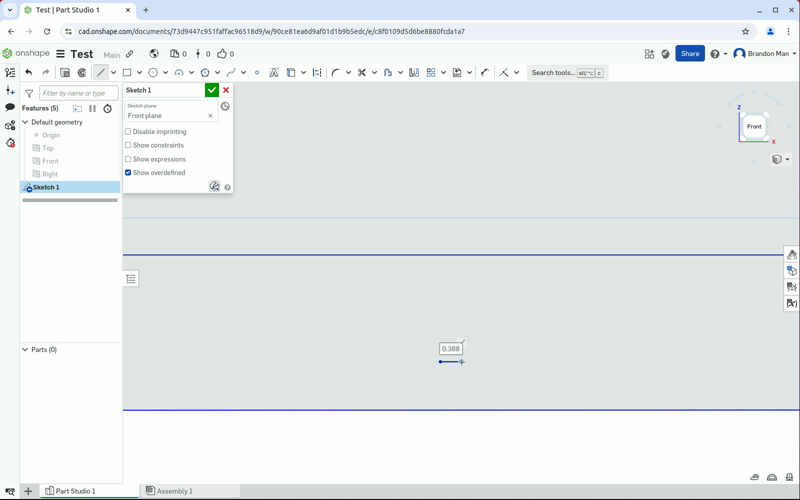
scroll(-6)
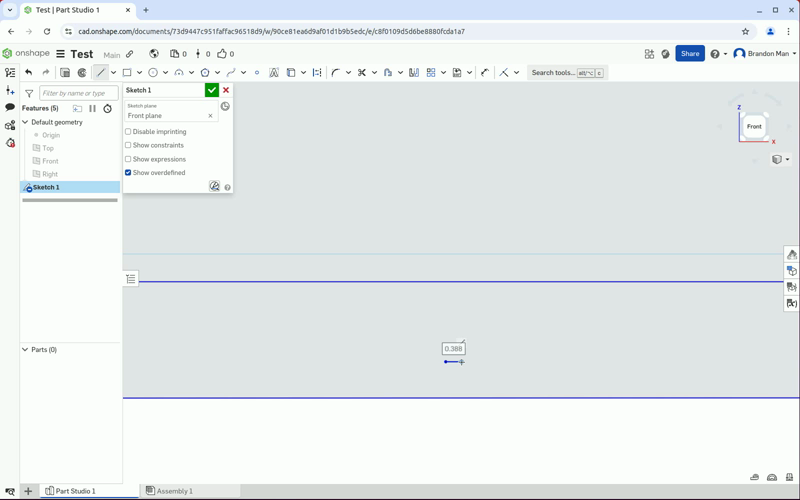
scroll(-6)
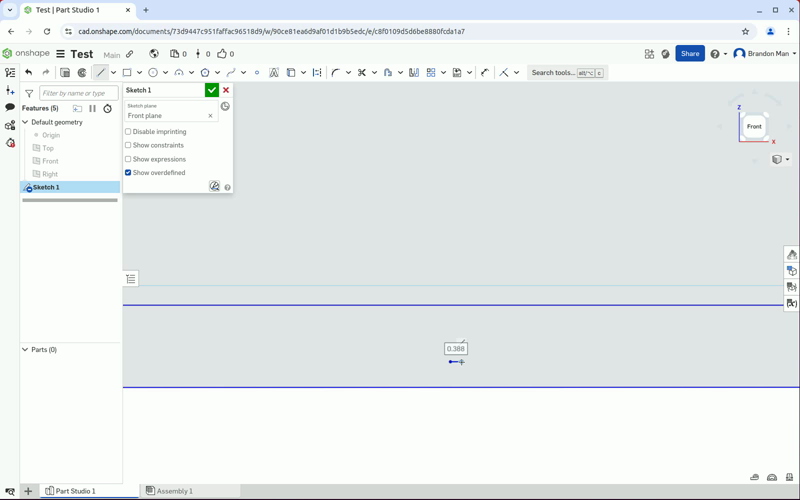
scroll(-6)
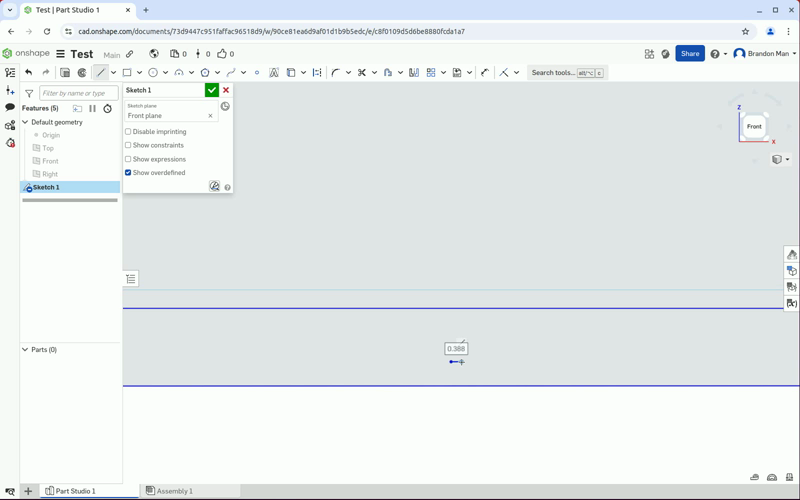
scroll(-6)
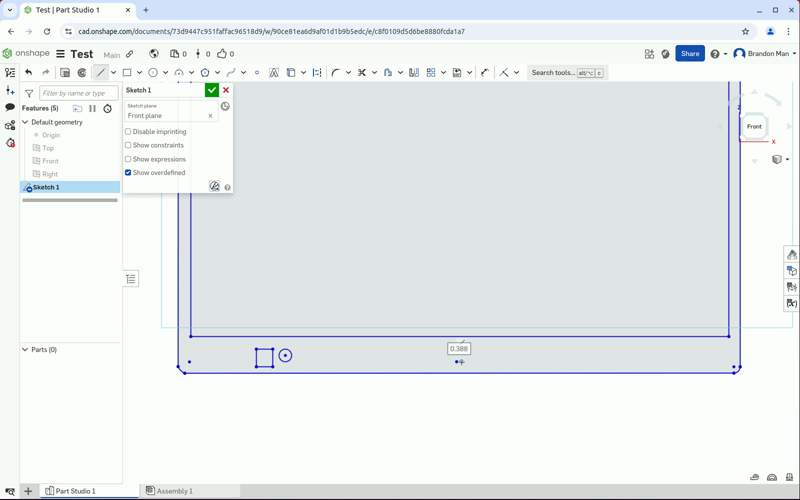
scroll(-6)
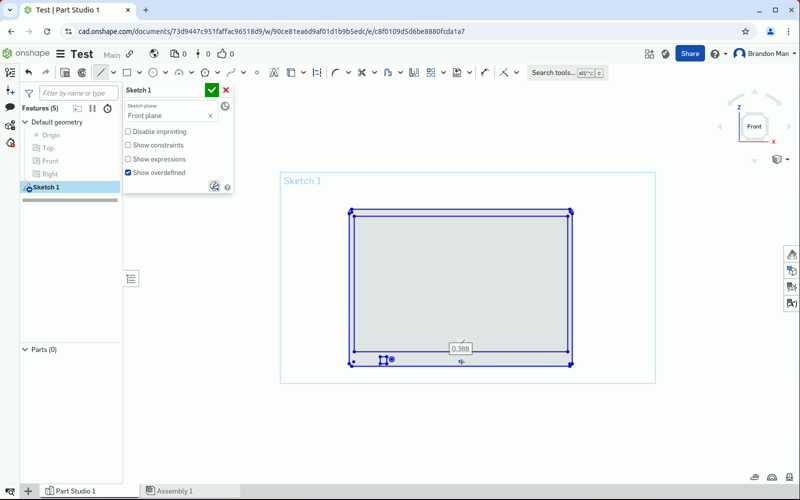
key_up(shift)
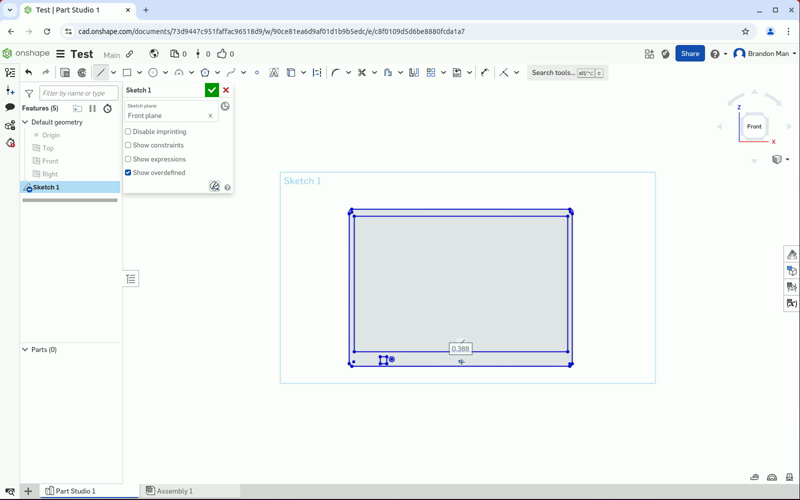
key_down(shift)
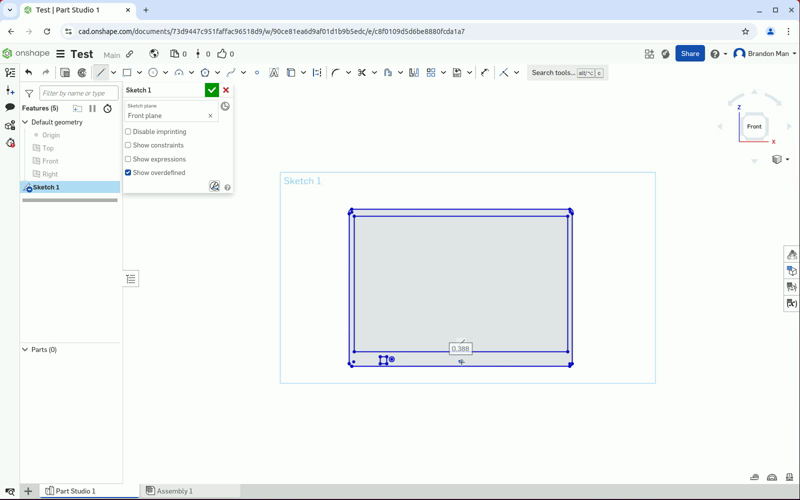
mouse_move(492, 361)
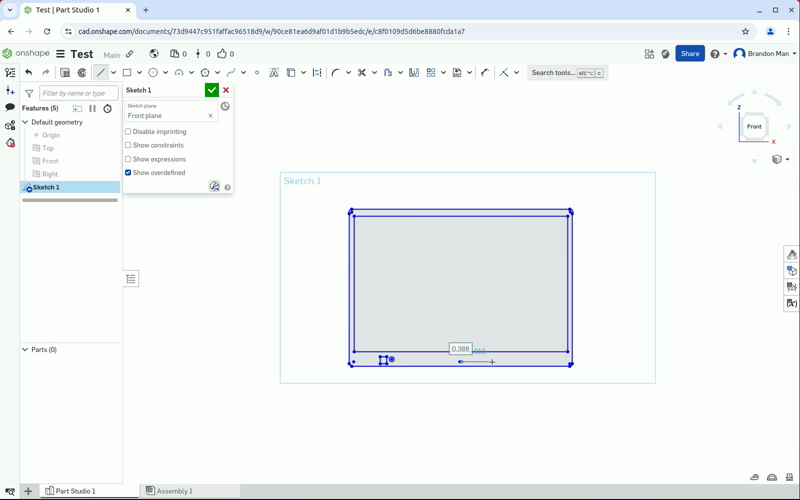
mouse_move(461, 359)
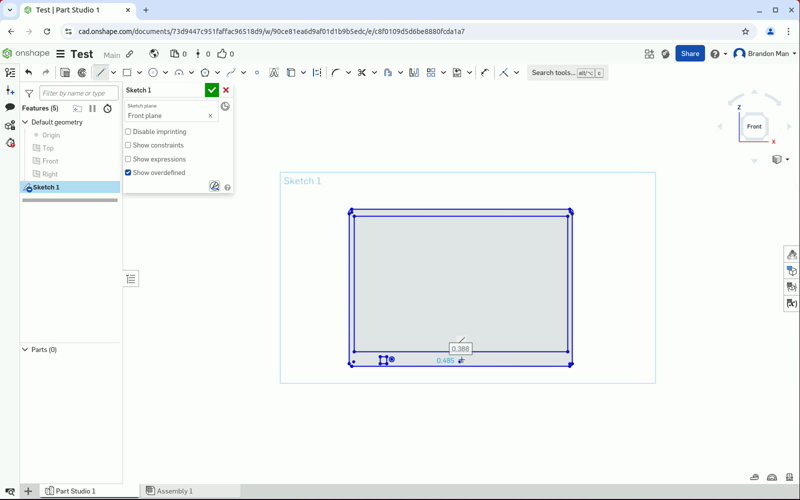
scroll(6)
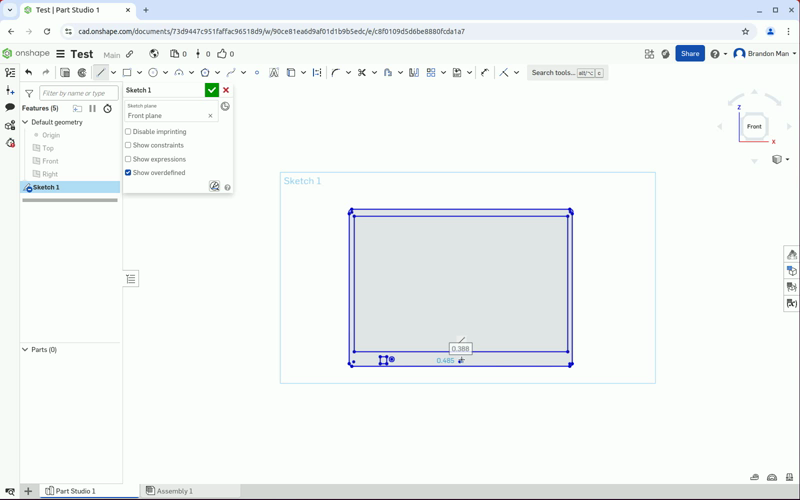
scroll(6)
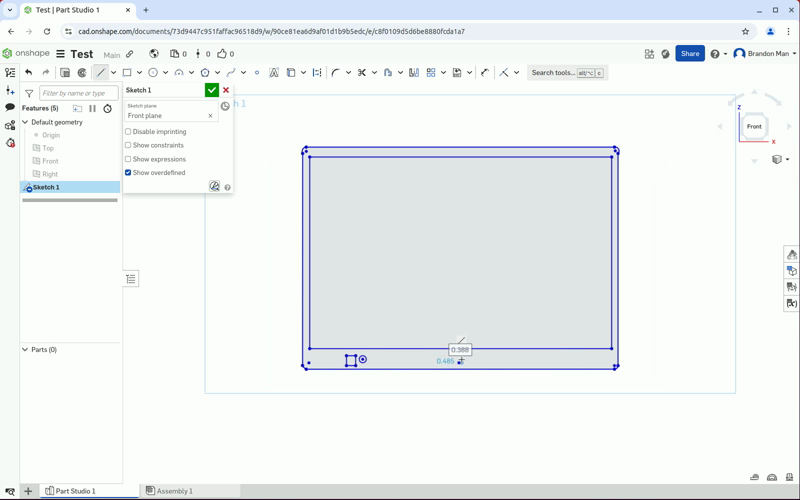
scroll(6)
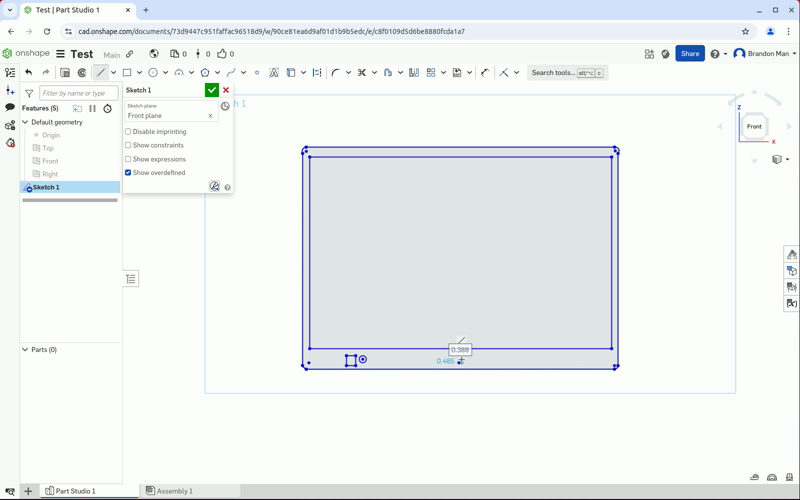
scroll(6)
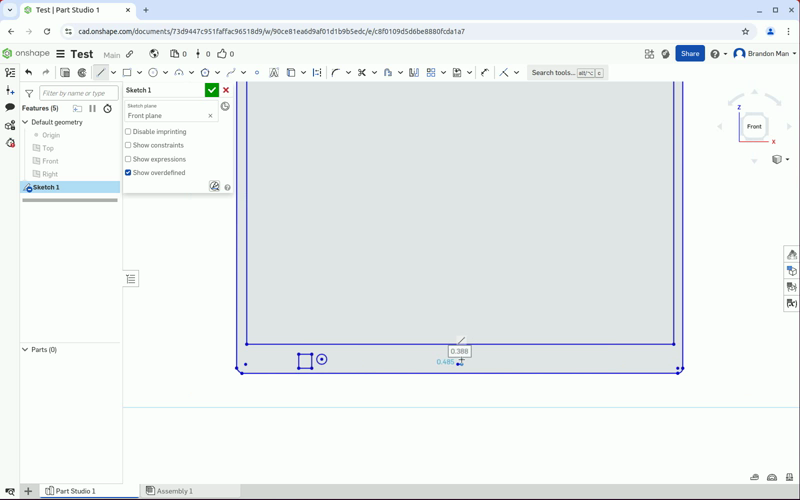
scroll(6)
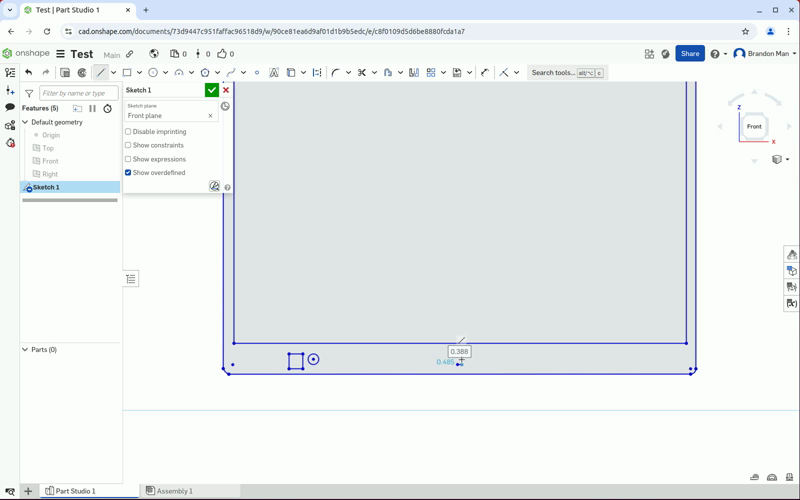
scroll(6)
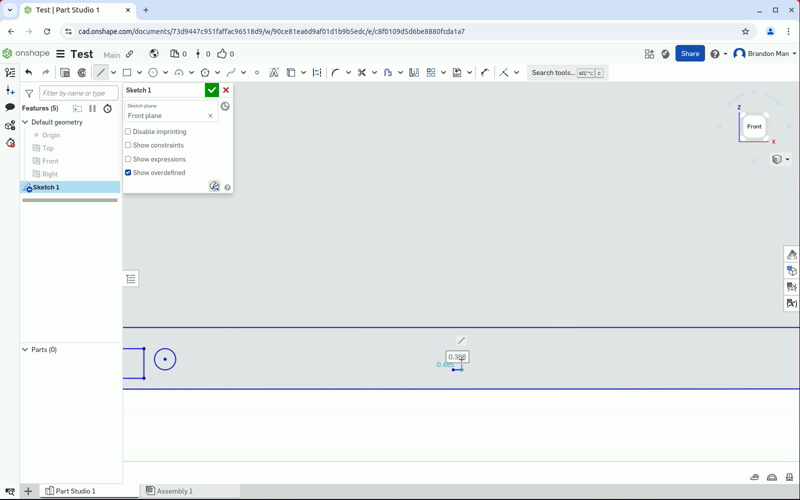
scroll(6)
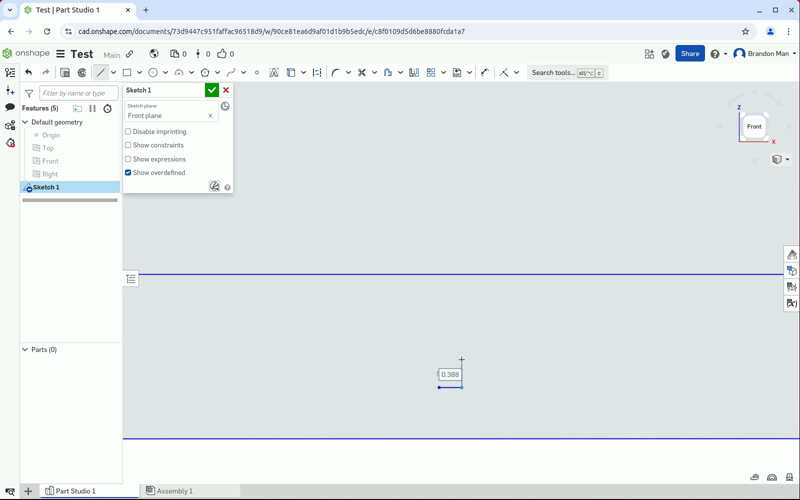
click(461, 359)
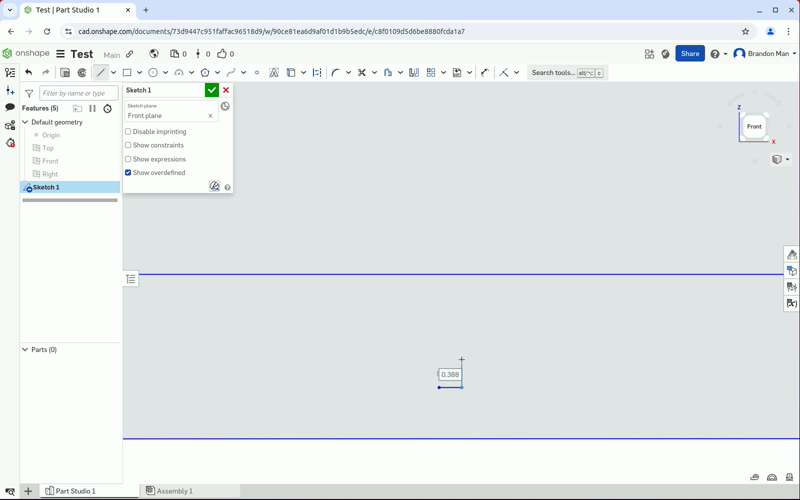
scroll(-6)
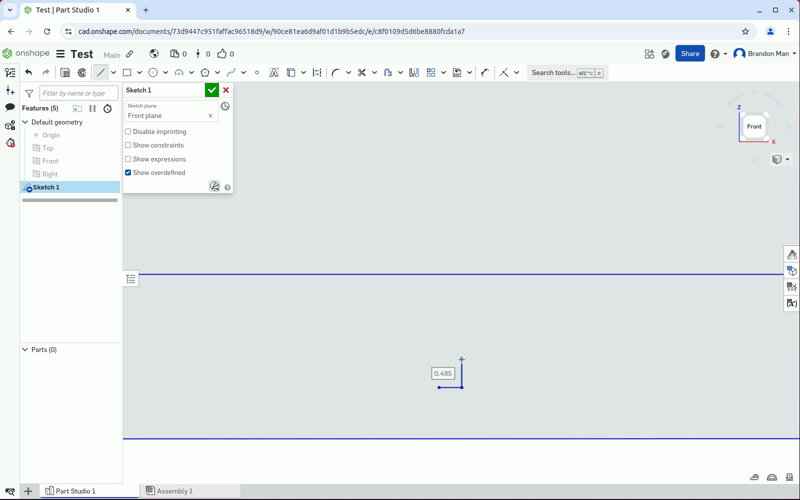
scroll(-6)
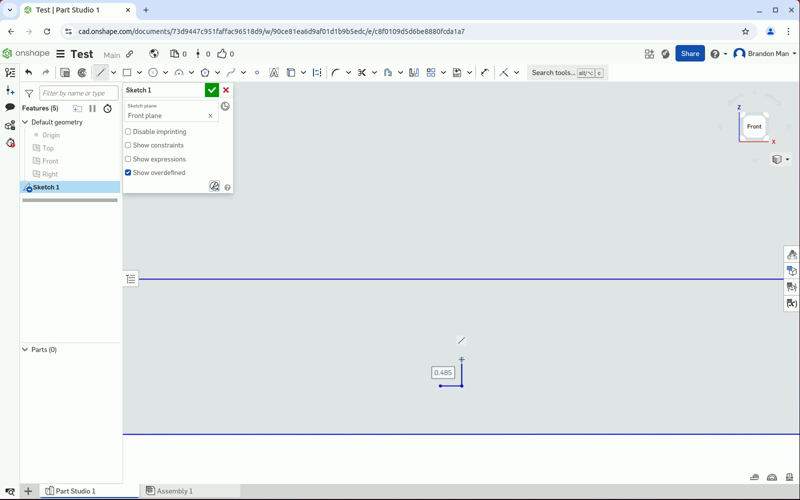
scroll(-6)
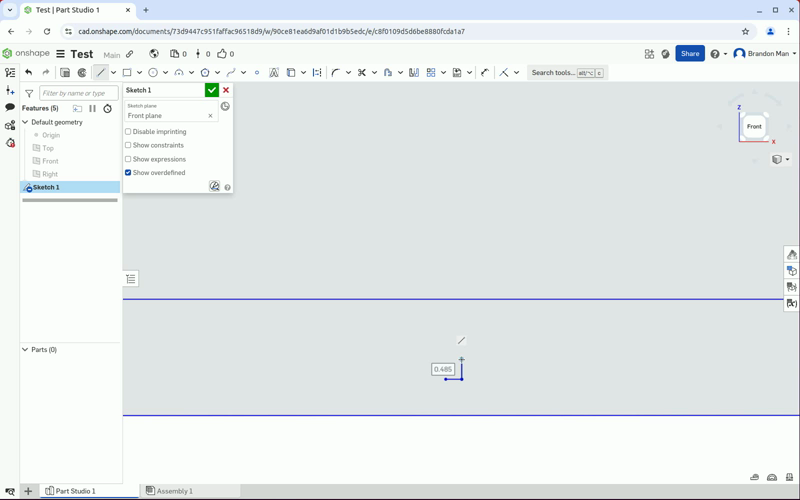
scroll(-6)
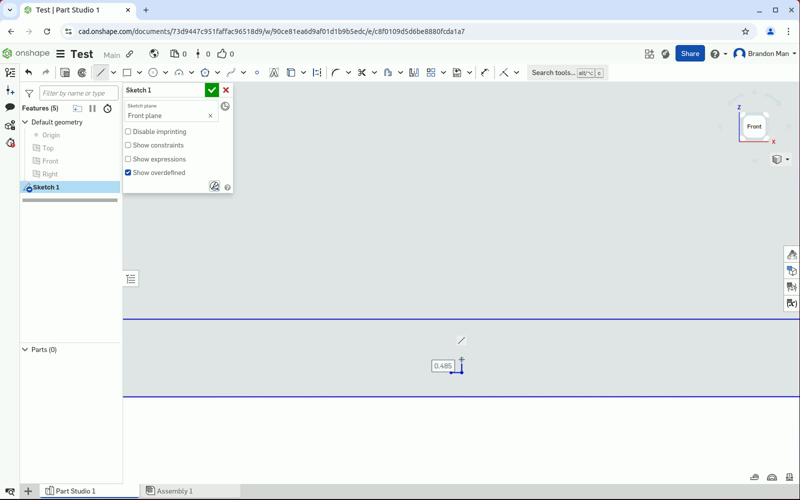
scroll(-6)
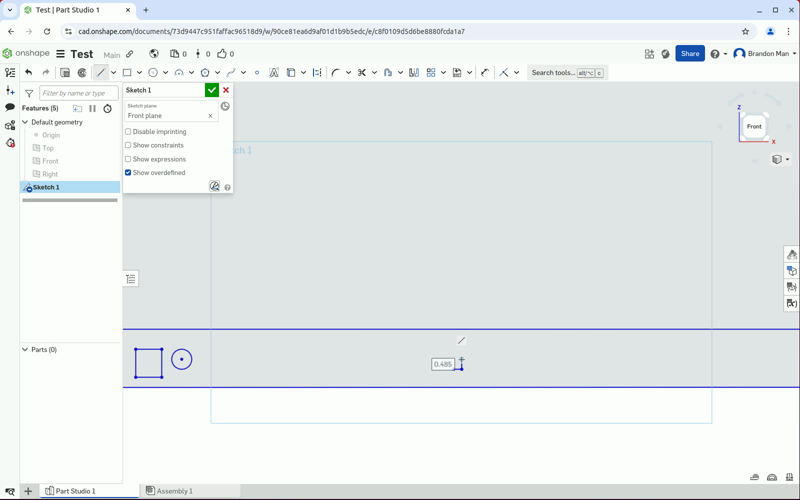
scroll(-6)
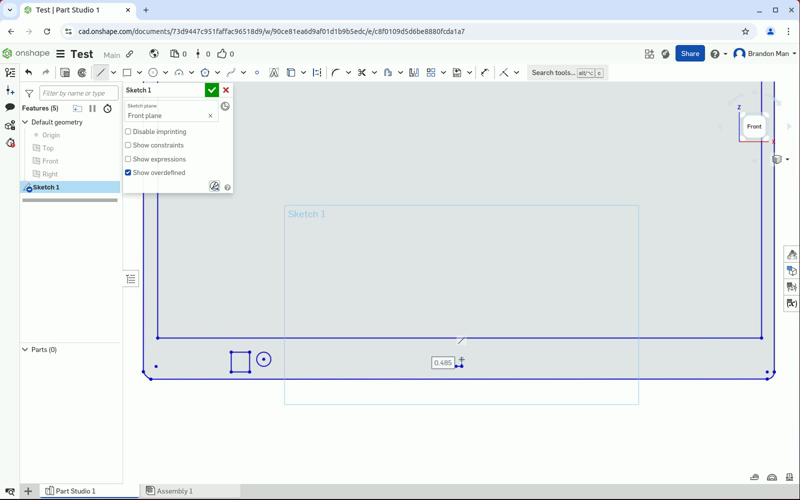
scroll(-6)
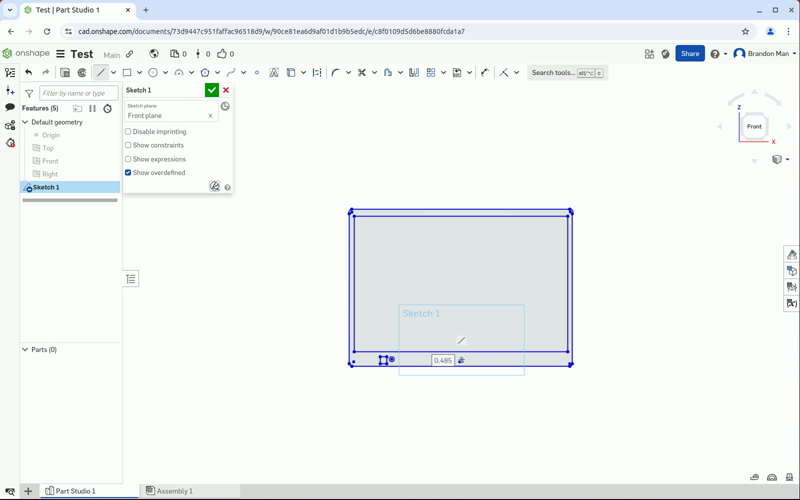
key_up(shift)
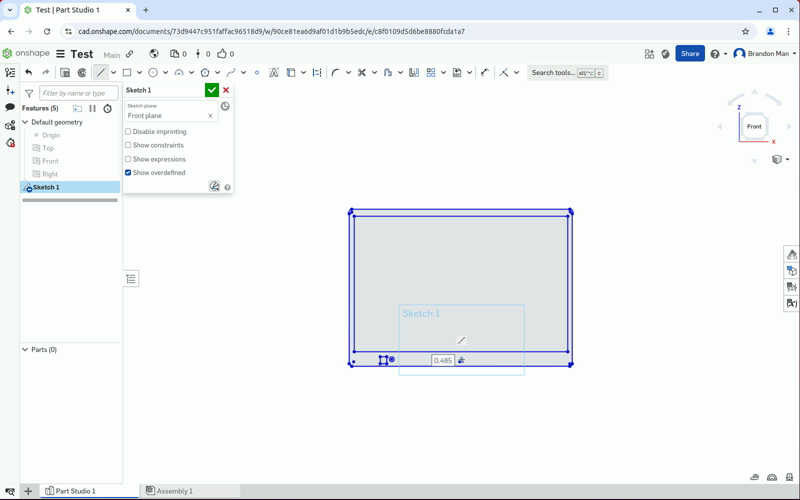
key(esc)
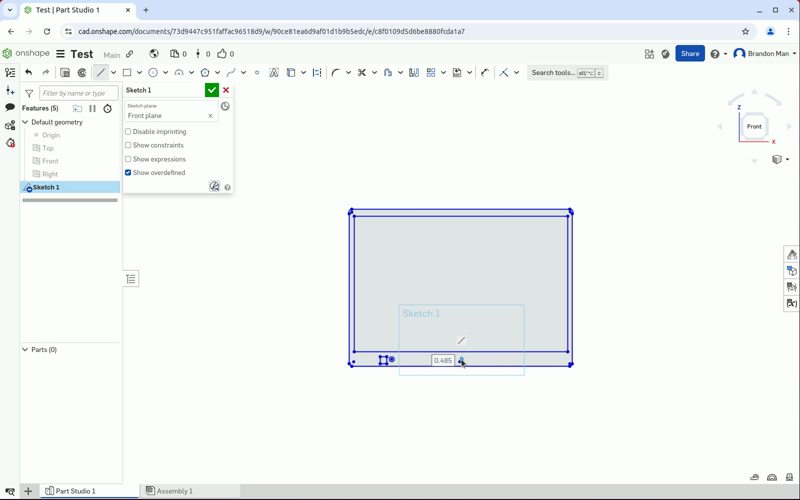
key(a)
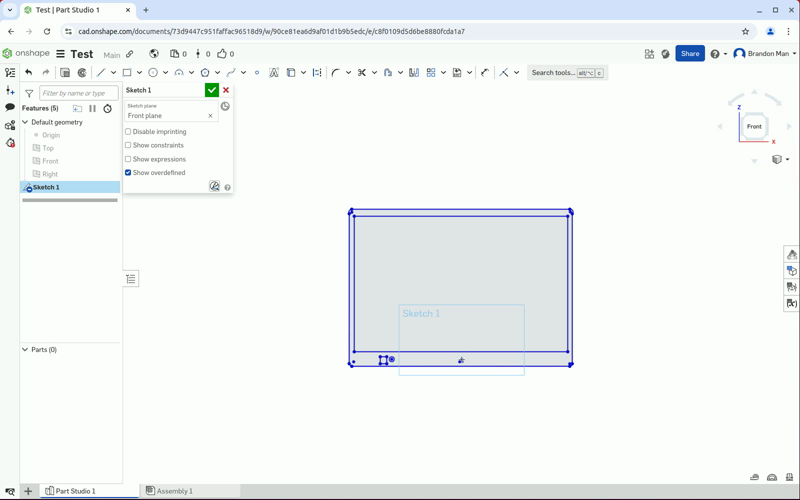
mouse_move(461, 359)
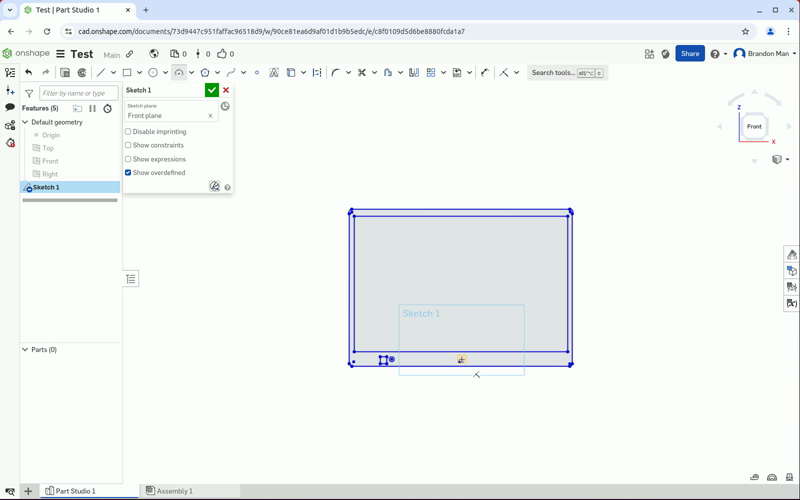
scroll(6)
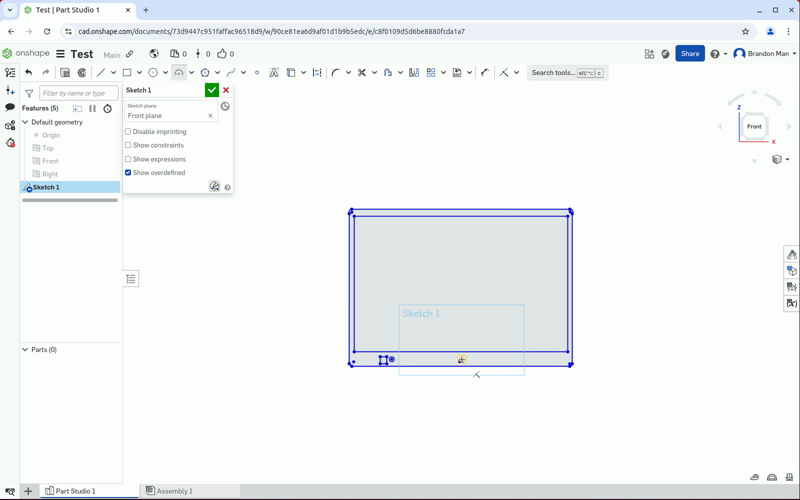
scroll(6)
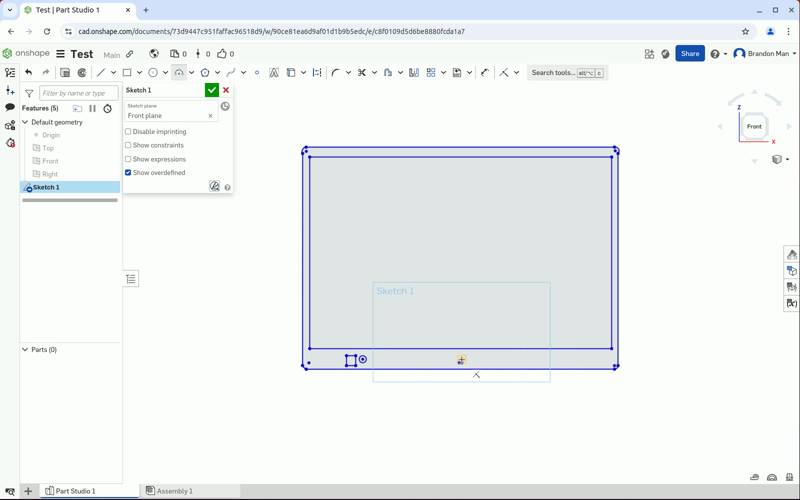
scroll(6)
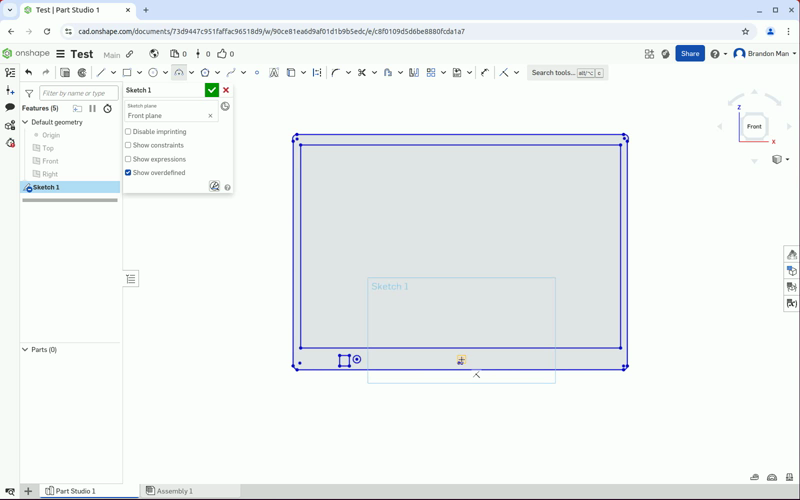
scroll(6)
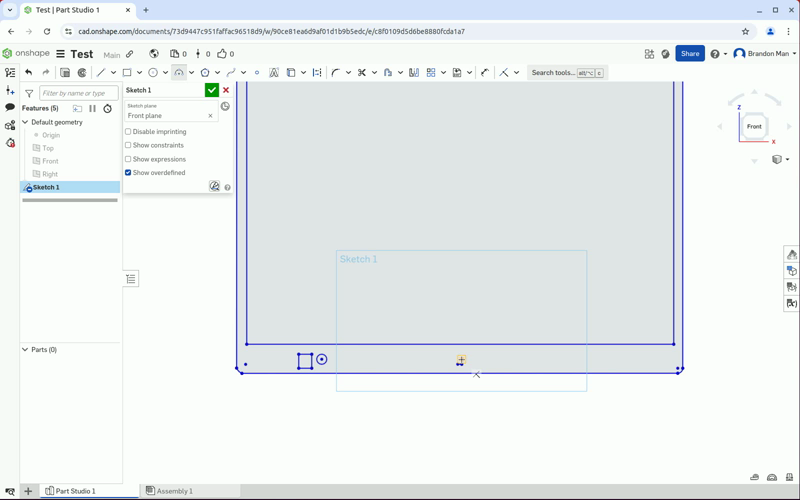
scroll(6)
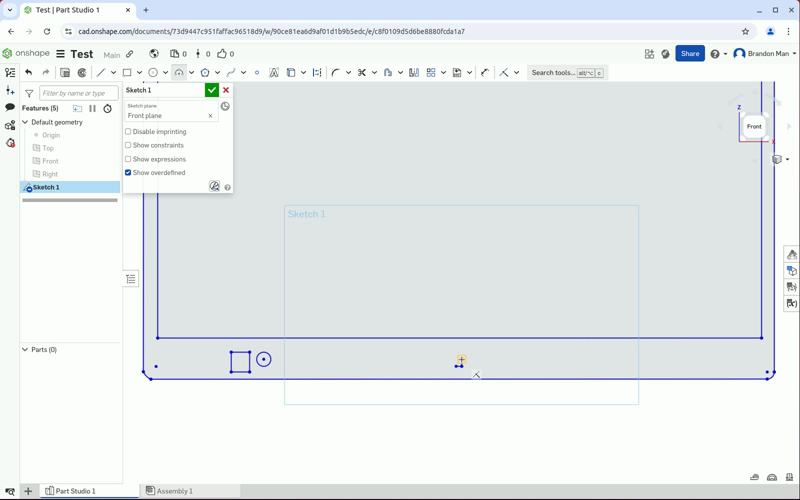
scroll(6)
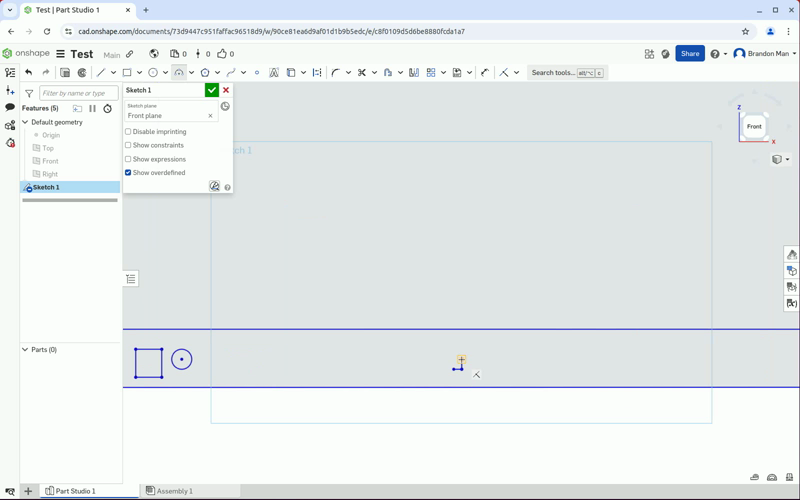
scroll(6)
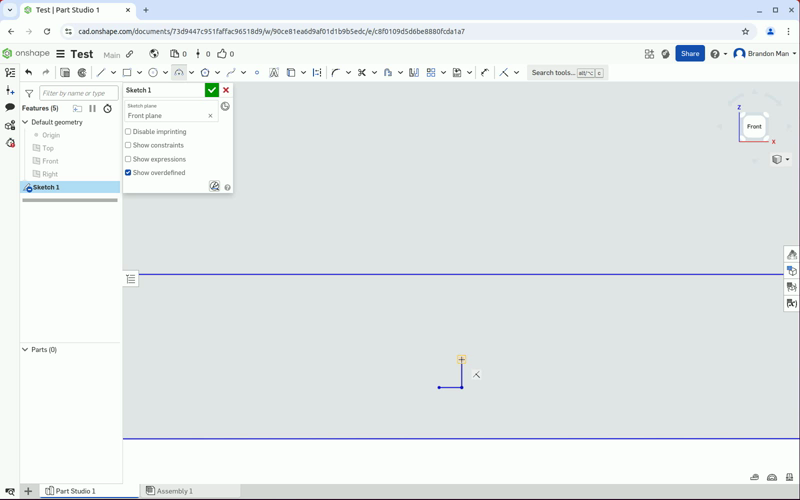
click(461, 359)
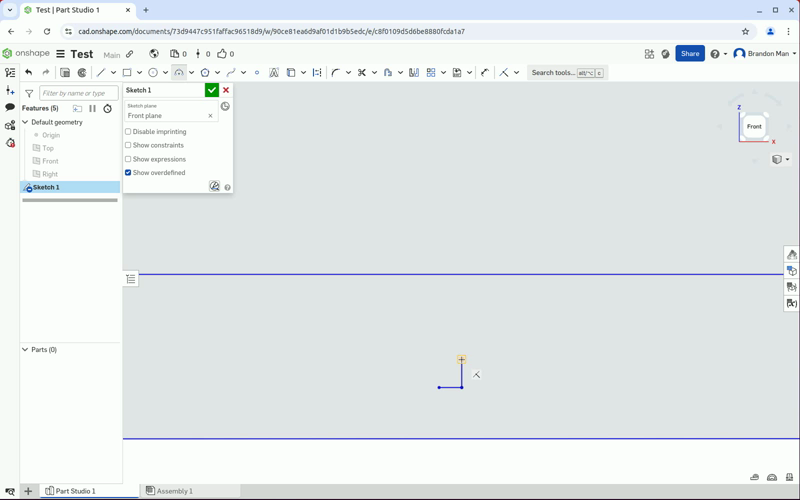
scroll(-6)
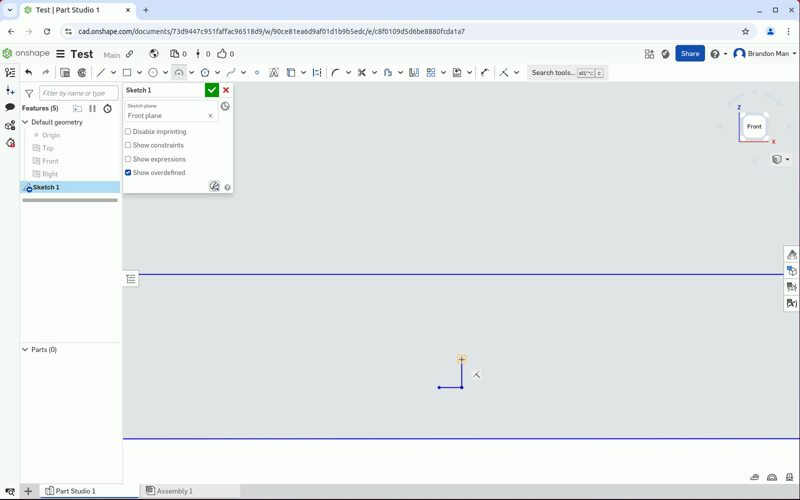
scroll(-6)
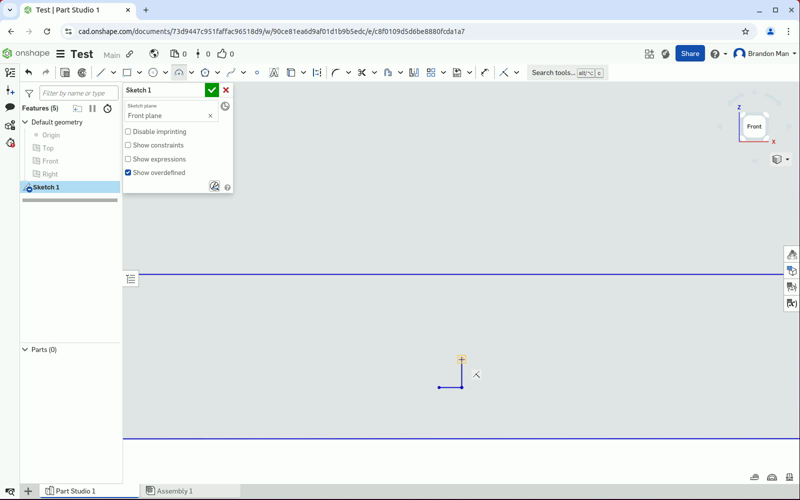
scroll(-6)
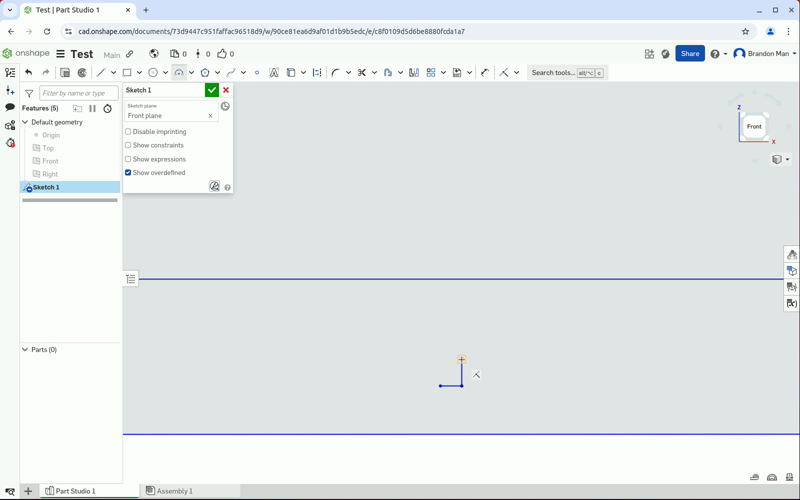
scroll(-6)
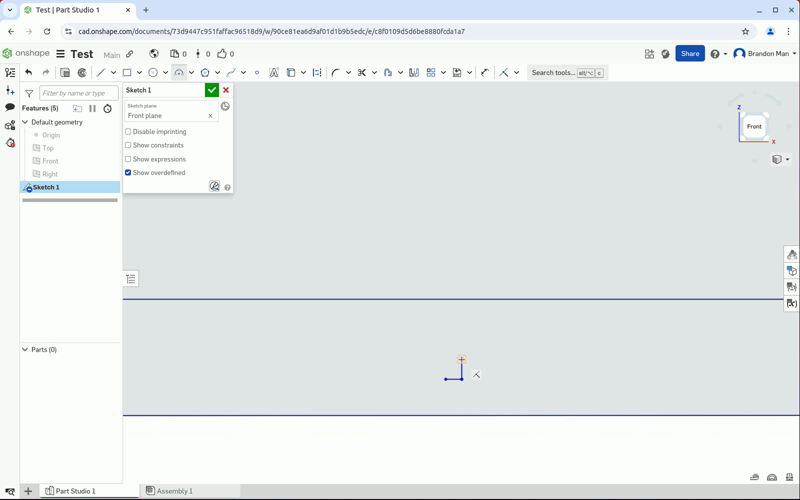
scroll(-6)
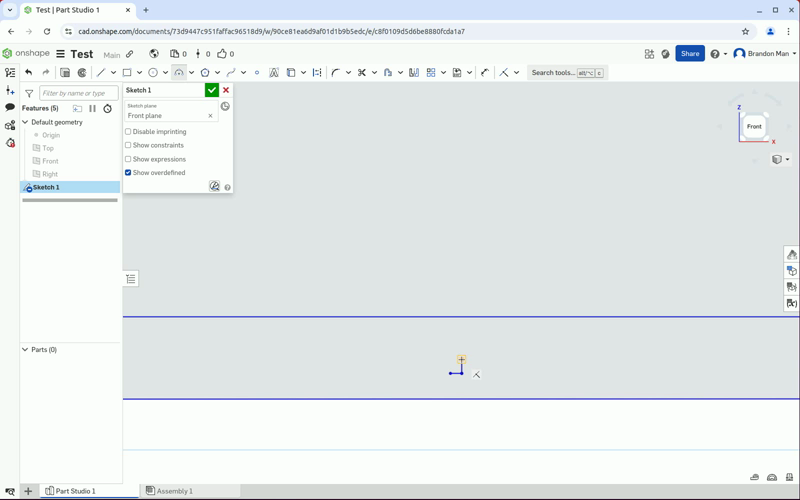
scroll(-6)
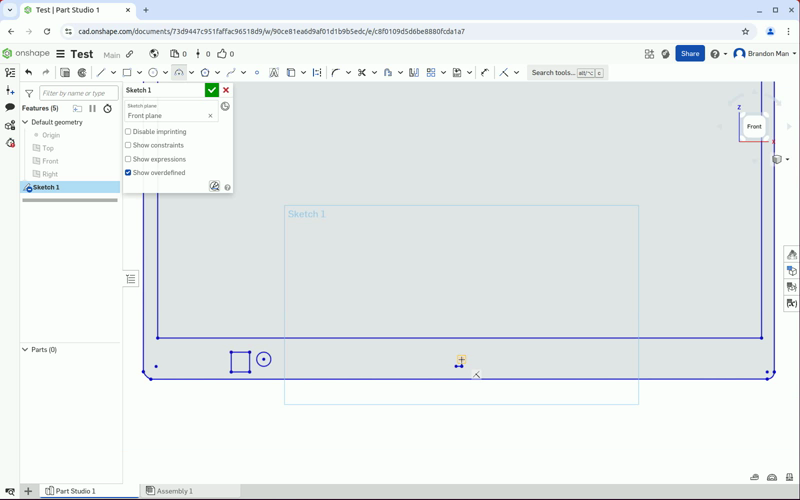
scroll(-6)
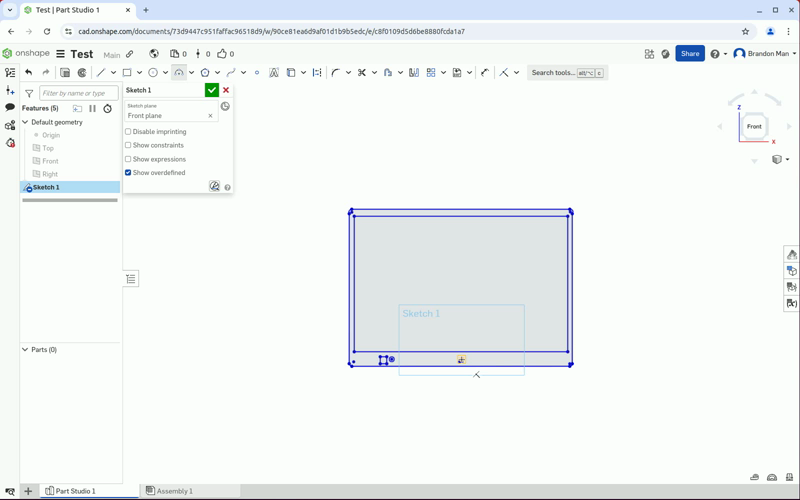
key_down(shift)
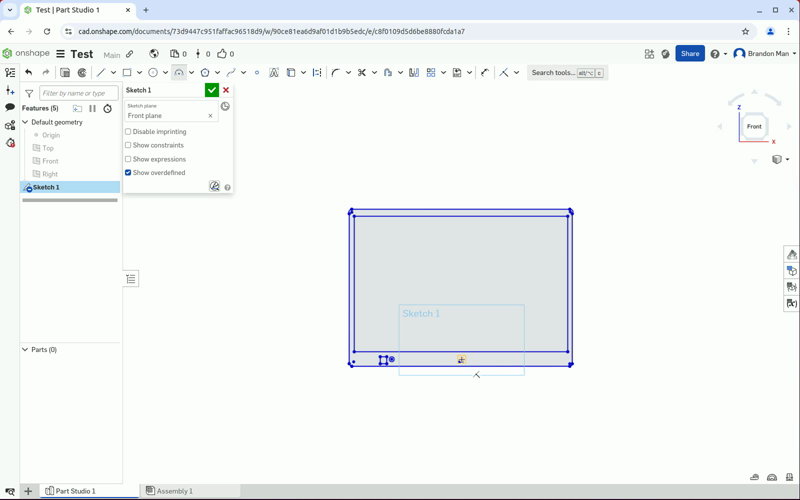
mouse_move(459, 359)
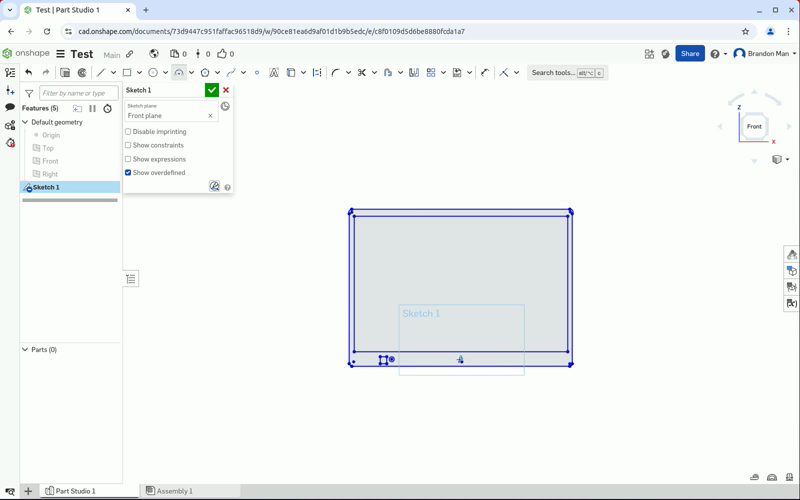
scroll(6)
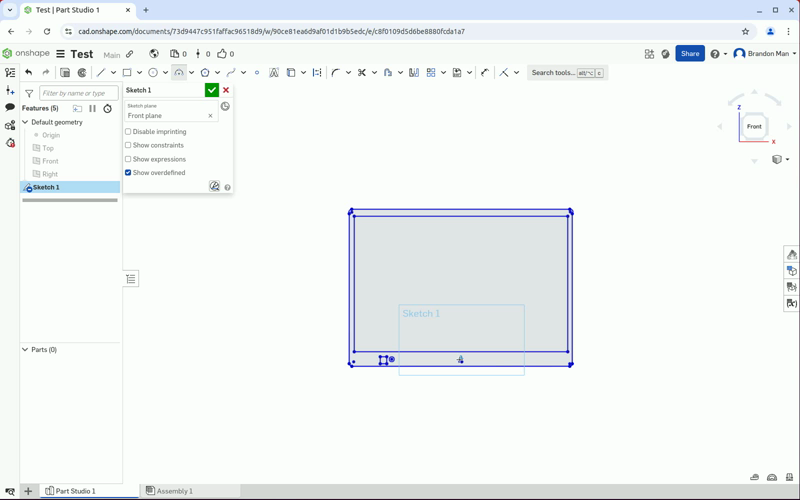
scroll(6)
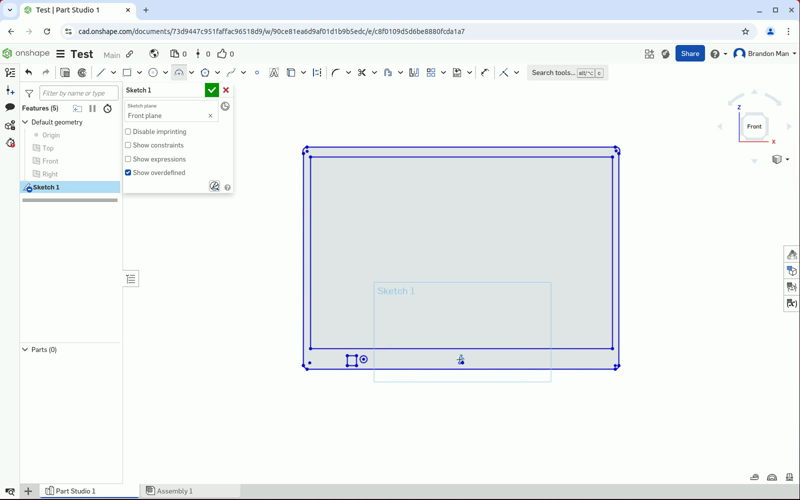
scroll(6)
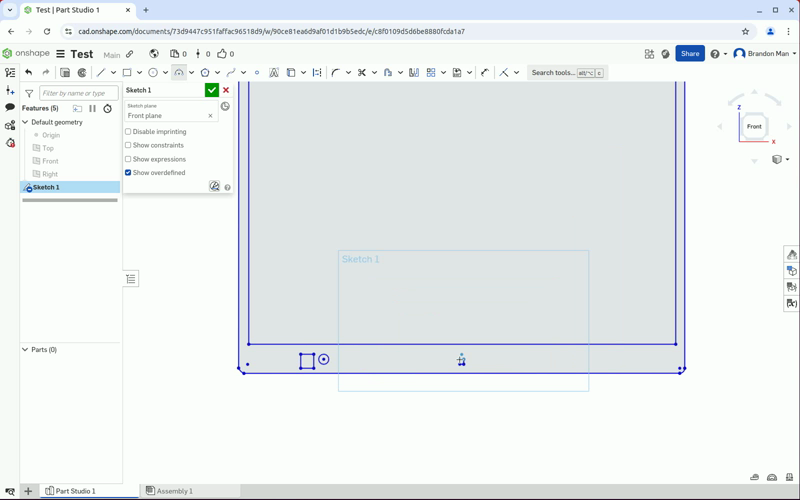
scroll(6)
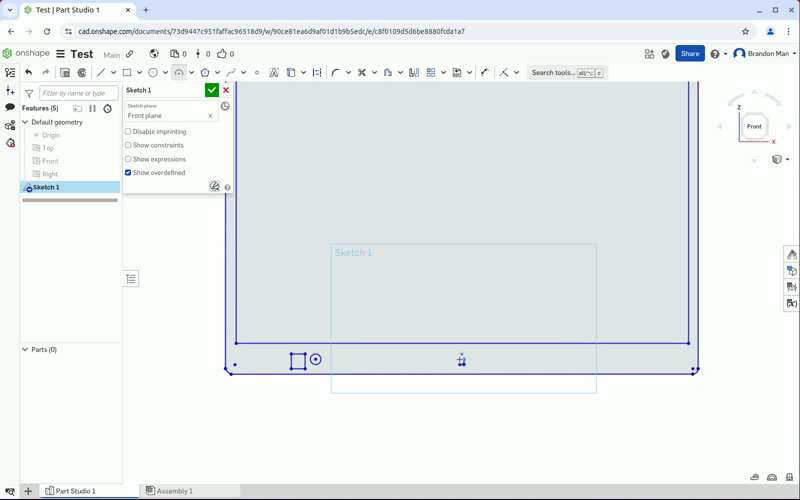
scroll(6)
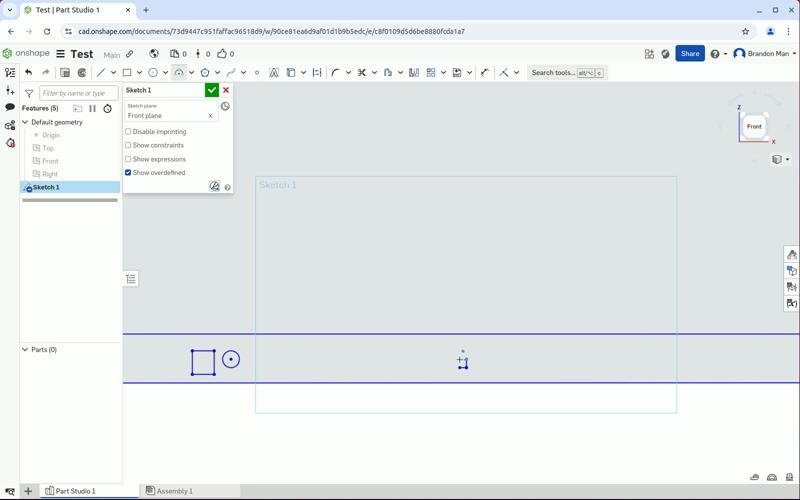
scroll(6)
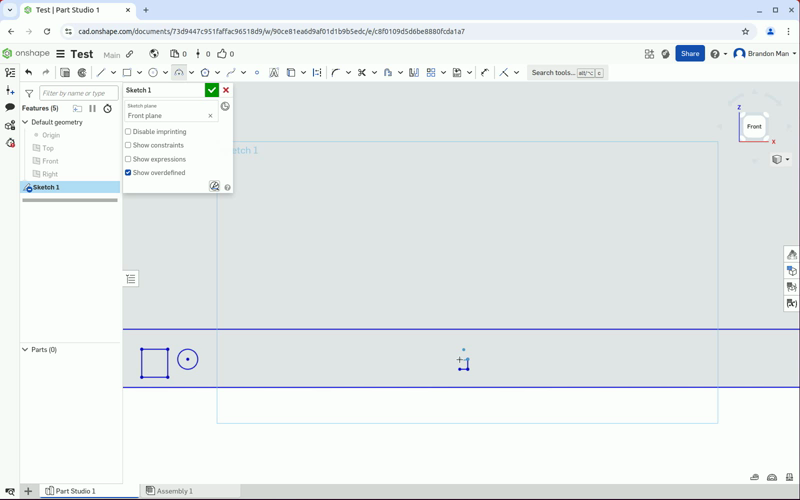
scroll(6)
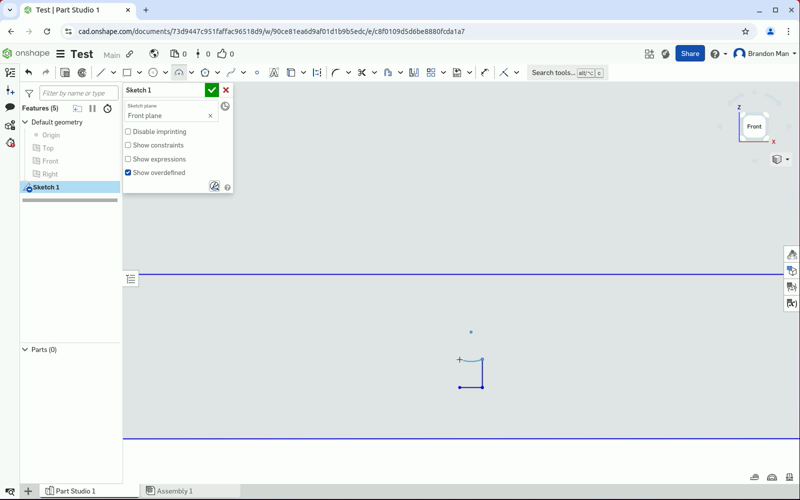
click(459, 359)
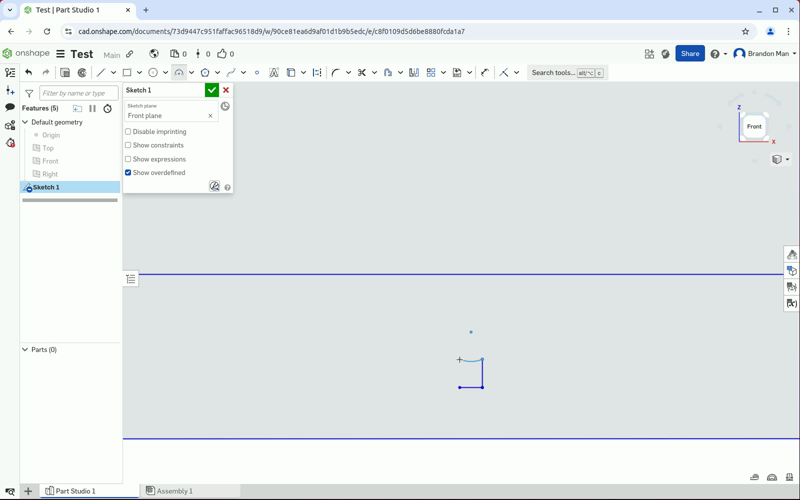
scroll(-6)
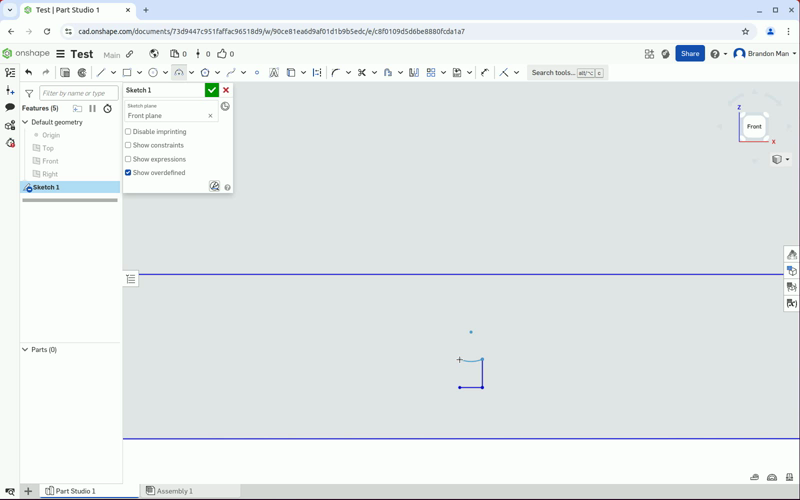
scroll(-6)
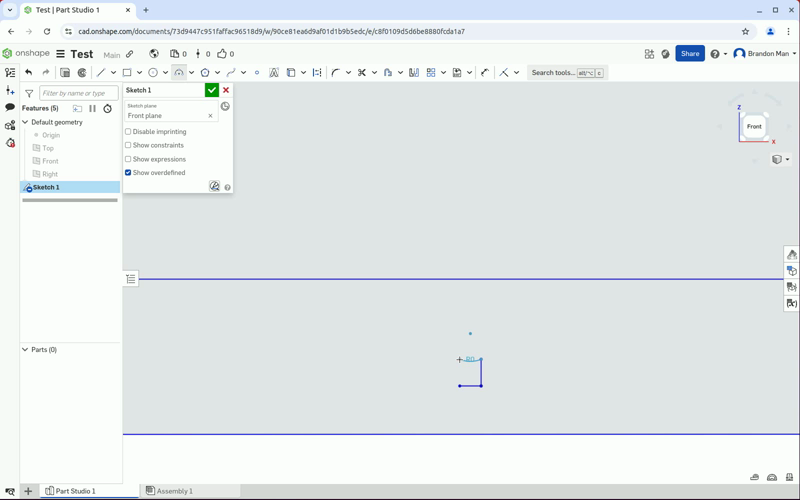
scroll(-6)
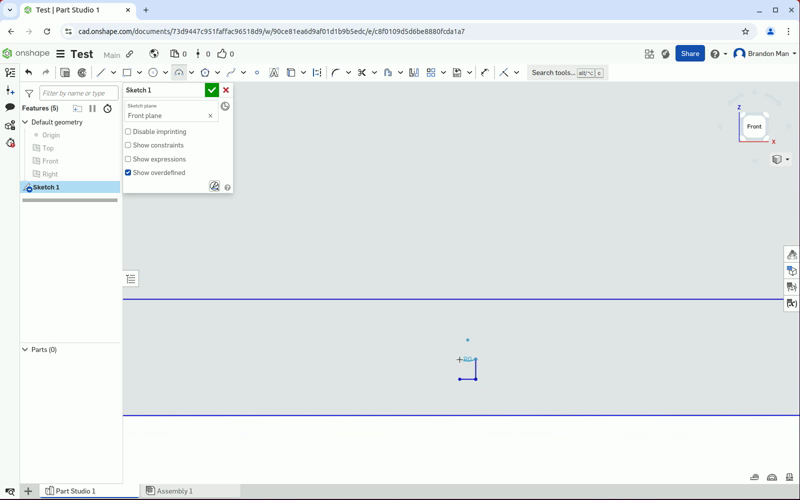
scroll(-6)
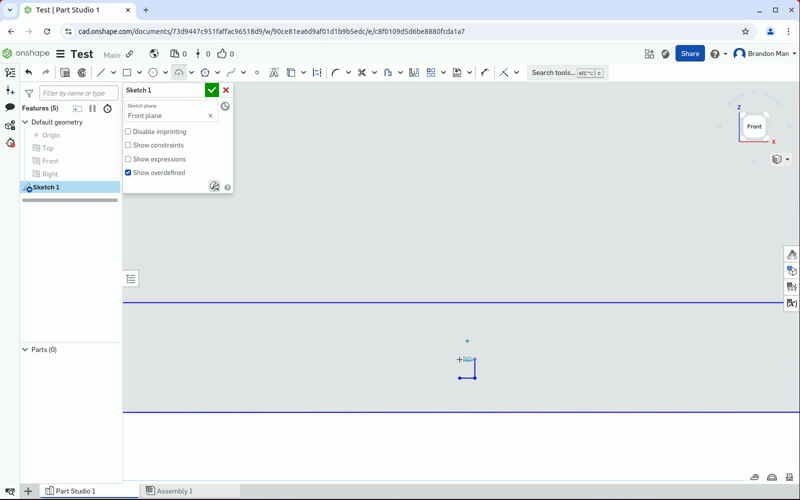
scroll(-6)
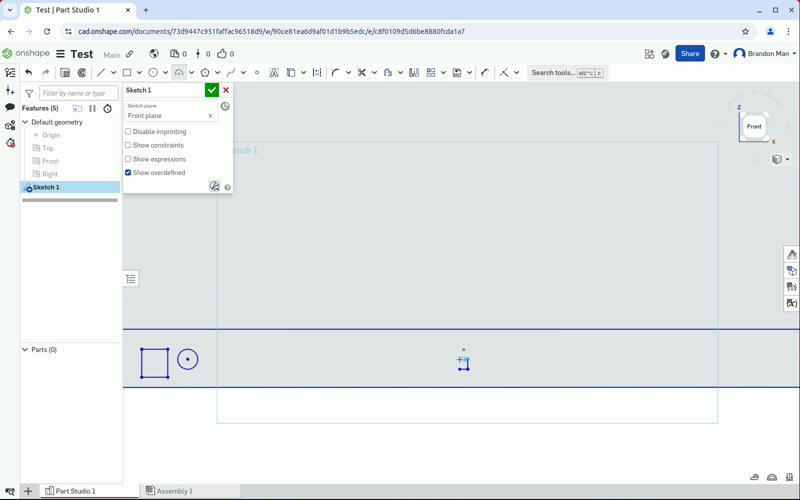
scroll(-6)
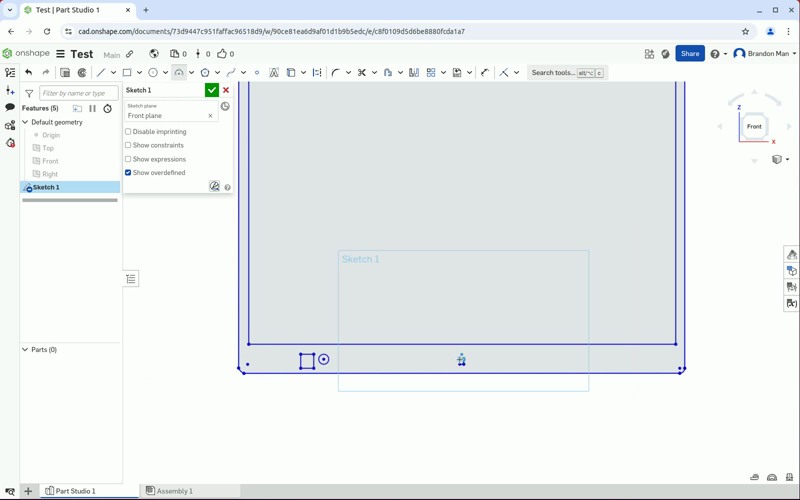
scroll(-6)
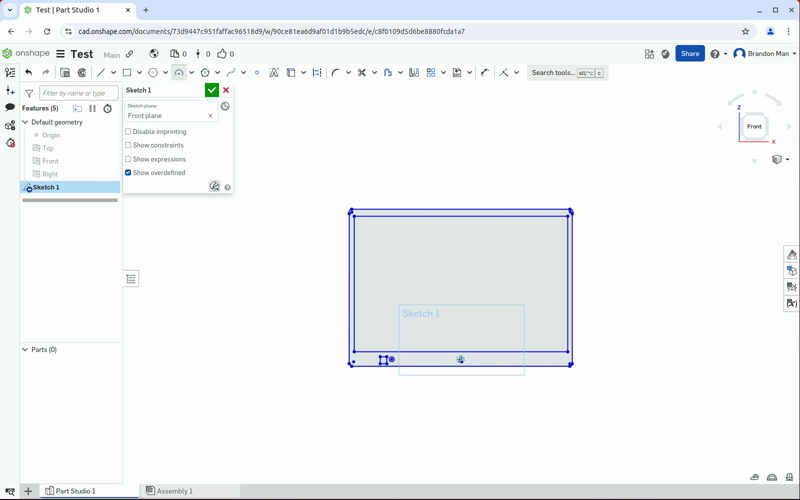
mouse_move(460, 357)
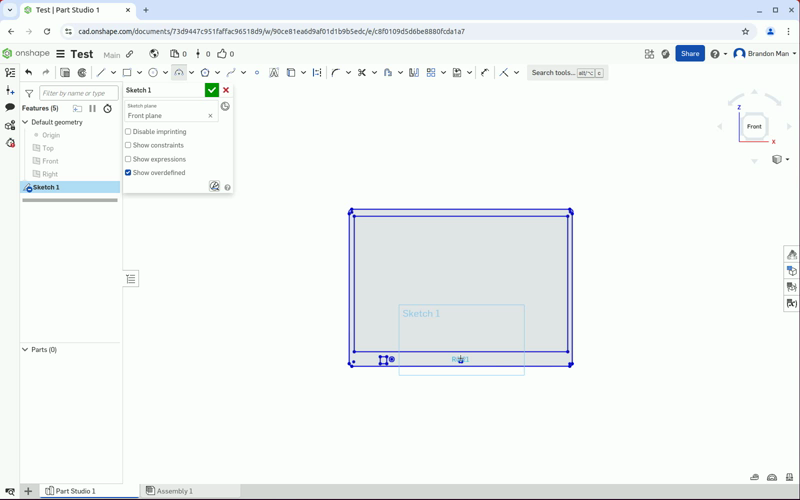
scroll(6)
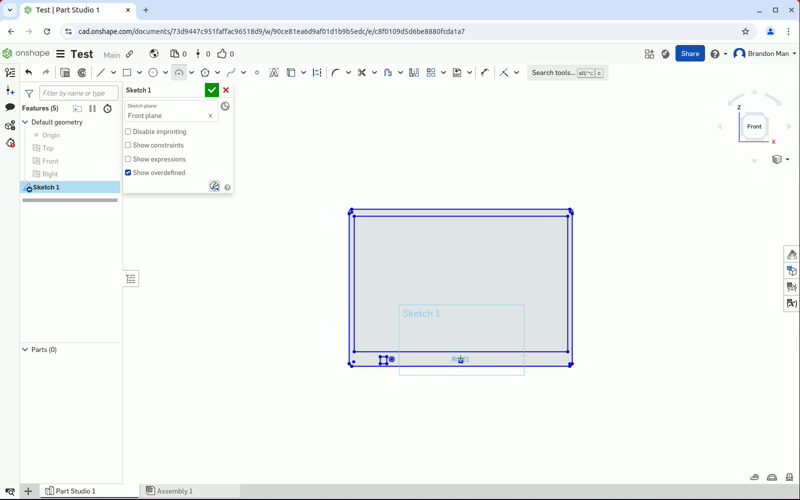
scroll(6)
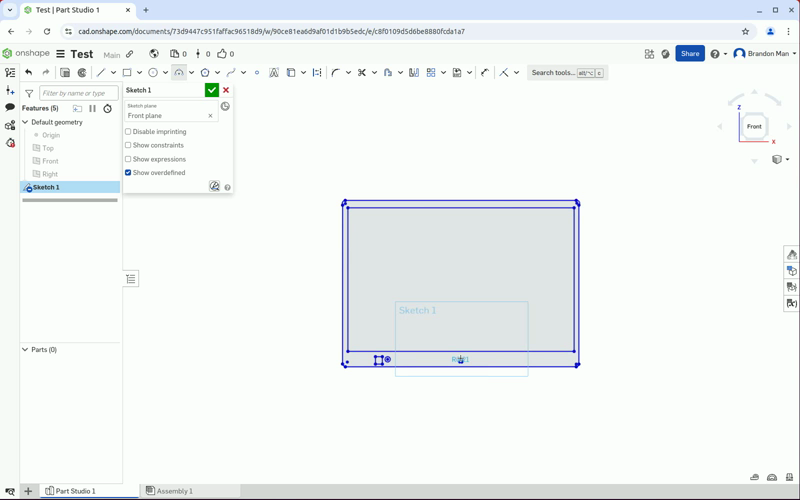
scroll(6)
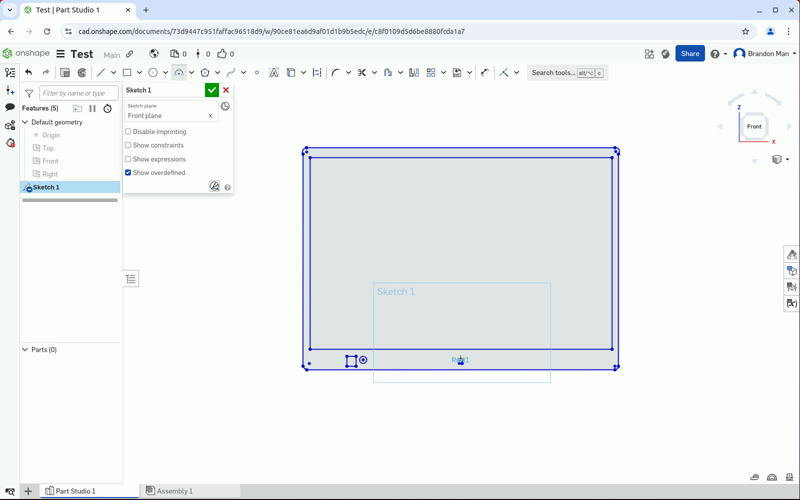
scroll(6)
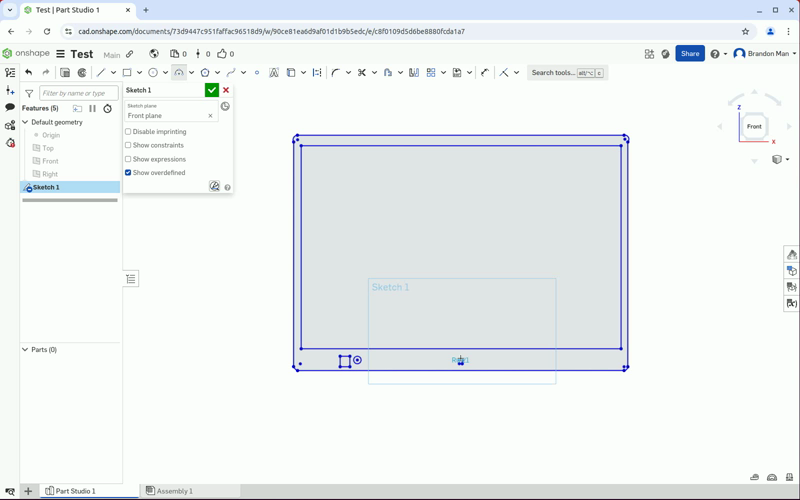
scroll(6)
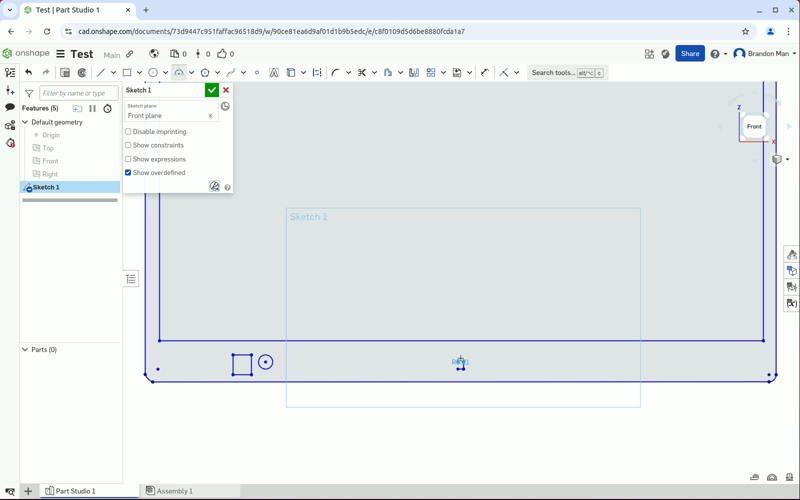
scroll(6)
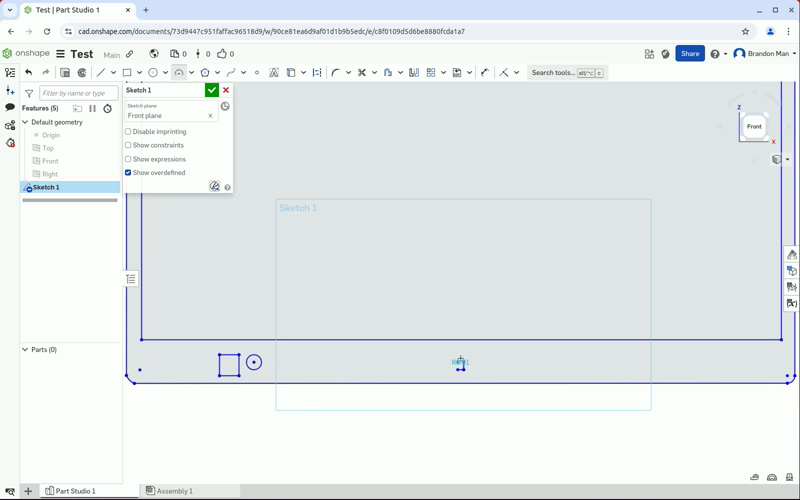
scroll(6)
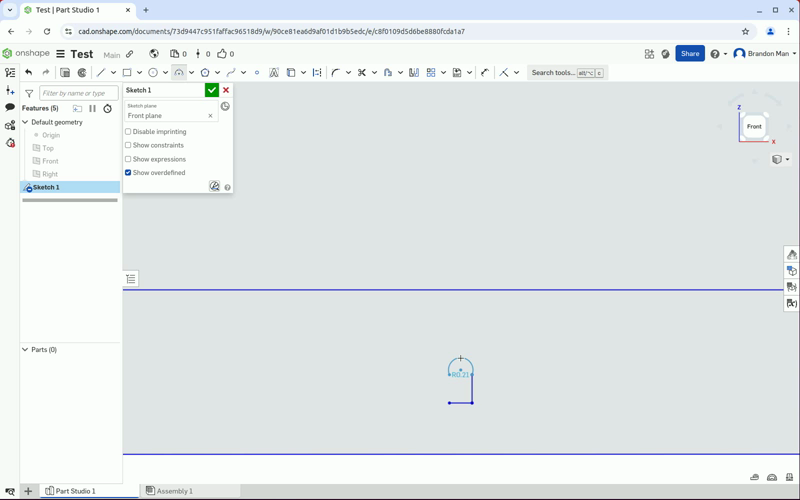
click(460, 357)
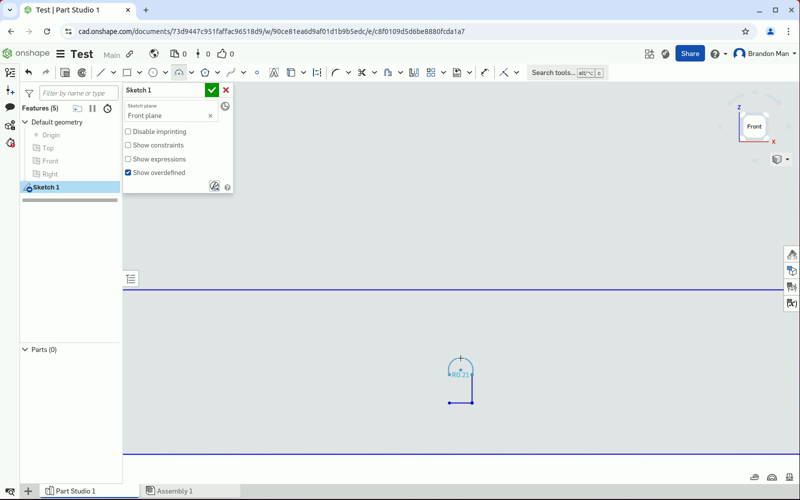
scroll(-6)
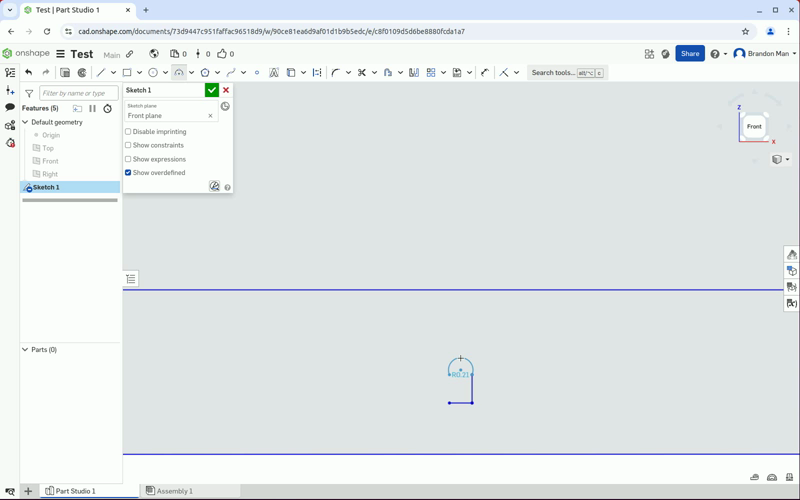
scroll(-6)
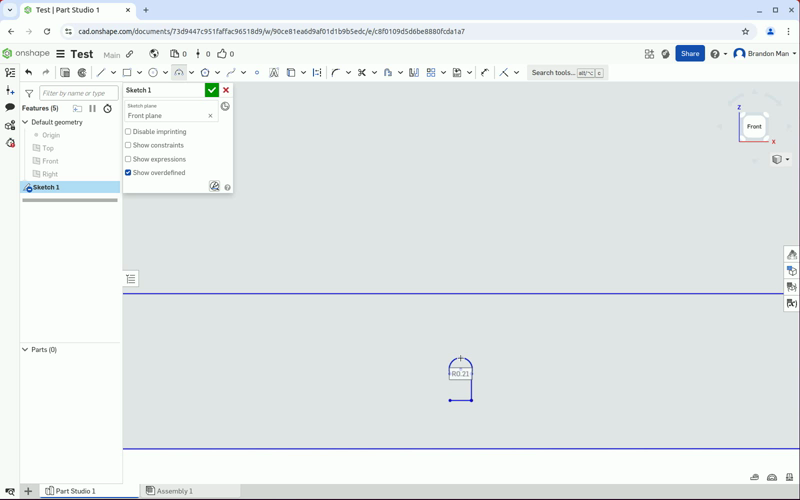
scroll(-6)
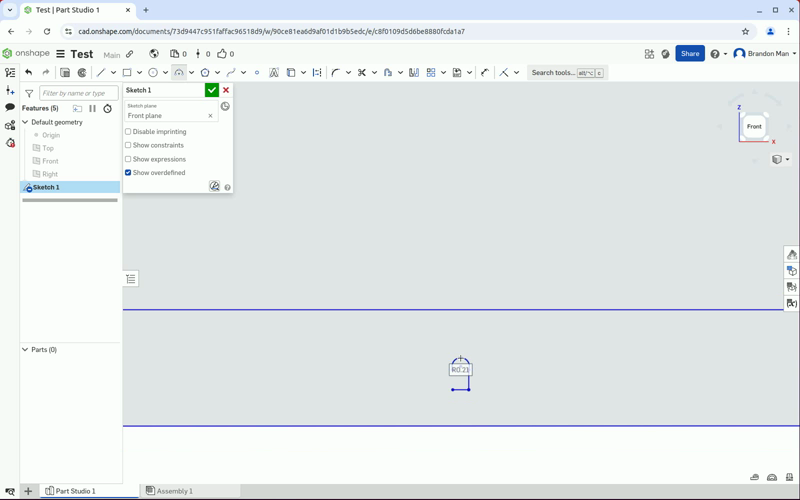
scroll(-6)
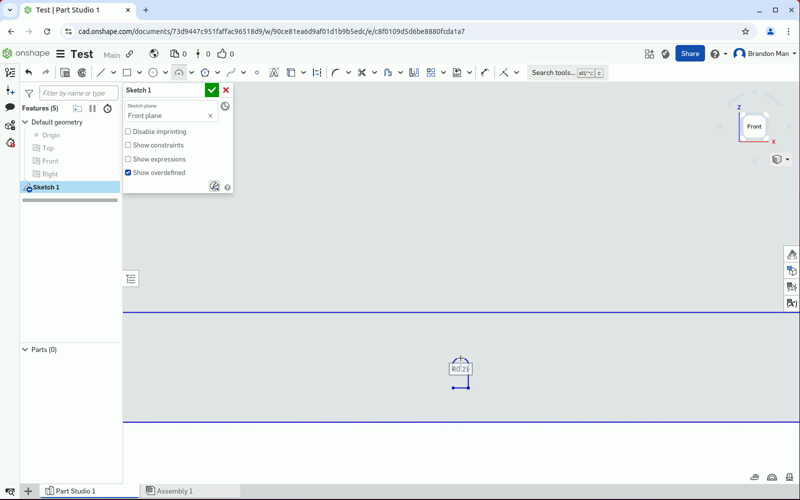
scroll(-6)
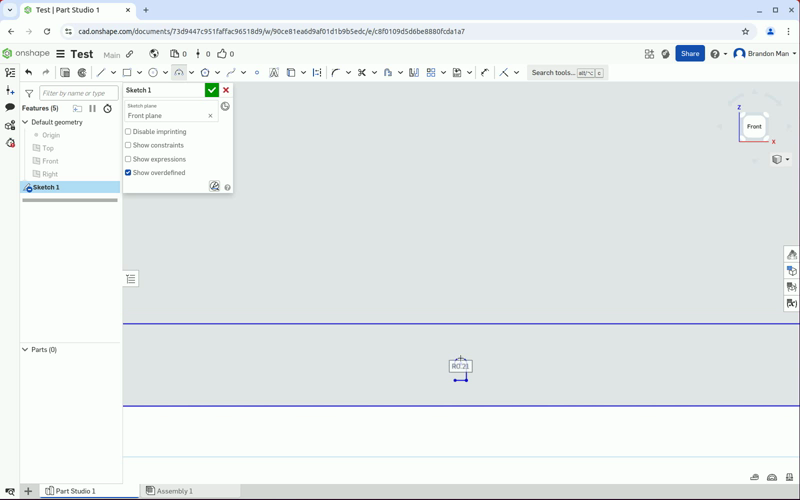
scroll(-6)
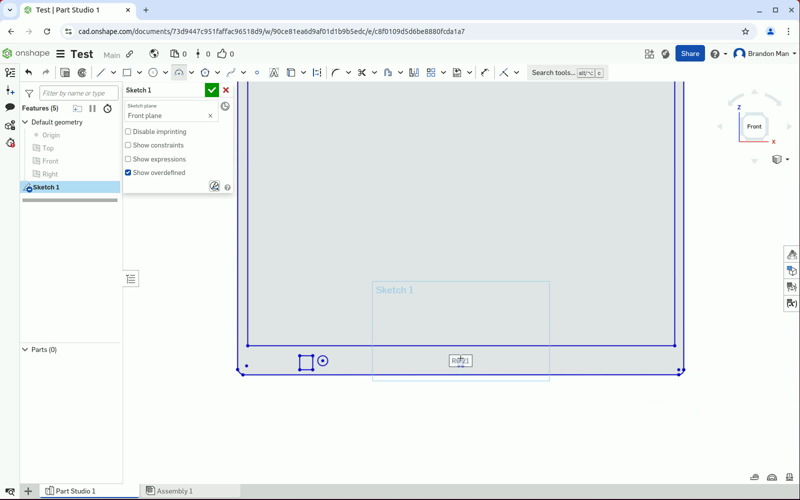
scroll(-6)
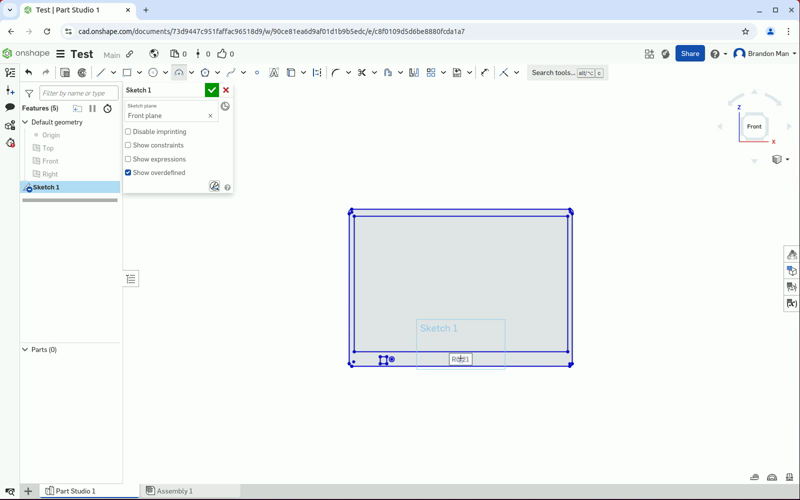
key_up(shift)
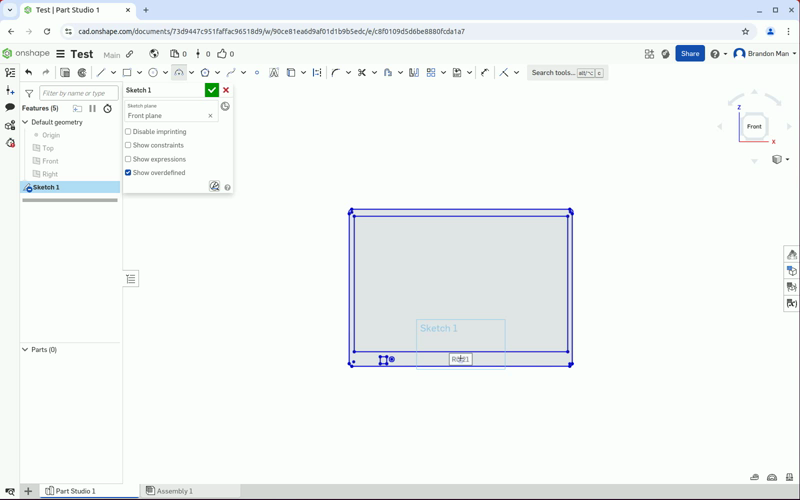
key(esc)
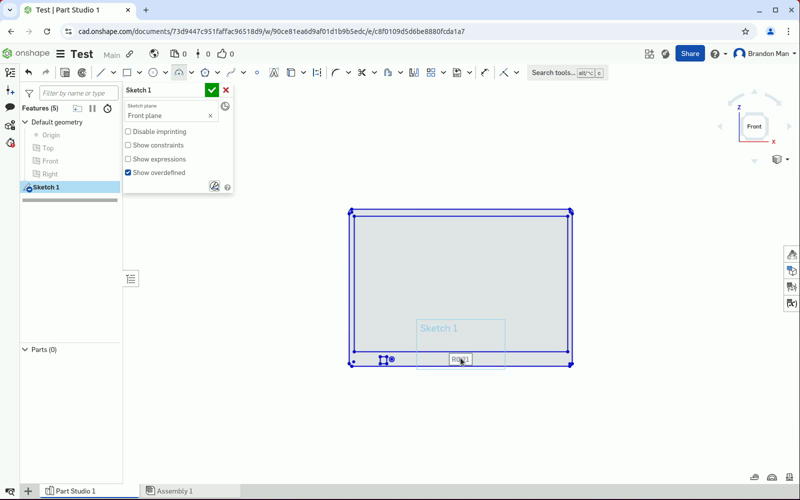
key(l)
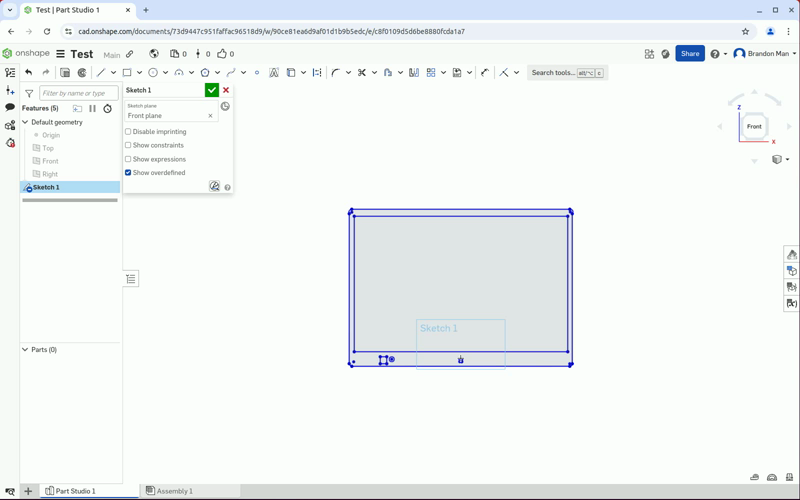
mouse_move(459, 359)
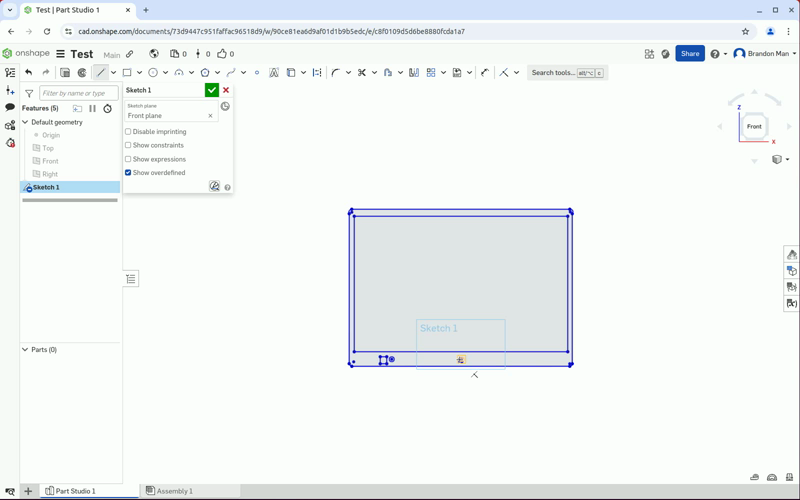
scroll(6)
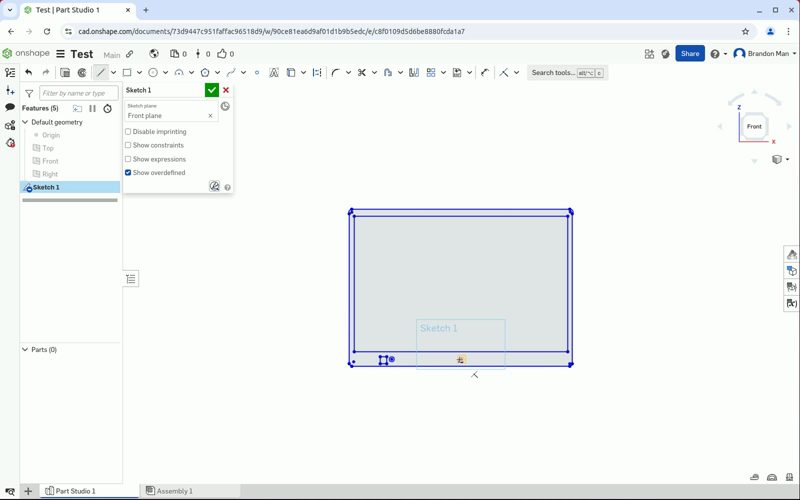
scroll(6)
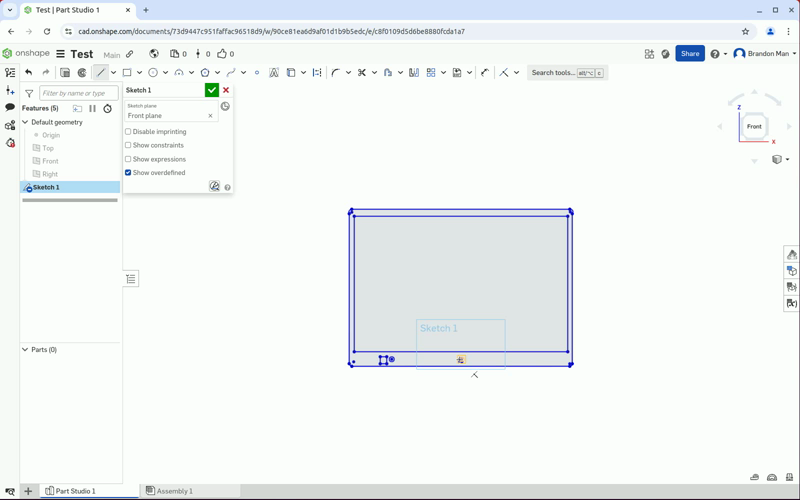
scroll(6)
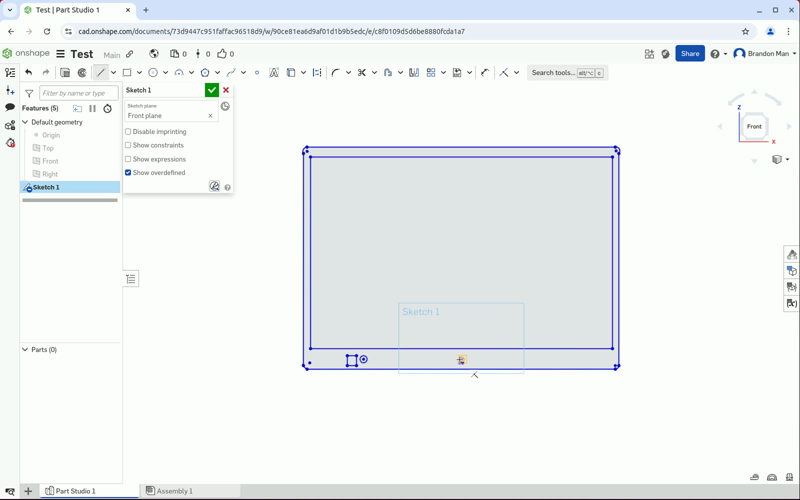
scroll(6)
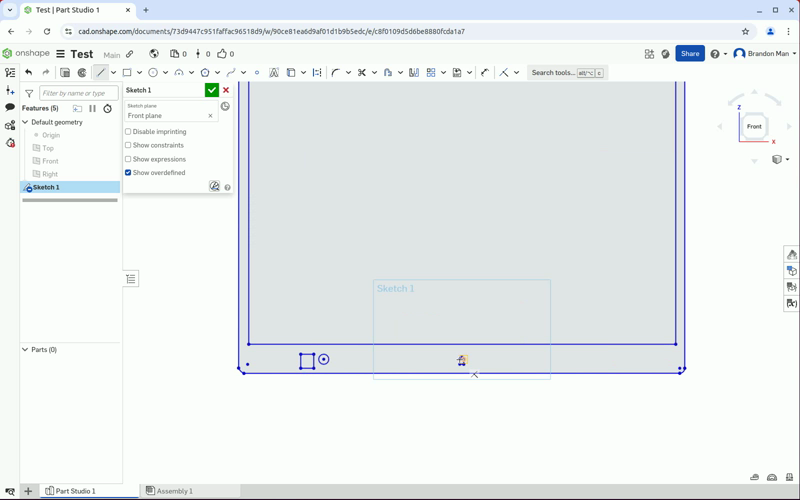
scroll(6)
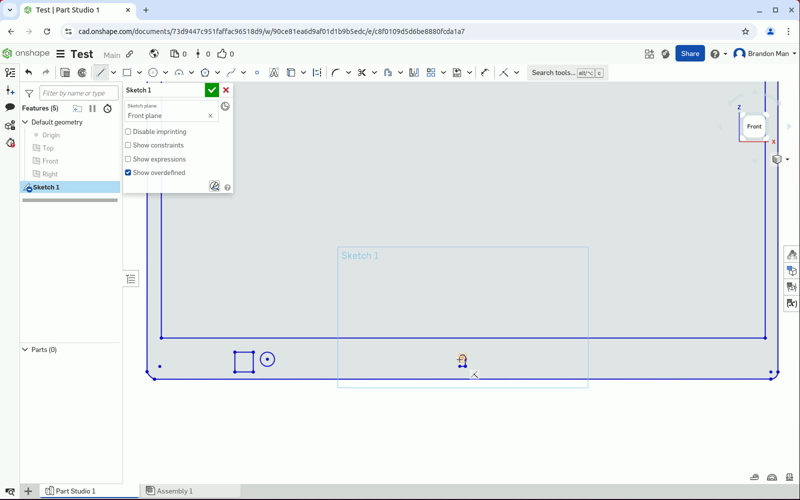
scroll(6)
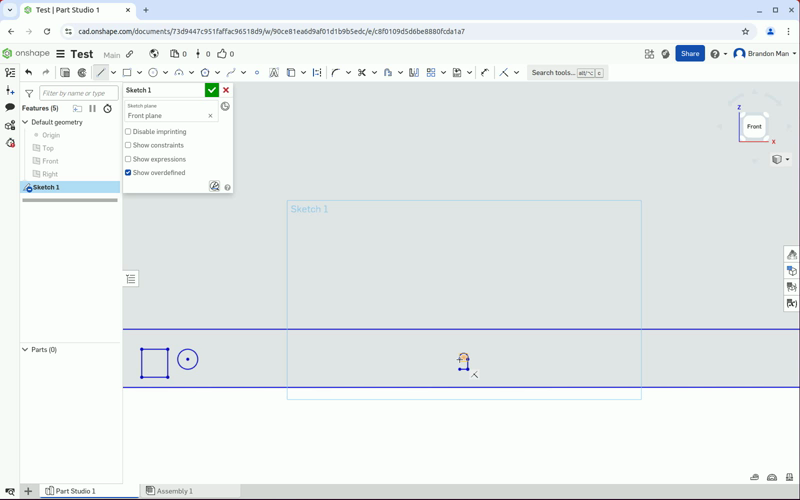
scroll(6)
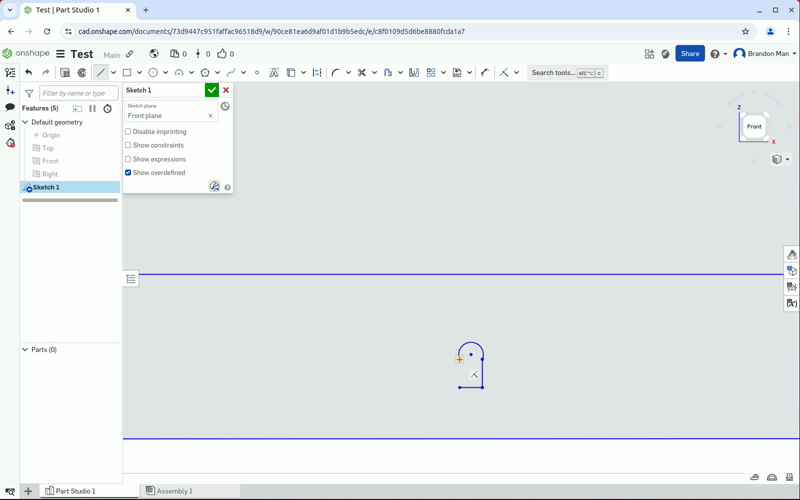
click(459, 359)
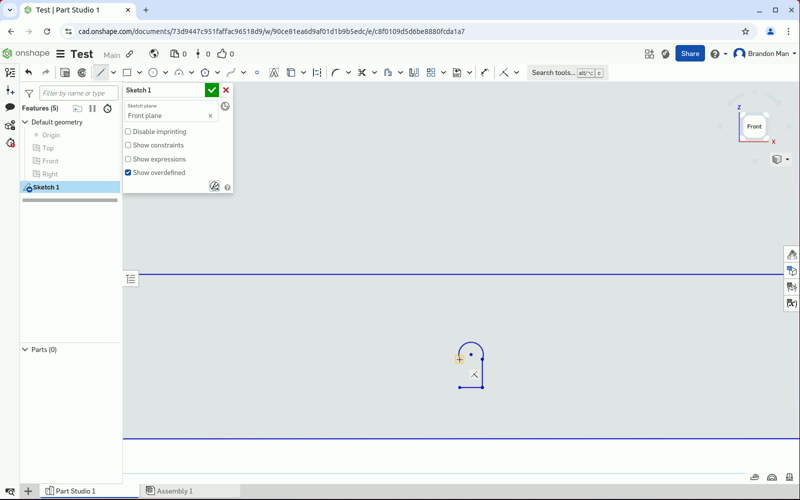
scroll(-6)
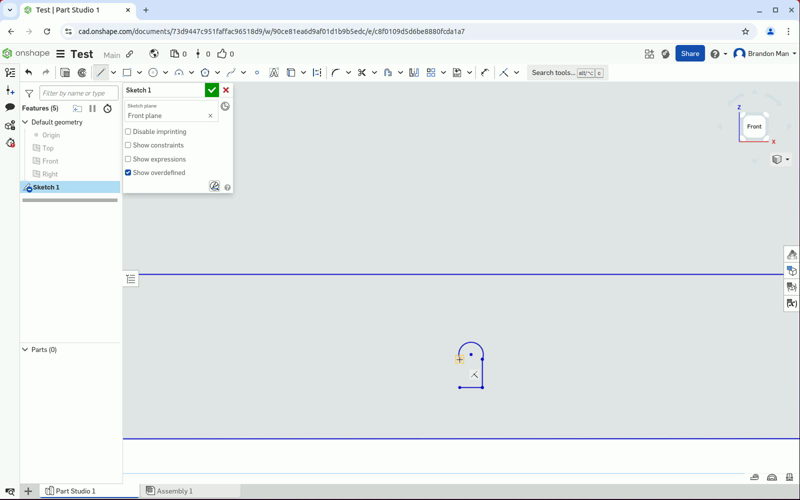
scroll(-6)
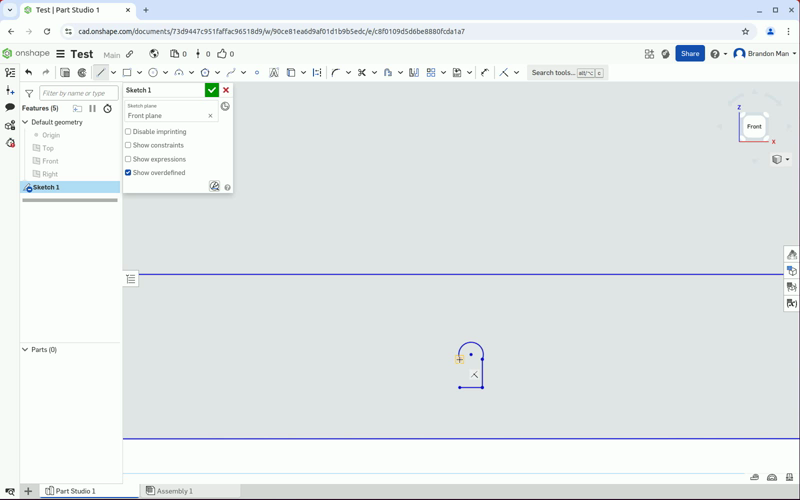
scroll(-6)
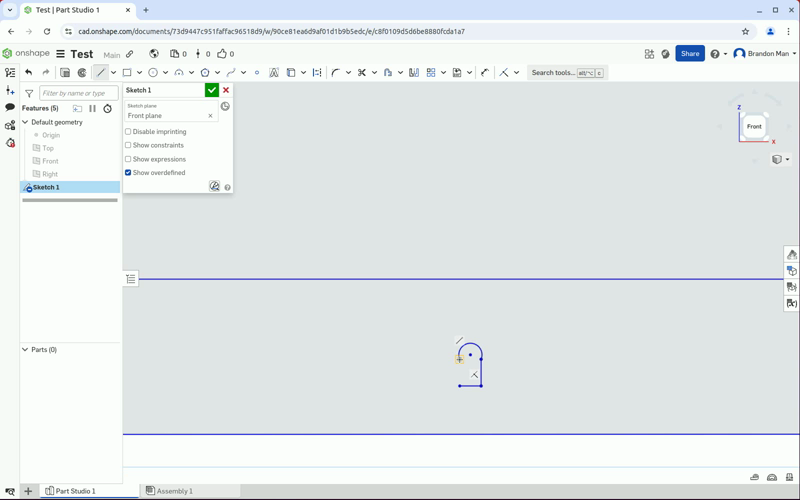
scroll(-6)
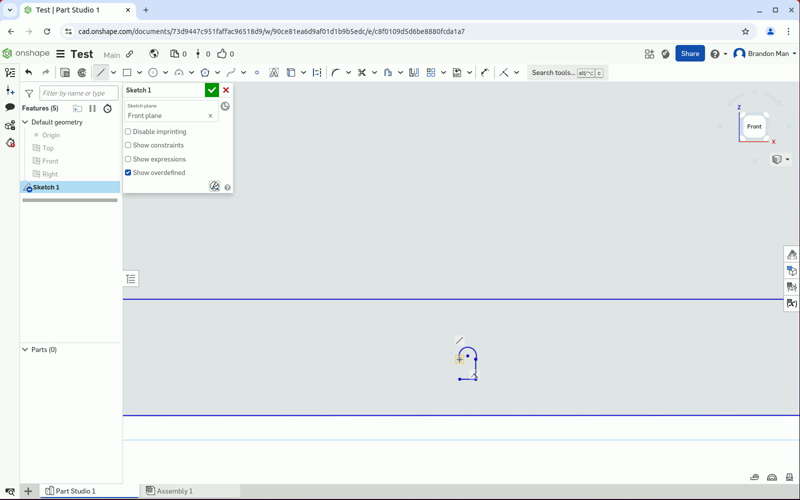
scroll(-6)
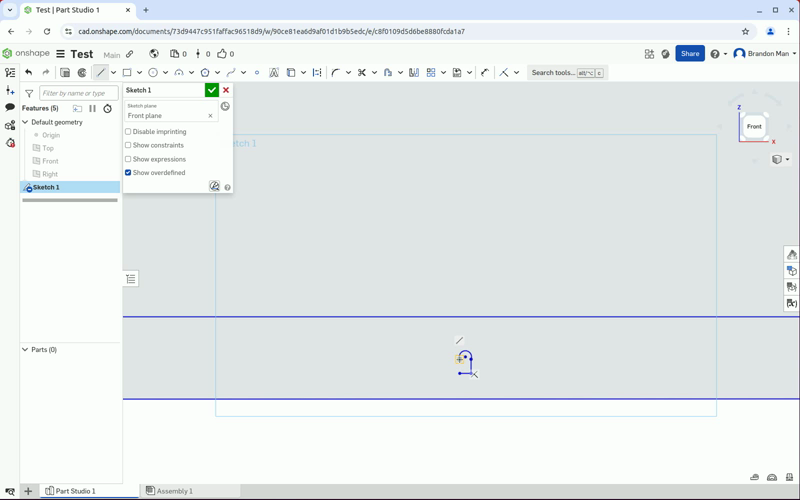
scroll(-6)
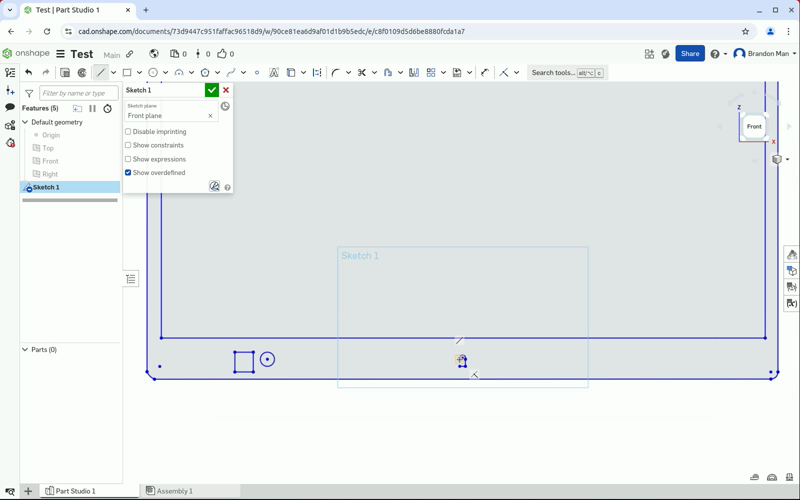
scroll(-6)
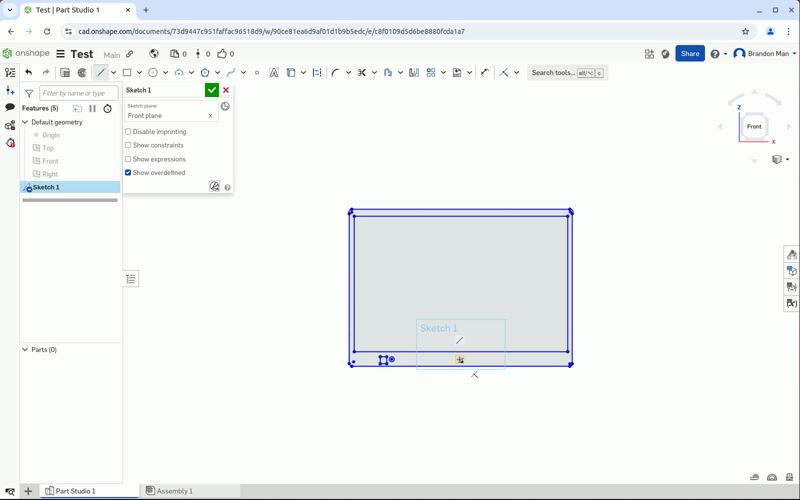
mouse_move(489, 359)
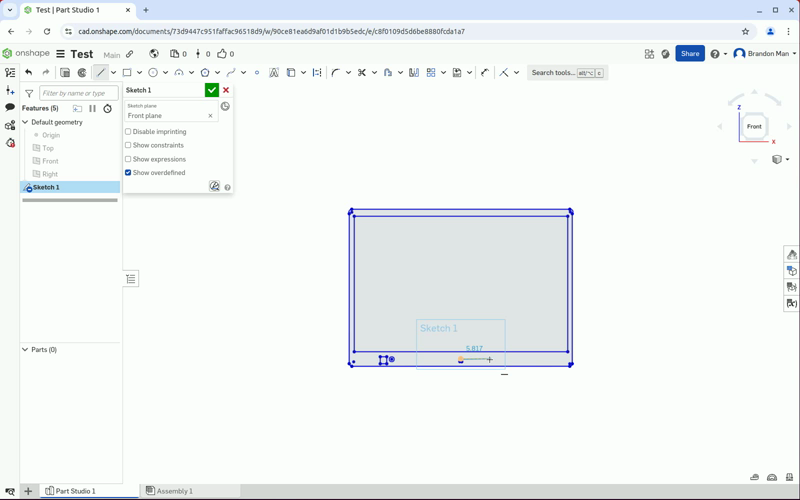
key_down(shift)
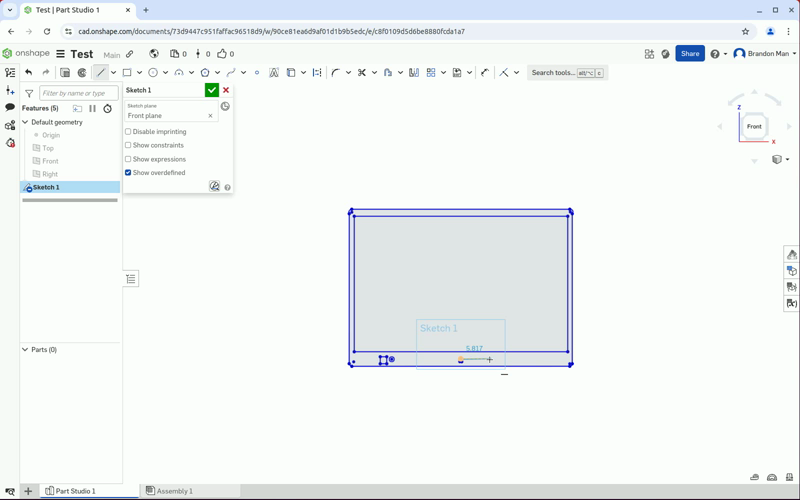
mouse_move(459, 361)
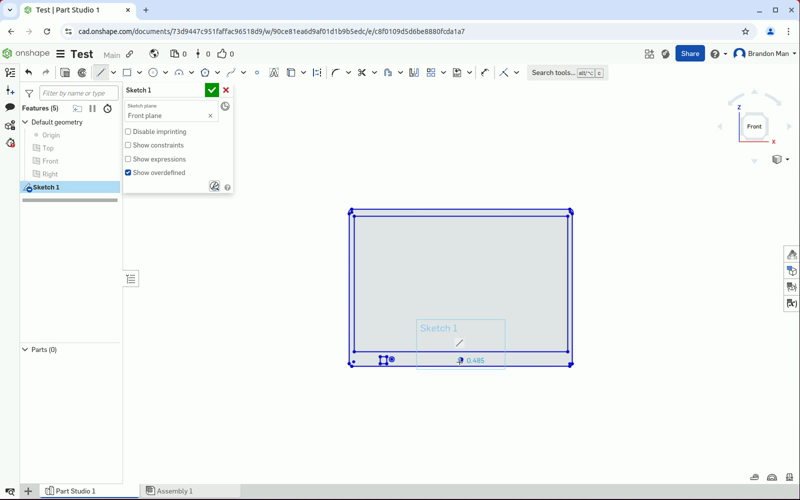
scroll(6)
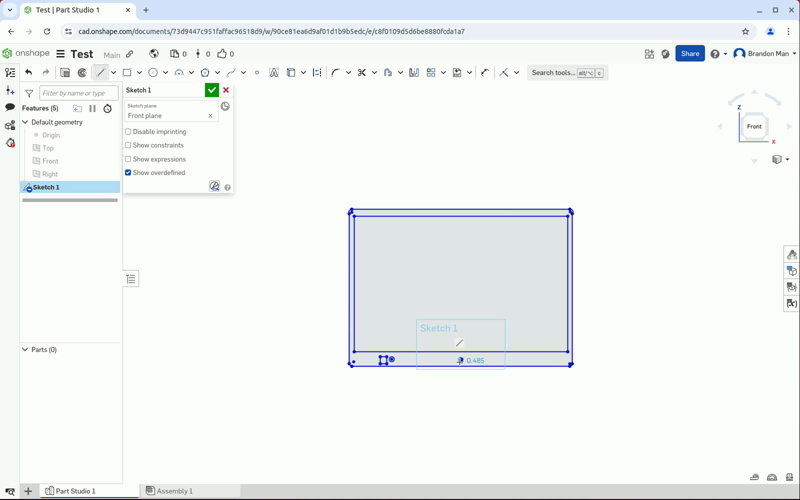
scroll(6)
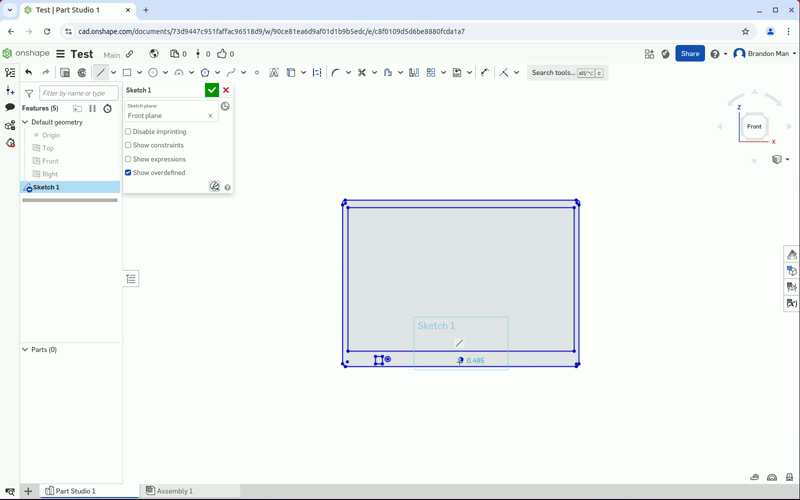
scroll(6)
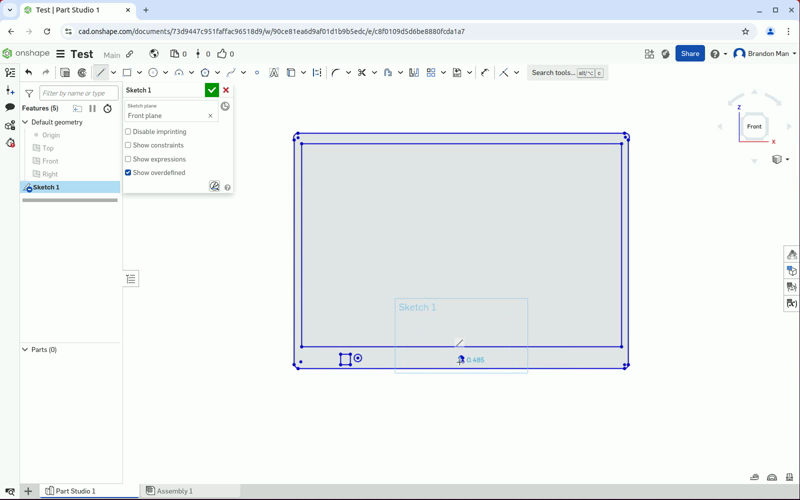
scroll(6)
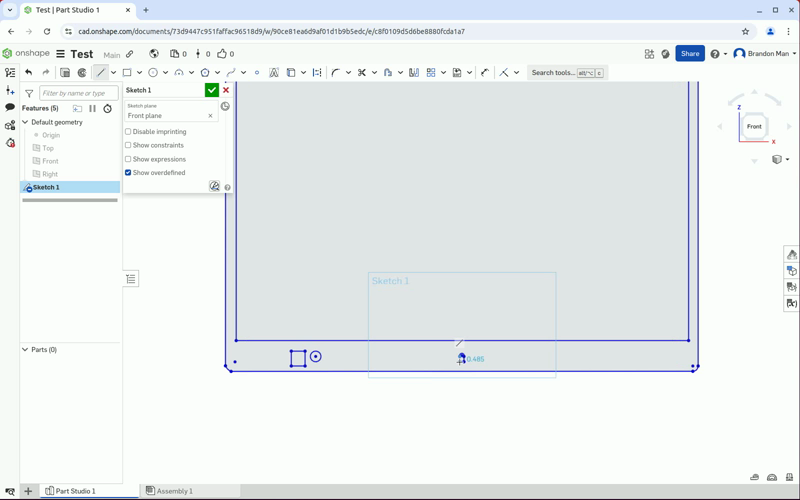
scroll(6)
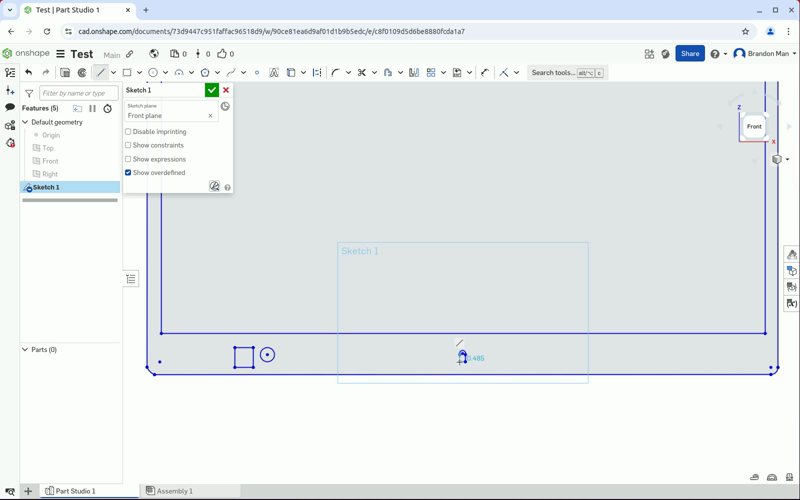
scroll(6)
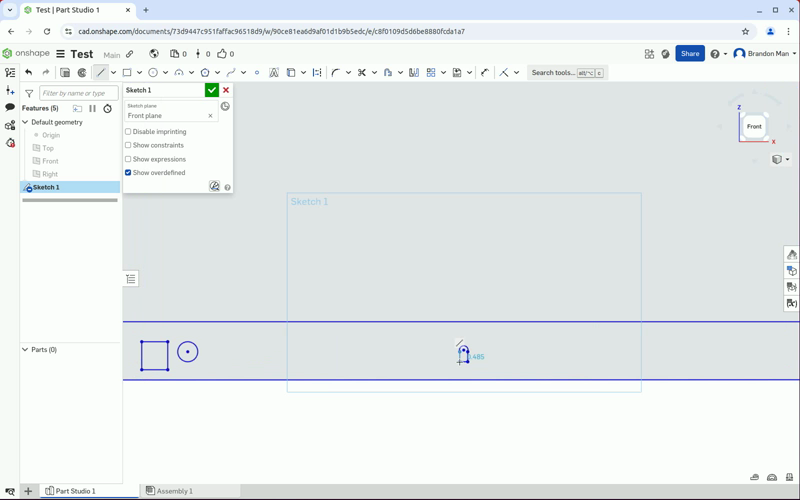
scroll(6)
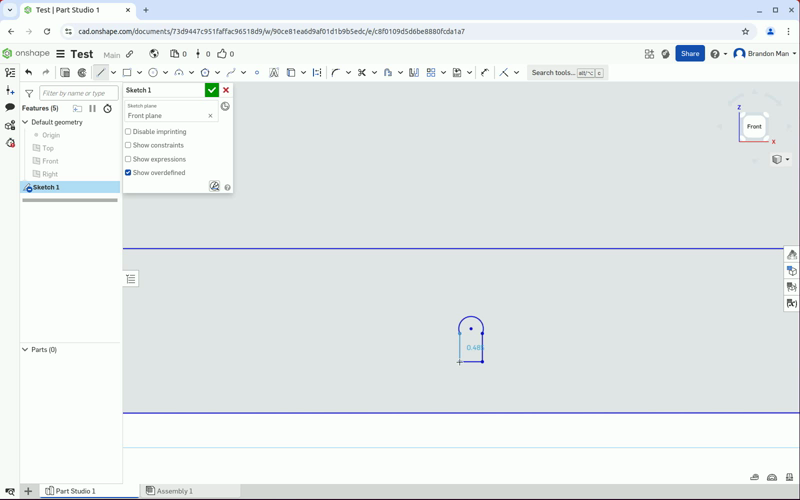
key_up(shift)
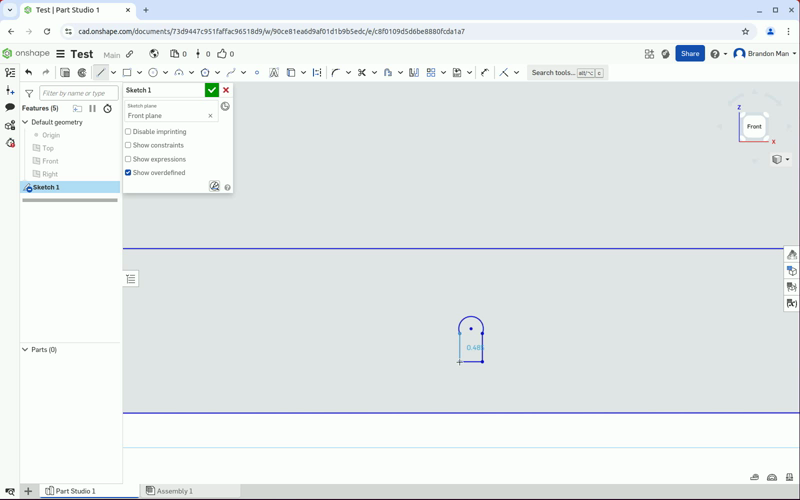
click(459, 361)
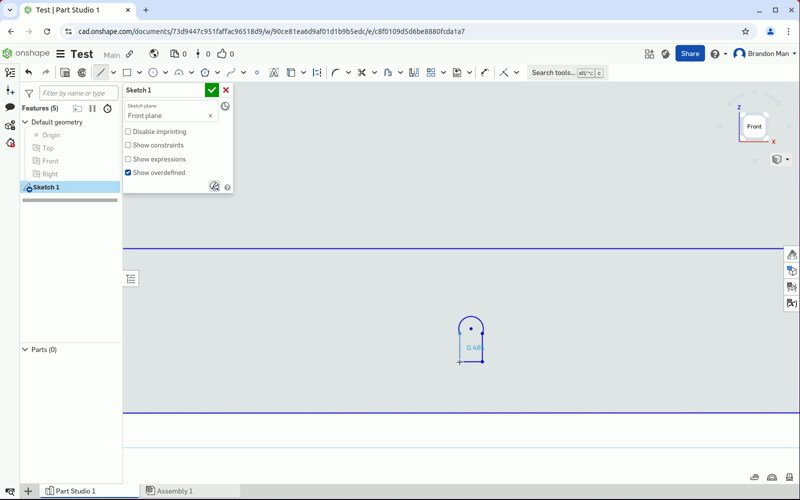
scroll(-6)
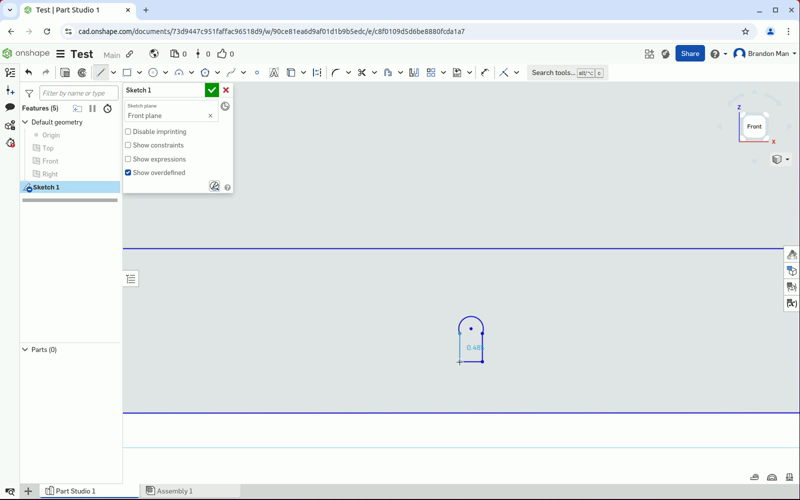
scroll(-6)
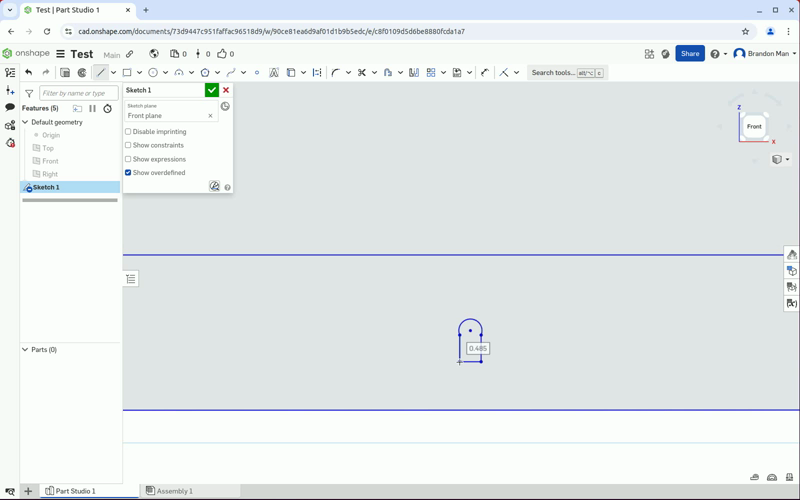
scroll(-6)
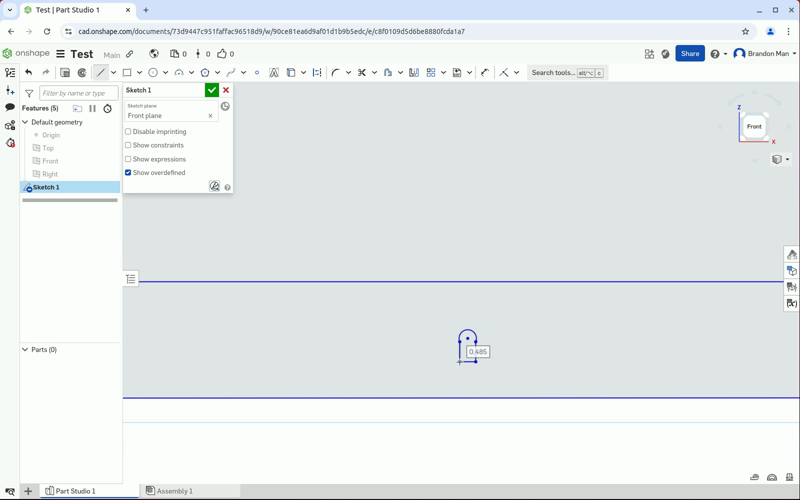
scroll(-6)
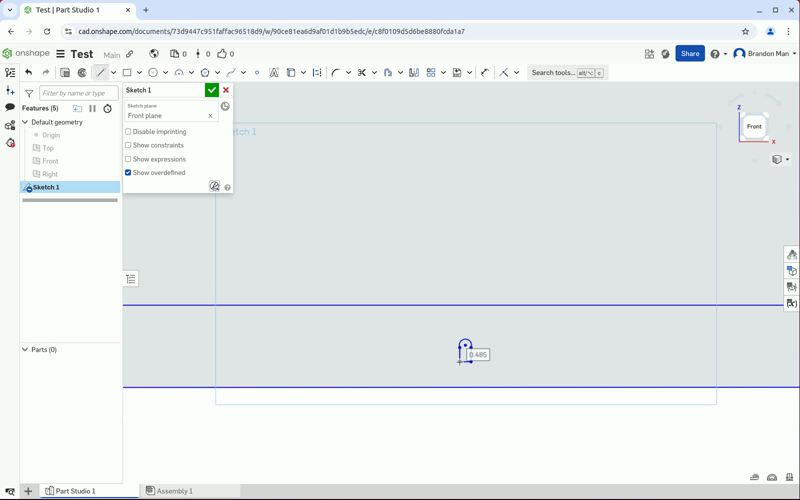
scroll(-6)
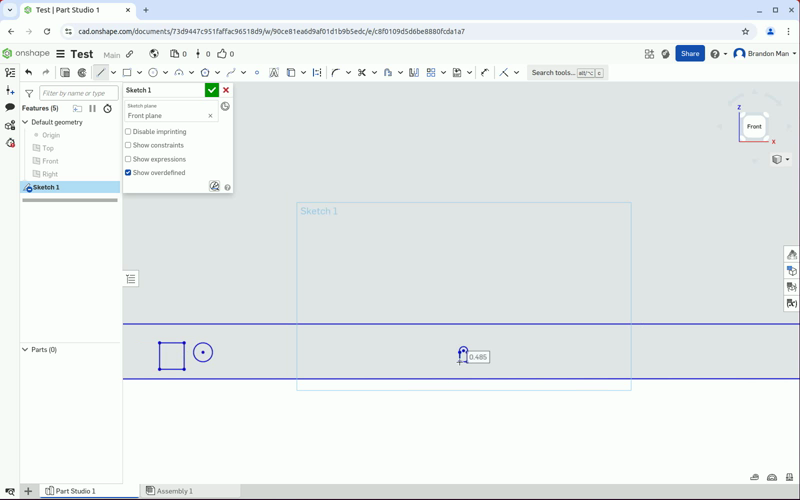
scroll(-6)
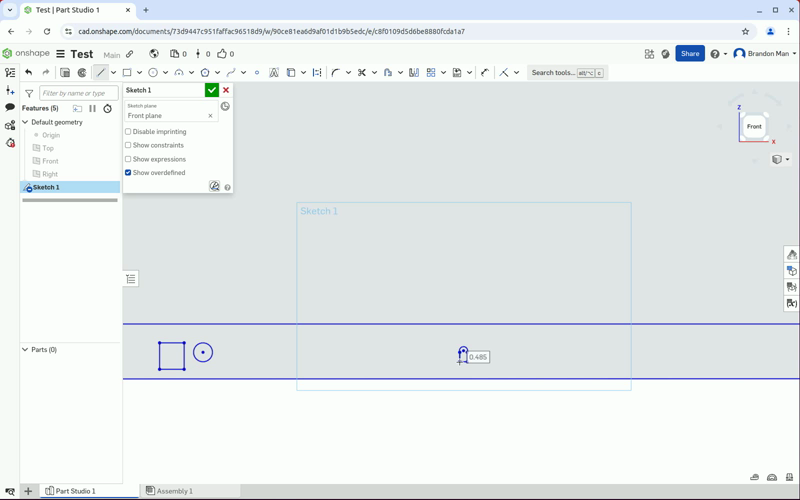
scroll(-6)
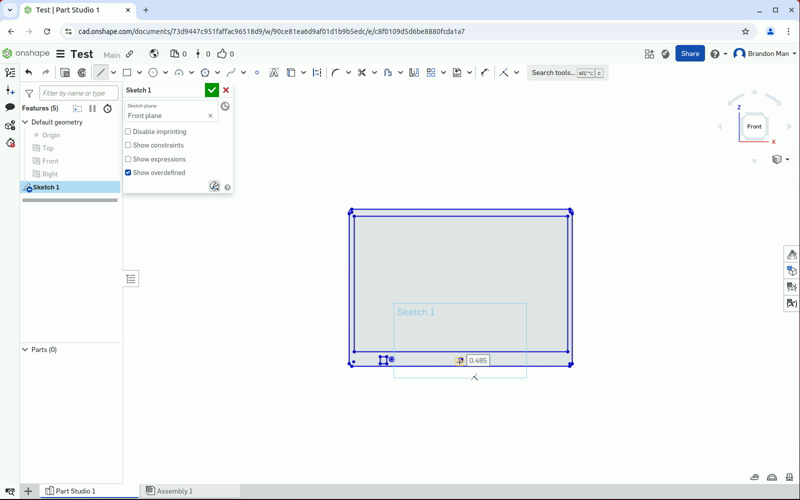
key(esc)
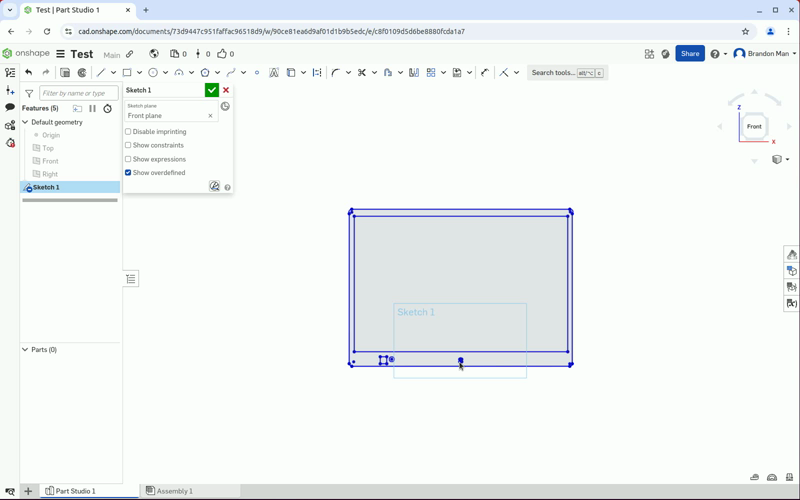
mouse_move(499, 360)
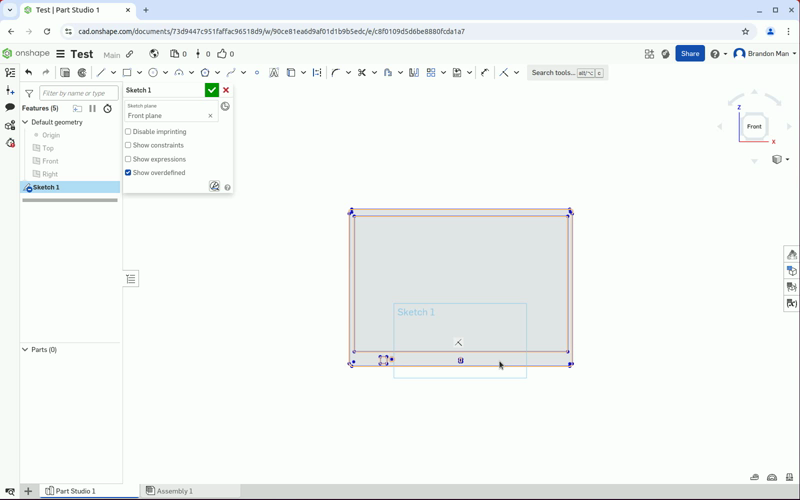
click(499, 360)
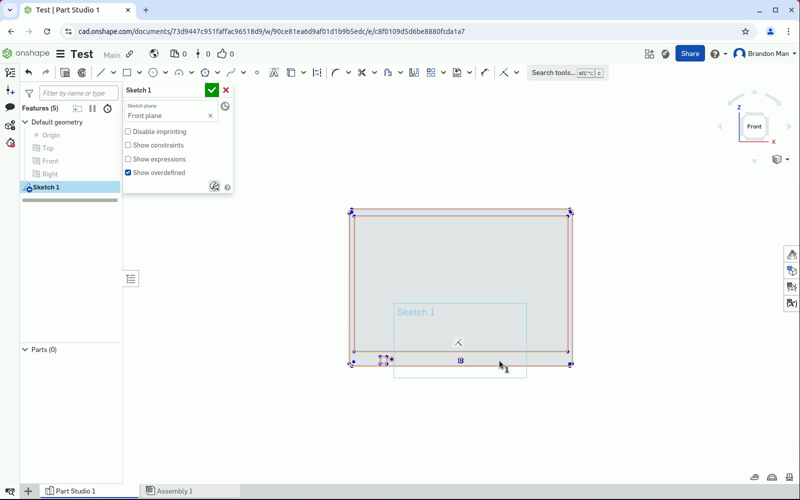
mouse_move(73, 352)
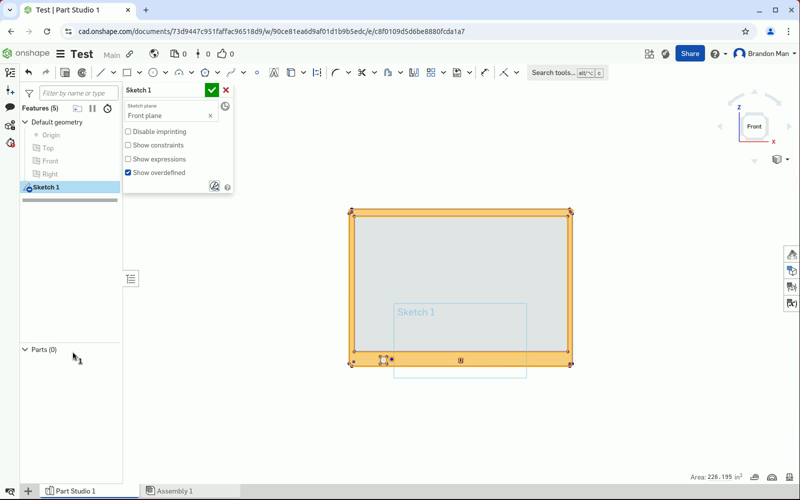
key(shift+y)
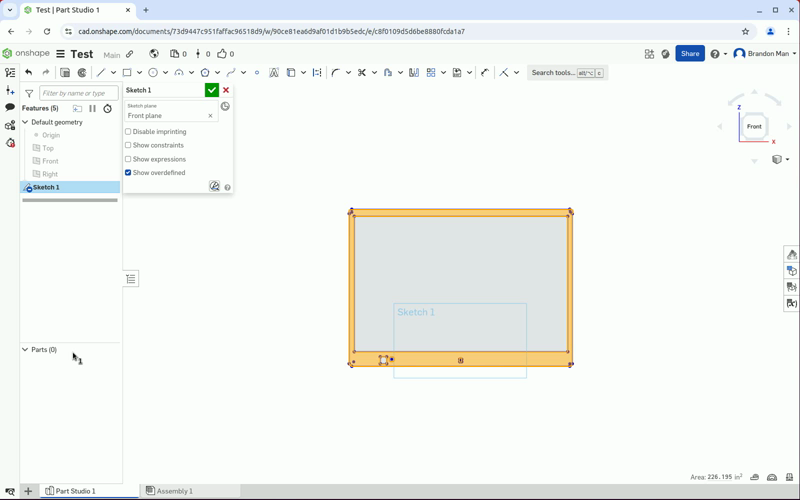
key(shift+e)
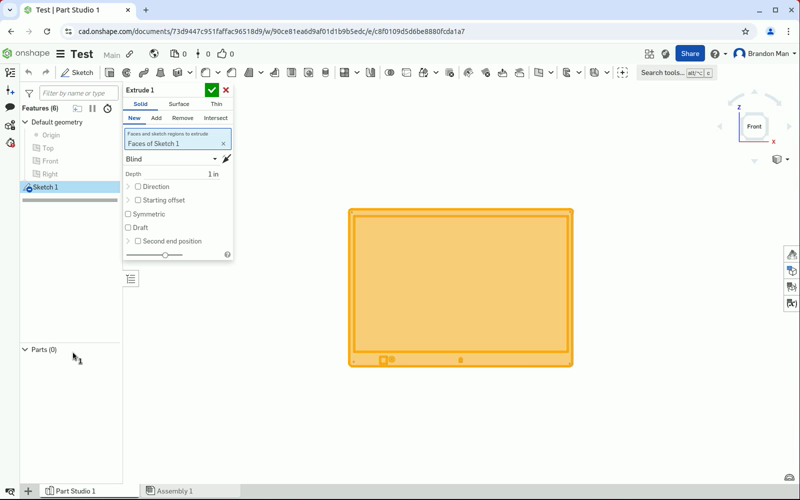
mouse_move(143, 106)
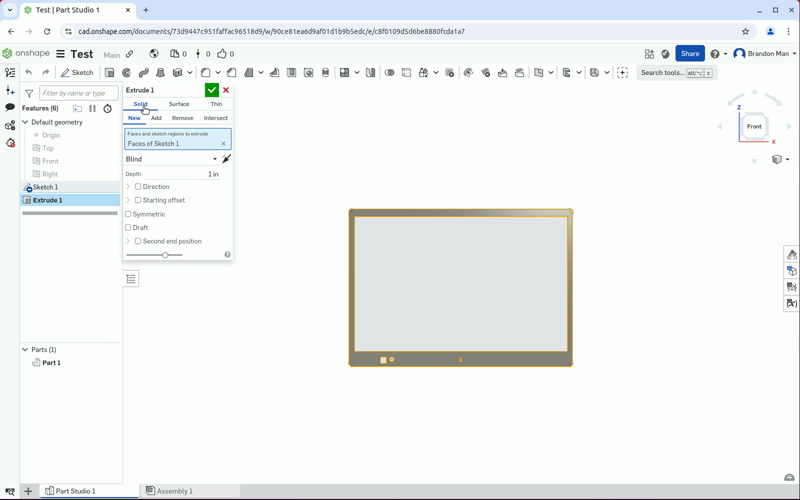
click(143, 106)
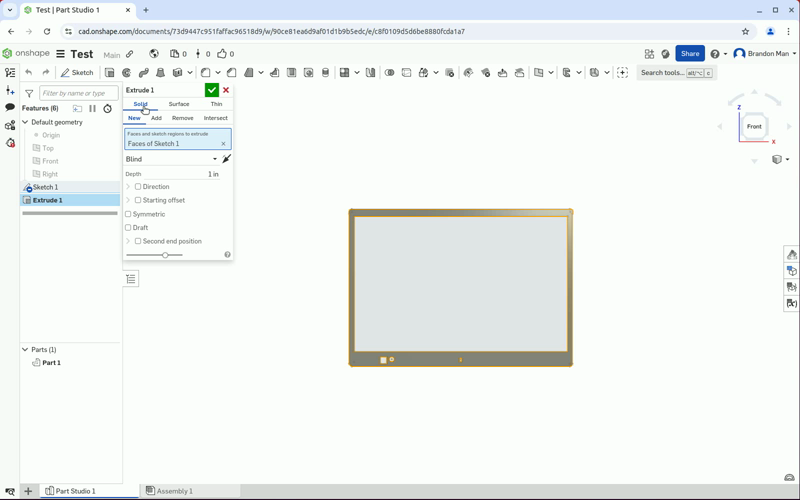
mouse_move(137, 120)
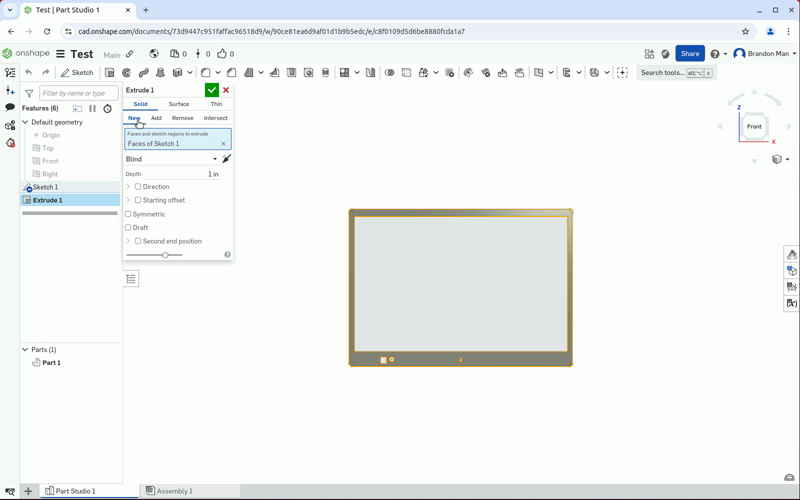
click(137, 120)
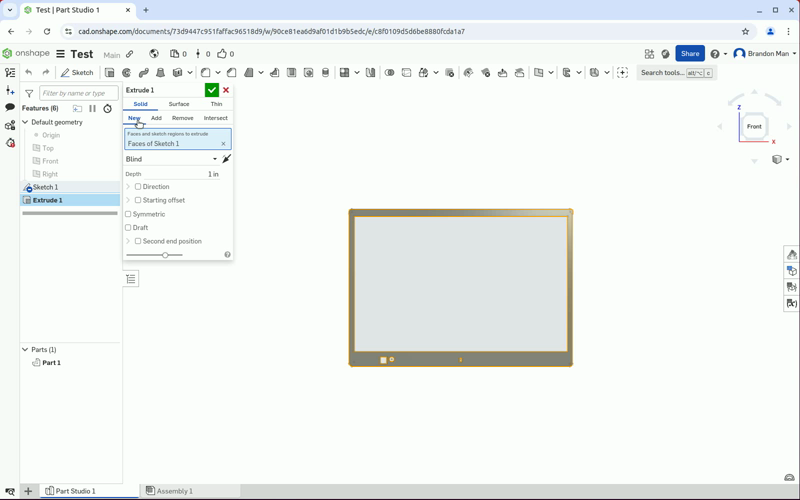
key(tab, 4)
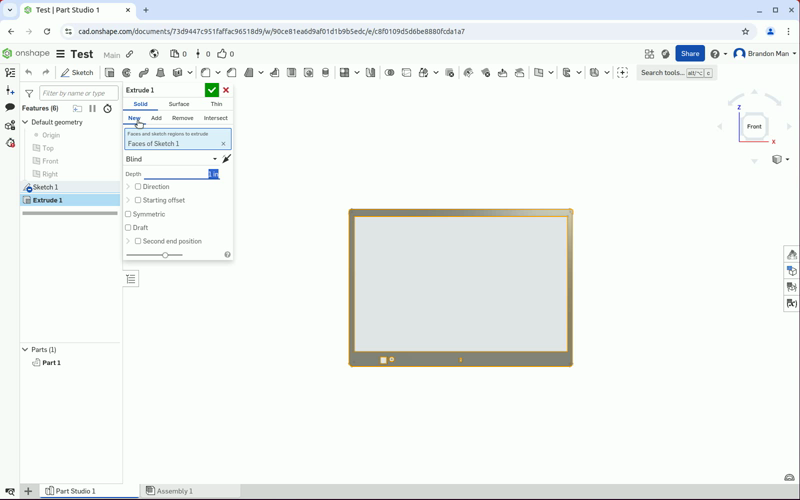
text(-0.963)
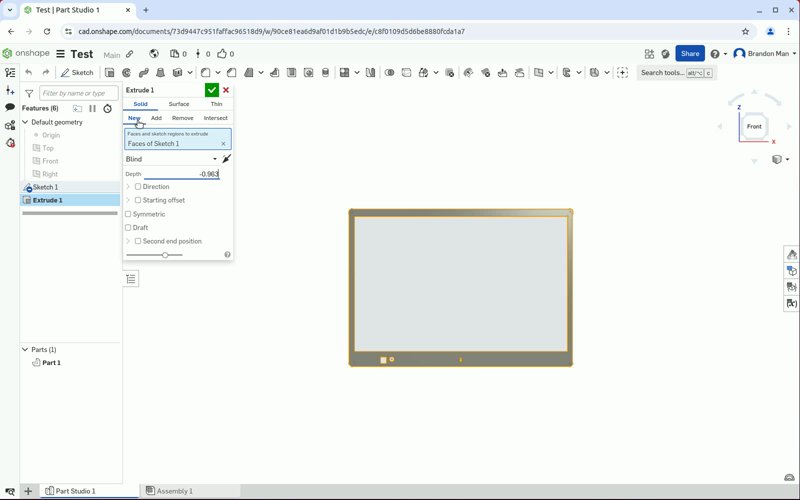
key(enter)
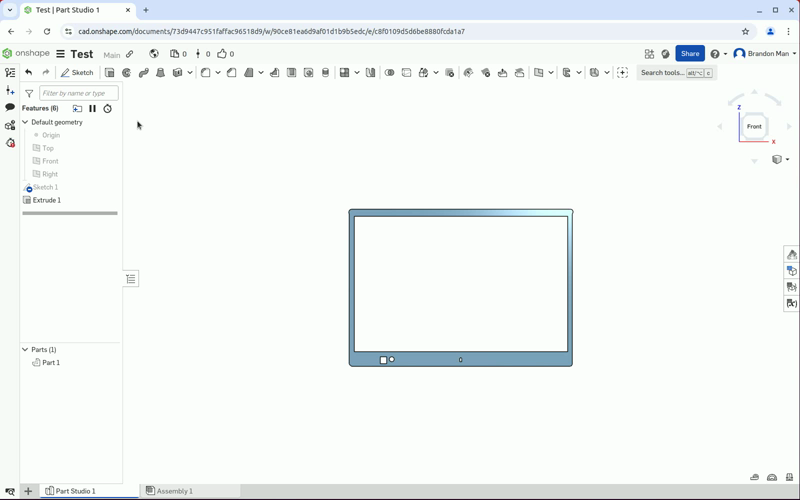
key(shift+h)
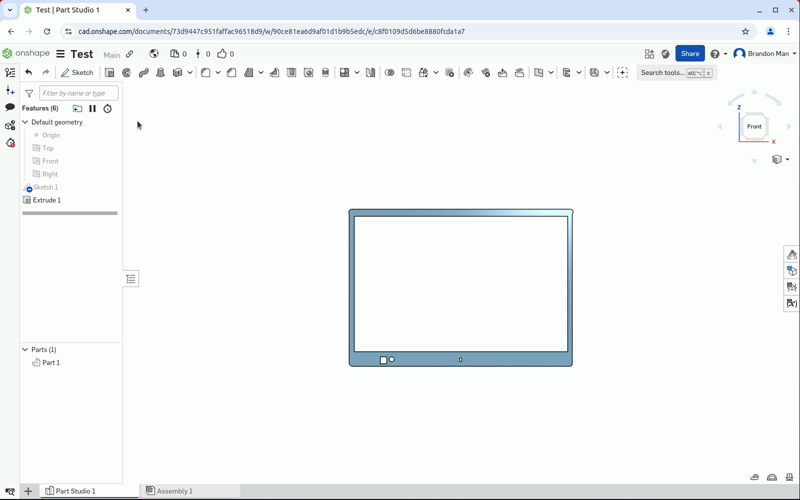
key(shift+h)
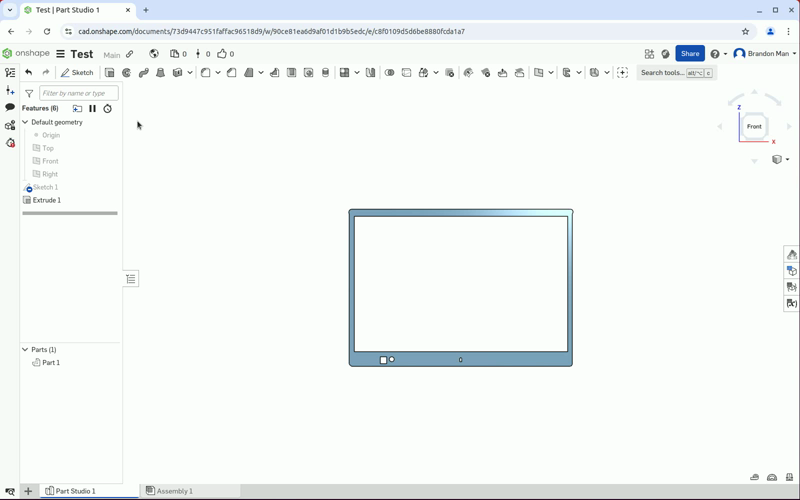
mouse_move(73, 189)
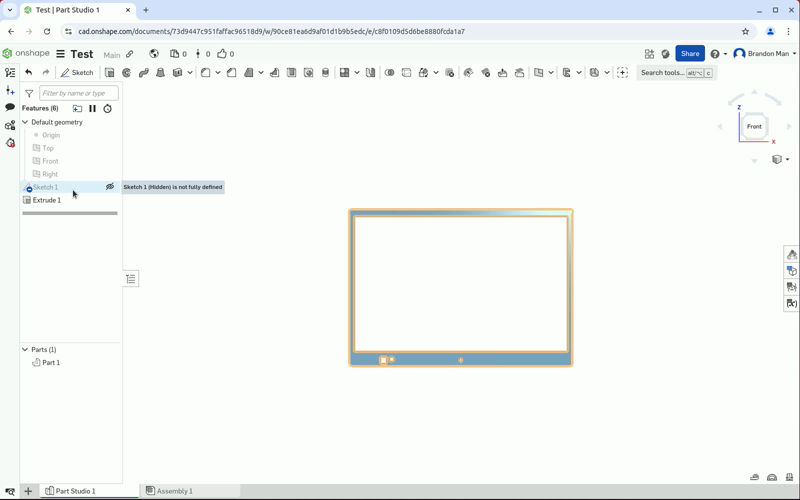
click(73, 189)
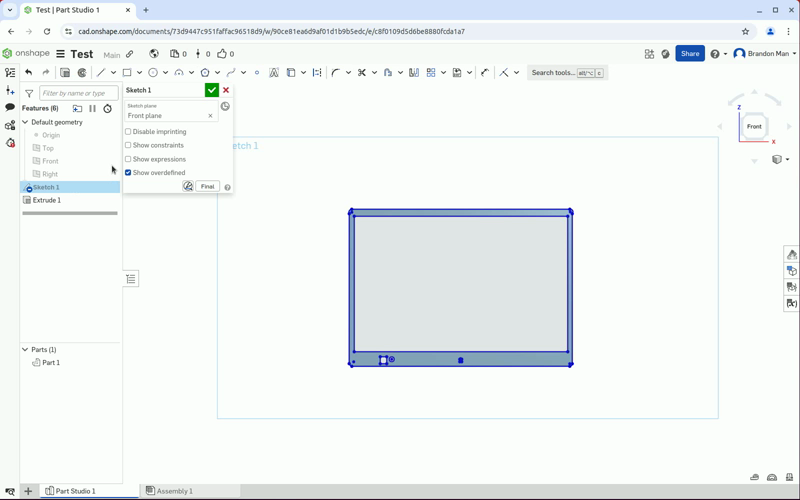
mouse_move(229, 92)
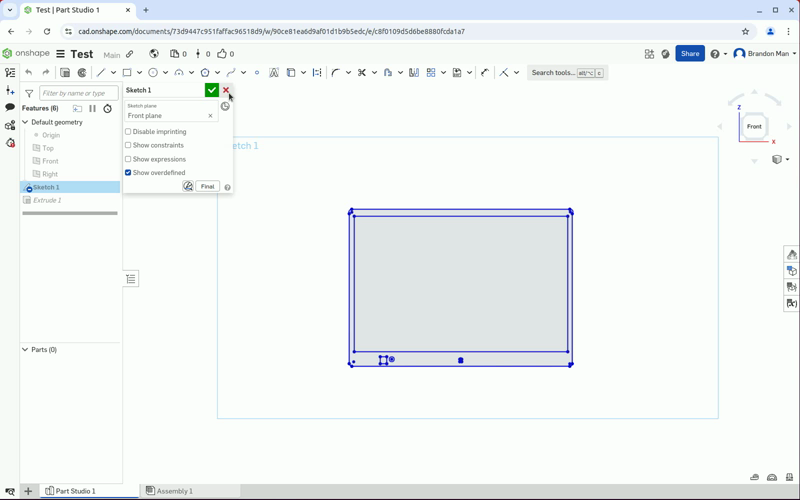
click(229, 92)
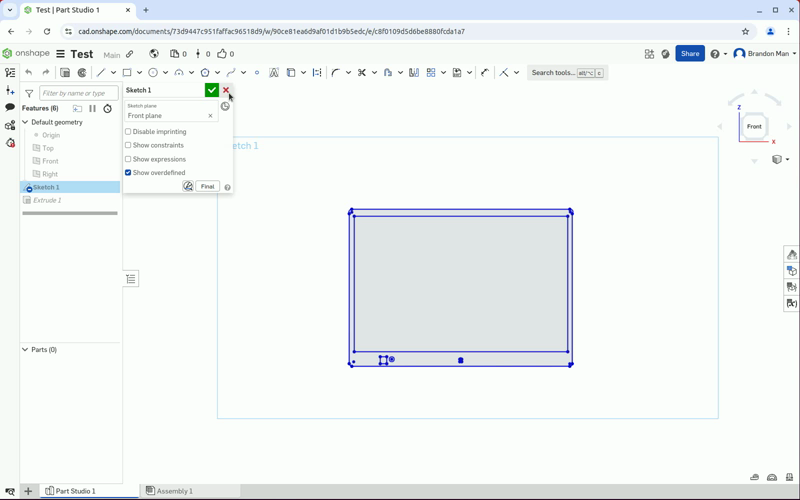
key(shift+s)
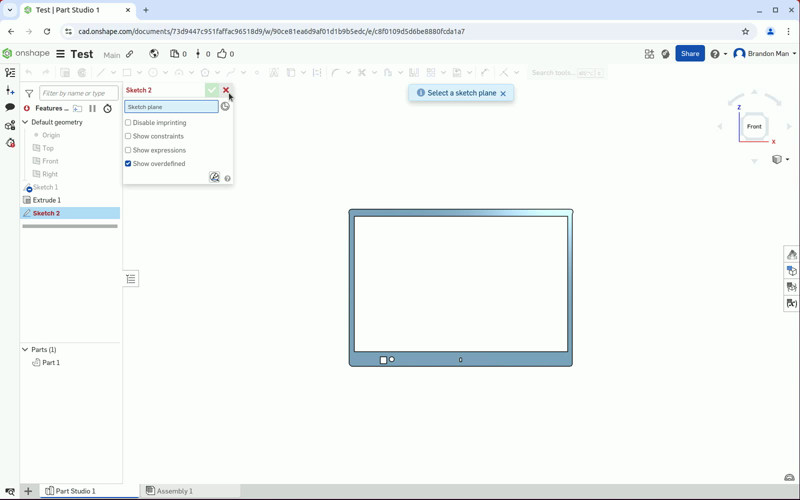
mouse_move(73, 163)
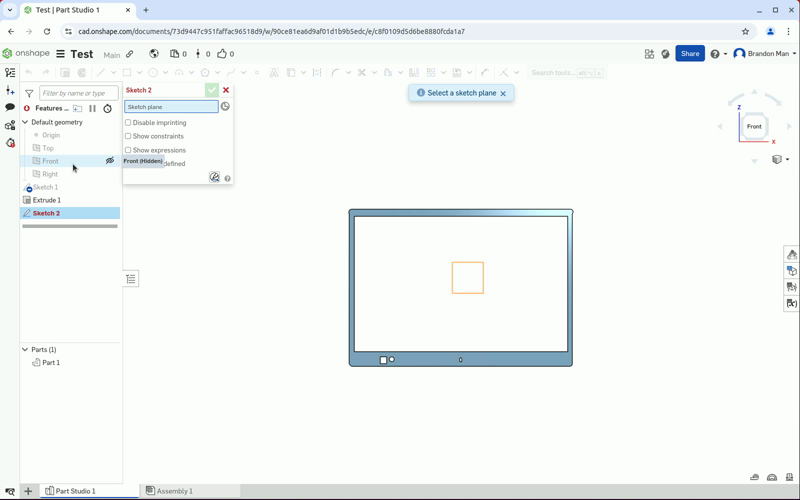
click(73, 163)
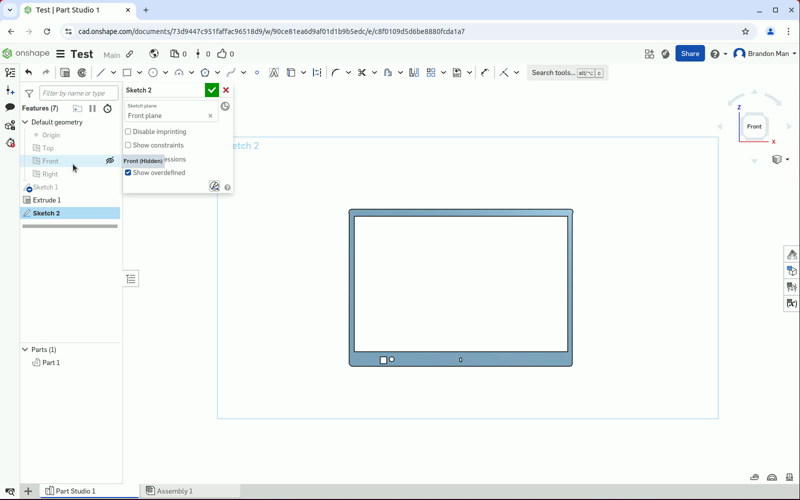
mouse_move(73, 352)
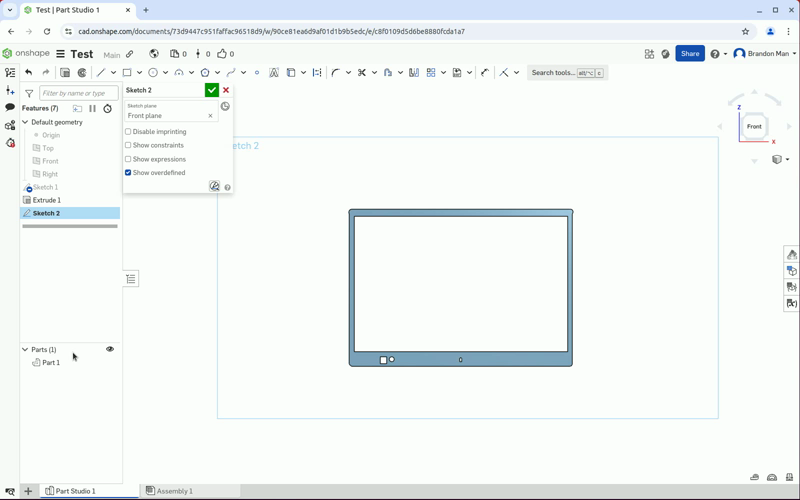
key(y)
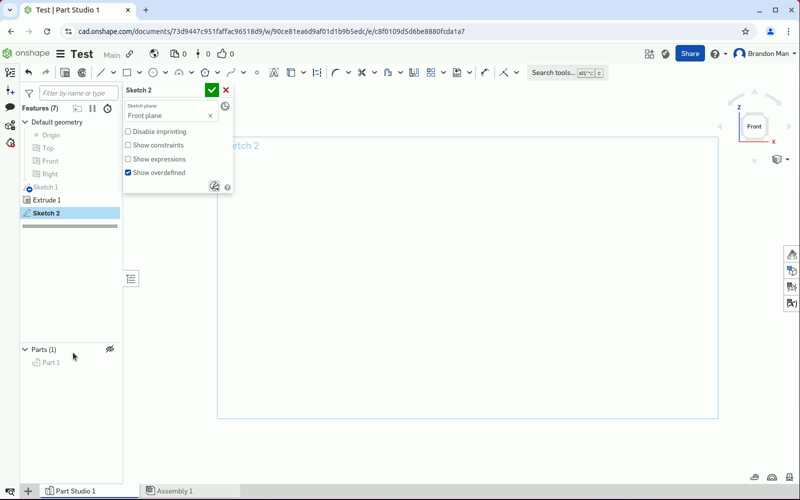
key(l)
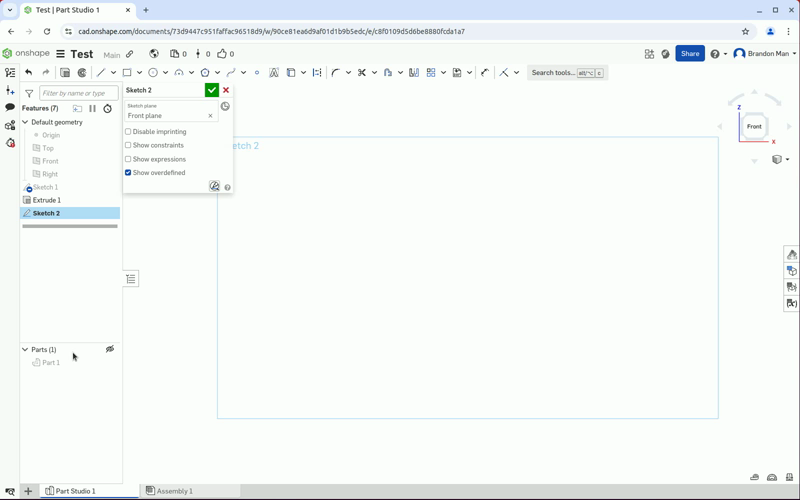
key_down(shift)
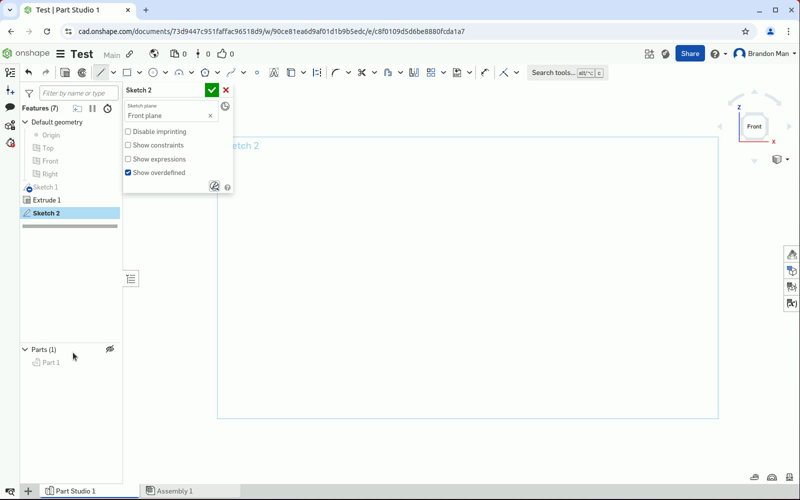
mouse_move(353, 352)
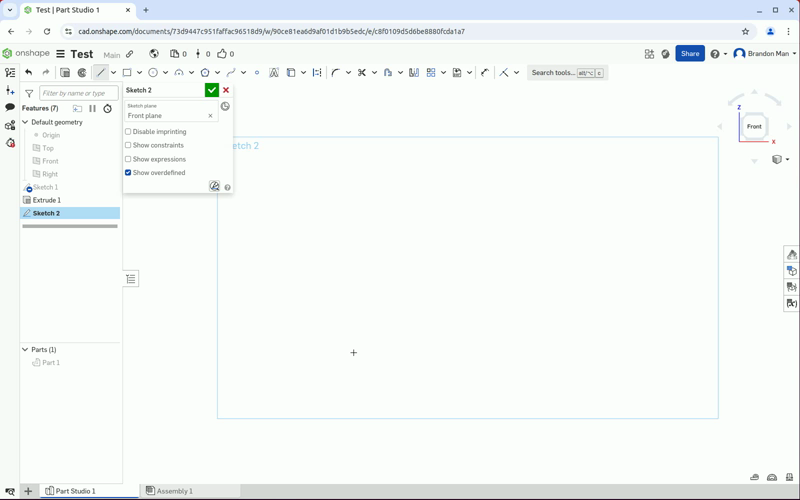
click(353, 352)
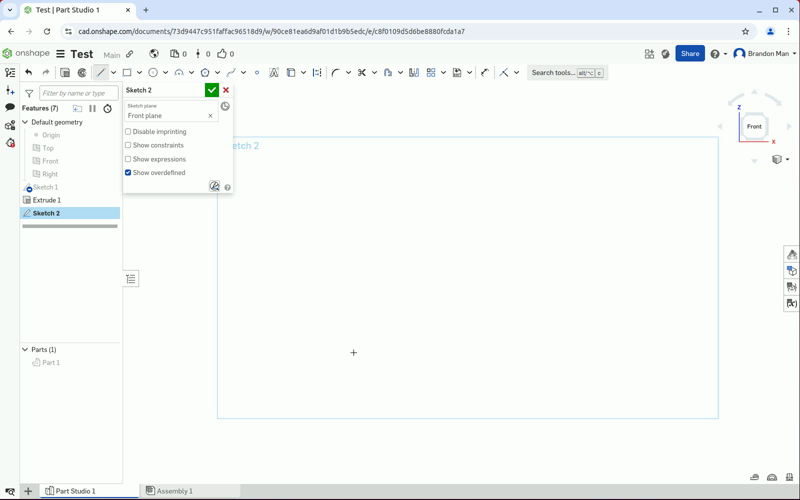
key_up(shift)
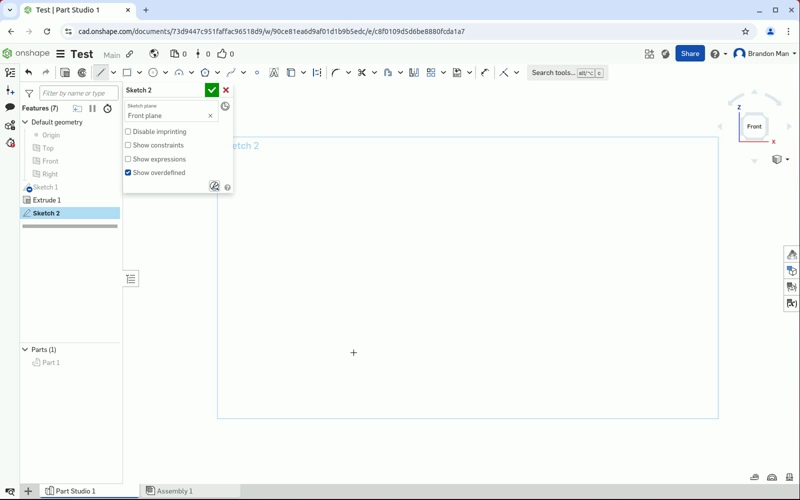
key_down(shift)
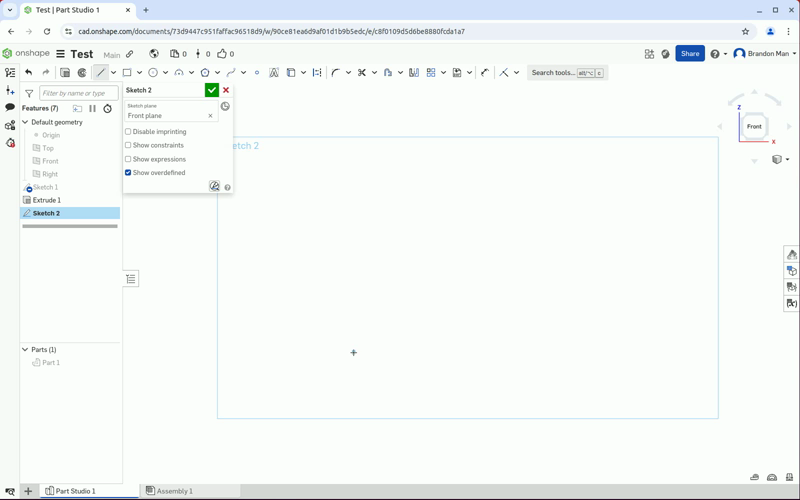
mouse_move(565, 352)
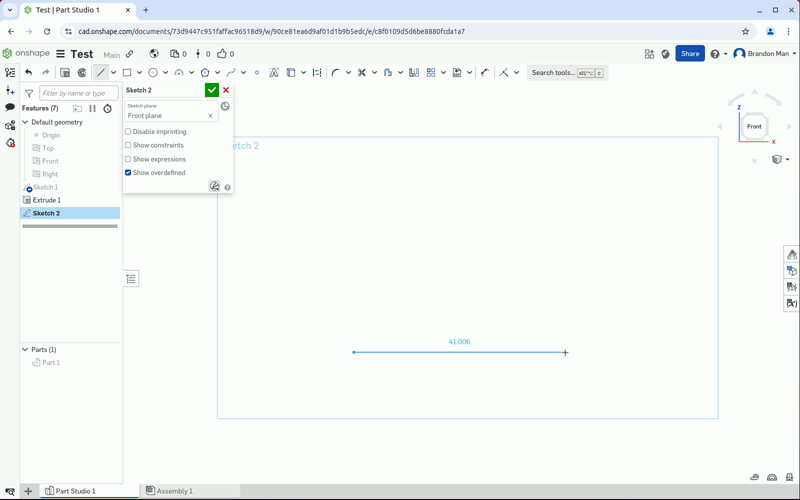
click(565, 352)
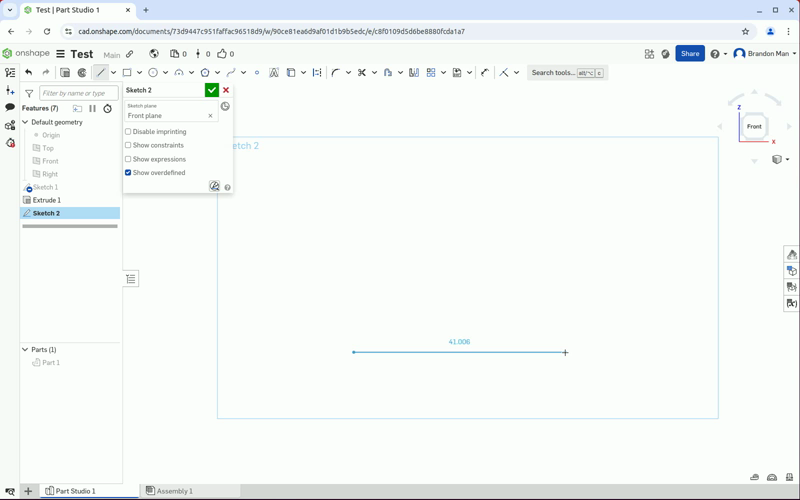
key_up(shift)
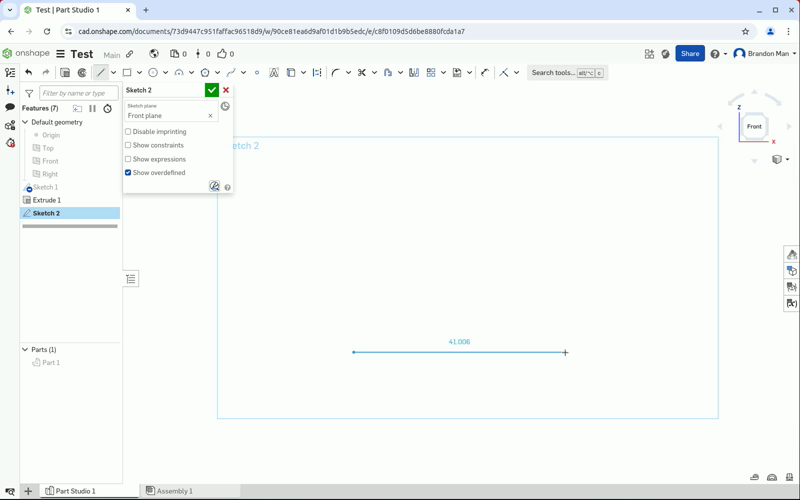
key_down(shift)
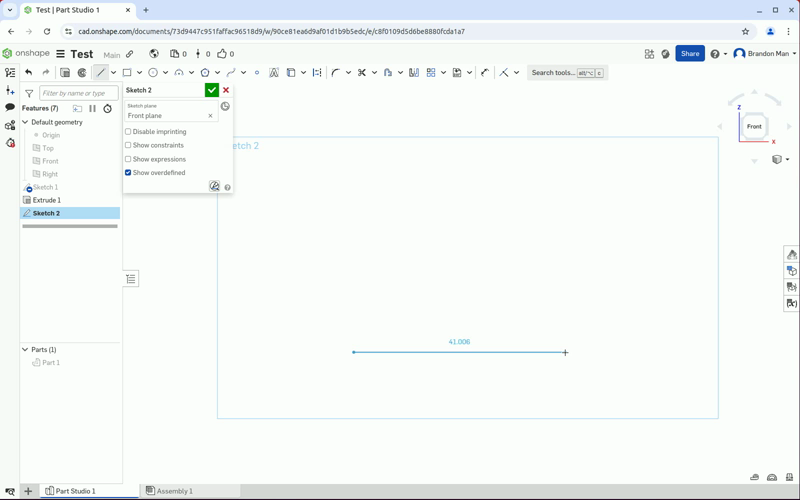
mouse_move(565, 216)
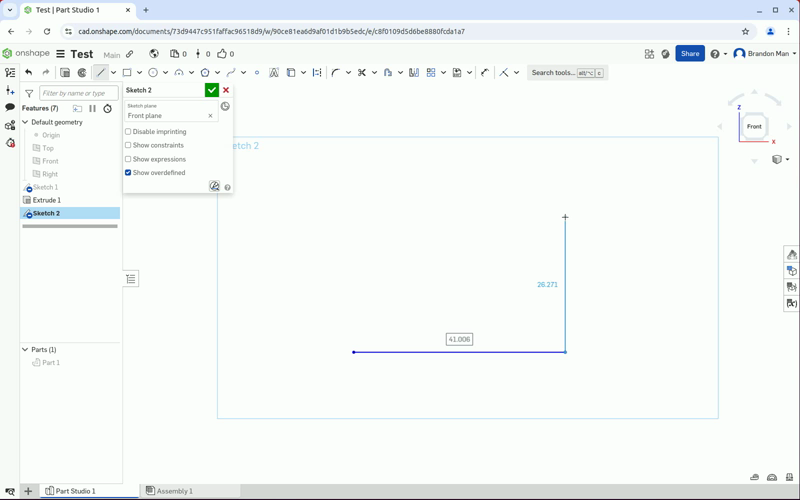
click(565, 216)
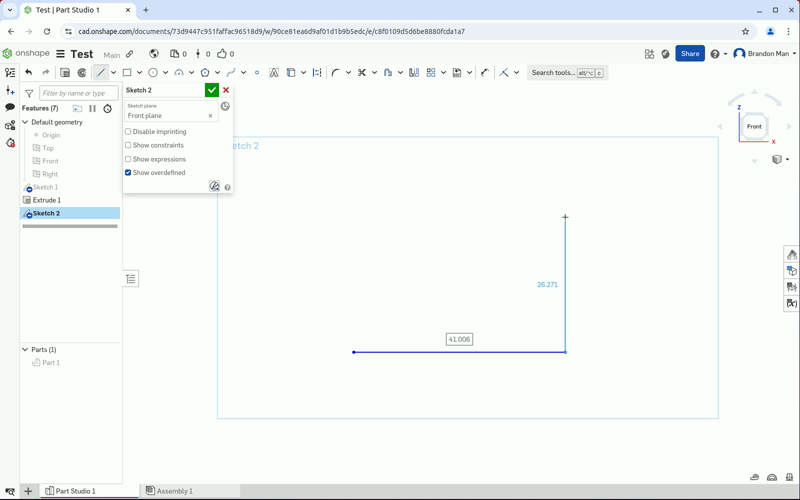
key_up(shift)
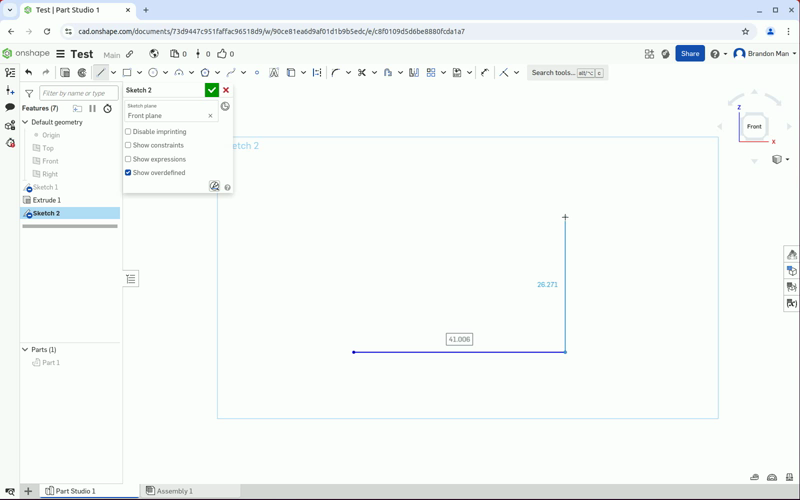
key_down(shift)
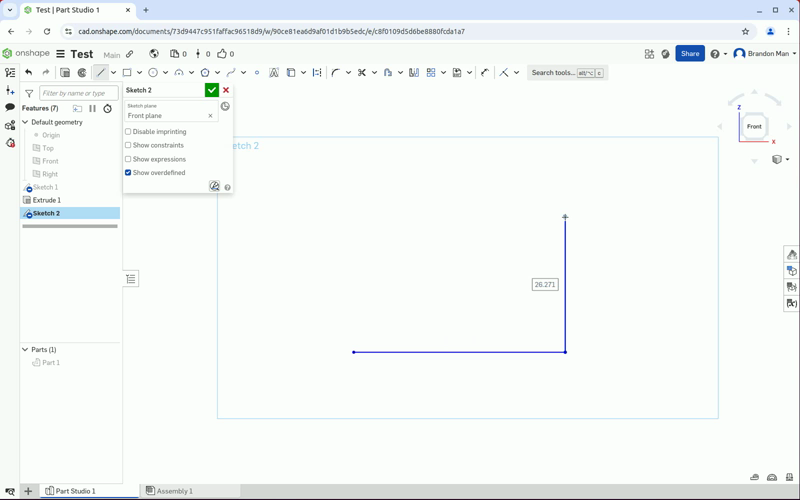
mouse_move(353, 216)
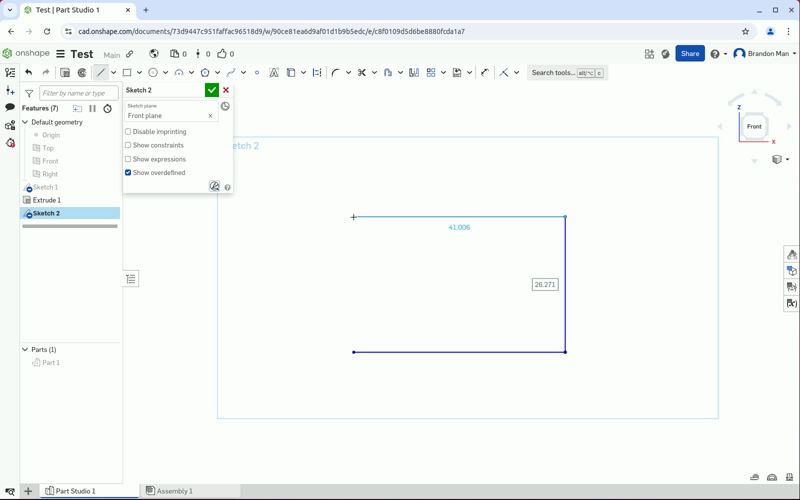
click(353, 216)
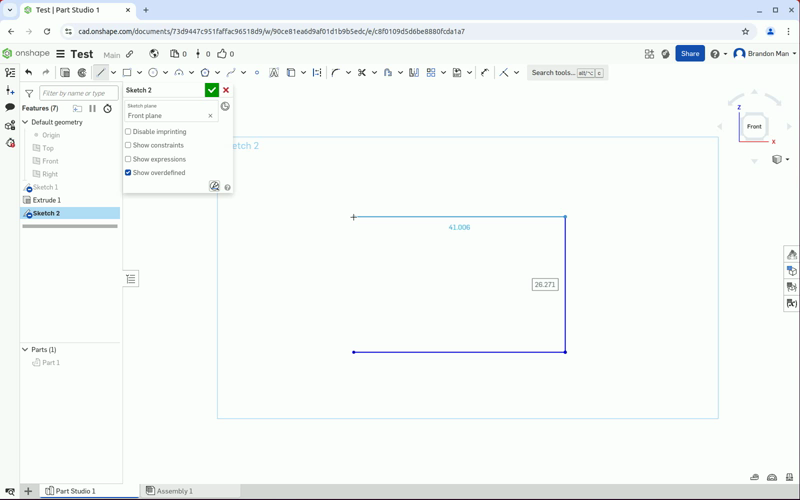
key_up(shift)
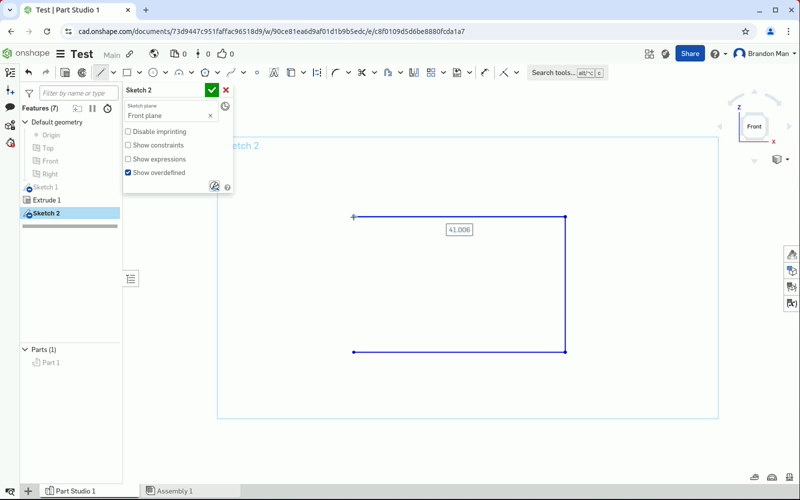
key_down(shift)
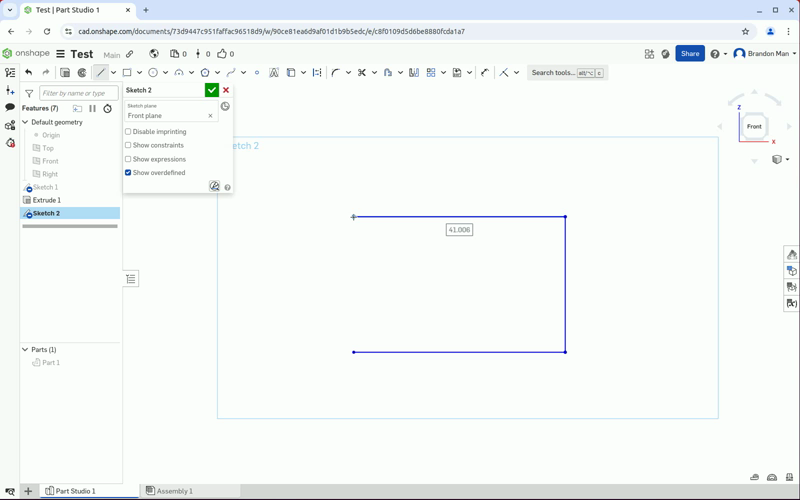
mouse_move(353, 352)
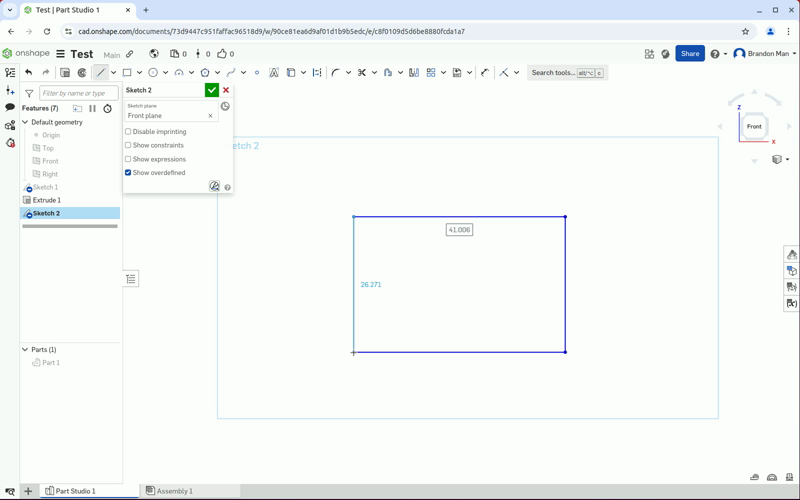
key_up(shift)
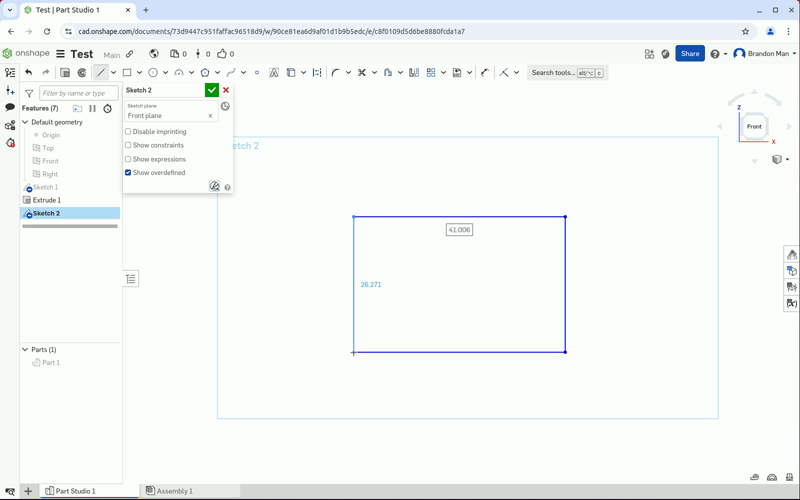
click(353, 352)
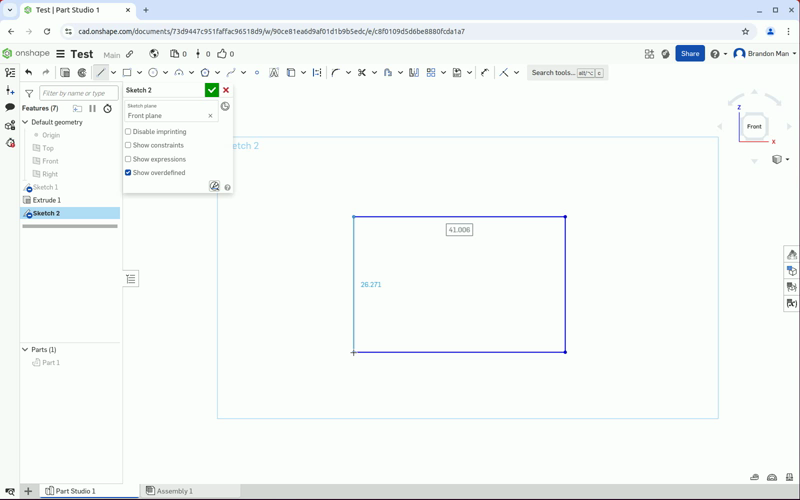
key(esc)
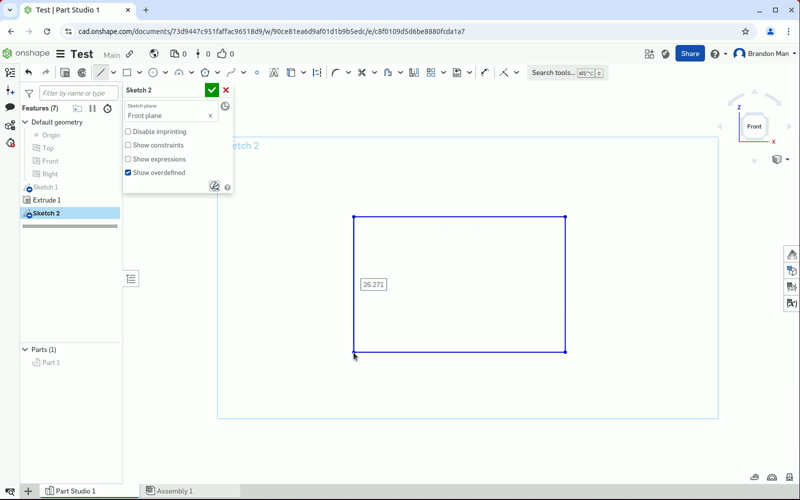
key(l)
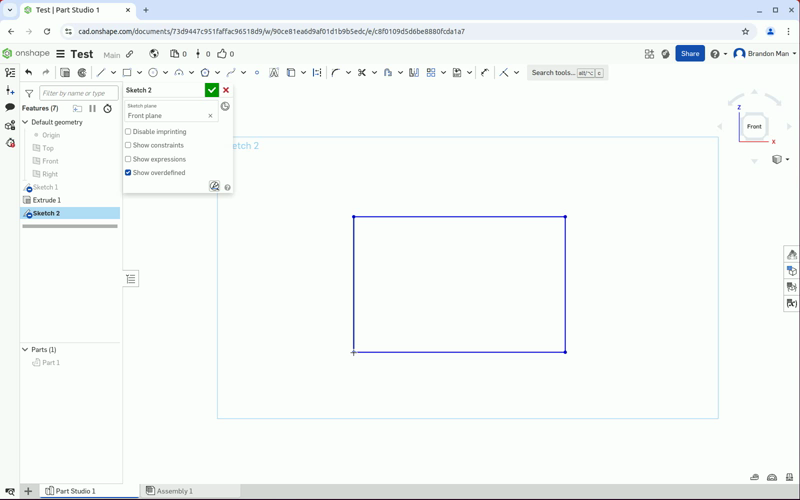
key_down(shift)
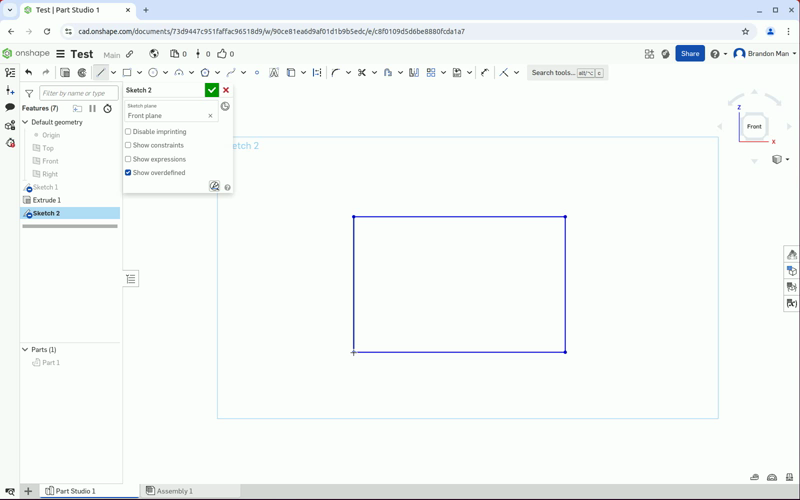
mouse_move(356, 349)
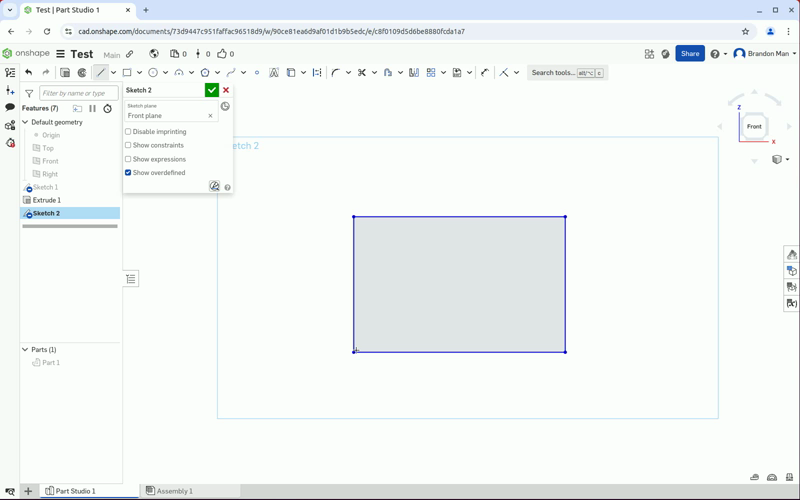
scroll(6)
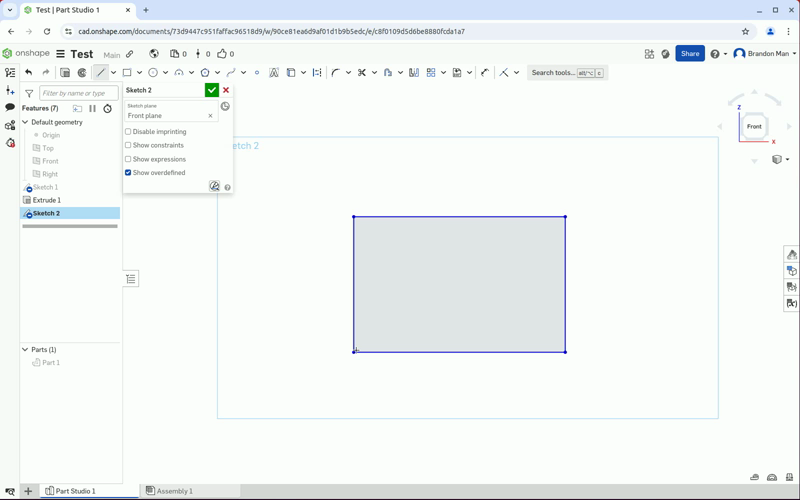
scroll(6)
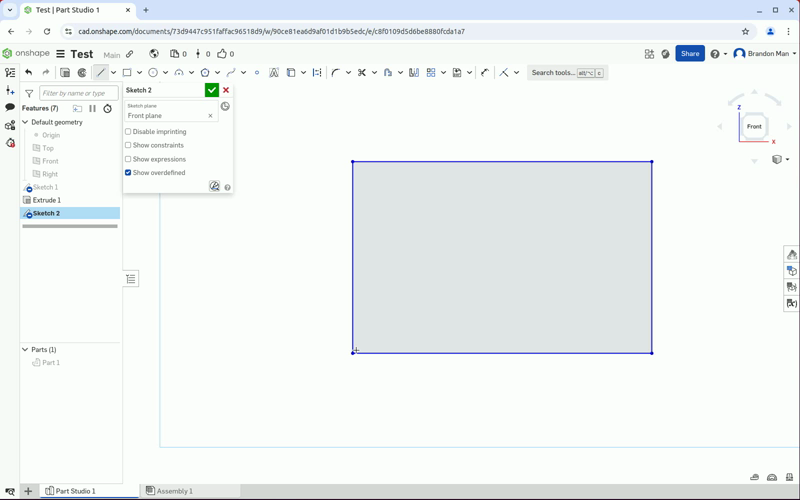
scroll(6)
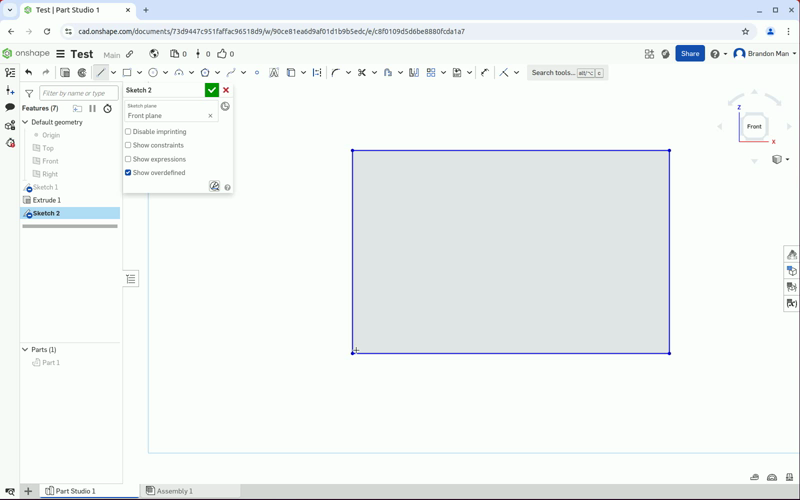
scroll(6)
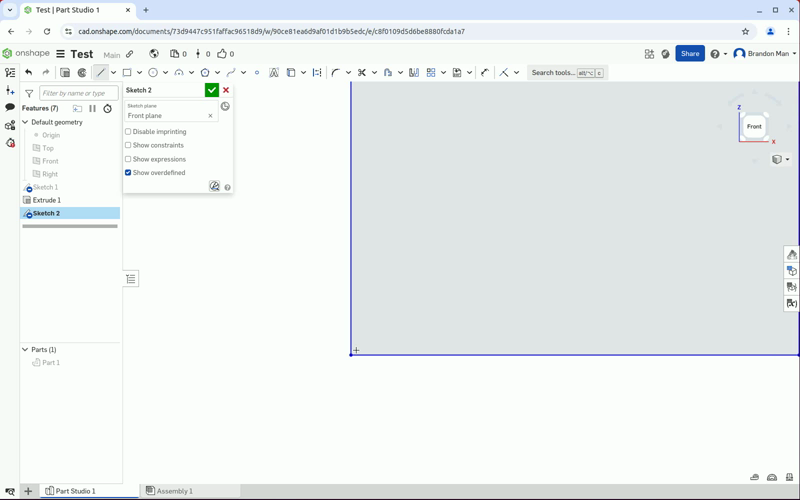
scroll(6)
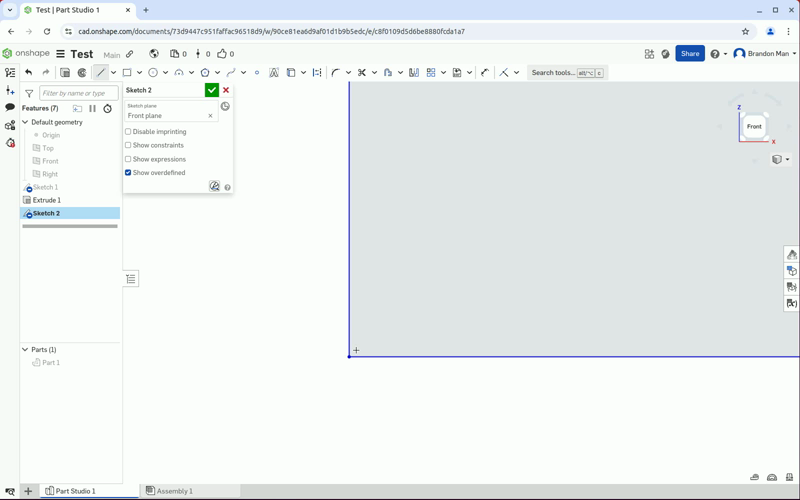
scroll(6)
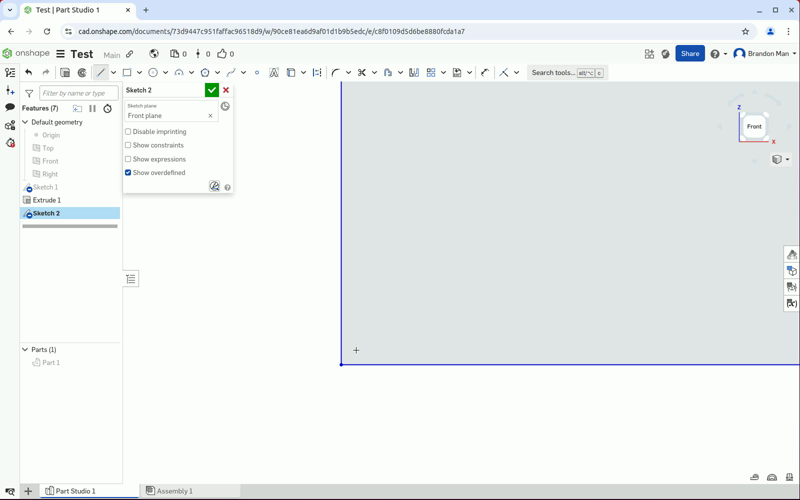
scroll(6)
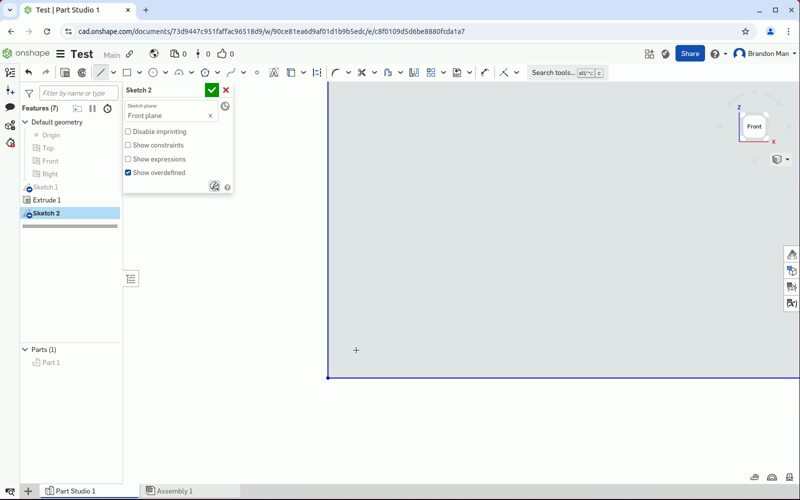
click(356, 349)
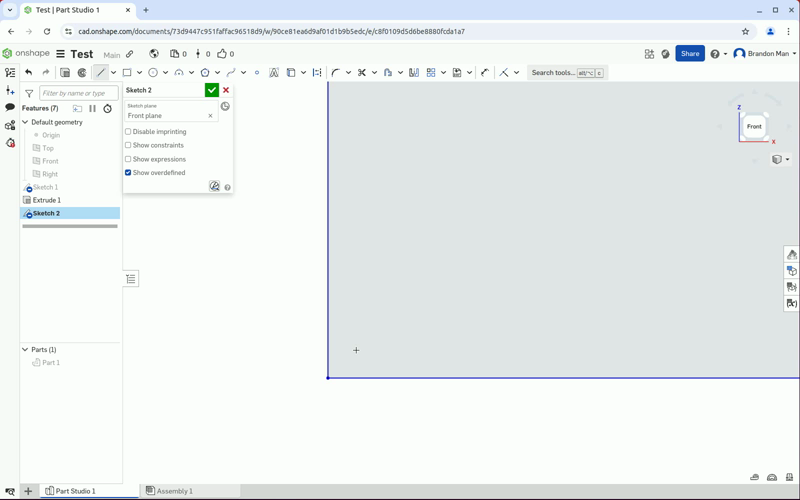
scroll(-6)
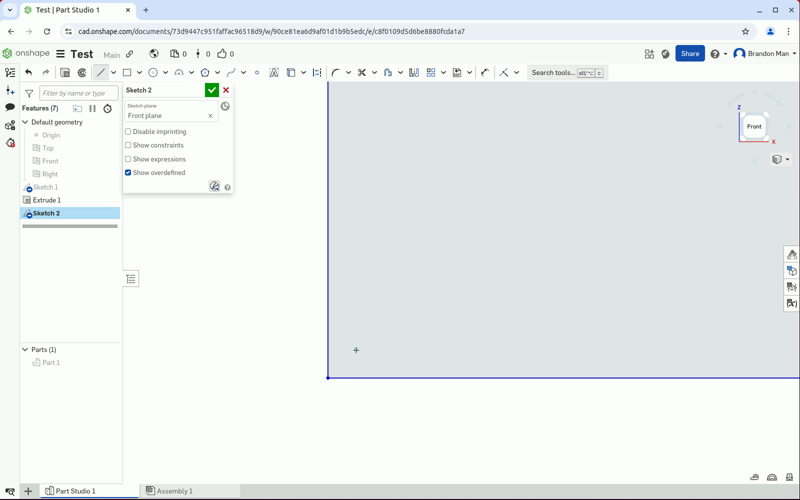
scroll(-6)
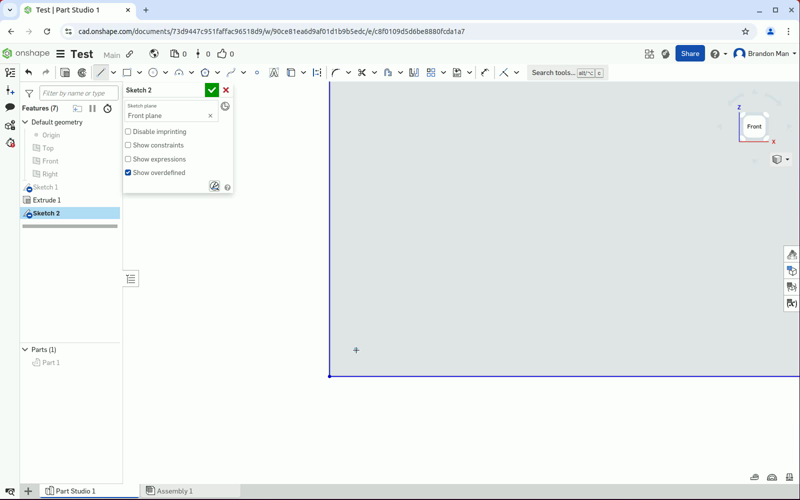
scroll(-6)
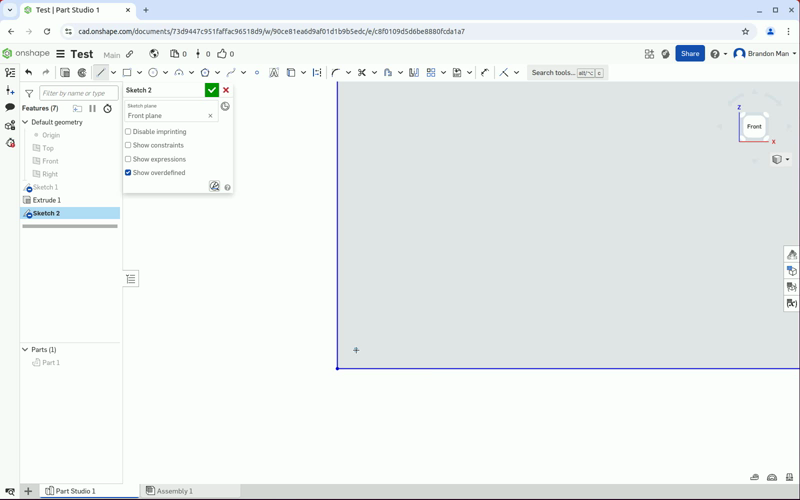
scroll(-6)
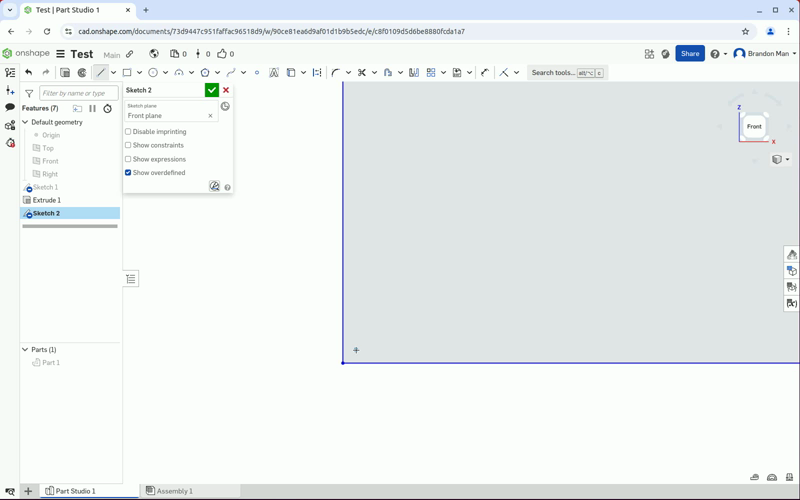
scroll(-6)
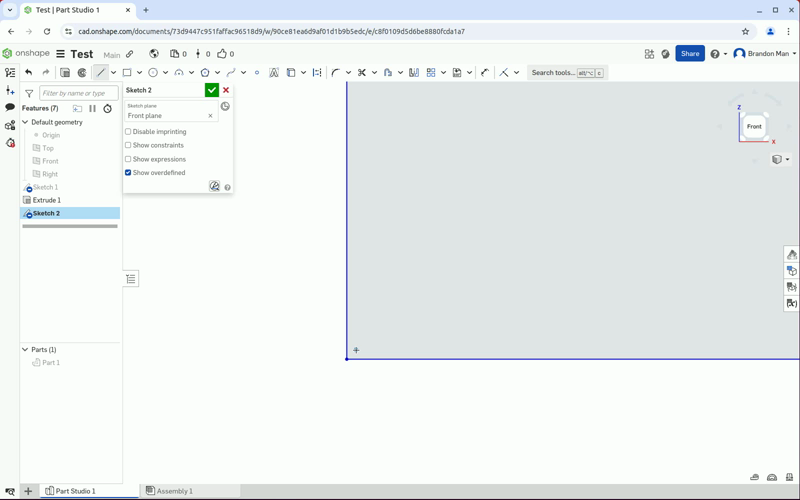
scroll(-6)
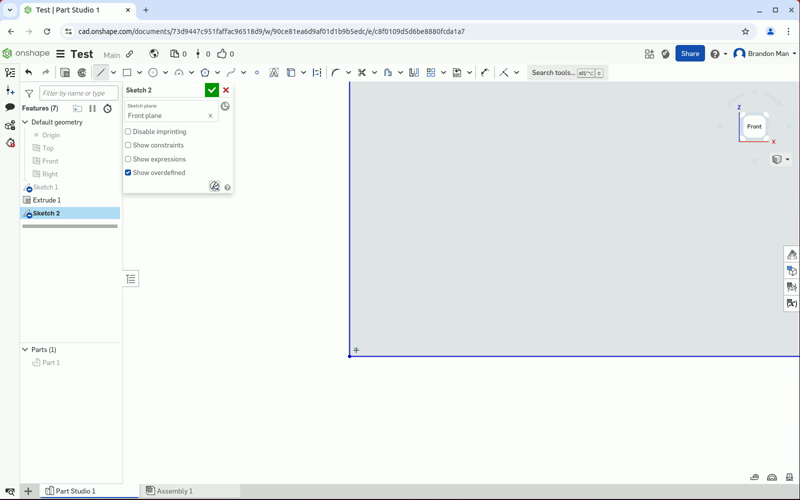
scroll(-6)
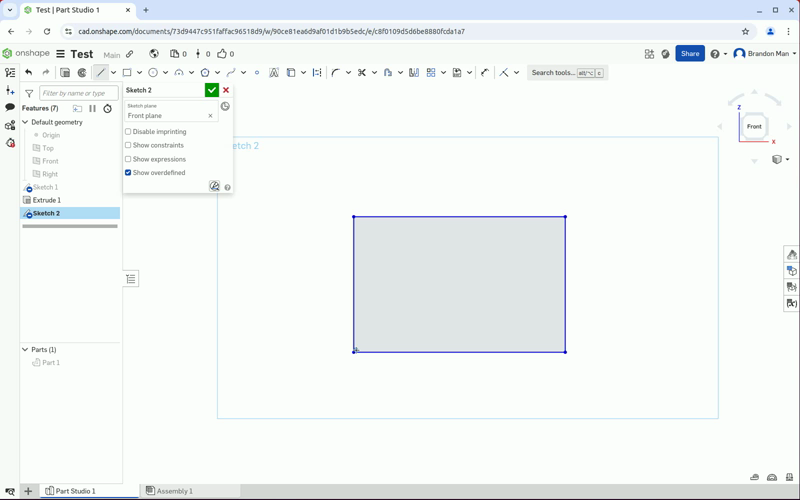
key_up(shift)
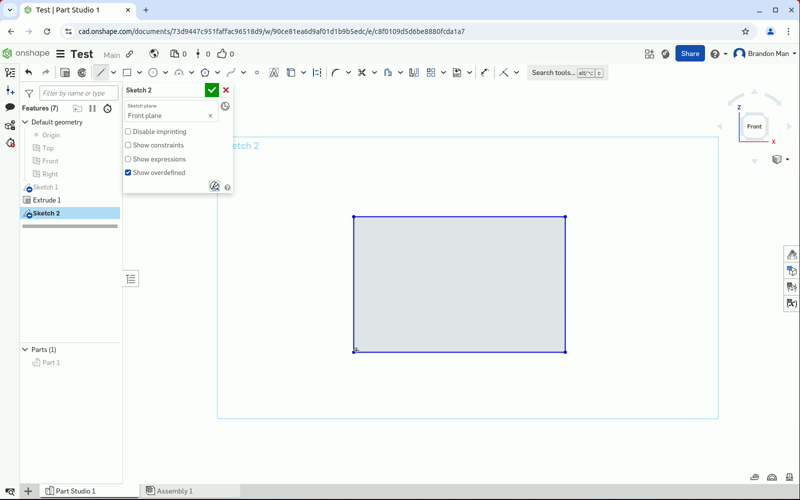
key_down(shift)
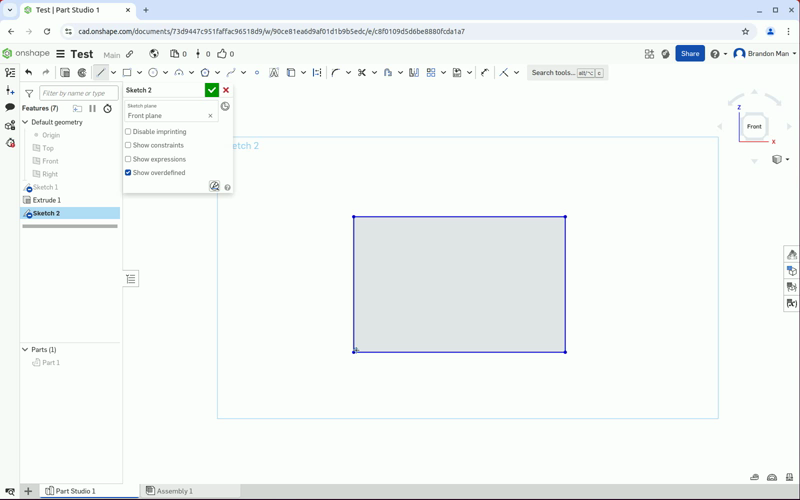
mouse_move(563, 349)
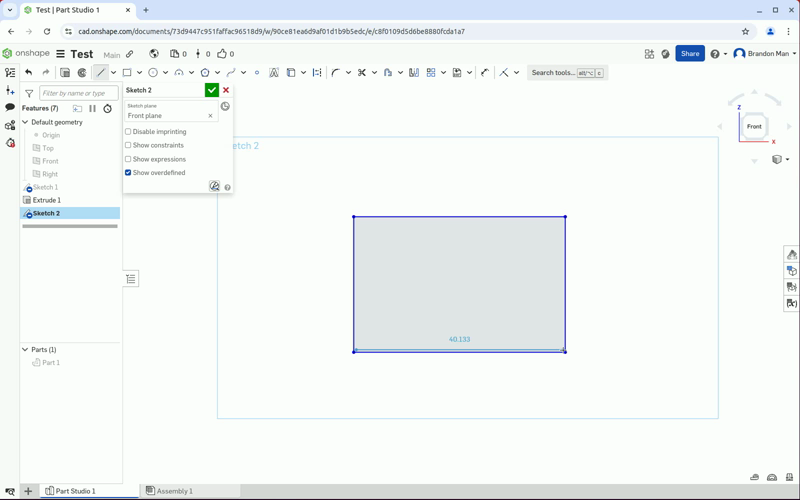
scroll(6)
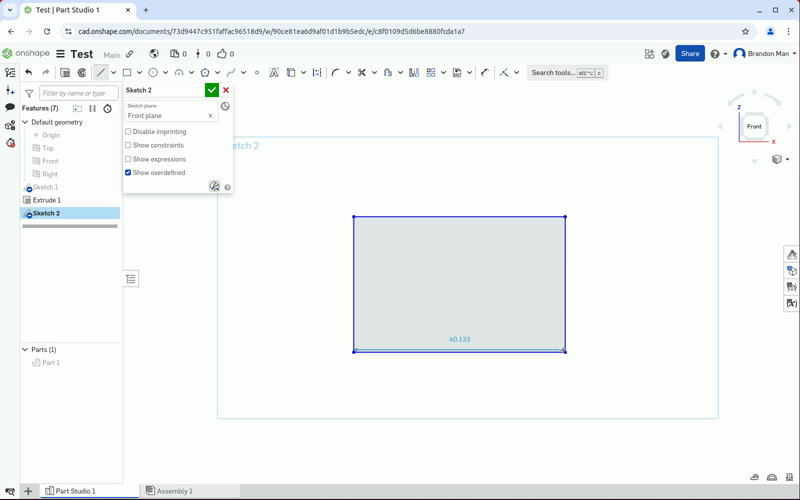
scroll(6)
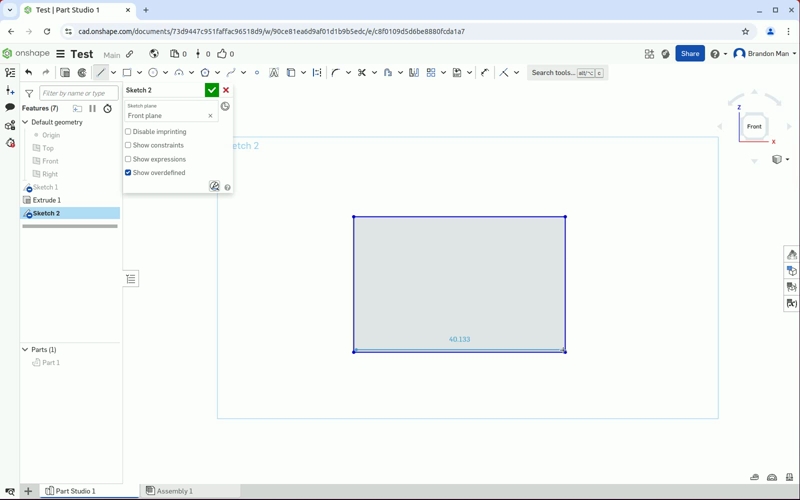
scroll(6)
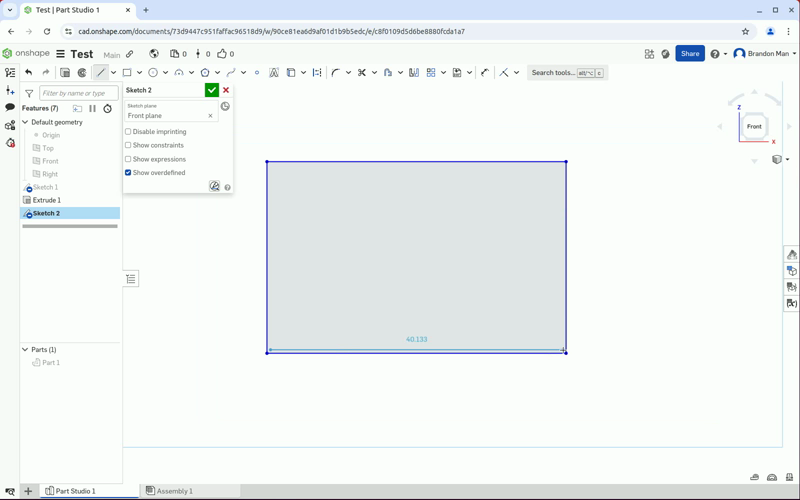
scroll(6)
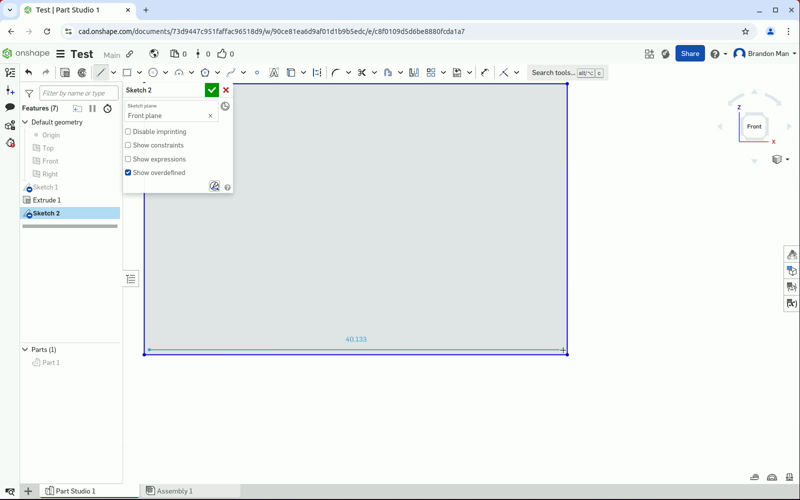
scroll(6)
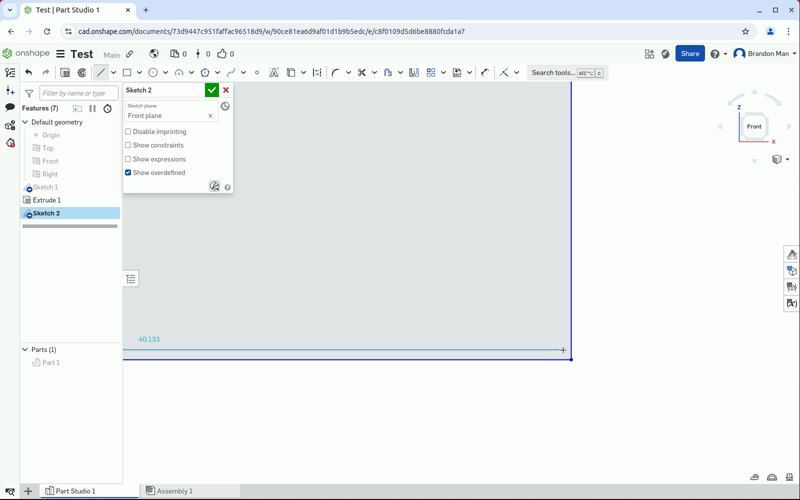
scroll(6)
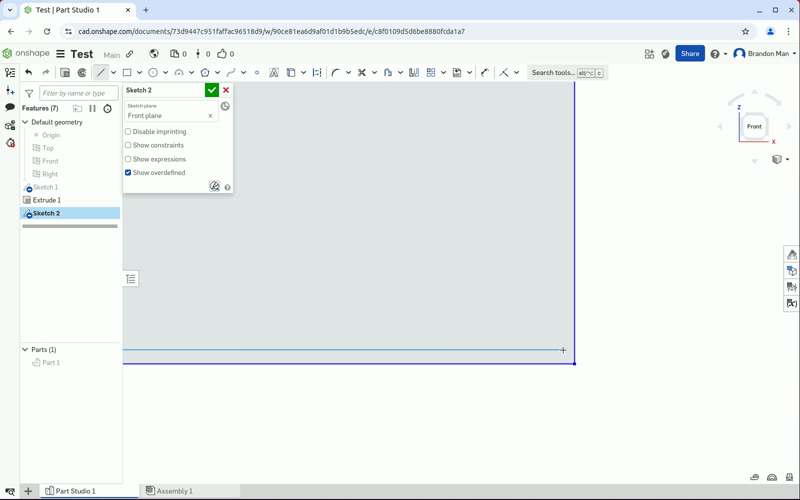
scroll(6)
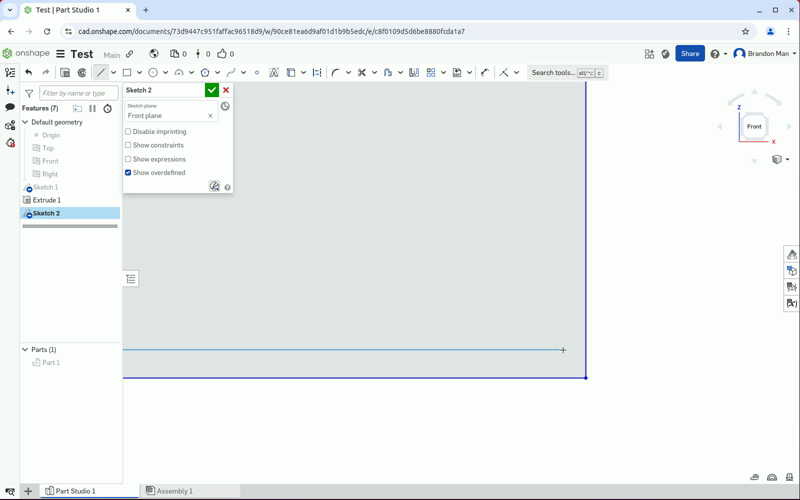
click(563, 349)
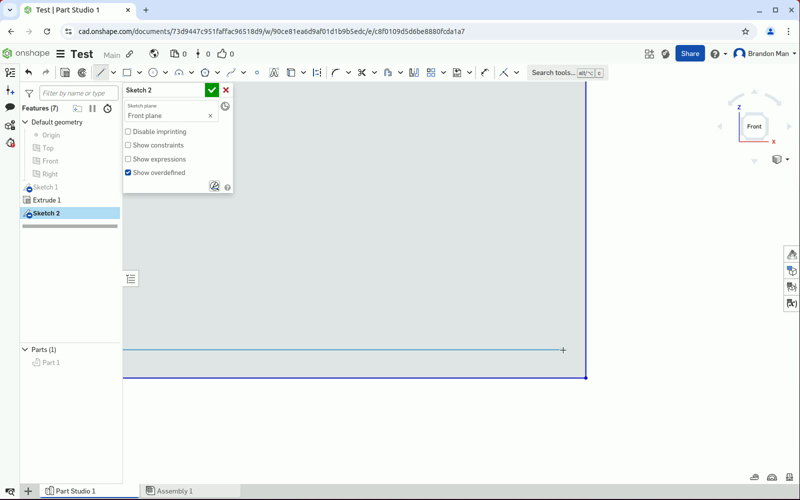
scroll(-6)
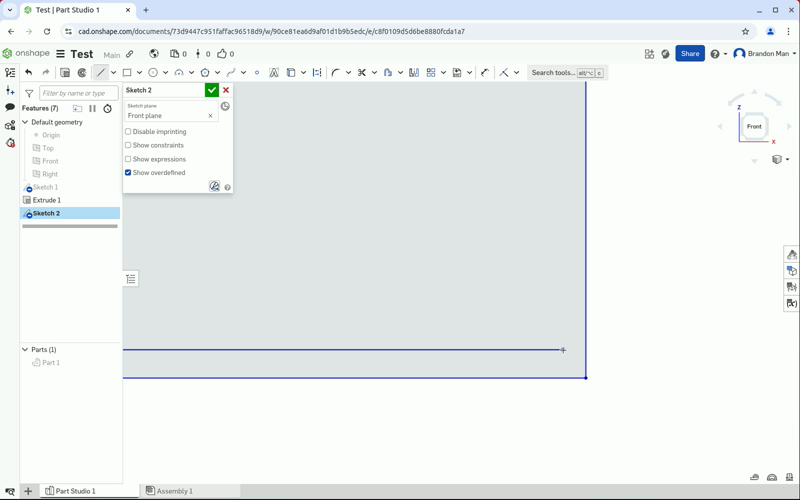
scroll(-6)
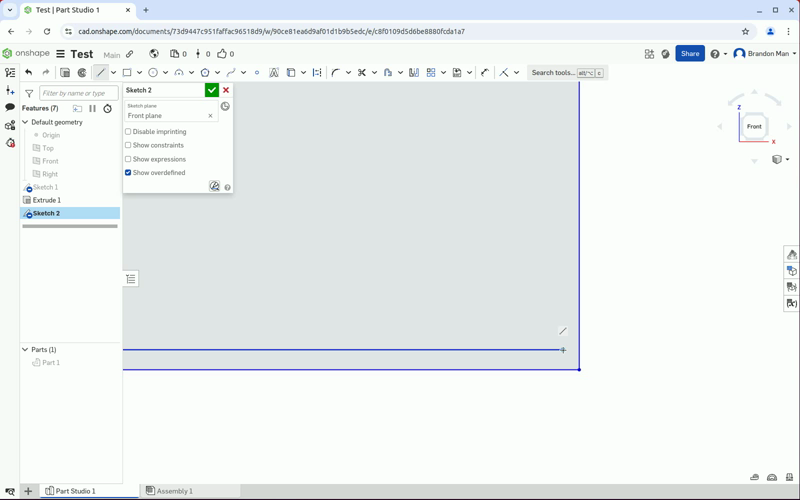
scroll(-6)
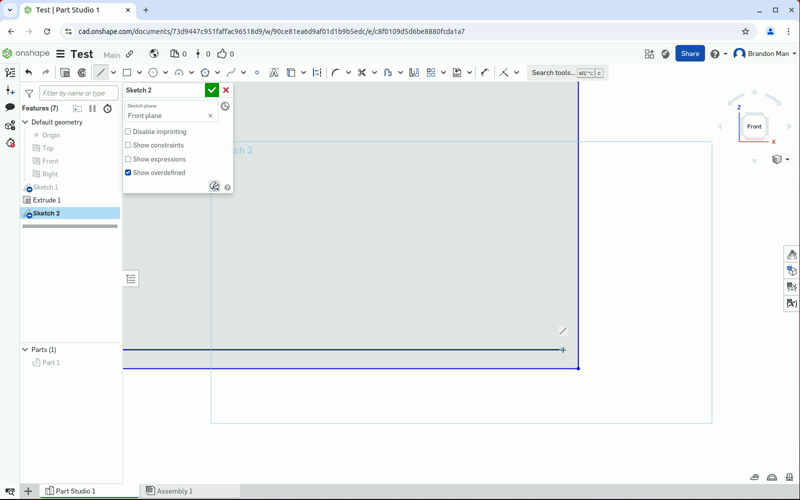
scroll(-6)
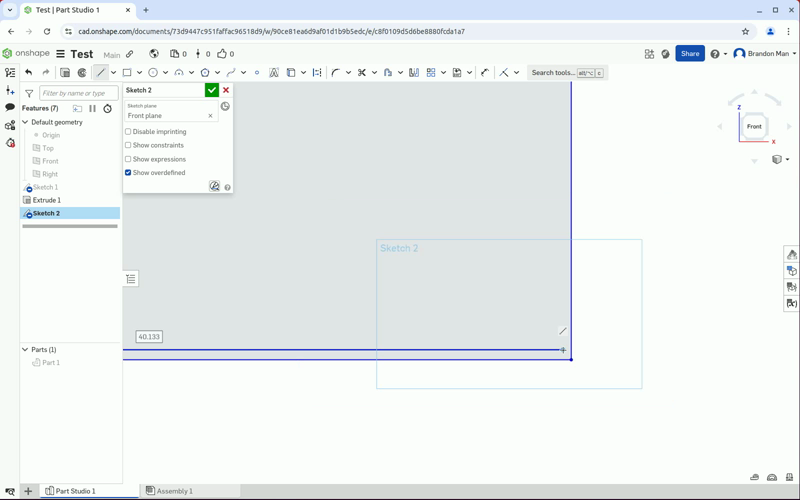
scroll(-6)
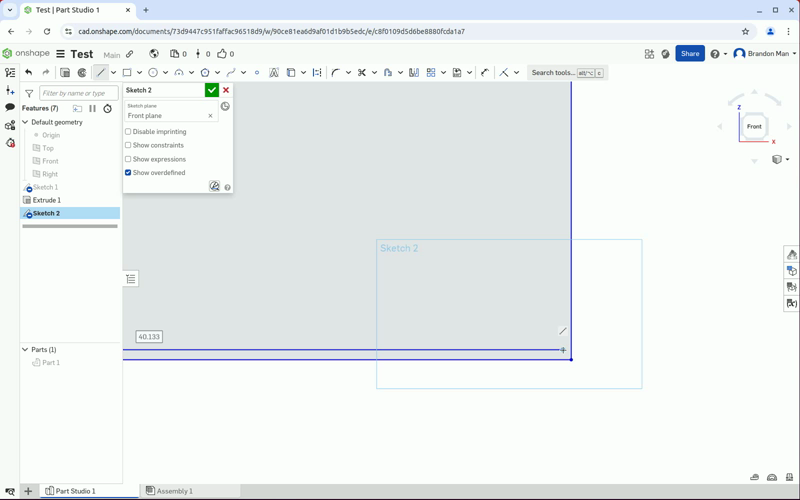
scroll(-6)
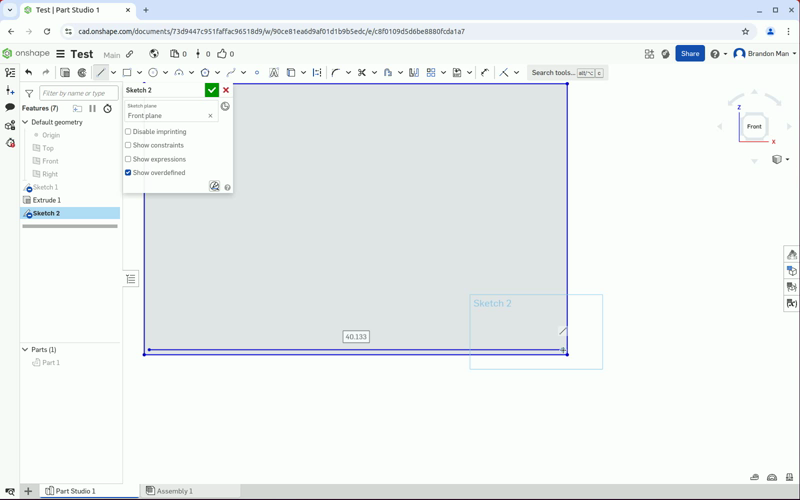
scroll(-6)
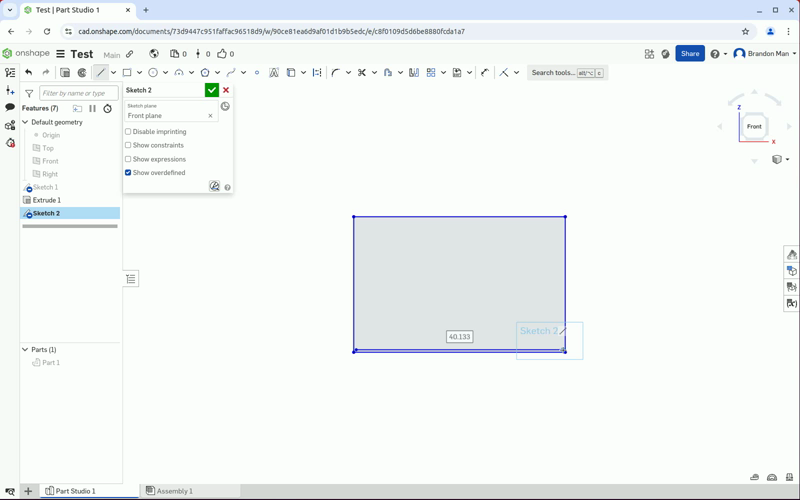
key_up(shift)
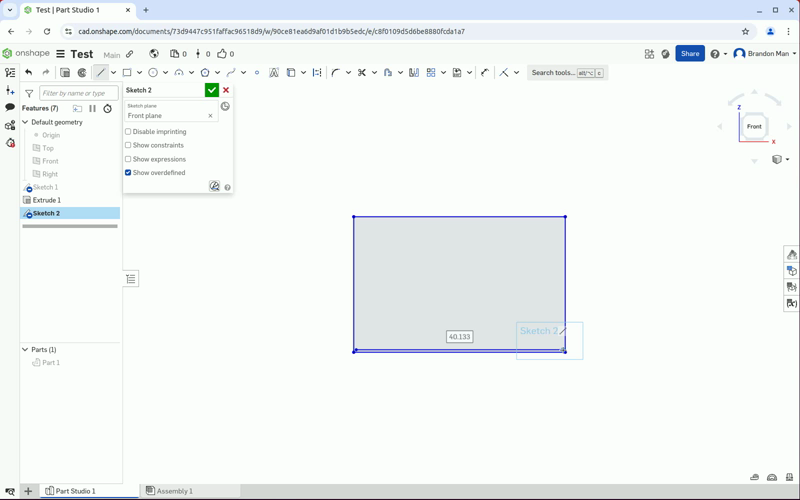
key_down(shift)
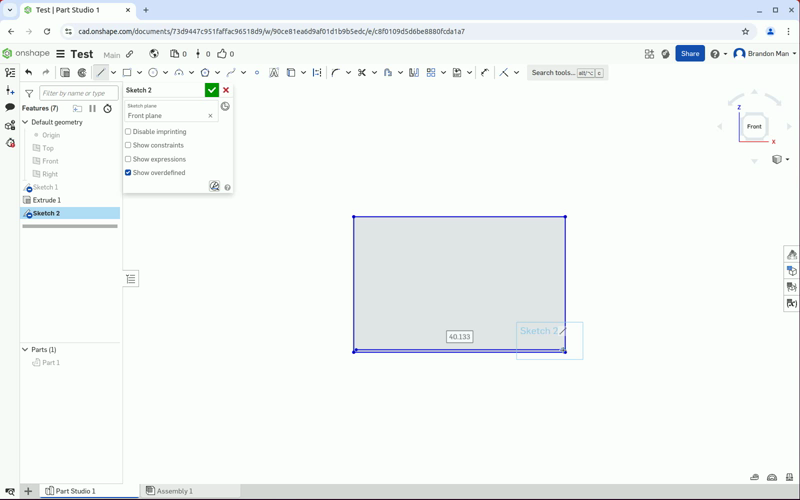
mouse_move(563, 218)
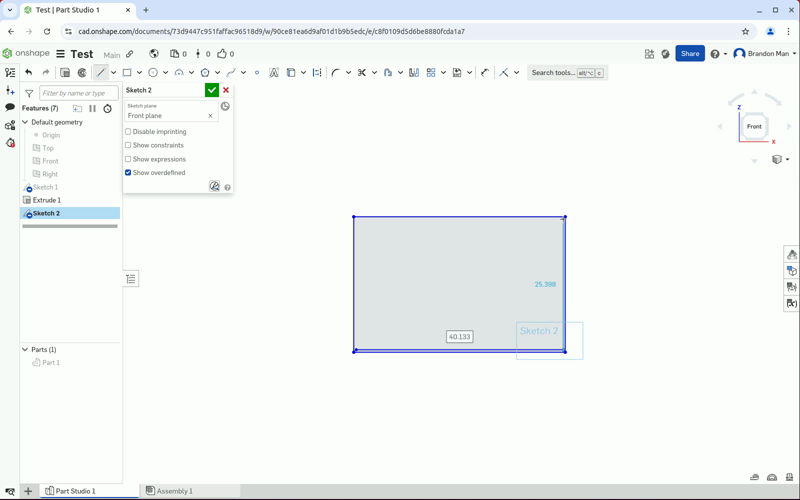
scroll(6)
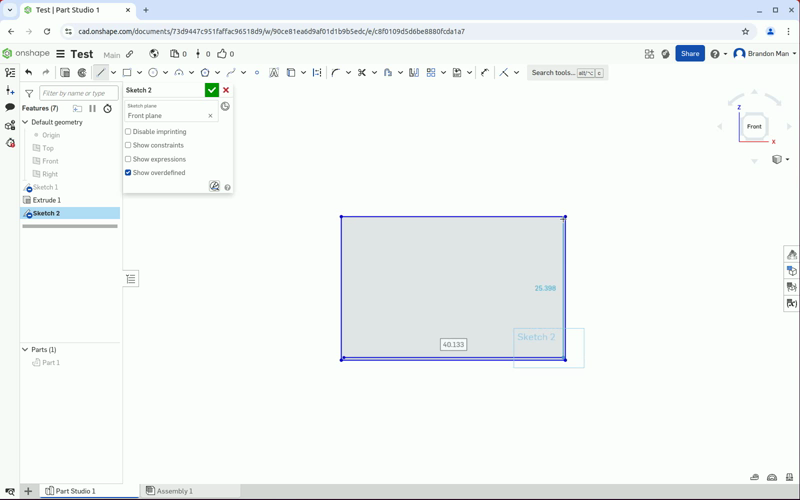
scroll(6)
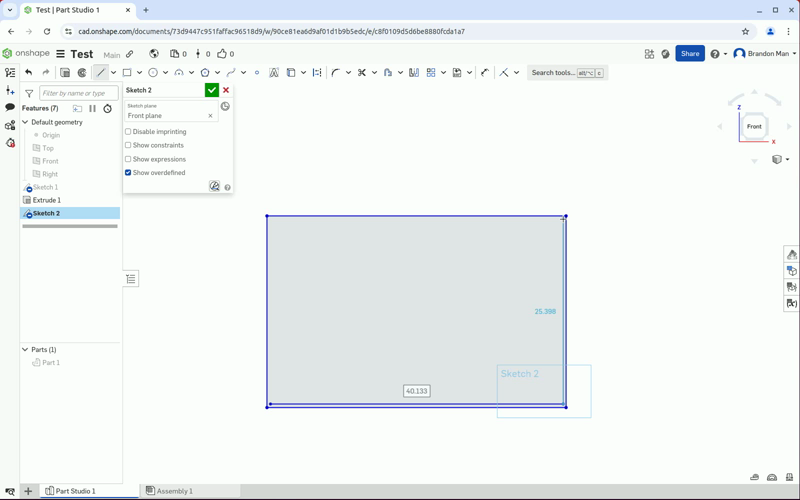
scroll(6)
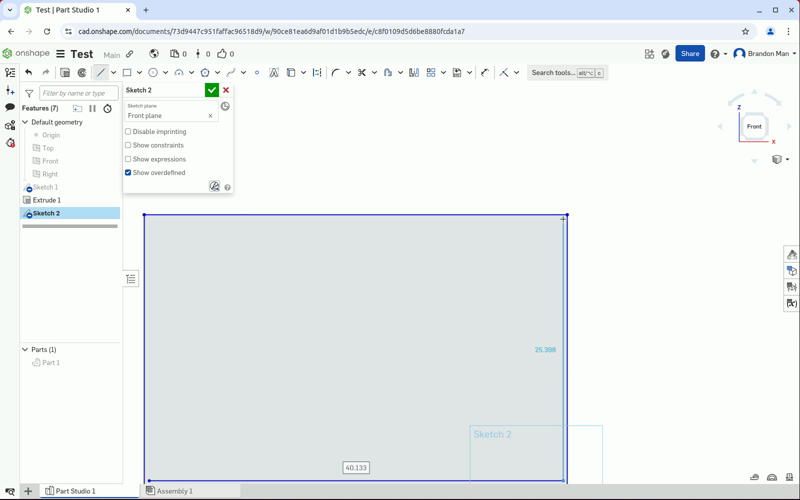
scroll(6)
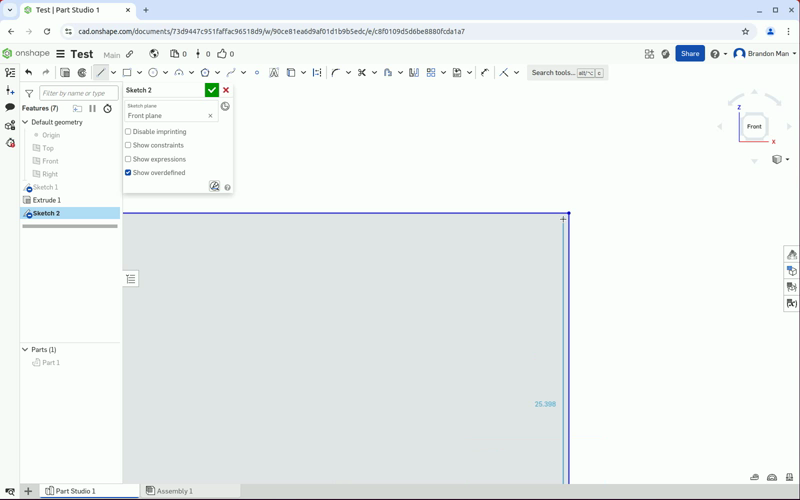
scroll(6)
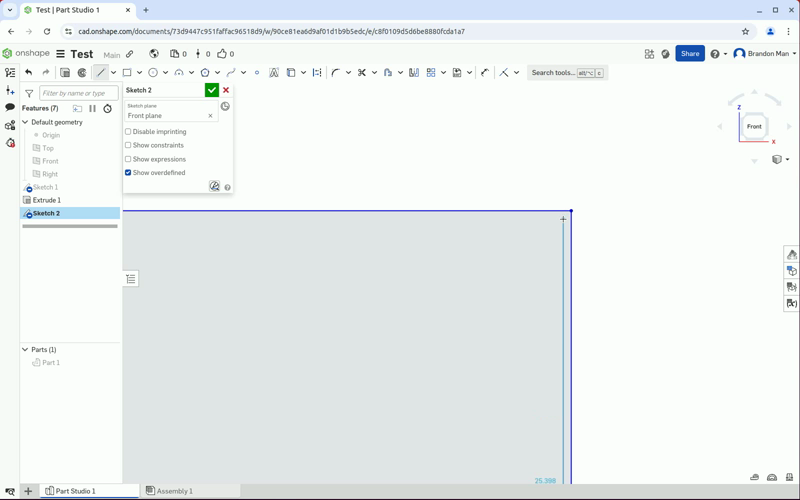
scroll(6)
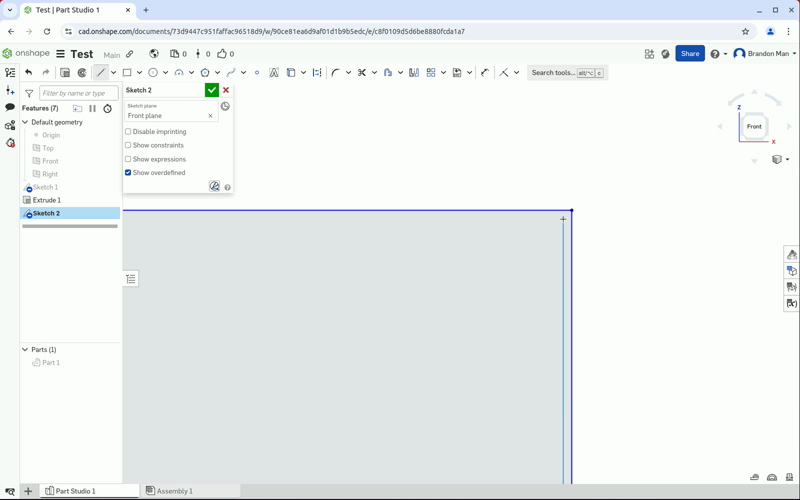
scroll(6)
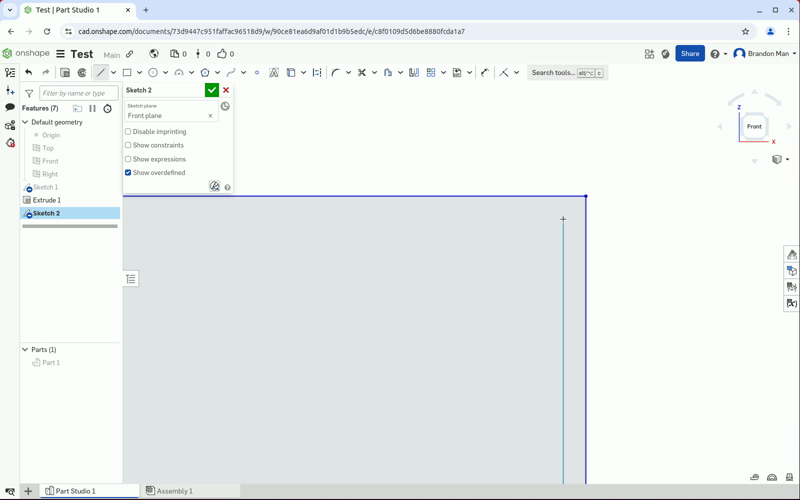
click(563, 218)
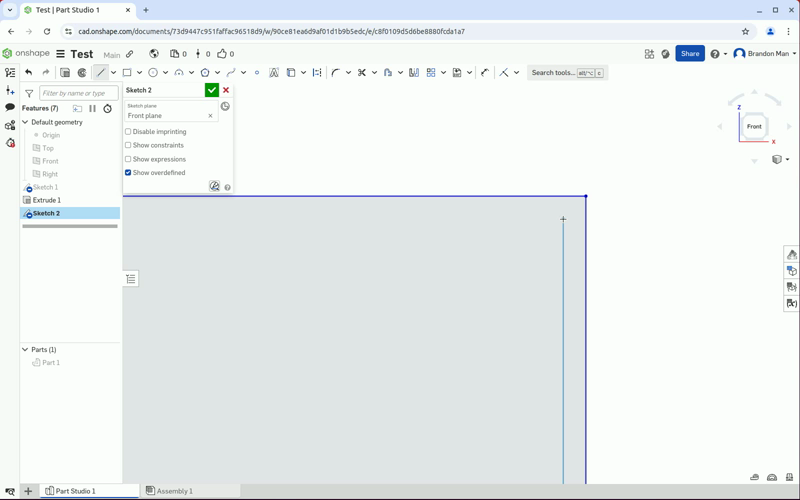
scroll(-6)
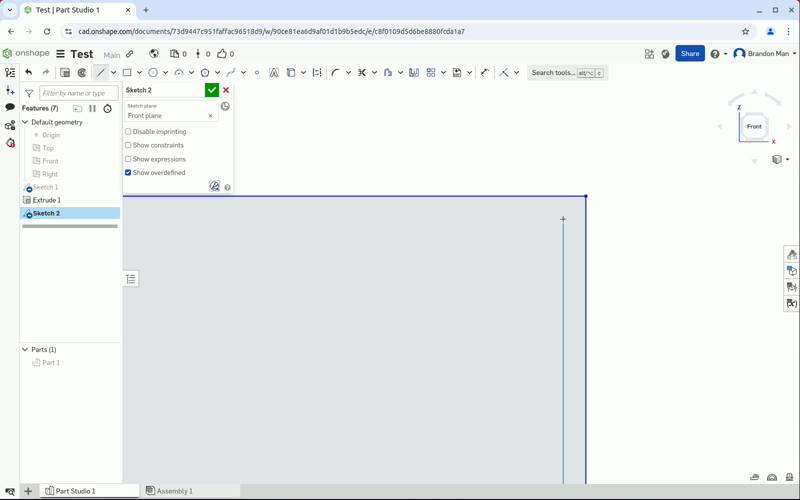
scroll(-6)
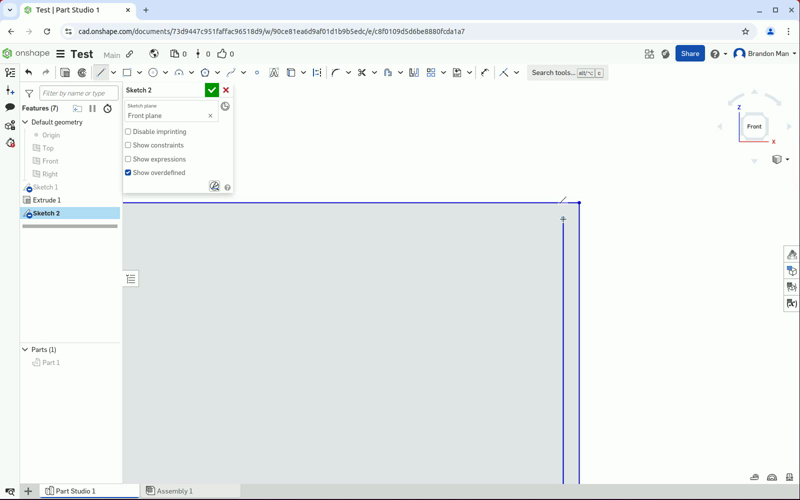
scroll(-6)
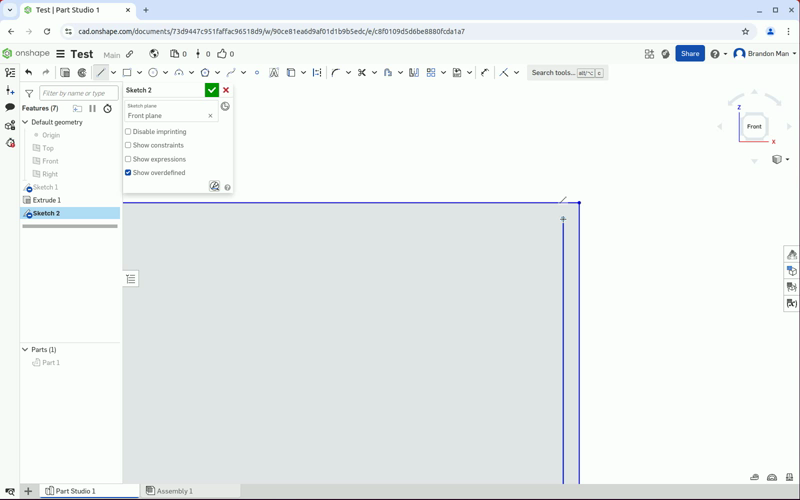
scroll(-6)
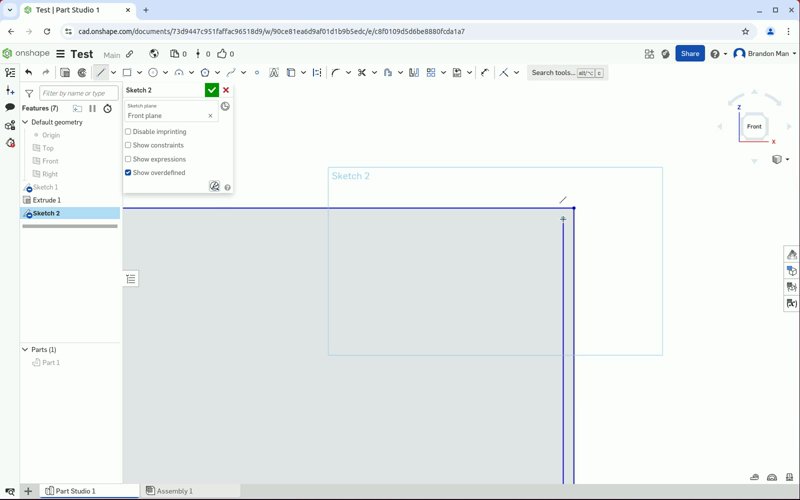
scroll(-6)
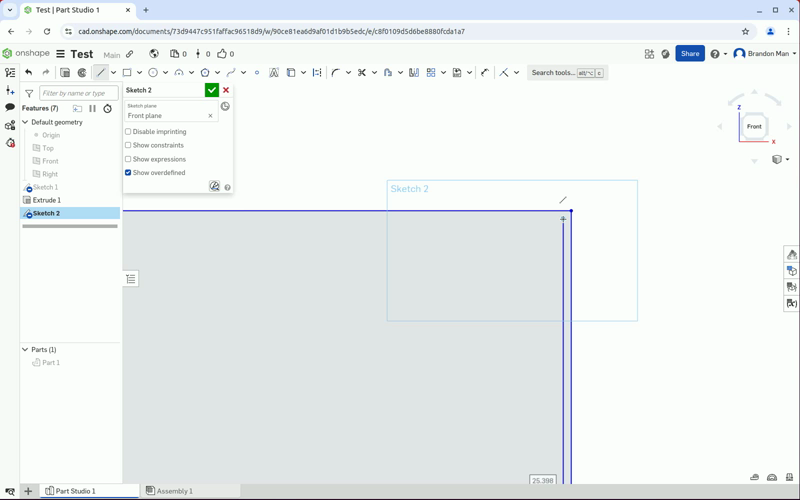
scroll(-6)
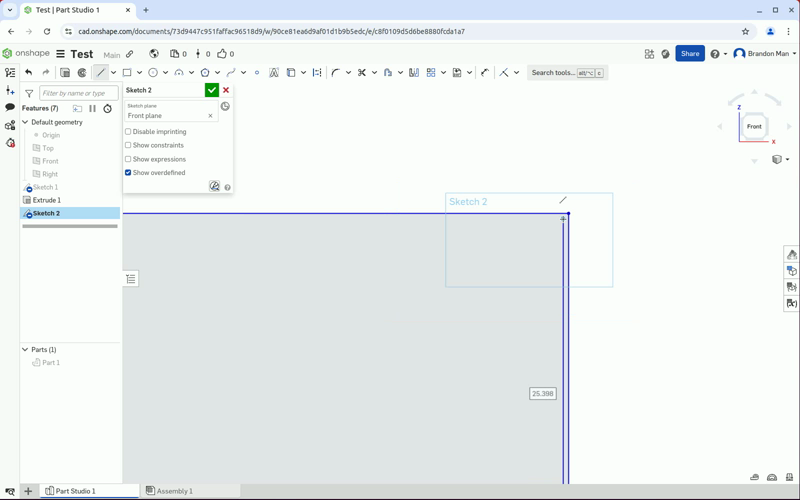
scroll(-6)
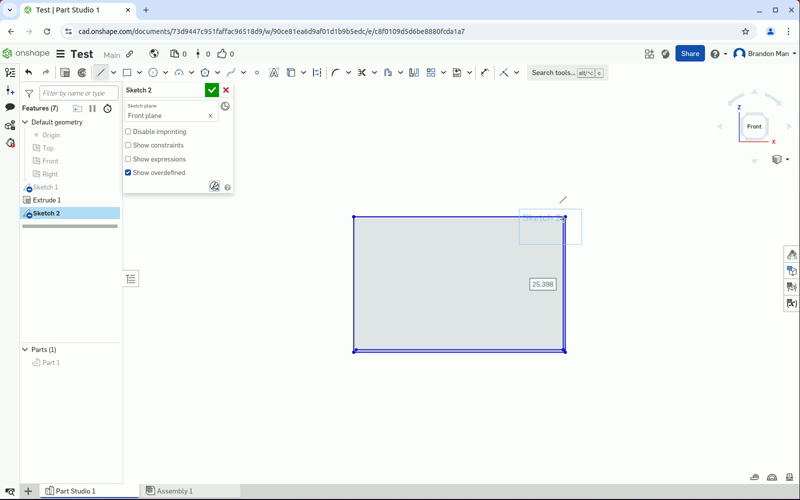
key_up(shift)
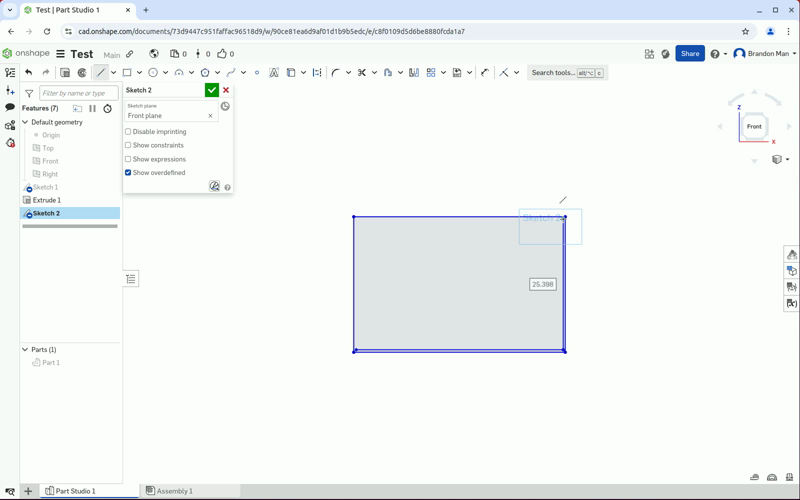
key_down(shift)
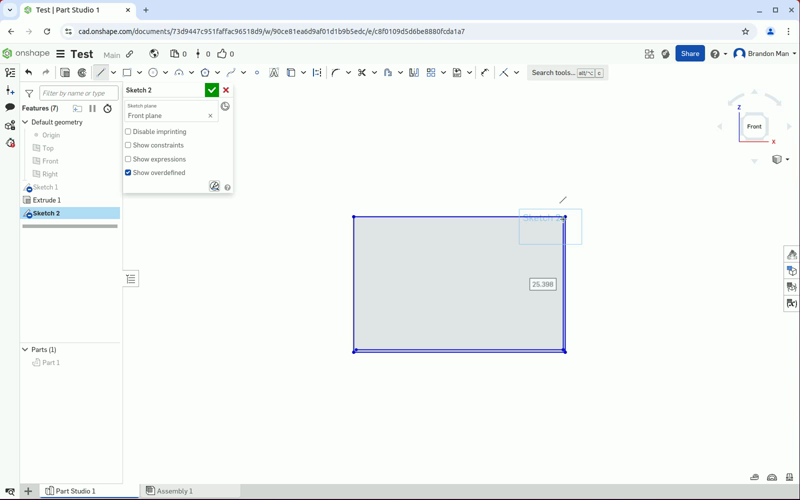
mouse_move(356, 218)
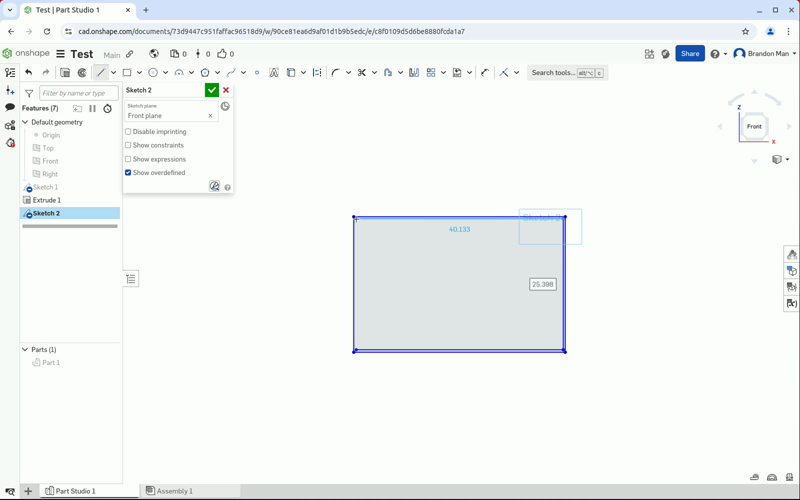
scroll(6)
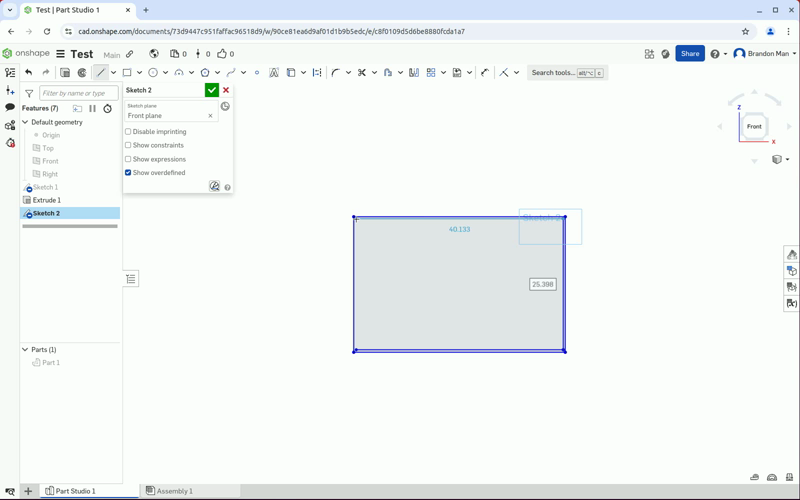
scroll(6)
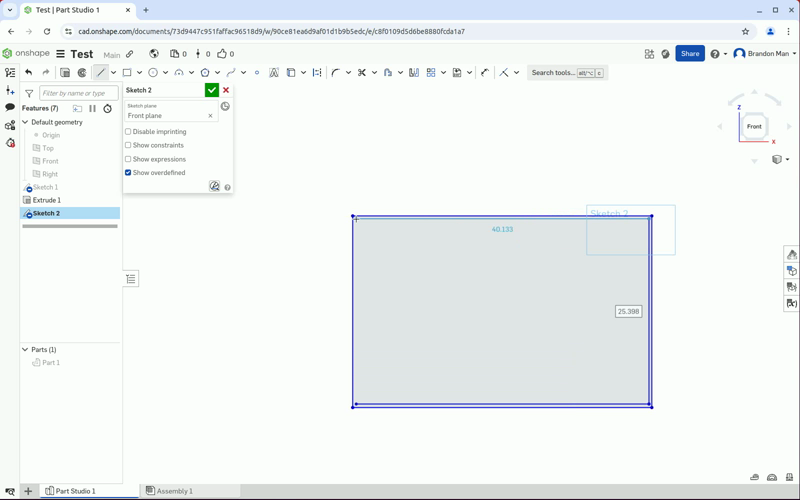
scroll(6)
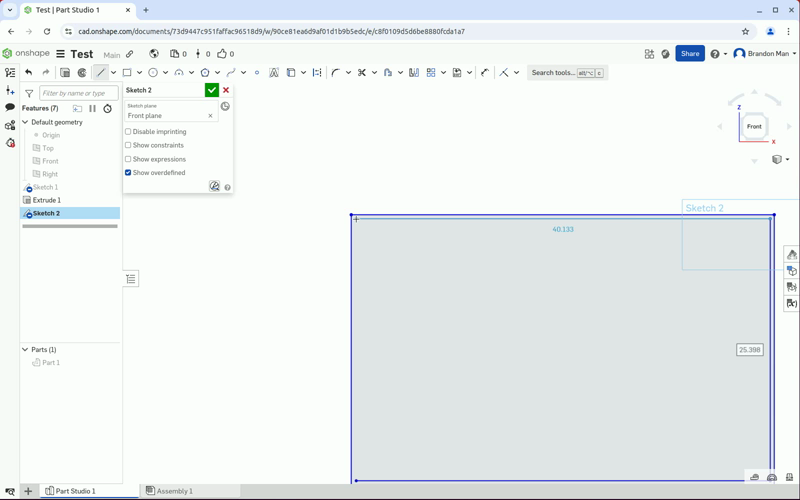
scroll(6)
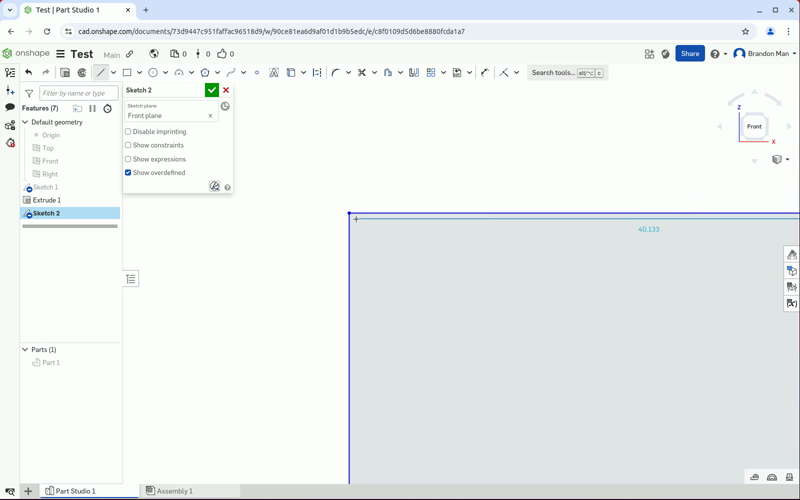
scroll(6)
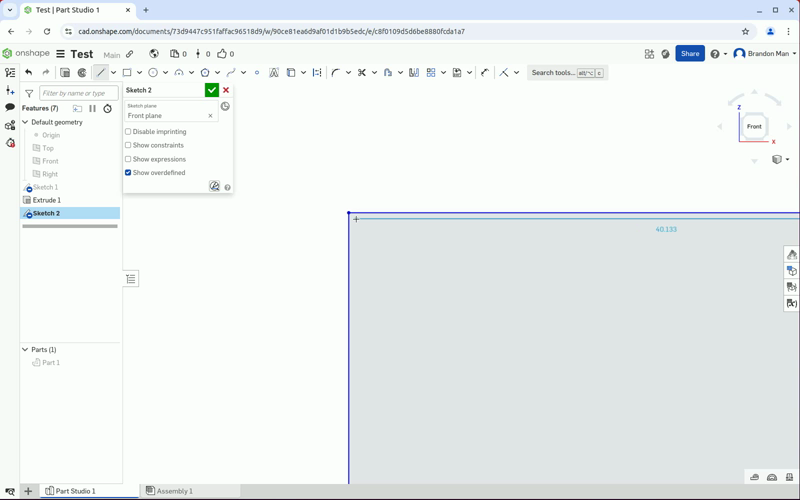
scroll(6)
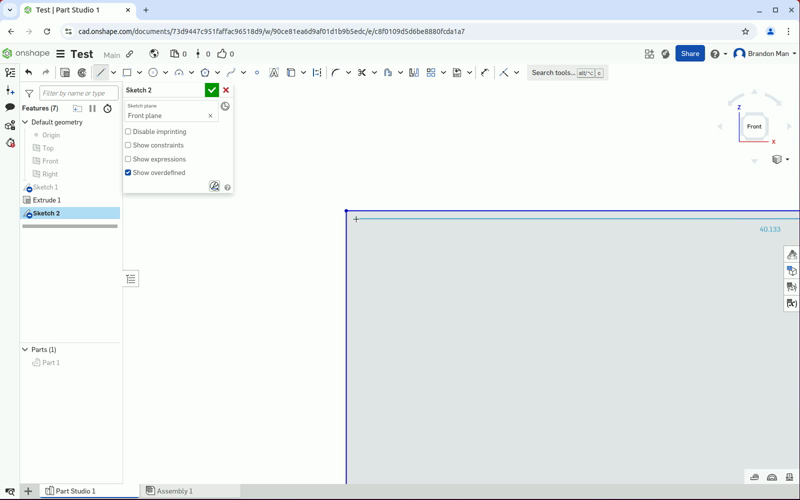
scroll(6)
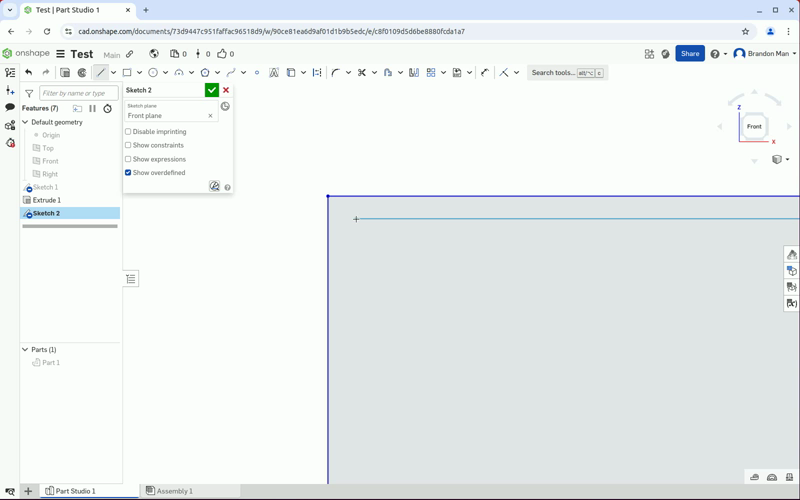
click(356, 218)
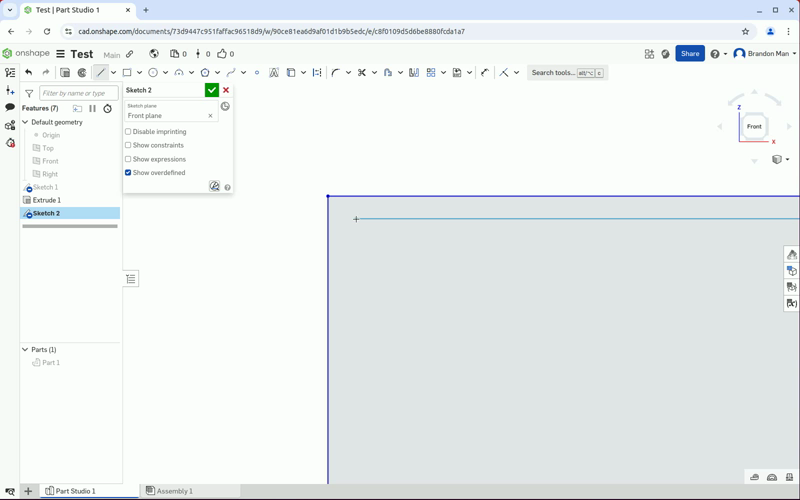
scroll(-6)
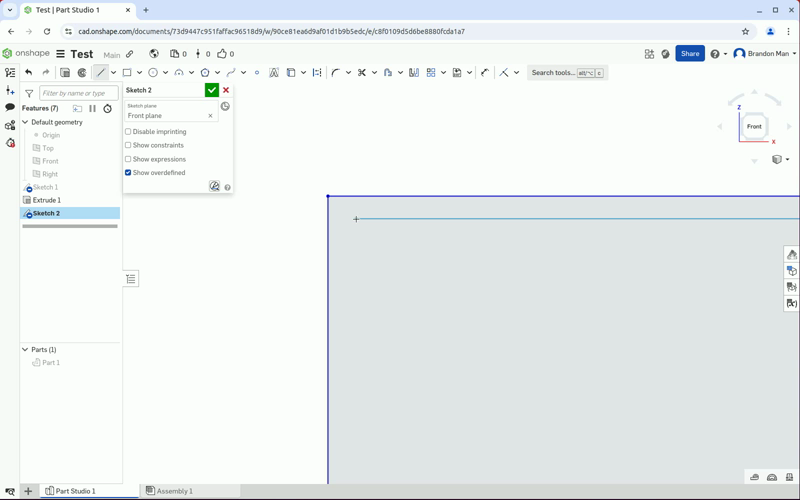
scroll(-6)
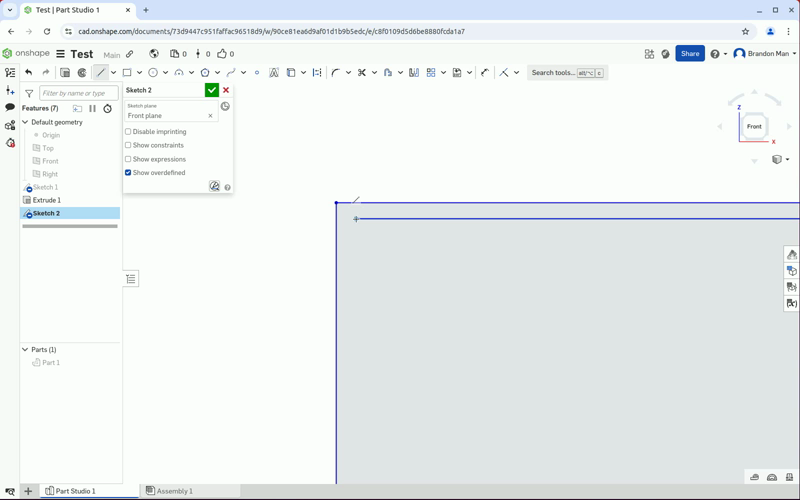
scroll(-6)
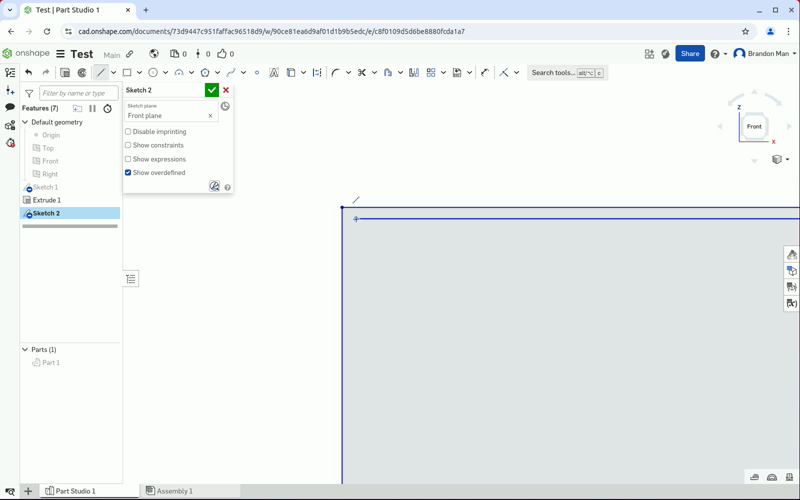
scroll(-6)
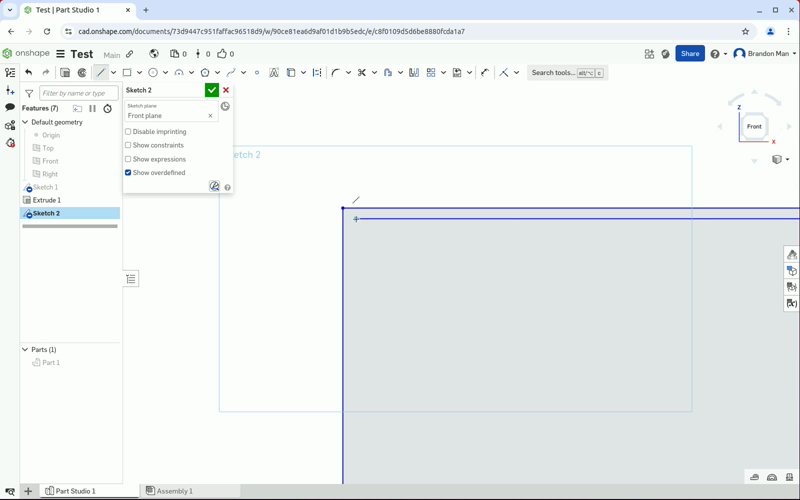
scroll(-6)
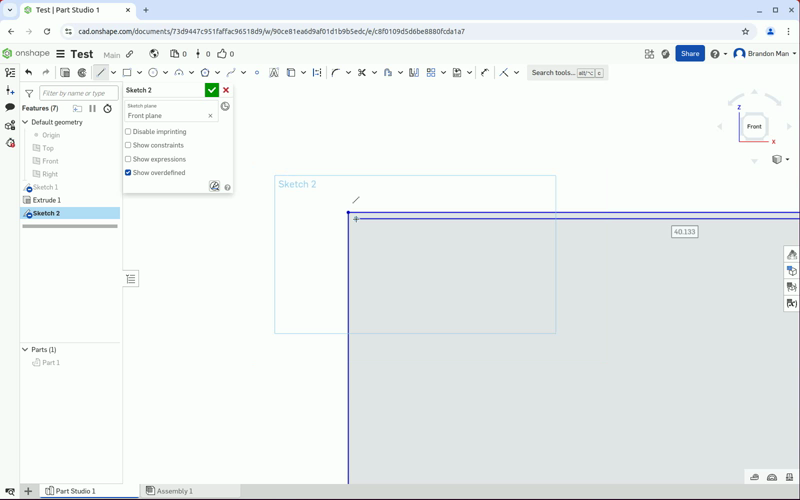
scroll(-6)
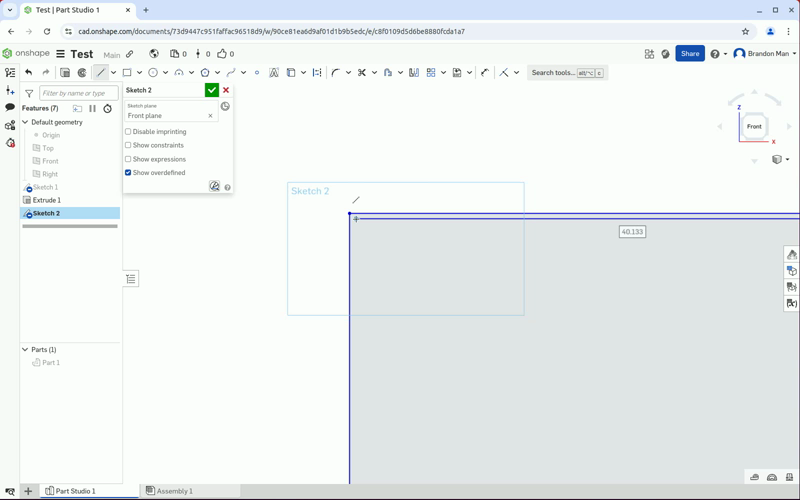
scroll(-6)
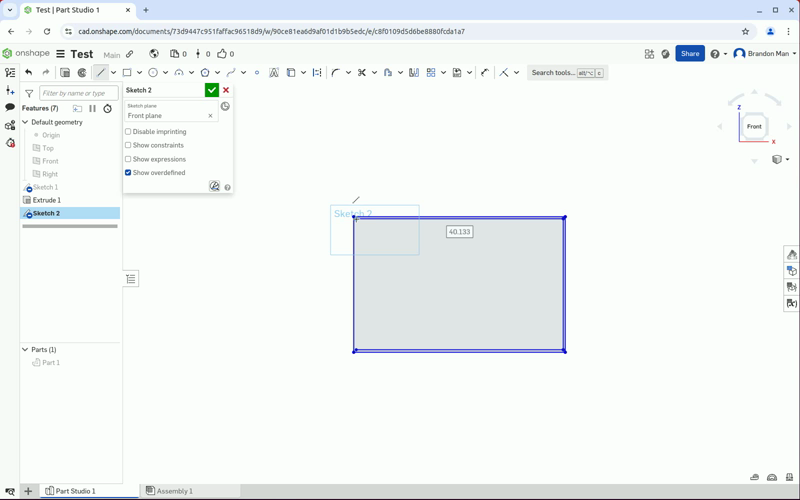
key_up(shift)
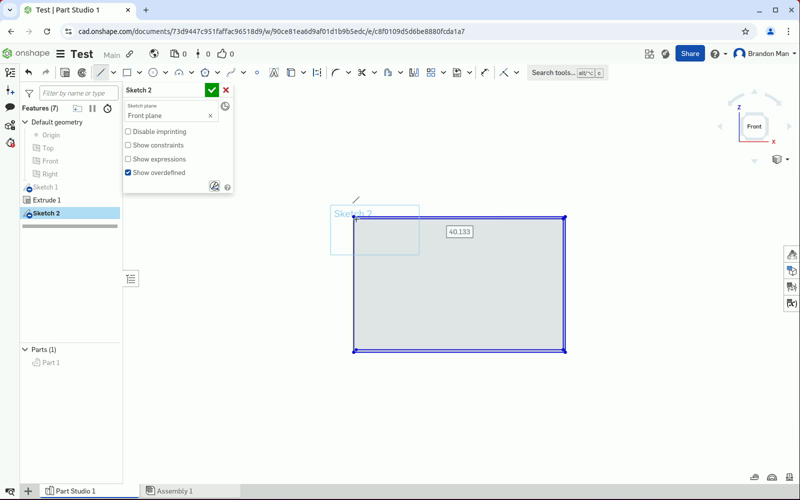
key_down(shift)
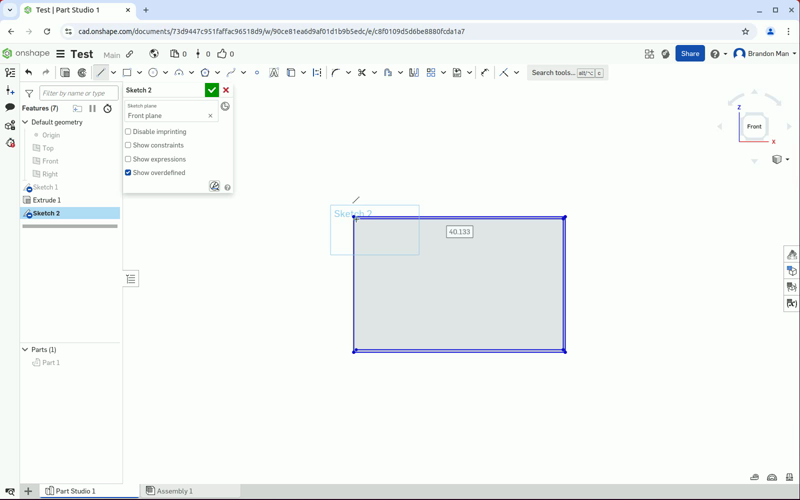
mouse_move(356, 349)
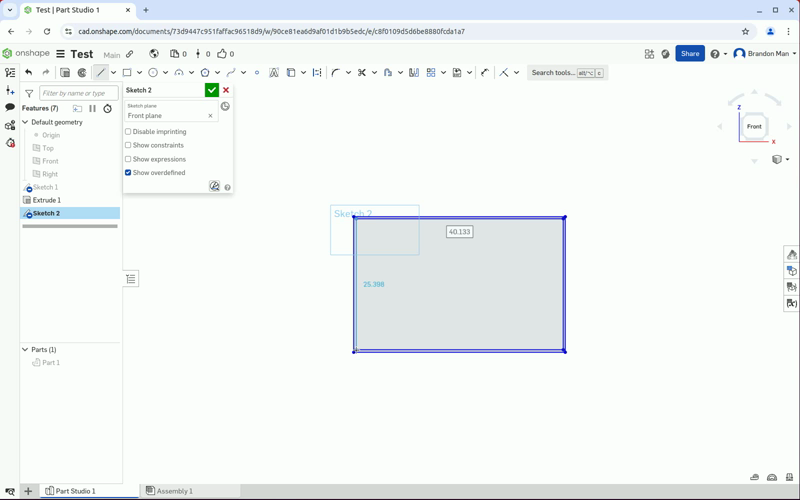
scroll(6)
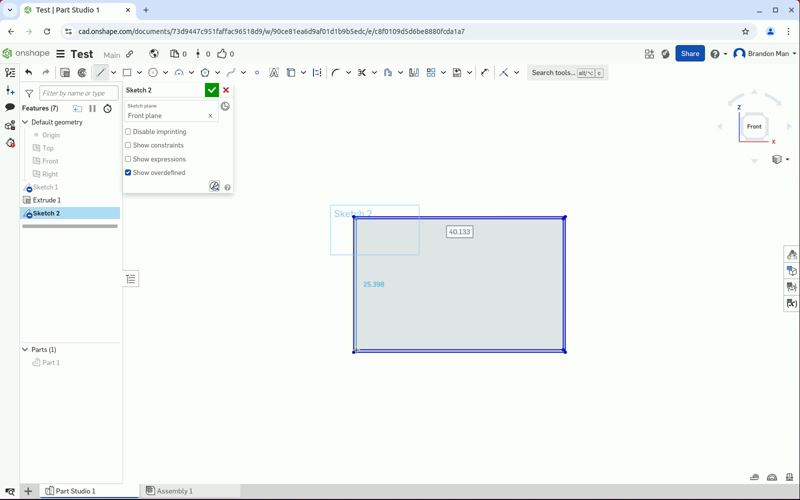
scroll(6)
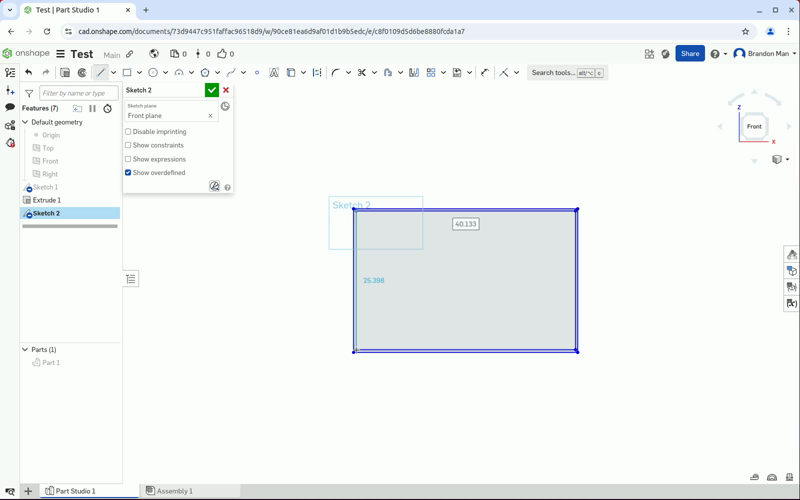
scroll(6)
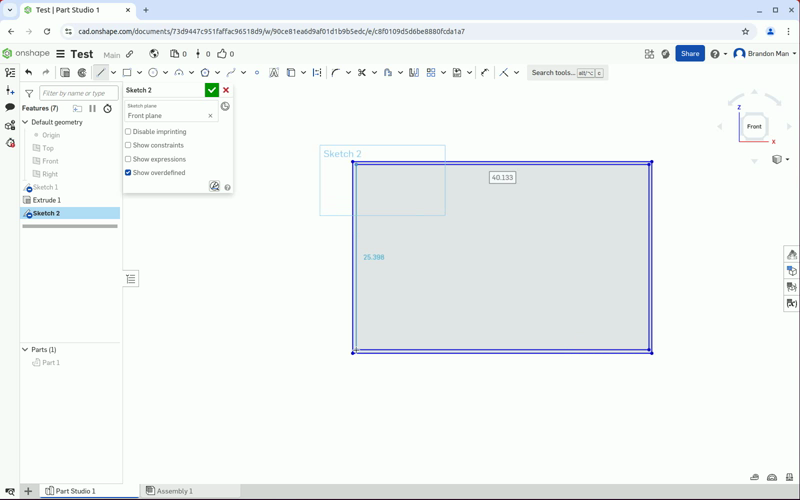
scroll(6)
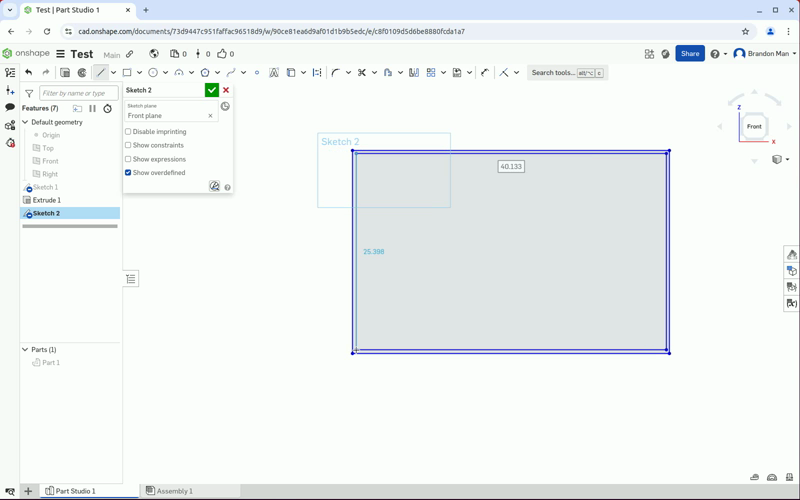
scroll(6)
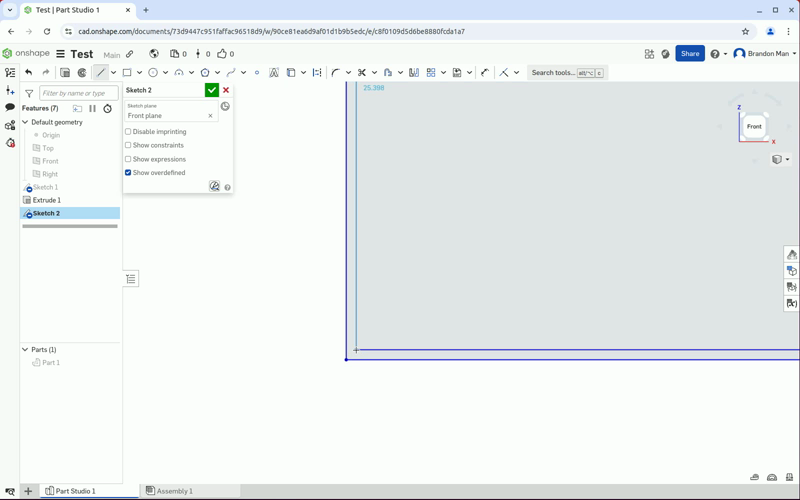
scroll(6)
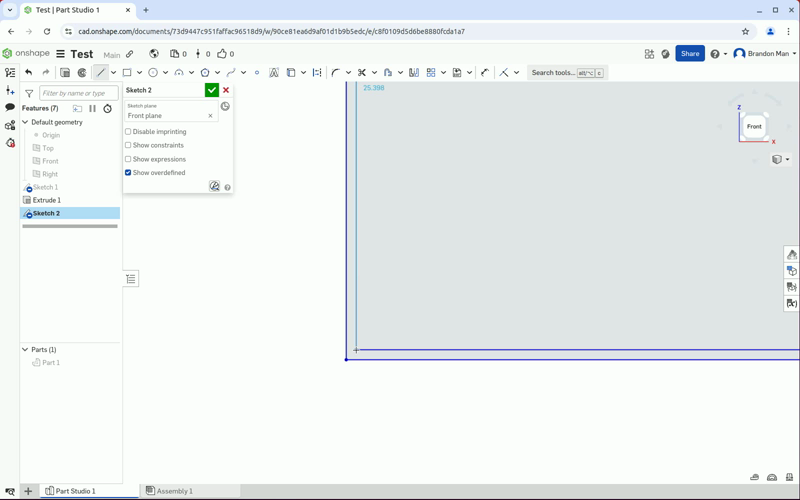
scroll(6)
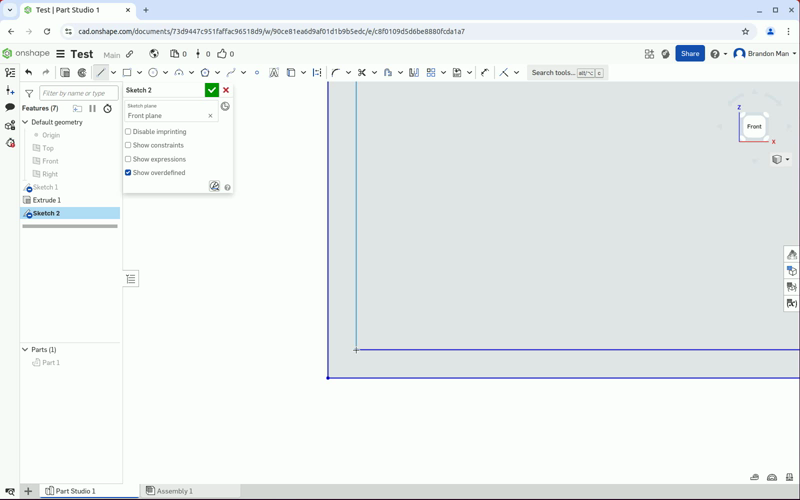
key_up(shift)
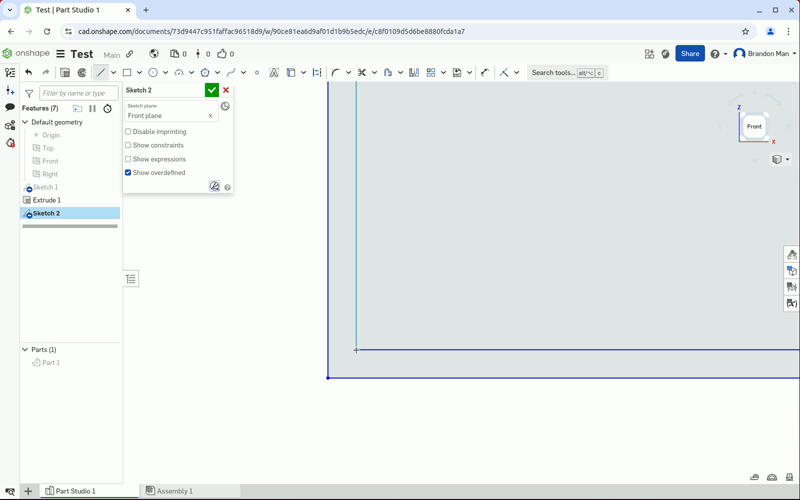
click(356, 349)
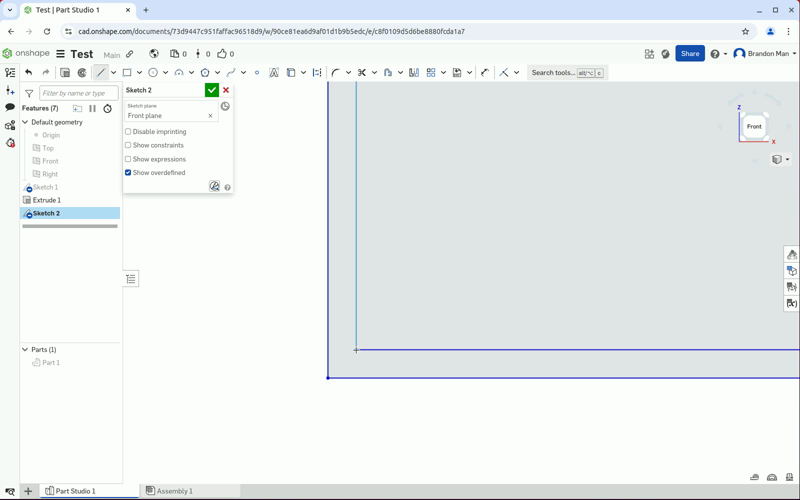
scroll(-6)
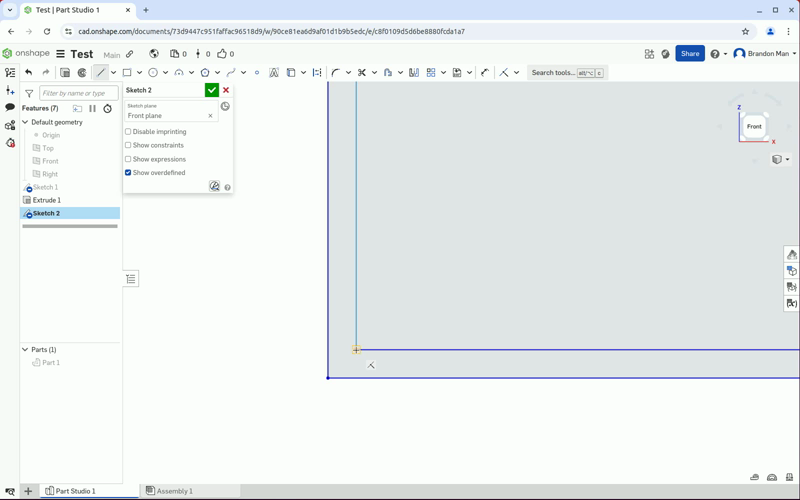
scroll(-6)
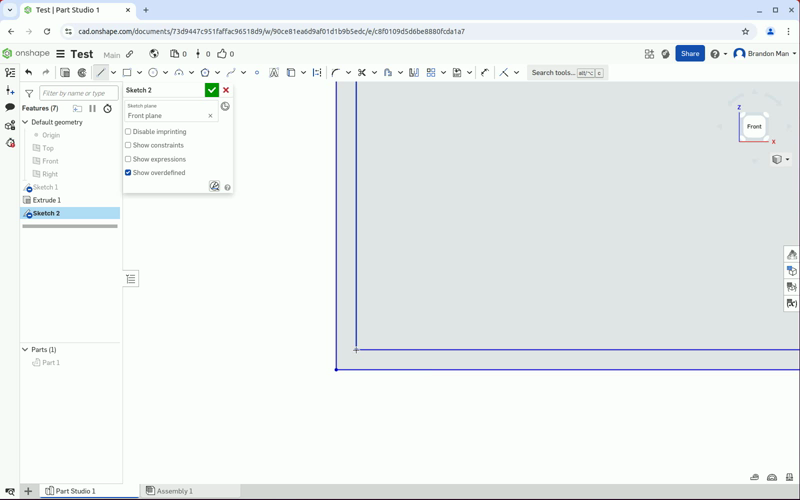
scroll(-6)
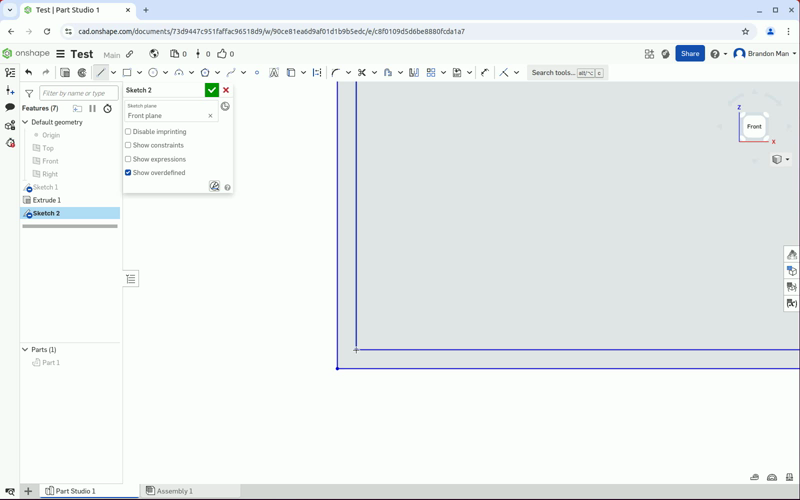
scroll(-6)
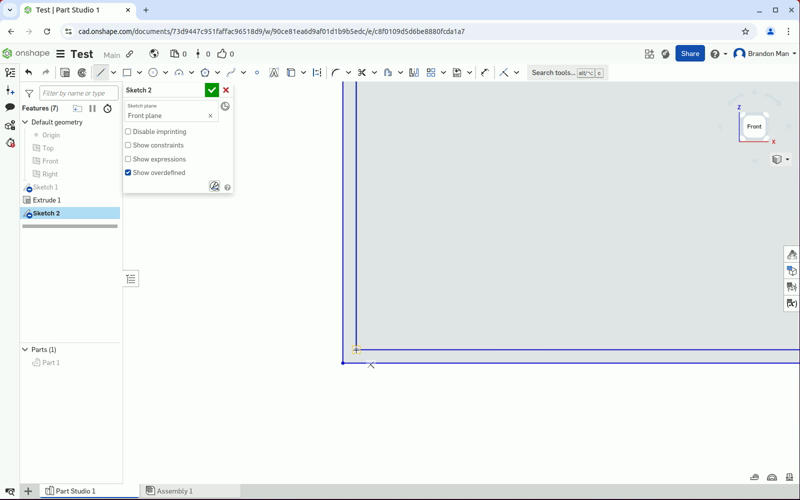
scroll(-6)
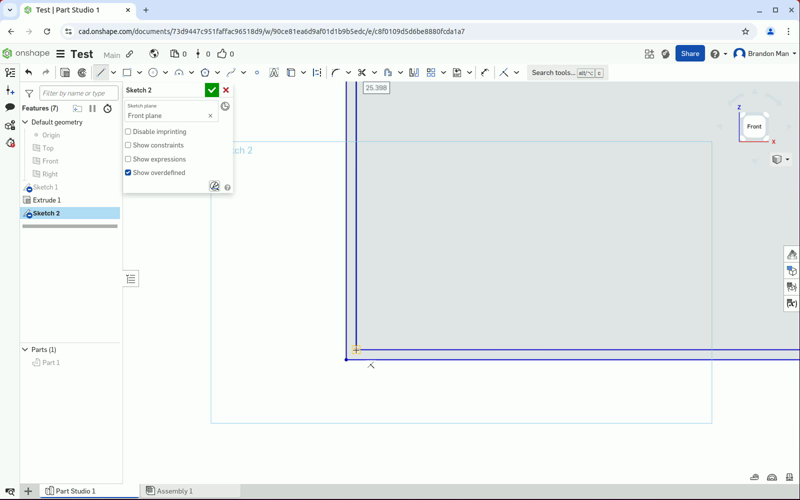
scroll(-6)
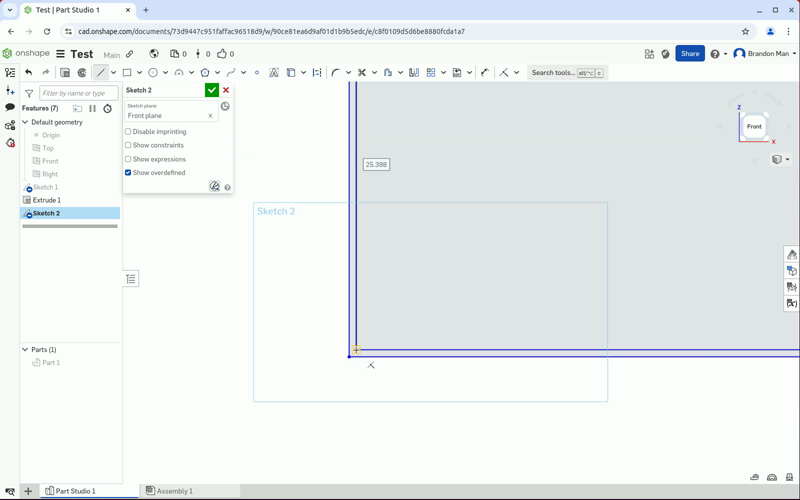
scroll(-6)
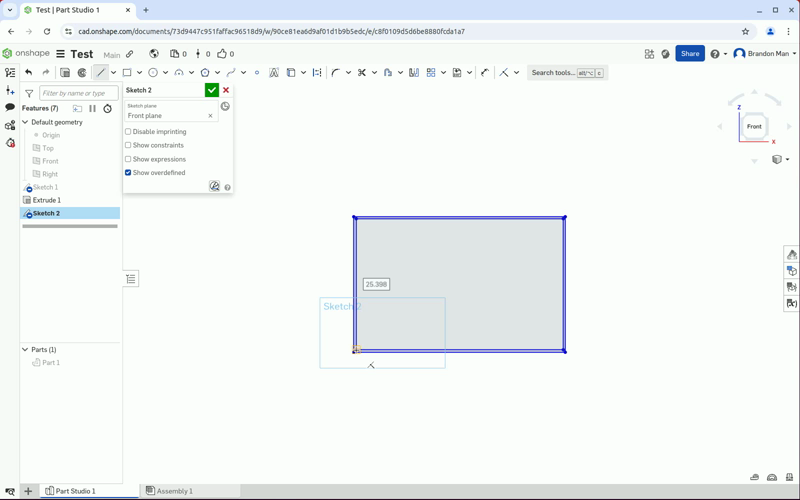
key(esc)
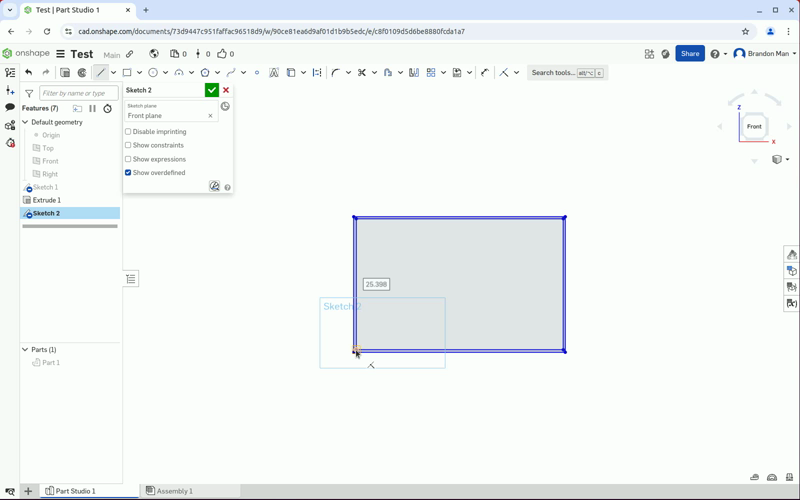
mouse_move(355, 274)
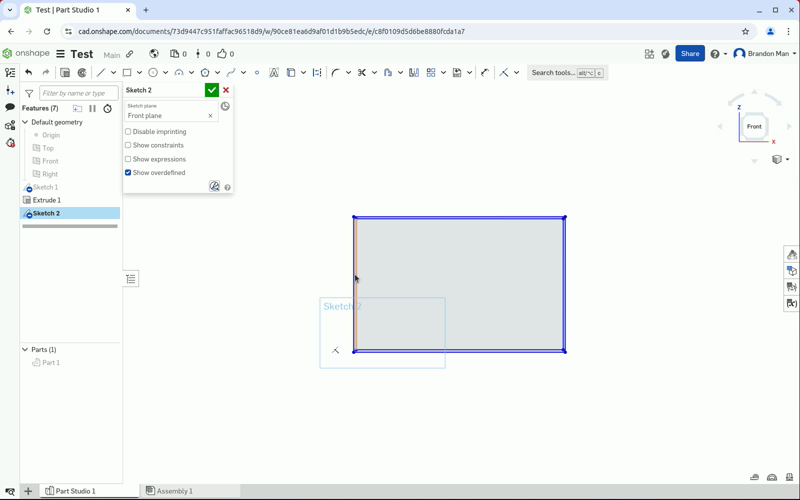
scroll(6)
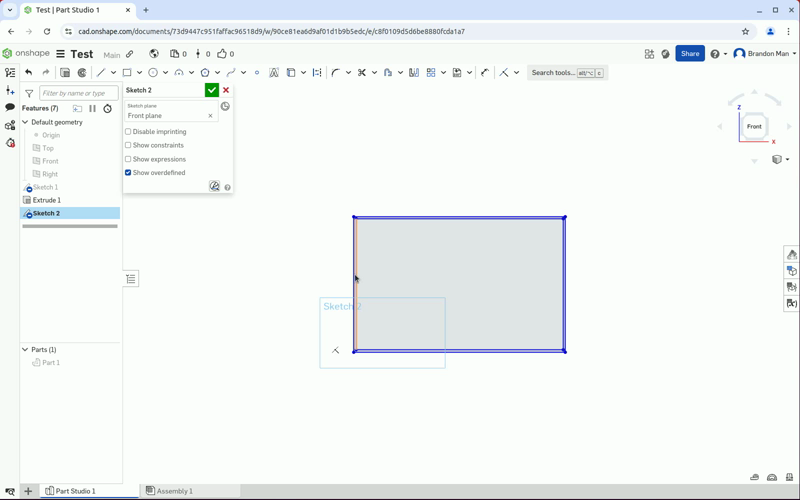
scroll(6)
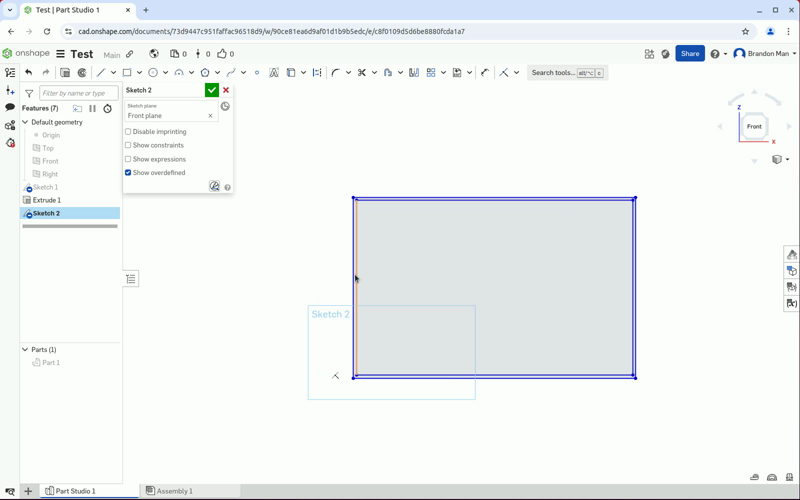
scroll(6)
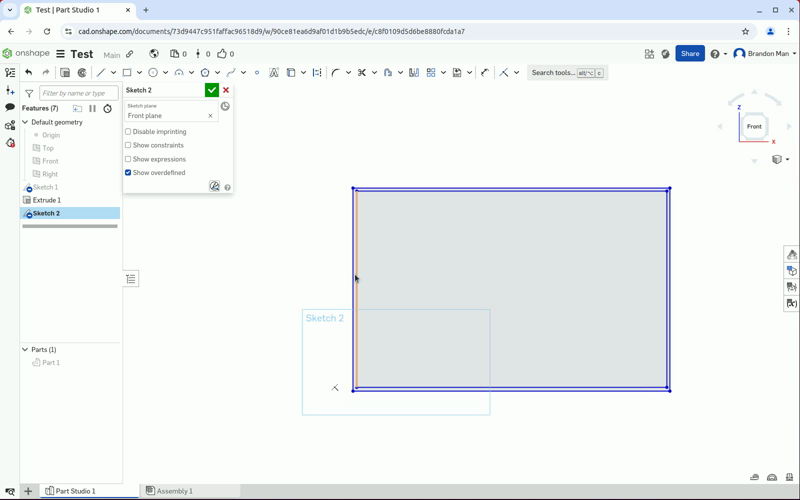
scroll(6)
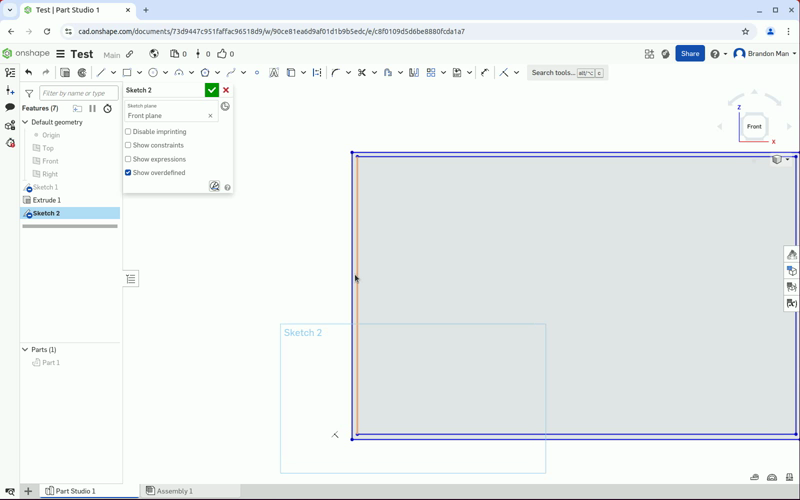
scroll(6)
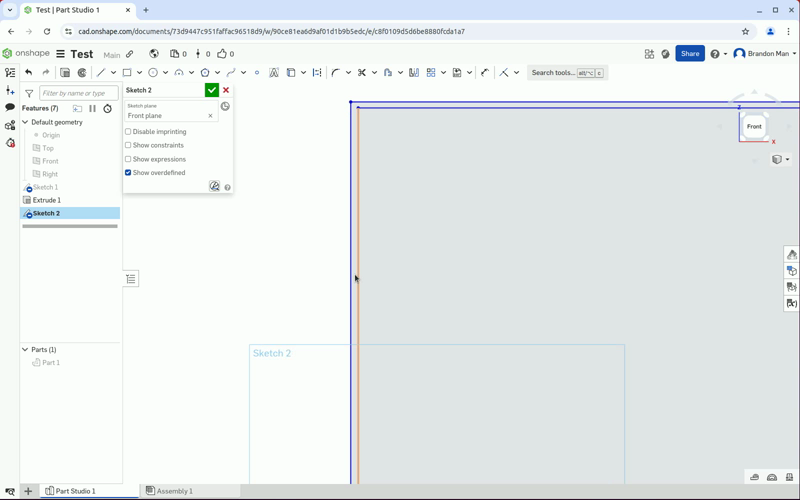
scroll(6)
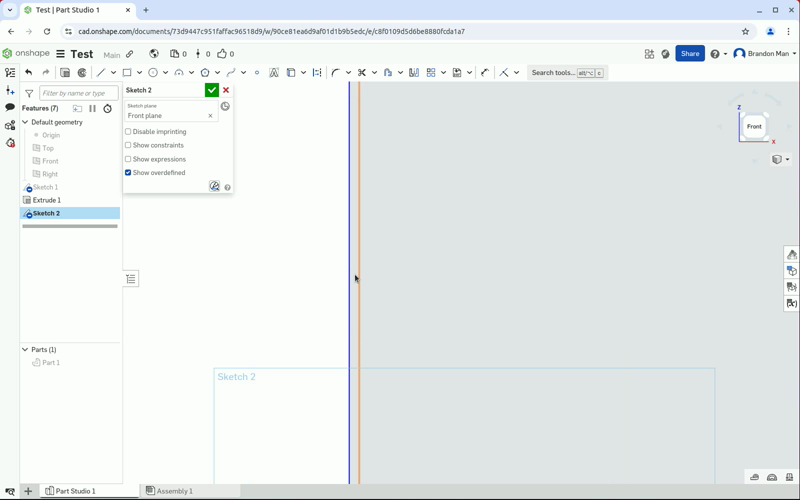
scroll(6)
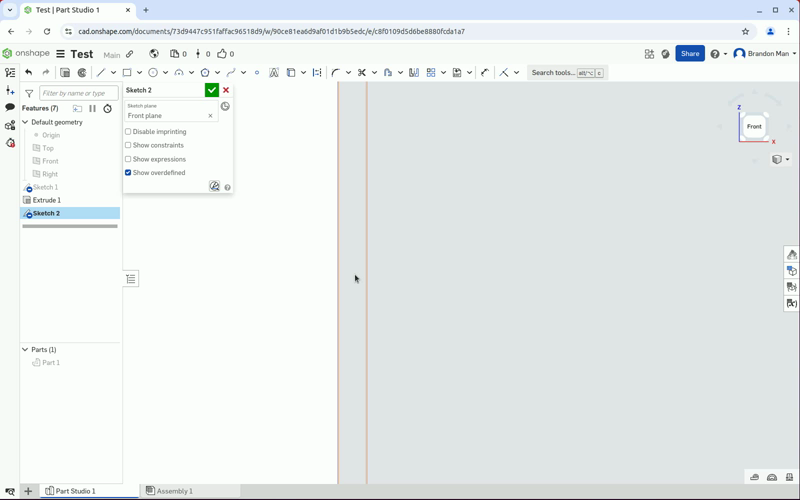
click(355, 274)
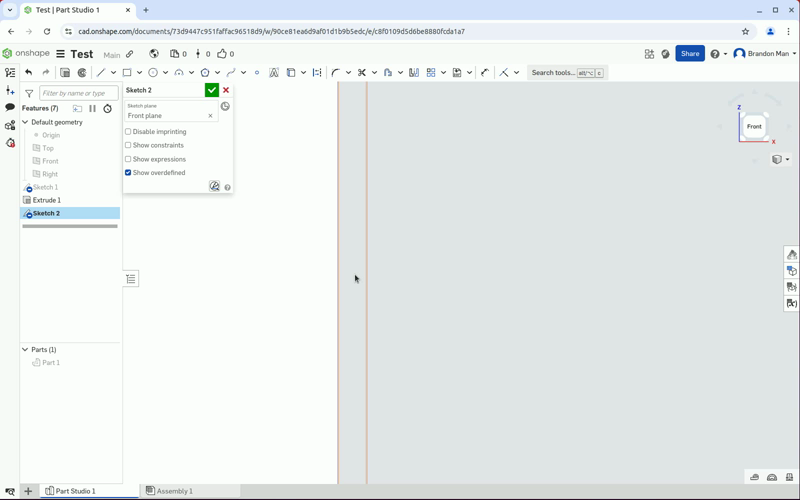
scroll(-6)
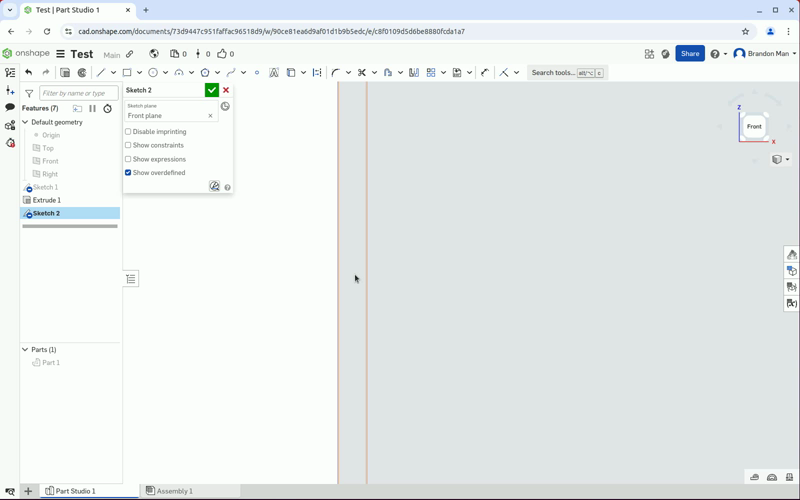
scroll(-6)
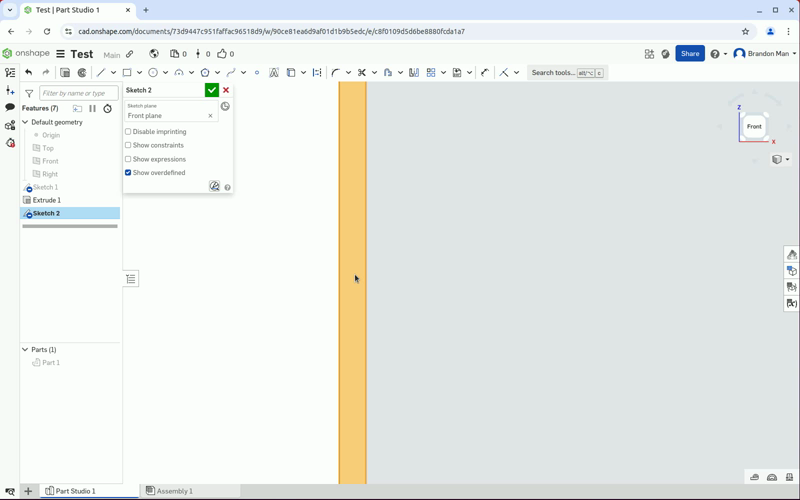
scroll(-6)
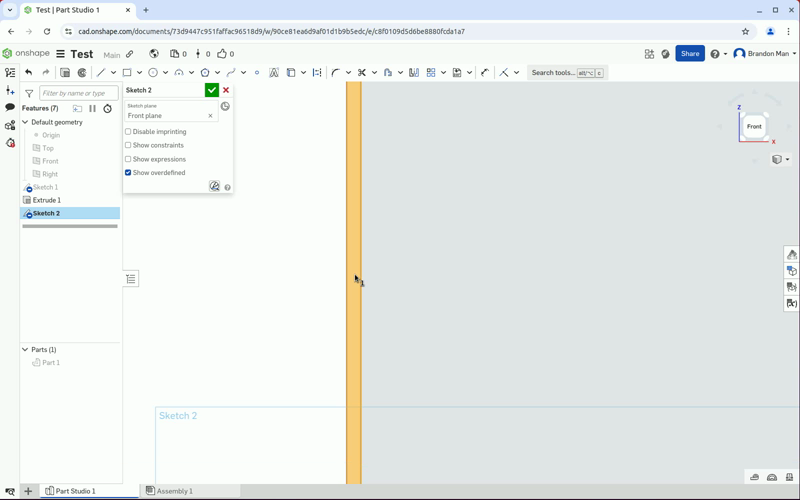
scroll(-6)
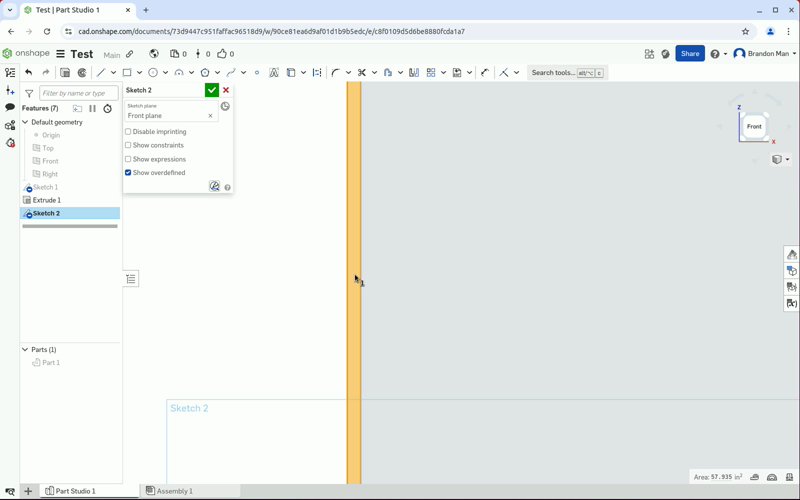
scroll(-6)
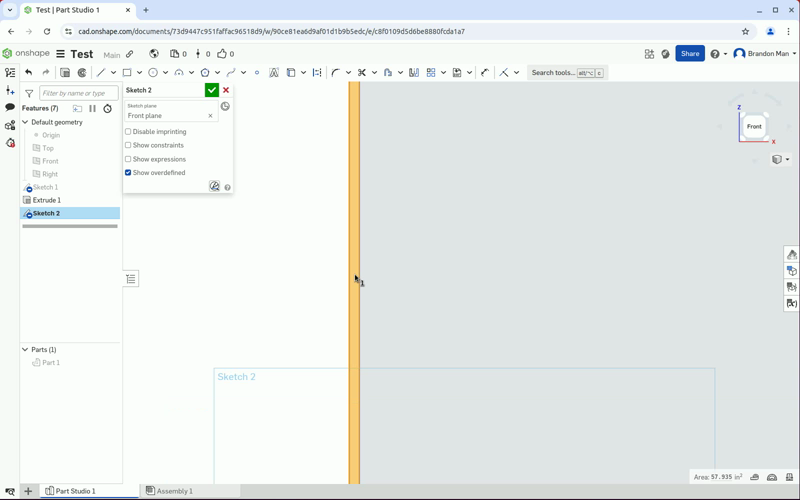
scroll(-6)
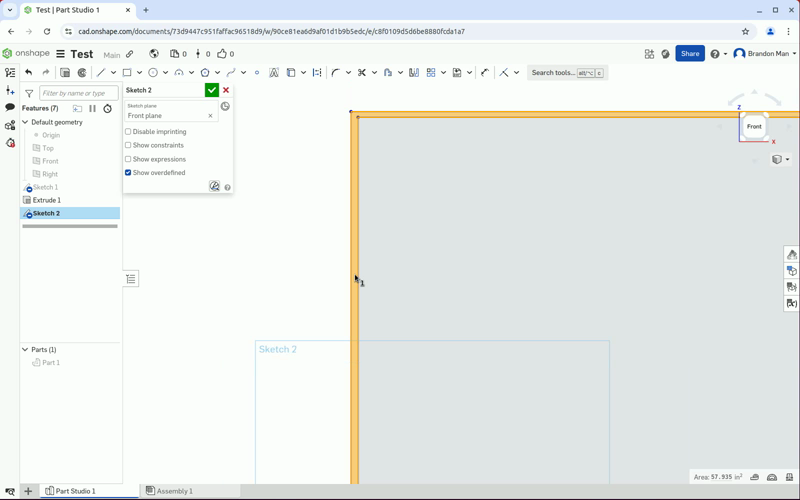
scroll(-6)
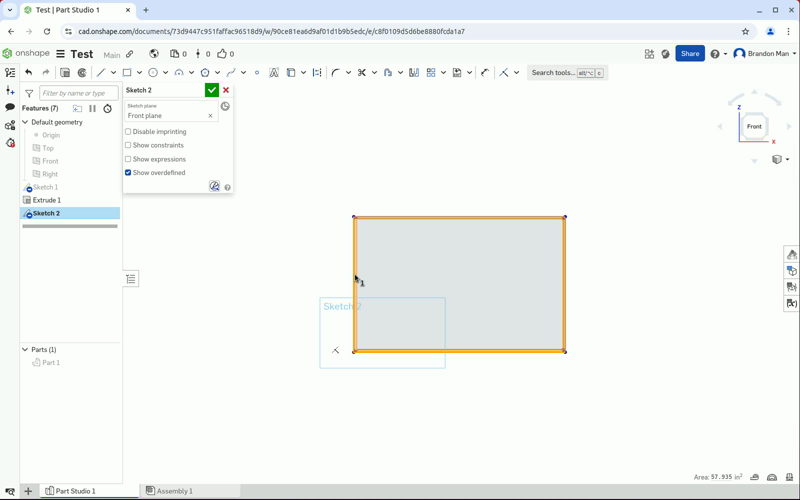
mouse_move(73, 352)
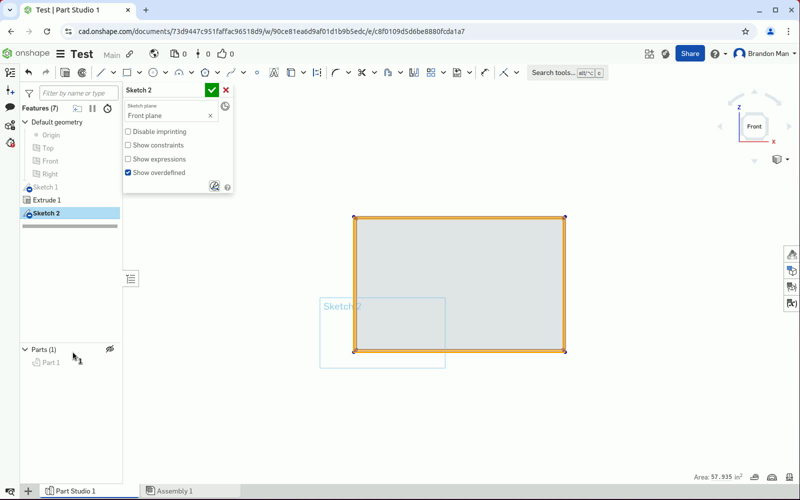
key(shift+y)
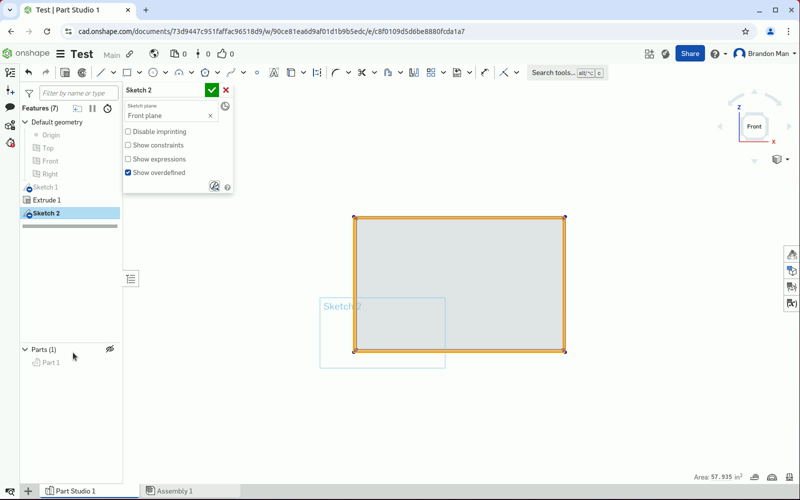
key(shift+e)
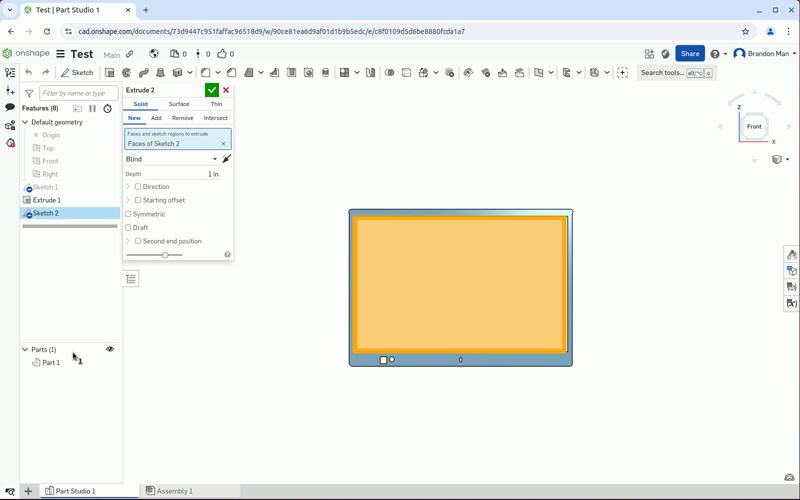
mouse_move(143, 106)
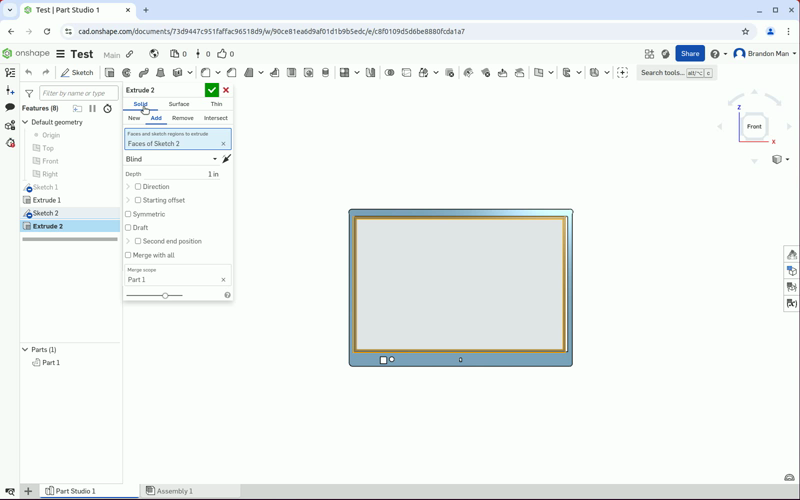
click(143, 106)
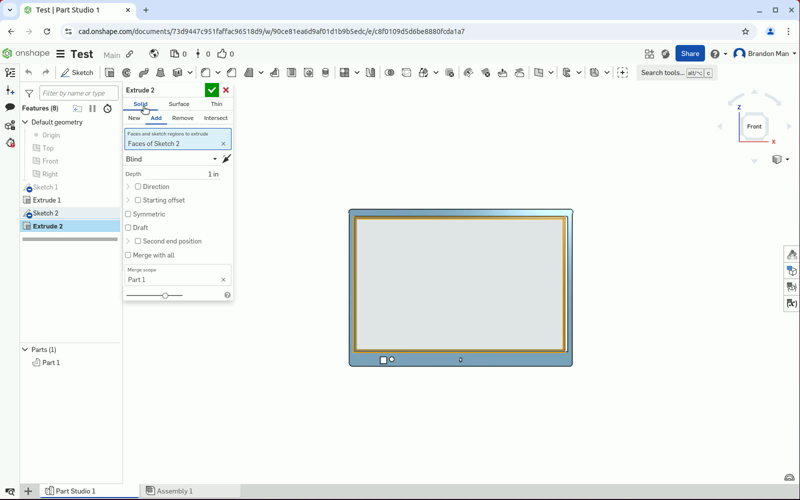
mouse_move(137, 120)
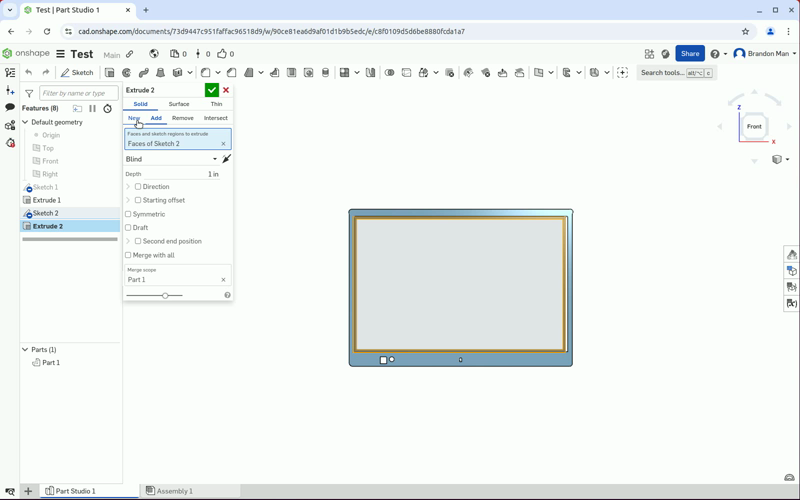
click(137, 120)
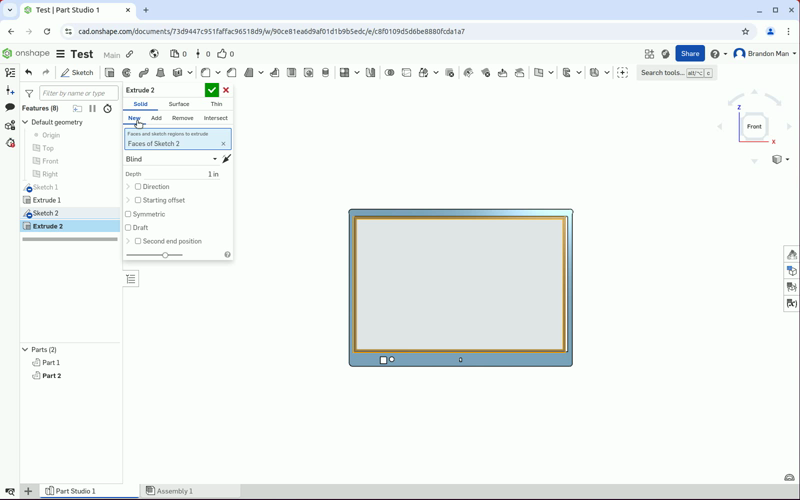
key(tab, 4)
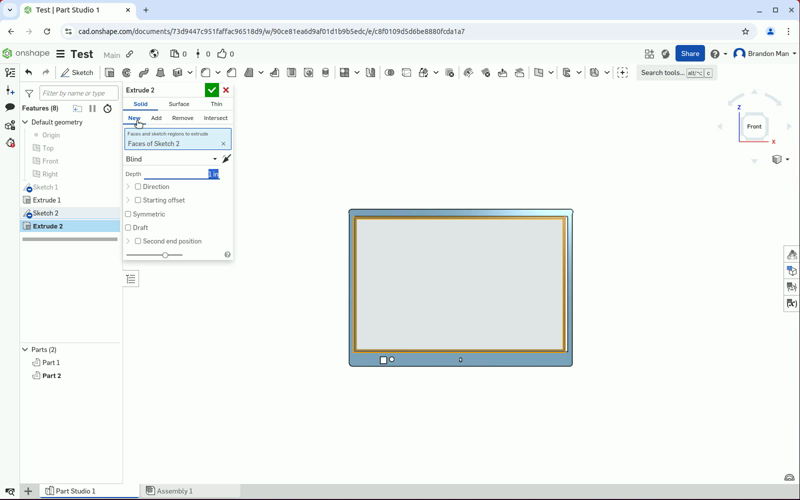
text(-0.241)
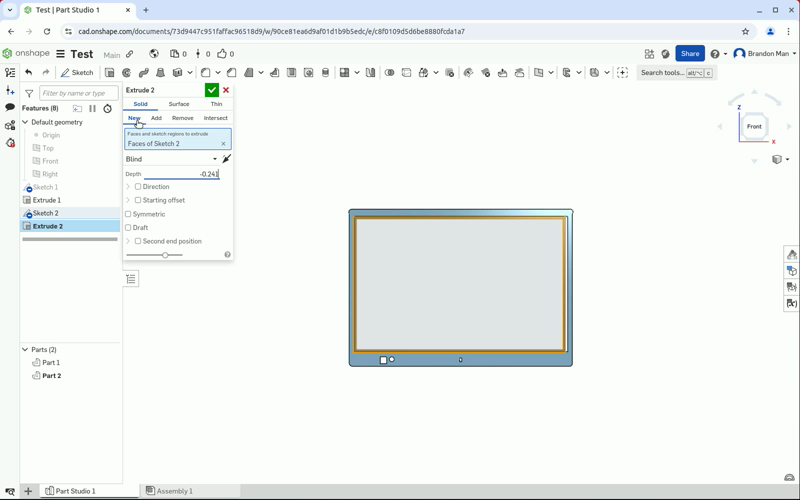
key(enter)
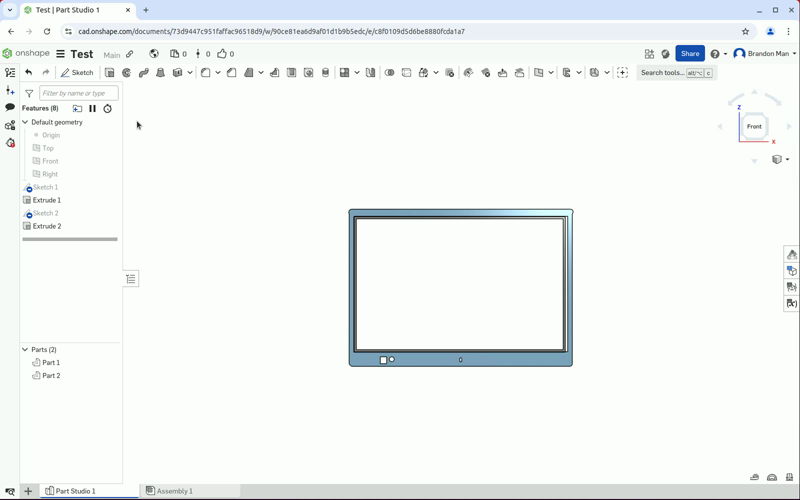
key(shift+h)
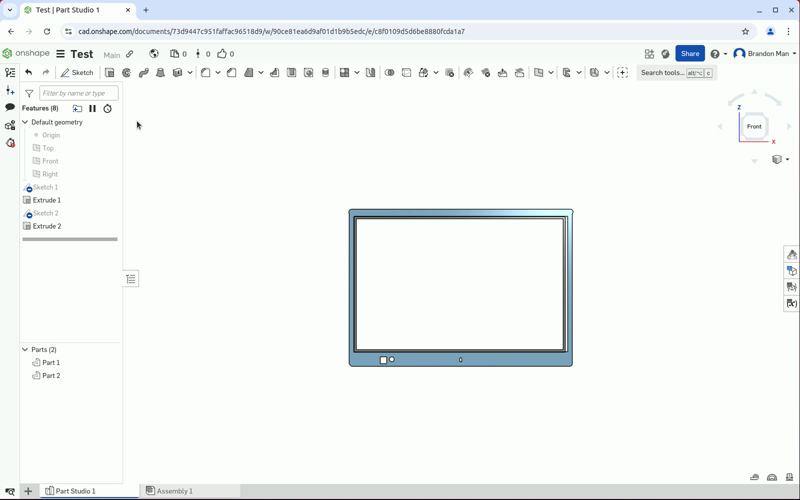
key(shift+h)
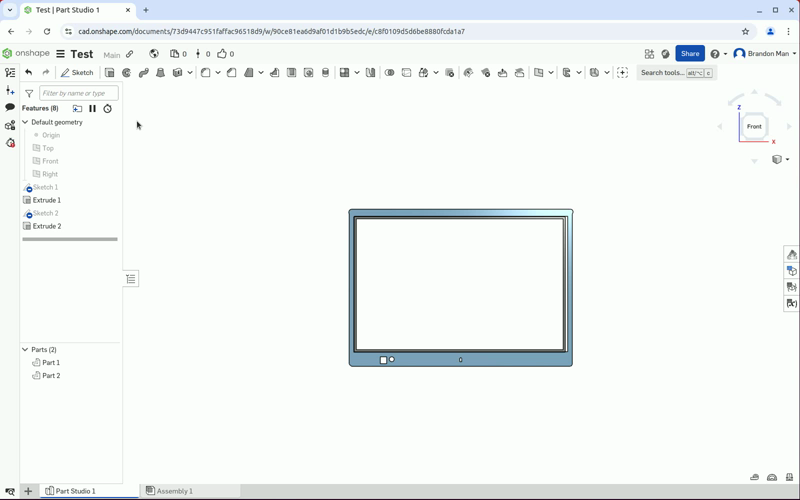
key(shift+7)
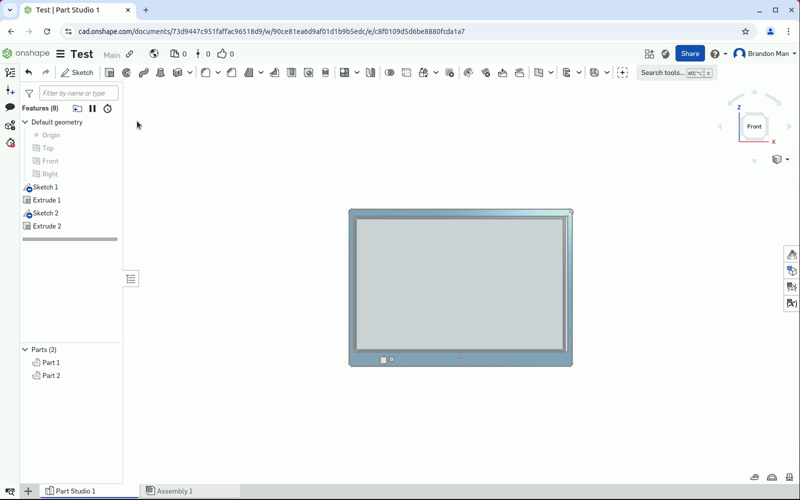
key(left, 2)
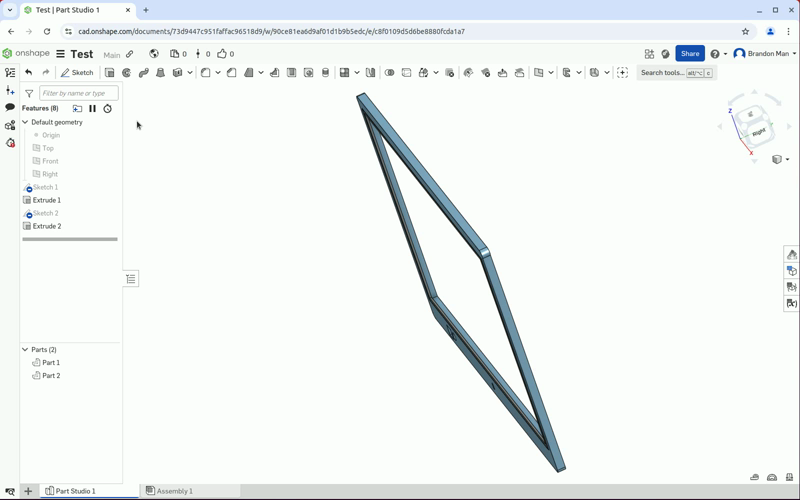
key(down, 2)
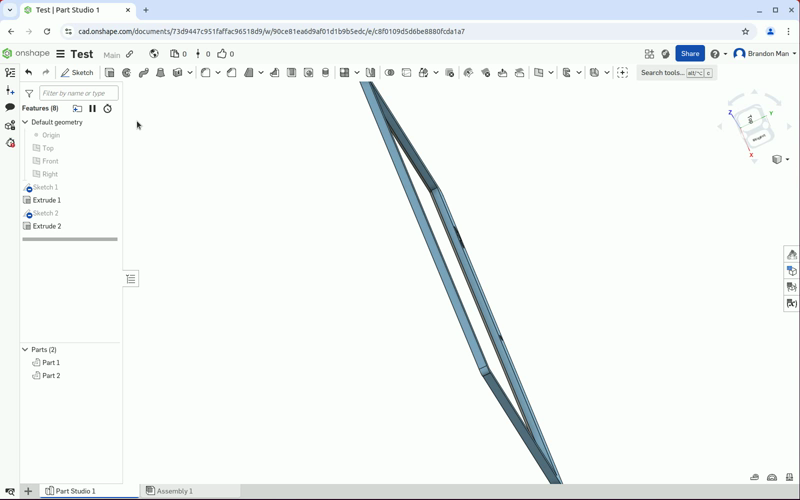
key(up, 2)
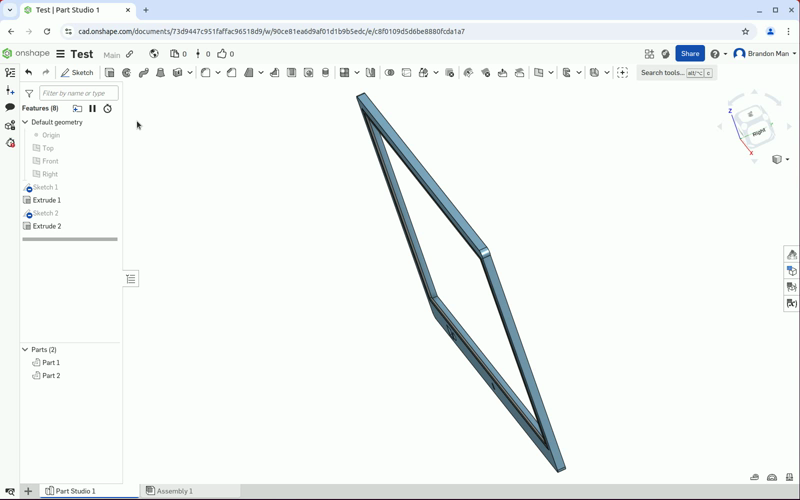
key(right, 2)
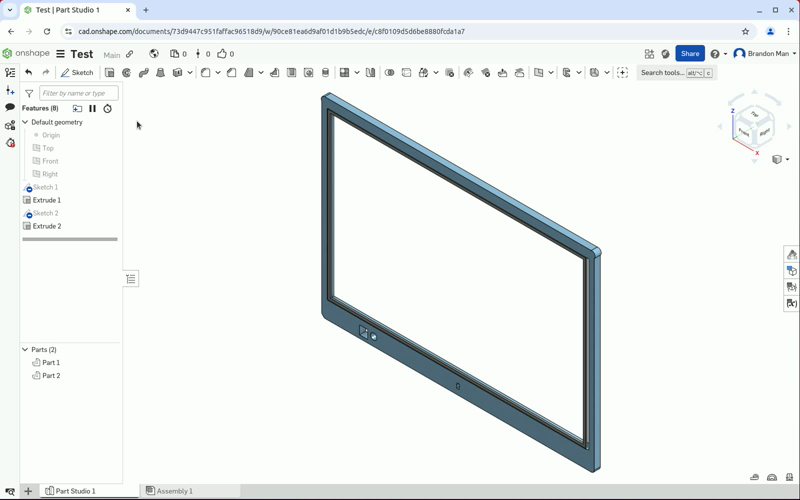
mouse_move(73, 189)
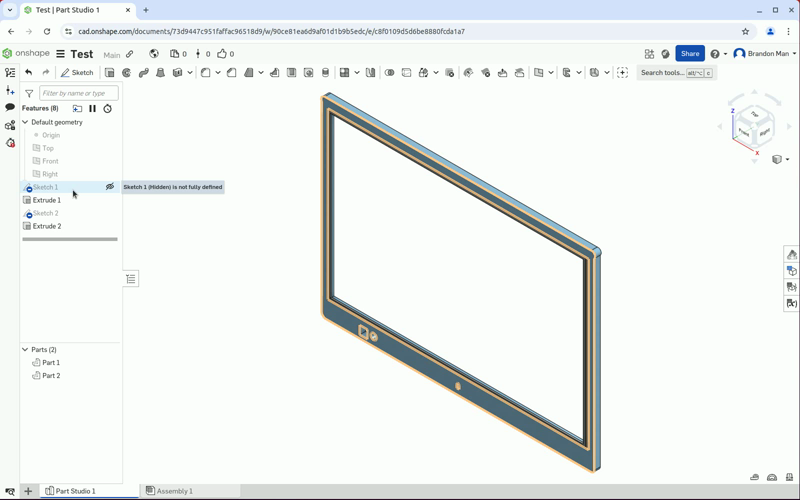
click(73, 189)